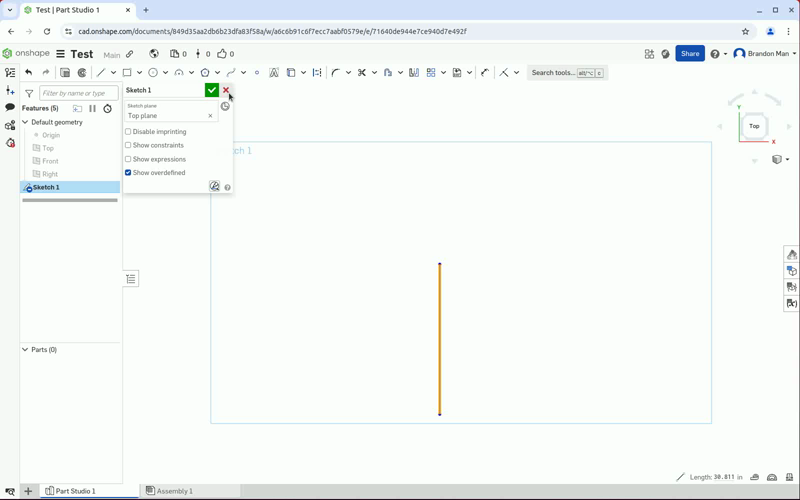
key(shift+h)
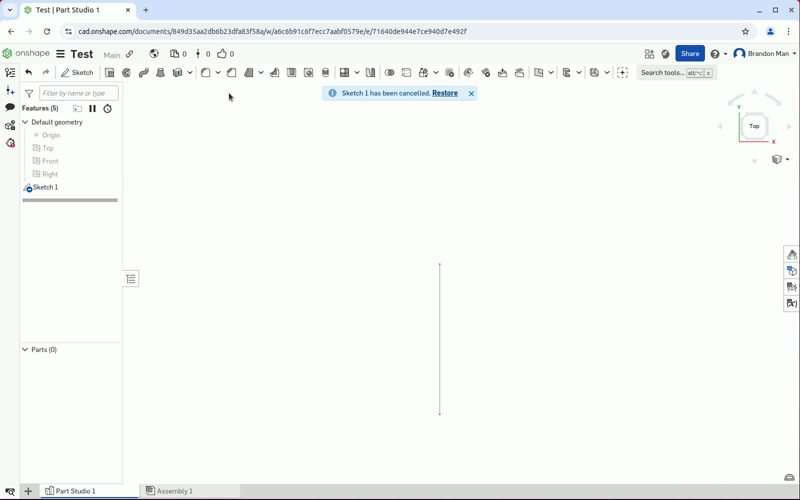
key(shift+s)
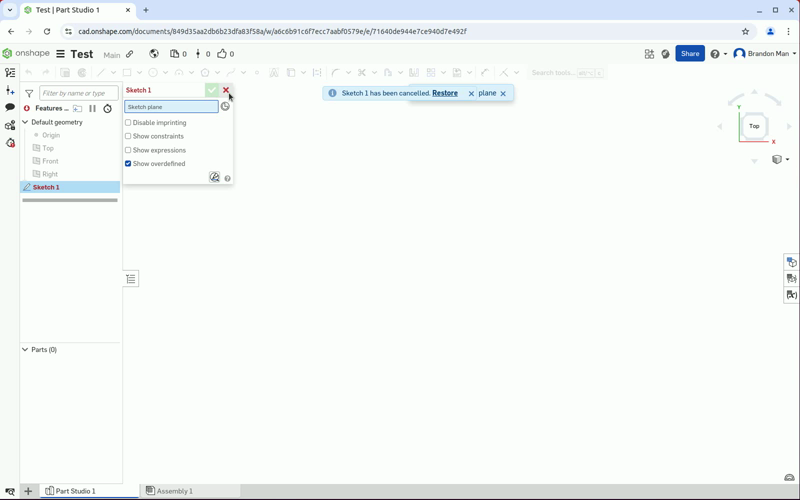
mouse_move(73, 150)
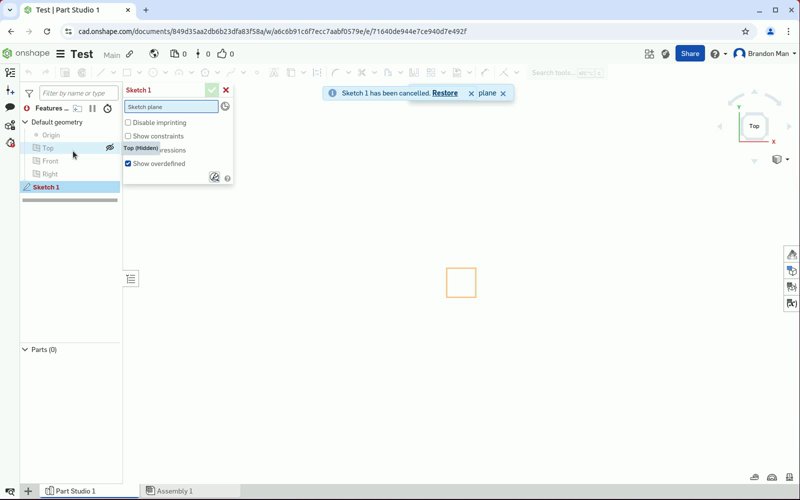
click(73, 150)
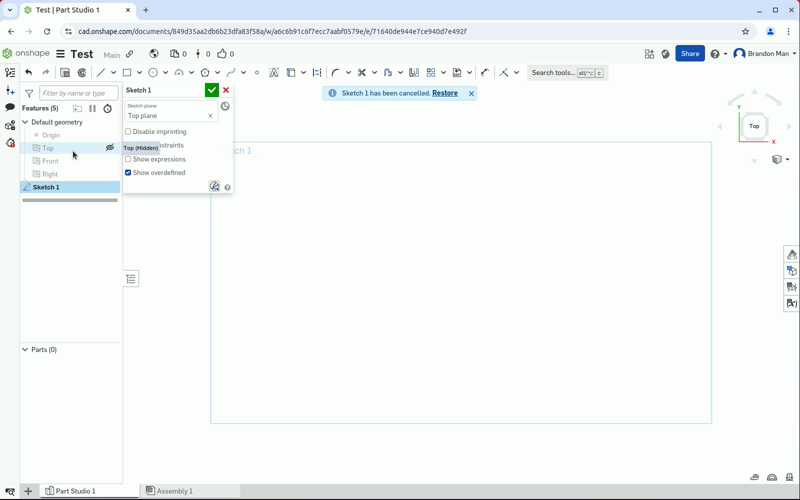
mouse_move(73, 352)
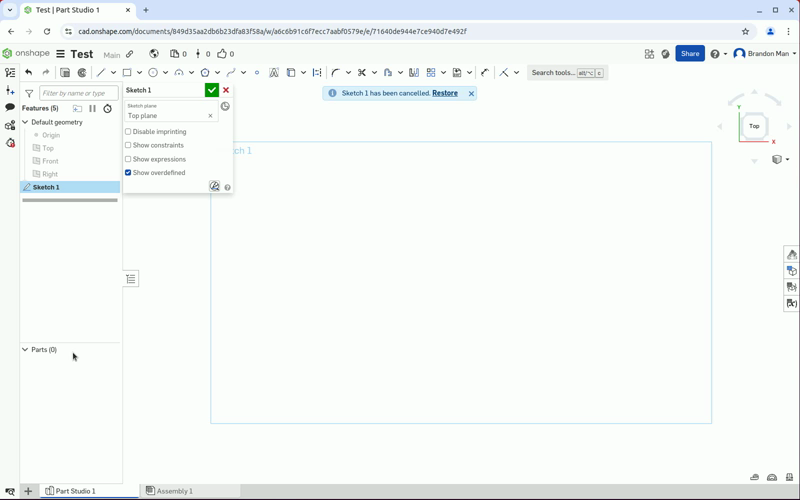
key(y)
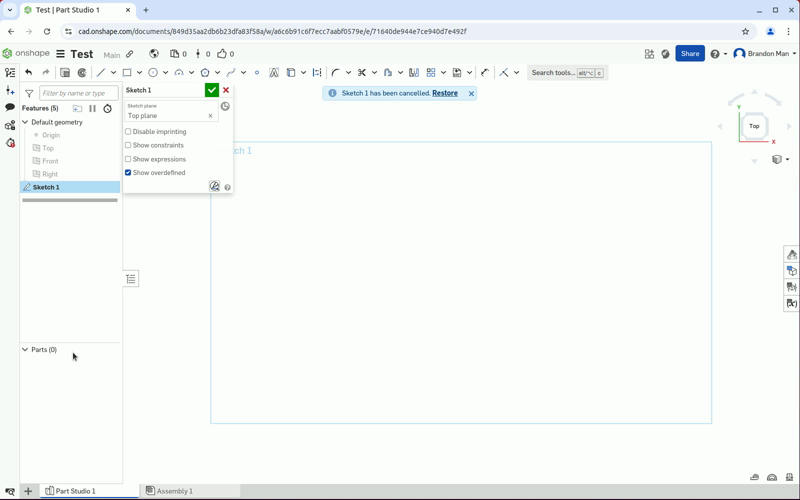
key(l)
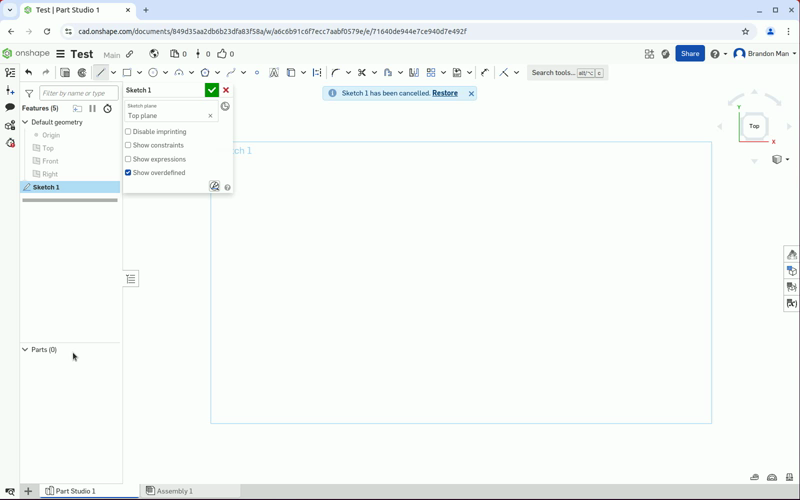
key_down(shift)
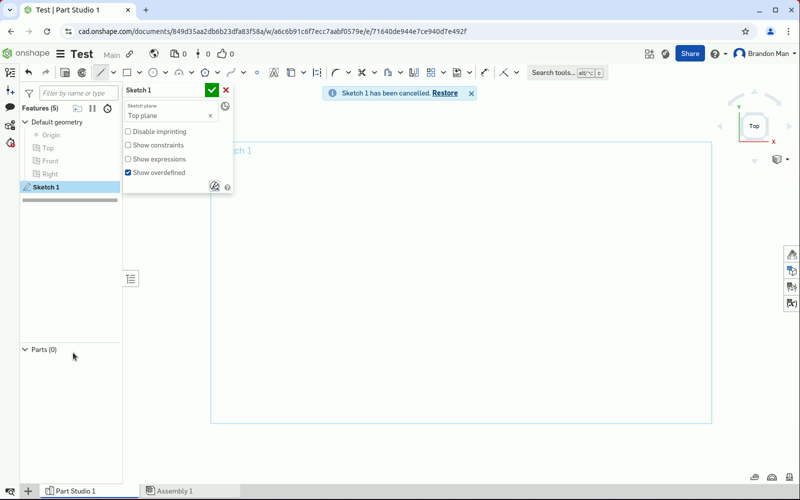
mouse_move(363, 334)
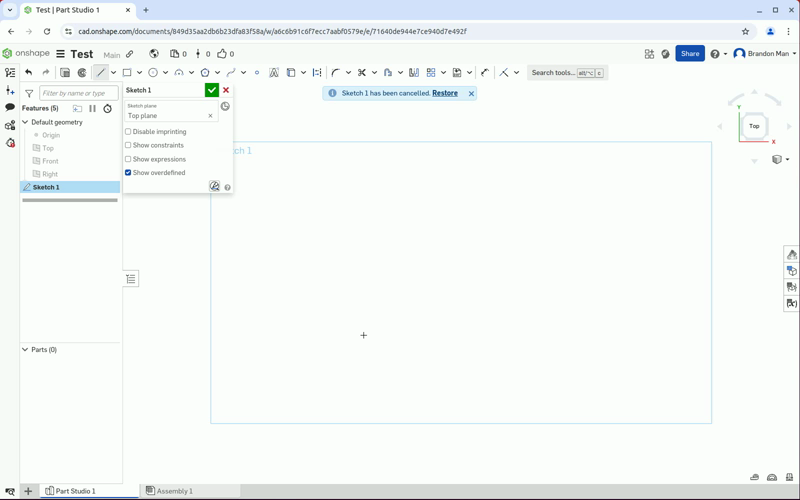
click(363, 334)
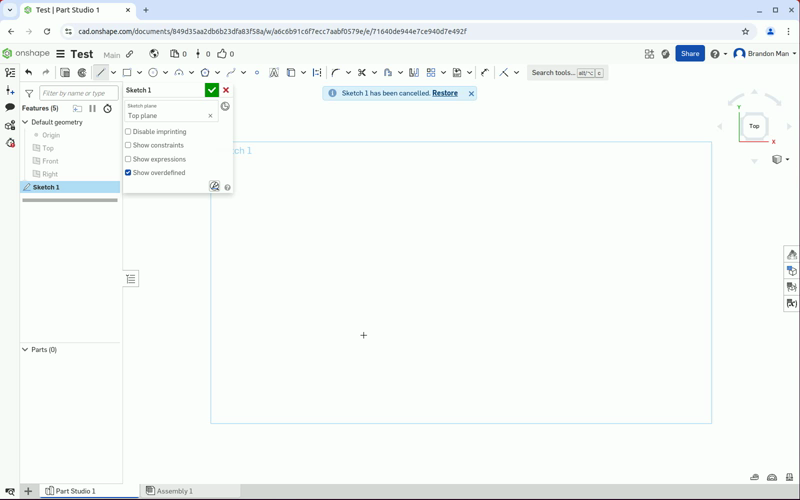
key_up(shift)
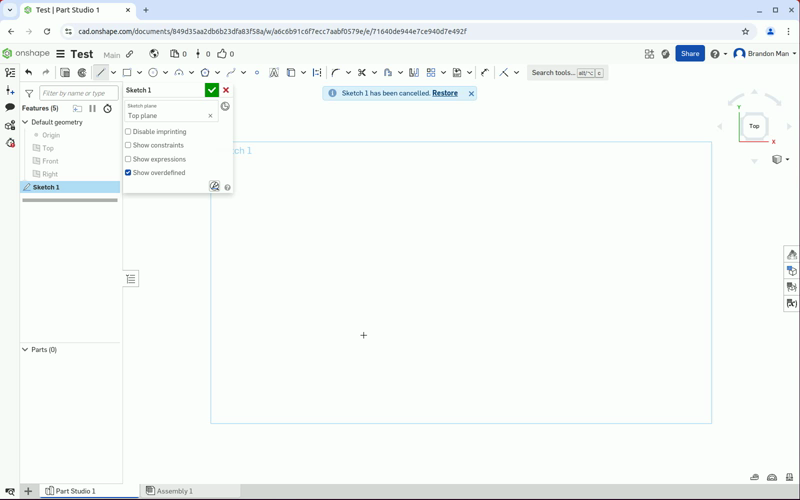
key_down(shift)
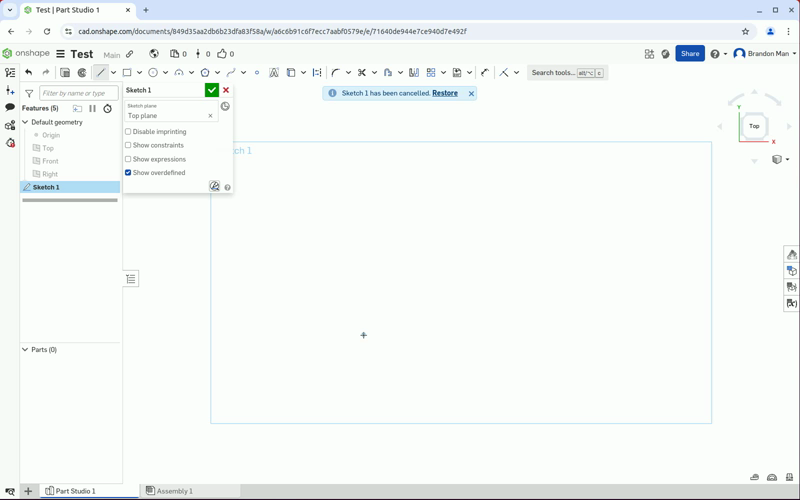
mouse_move(558, 334)
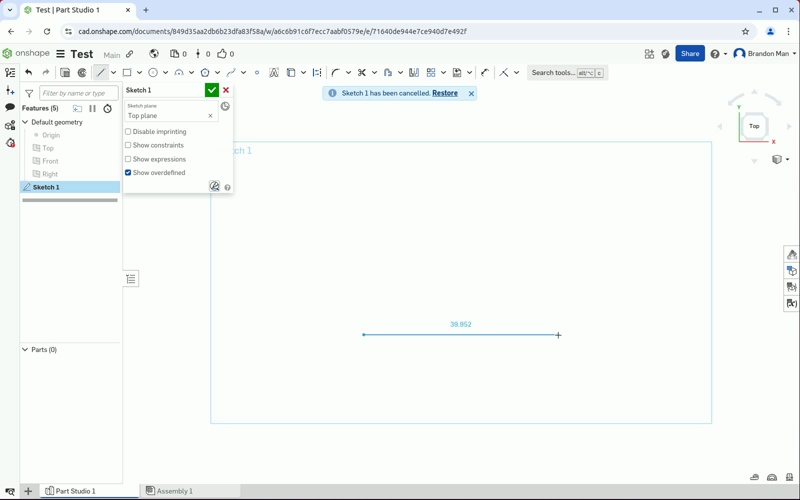
click(558, 334)
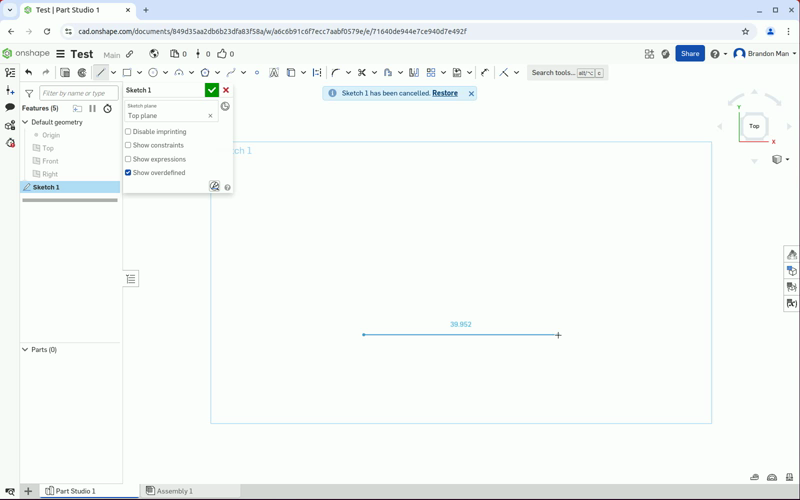
key_up(shift)
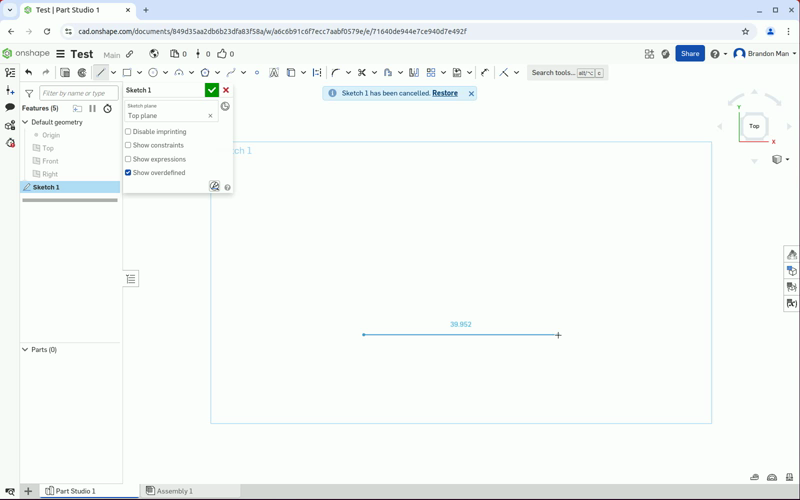
key_down(shift)
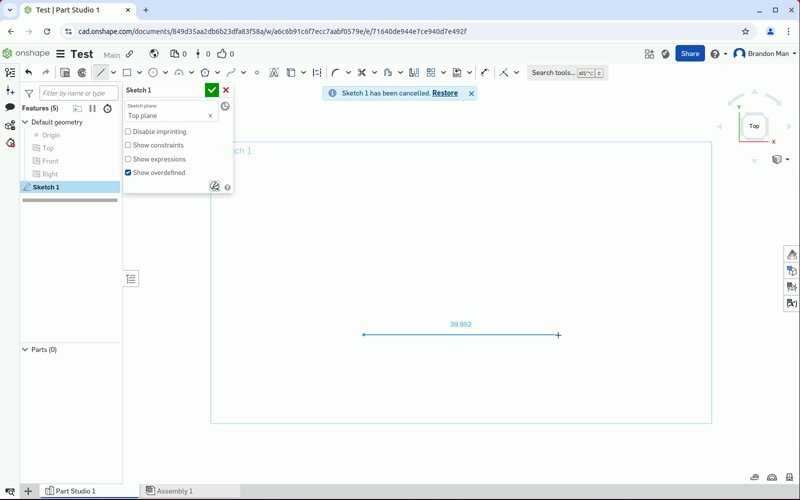
mouse_move(558, 231)
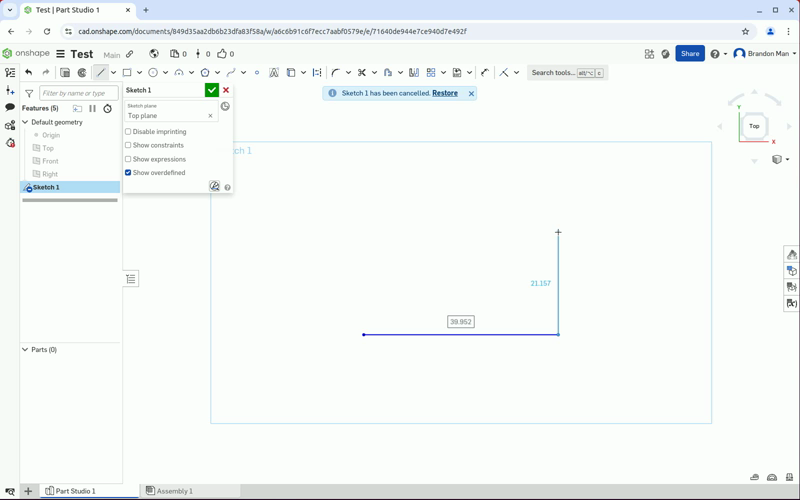
click(558, 231)
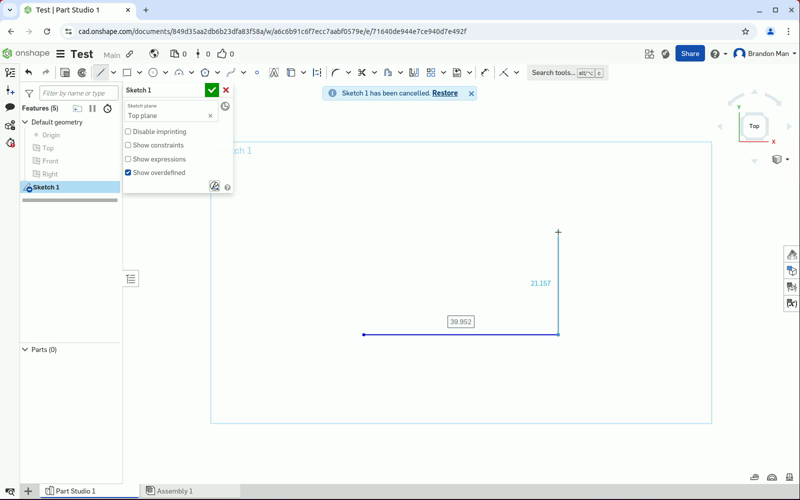
key_up(shift)
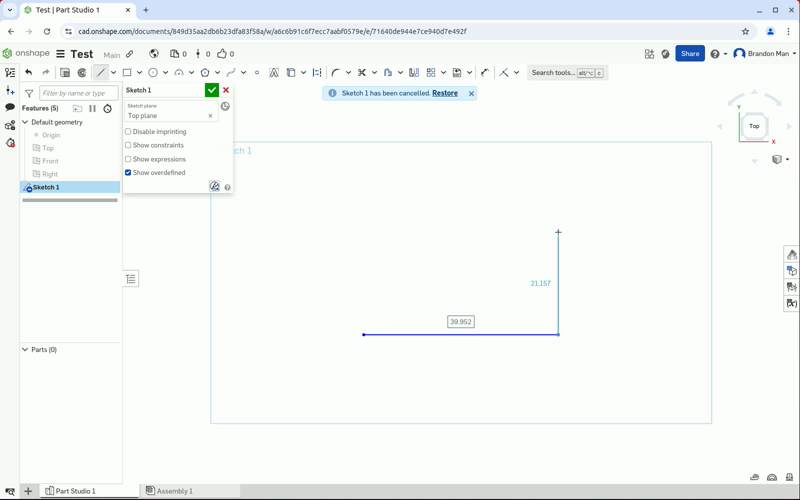
key_down(shift)
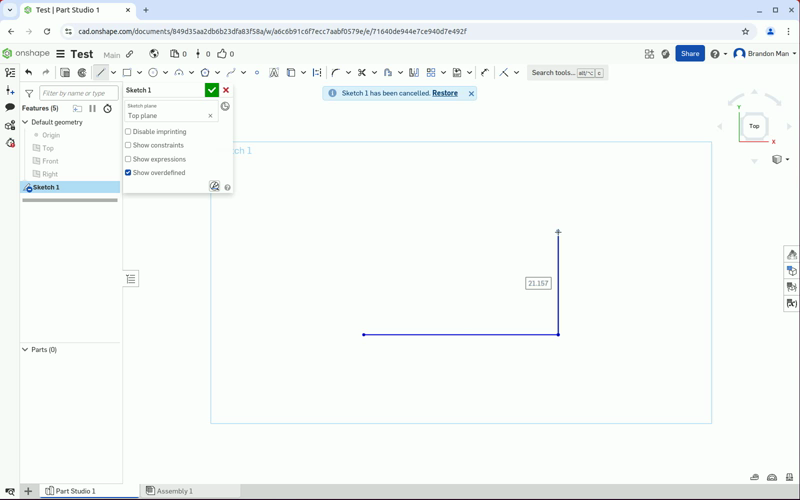
mouse_move(363, 231)
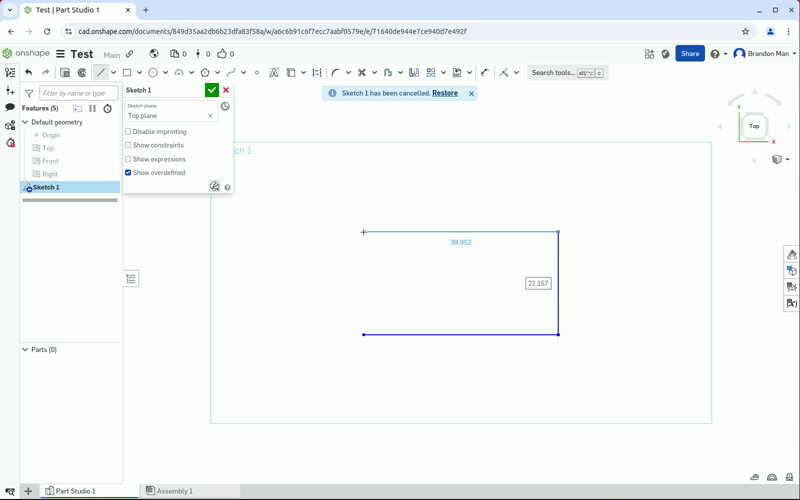
click(363, 231)
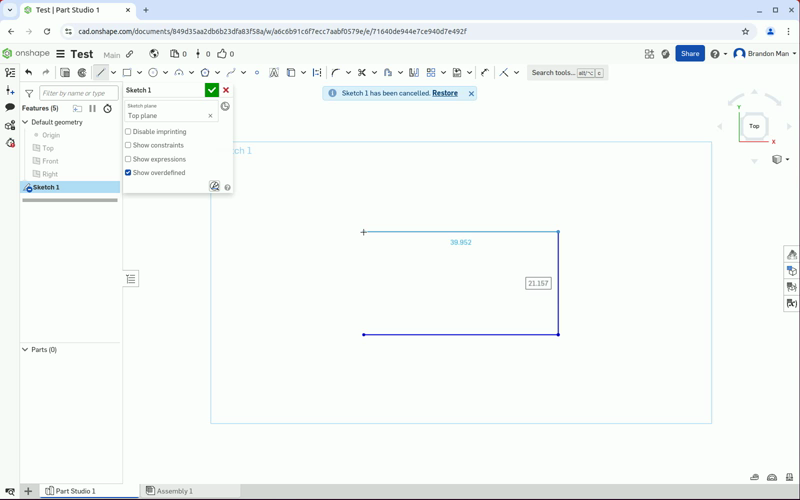
key_up(shift)
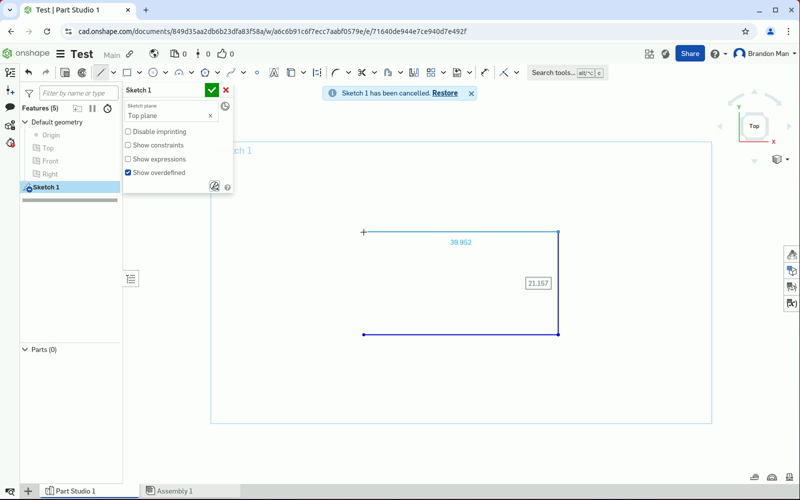
key_down(shift)
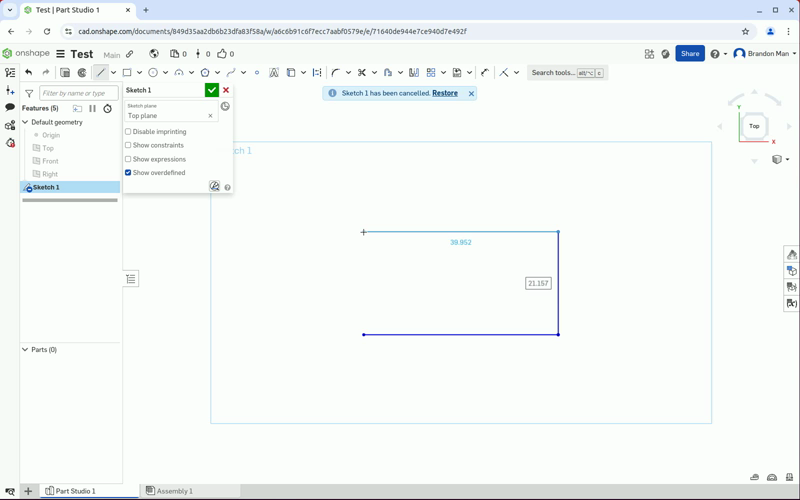
mouse_move(363, 334)
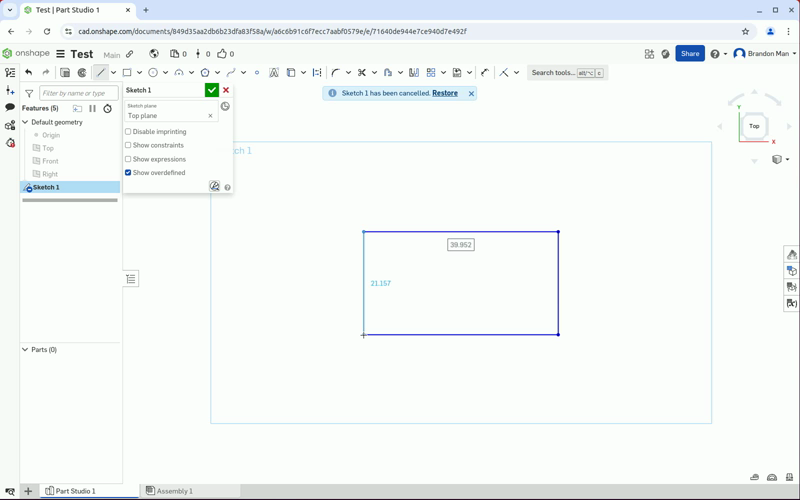
key_up(shift)
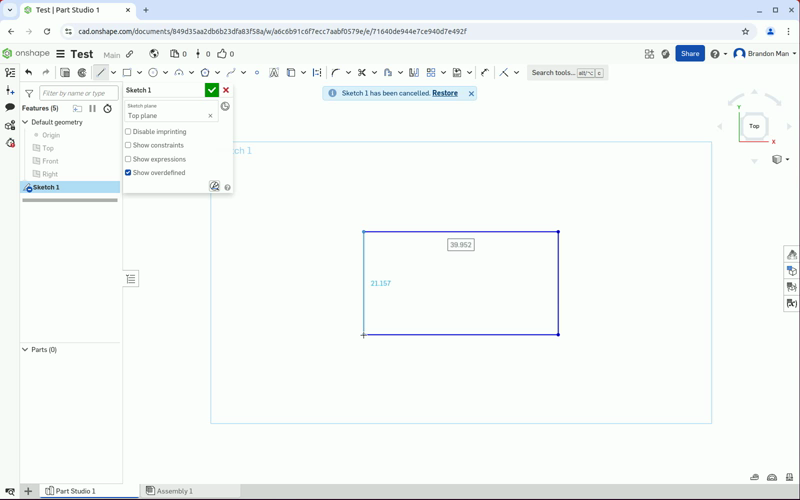
click(363, 334)
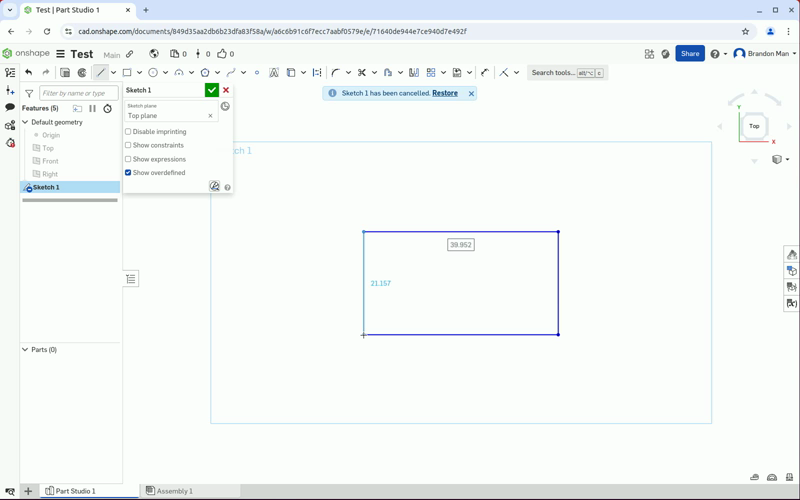
key(esc)
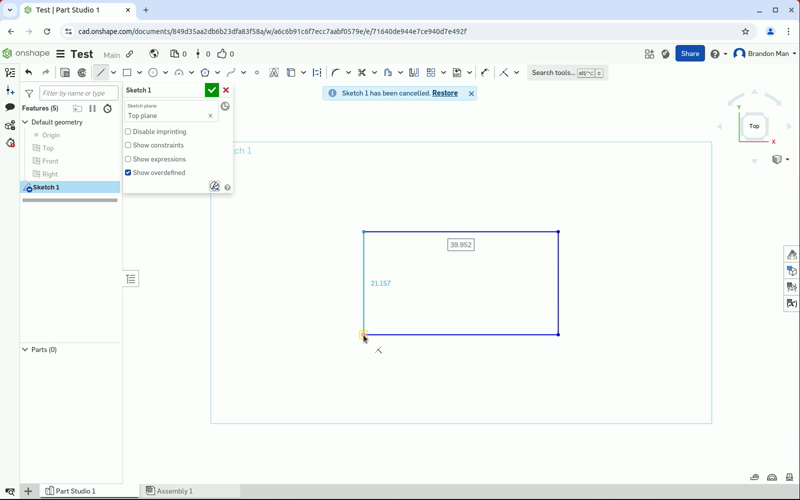
mouse_move(380, 260)
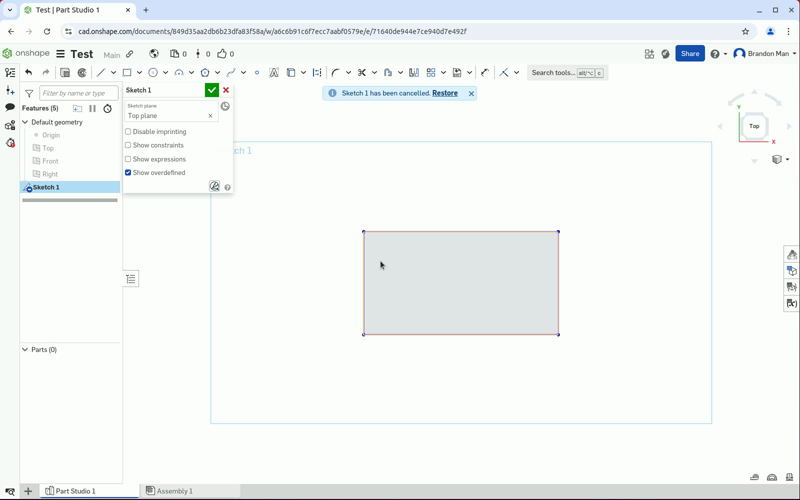
click(380, 260)
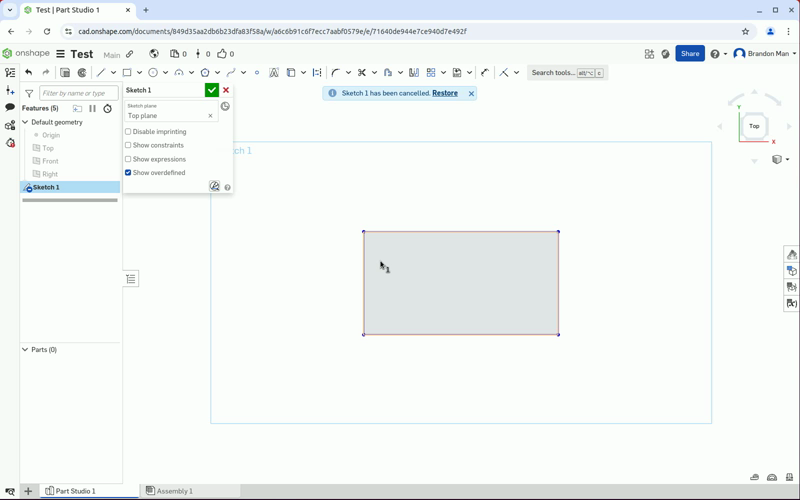
mouse_move(73, 352)
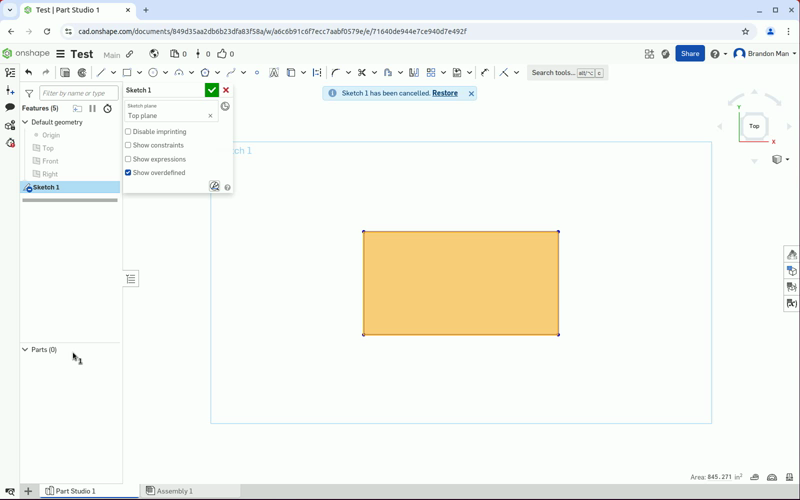
key(shift+y)
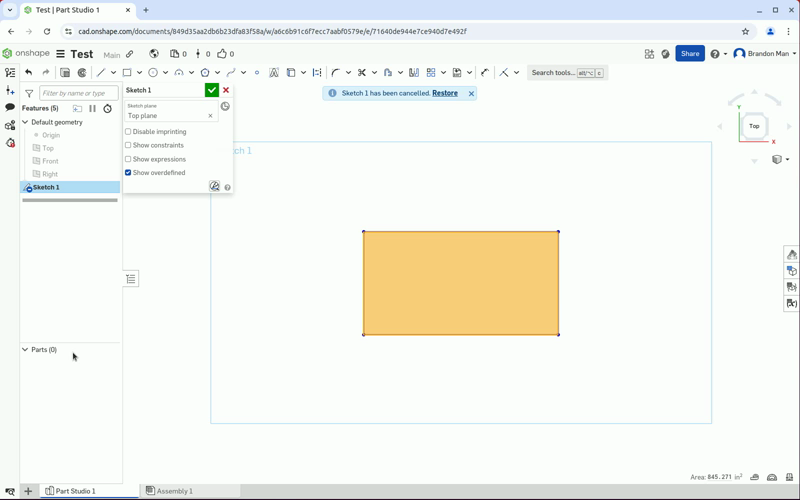
key(shift+e)
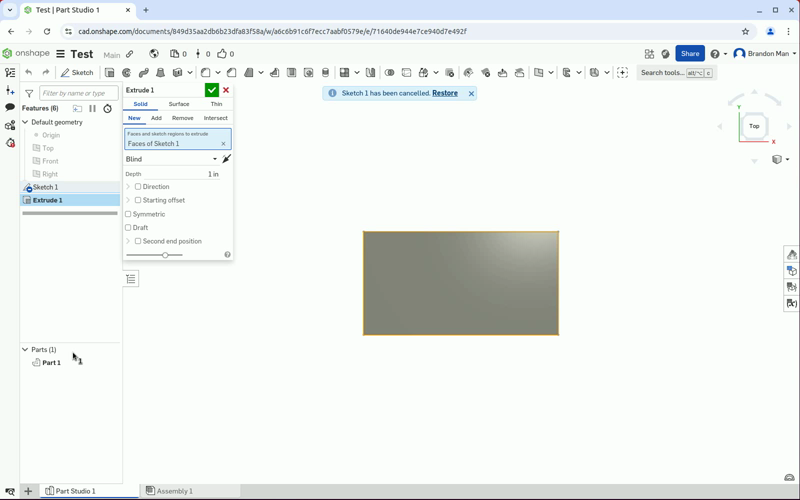
mouse_move(143, 106)
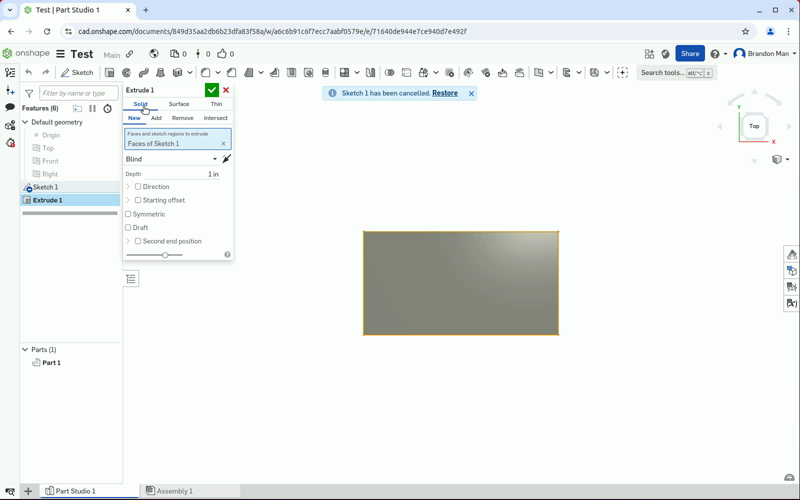
click(143, 106)
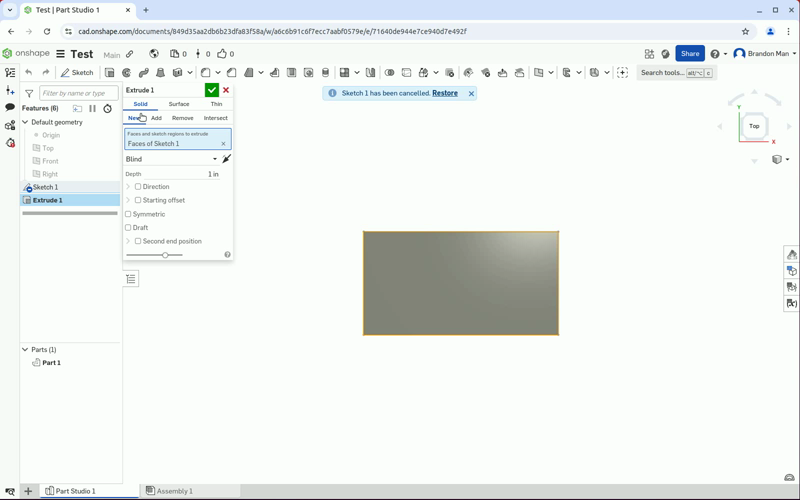
mouse_move(137, 120)
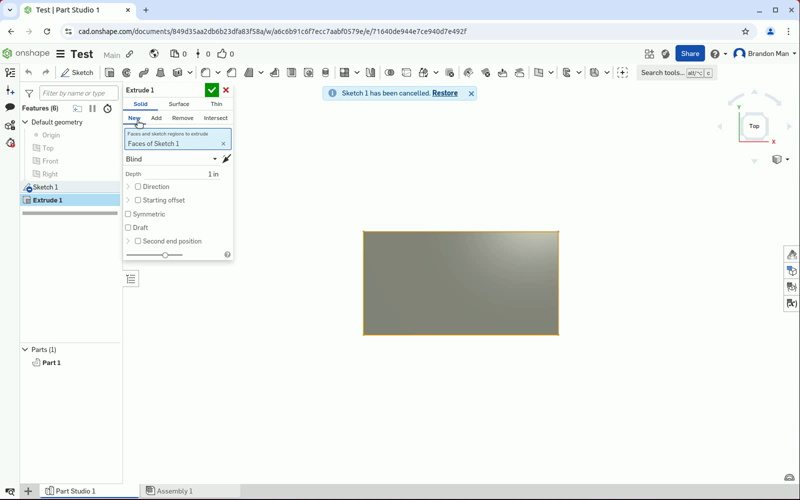
click(137, 120)
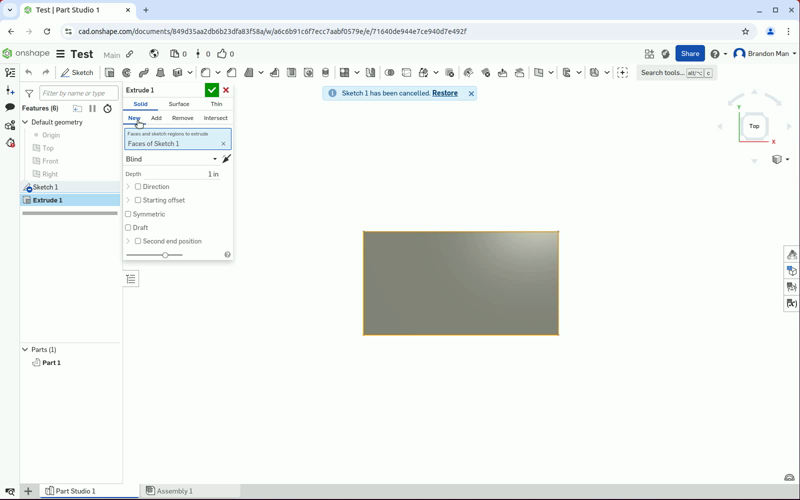
key(tab, 4)
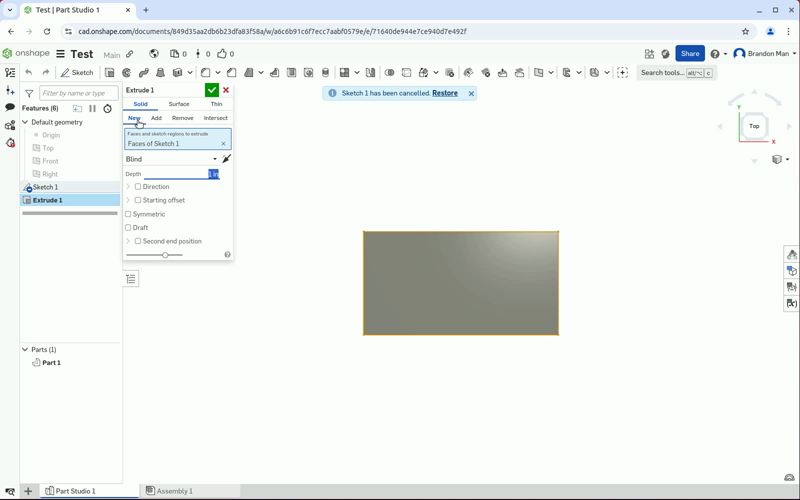
text(3.611)
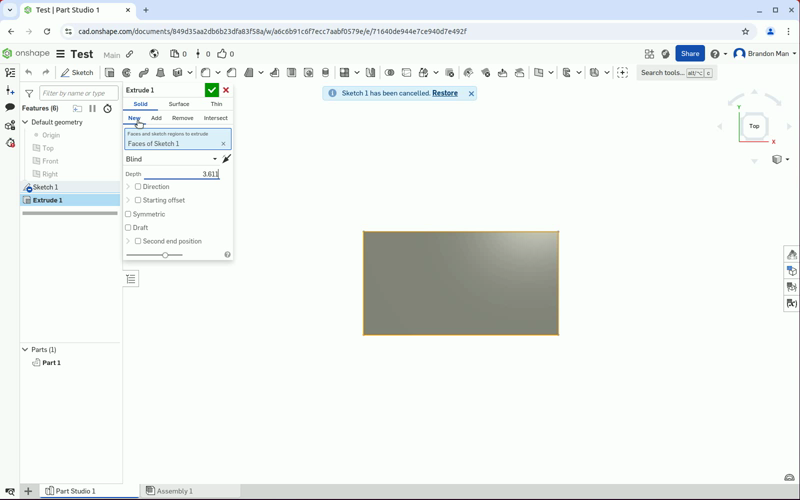
key(enter)
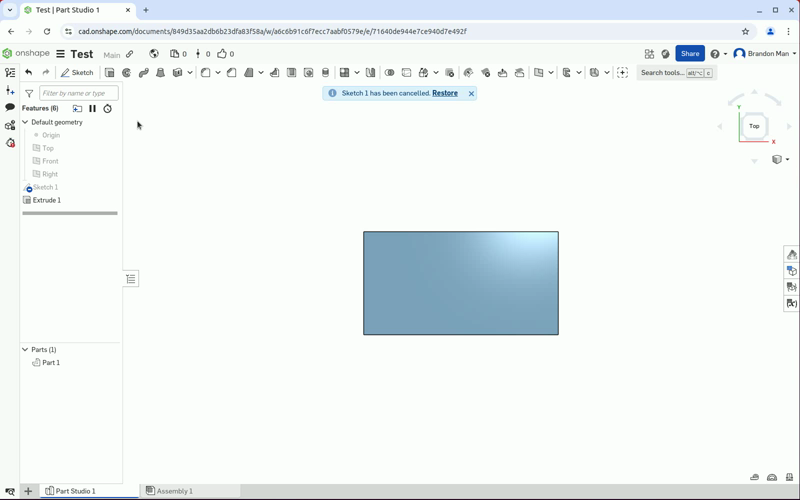
key(shift+h)
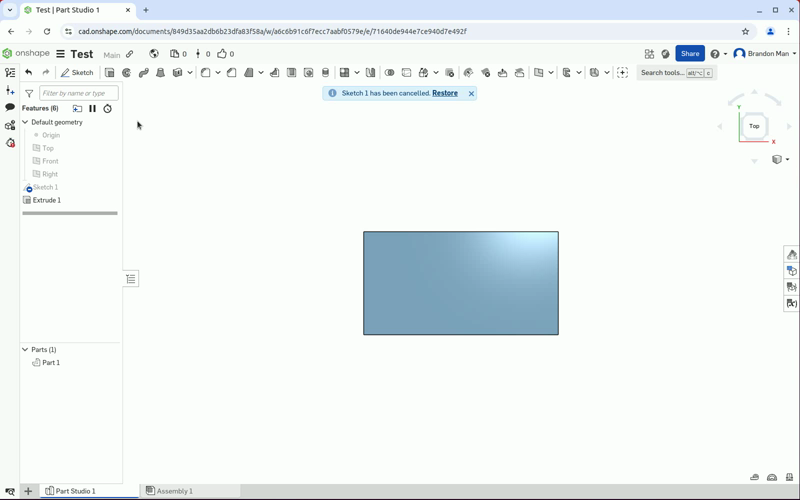
key(shift+h)
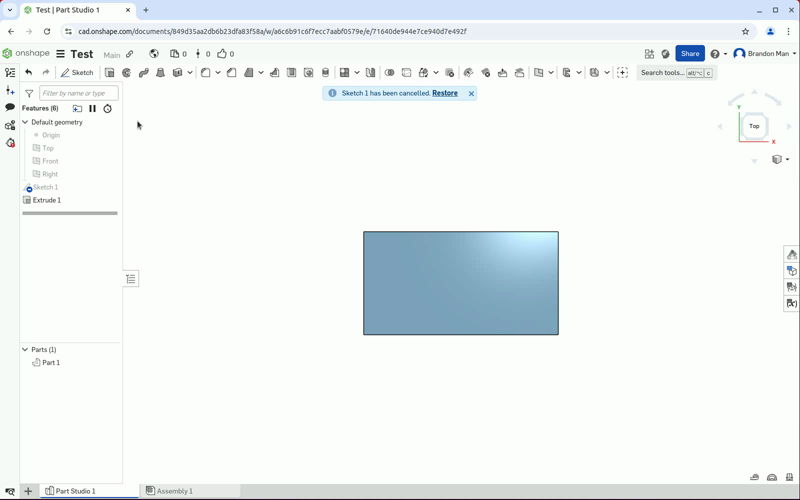
mouse_move(73, 189)
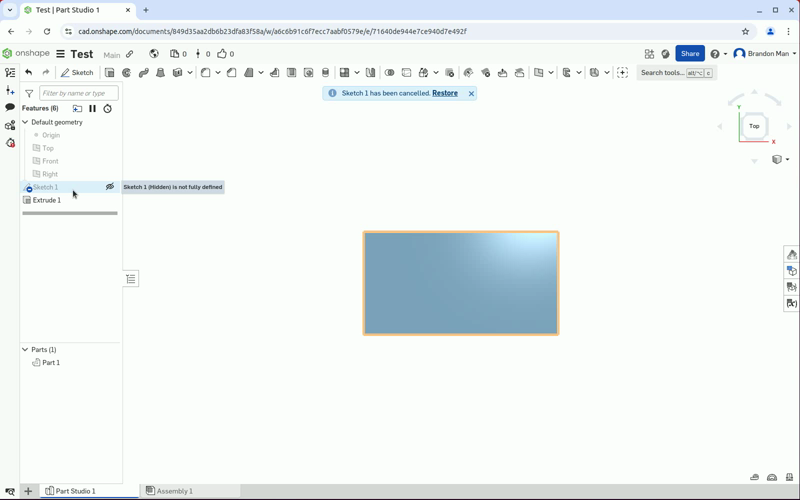
click(73, 189)
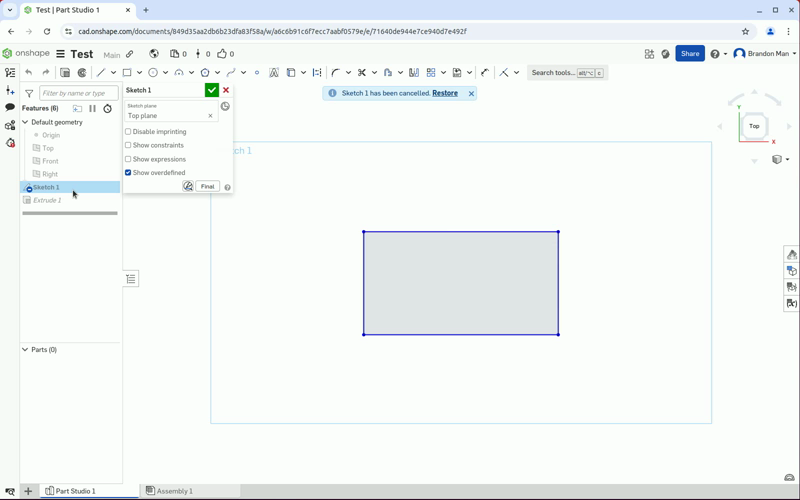
mouse_move(229, 92)
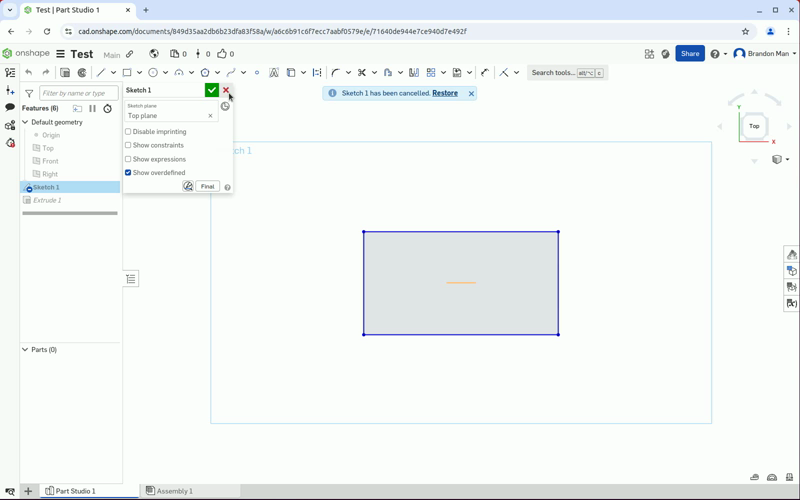
click(229, 92)
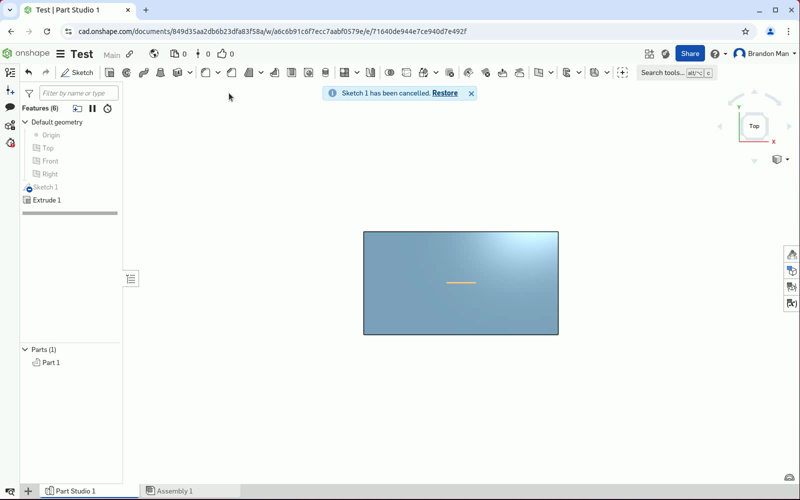
mouse_move(541, 75)
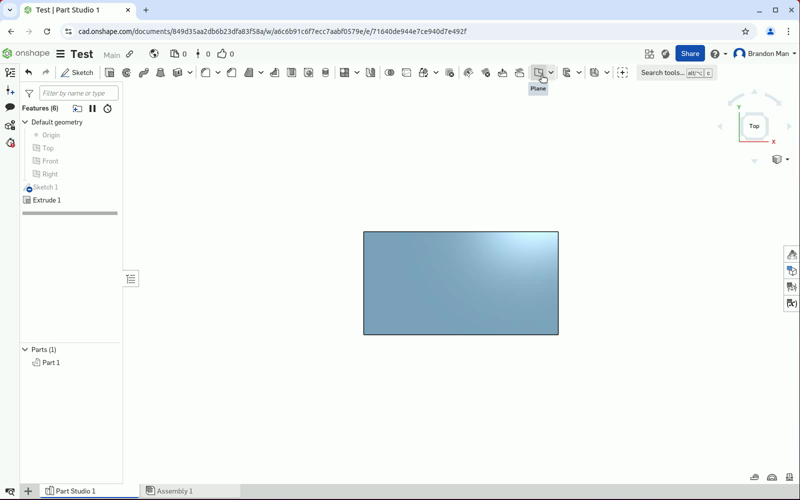
click(541, 75)
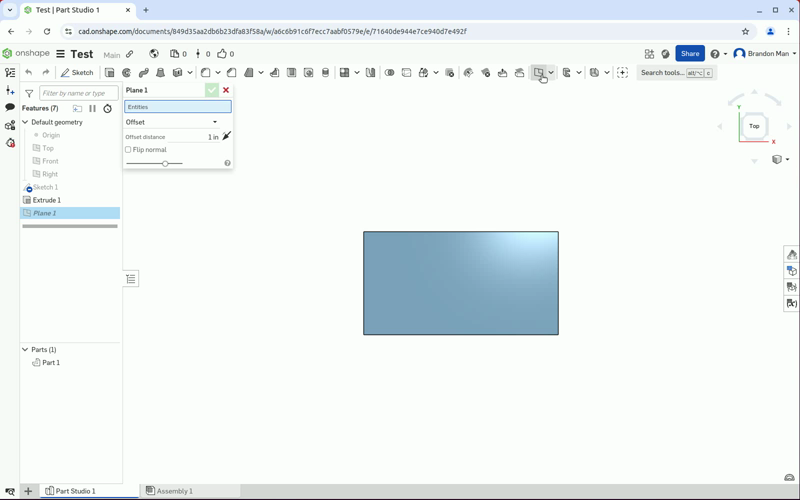
mouse_move(73, 150)
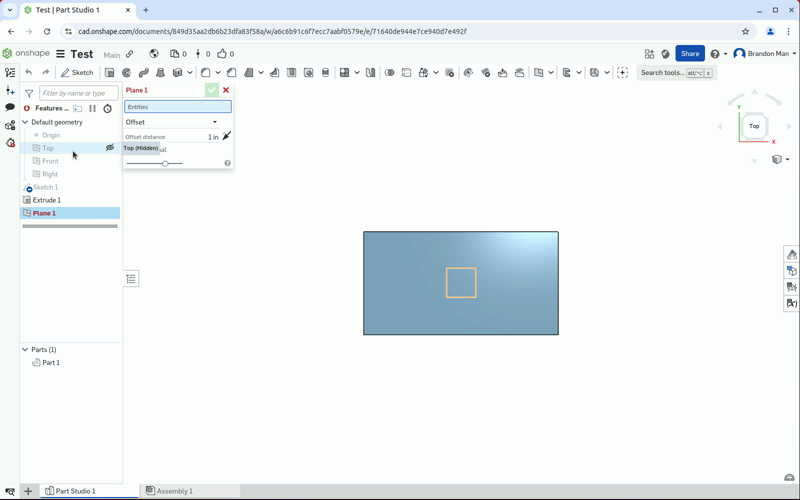
click(73, 150)
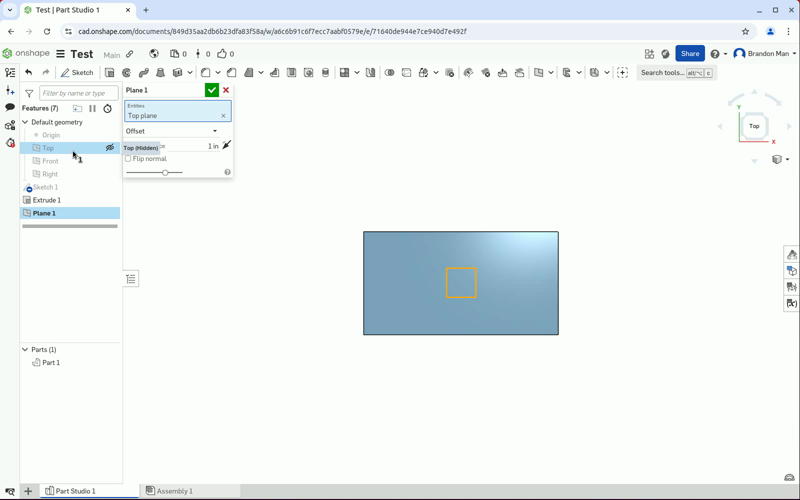
key(tab, 2)
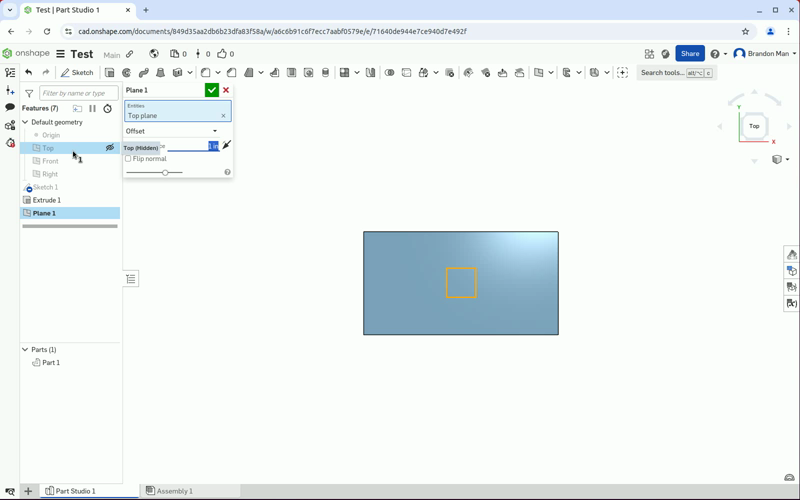
text(3.605)
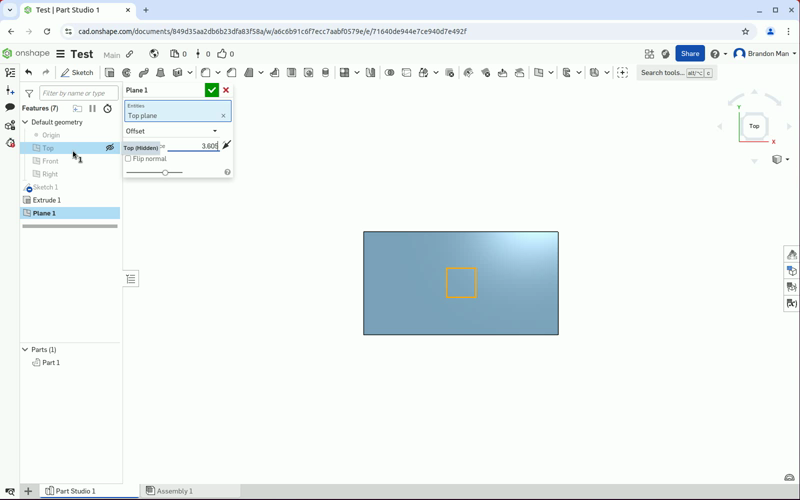
key(enter, 2)
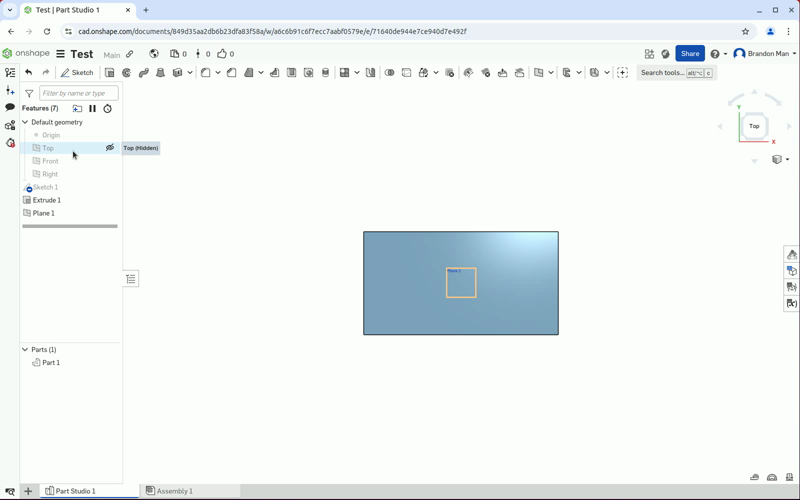
key(shift+s)
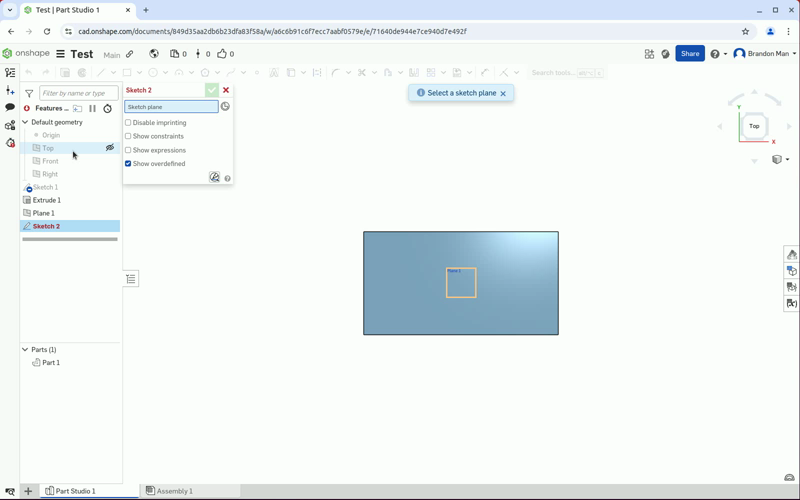
mouse_move(73, 215)
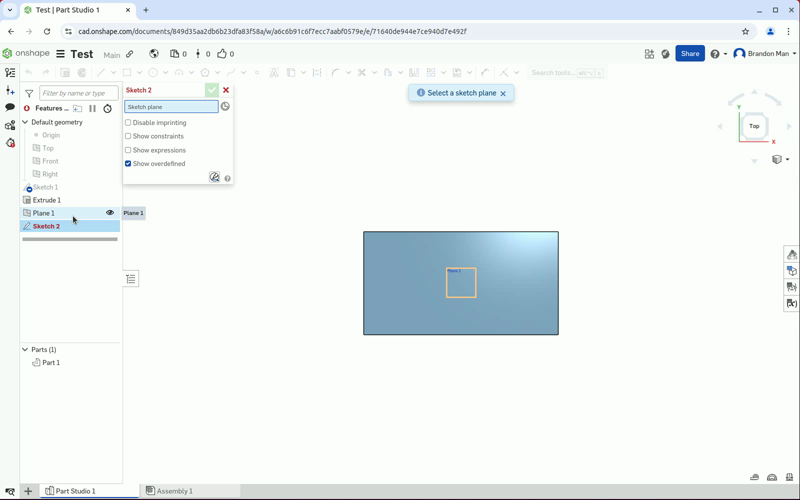
click(73, 215)
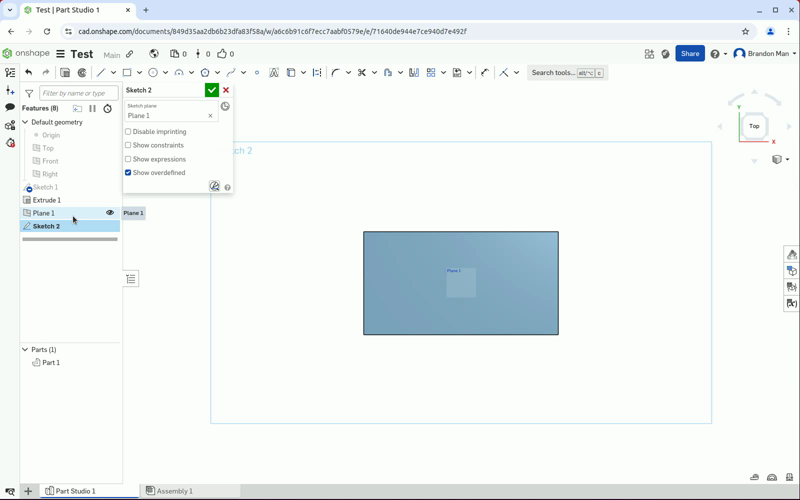
mouse_move(73, 352)
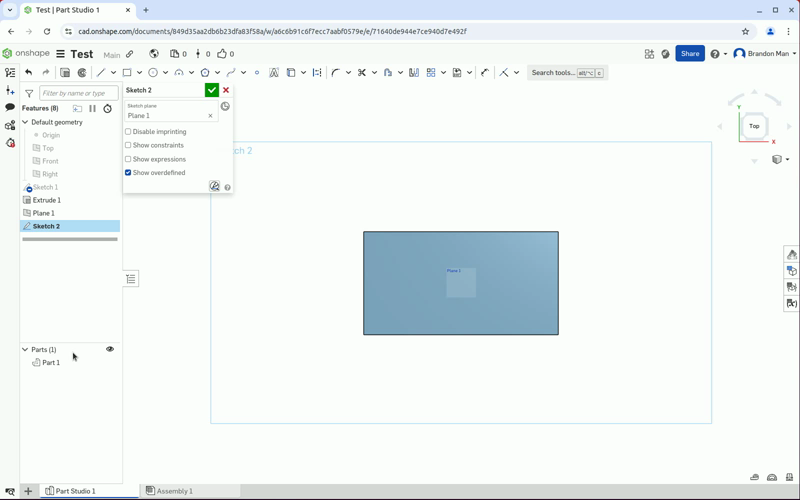
key(y)
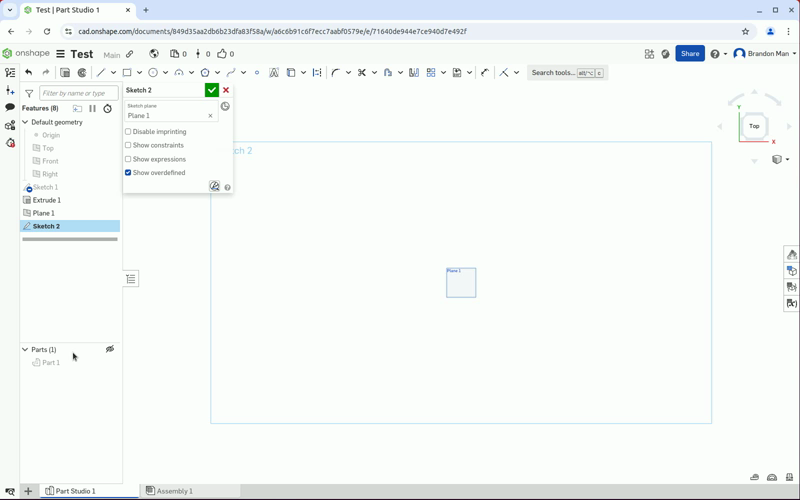
key(l)
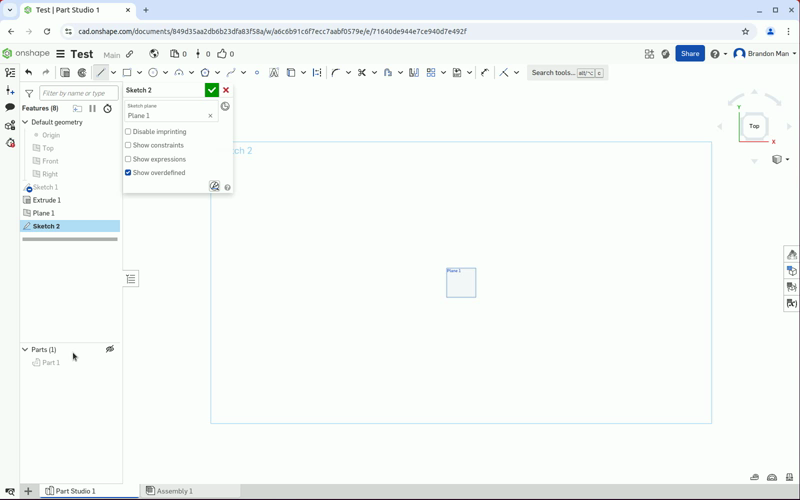
key_down(shift)
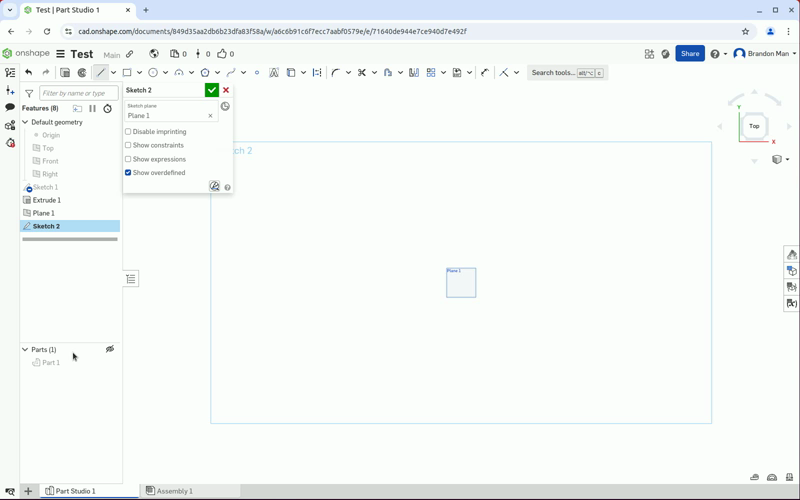
mouse_move(473, 300)
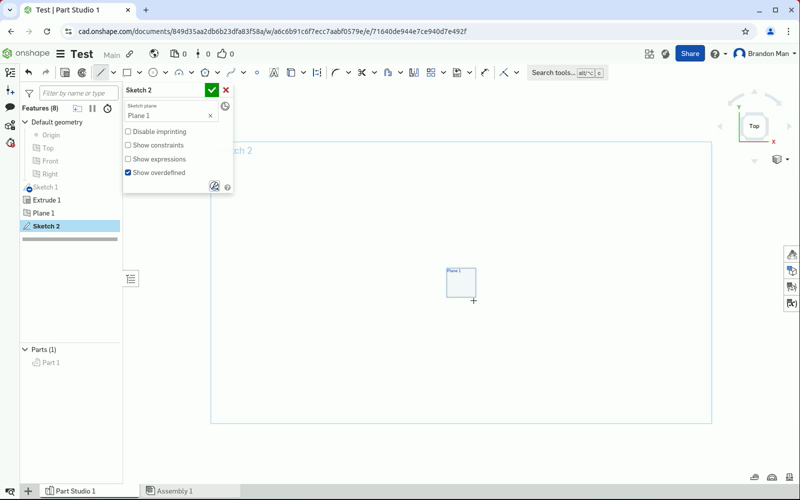
click(473, 300)
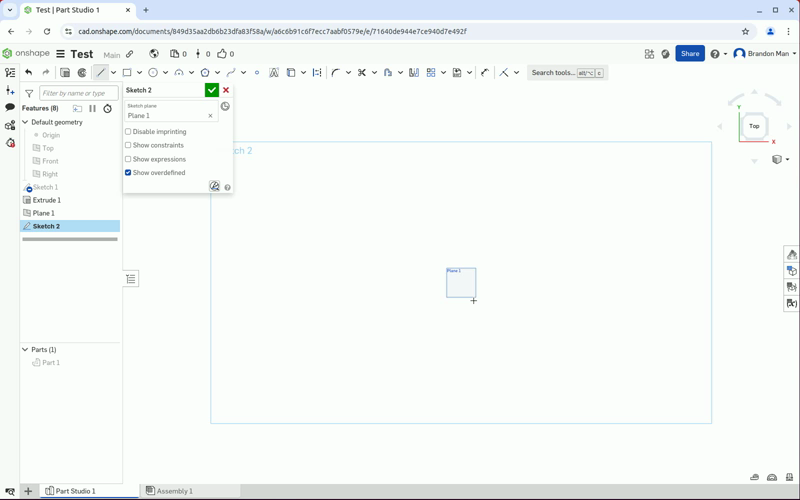
key_up(shift)
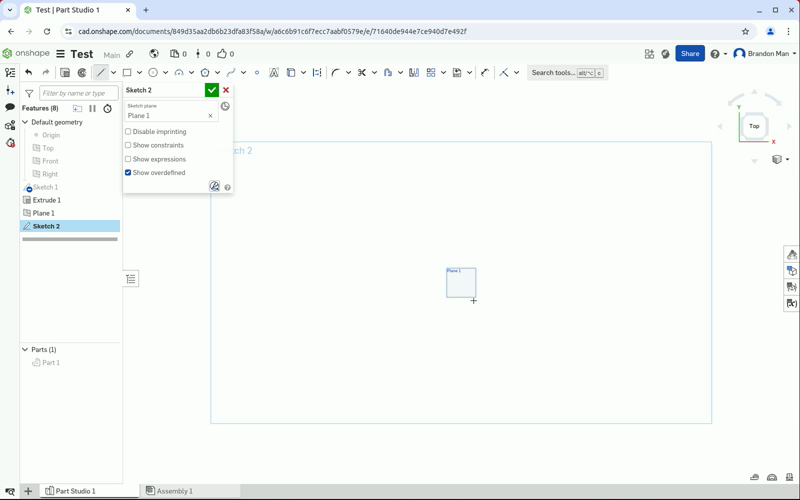
key_down(shift)
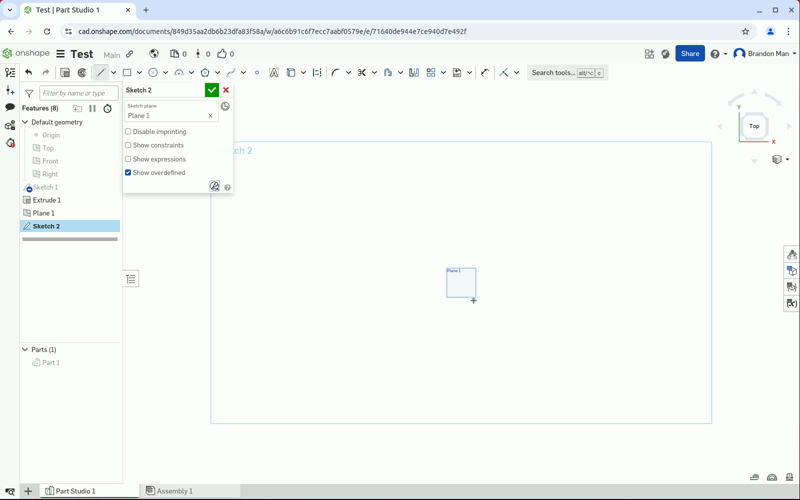
mouse_move(503, 300)
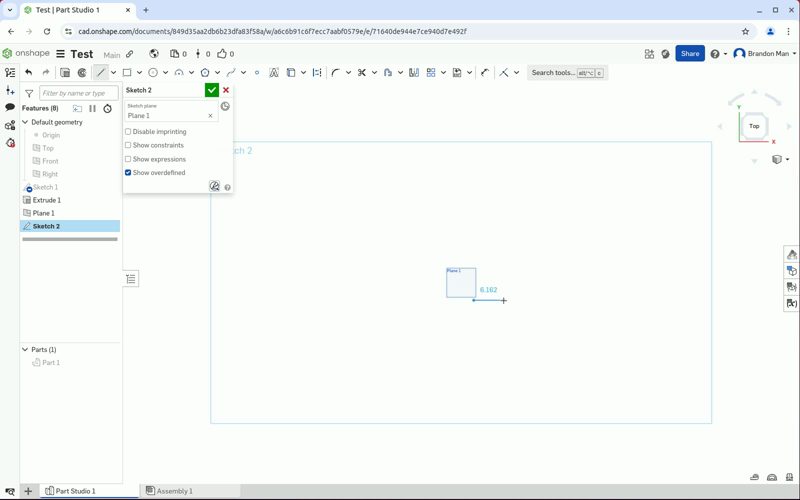
mouse_move(487, 300)
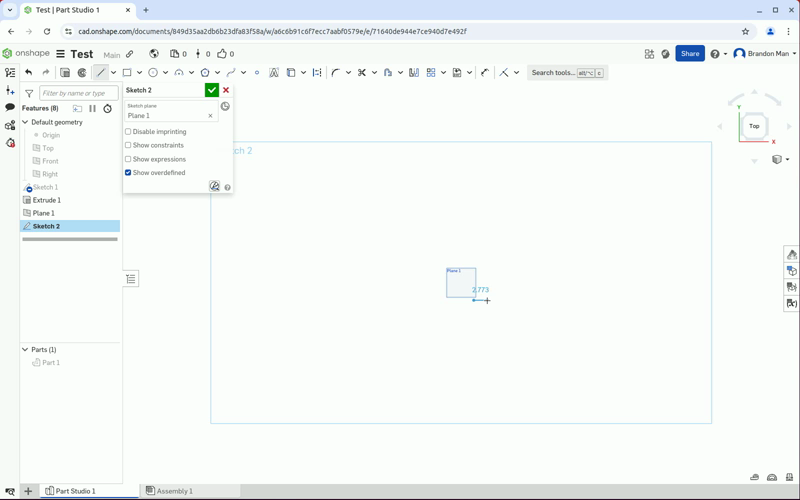
click(487, 300)
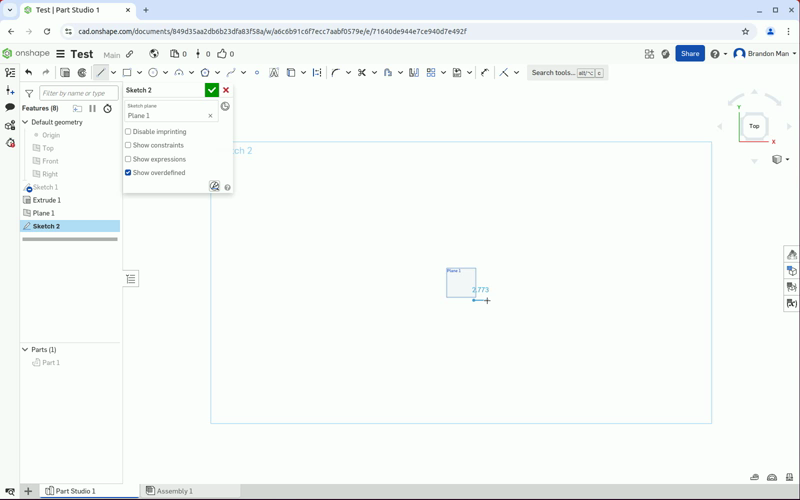
key_up(shift)
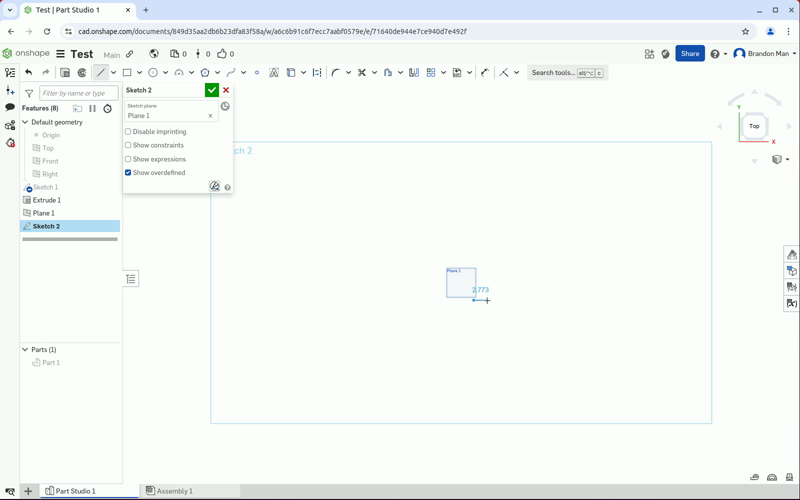
key_down(shift)
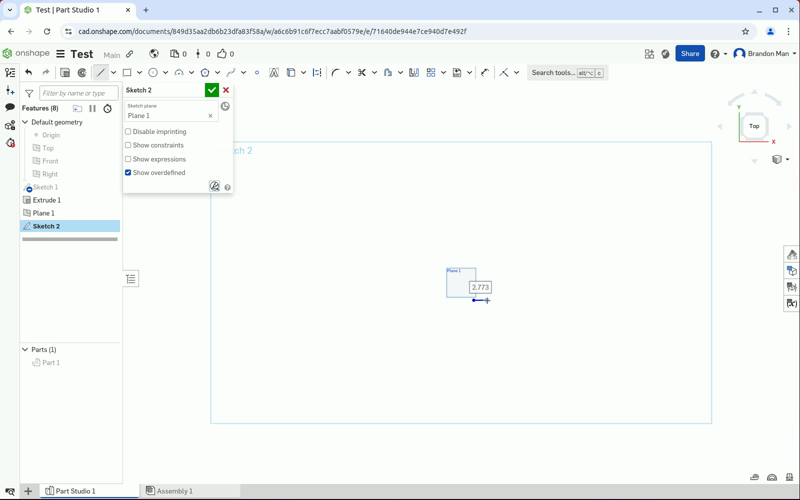
mouse_move(517, 300)
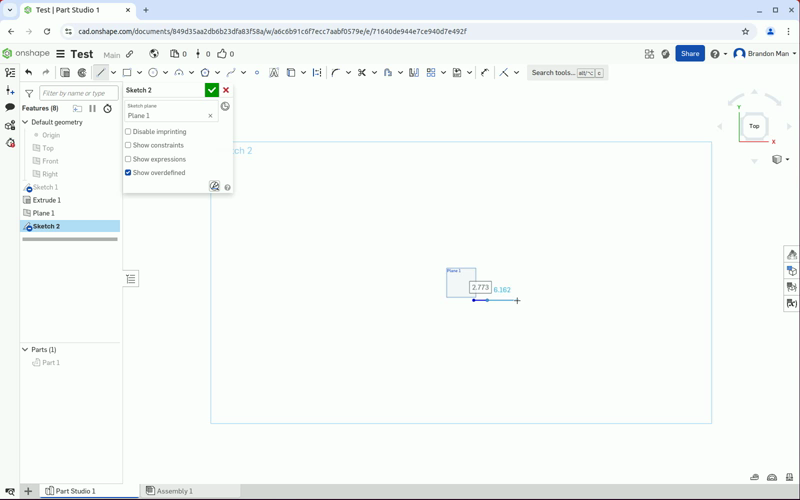
mouse_move(487, 264)
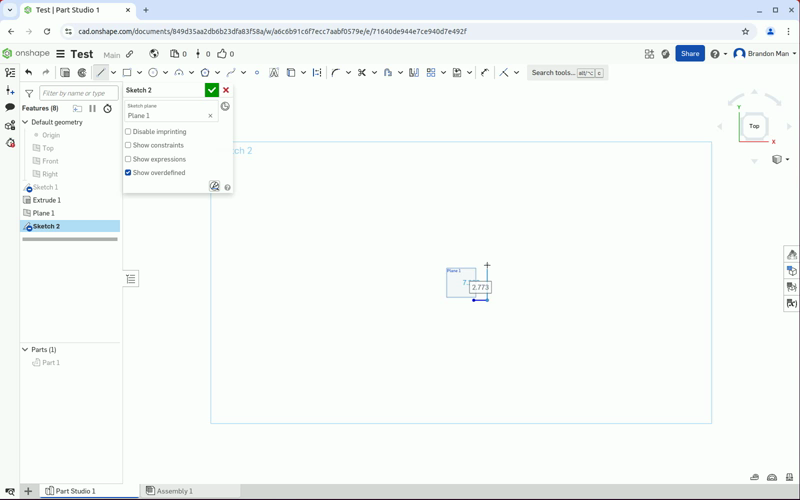
click(487, 264)
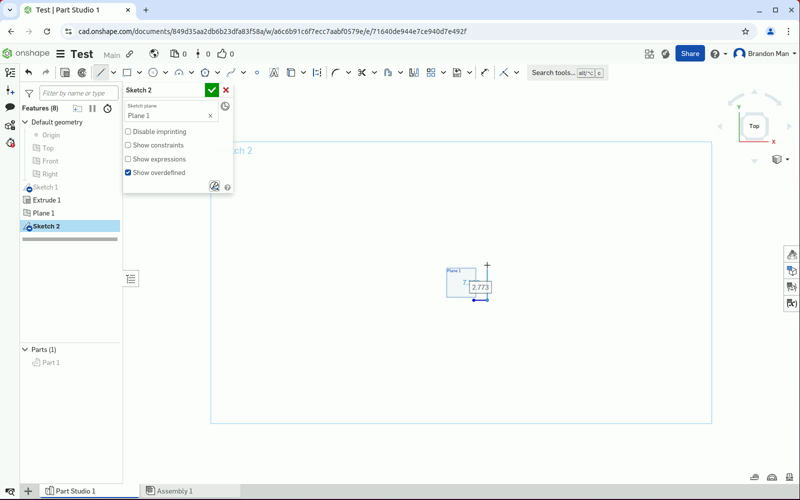
key_up(shift)
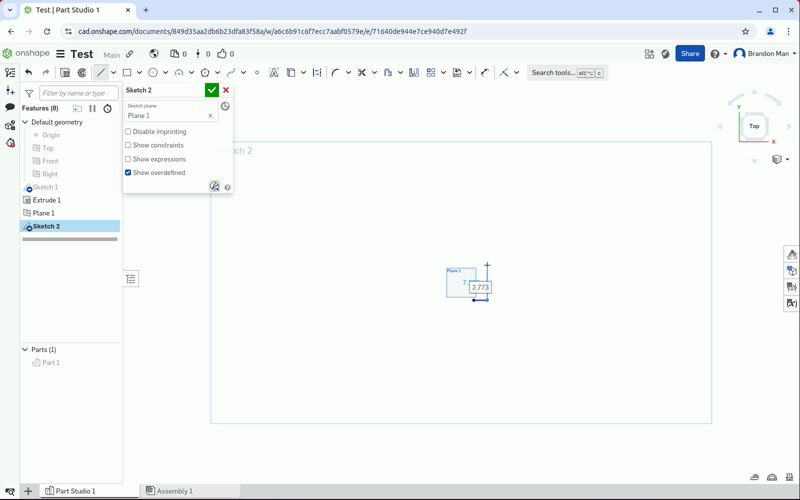
key_down(shift)
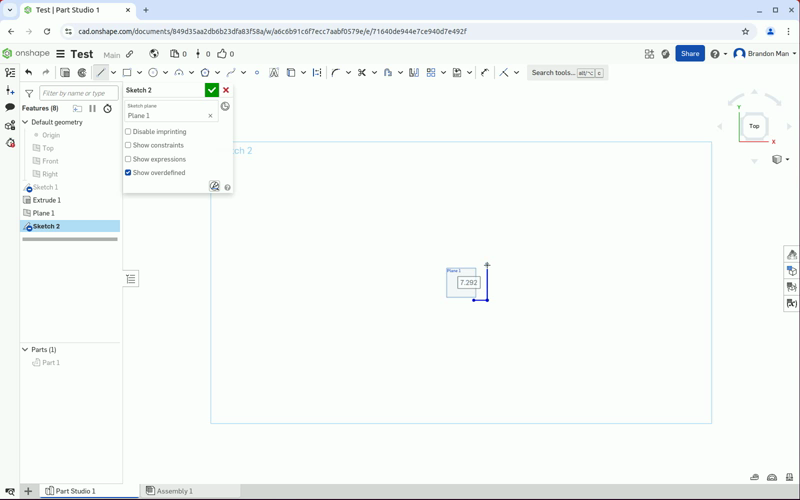
mouse_move(517, 264)
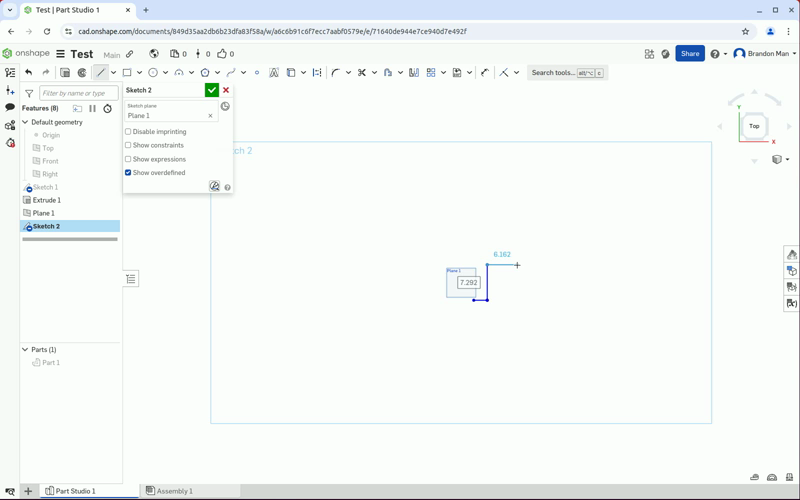
mouse_move(473, 264)
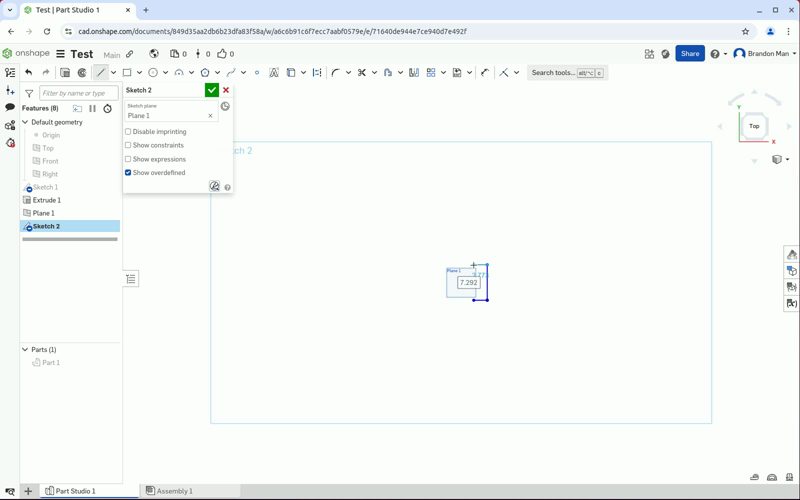
click(473, 264)
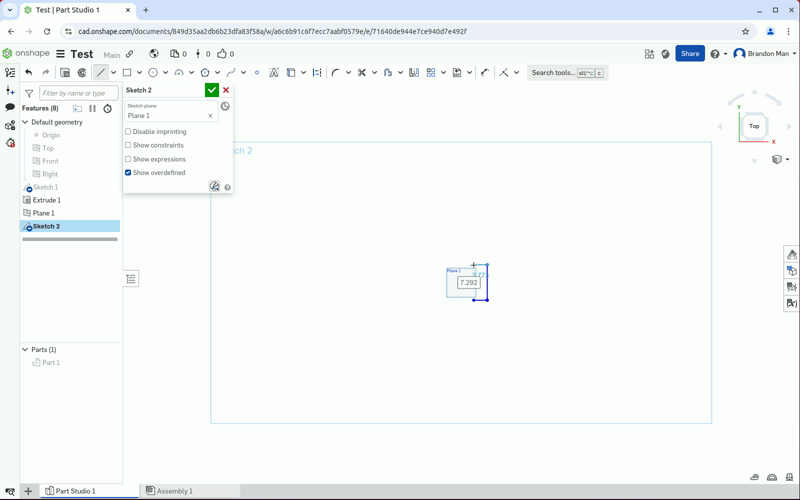
key_up(shift)
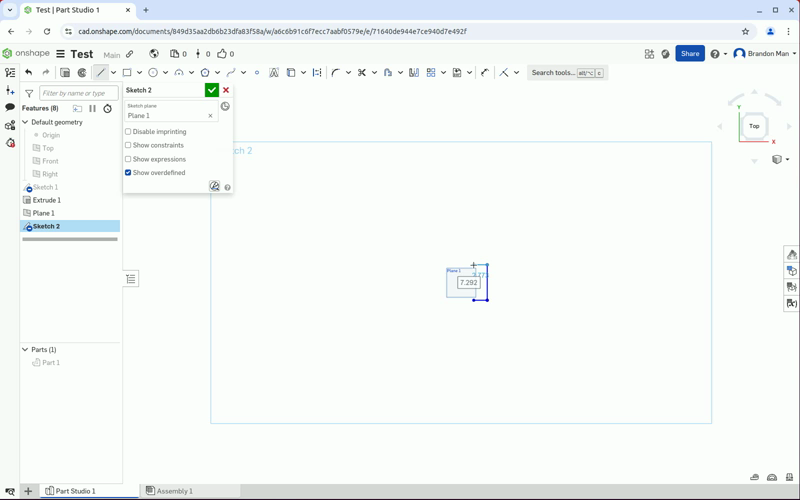
mouse_move(503, 264)
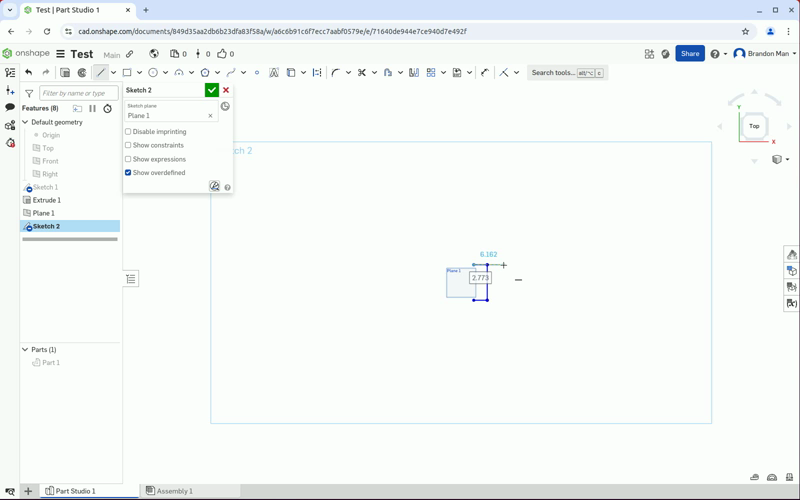
key_down(shift)
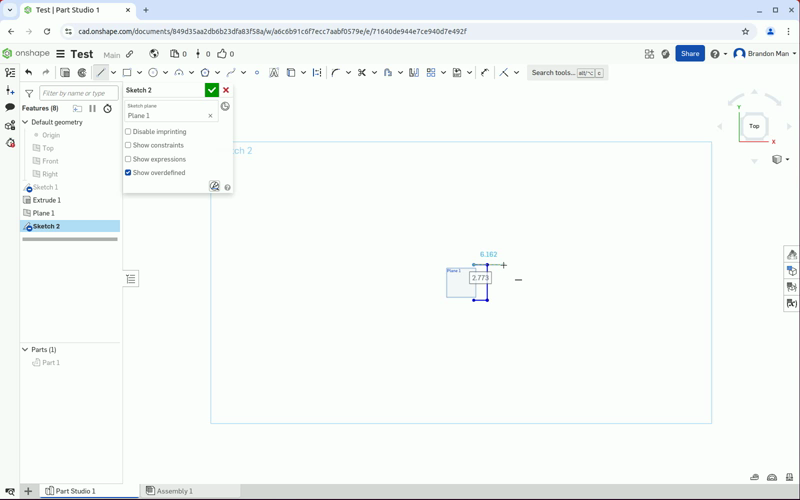
mouse_move(473, 300)
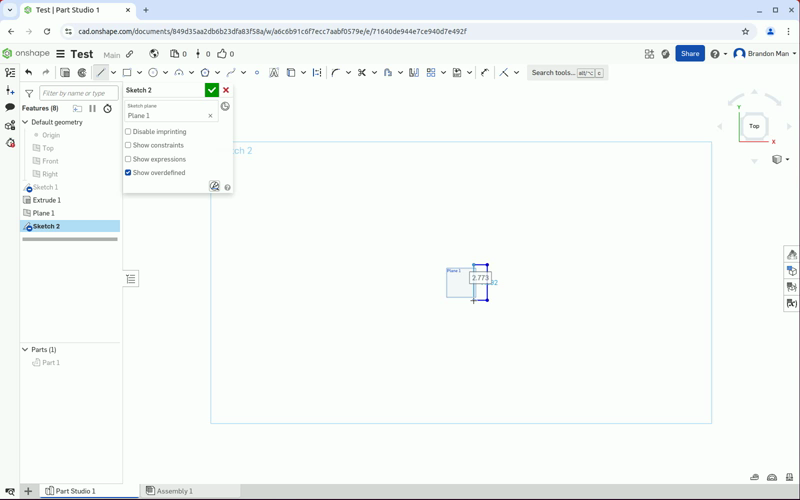
key_up(shift)
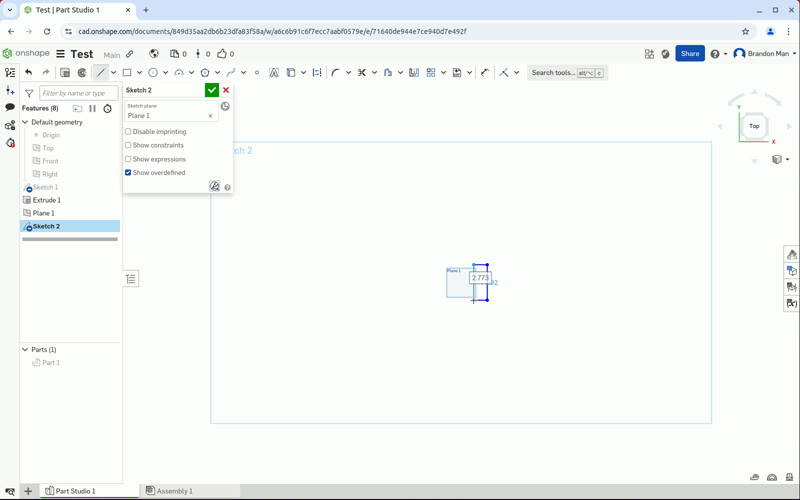
click(473, 300)
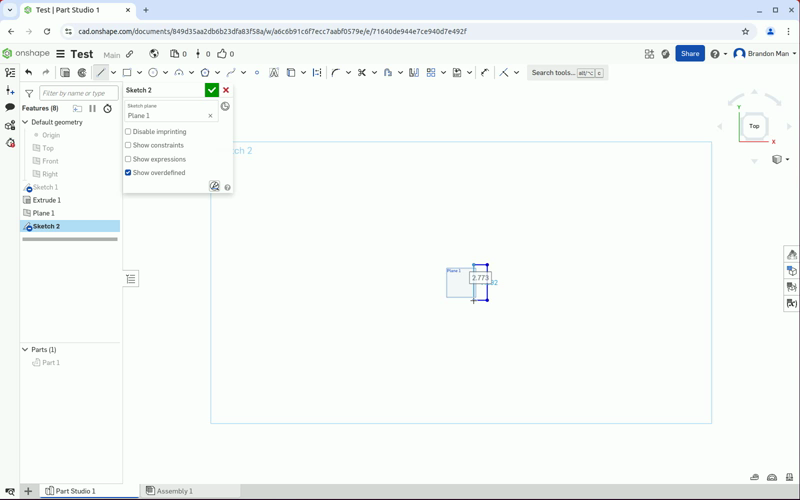
key(esc)
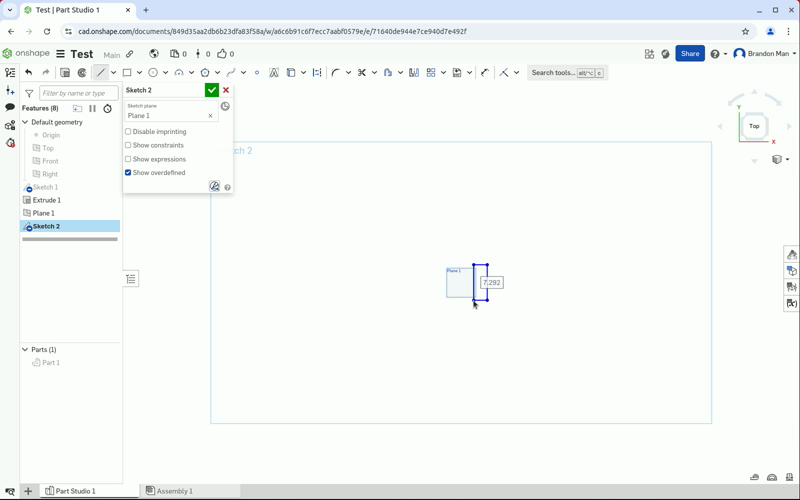
mouse_move(474, 280)
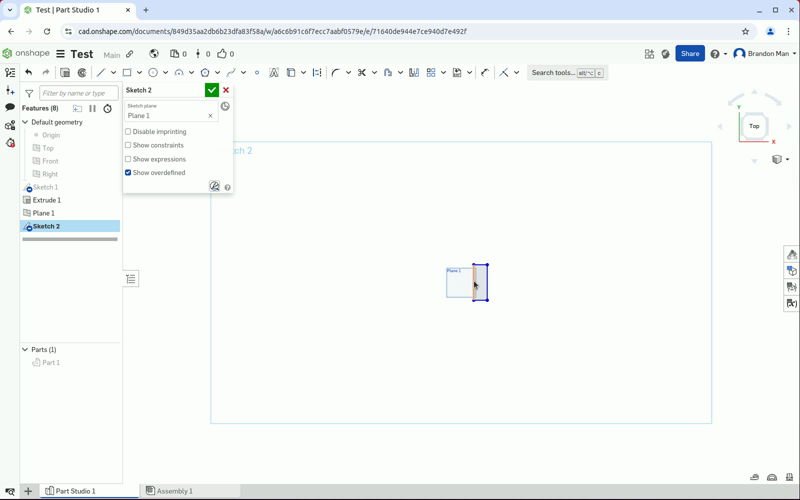
scroll(6)
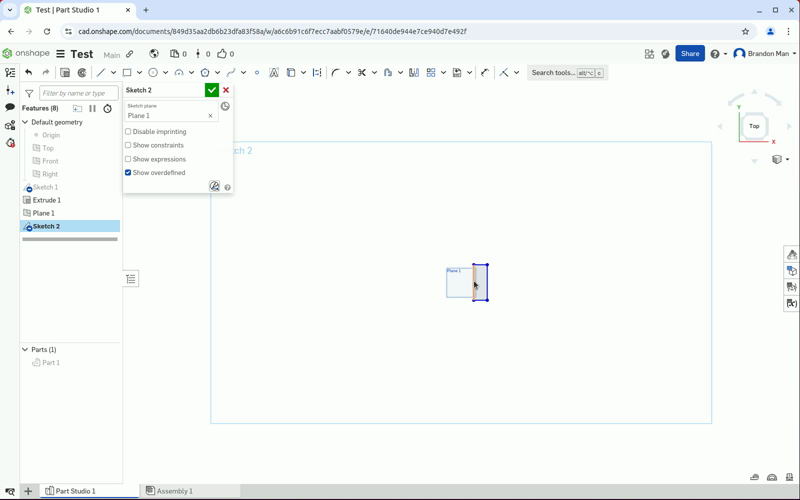
scroll(6)
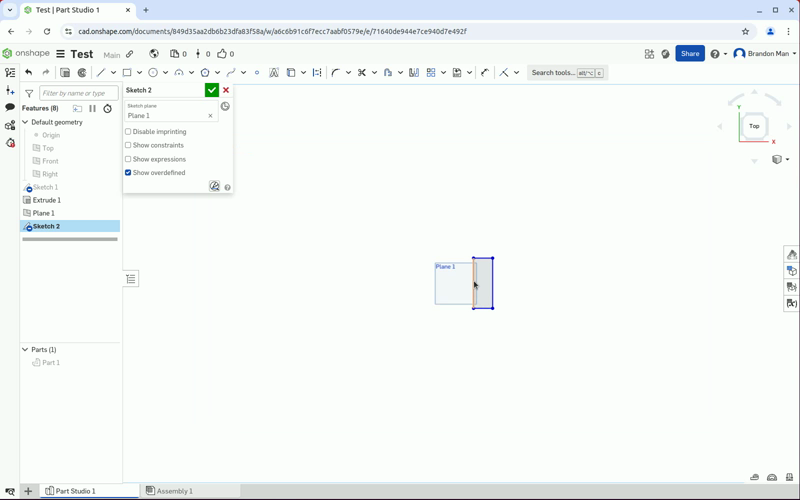
scroll(6)
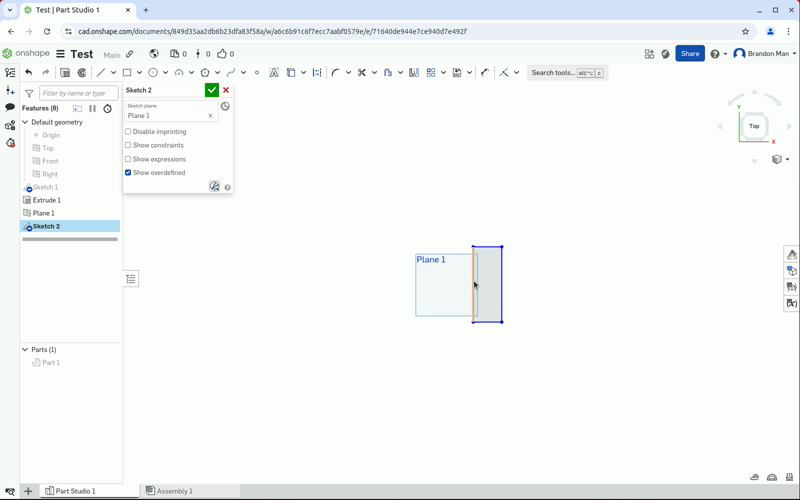
scroll(6)
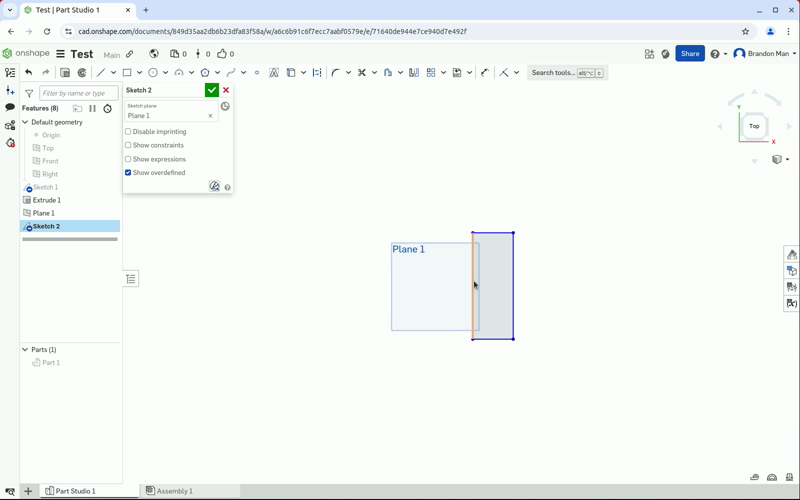
scroll(6)
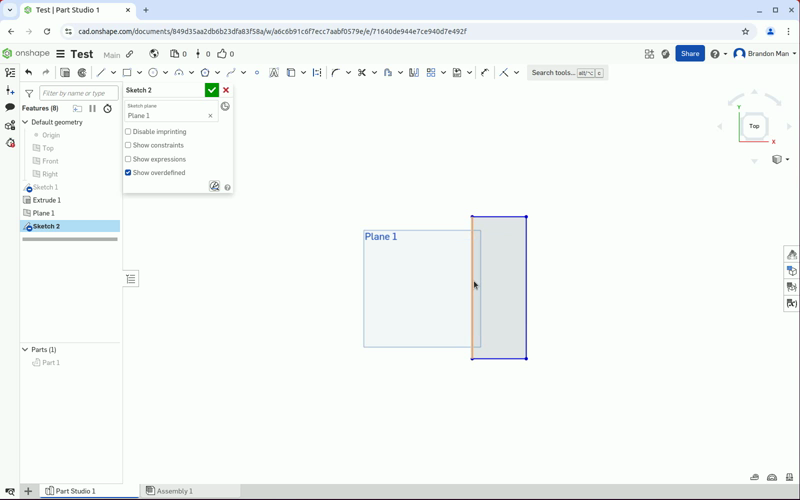
scroll(6)
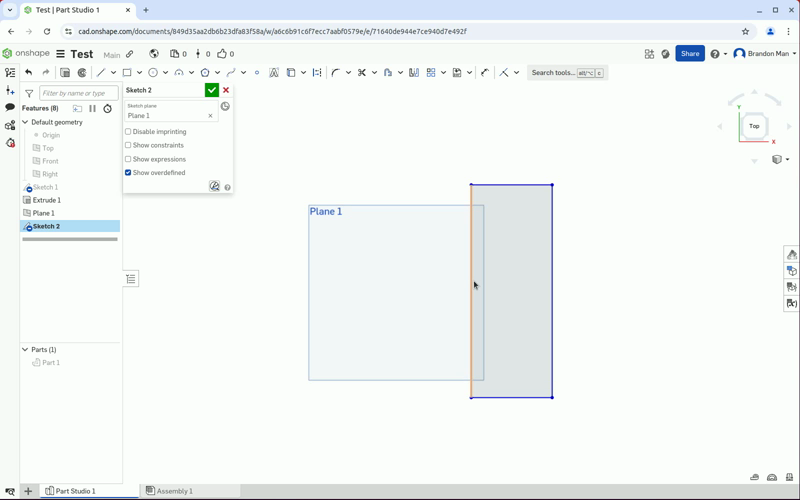
scroll(6)
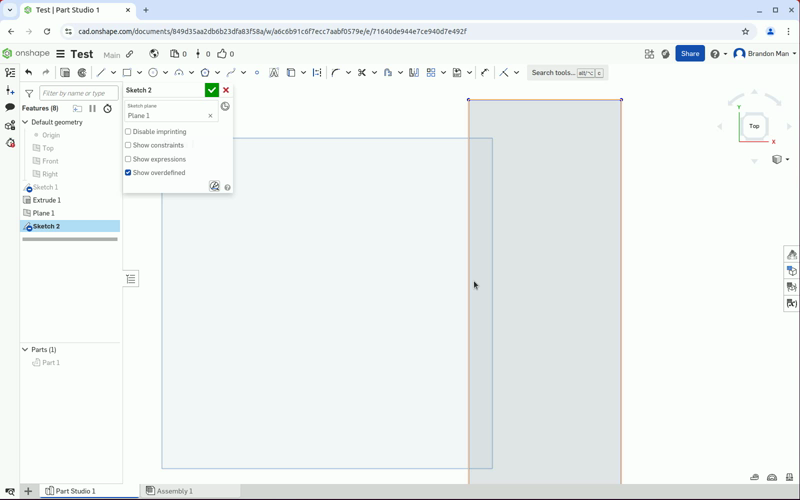
click(474, 280)
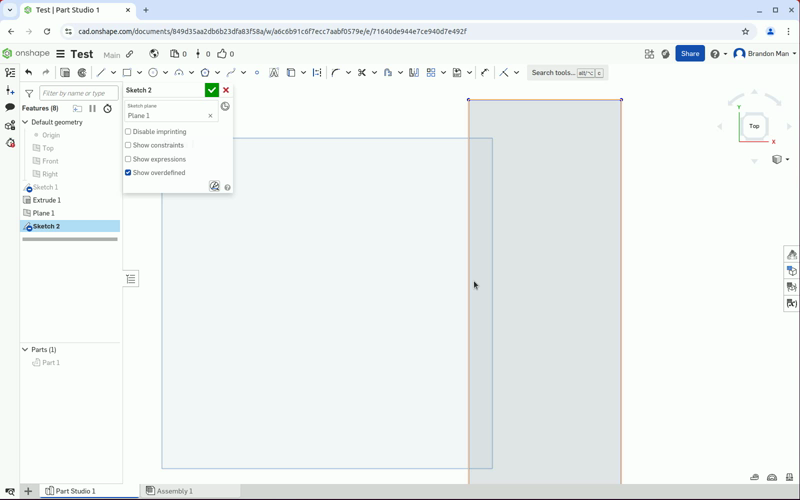
scroll(-6)
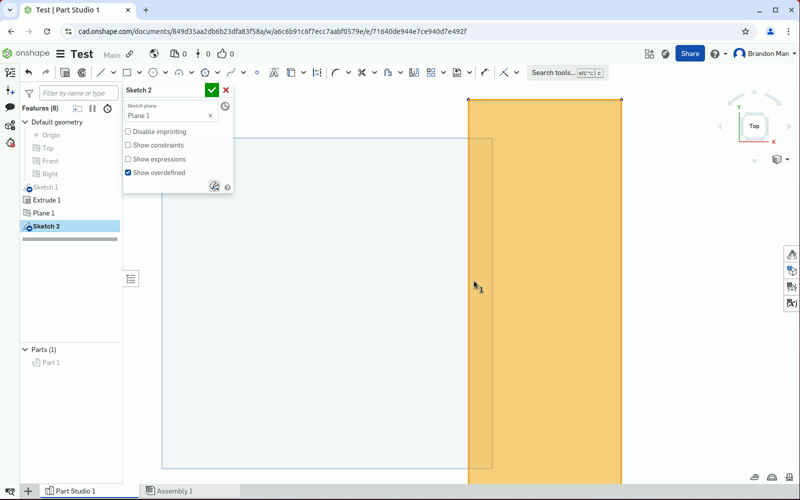
scroll(-6)
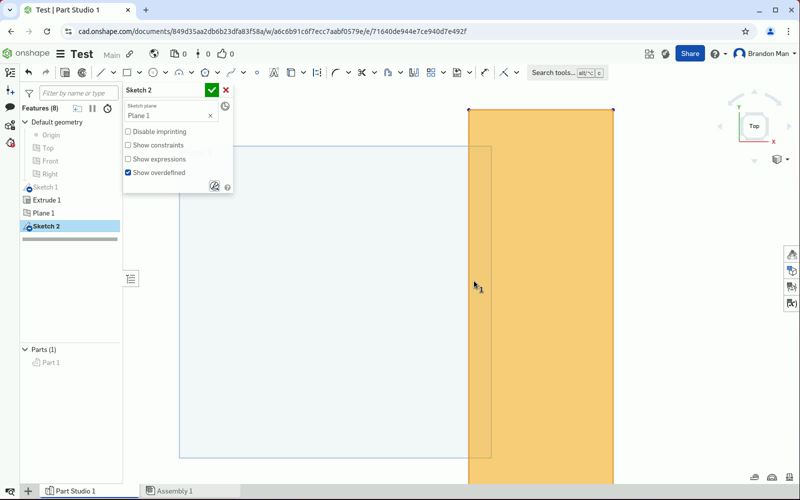
scroll(-6)
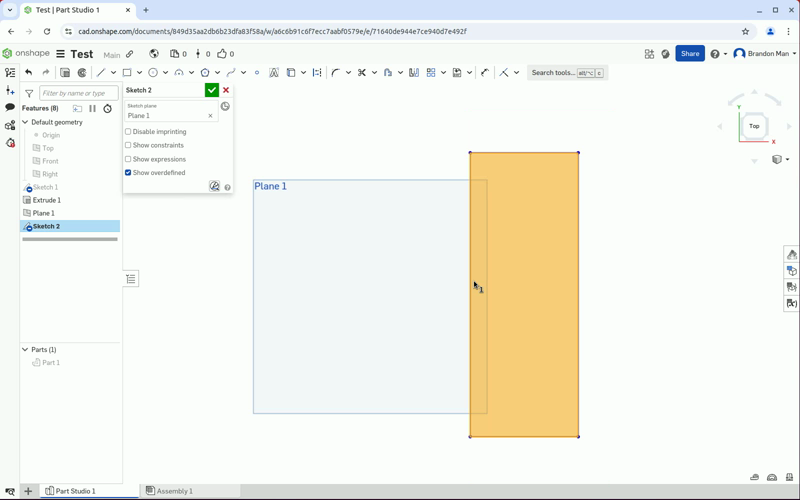
scroll(-6)
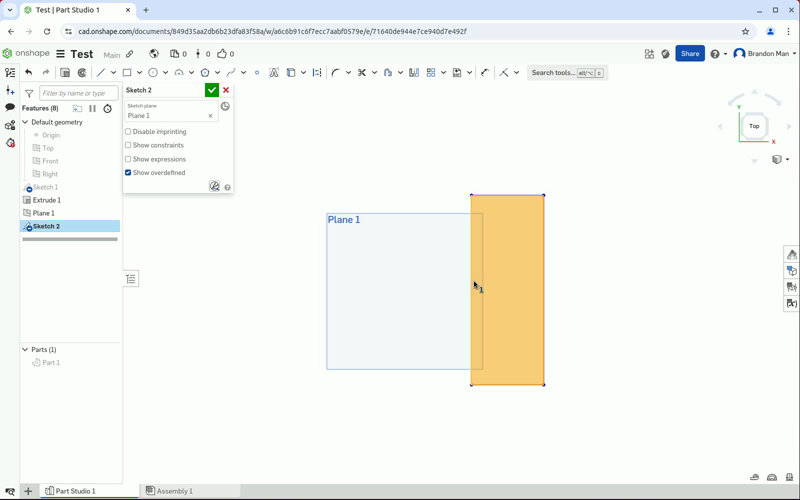
scroll(-6)
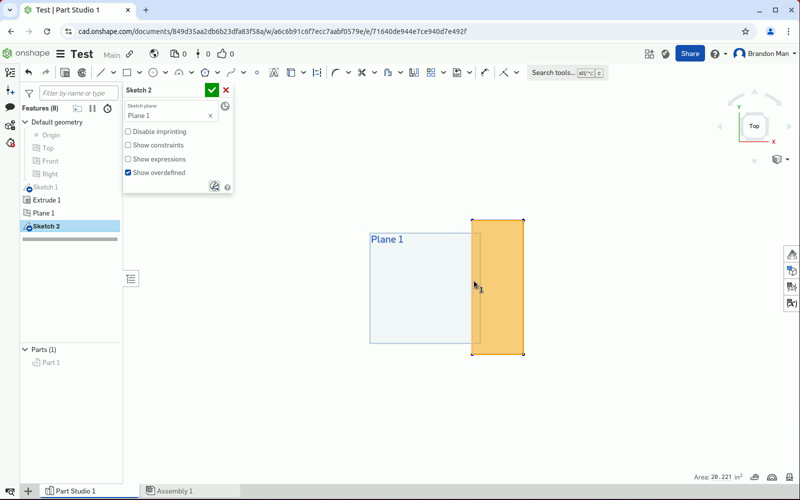
scroll(-6)
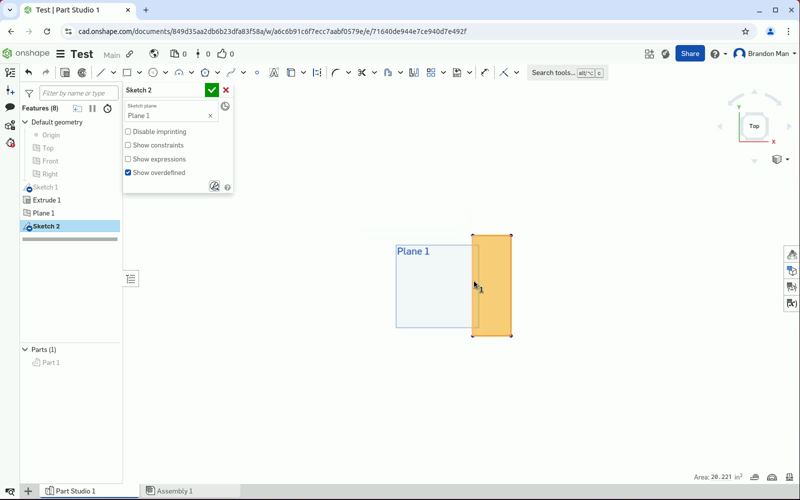
scroll(-6)
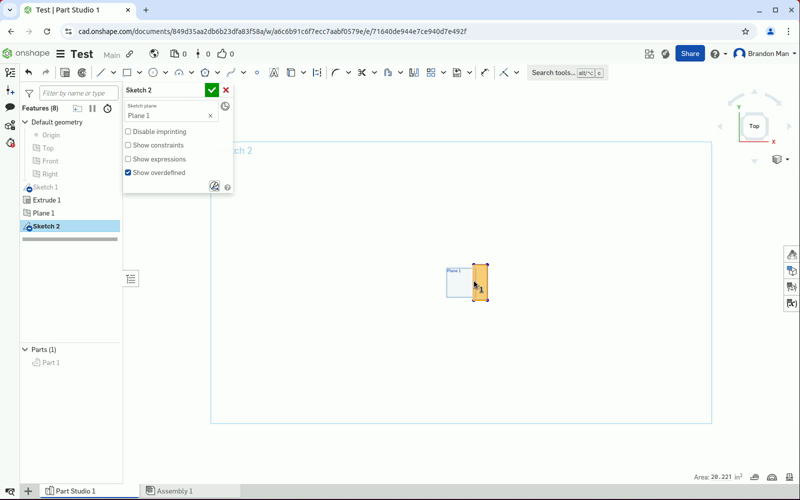
mouse_move(73, 352)
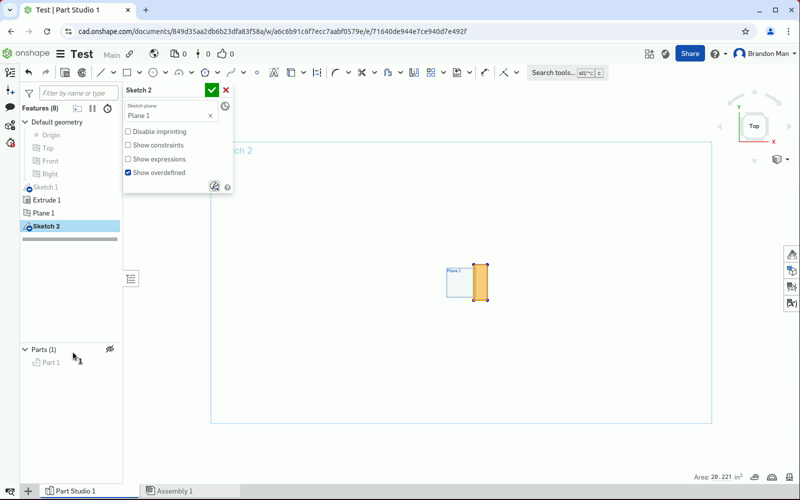
key(shift+y)
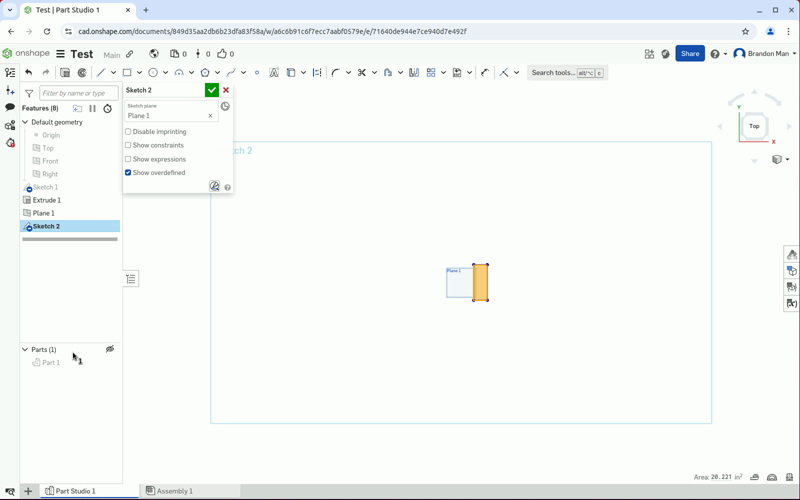
key(shift+e)
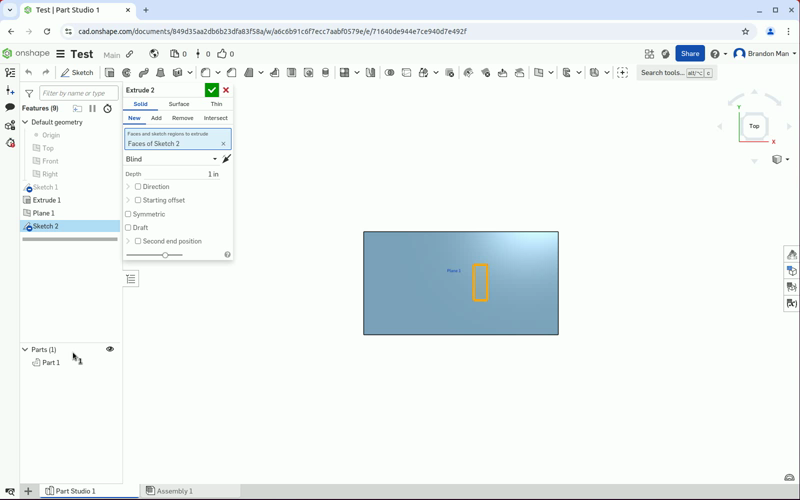
mouse_move(143, 106)
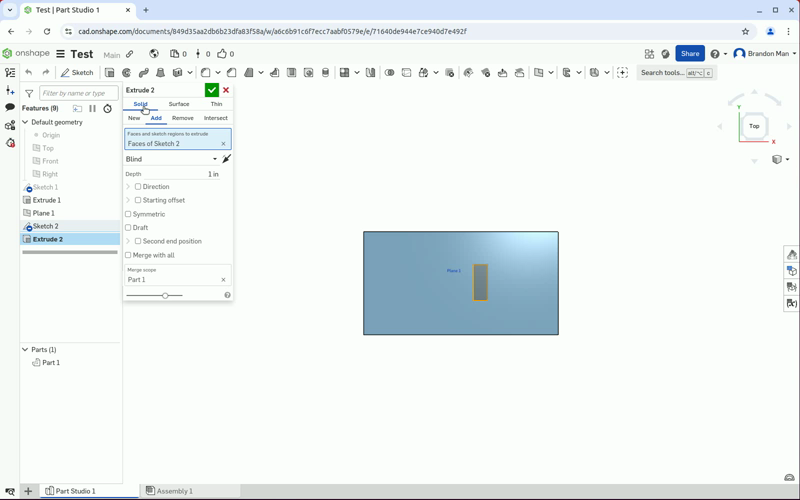
click(143, 106)
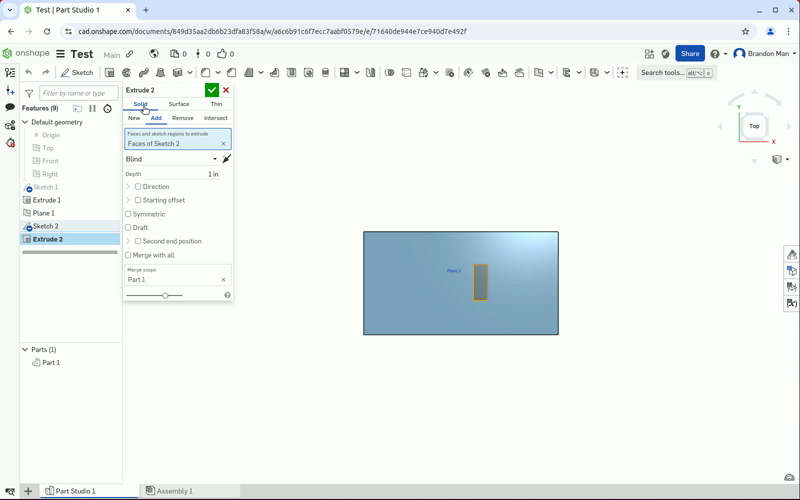
mouse_move(137, 120)
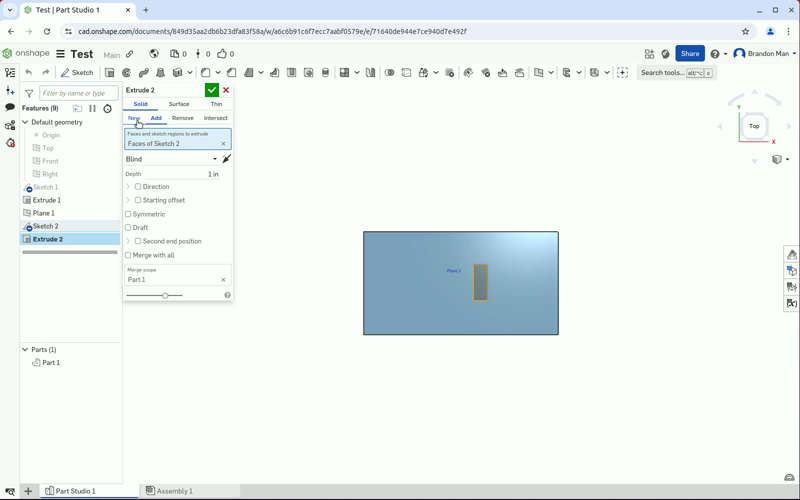
click(137, 120)
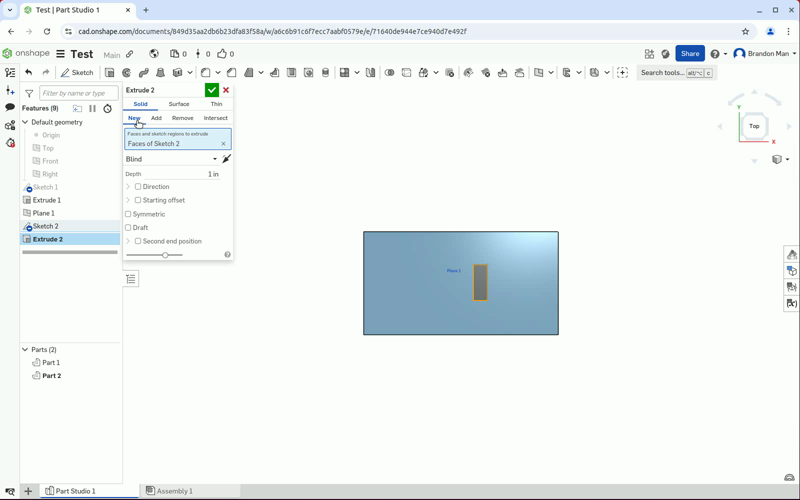
key(tab, 4)
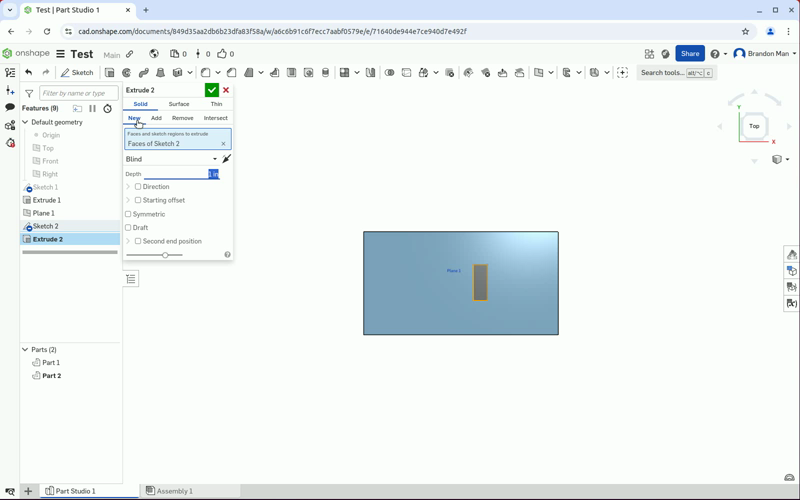
text(5.296)
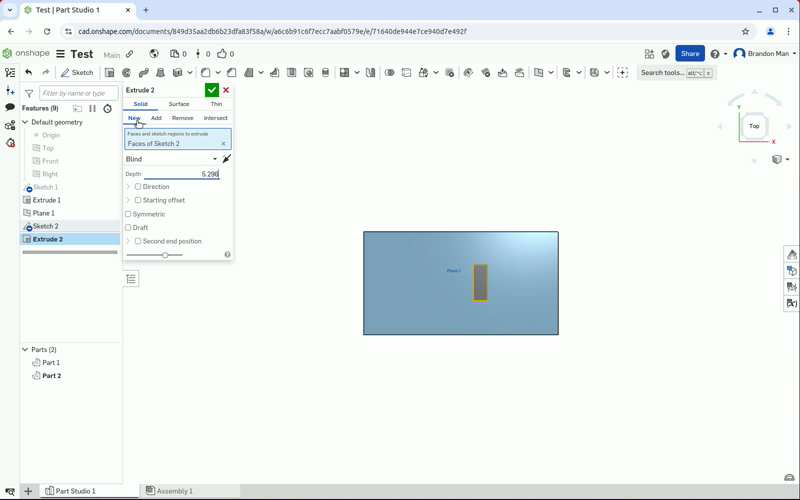
key(enter)
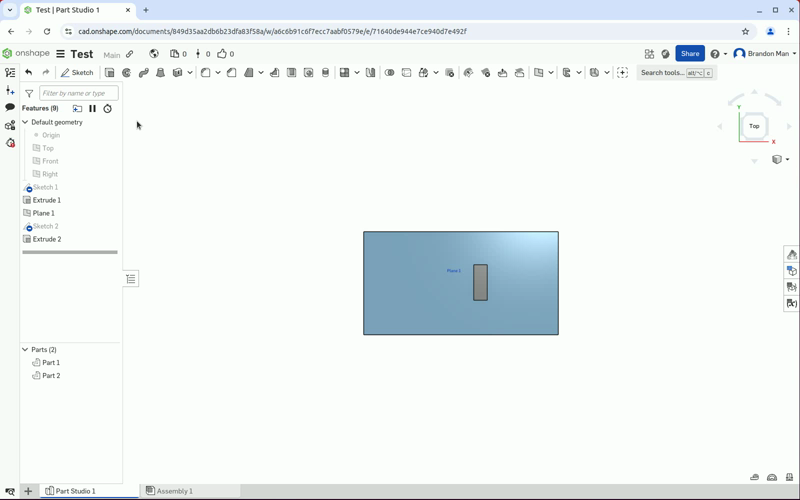
key(shift+h)
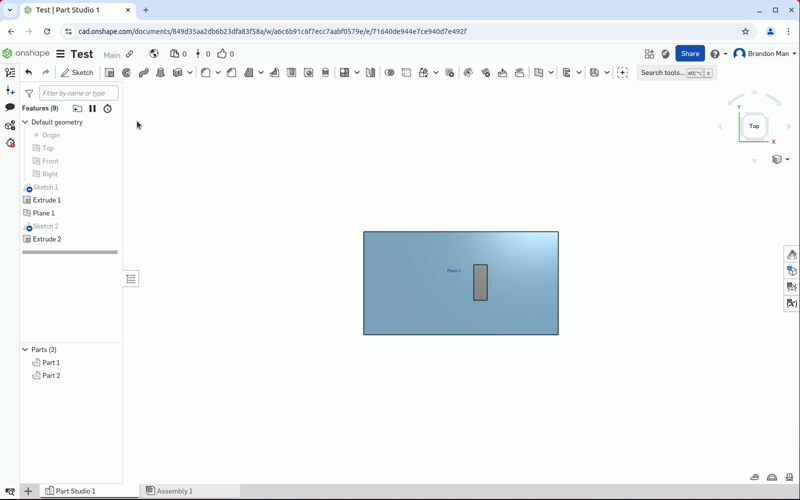
key(shift+h)
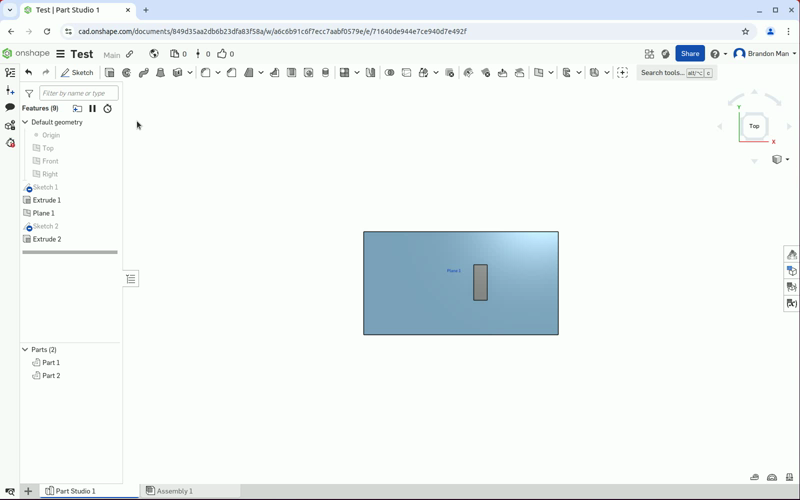
mouse_move(73, 189)
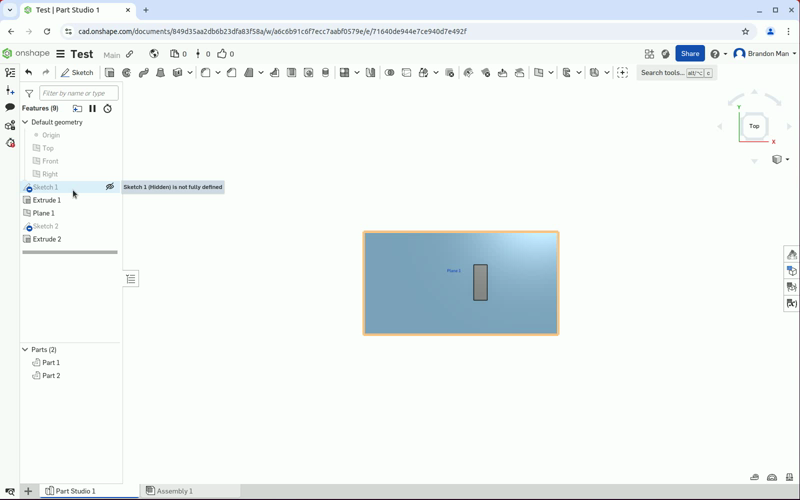
click(73, 189)
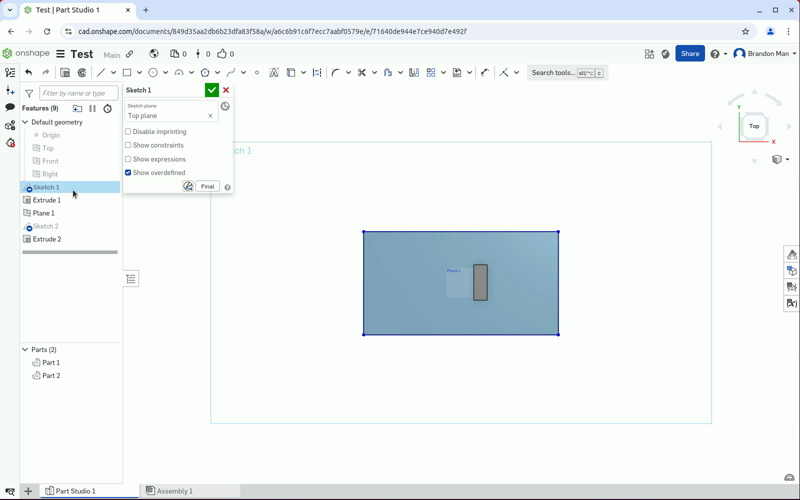
mouse_move(229, 92)
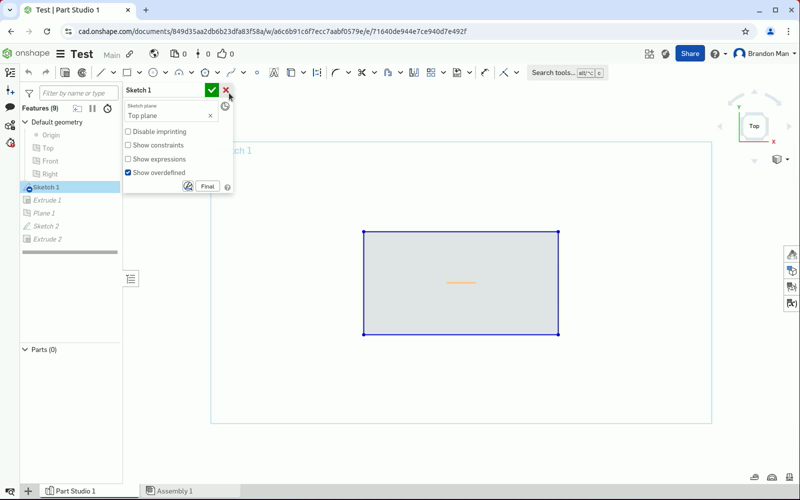
click(229, 92)
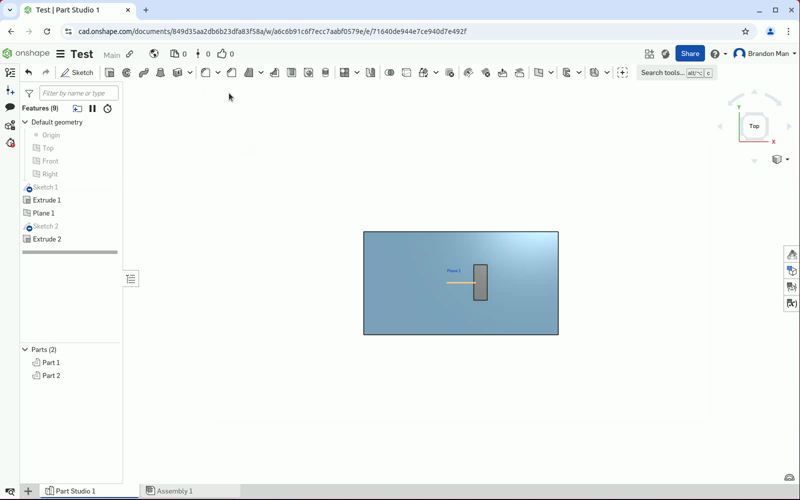
mouse_move(73, 352)
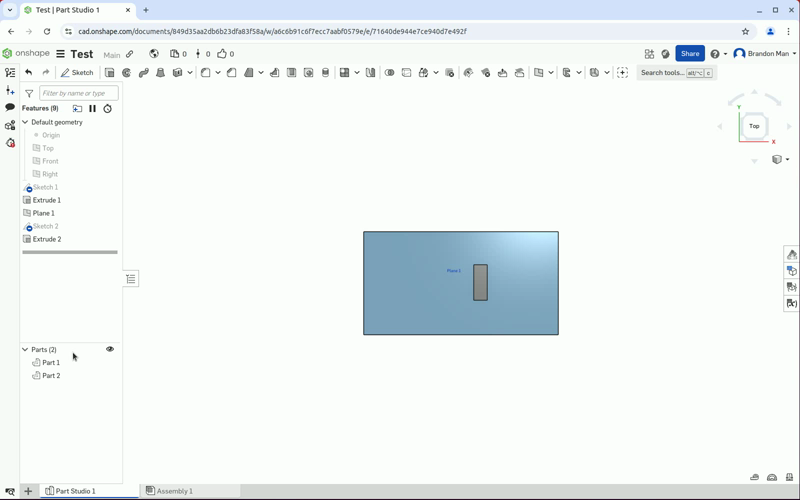
key(y)
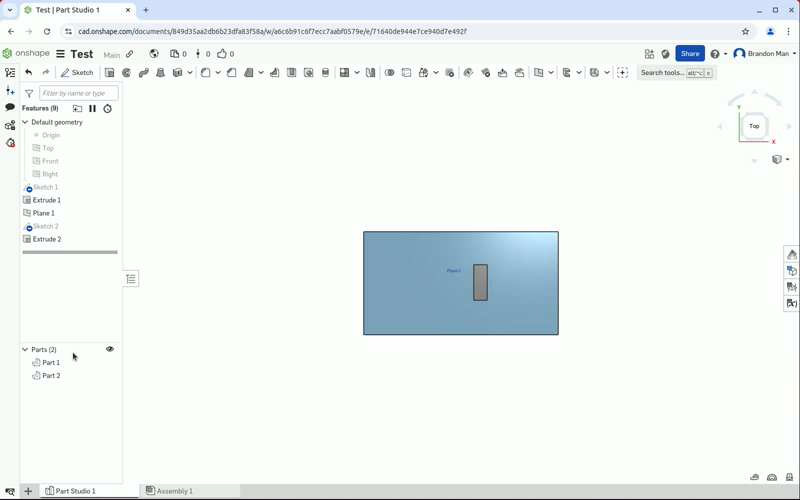
key(shift+p)
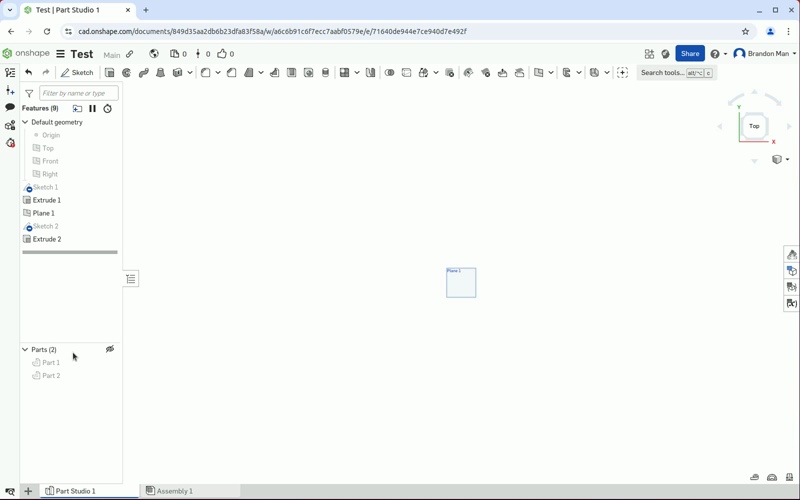
key(space)
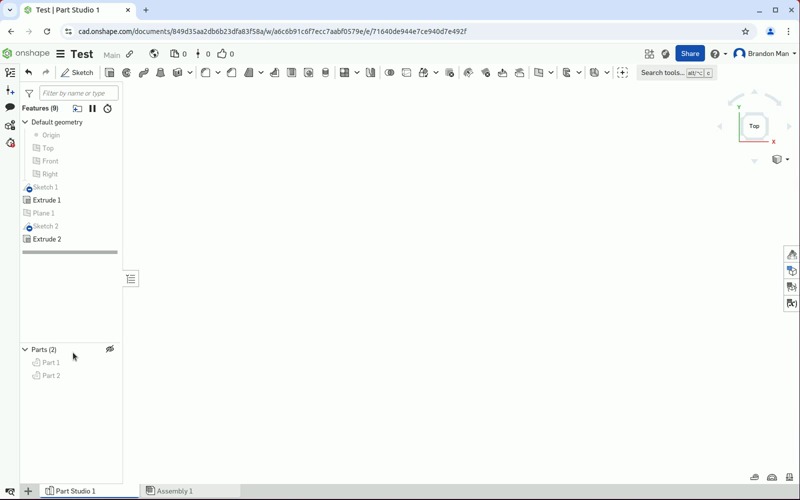
key_down(shift)
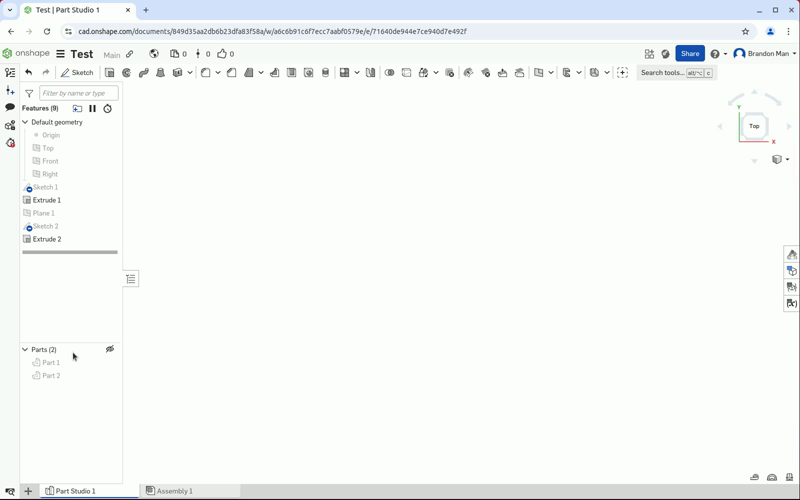
key(up)
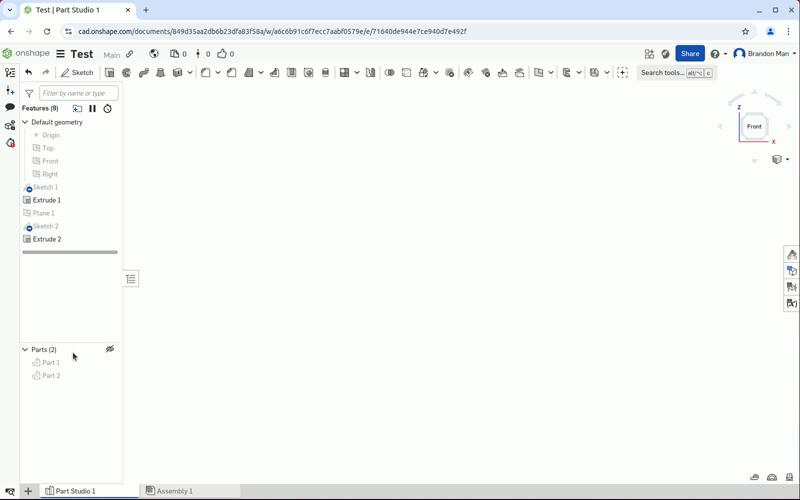
key_up(shift)
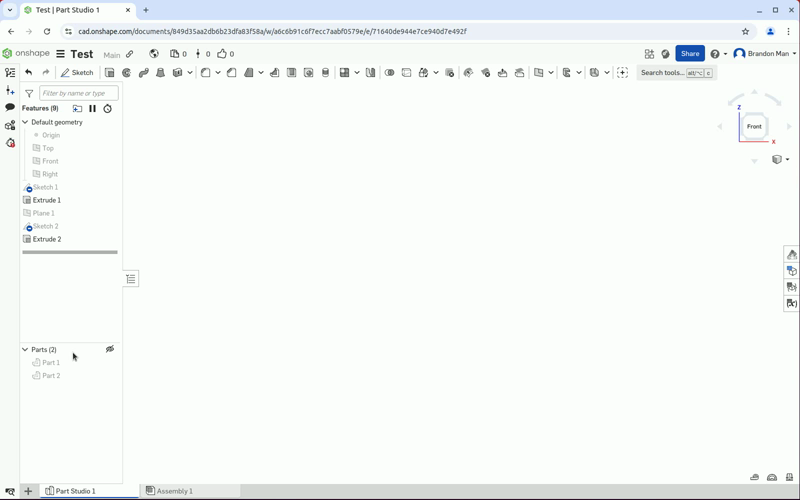
key(space)
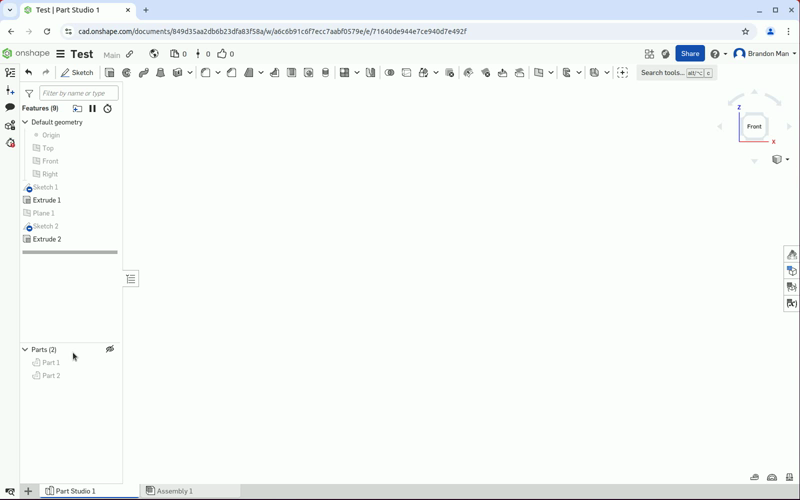
key_down(shift)
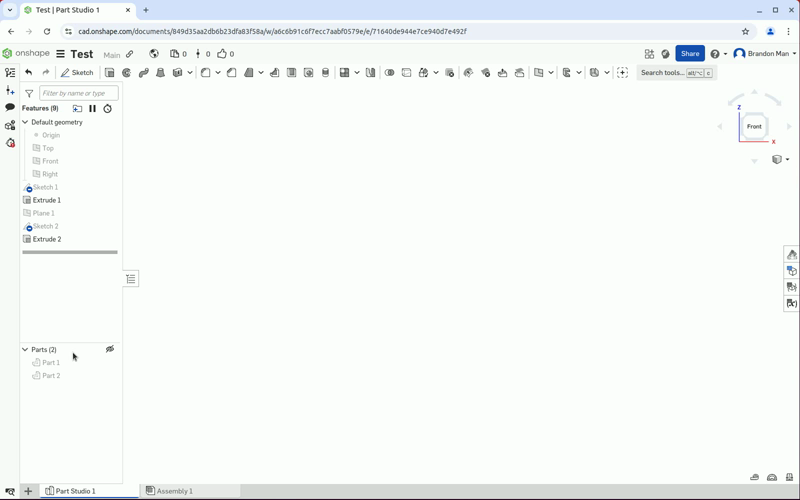
key(left)
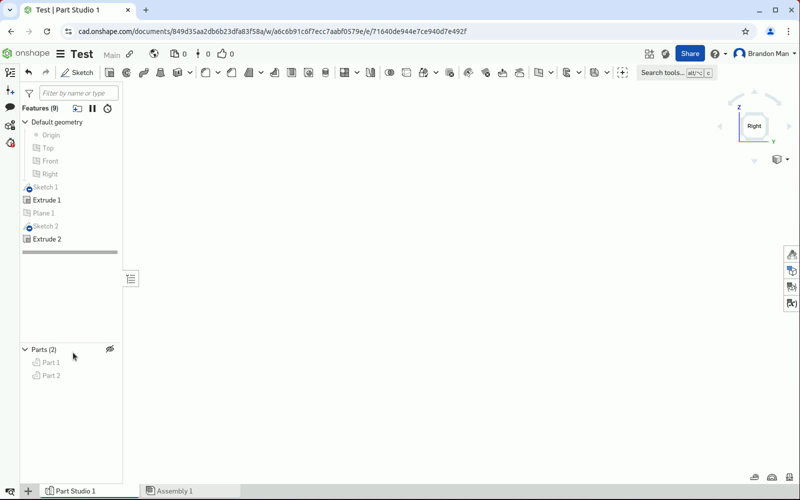
key_up(shift)
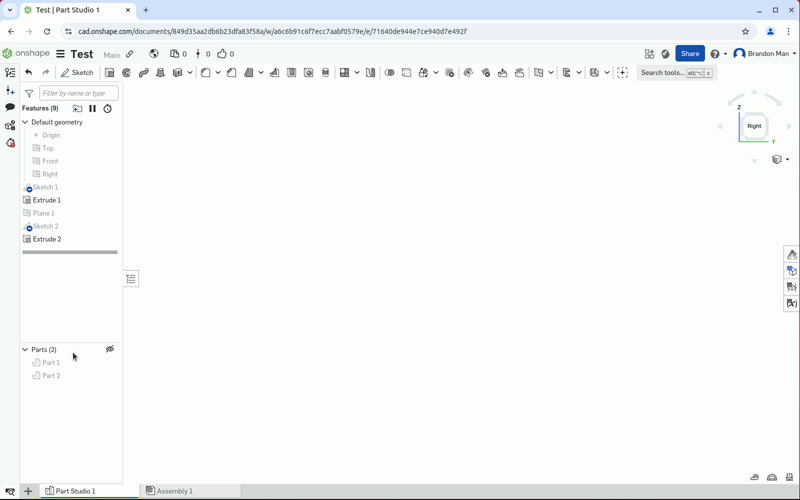
mouse_move(73, 352)
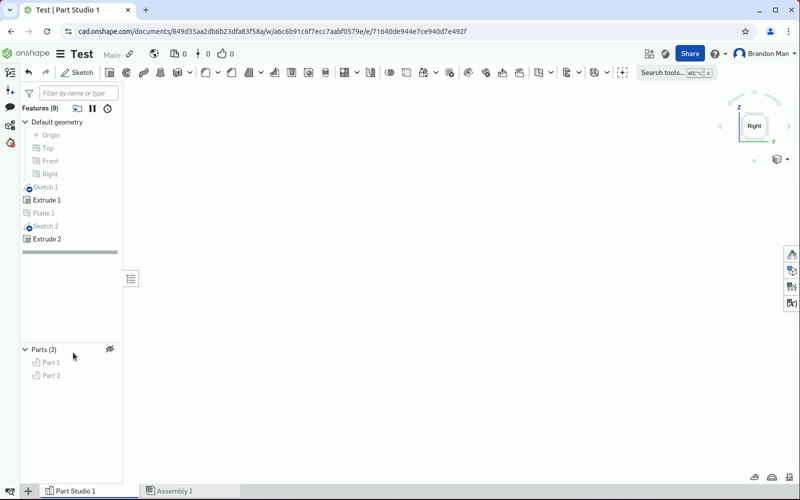
key(shift+y)
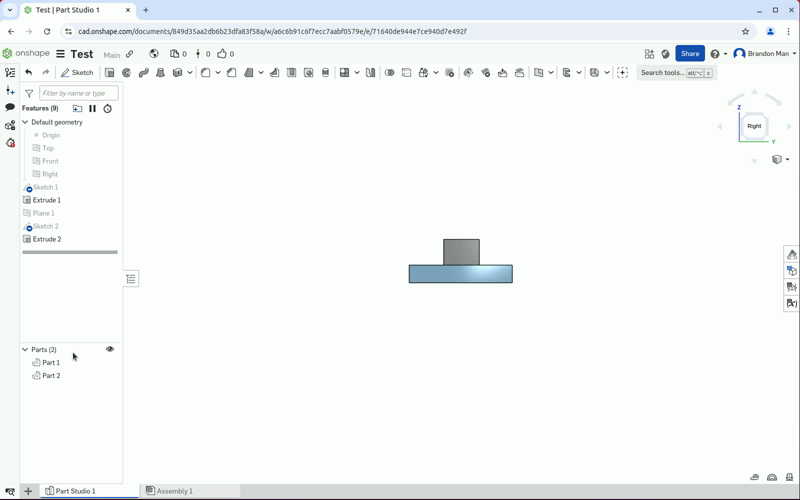
mouse_move(541, 75)
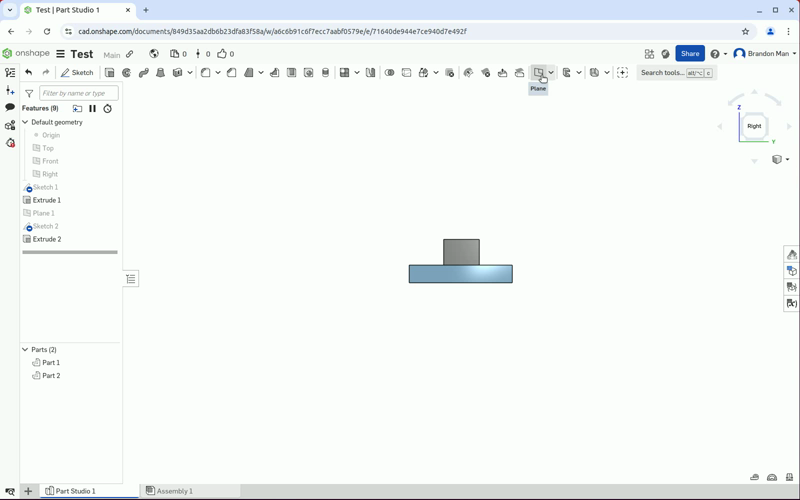
click(541, 75)
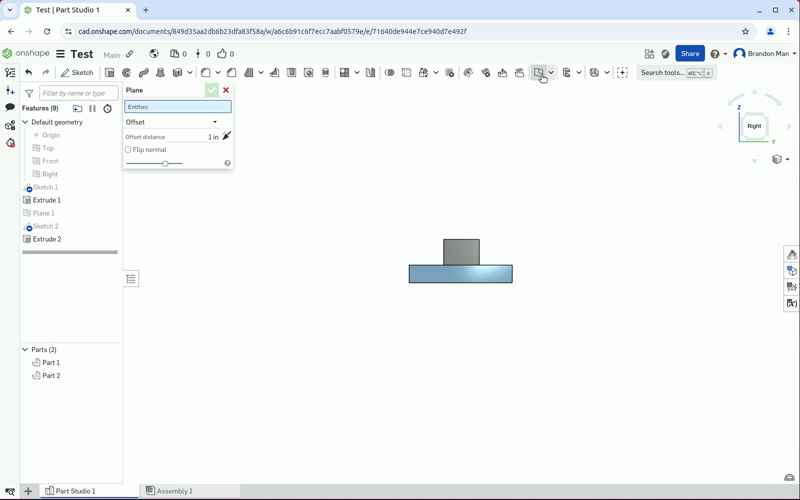
mouse_move(73, 176)
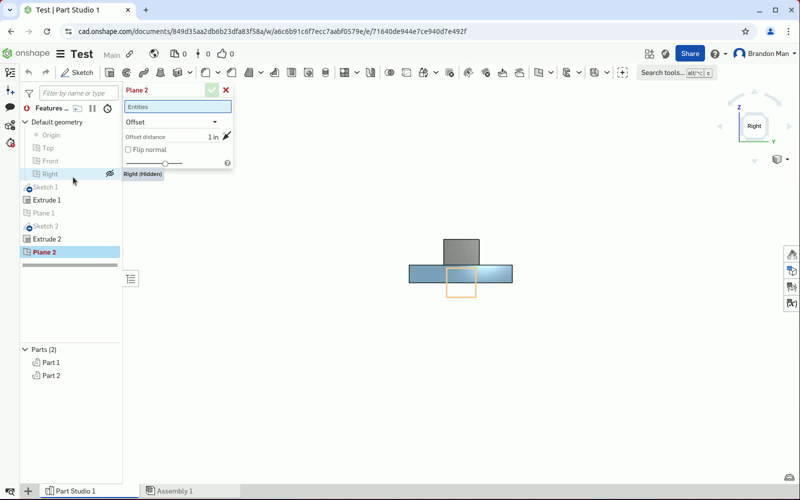
click(73, 176)
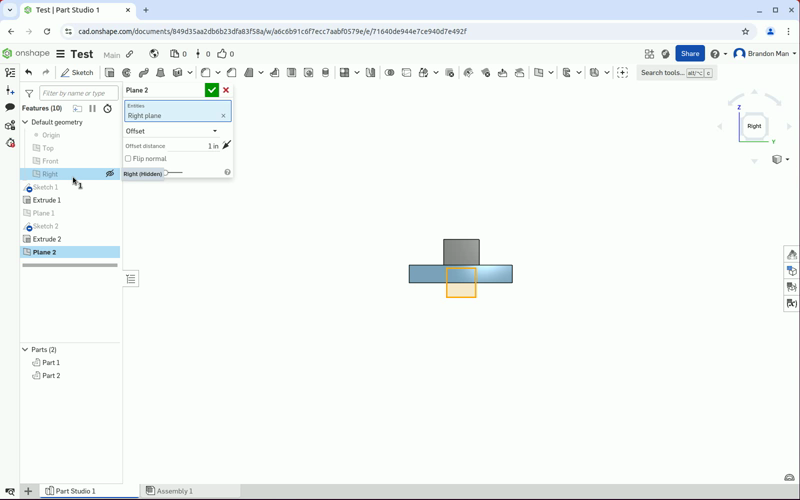
key(tab, 2)
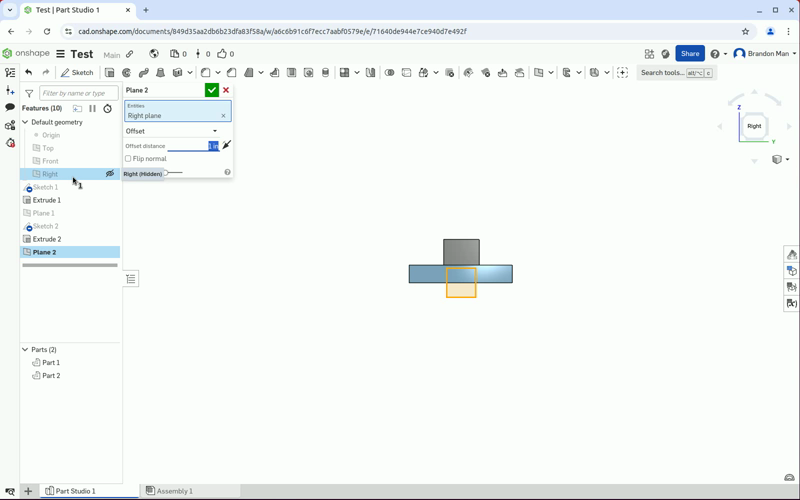
text(5.299)
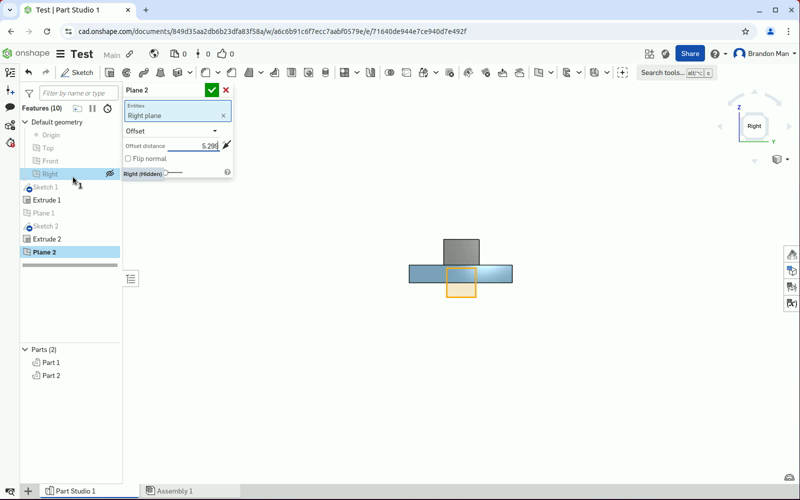
key(enter, 2)
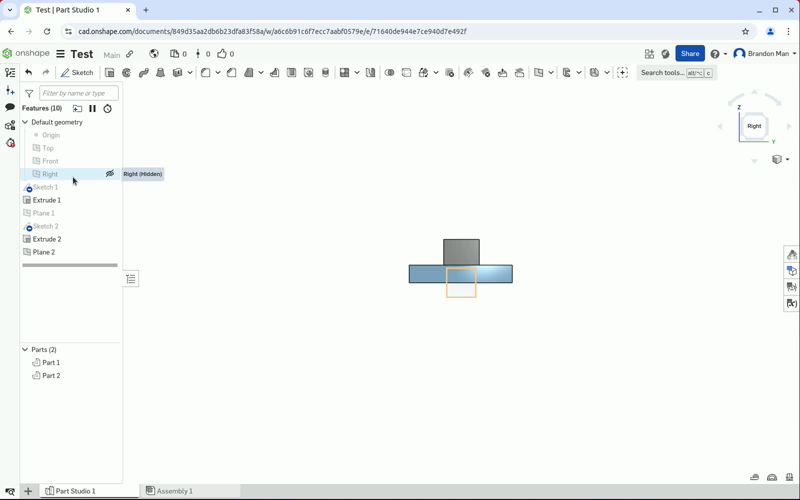
key(shift+s)
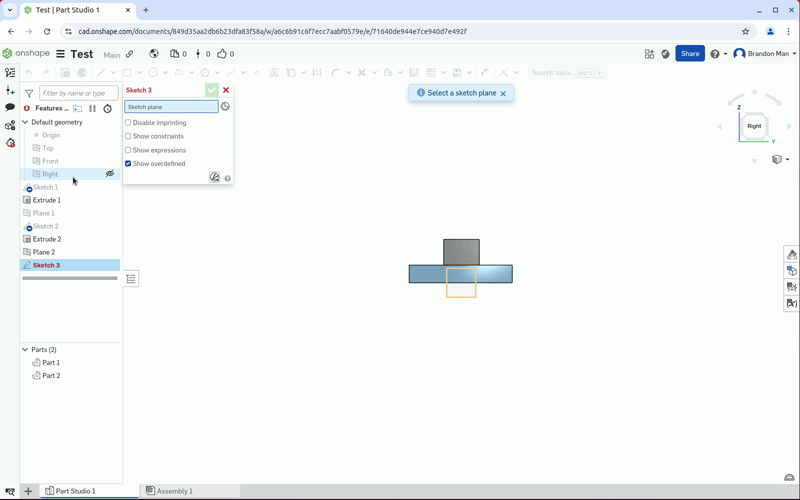
mouse_move(73, 254)
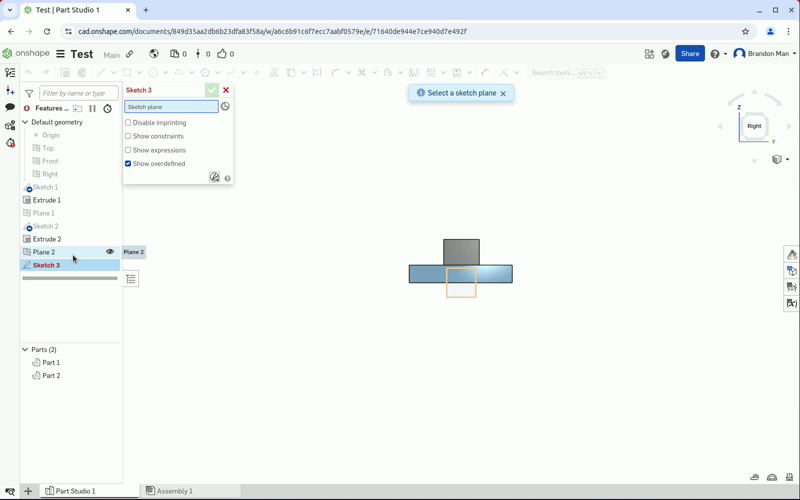
click(73, 254)
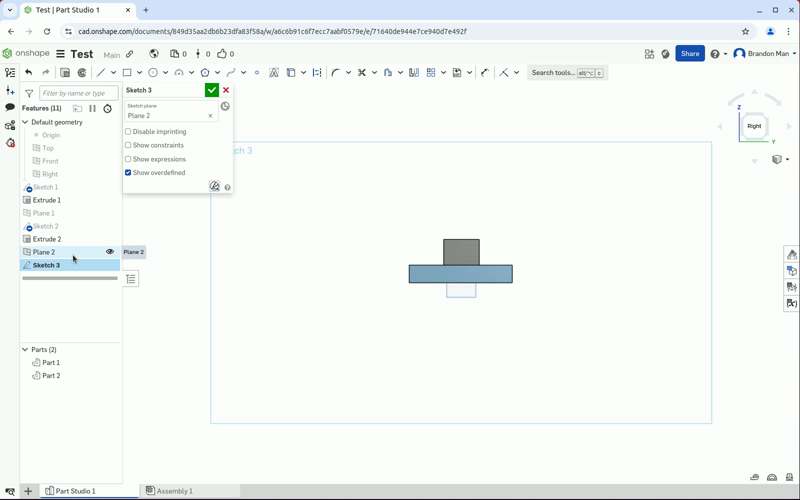
mouse_move(73, 352)
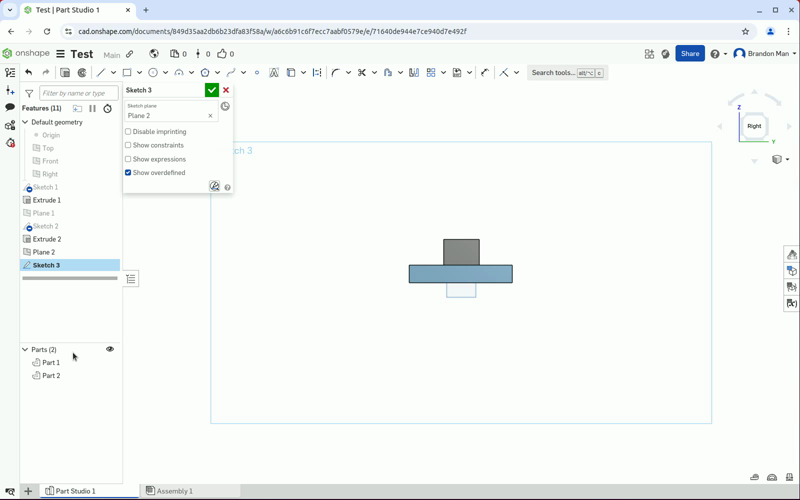
key(y)
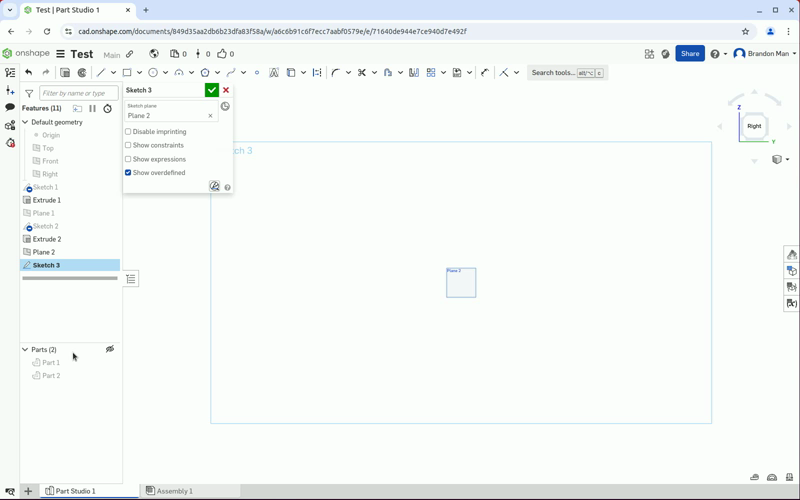
key(l)
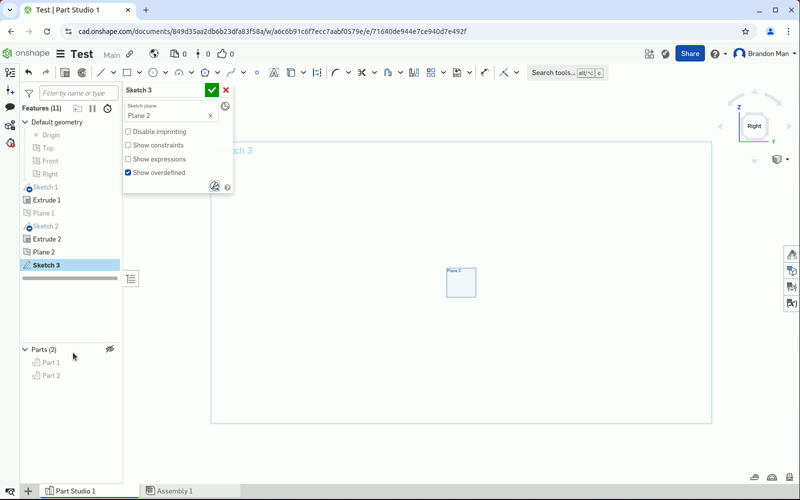
key_down(shift)
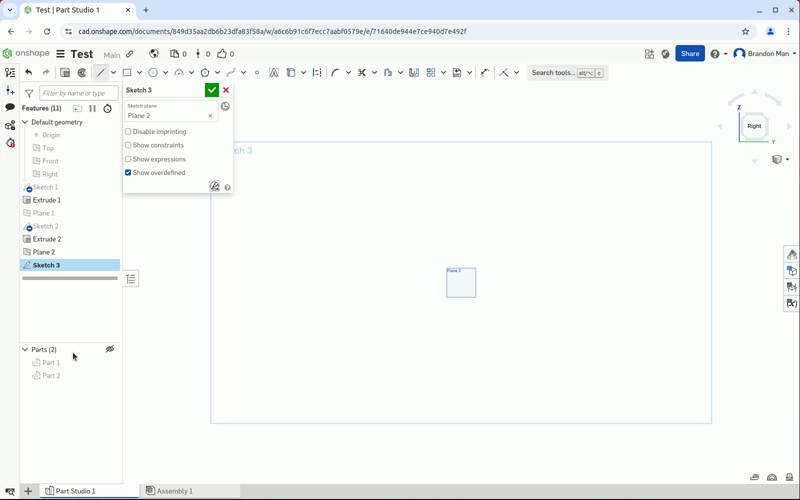
mouse_move(443, 239)
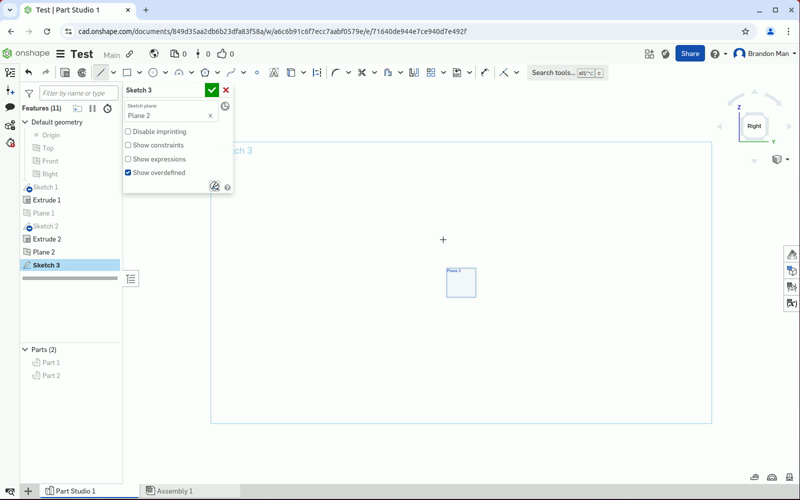
click(443, 239)
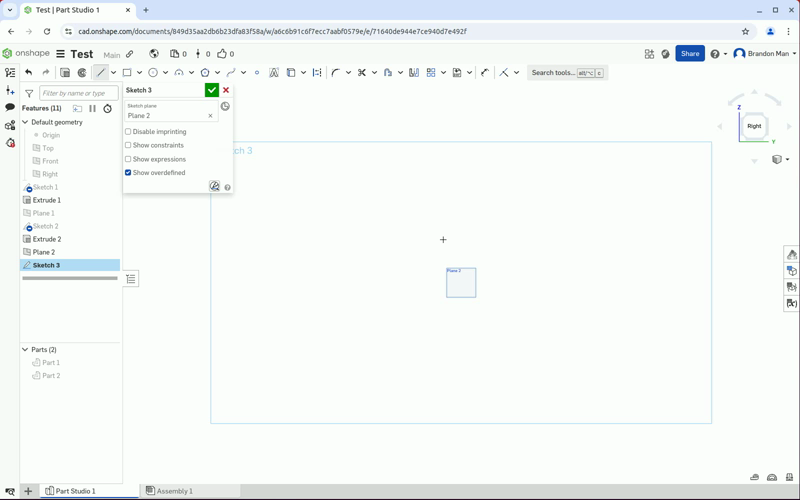
key_up(shift)
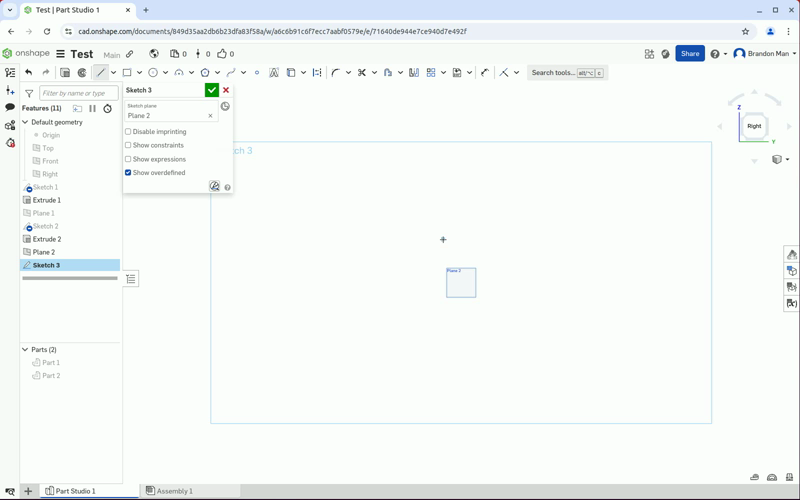
key_down(shift)
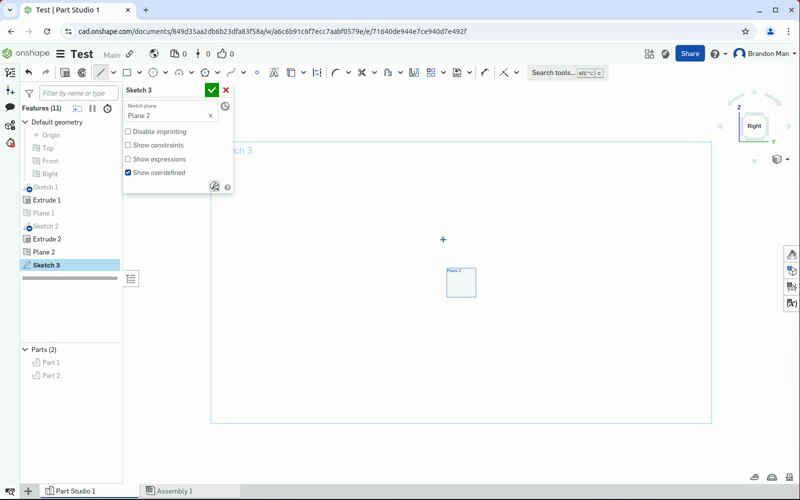
mouse_move(473, 239)
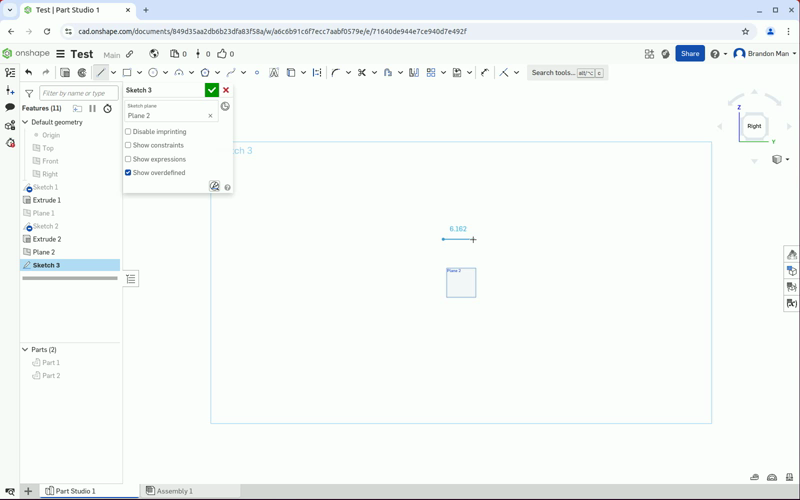
mouse_move(458, 239)
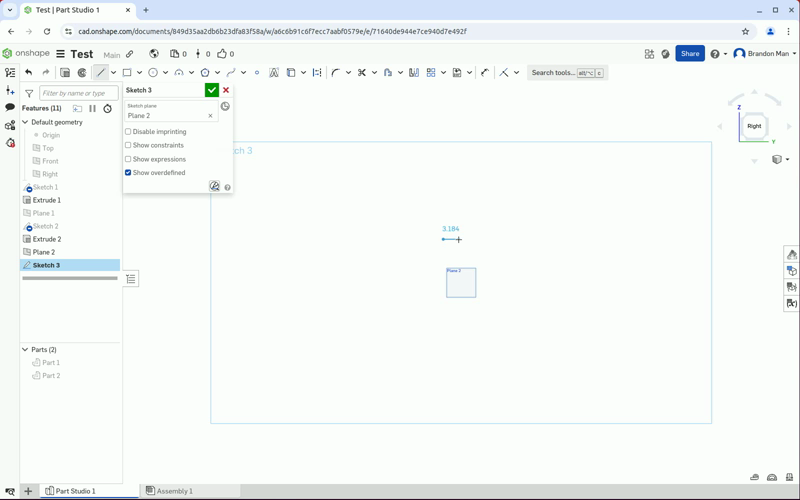
click(458, 239)
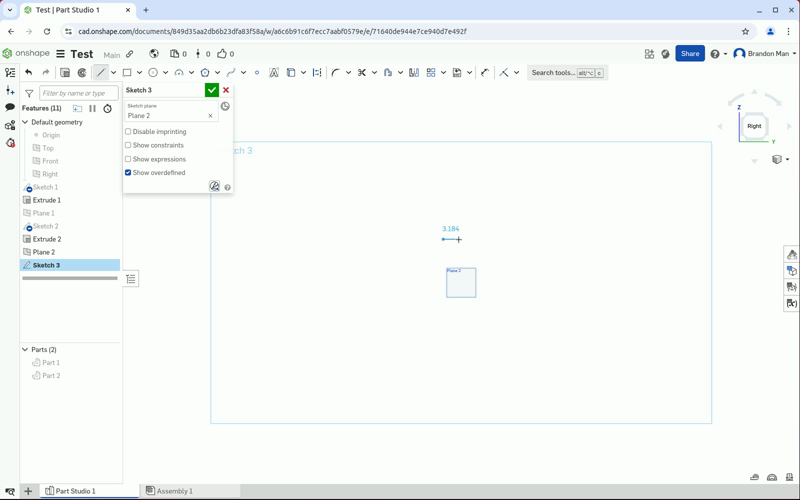
key_up(shift)
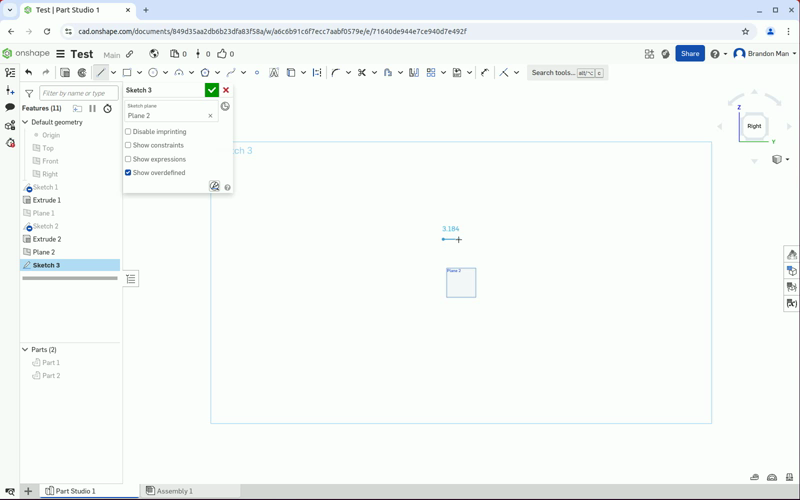
key(esc)
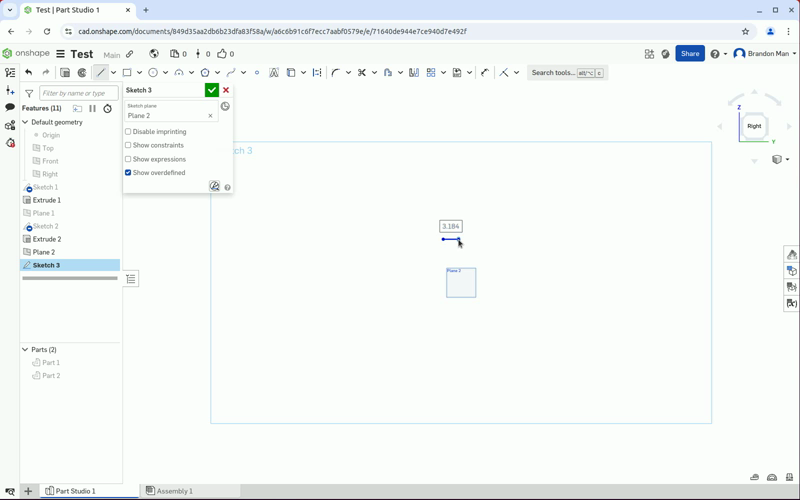
key(a)
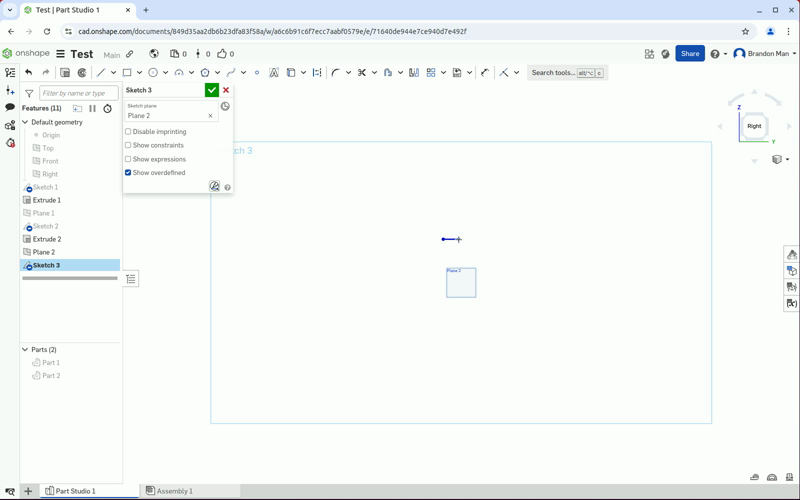
mouse_move(458, 239)
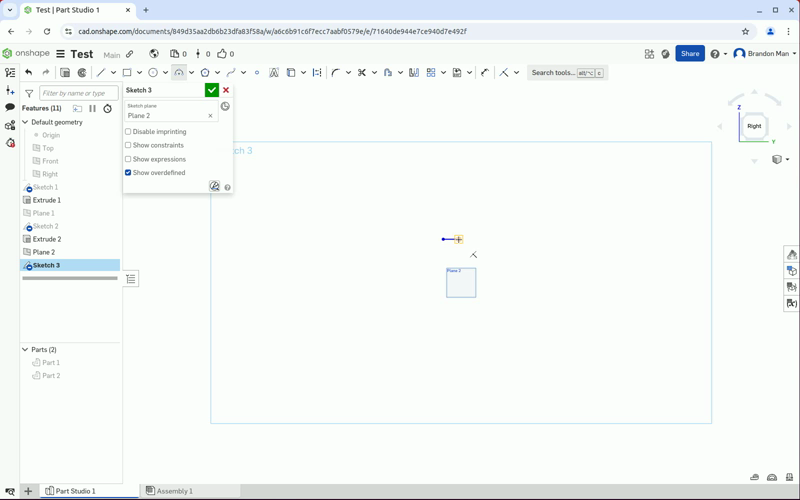
click(458, 239)
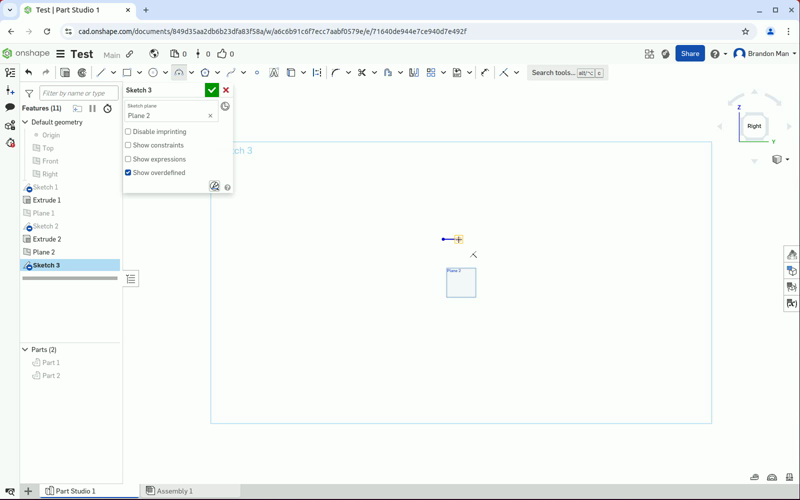
key_down(shift)
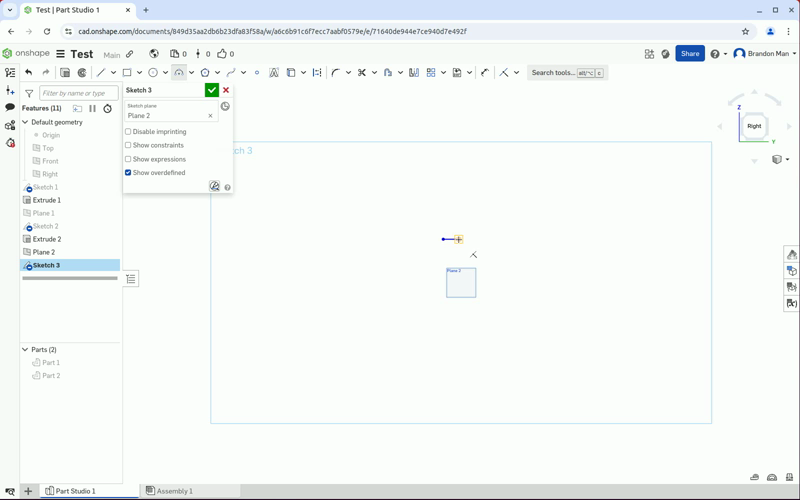
mouse_move(462, 239)
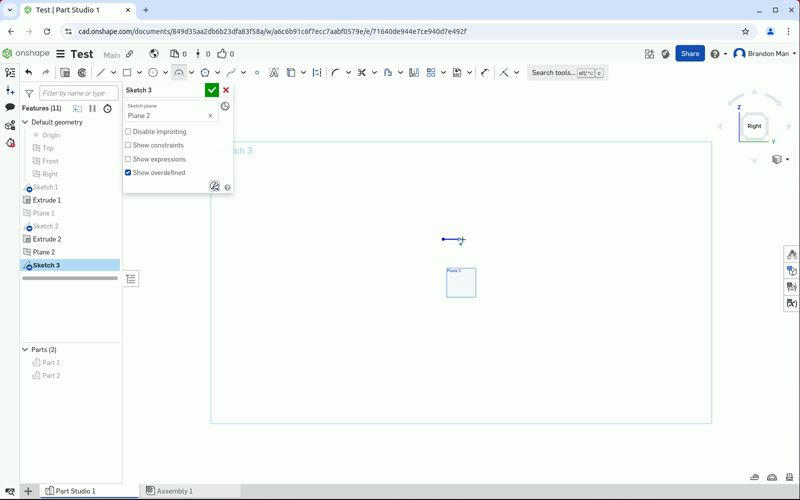
scroll(6)
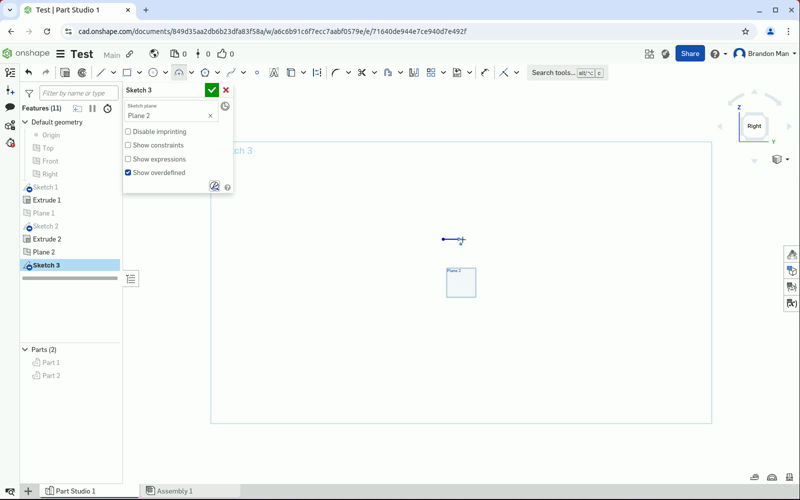
scroll(6)
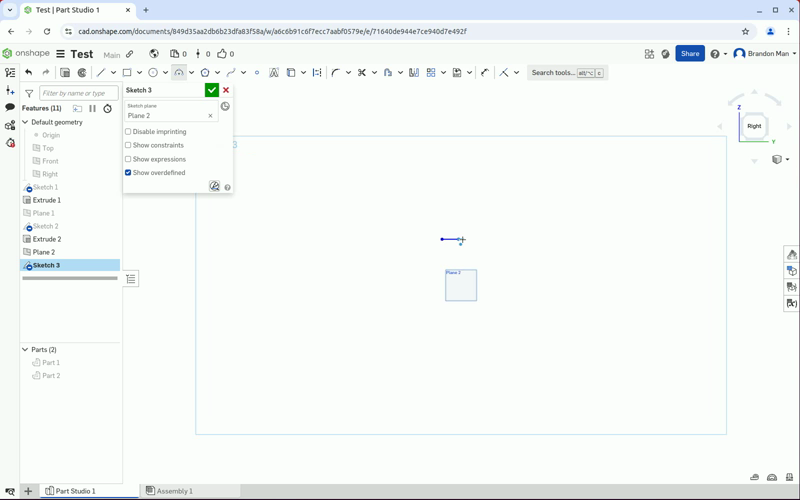
scroll(6)
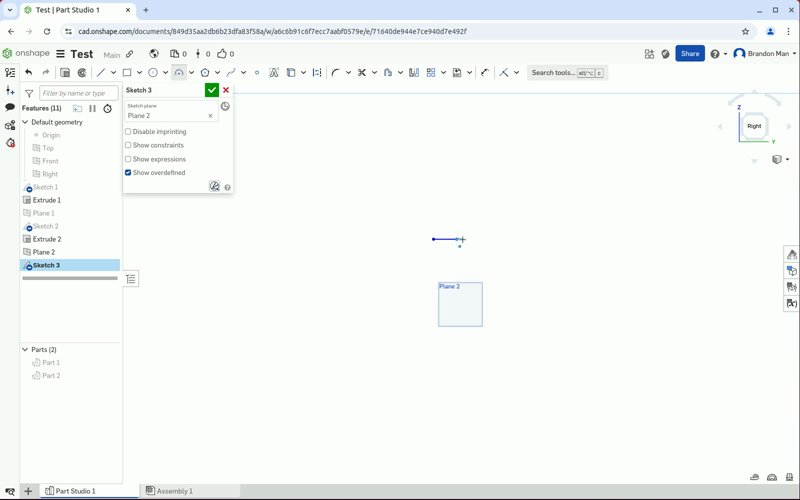
scroll(6)
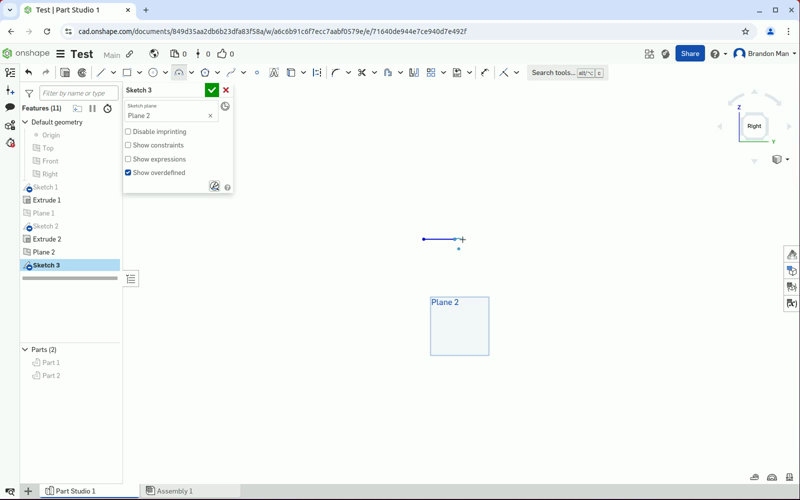
scroll(6)
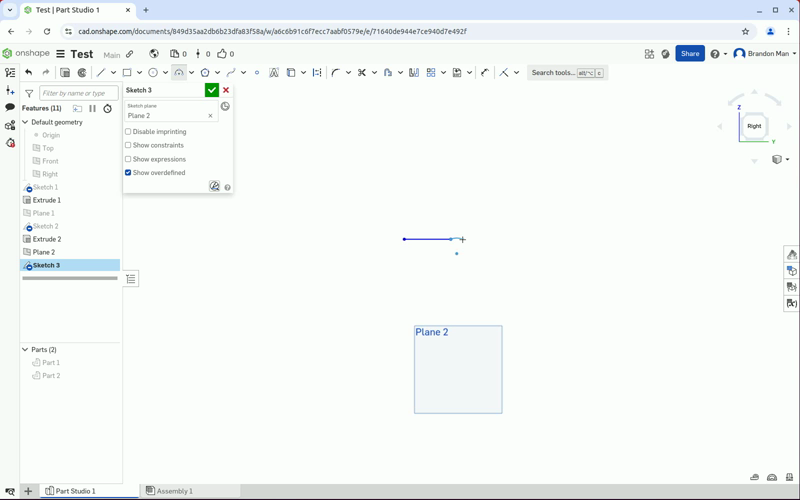
scroll(6)
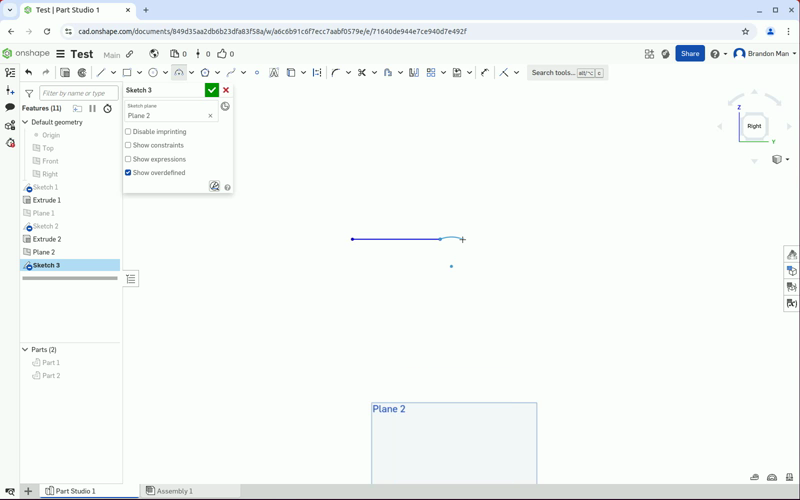
scroll(6)
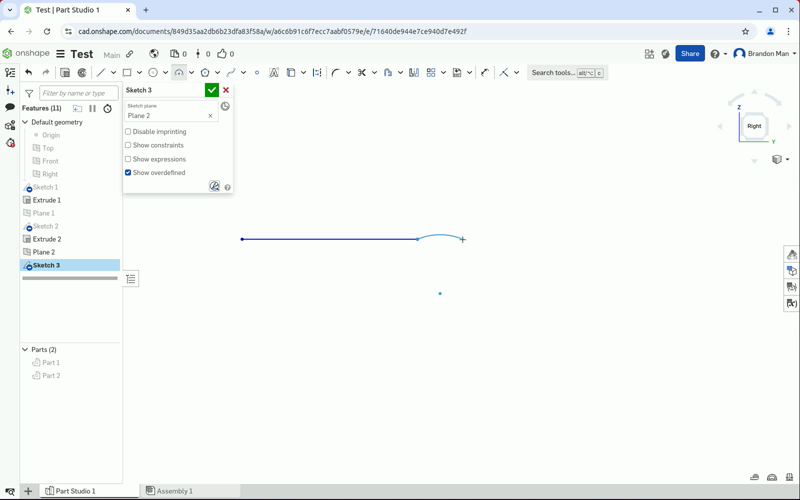
click(462, 239)
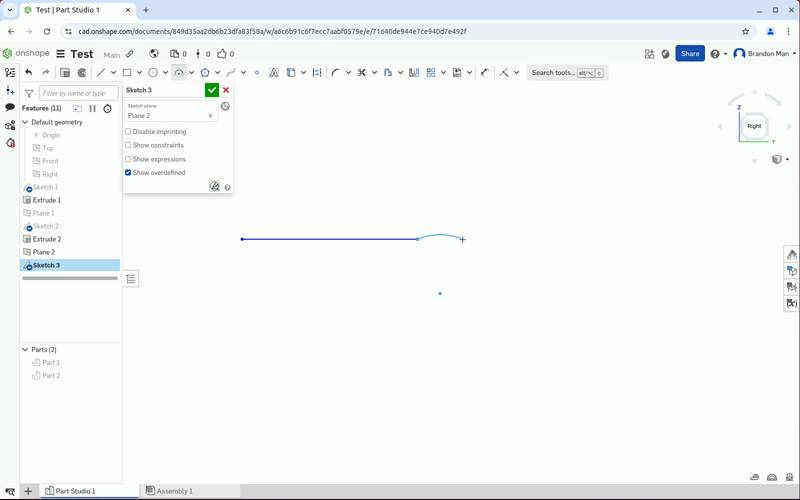
scroll(-6)
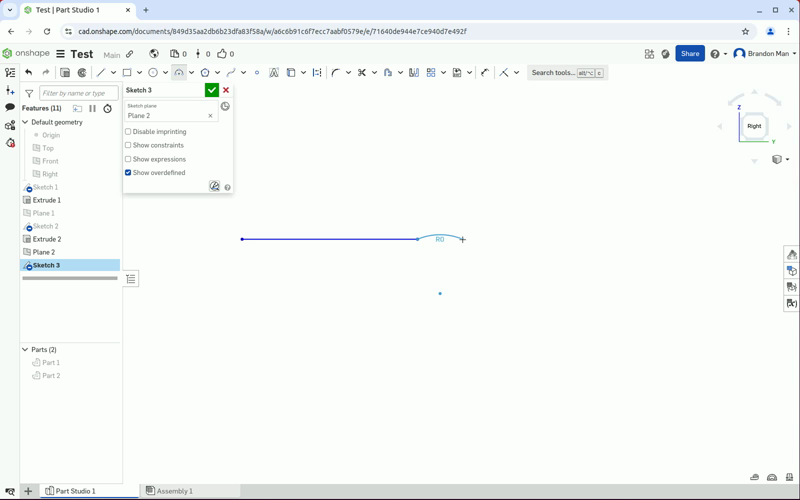
scroll(-6)
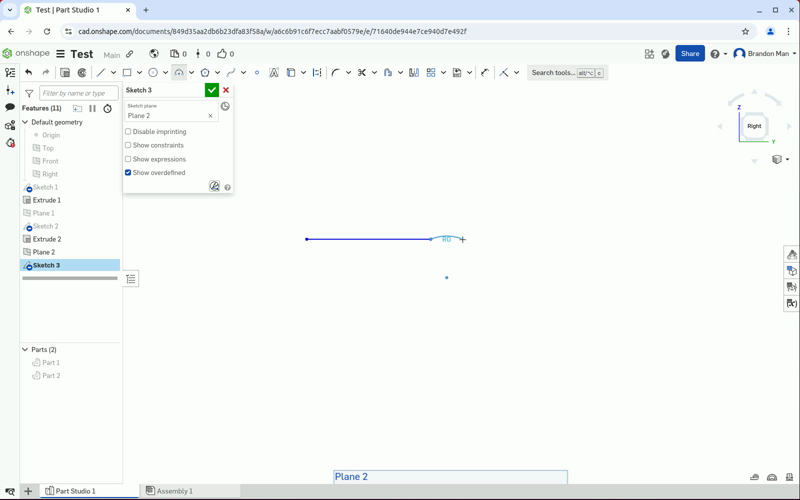
scroll(-6)
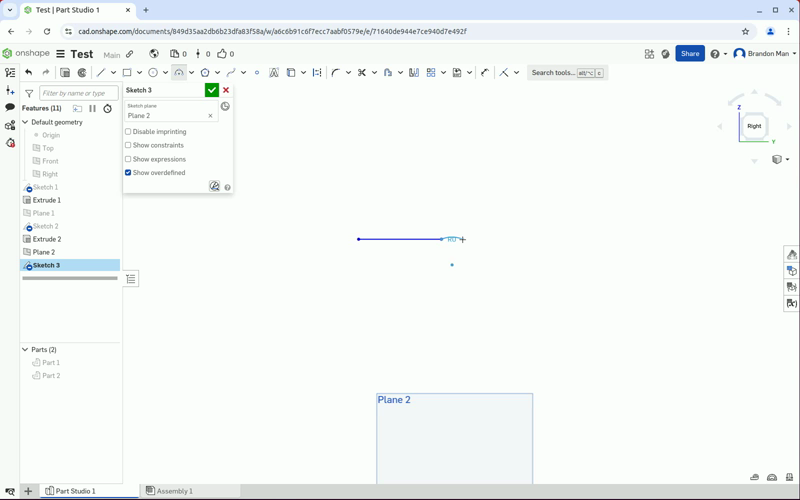
scroll(-6)
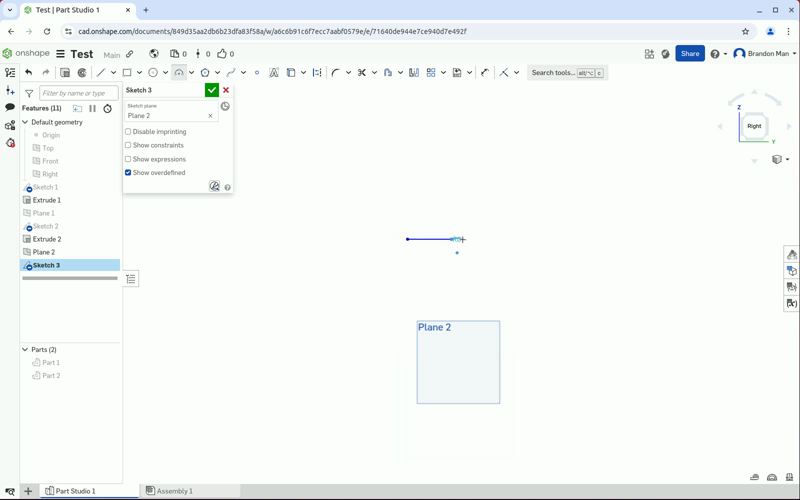
scroll(-6)
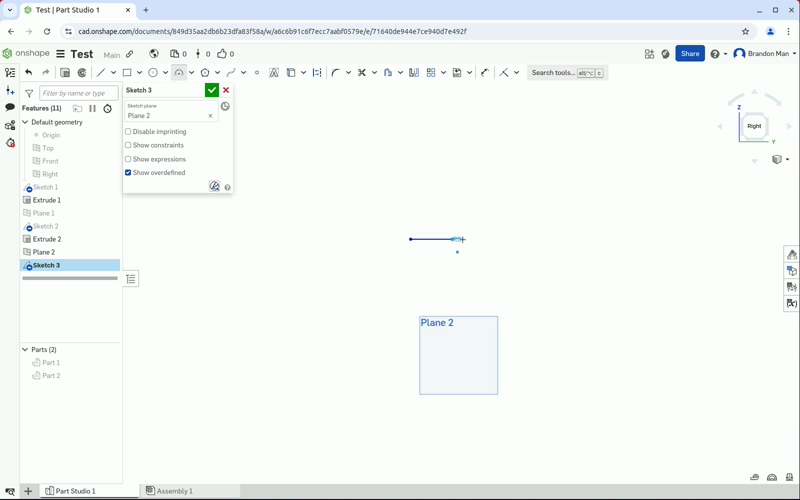
scroll(-6)
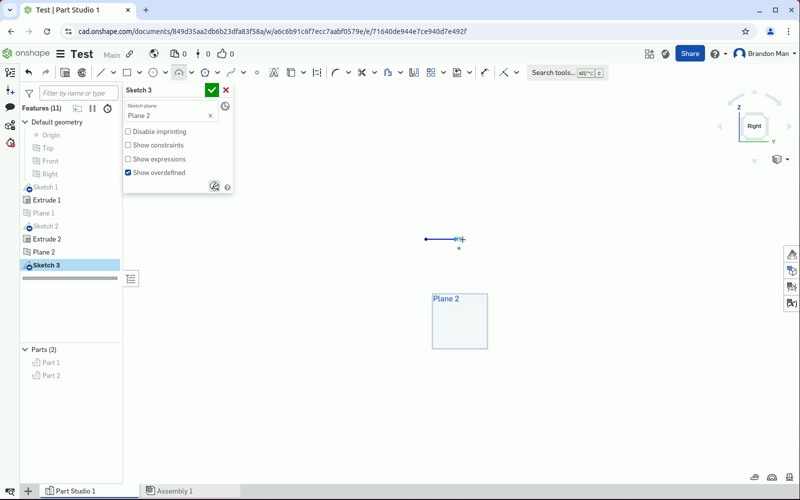
scroll(-6)
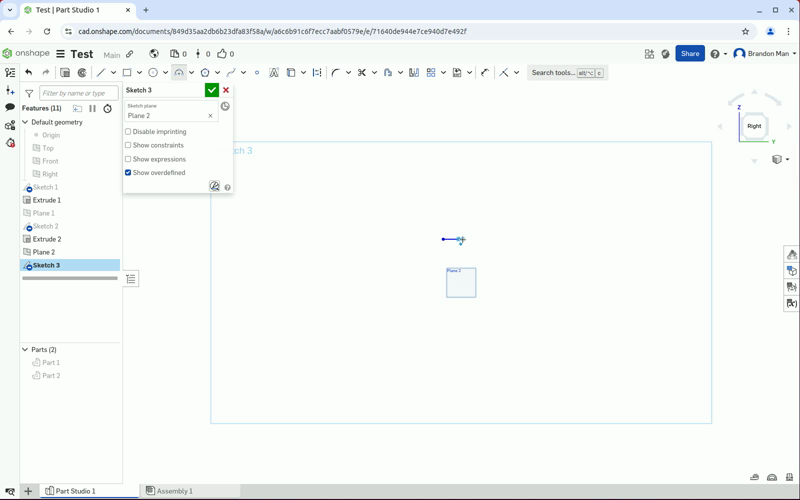
mouse_move(460, 237)
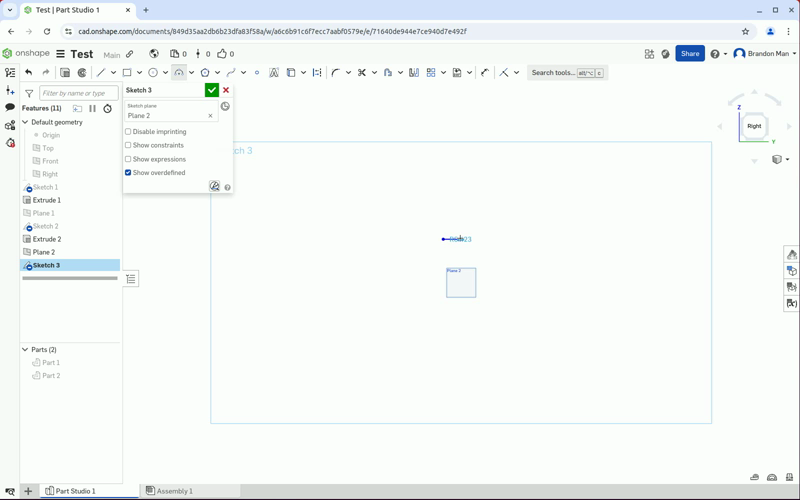
scroll(6)
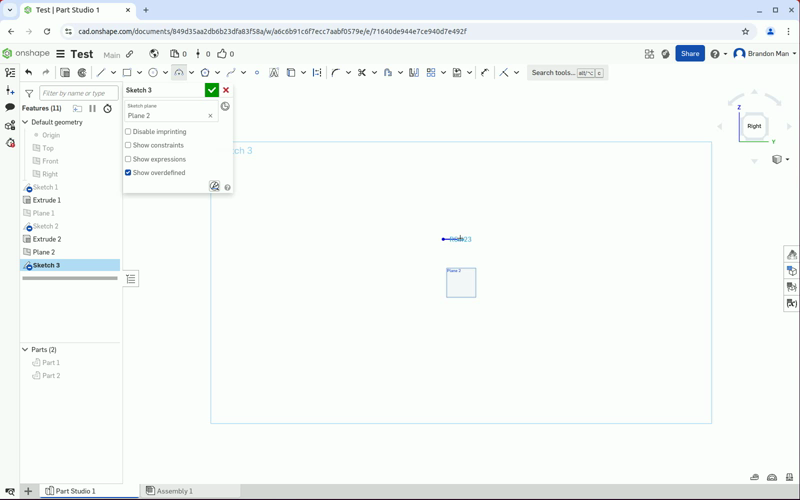
scroll(6)
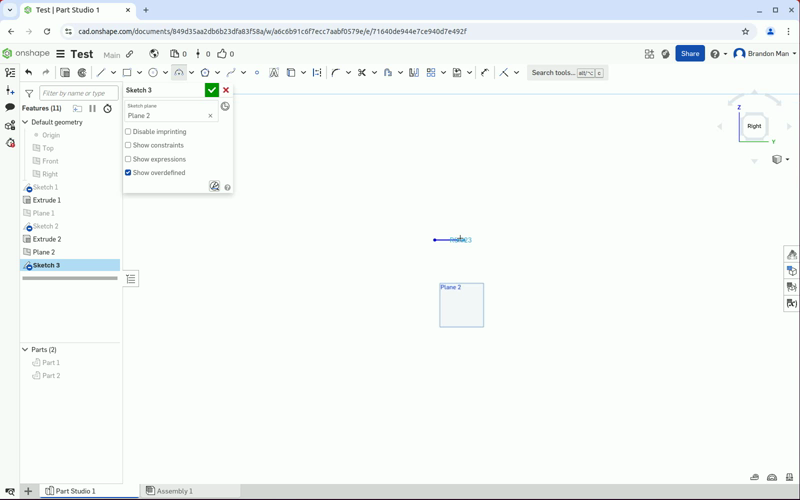
scroll(6)
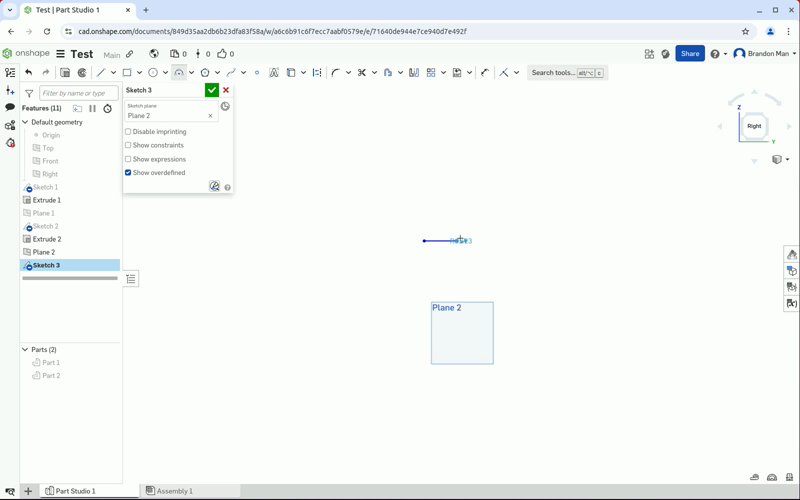
scroll(6)
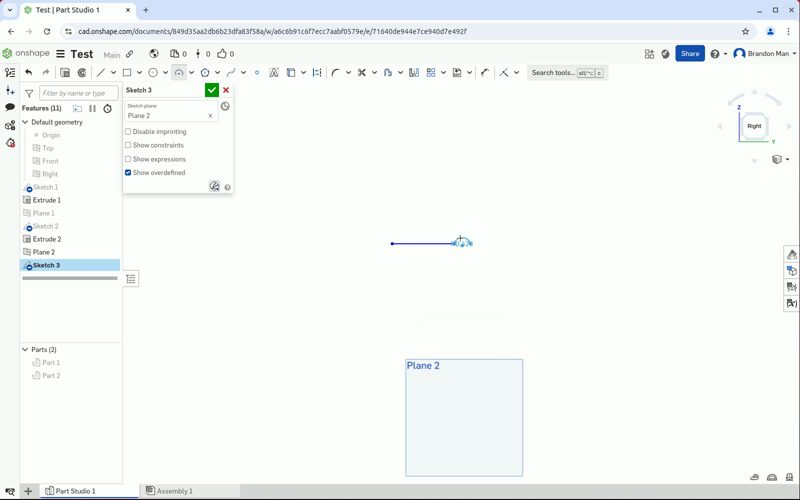
scroll(6)
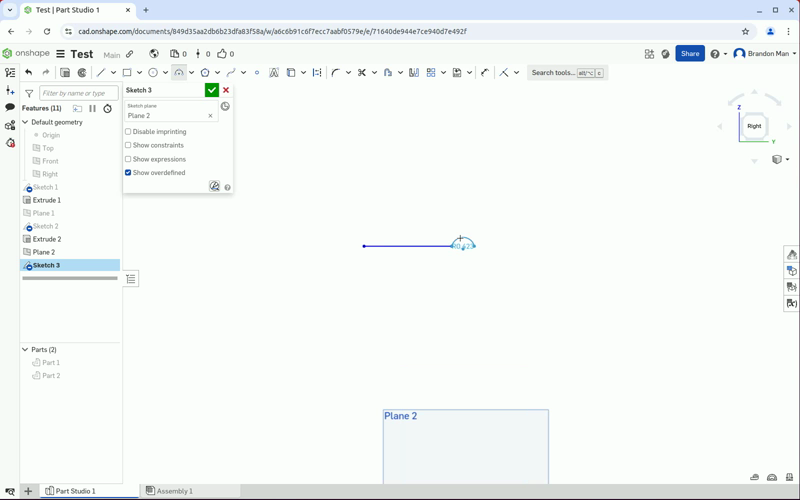
scroll(6)
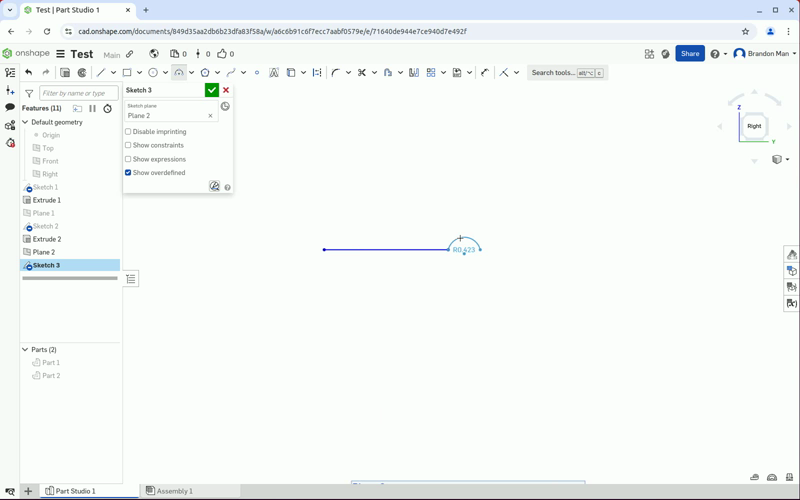
scroll(6)
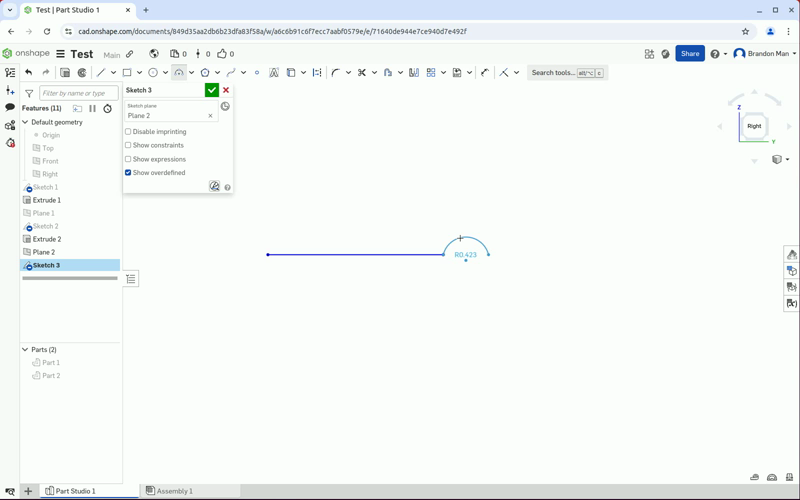
click(460, 237)
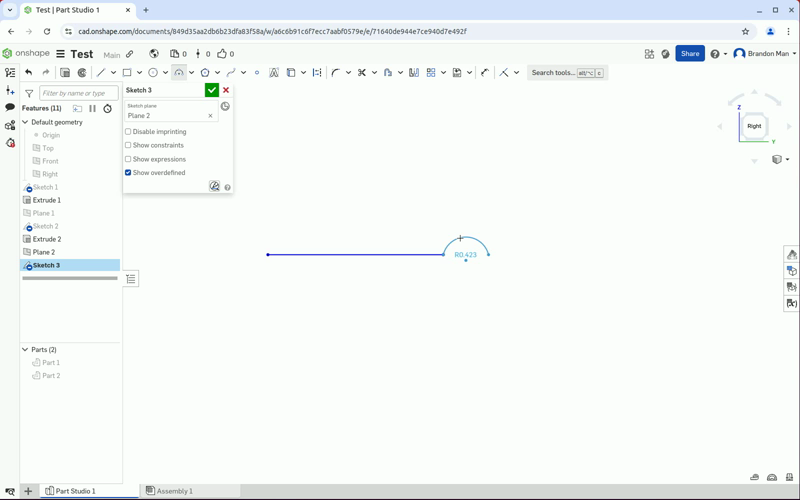
scroll(-6)
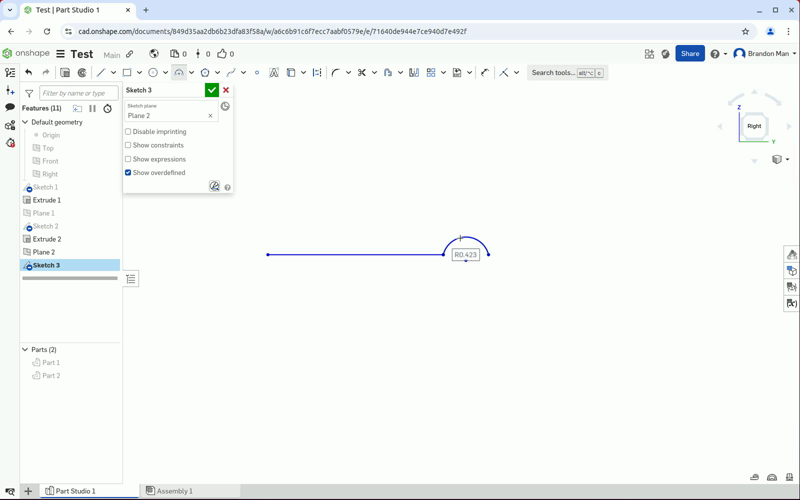
scroll(-6)
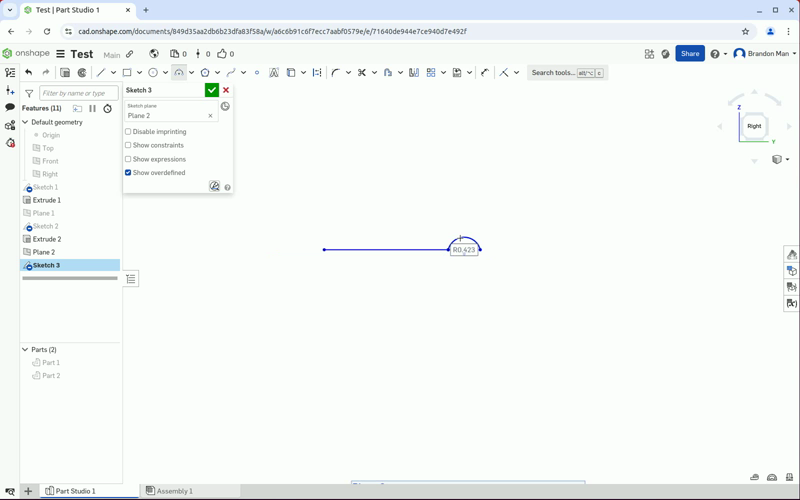
scroll(-6)
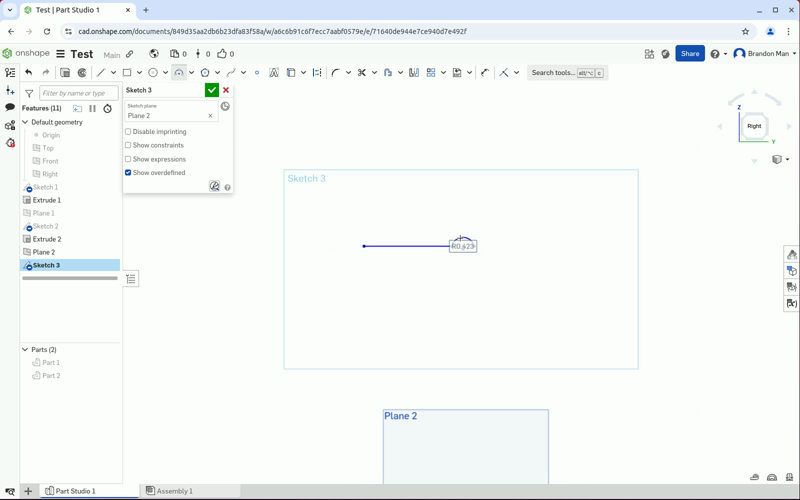
scroll(-6)
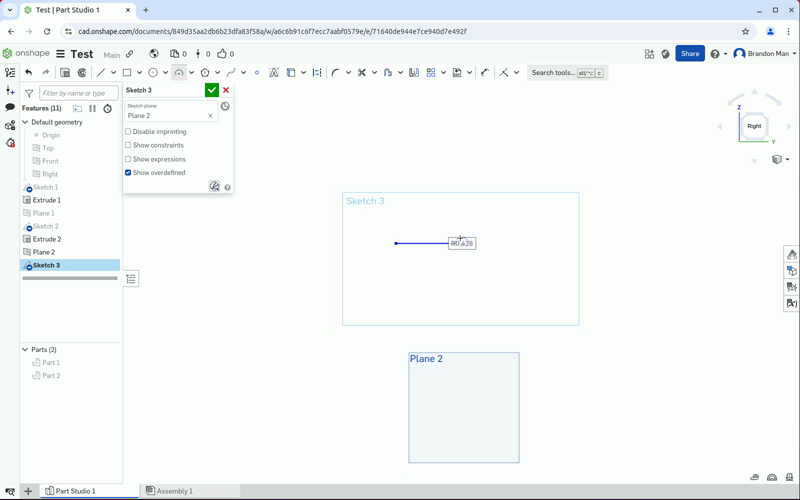
scroll(-6)
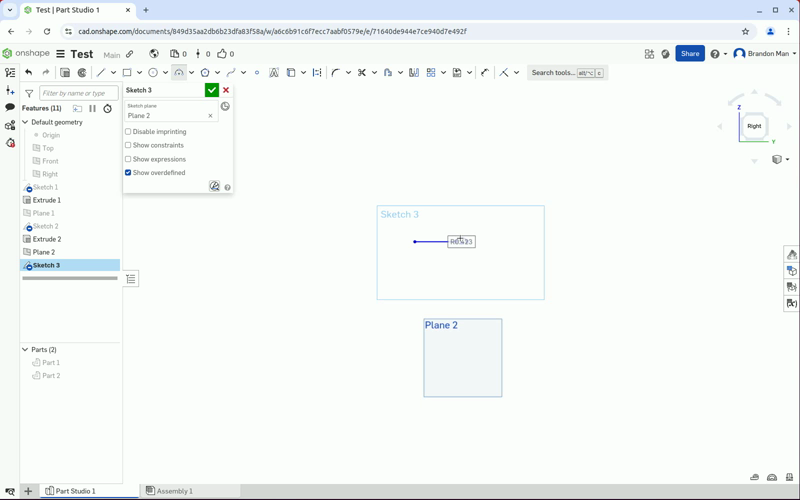
scroll(-6)
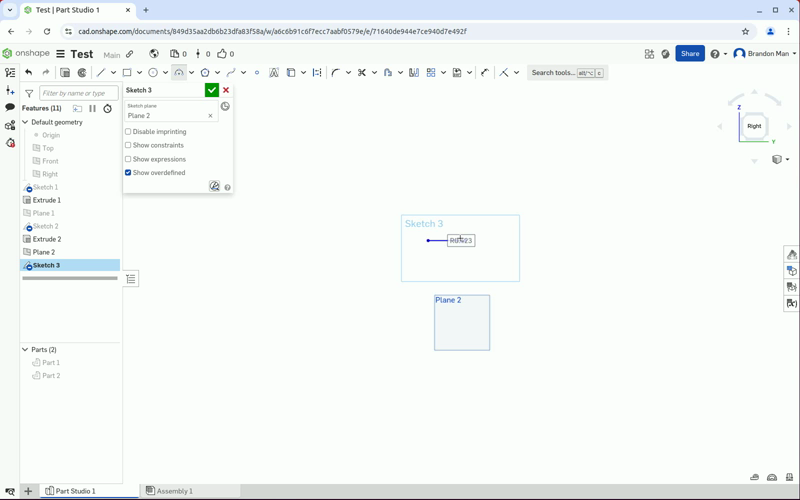
scroll(-6)
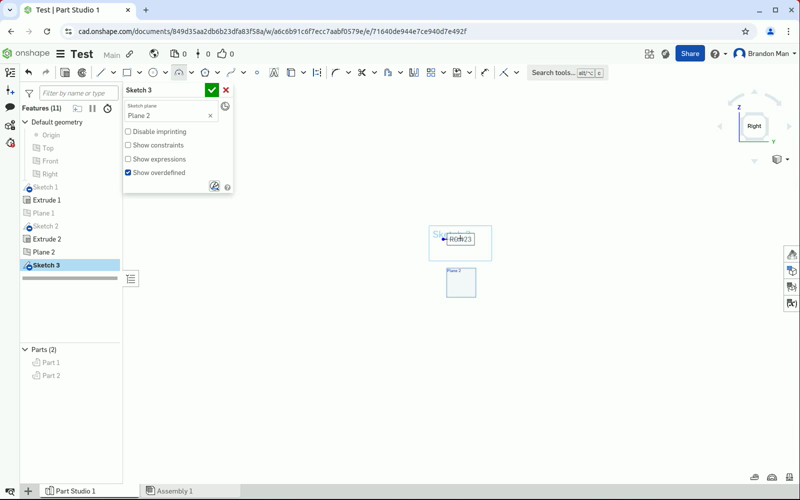
key_up(shift)
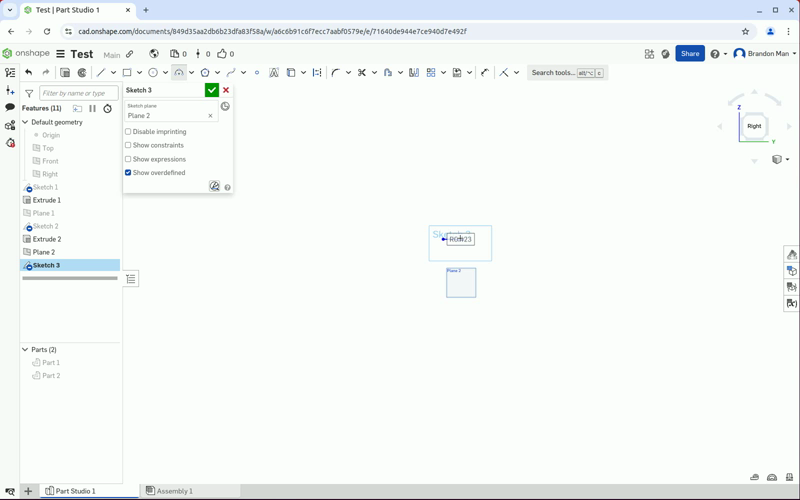
key(esc)
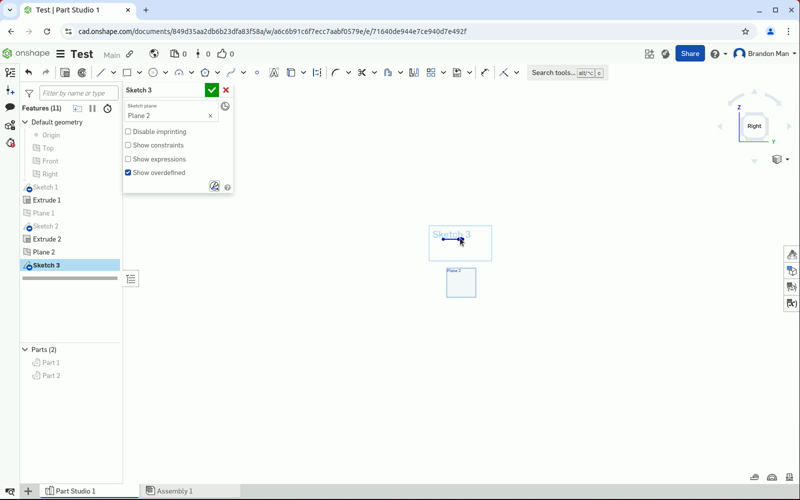
key(l)
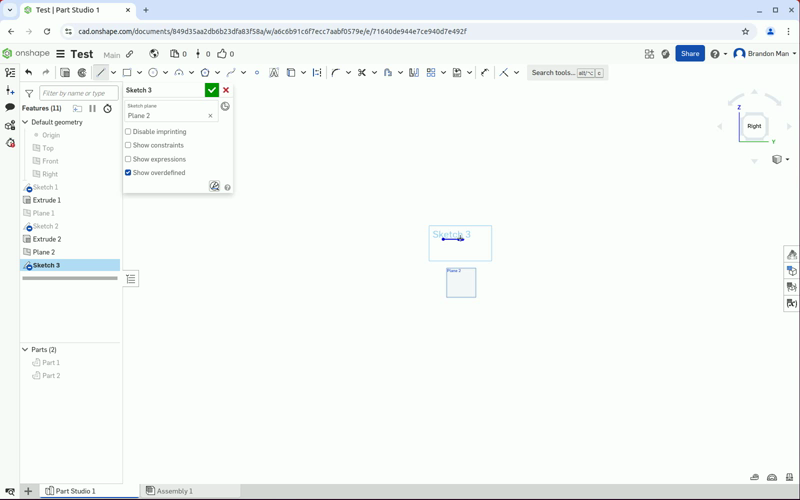
mouse_move(462, 239)
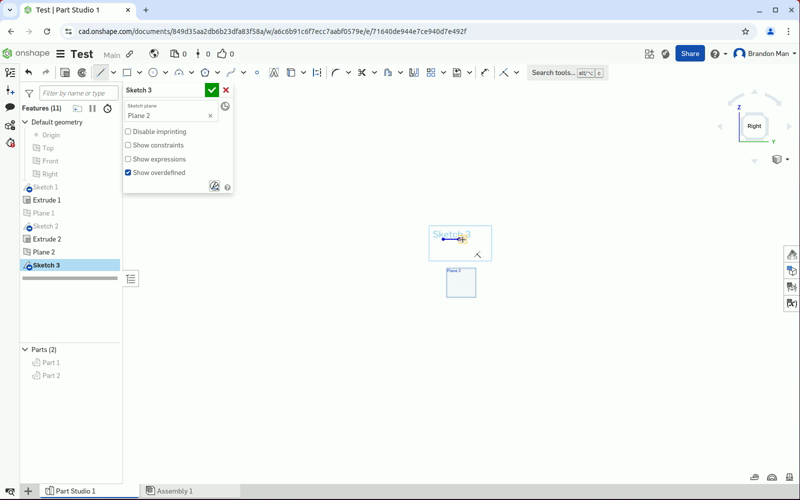
scroll(6)
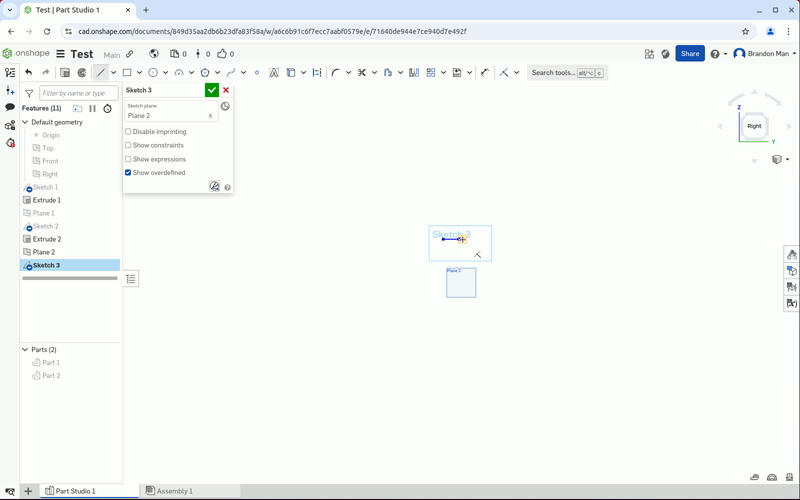
scroll(6)
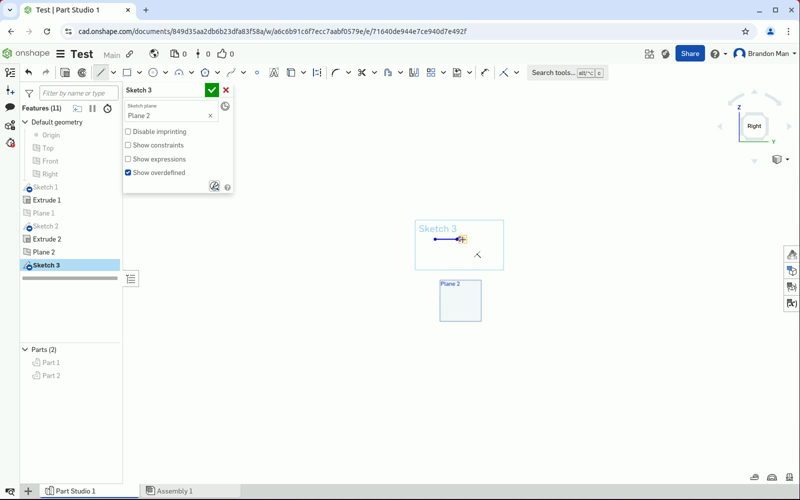
scroll(6)
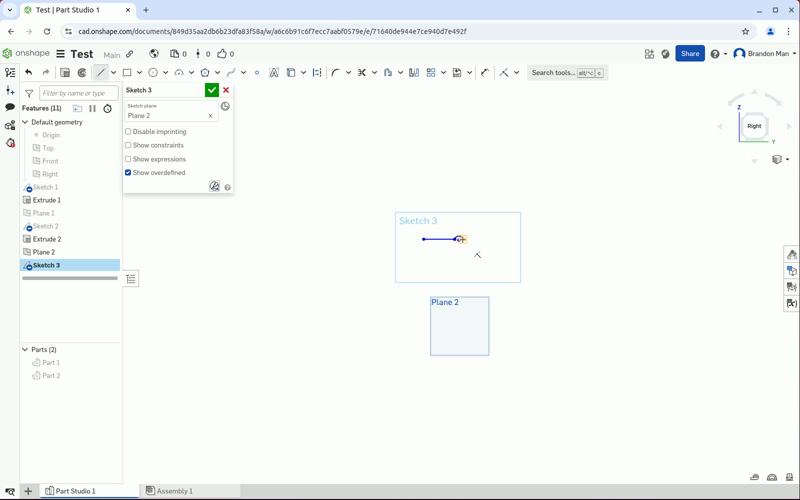
scroll(6)
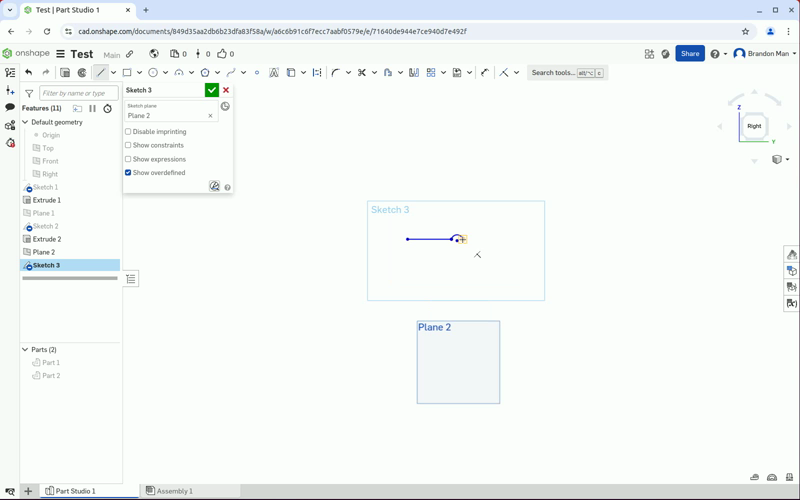
scroll(6)
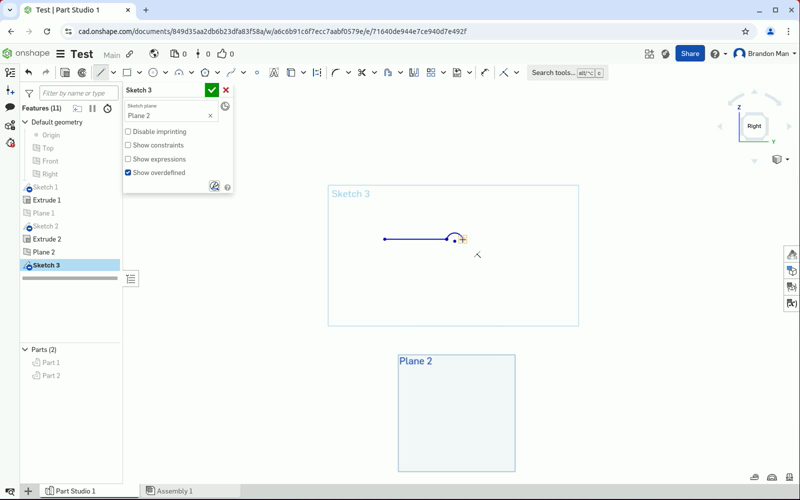
scroll(6)
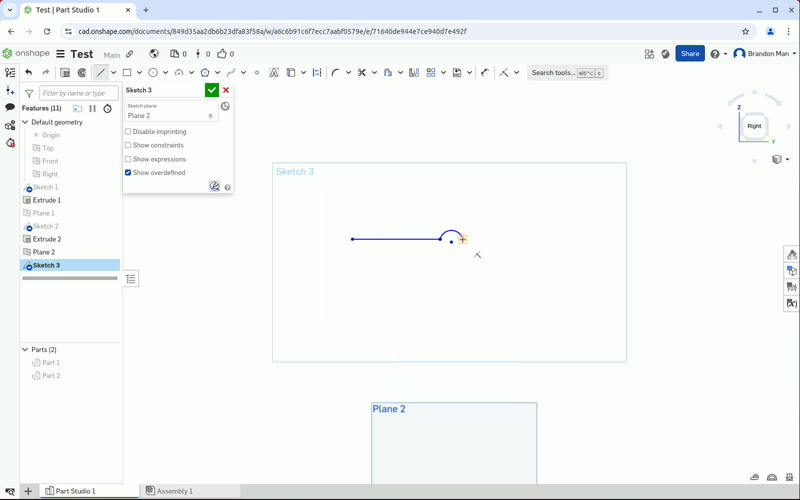
scroll(6)
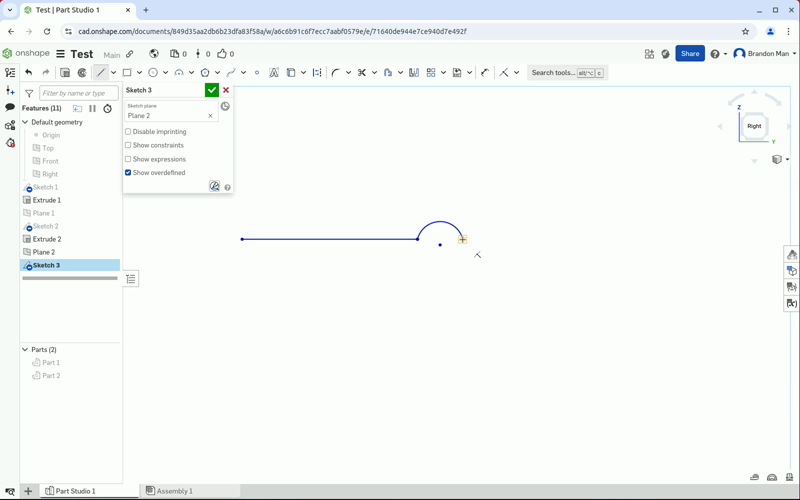
click(462, 239)
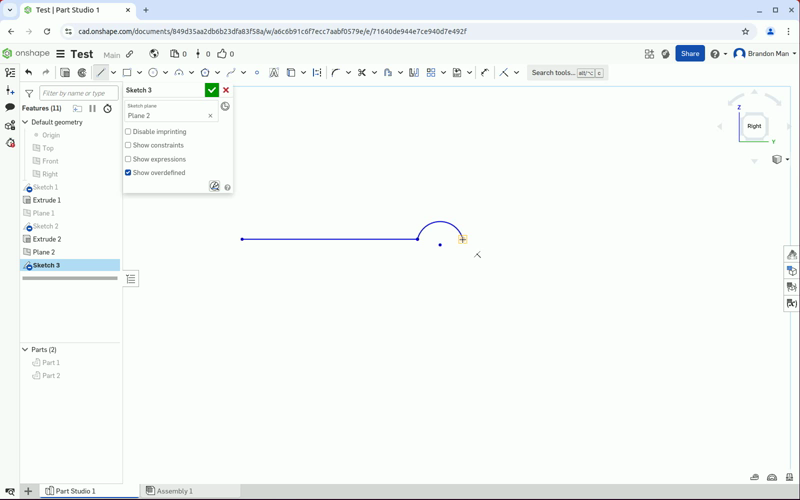
scroll(-6)
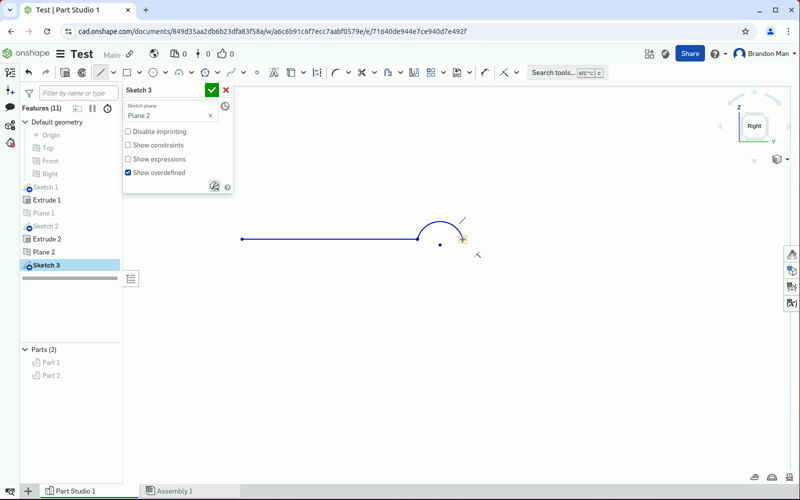
scroll(-6)
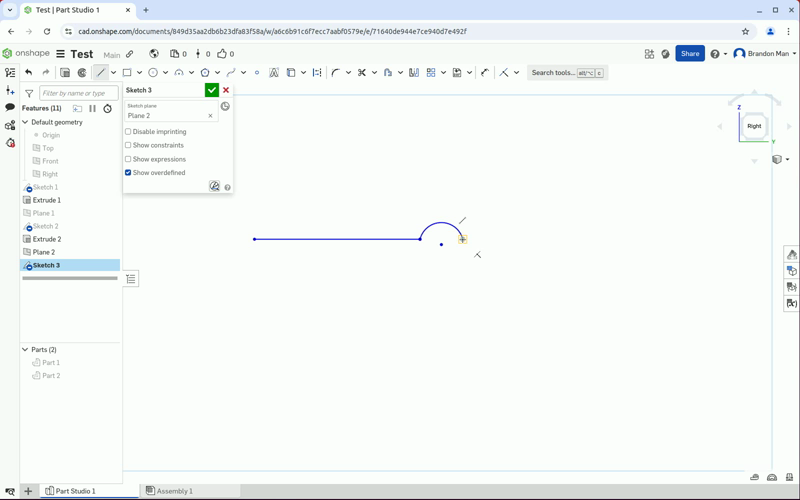
scroll(-6)
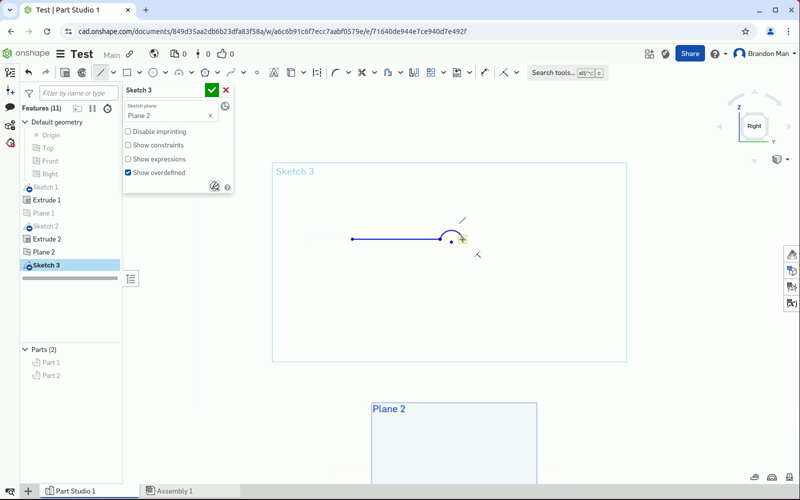
scroll(-6)
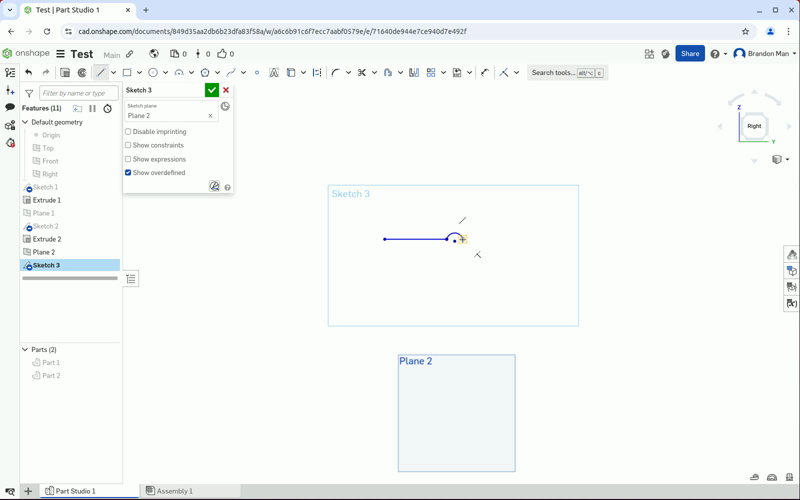
scroll(-6)
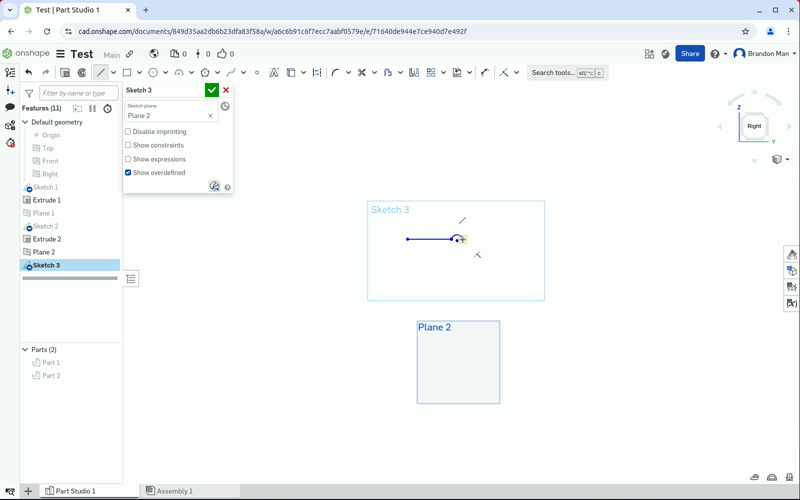
scroll(-6)
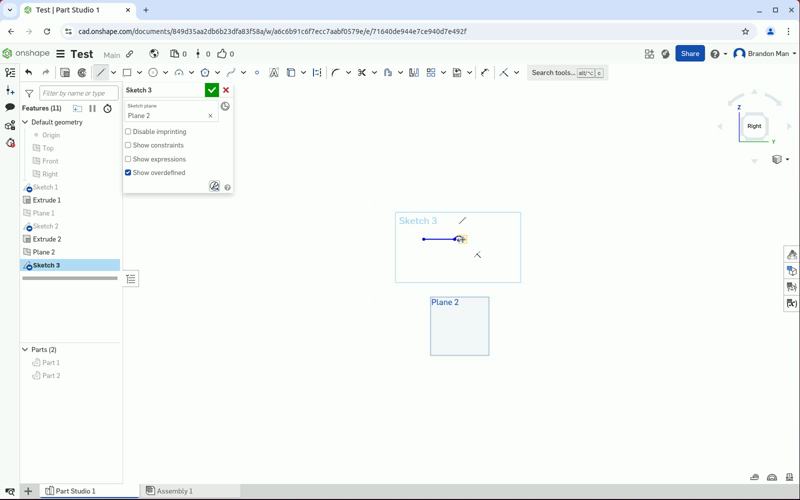
scroll(-6)
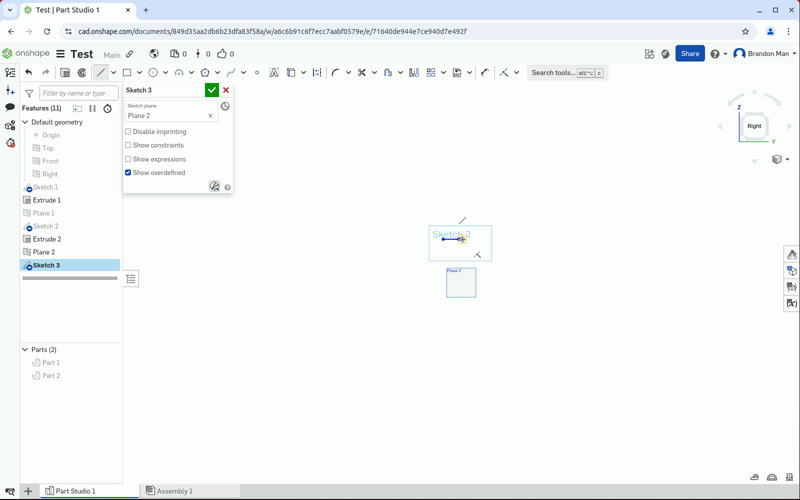
key_down(shift)
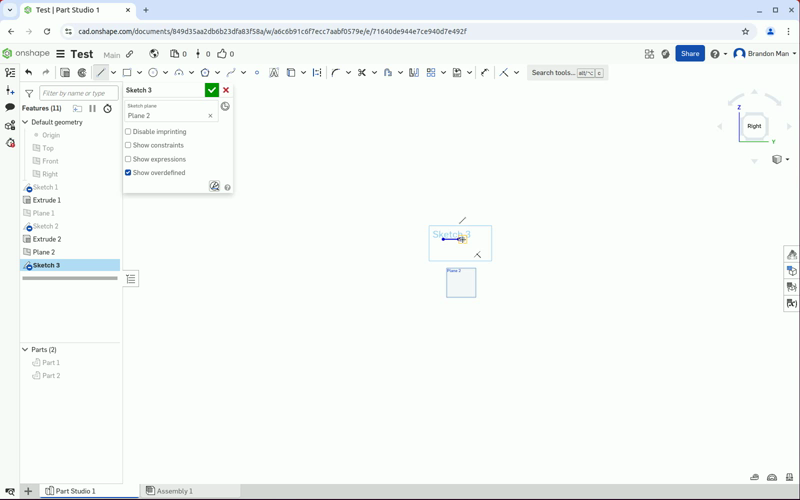
mouse_move(492, 239)
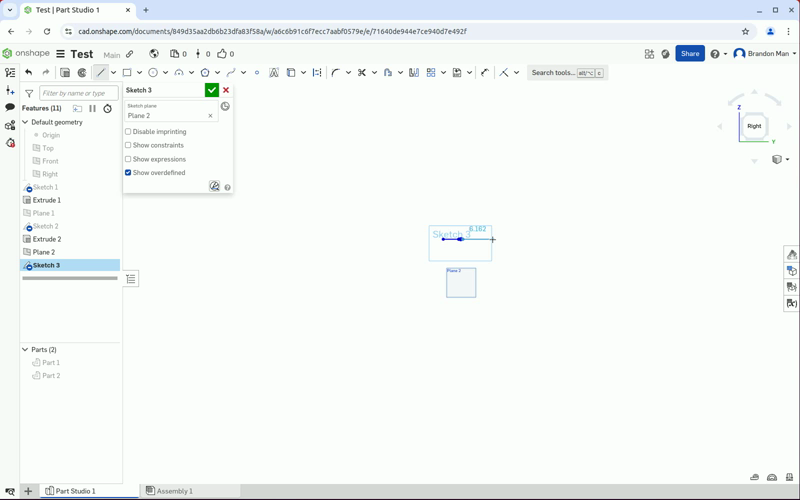
mouse_move(477, 239)
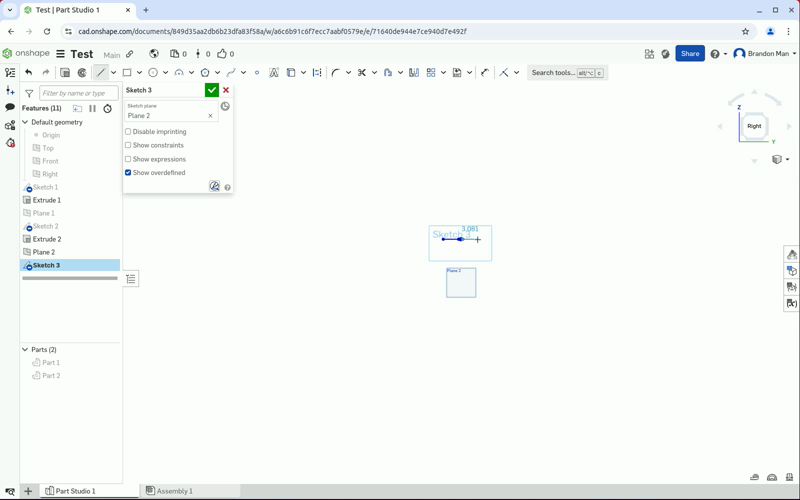
click(477, 239)
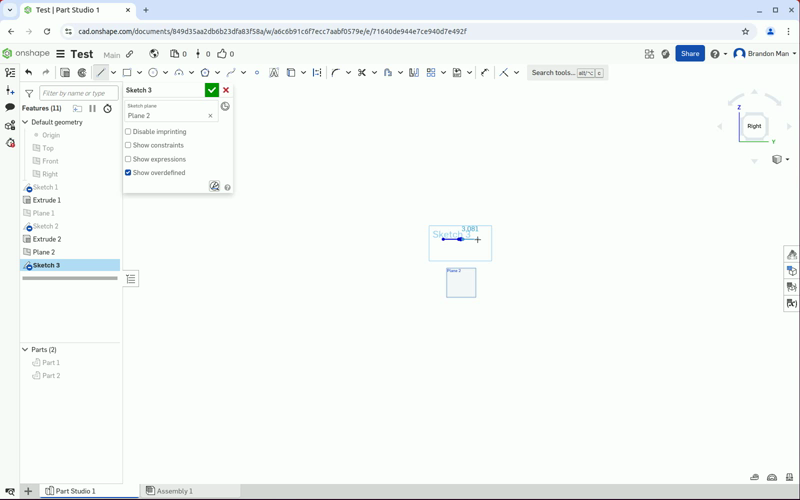
key_up(shift)
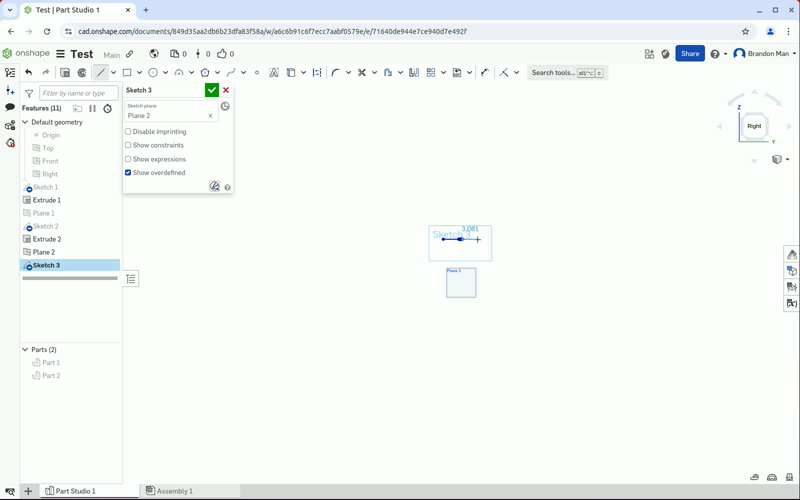
key(esc)
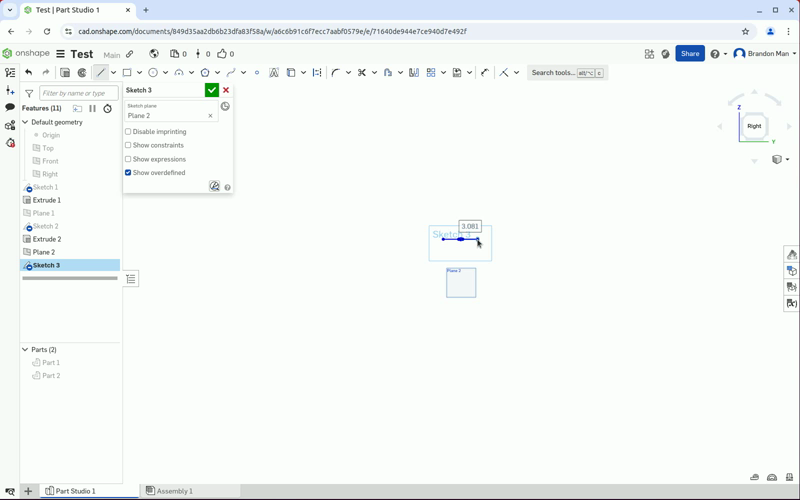
key(a)
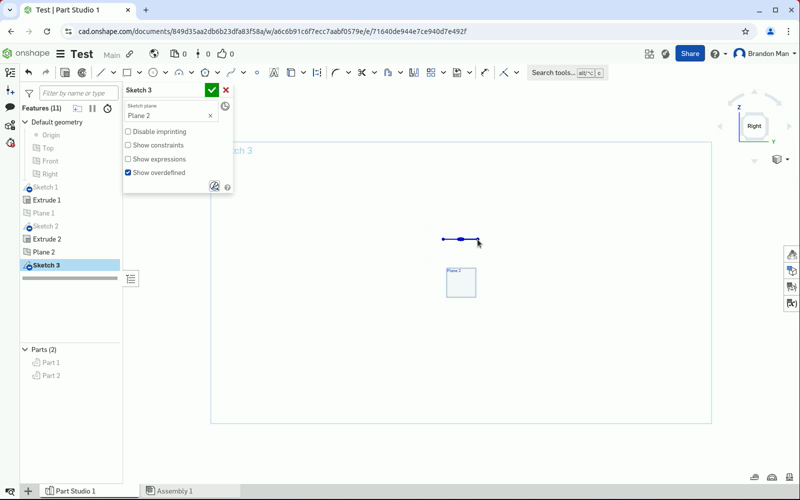
mouse_move(477, 239)
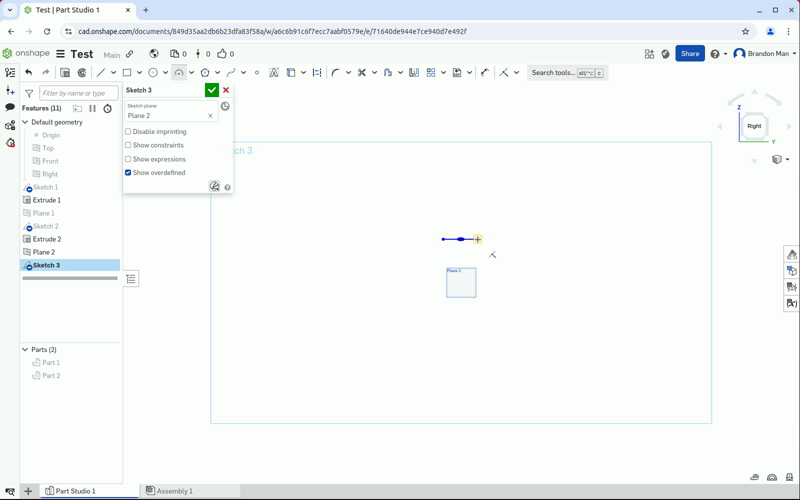
click(477, 239)
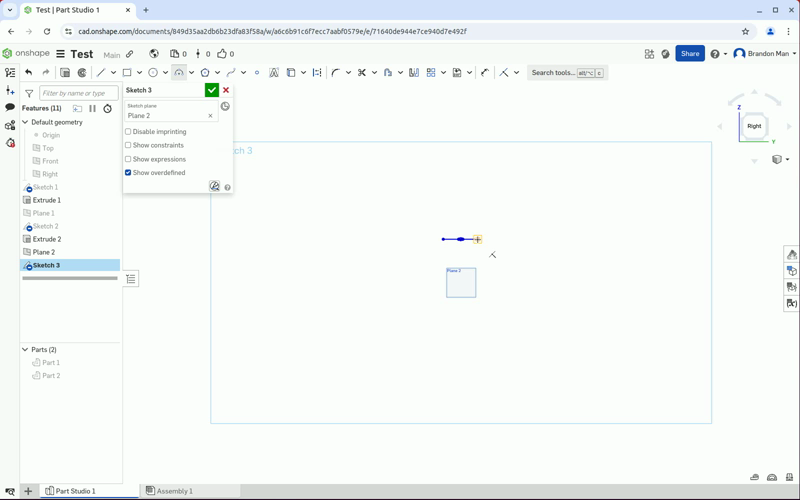
mouse_move(443, 239)
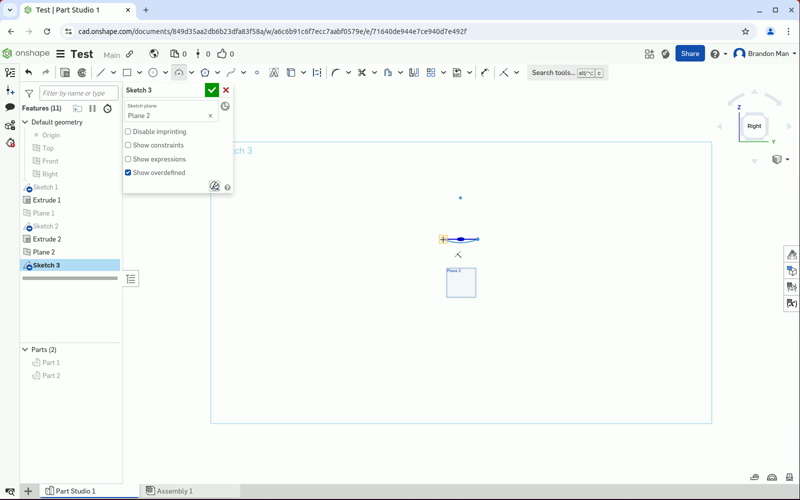
click(443, 239)
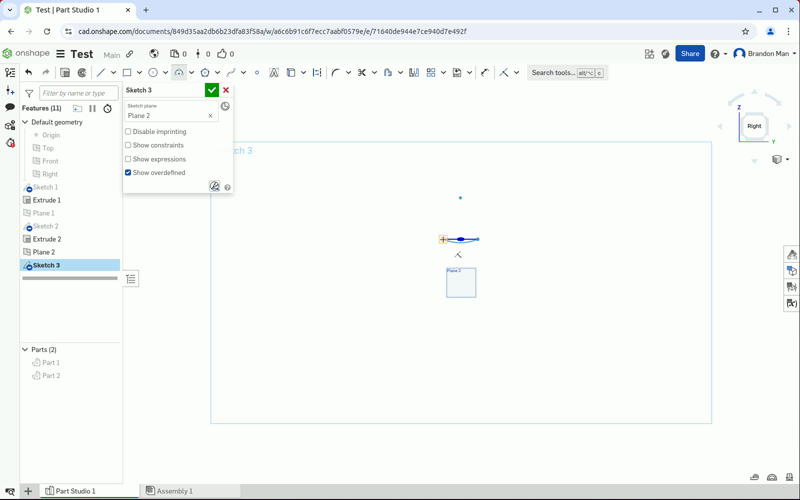
key_down(shift)
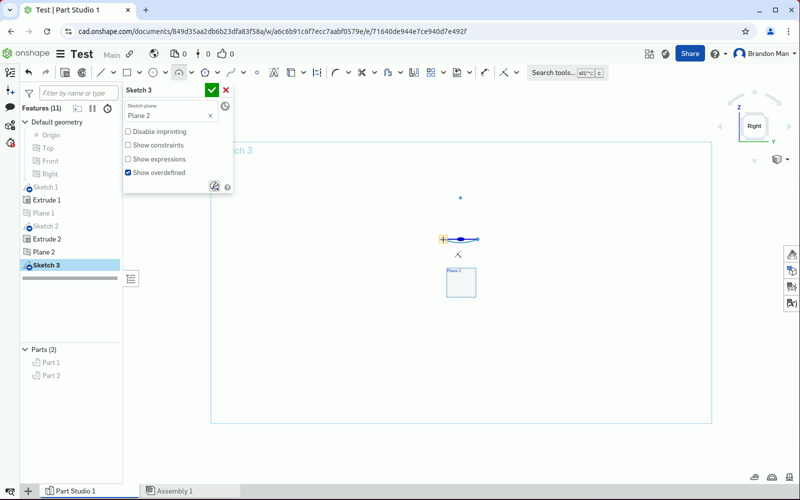
mouse_move(460, 222)
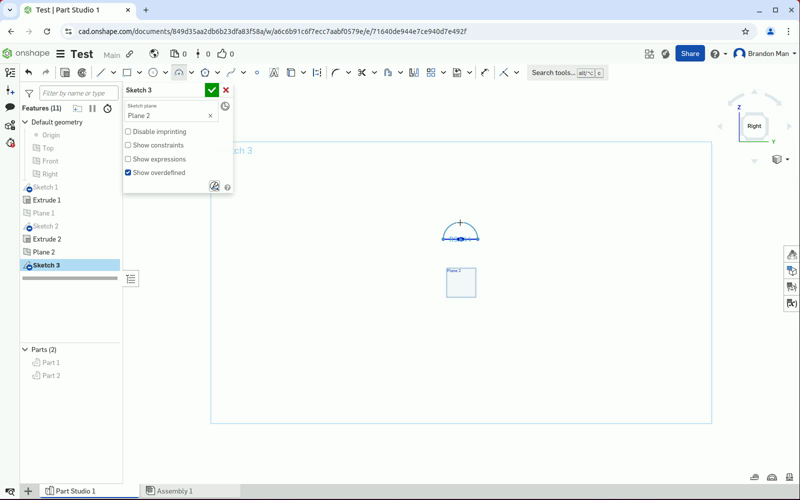
click(460, 222)
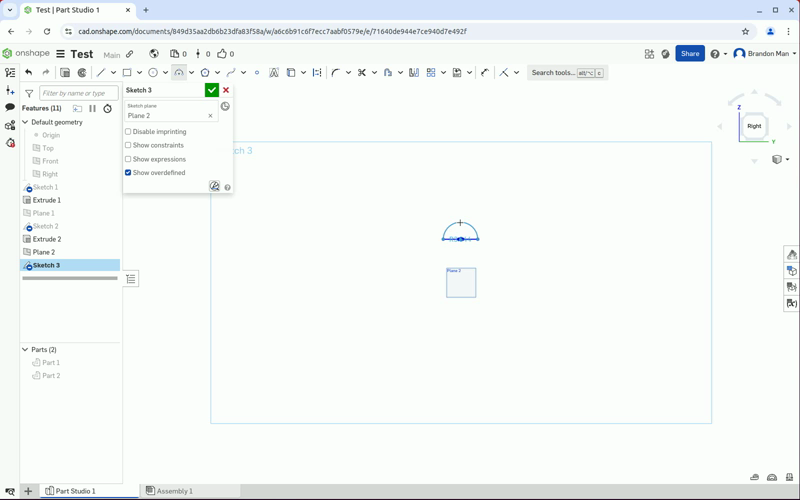
key_up(shift)
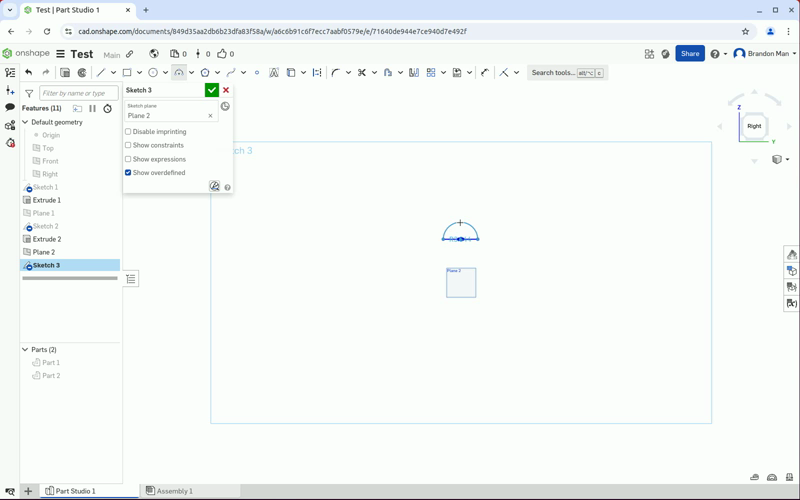
key(esc)
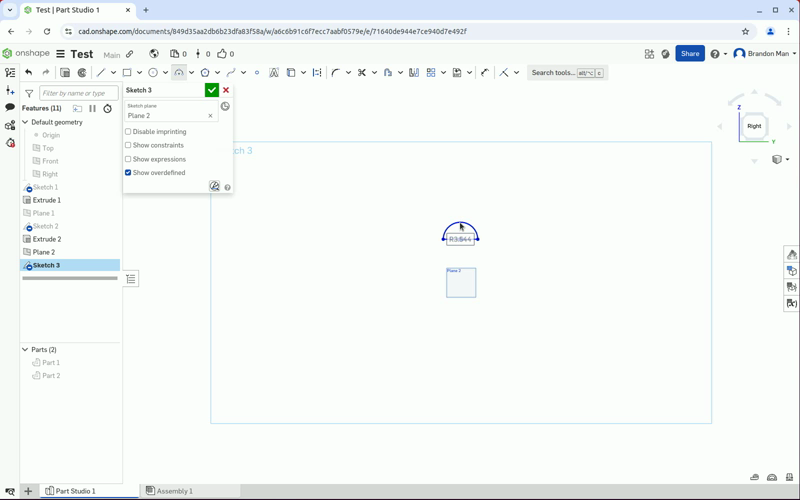
mouse_move(459, 231)
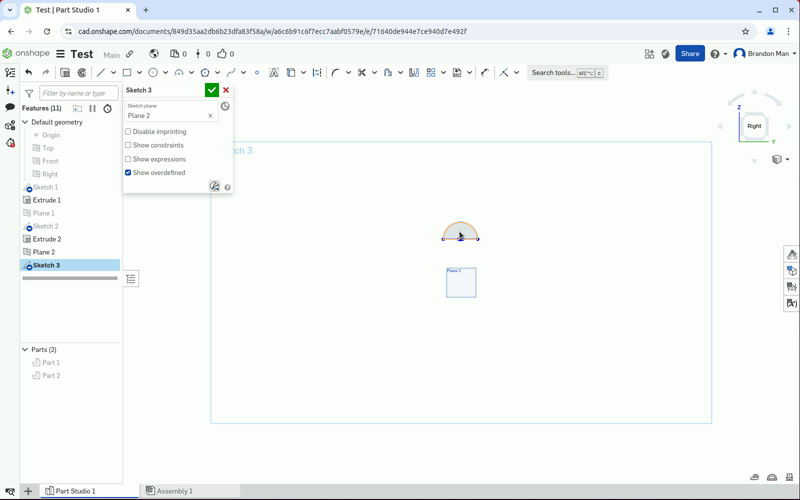
scroll(6)
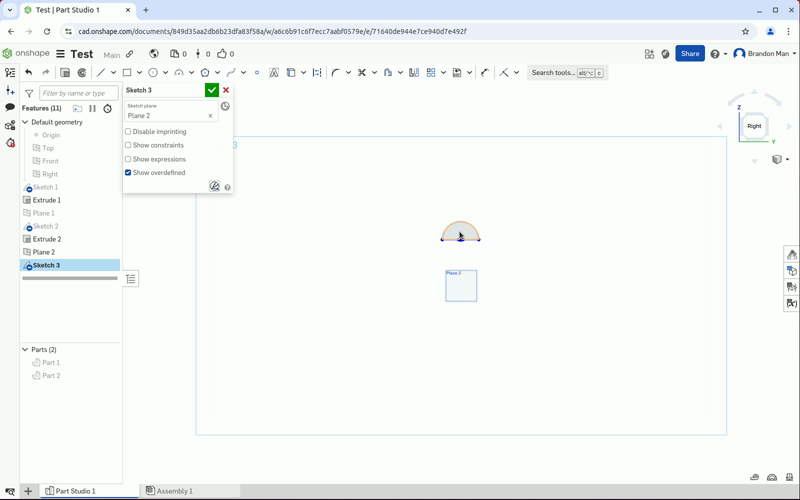
scroll(6)
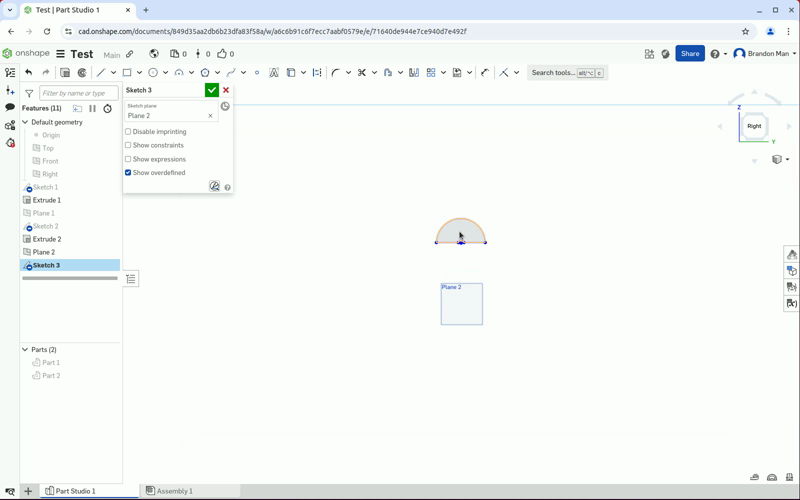
scroll(6)
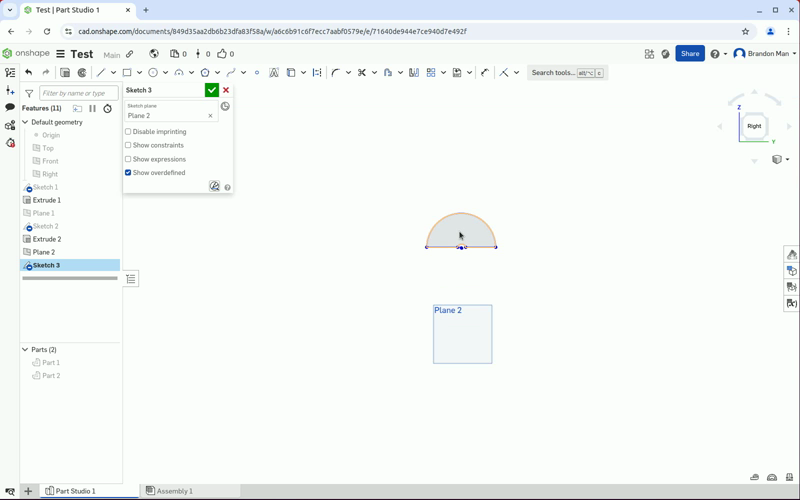
scroll(6)
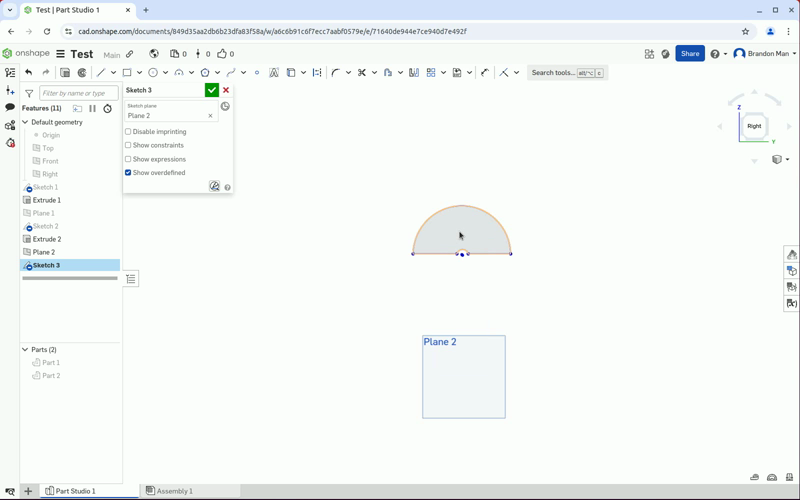
scroll(6)
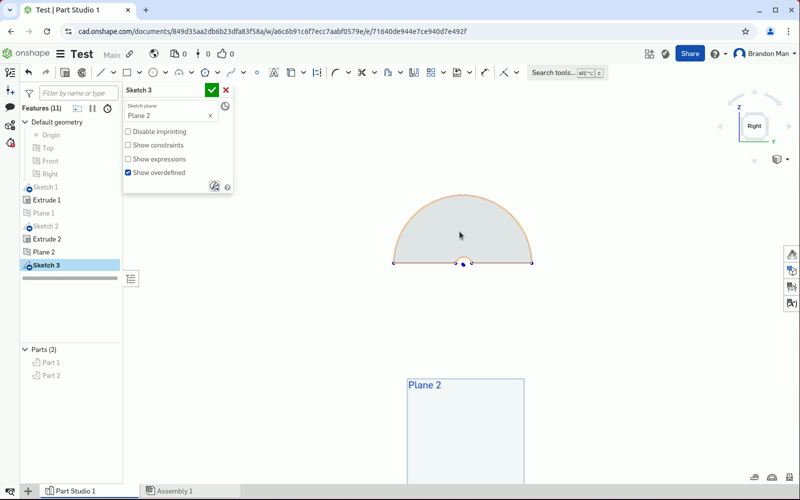
scroll(6)
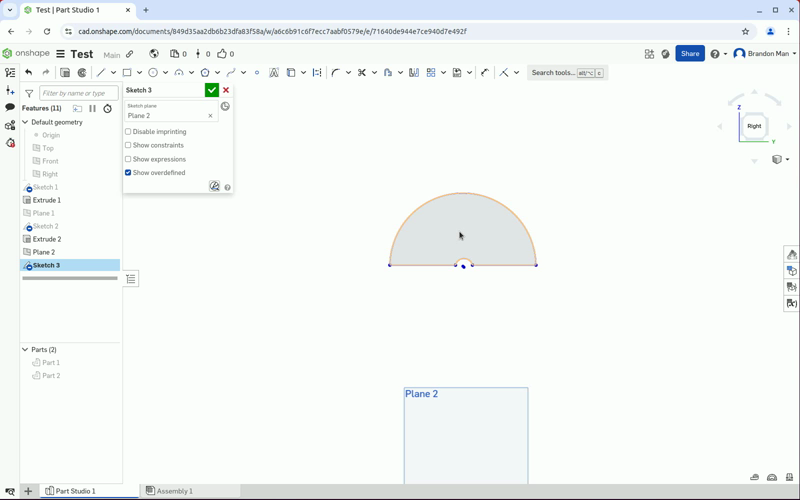
scroll(6)
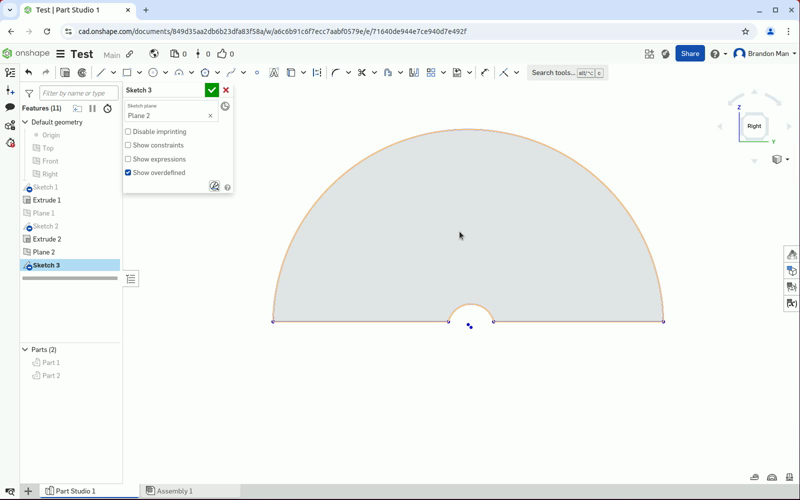
click(459, 231)
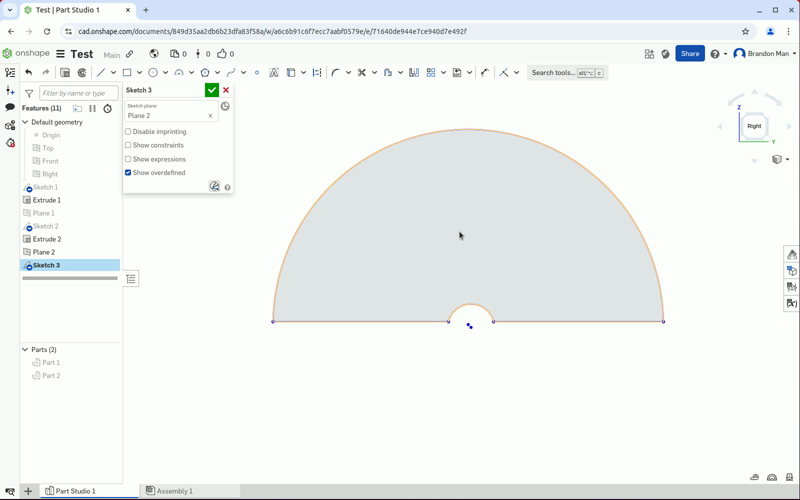
scroll(-6)
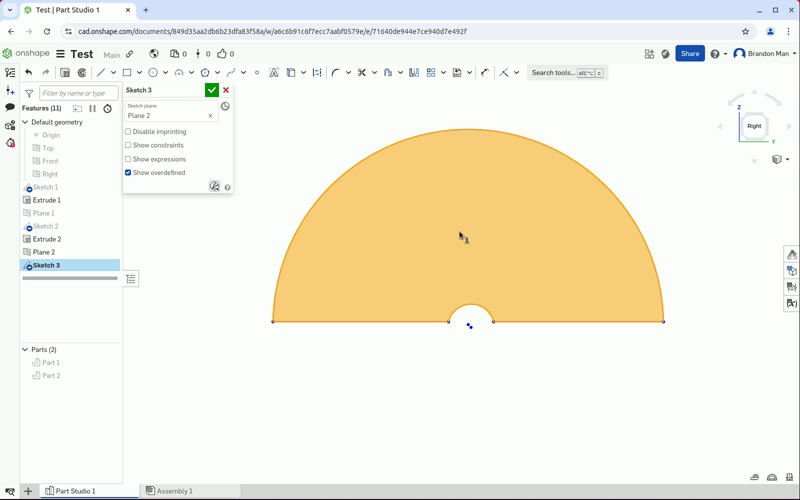
scroll(-6)
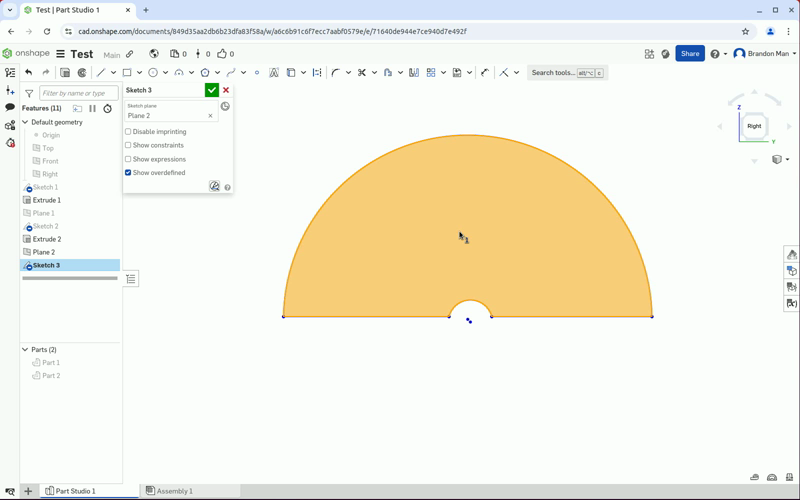
scroll(-6)
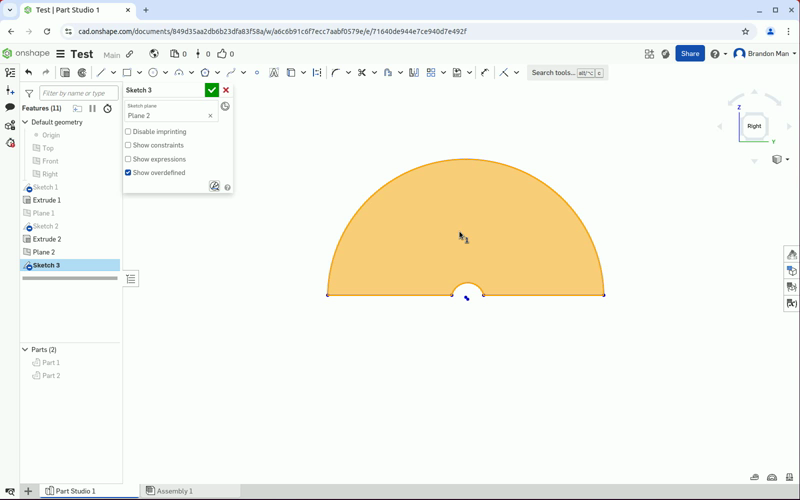
scroll(-6)
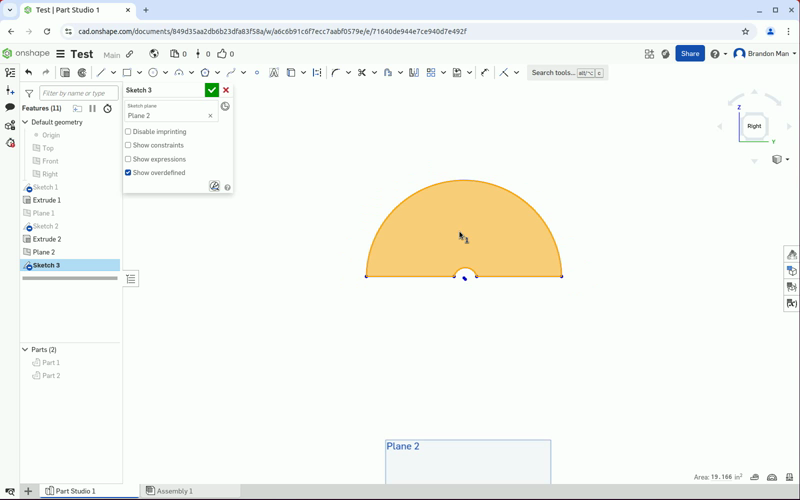
scroll(-6)
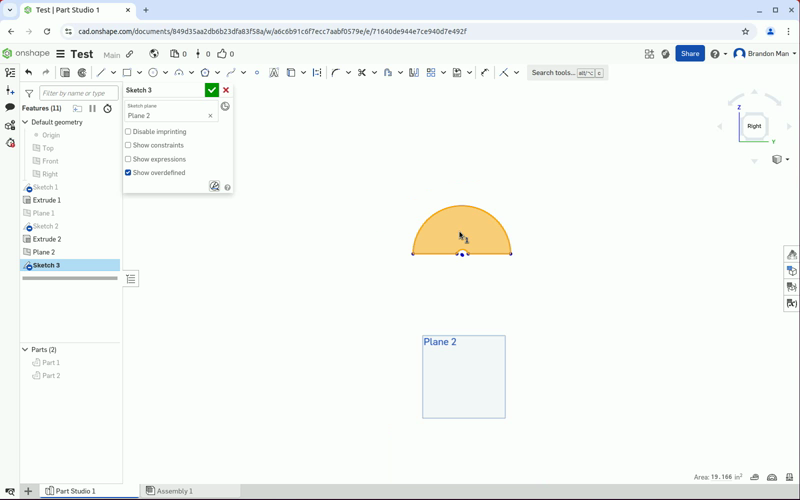
scroll(-6)
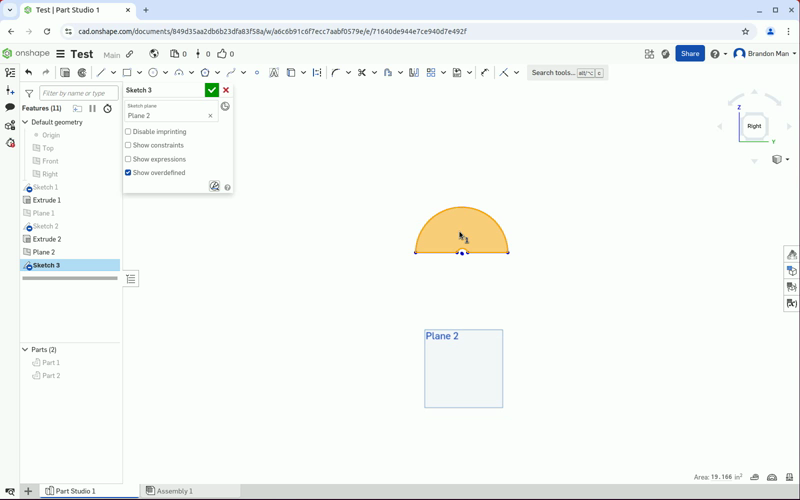
scroll(-6)
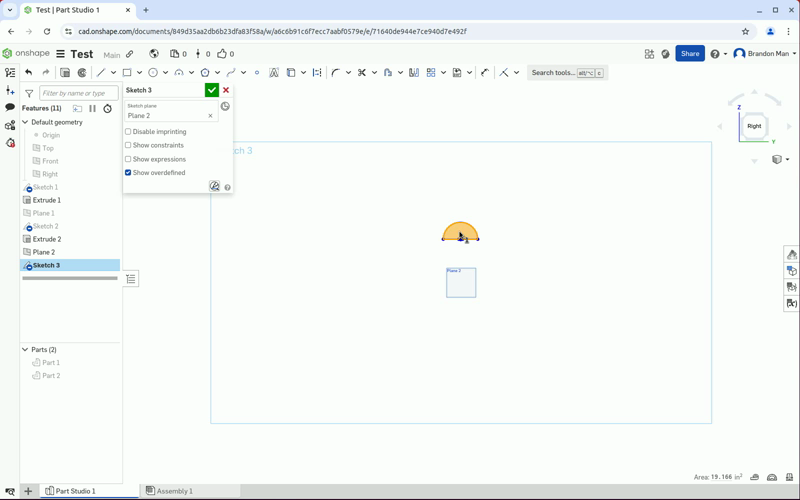
mouse_move(73, 352)
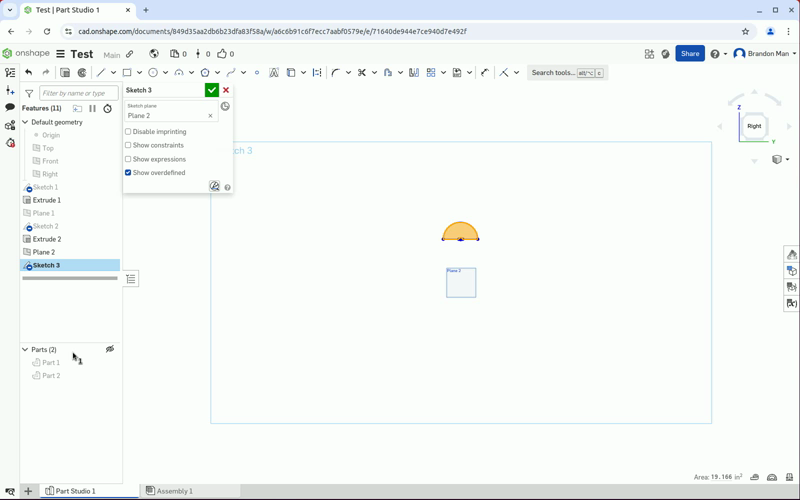
key(shift+y)
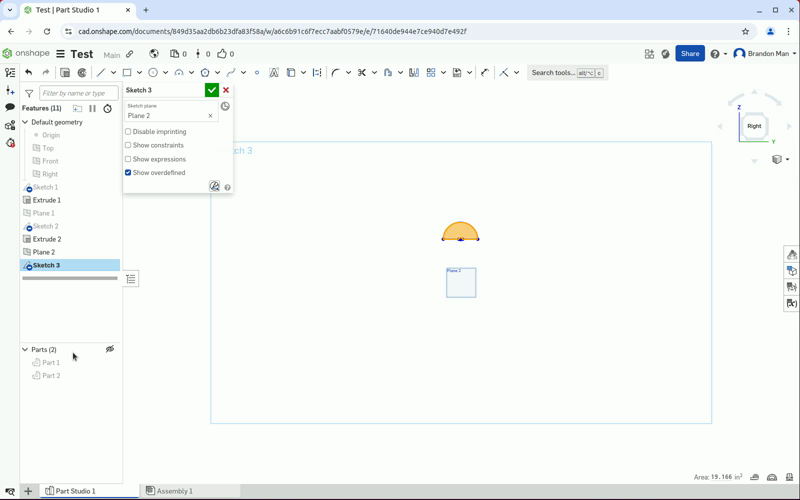
key(shift+e)
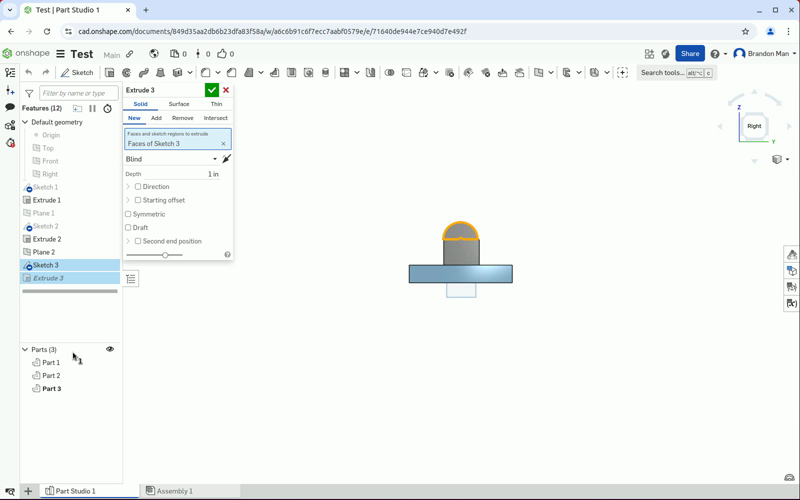
mouse_move(143, 106)
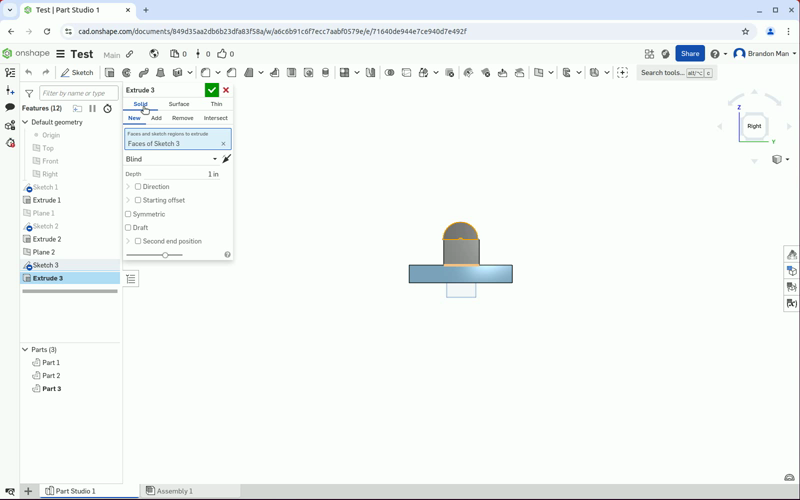
click(143, 106)
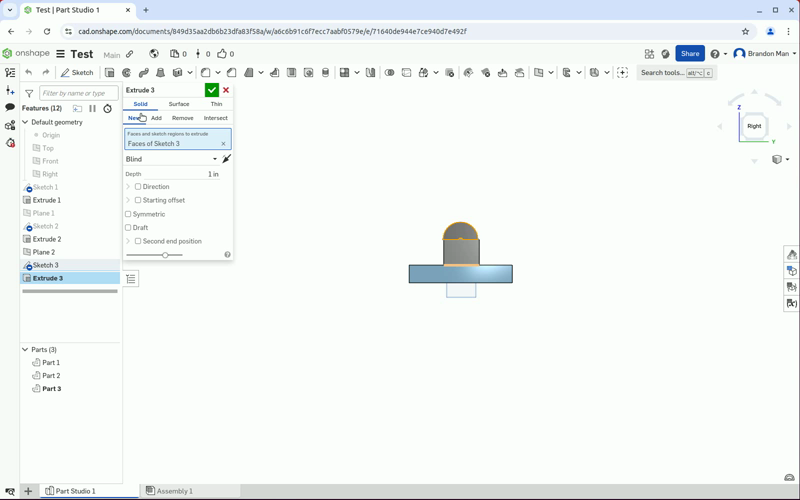
mouse_move(137, 120)
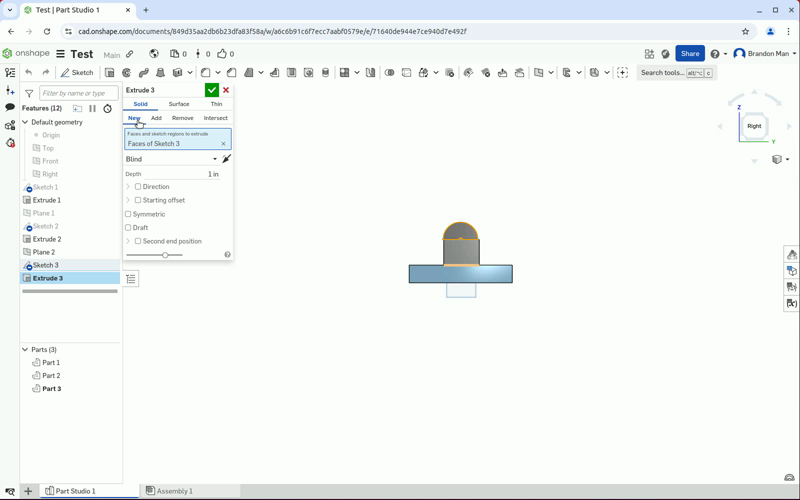
click(137, 120)
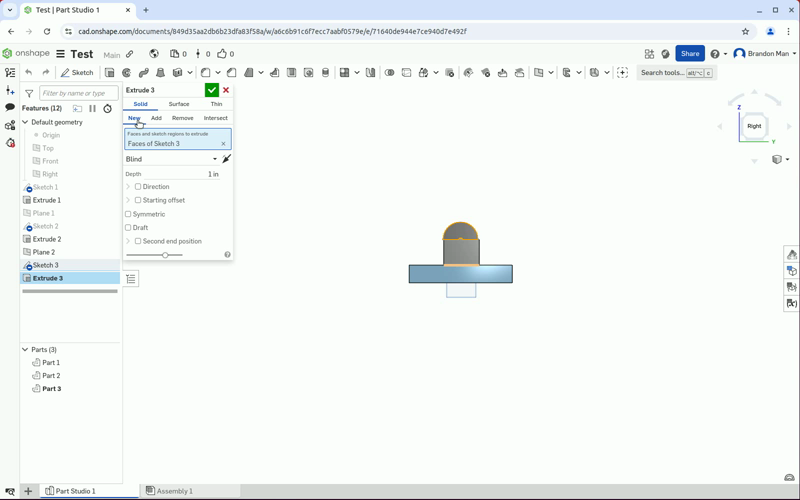
key(tab, 4)
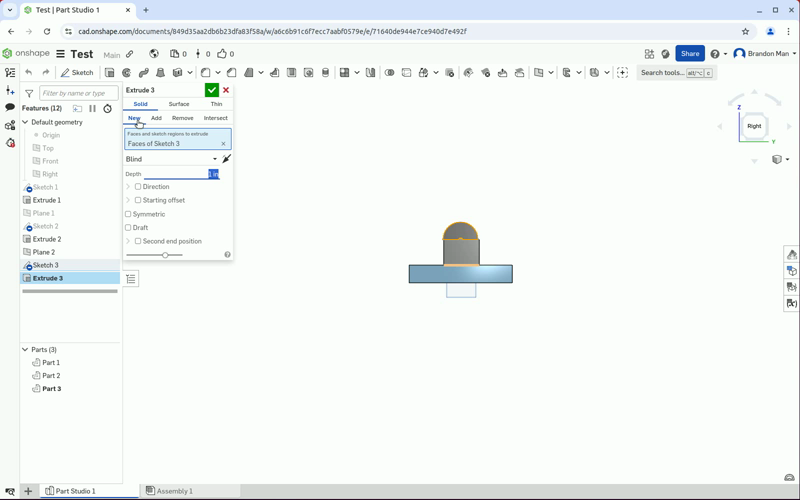
text(-2.648)
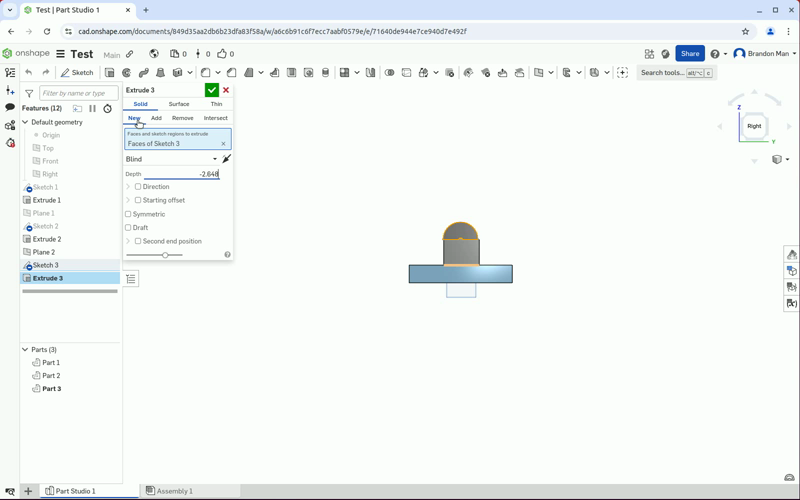
key(enter)
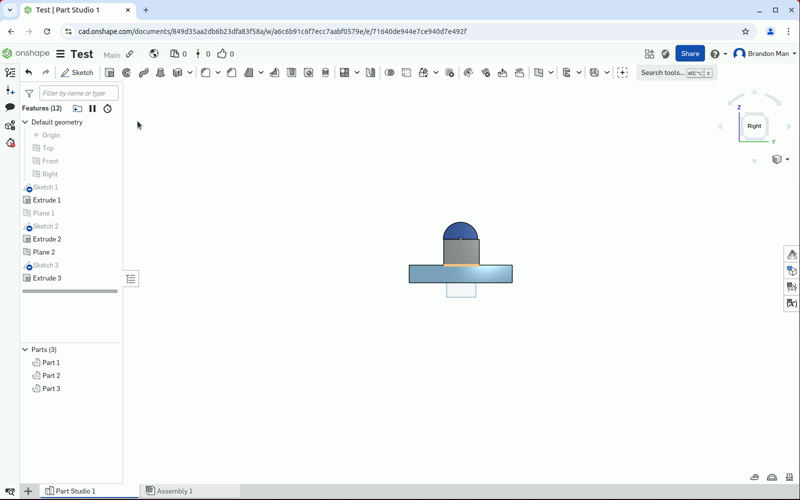
key(shift+h)
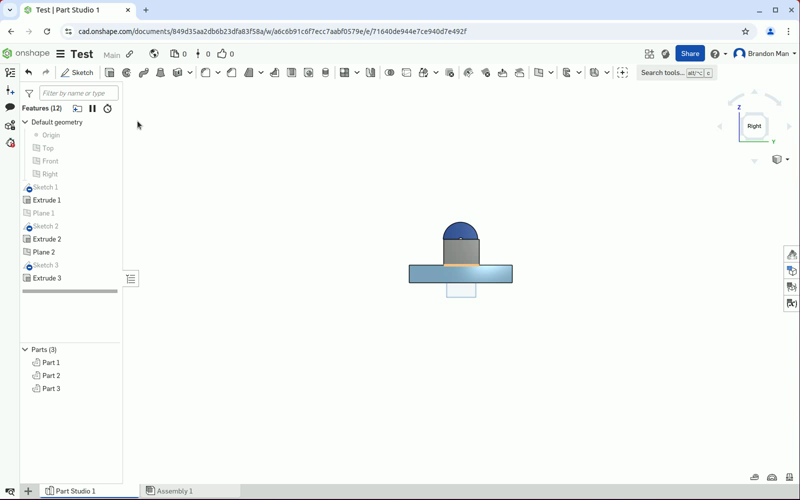
key(shift+h)
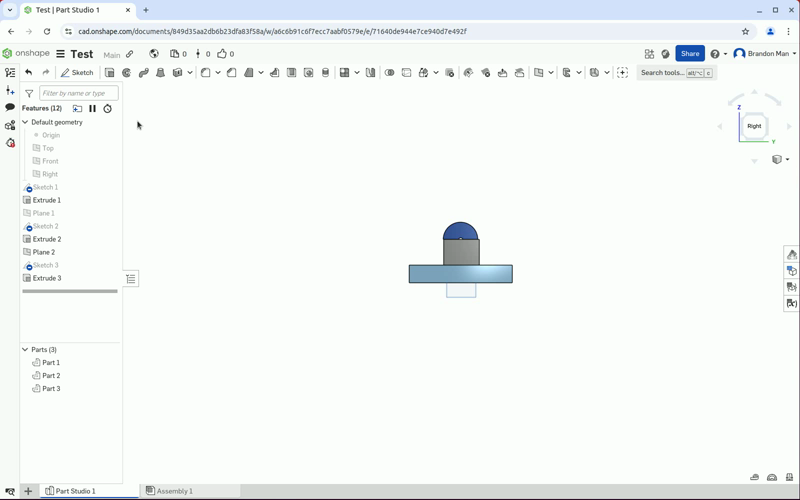
mouse_move(73, 189)
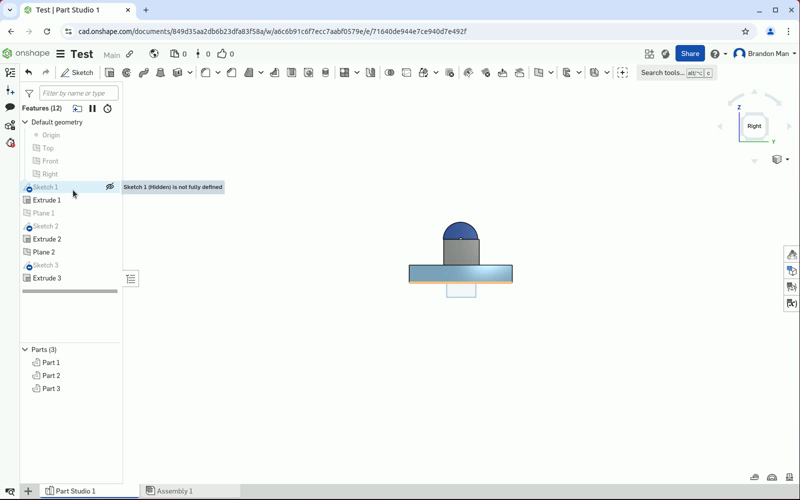
click(73, 189)
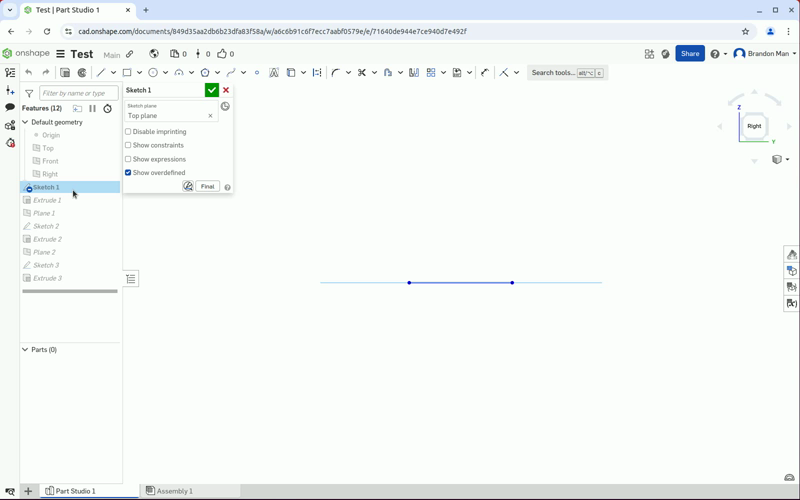
mouse_move(229, 92)
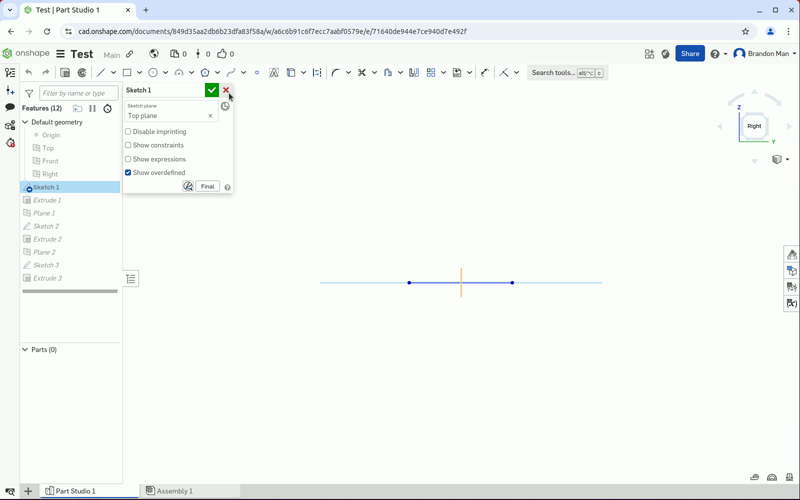
click(229, 92)
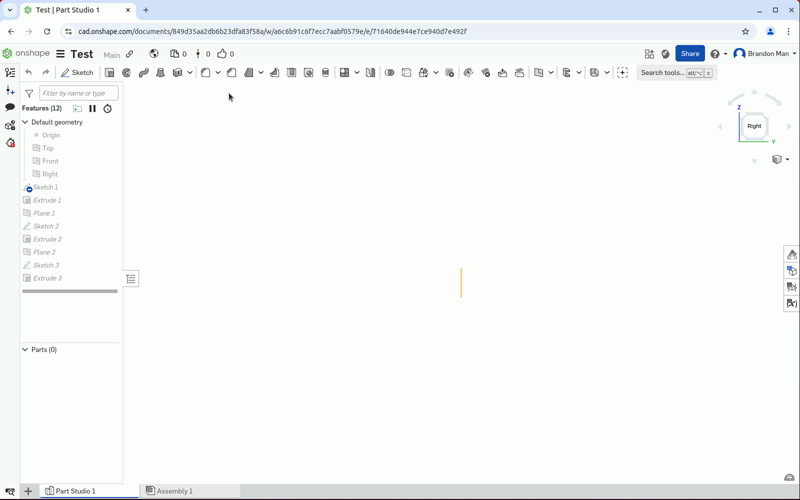
key(shift+s)
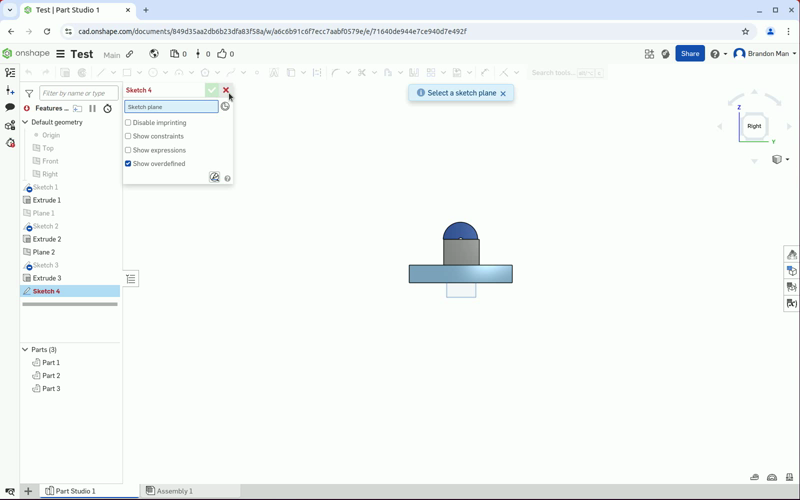
mouse_move(73, 254)
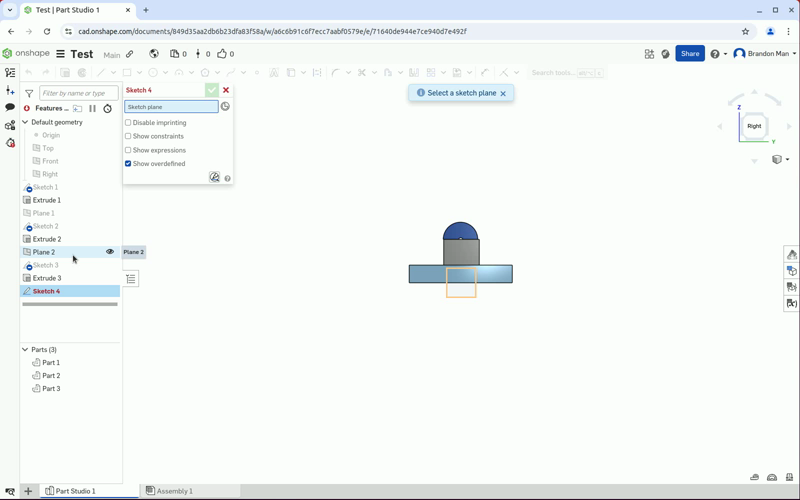
click(73, 254)
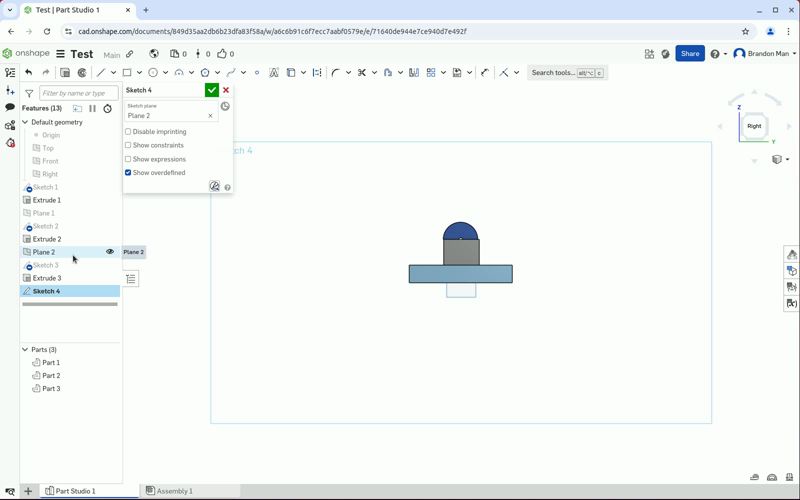
mouse_move(73, 352)
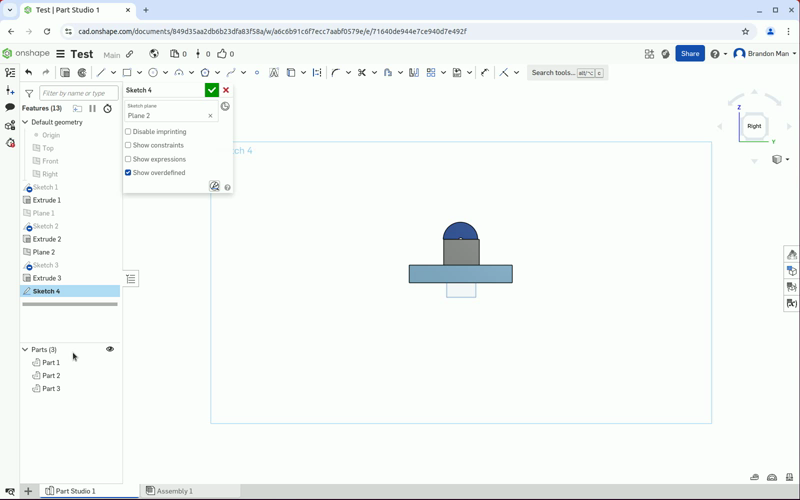
key(y)
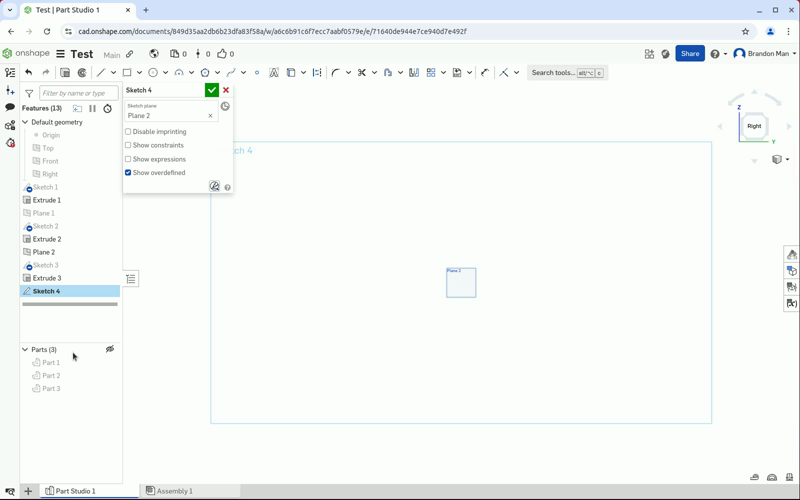
key(a)
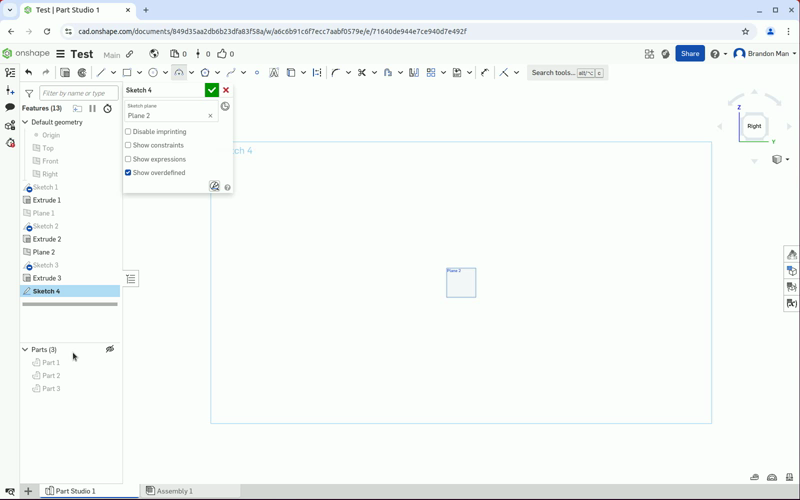
key_down(shift)
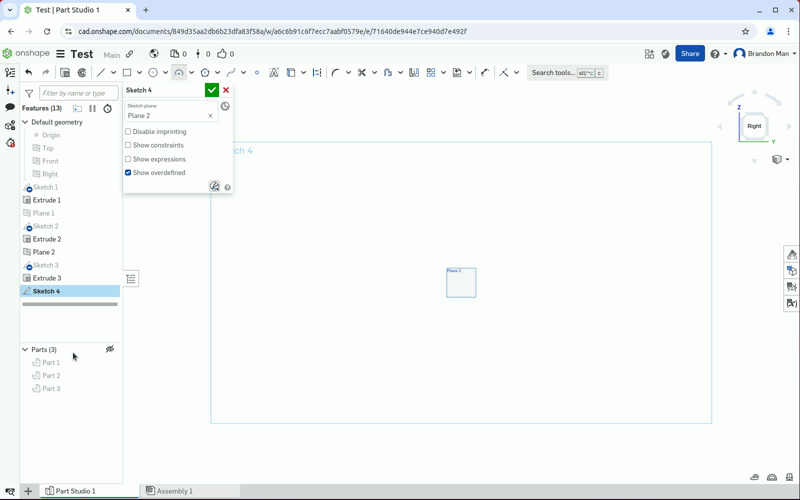
mouse_move(458, 239)
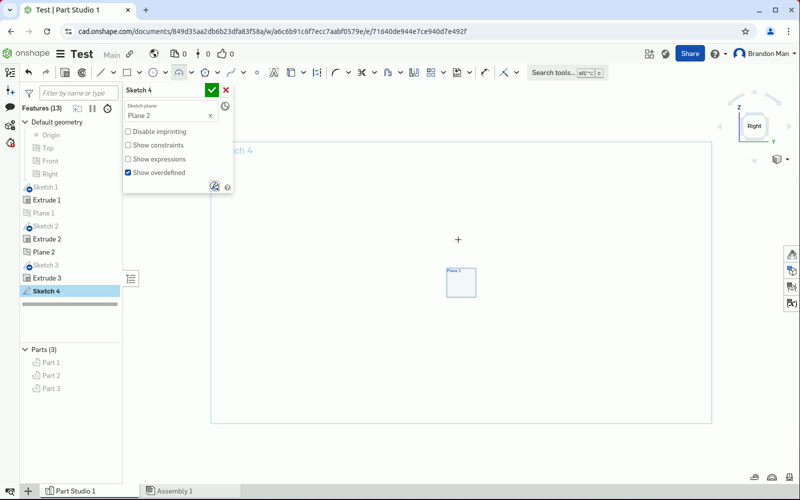
click(458, 239)
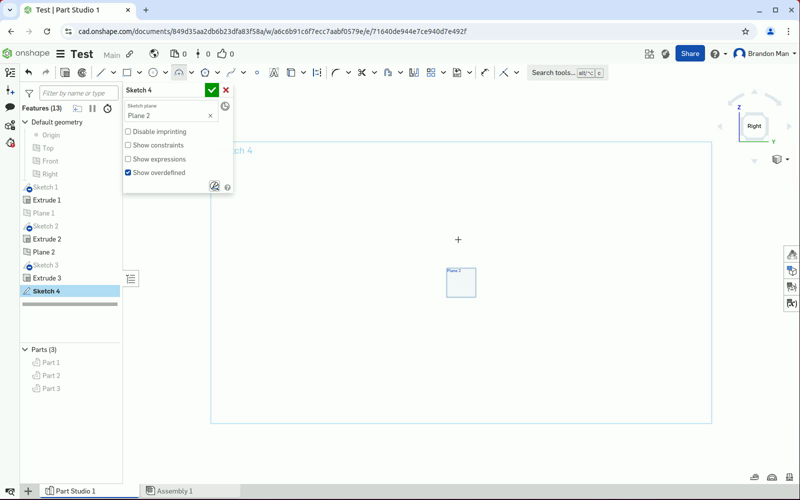
key_up(shift)
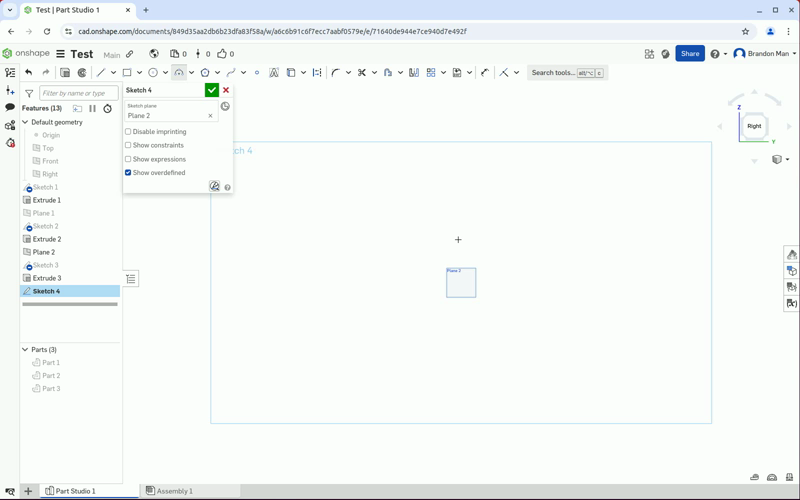
key_down(shift)
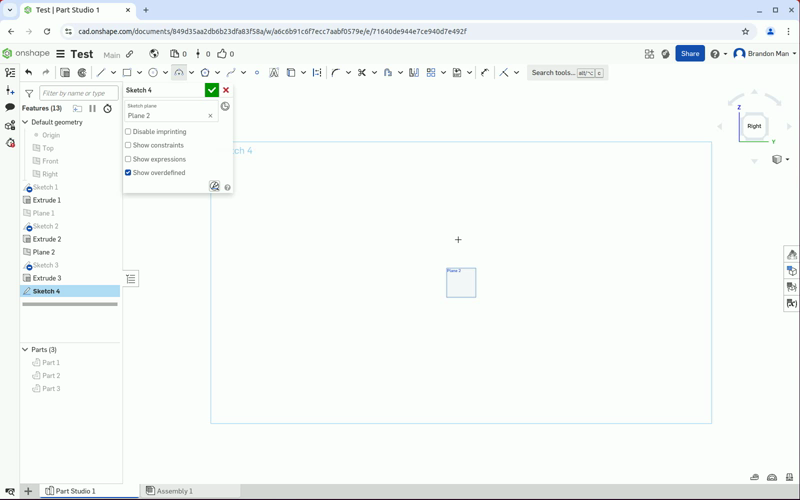
mouse_move(464, 239)
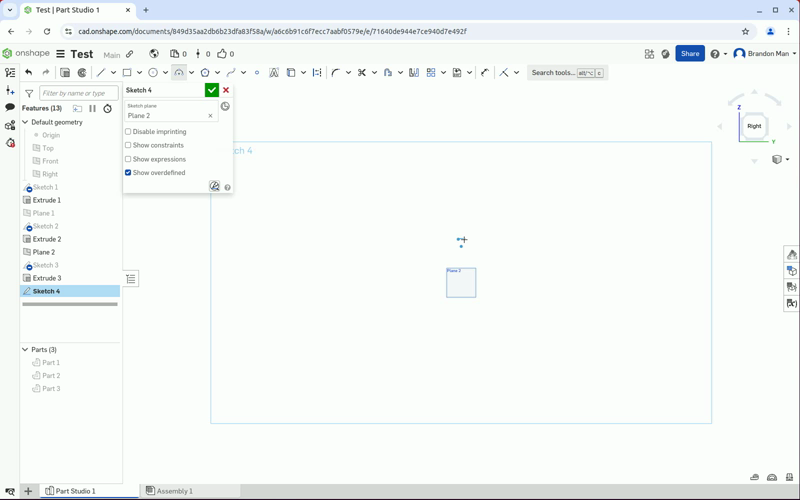
scroll(6)
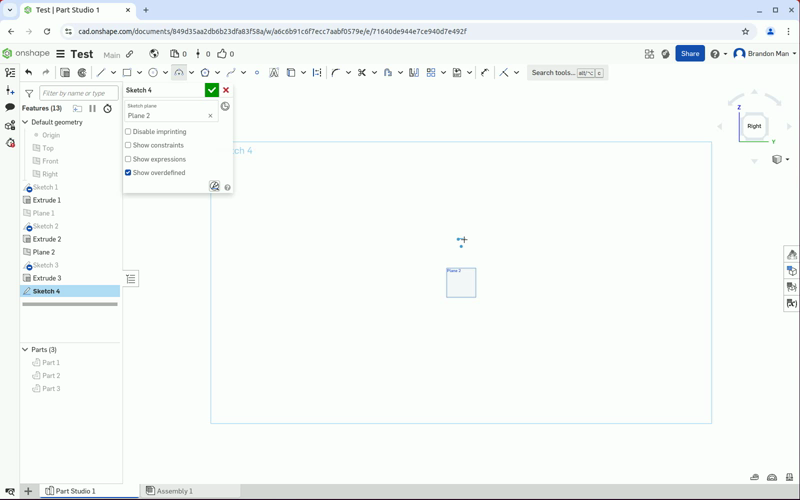
scroll(6)
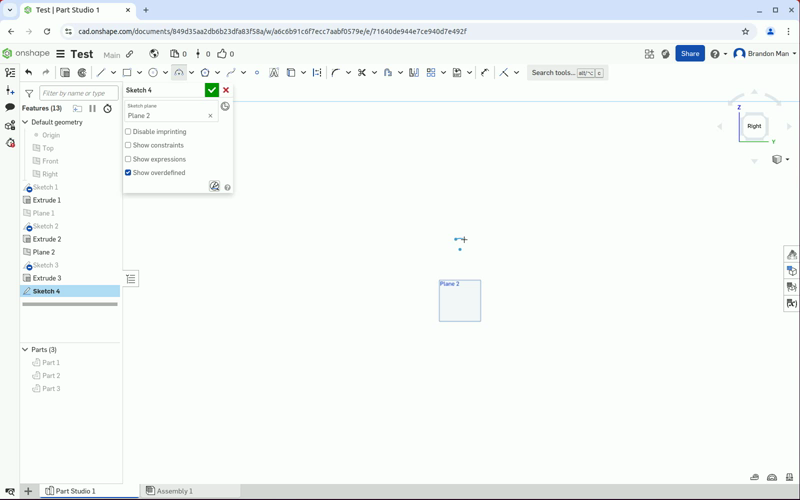
scroll(6)
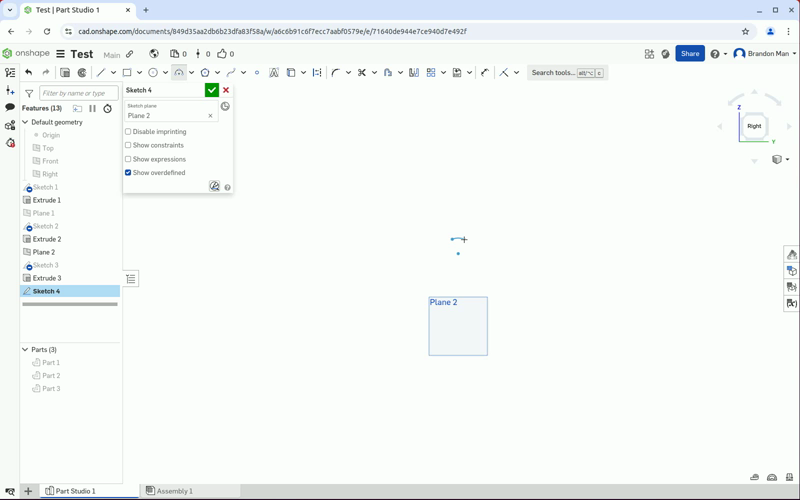
scroll(6)
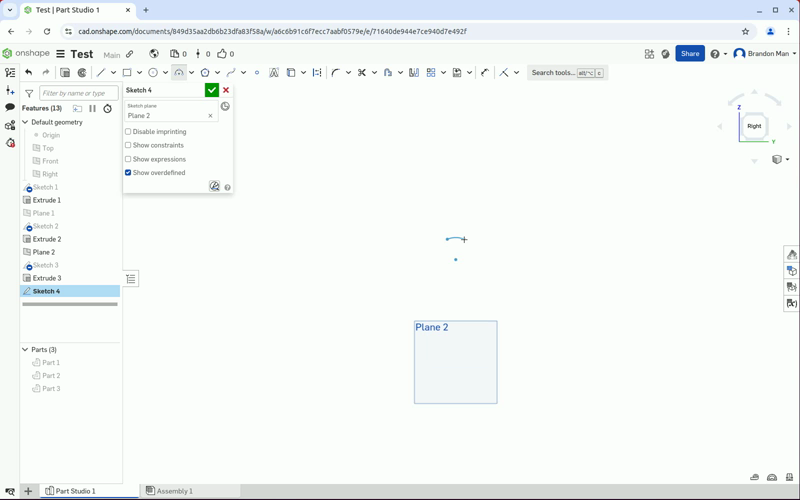
scroll(6)
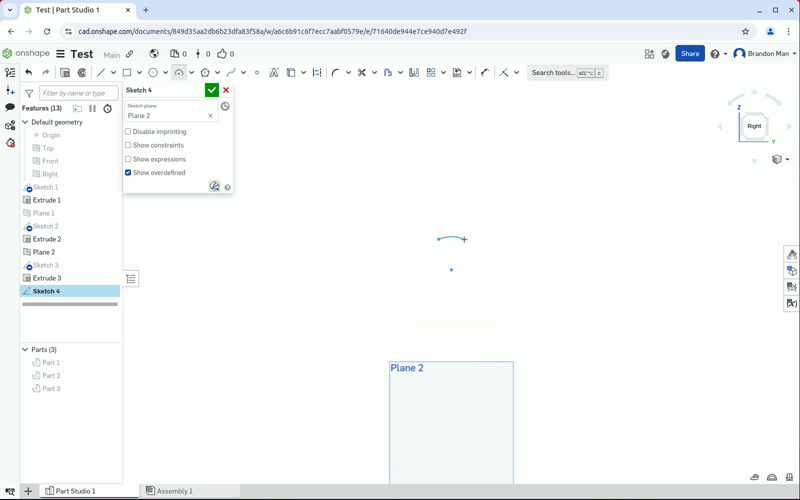
scroll(6)
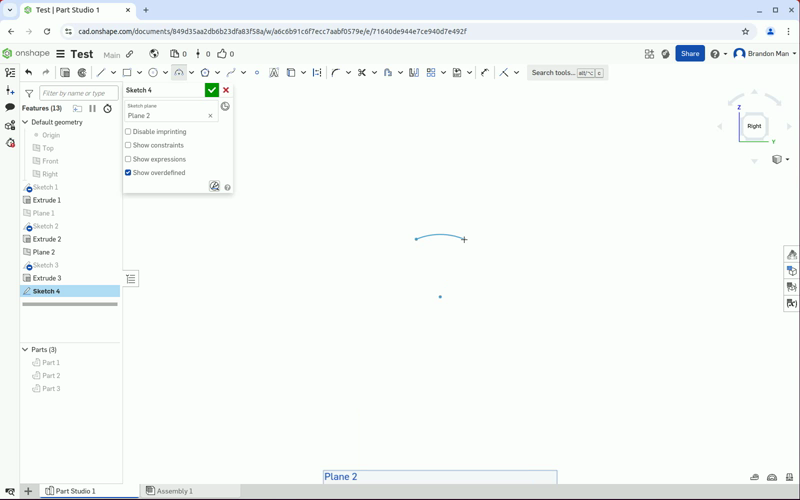
scroll(6)
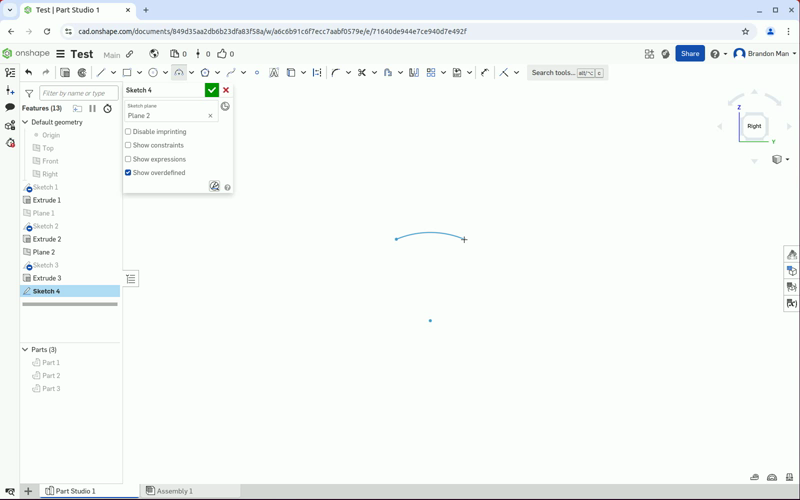
click(464, 239)
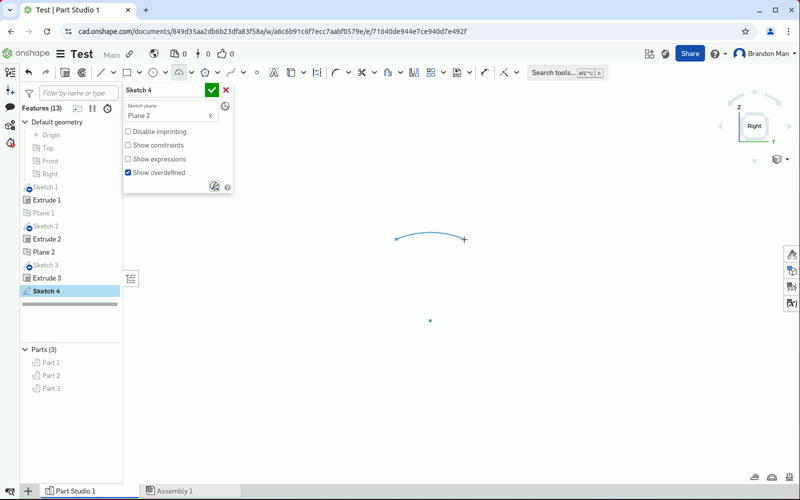
scroll(-6)
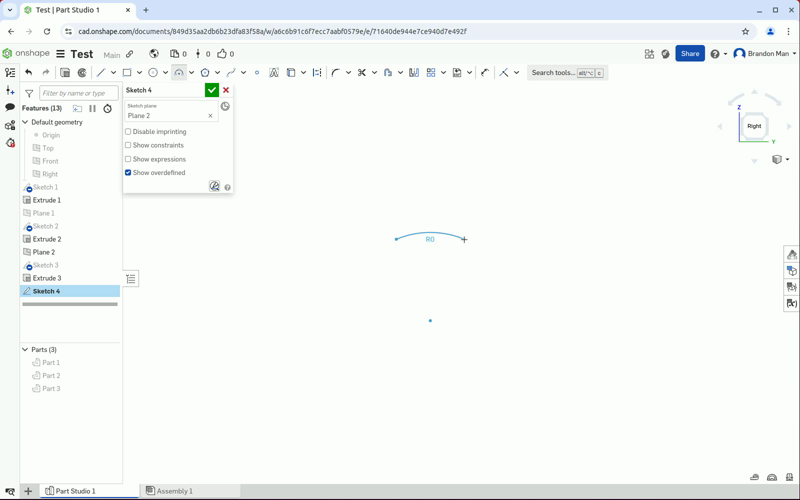
scroll(-6)
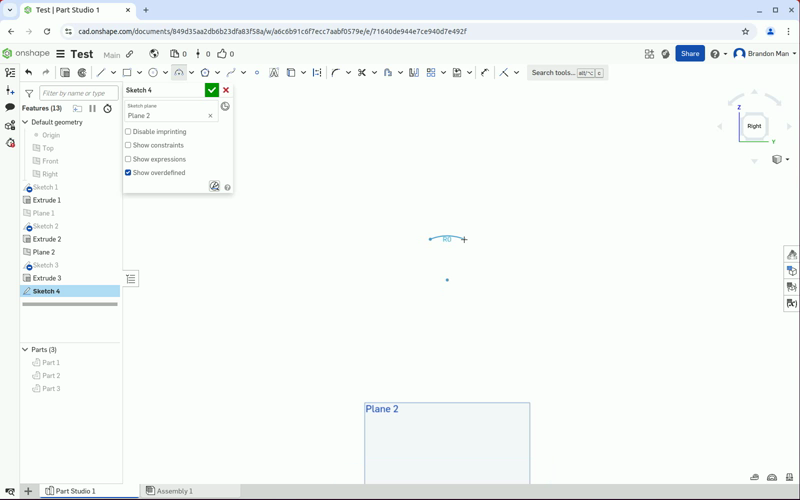
scroll(-6)
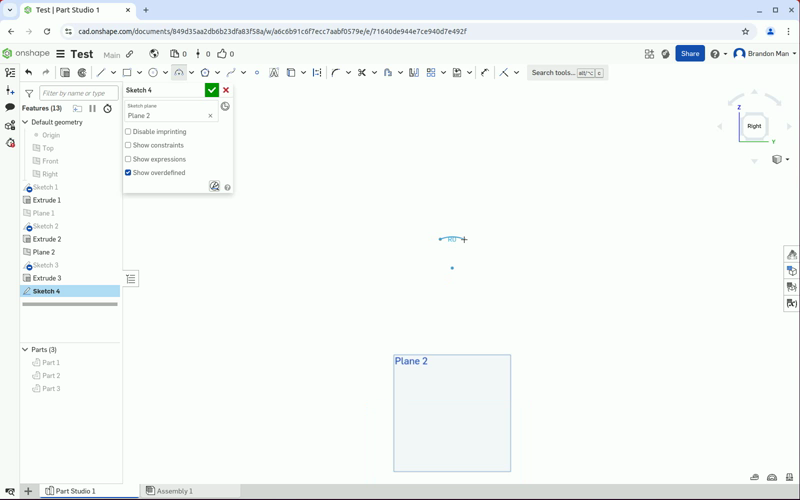
scroll(-6)
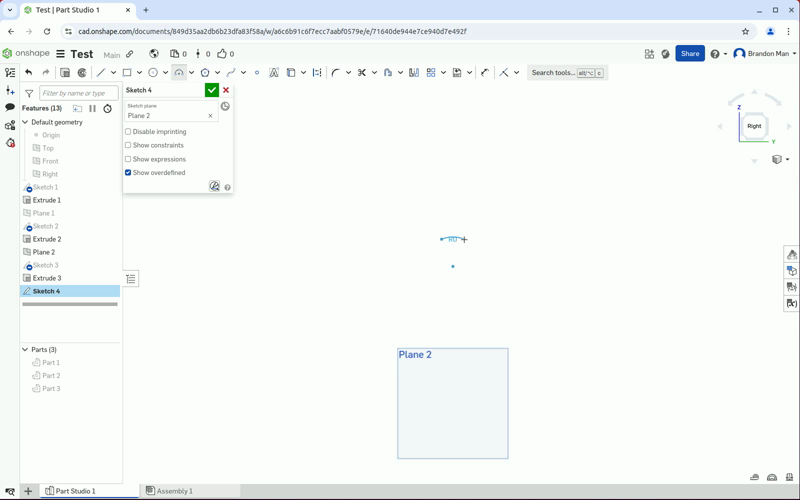
scroll(-6)
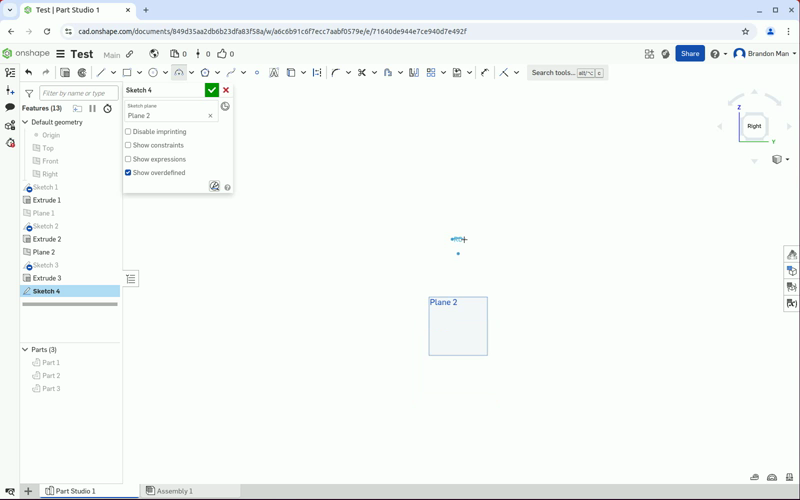
scroll(-6)
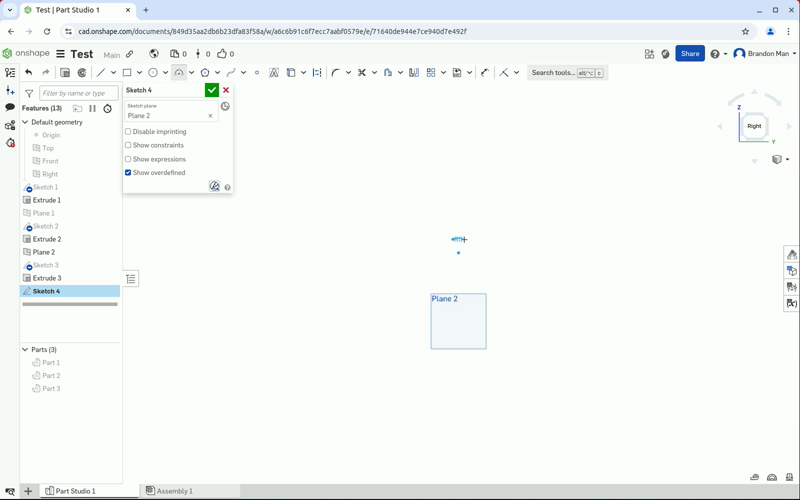
scroll(-6)
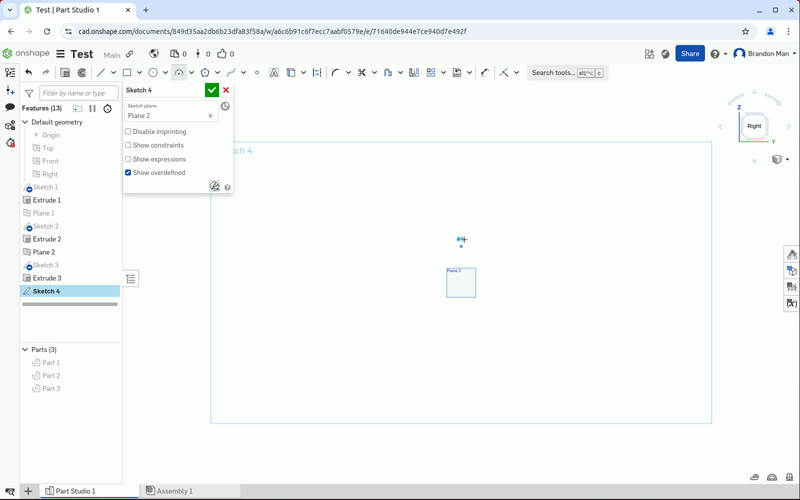
mouse_move(461, 242)
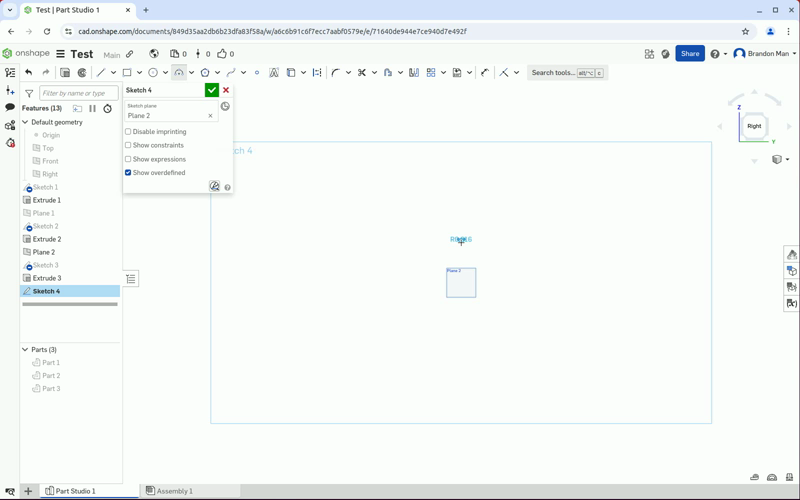
scroll(6)
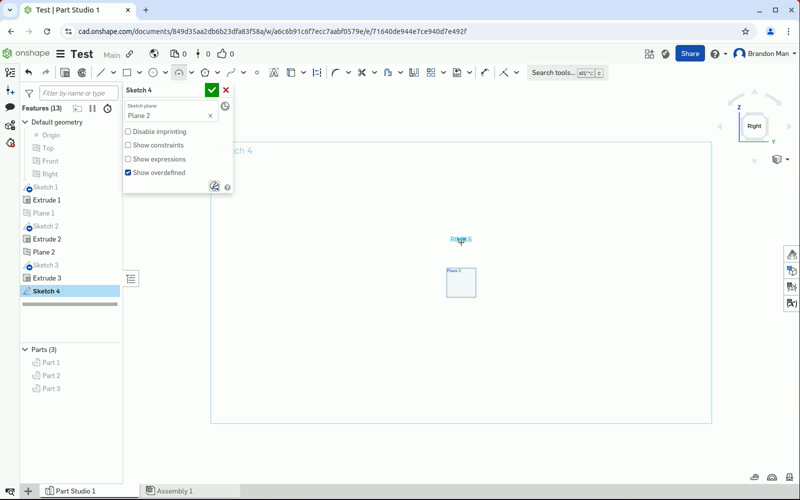
scroll(6)
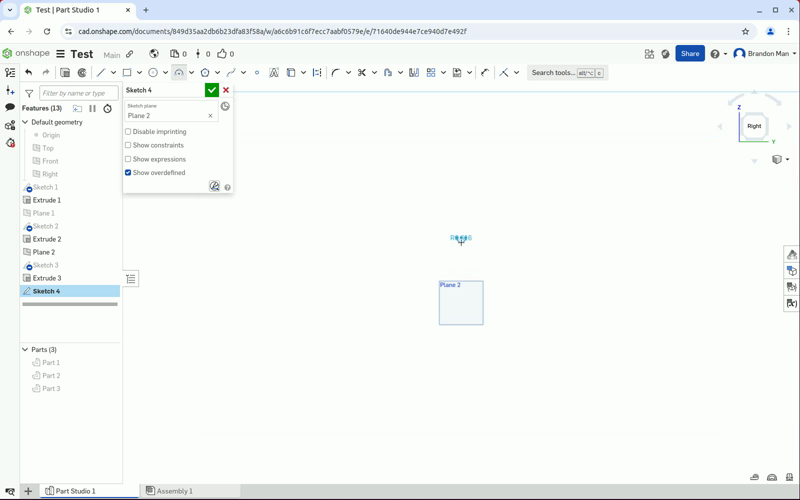
scroll(6)
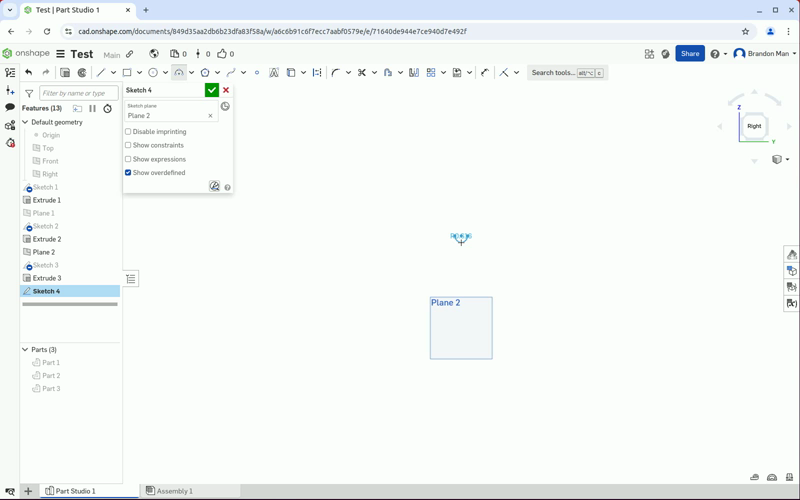
scroll(6)
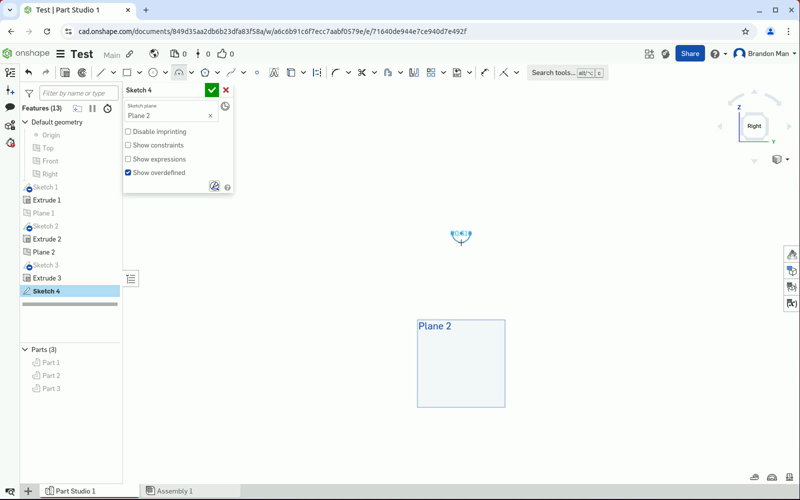
scroll(6)
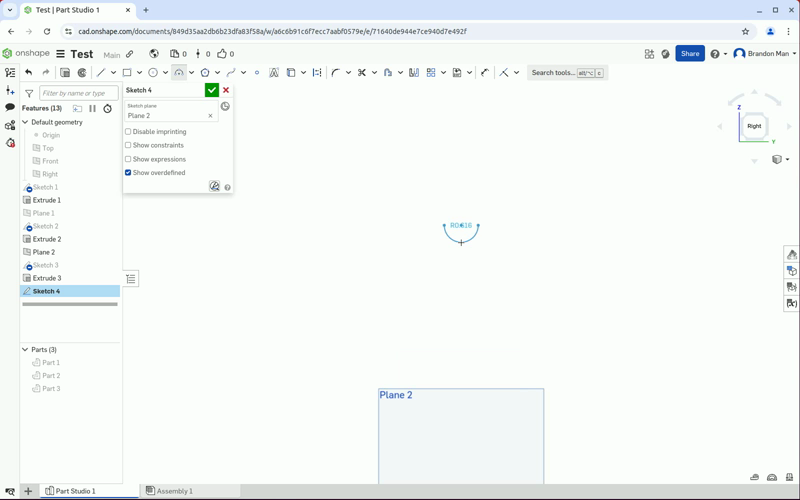
scroll(6)
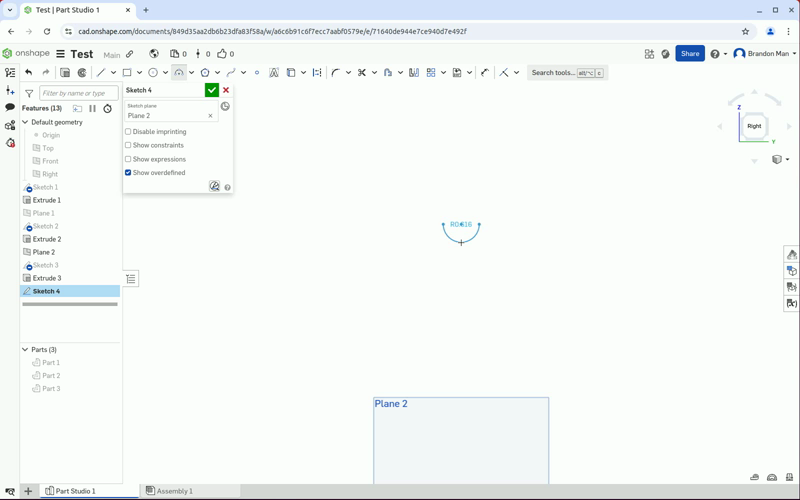
scroll(6)
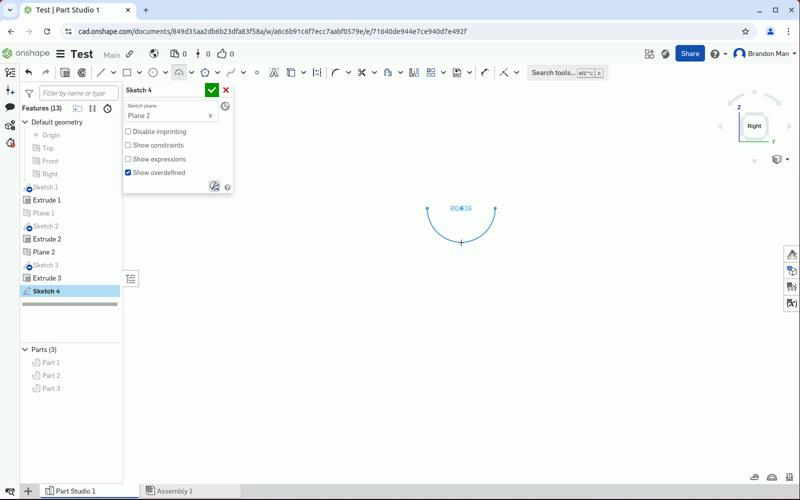
click(461, 242)
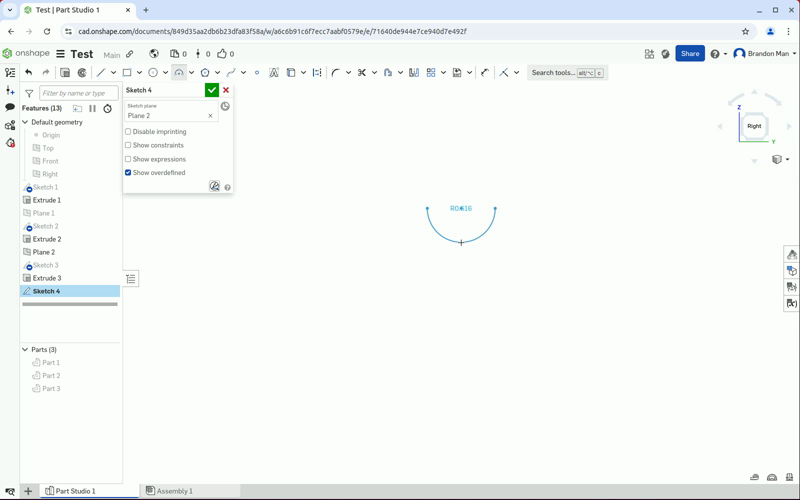
scroll(-6)
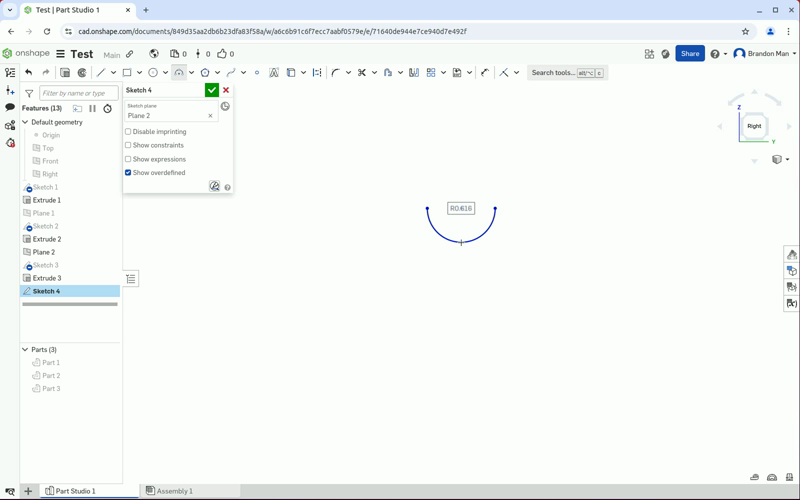
scroll(-6)
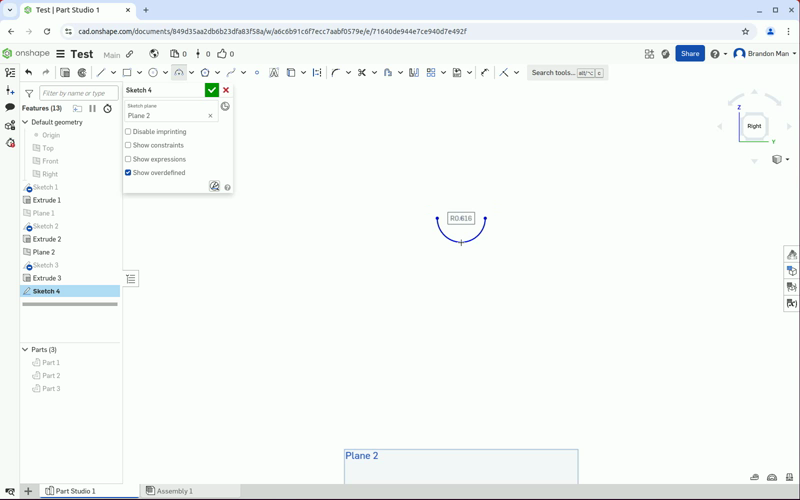
scroll(-6)
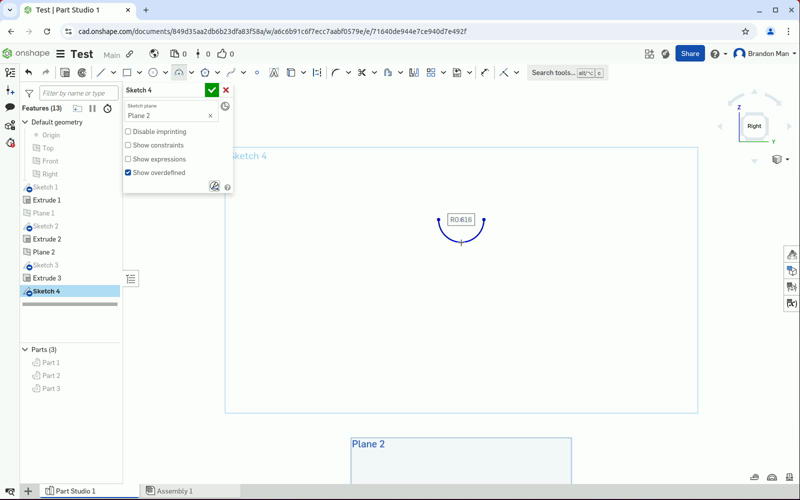
scroll(-6)
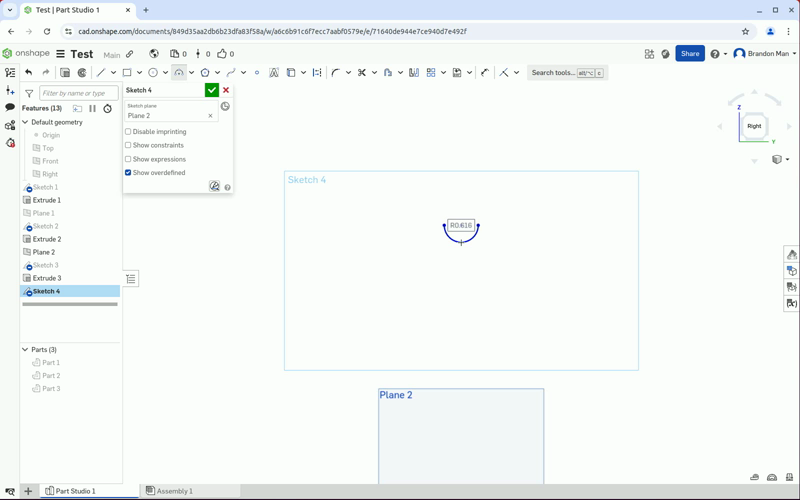
scroll(-6)
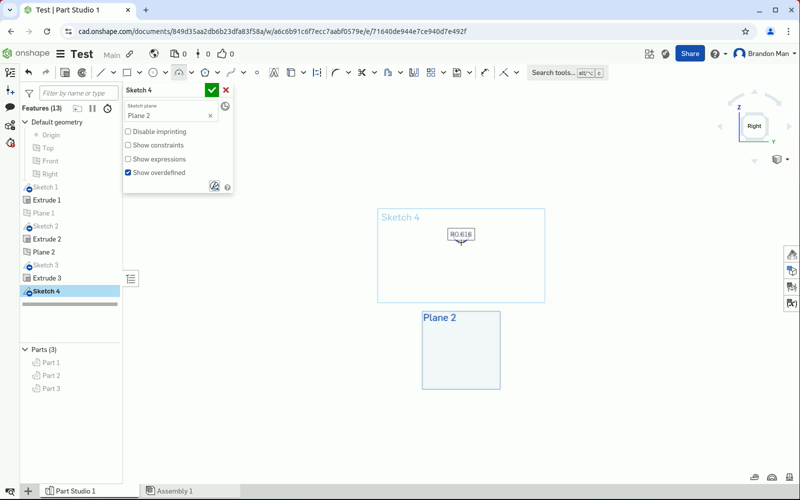
scroll(-6)
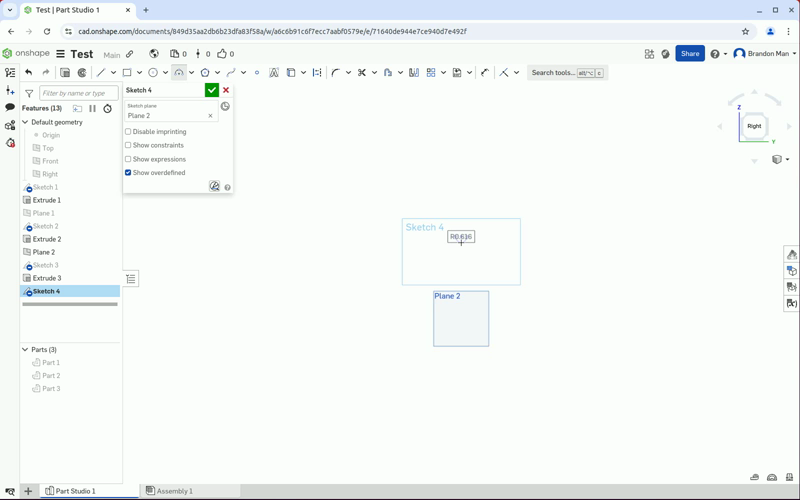
scroll(-6)
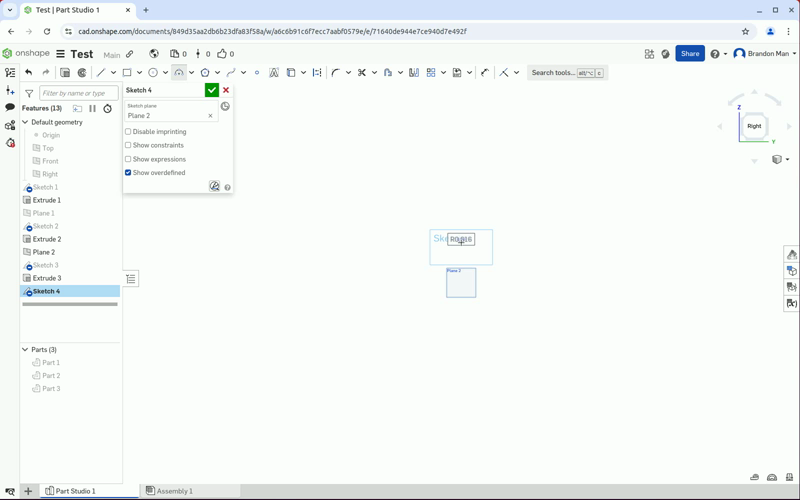
key_up(shift)
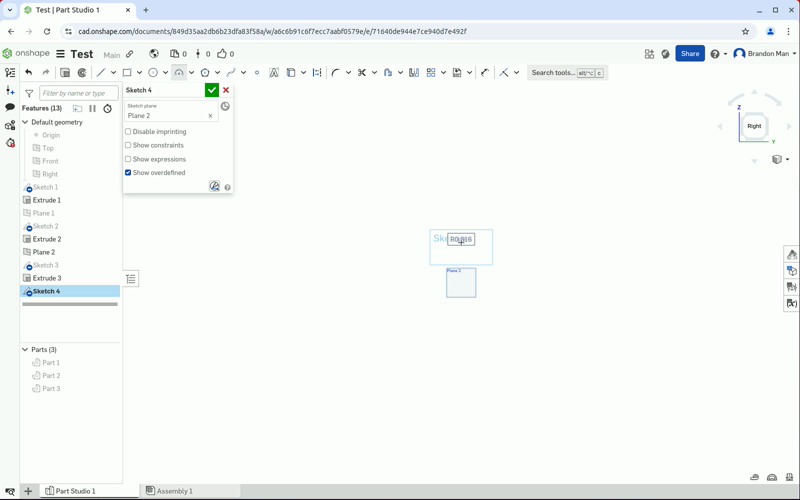
key(esc)
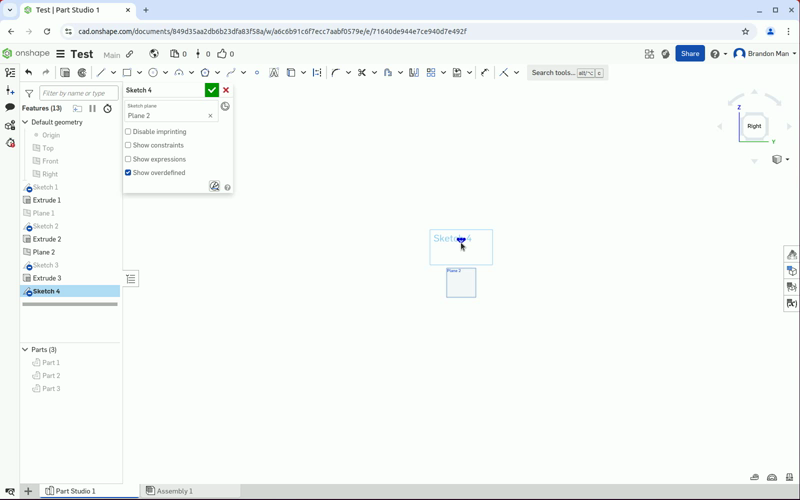
key(l)
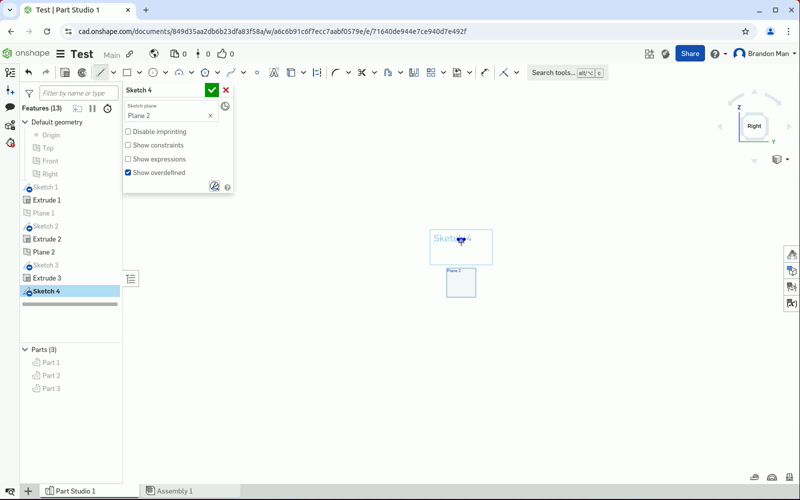
mouse_move(464, 239)
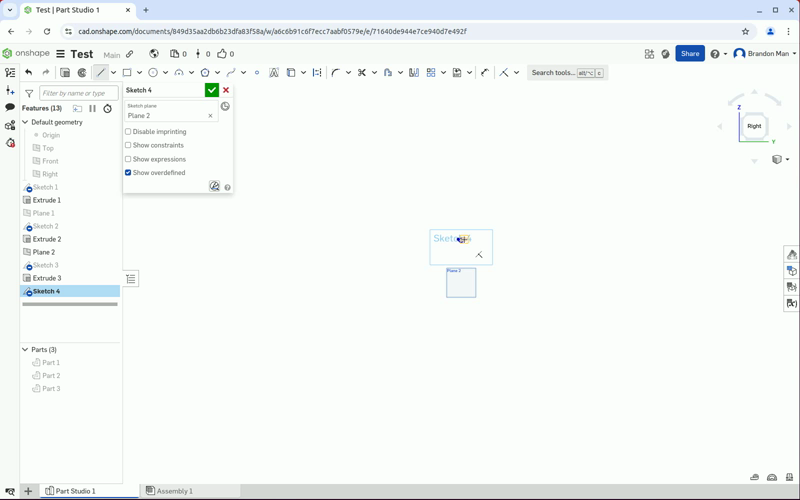
scroll(6)
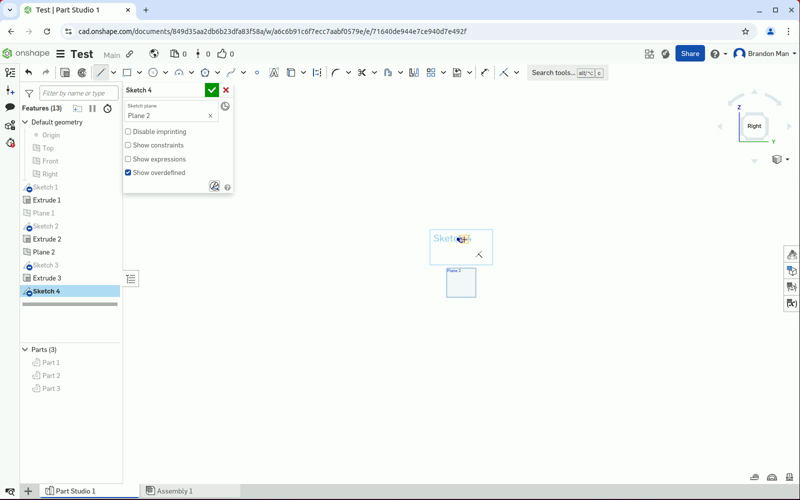
scroll(6)
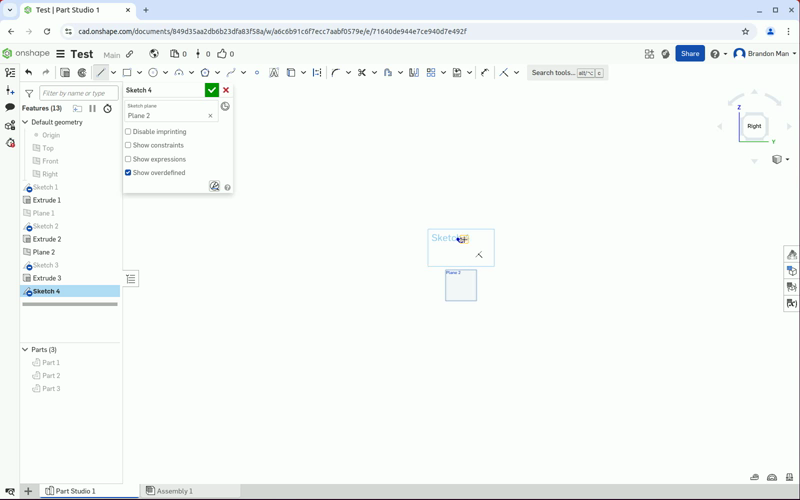
scroll(6)
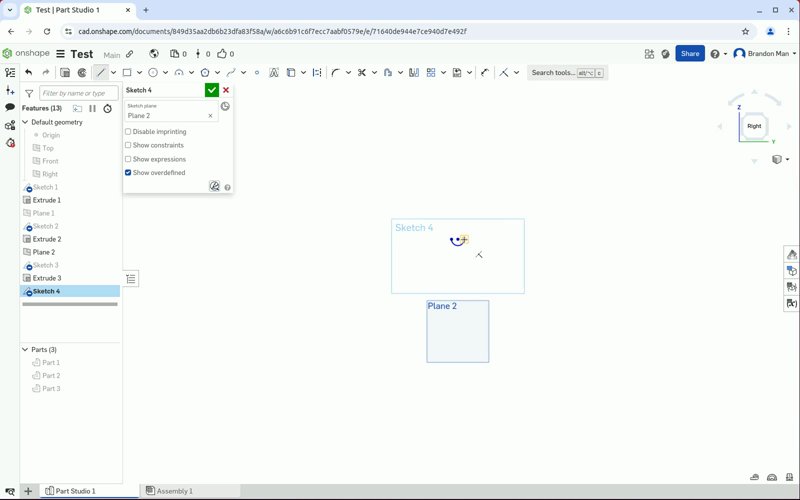
scroll(6)
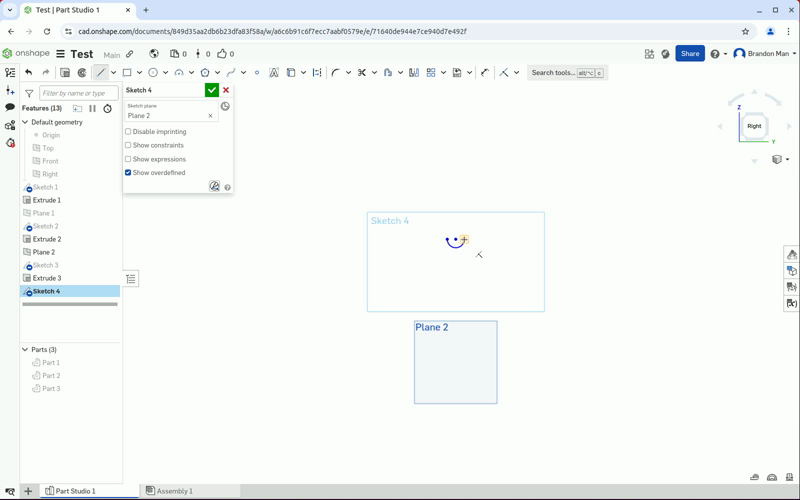
scroll(6)
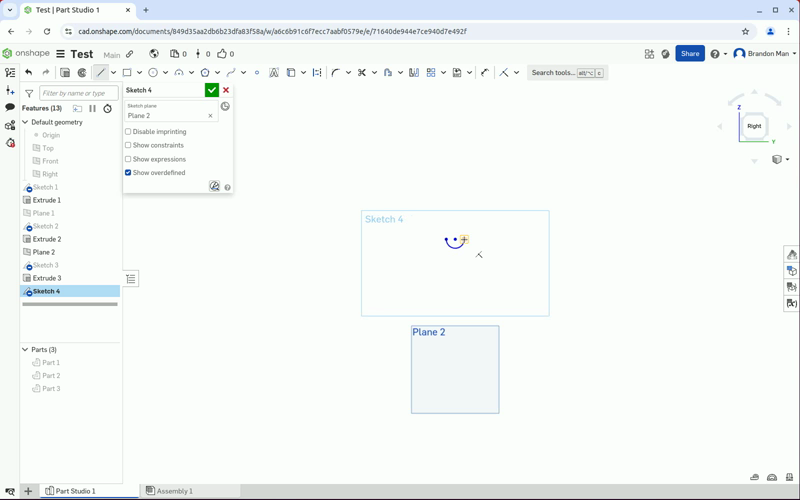
scroll(6)
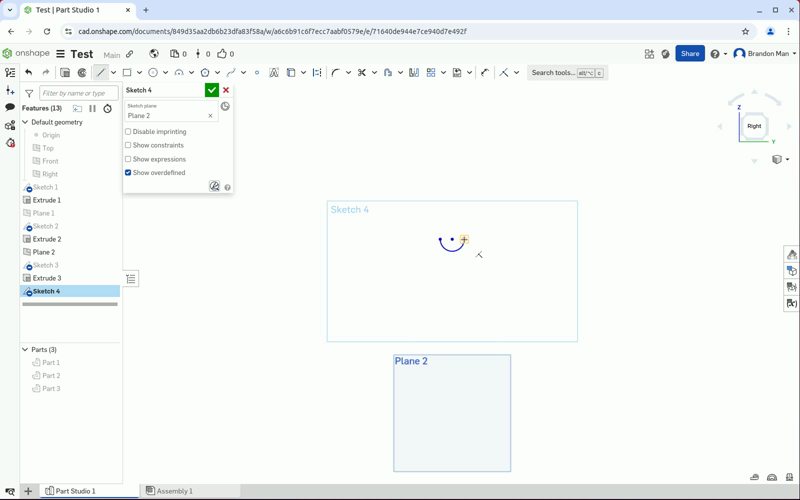
scroll(6)
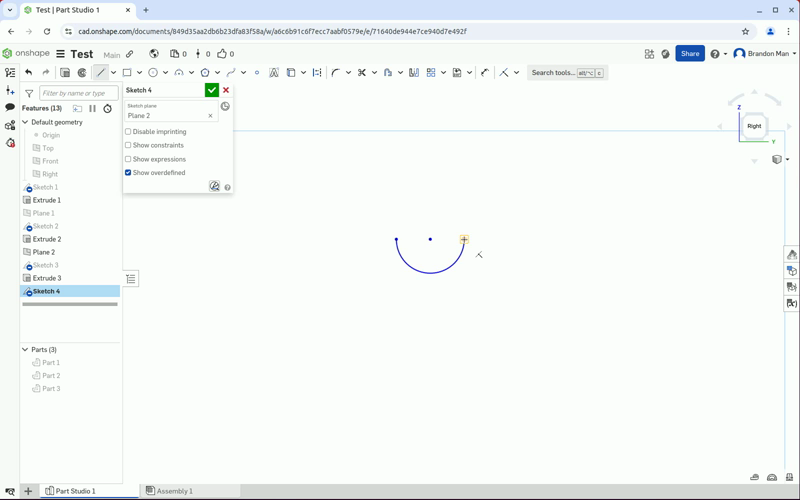
click(464, 239)
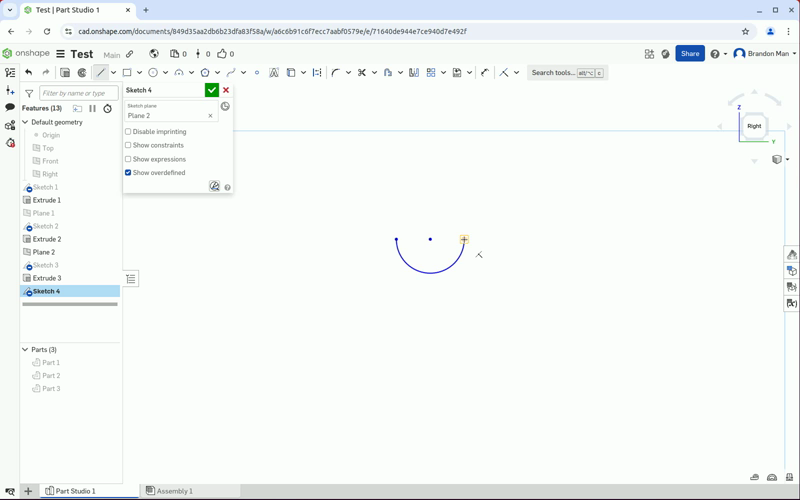
scroll(-6)
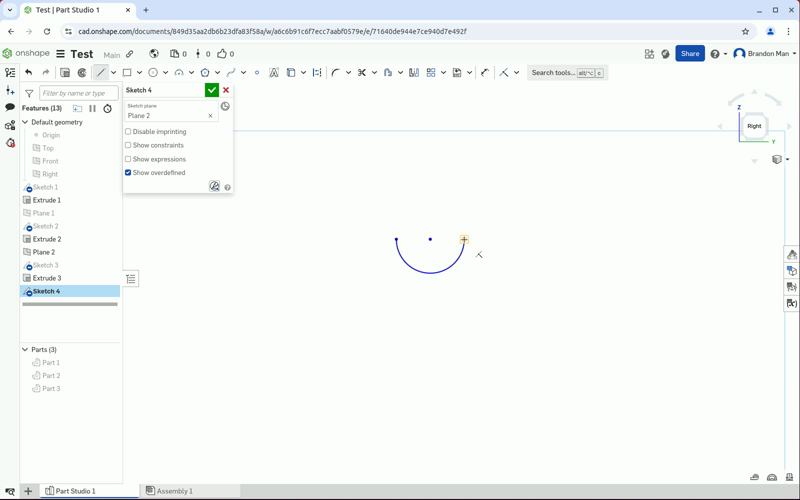
scroll(-6)
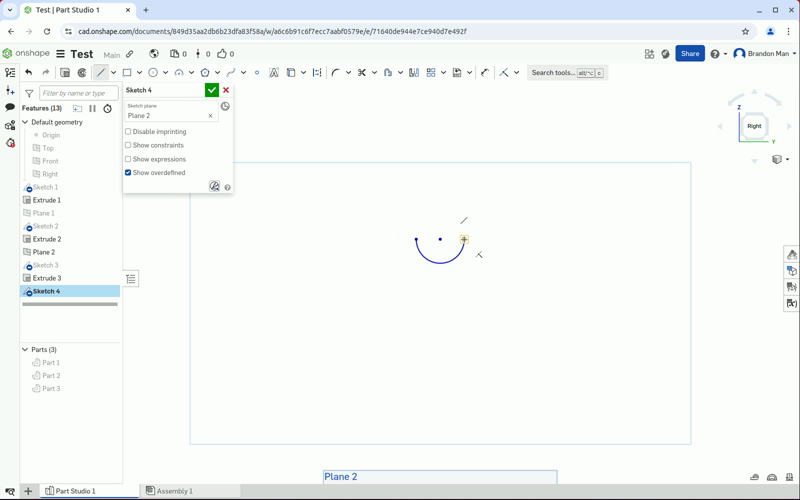
scroll(-6)
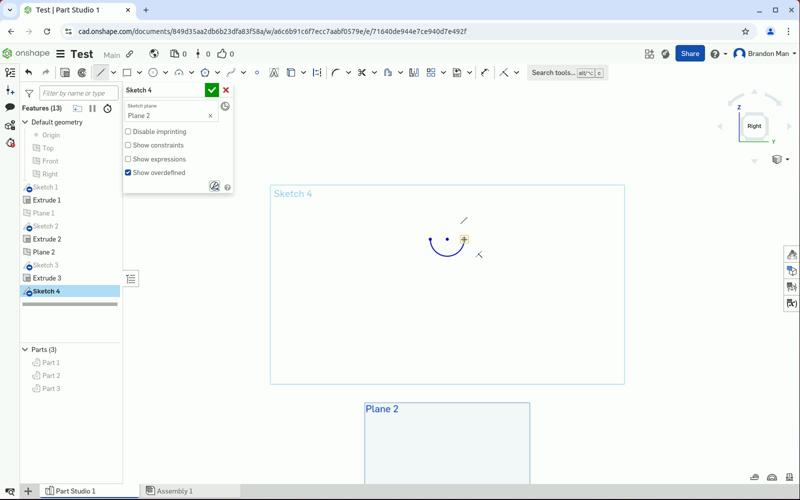
scroll(-6)
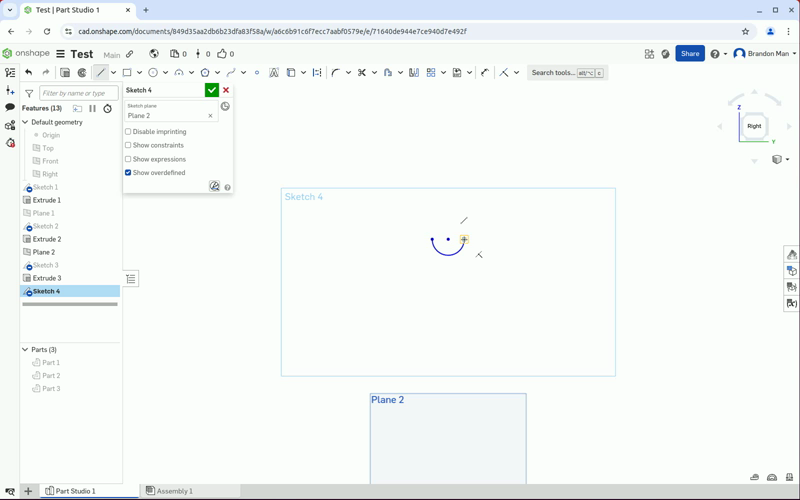
scroll(-6)
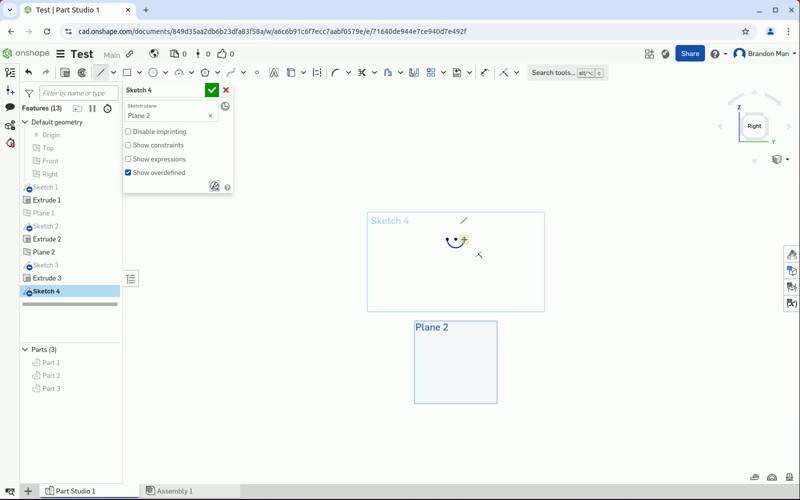
scroll(-6)
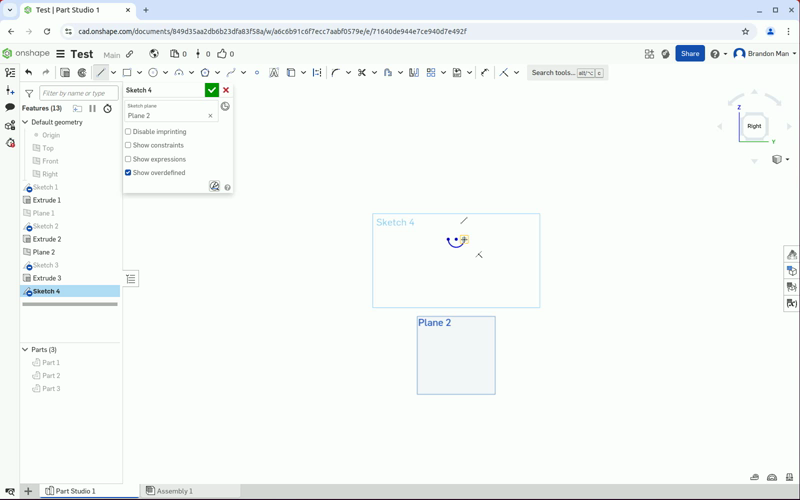
scroll(-6)
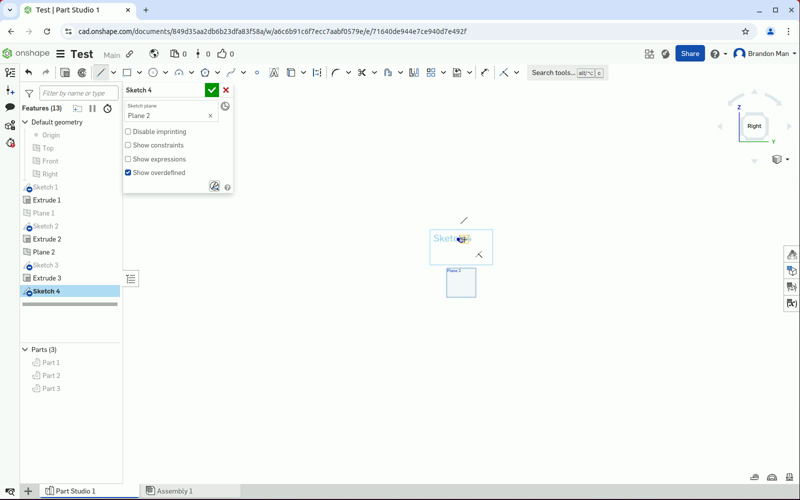
mouse_move(494, 239)
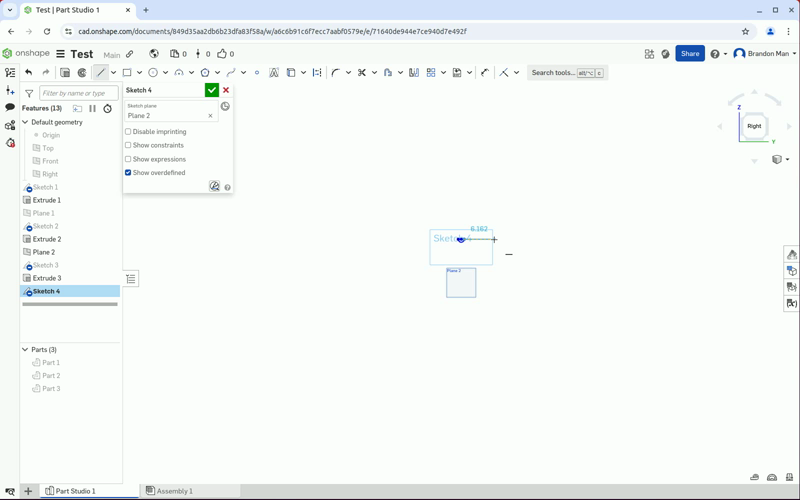
key_down(shift)
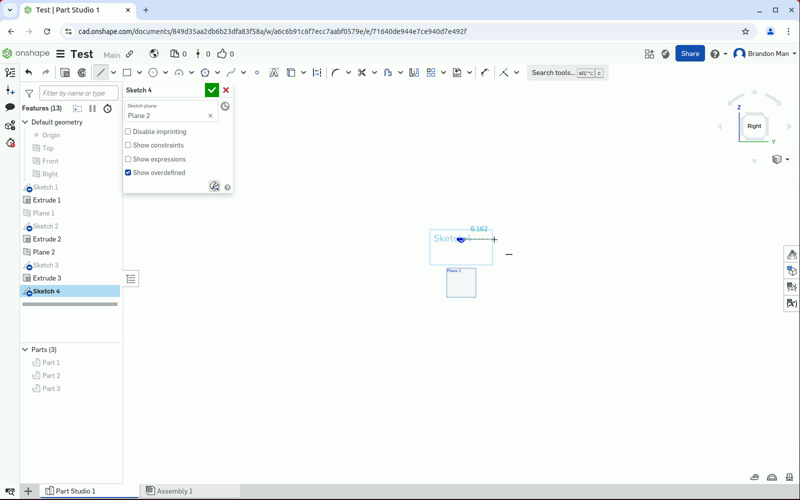
mouse_move(458, 239)
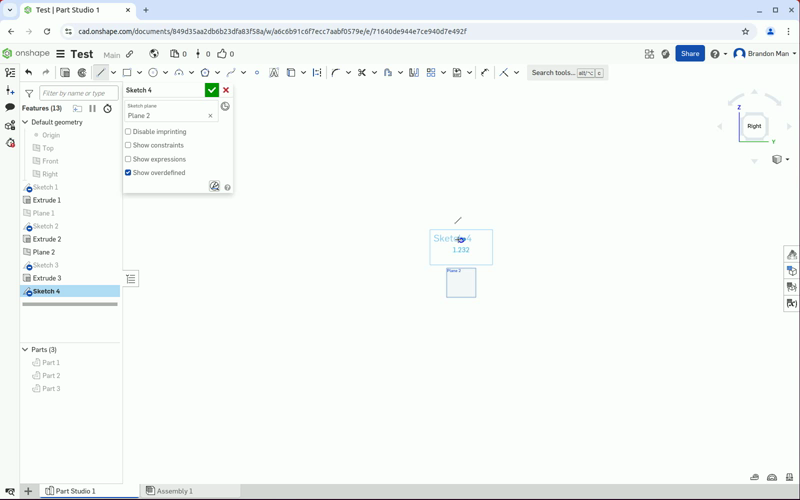
scroll(6)
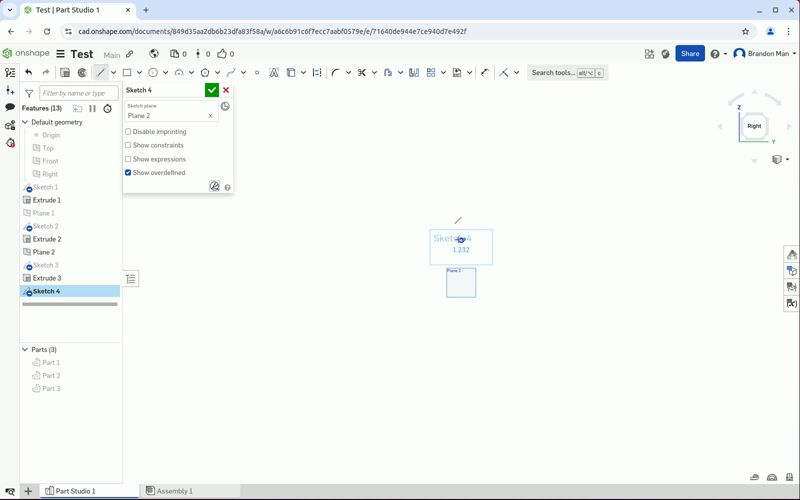
scroll(6)
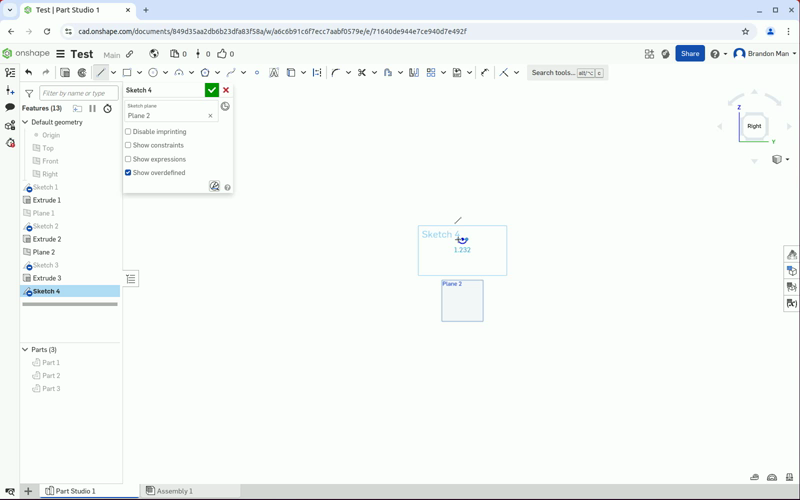
scroll(6)
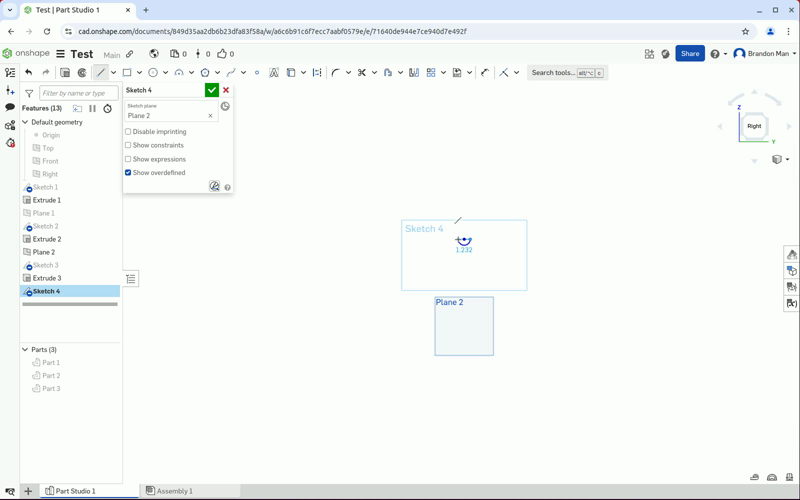
scroll(6)
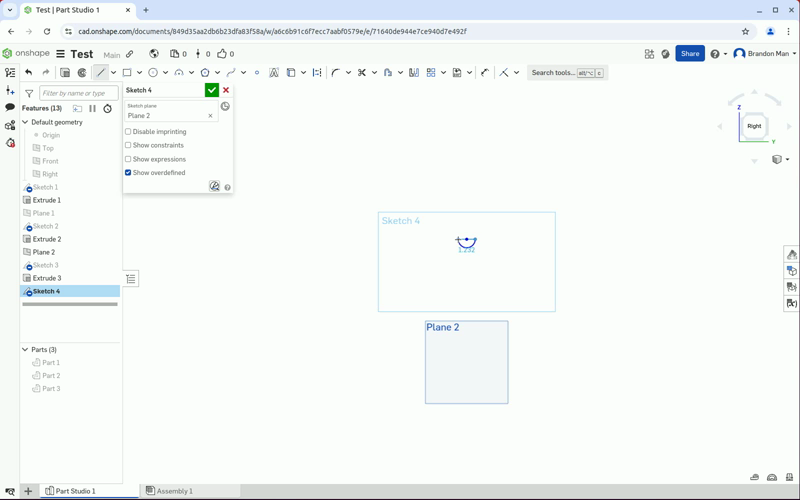
scroll(6)
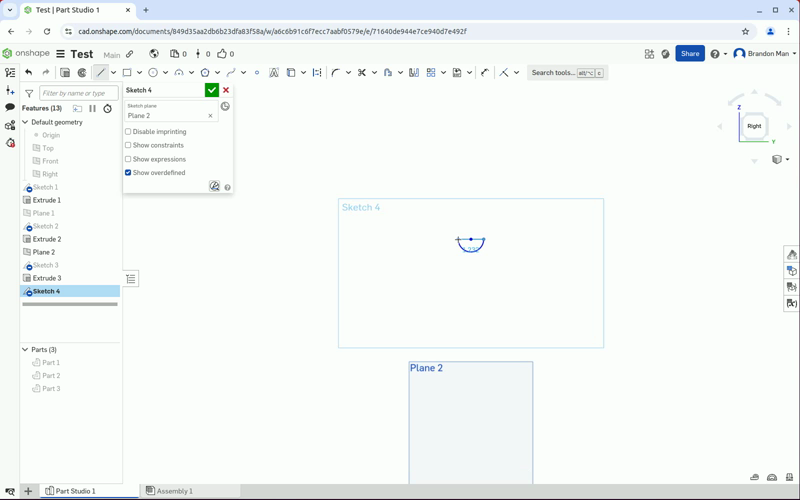
scroll(6)
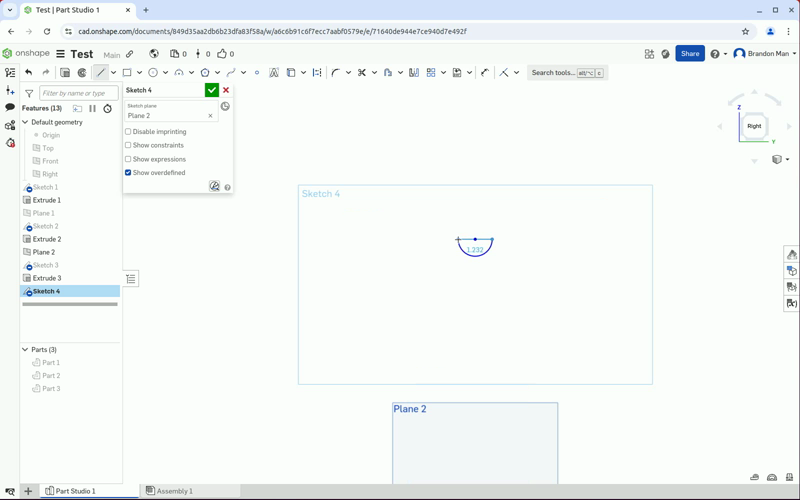
scroll(6)
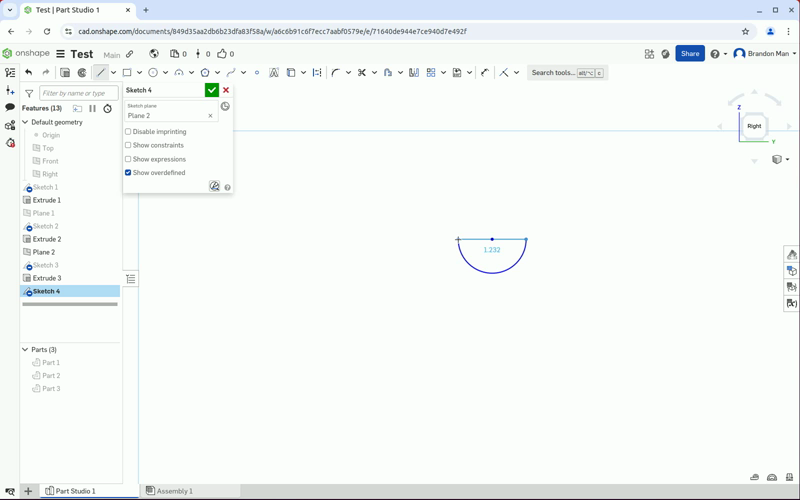
key_up(shift)
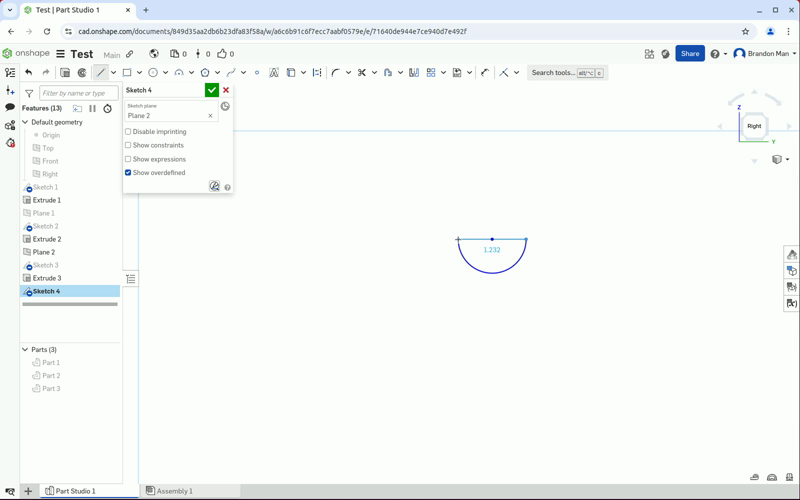
click(458, 239)
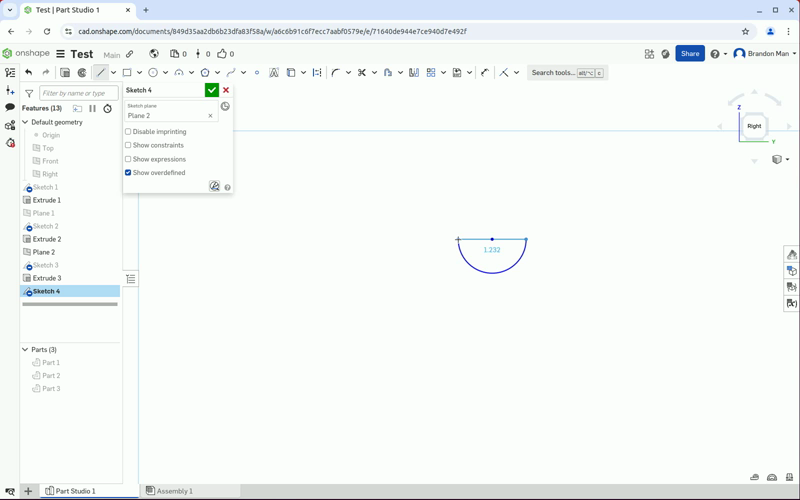
scroll(-6)
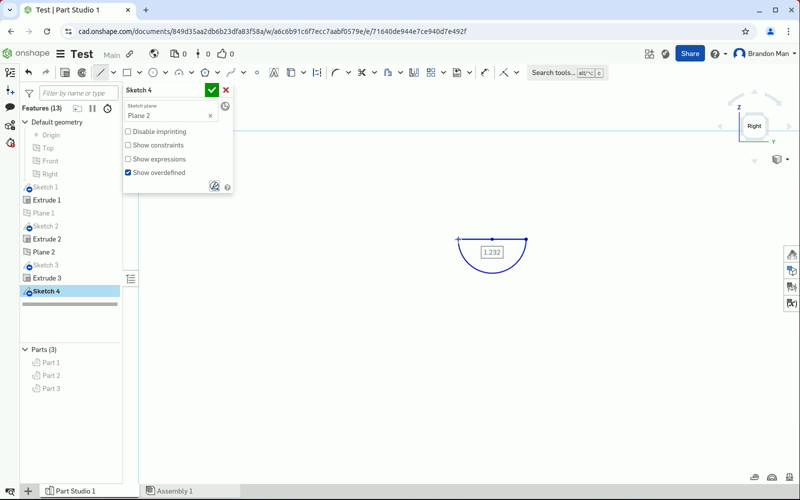
scroll(-6)
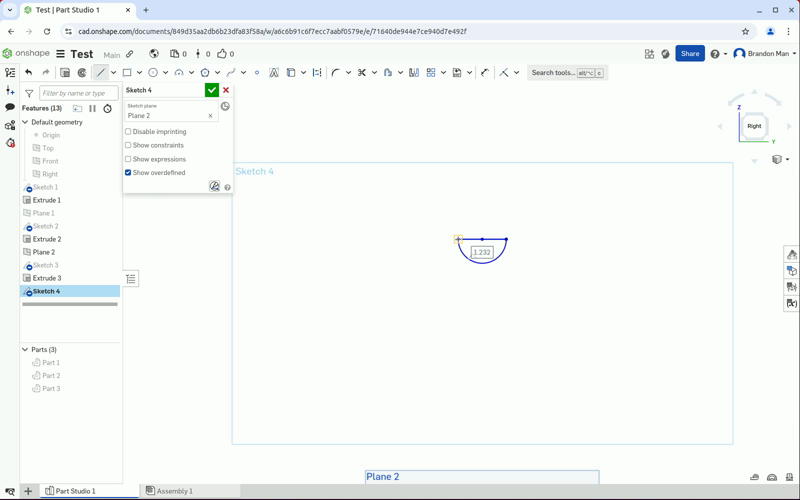
scroll(-6)
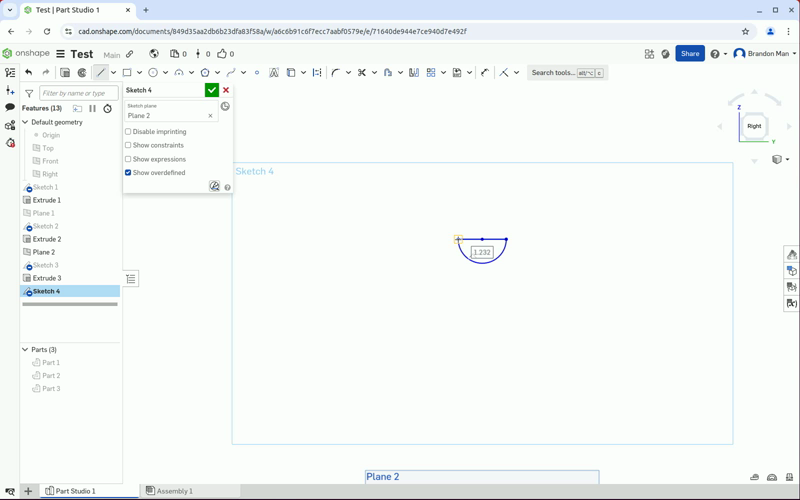
scroll(-6)
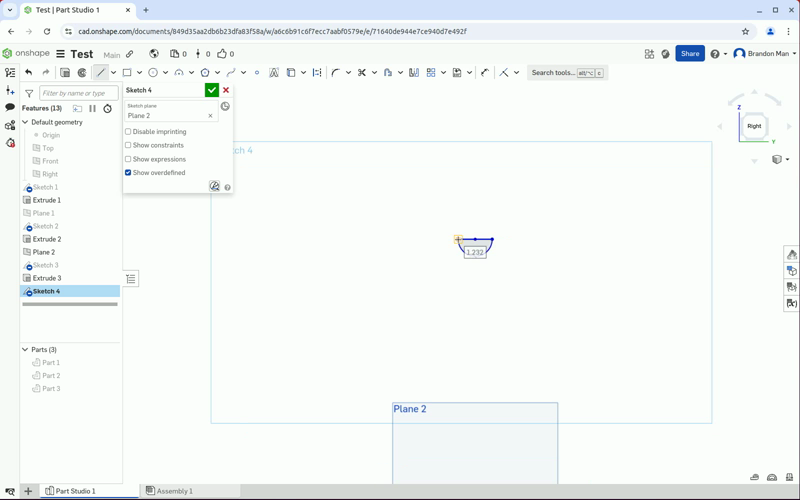
scroll(-6)
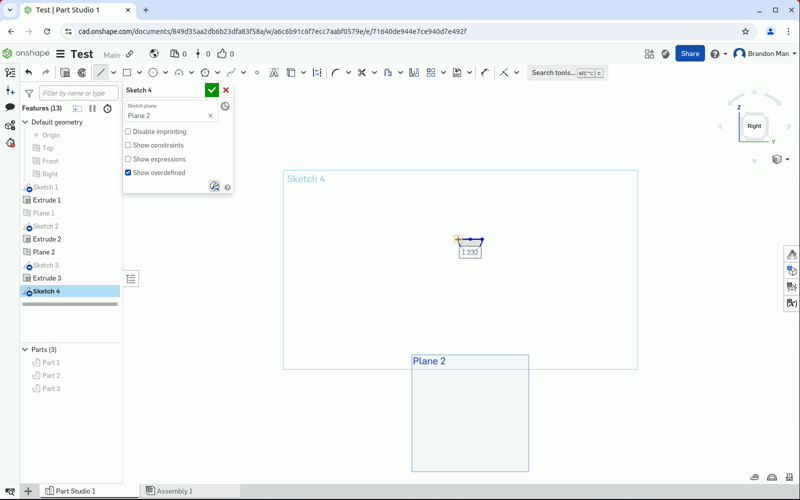
scroll(-6)
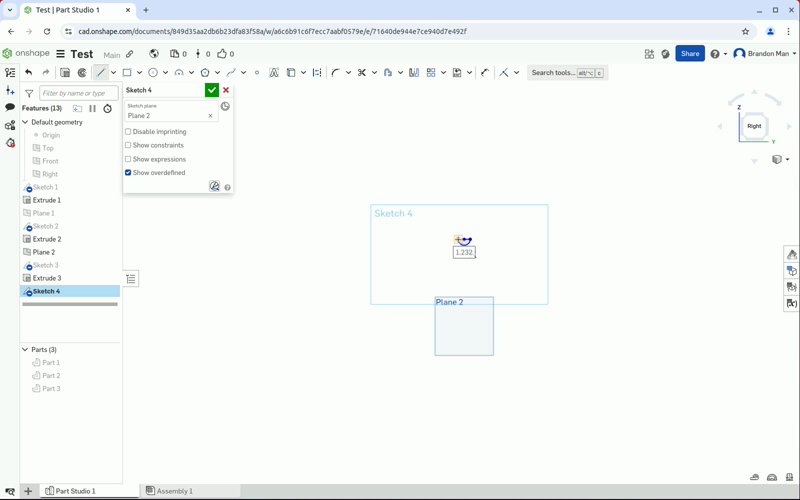
scroll(-6)
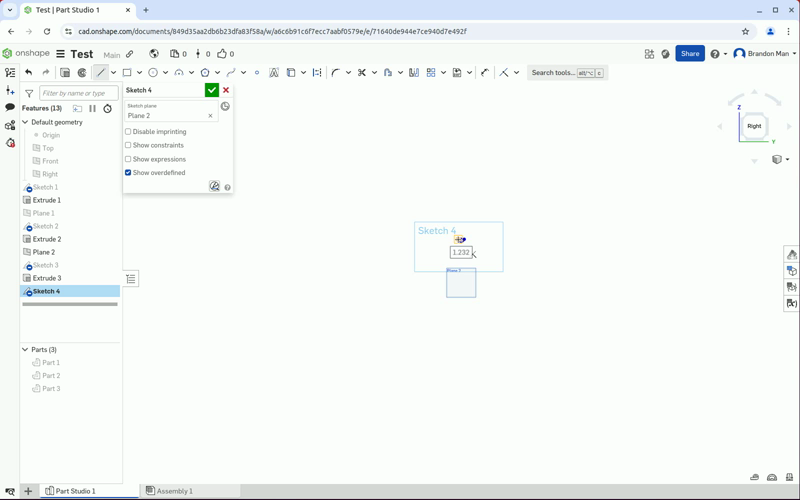
key(esc)
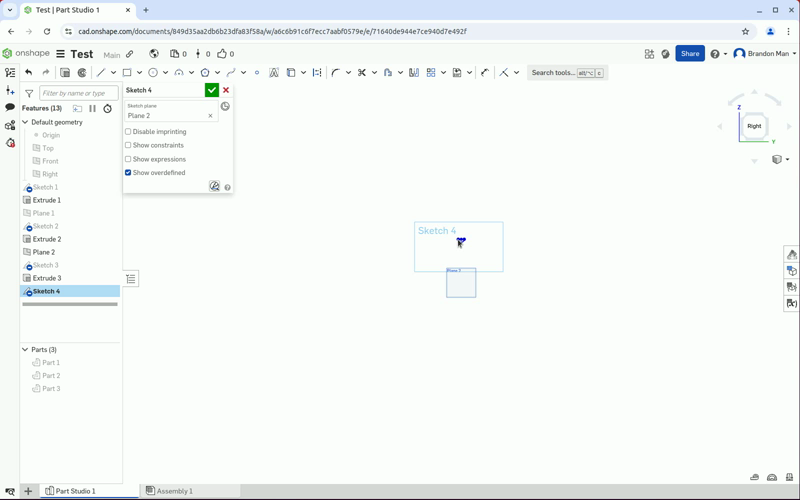
mouse_move(462, 239)
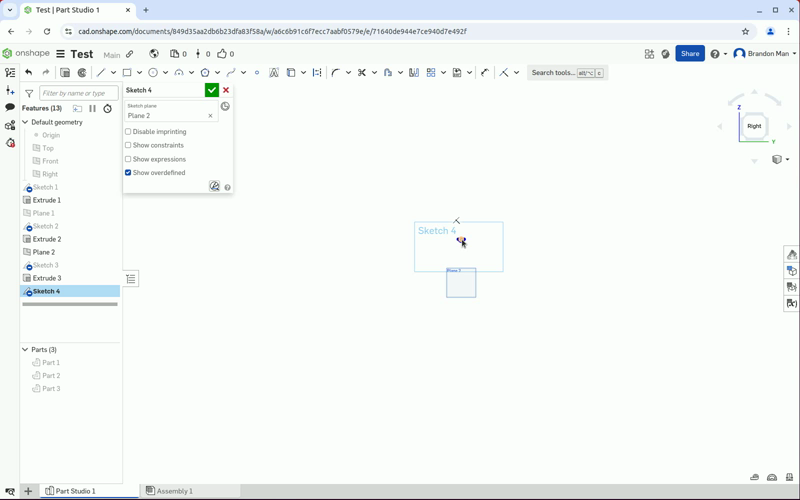
scroll(6)
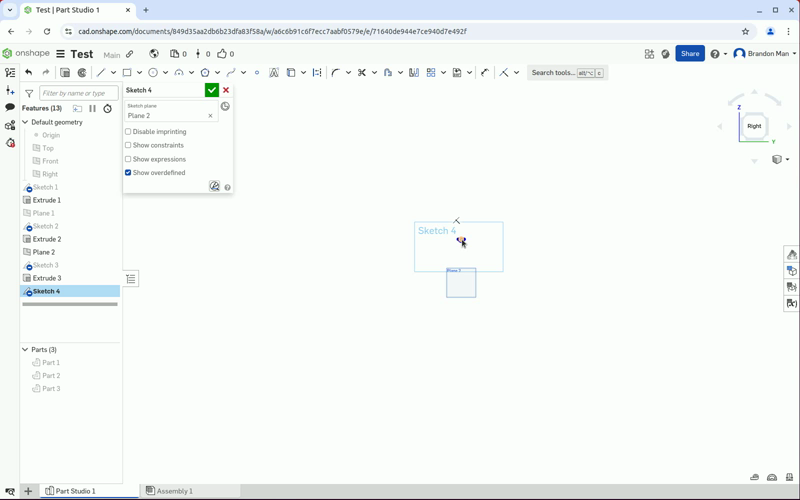
scroll(6)
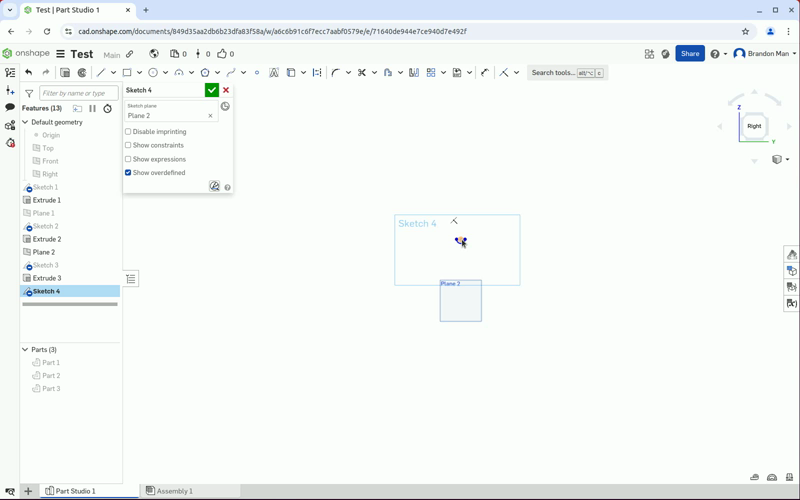
scroll(6)
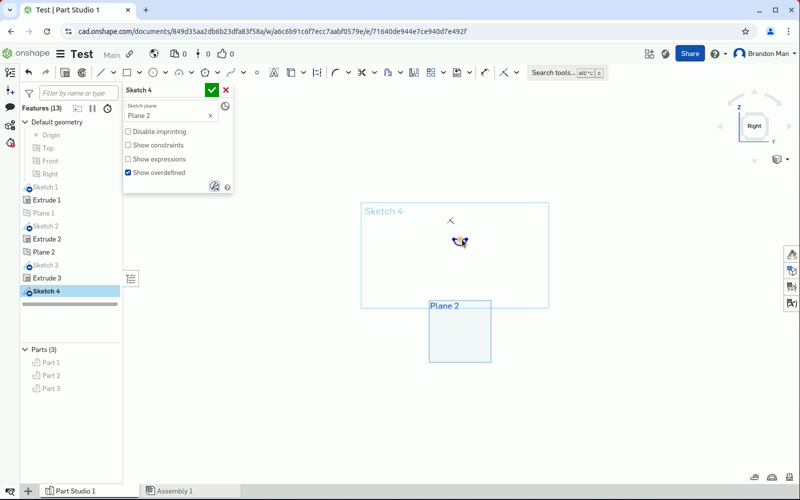
scroll(6)
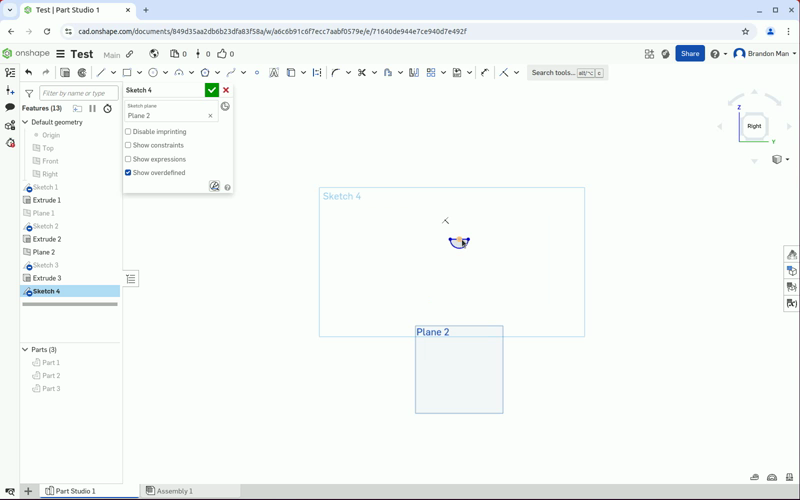
scroll(6)
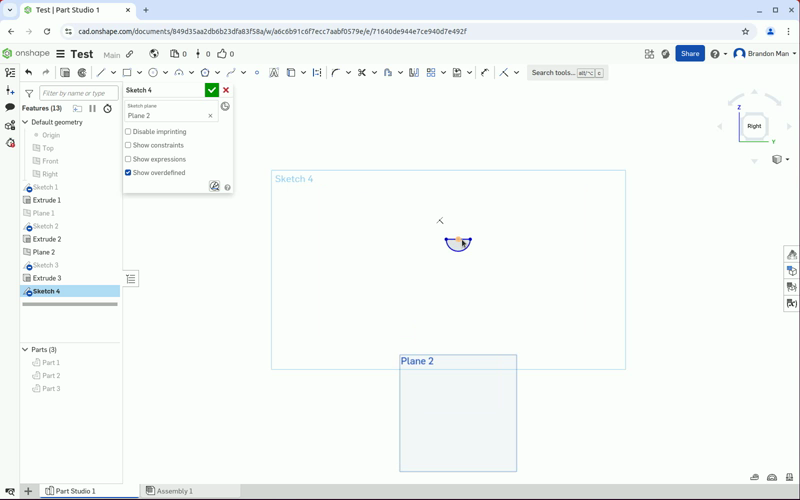
scroll(6)
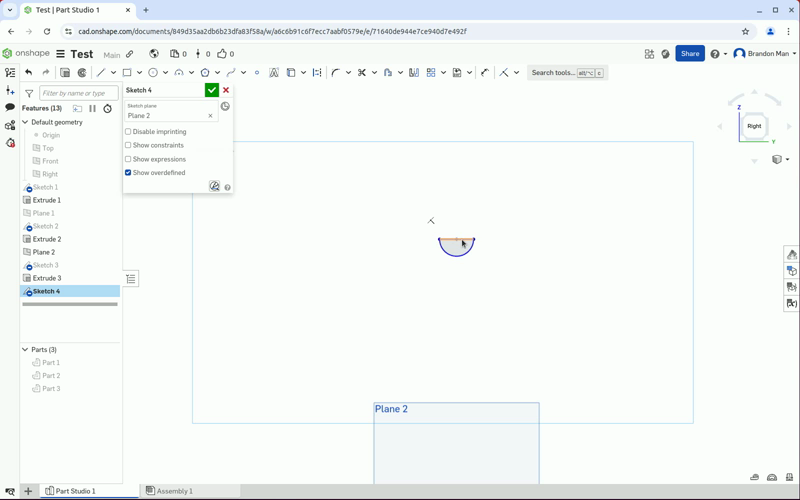
scroll(6)
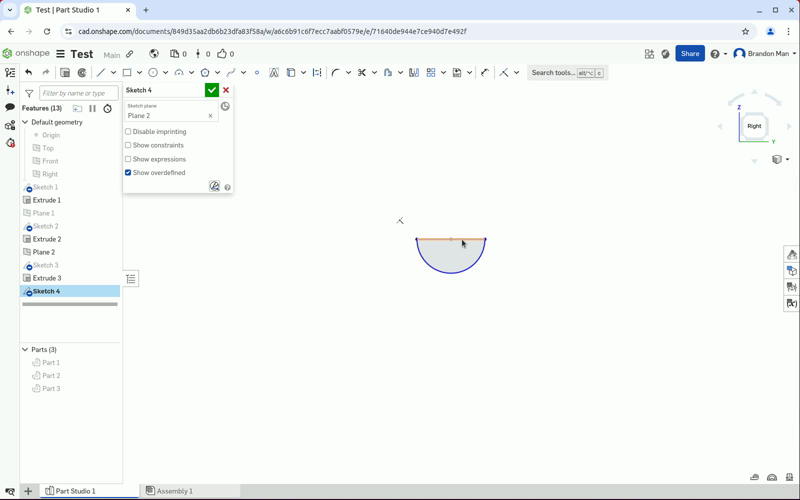
click(462, 239)
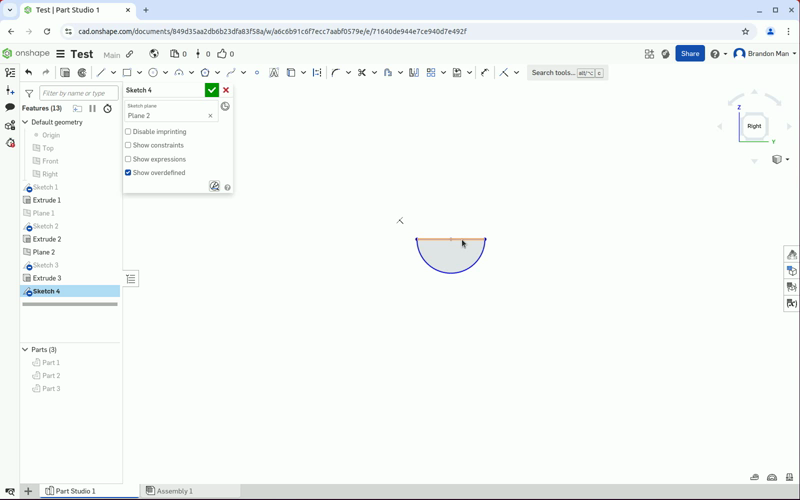
scroll(-6)
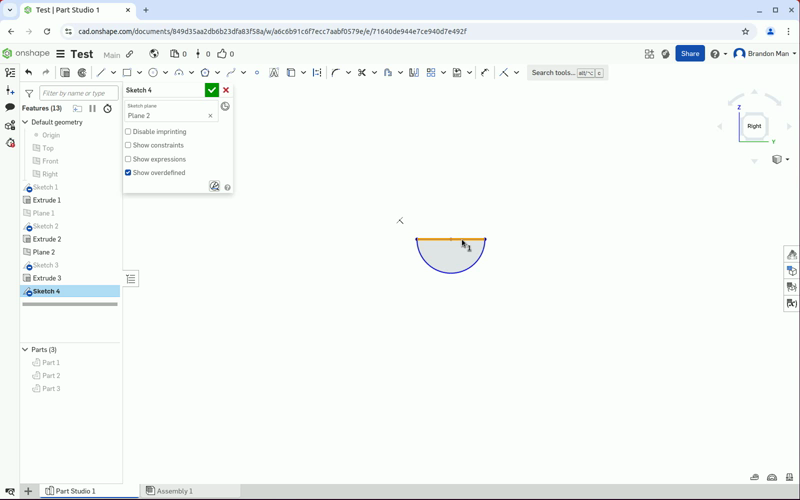
scroll(-6)
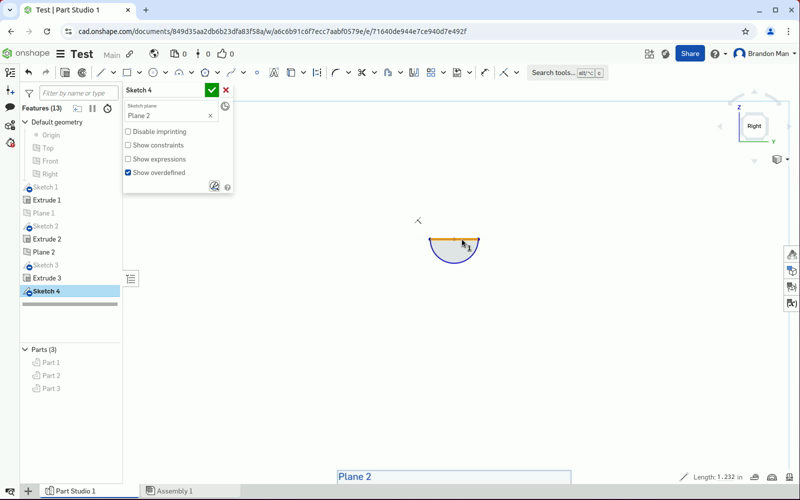
scroll(-6)
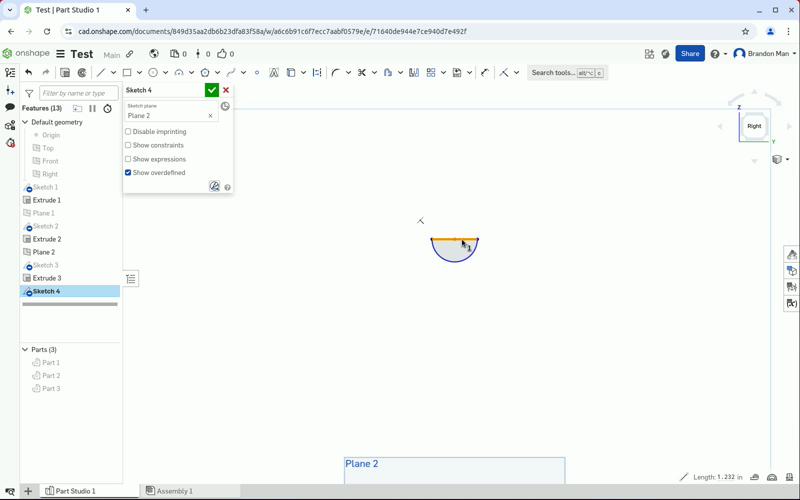
scroll(-6)
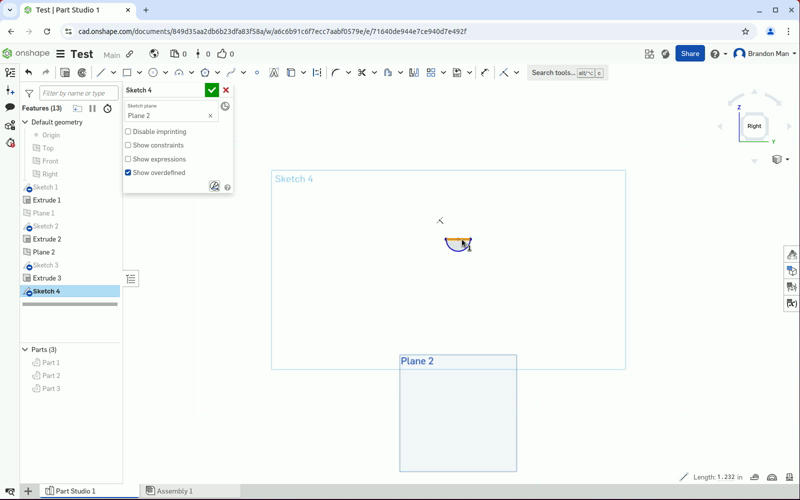
scroll(-6)
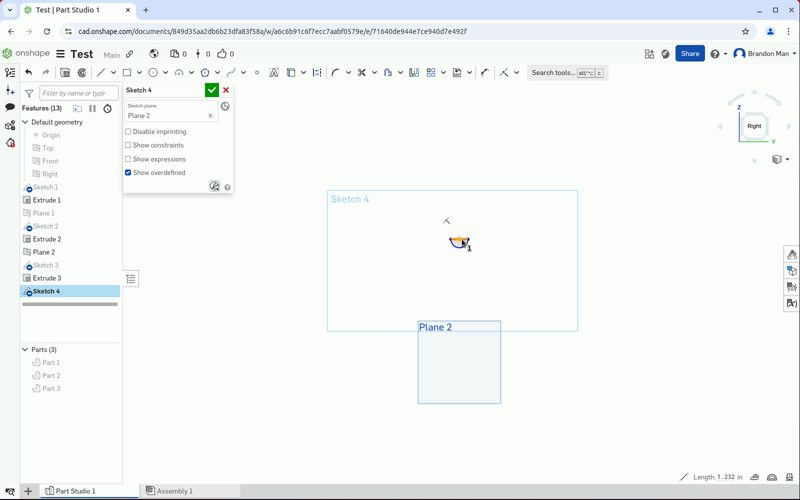
scroll(-6)
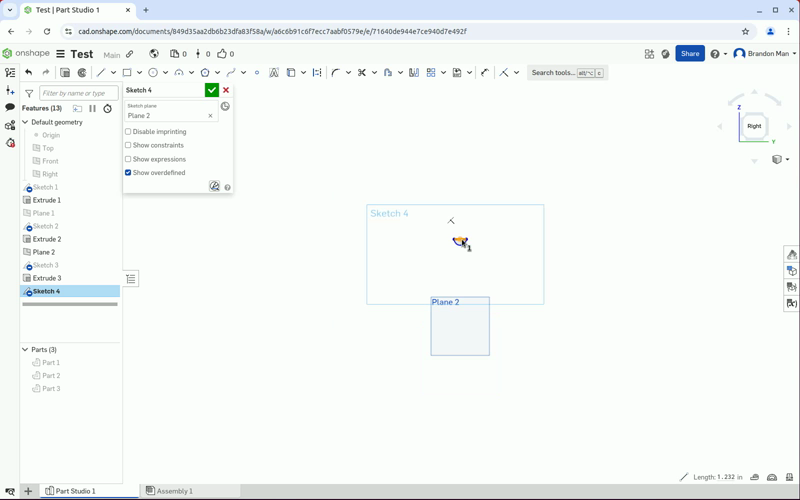
scroll(-6)
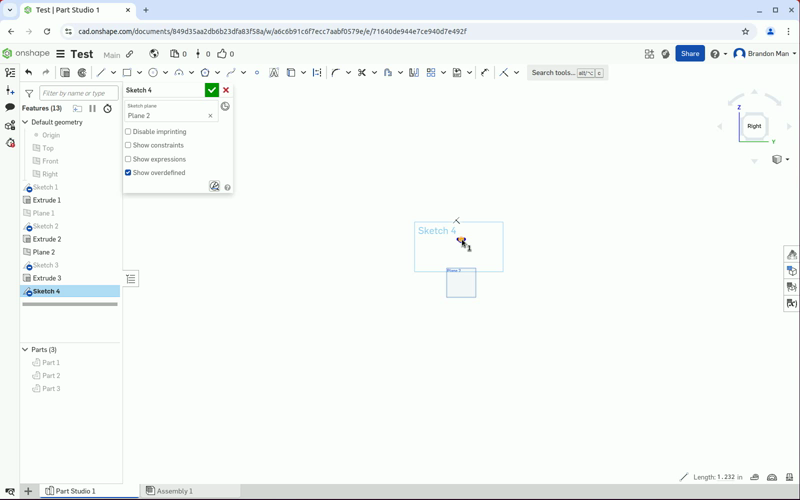
mouse_move(73, 352)
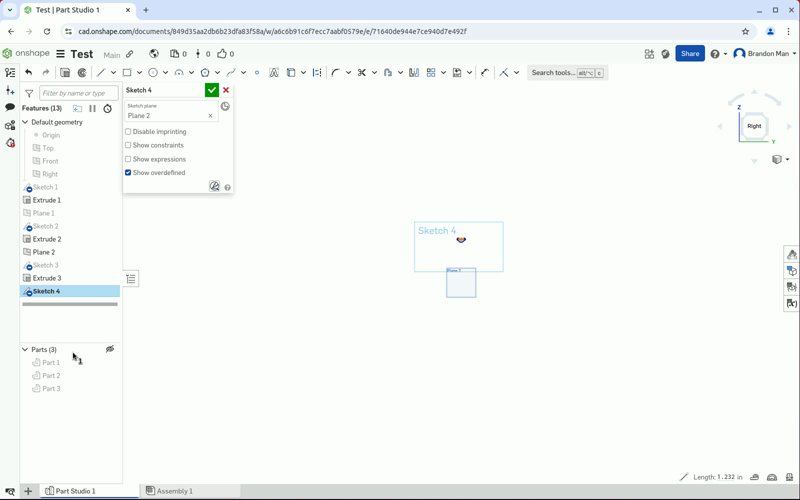
key(shift+y)
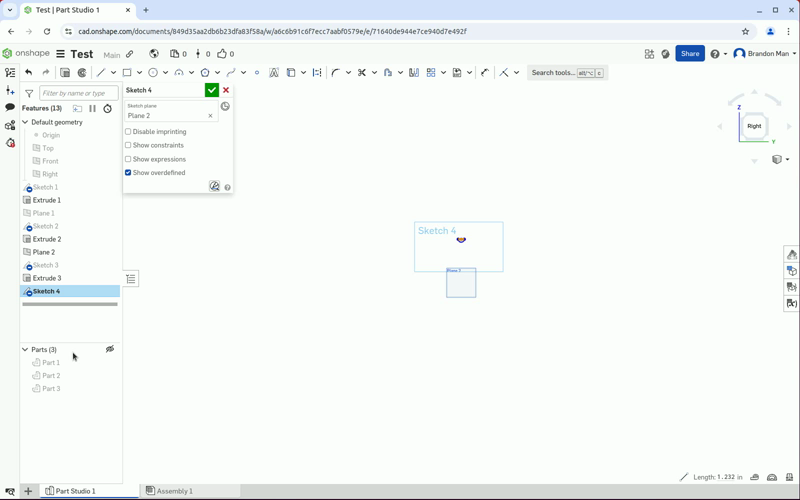
key(shift+e)
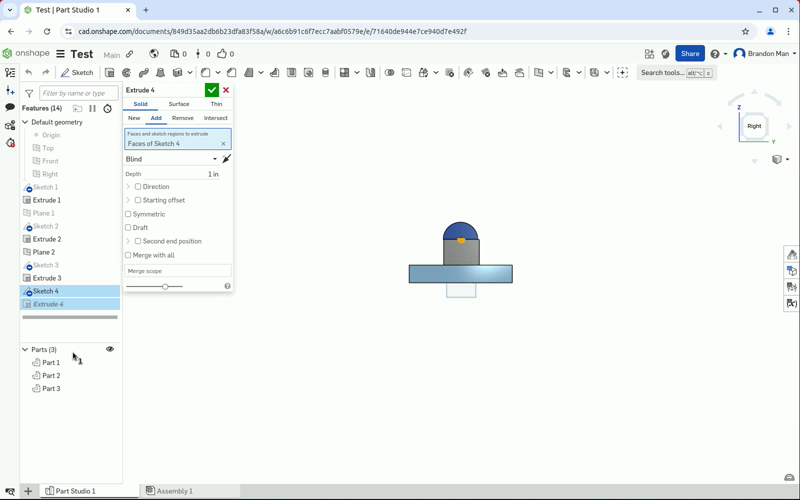
mouse_move(143, 106)
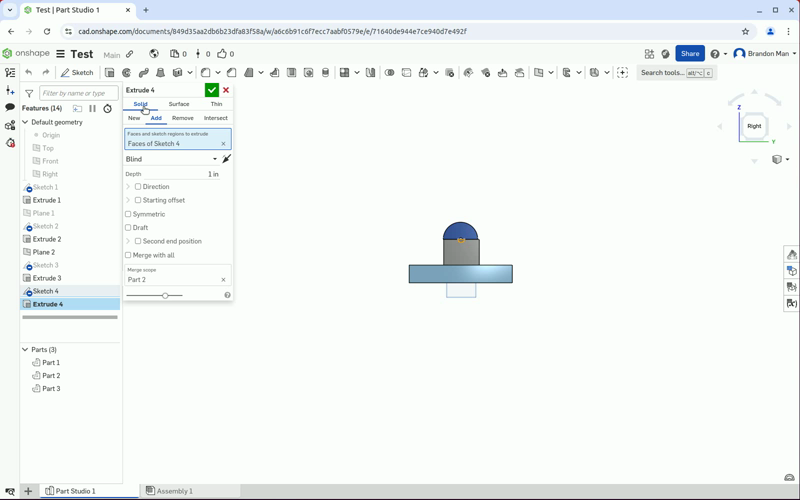
click(143, 106)
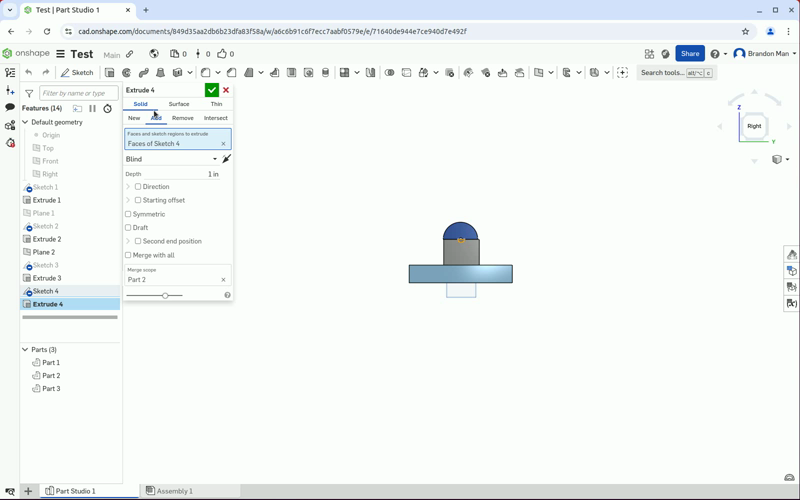
mouse_move(186, 120)
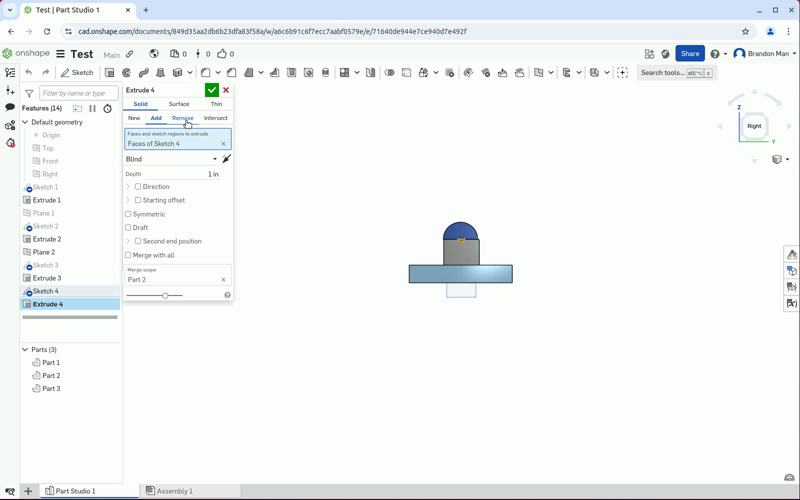
click(186, 120)
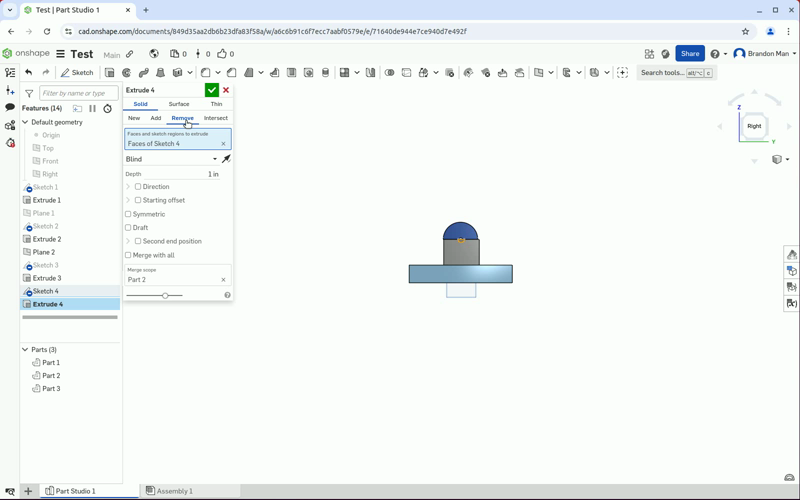
key(tab, 4)
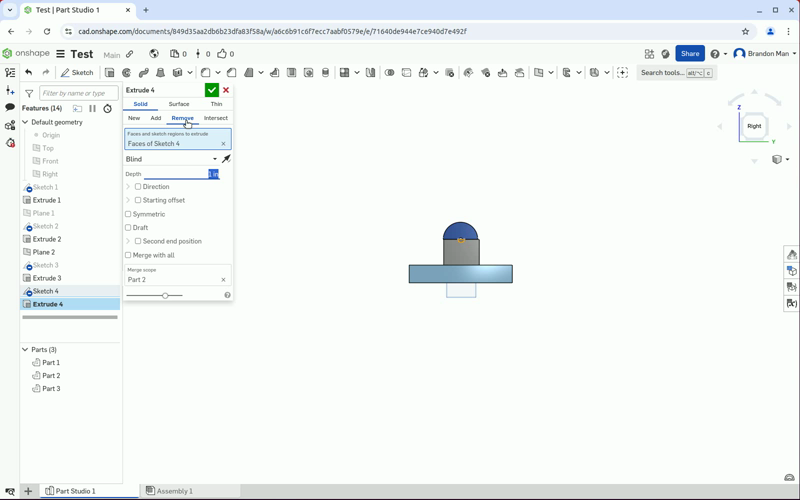
text(3.611)
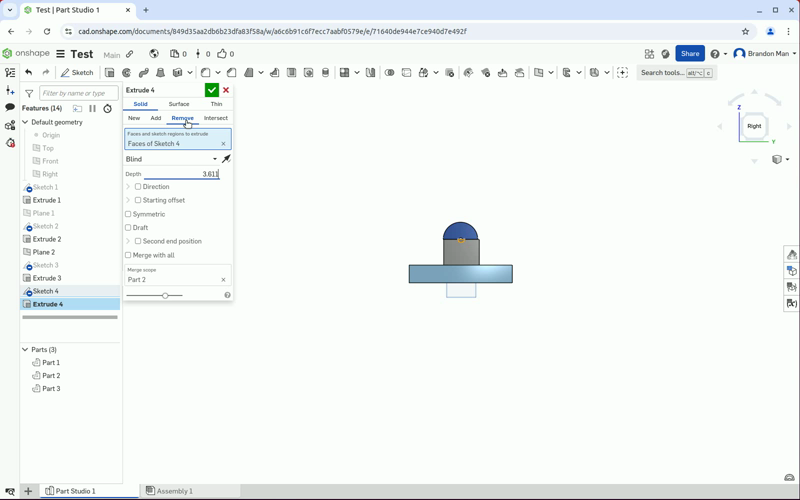
key(tab, 6)
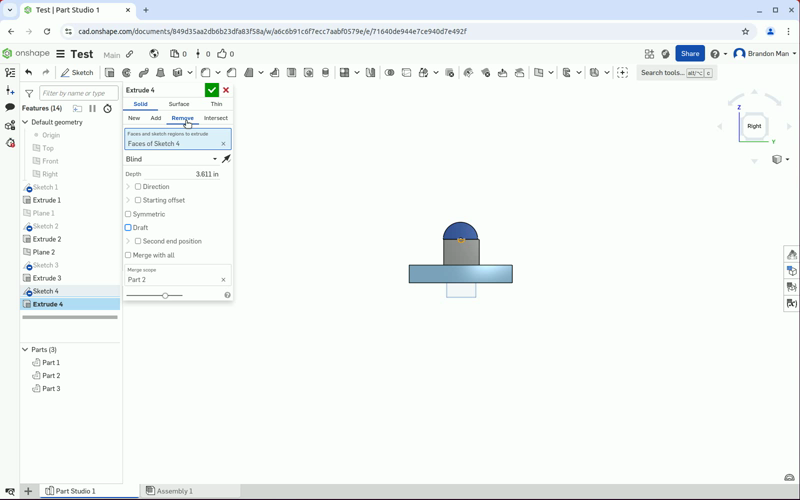
key(space)
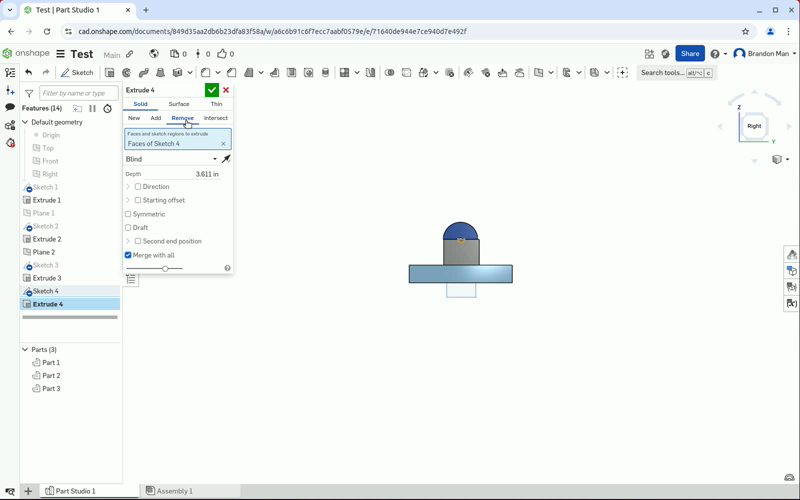
key(enter)
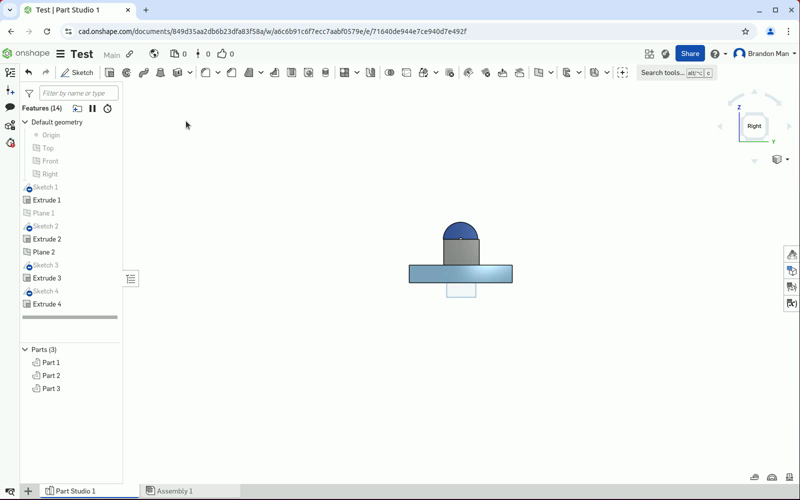
key(shift+h)
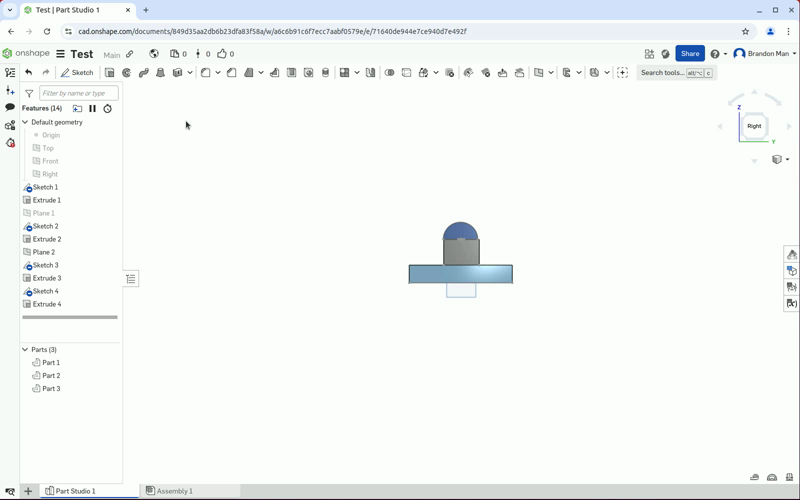
key(shift+h)
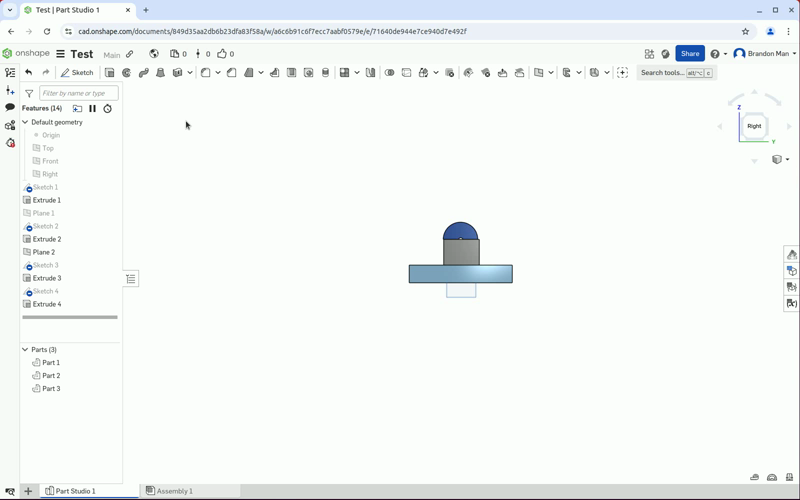
mouse_move(73, 189)
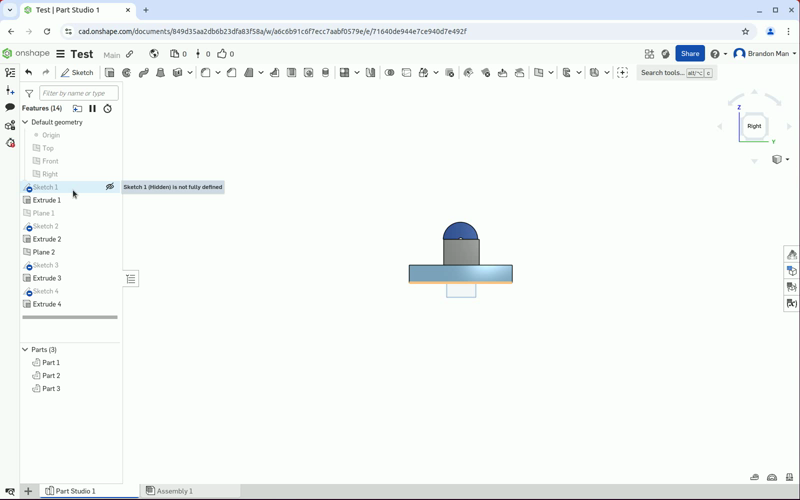
click(73, 189)
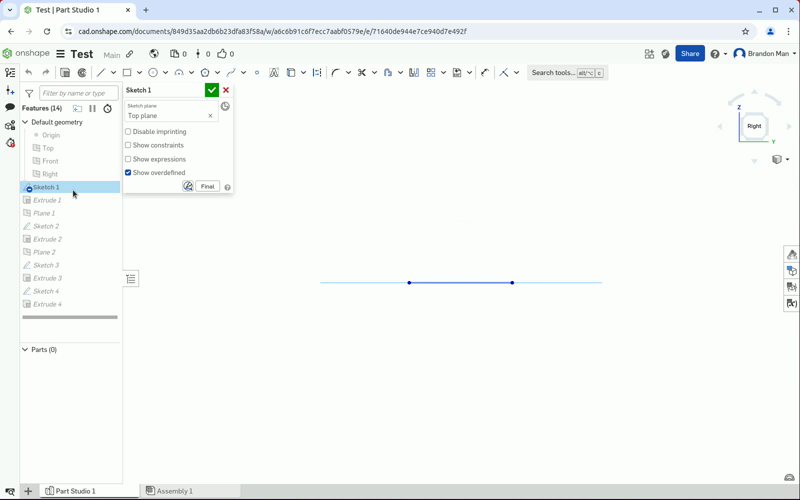
mouse_move(229, 92)
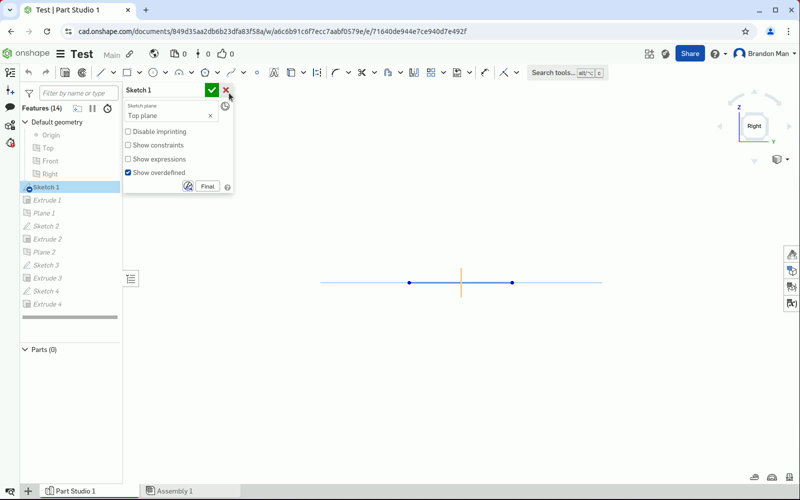
click(229, 92)
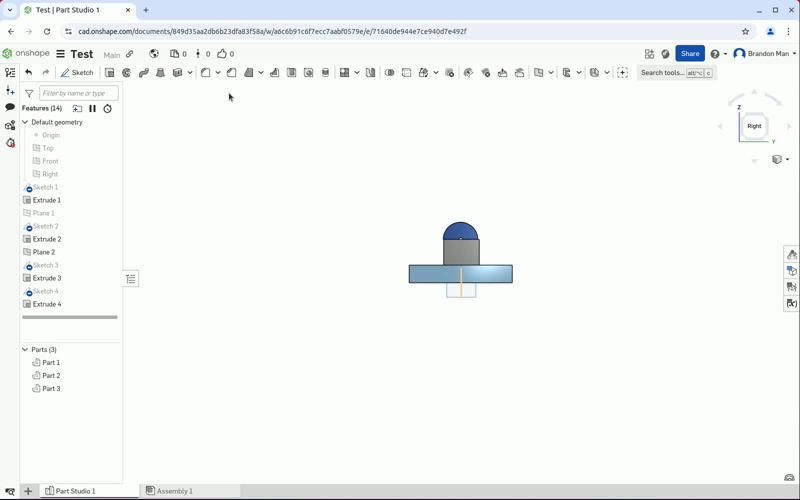
mouse_move(73, 352)
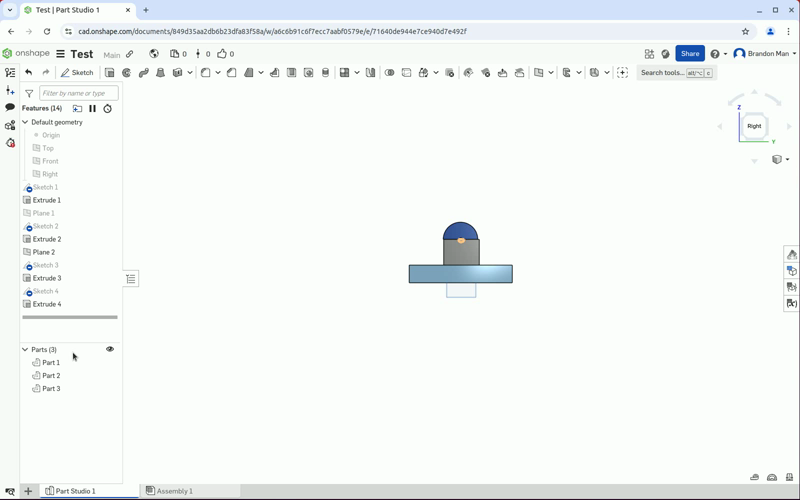
key(y)
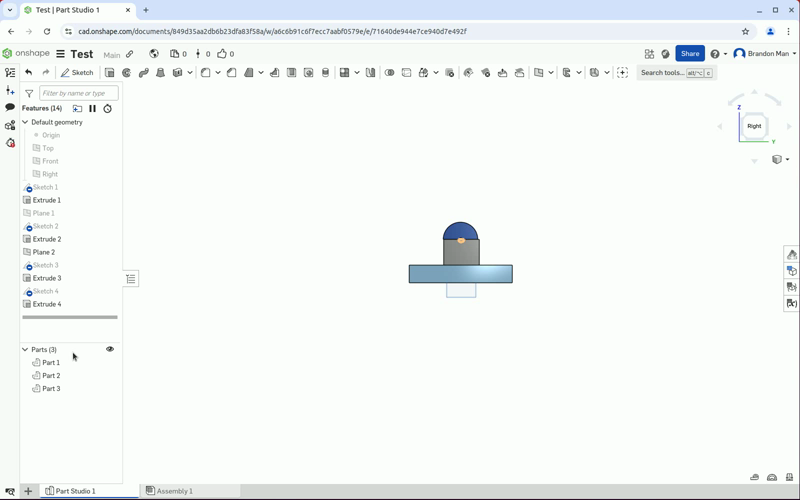
key(shift+p)
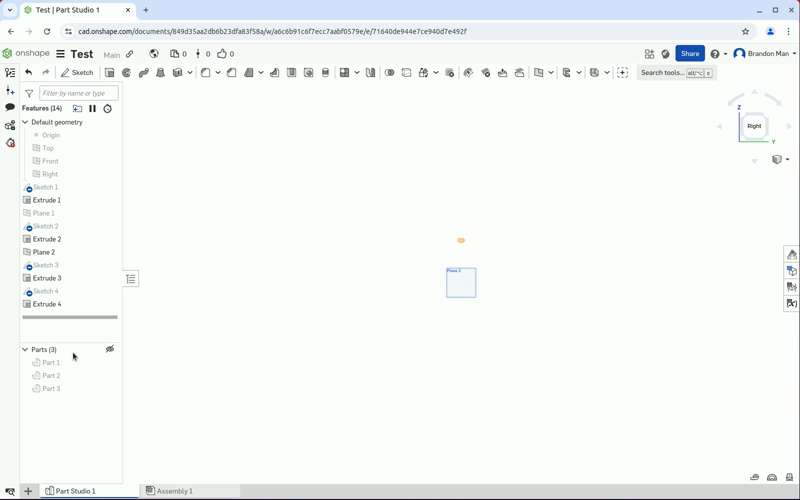
key(space)
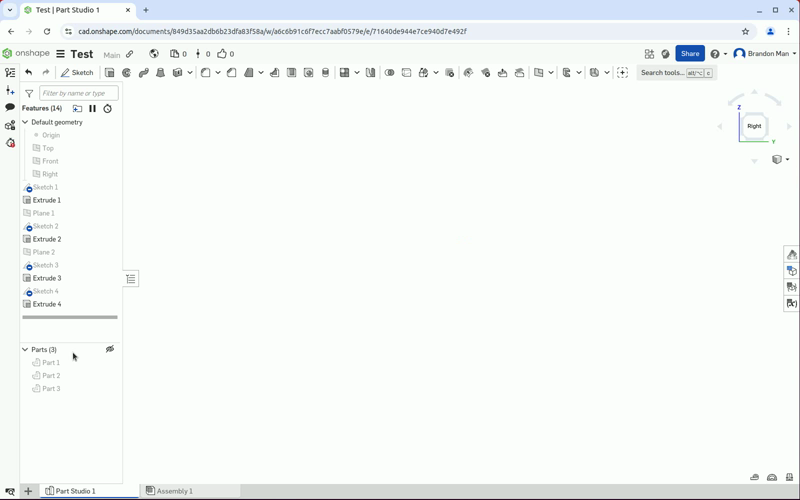
key_down(shift)
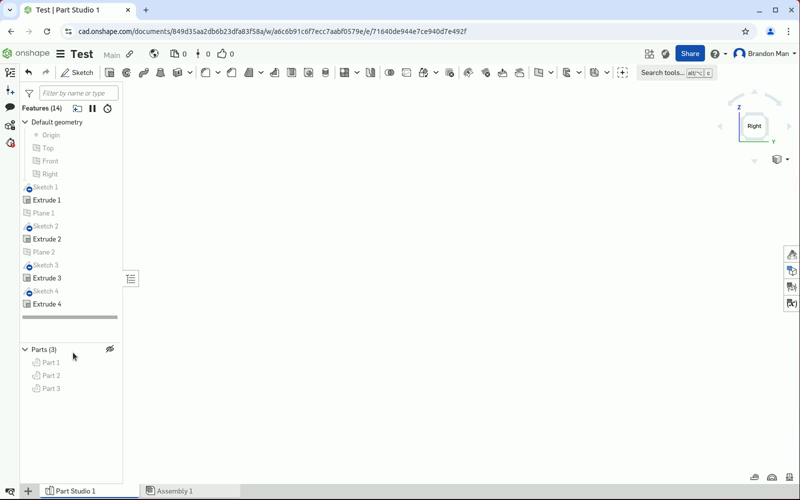
key(right)
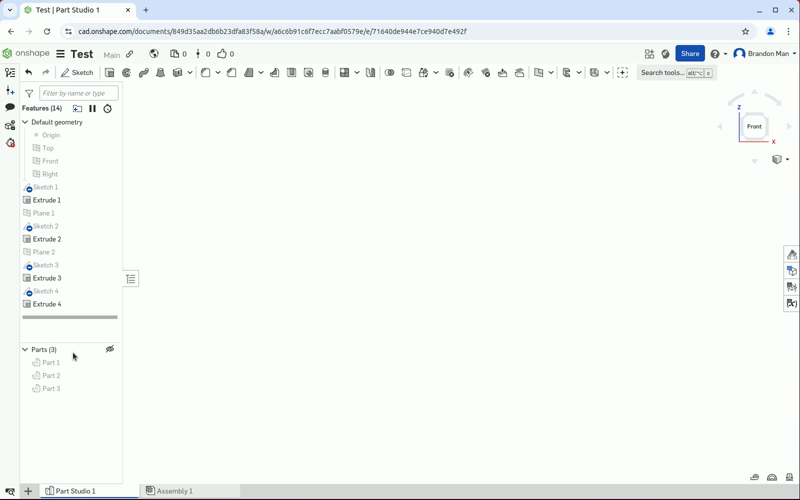
key_up(shift)
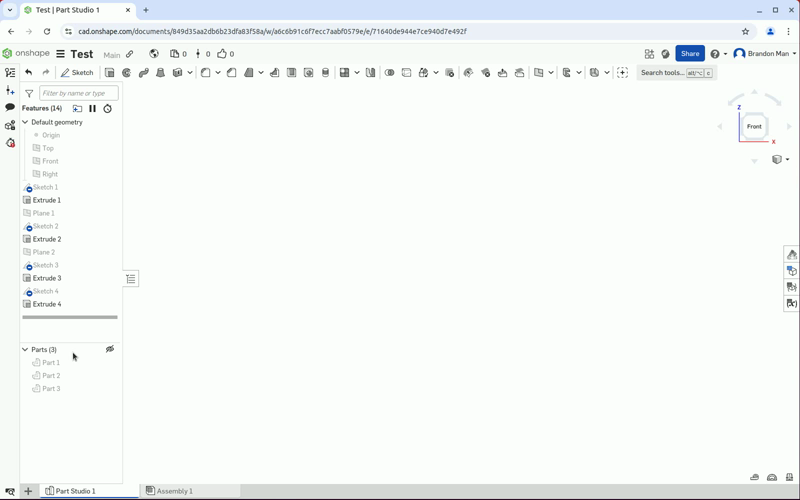
mouse_move(73, 352)
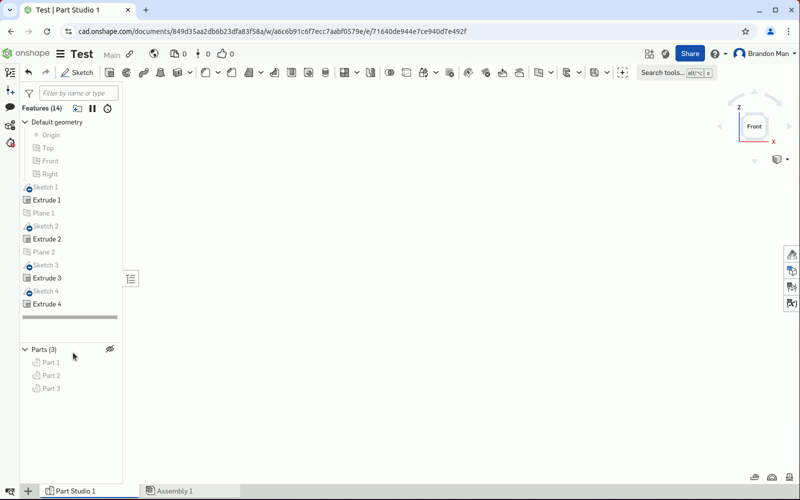
key(shift+y)
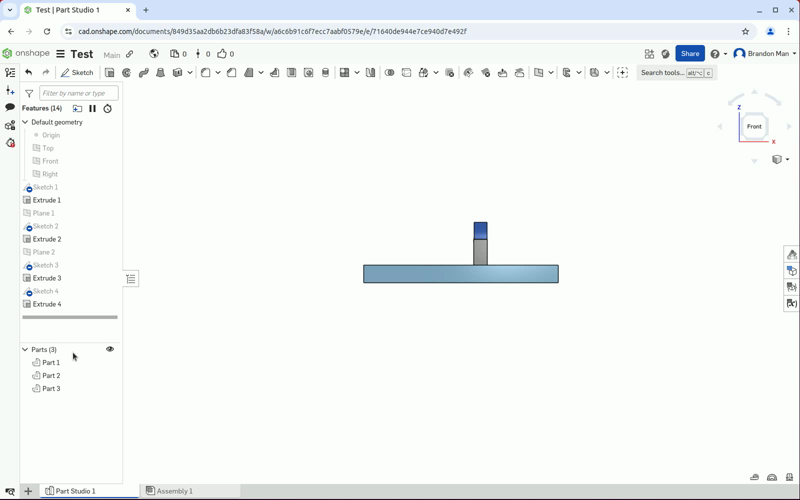
mouse_move(541, 75)
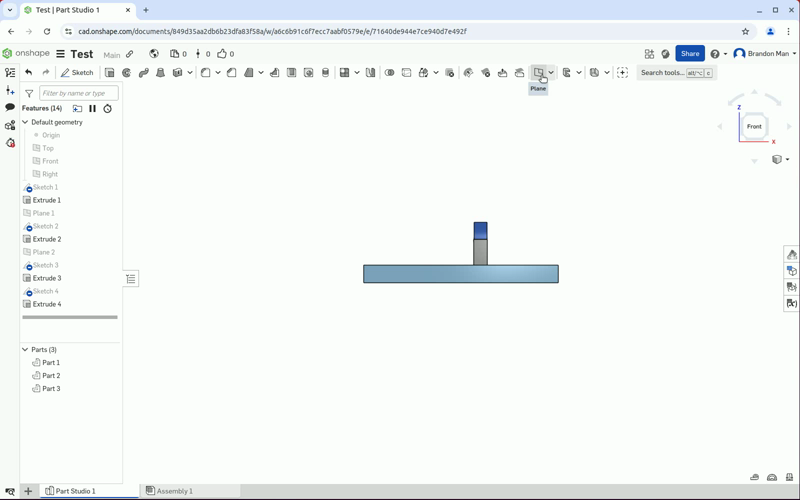
click(541, 75)
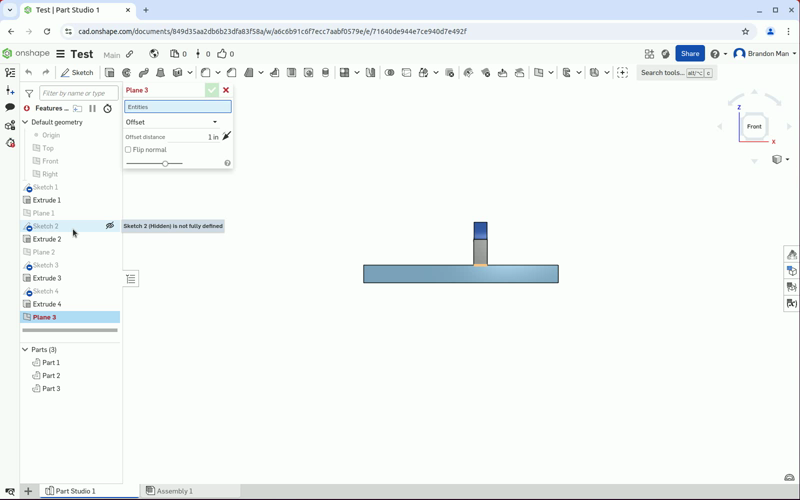
scroll(3)
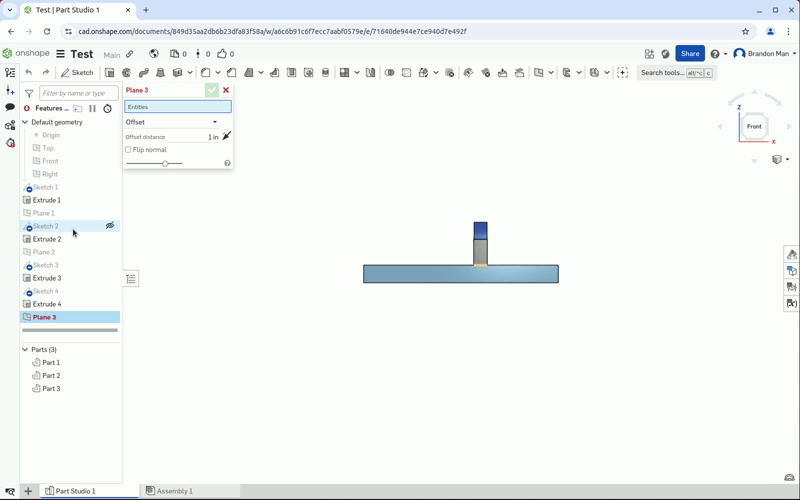
mouse_move(73, 163)
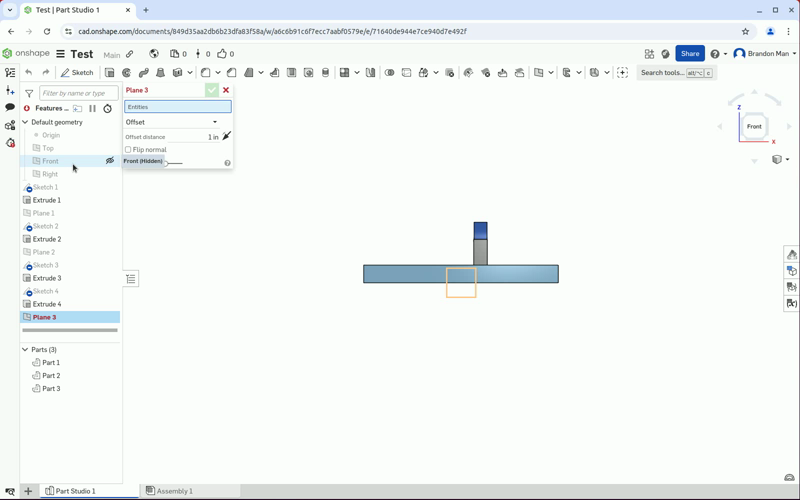
click(73, 163)
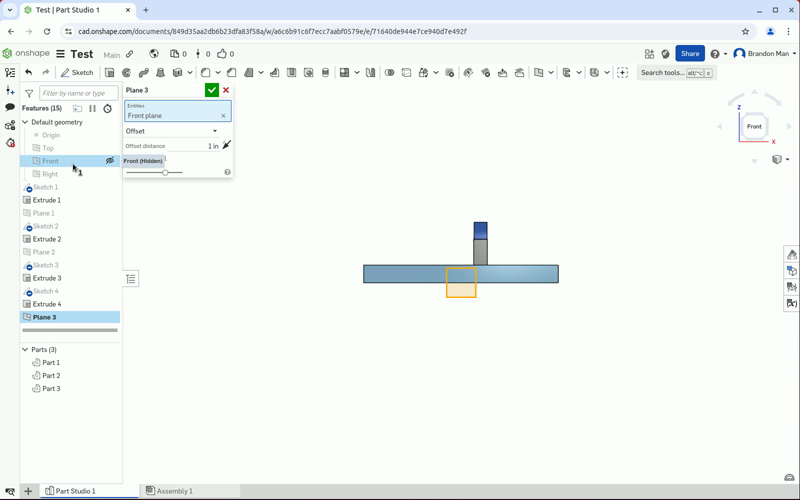
key(tab, 2)
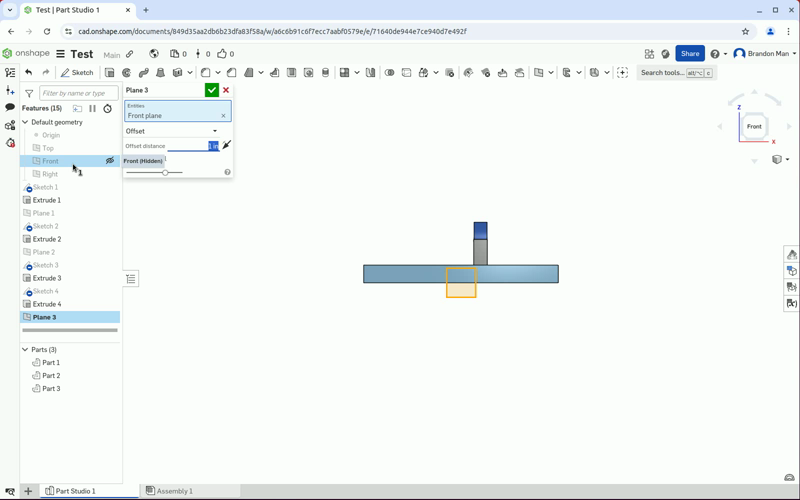
text(3.605)
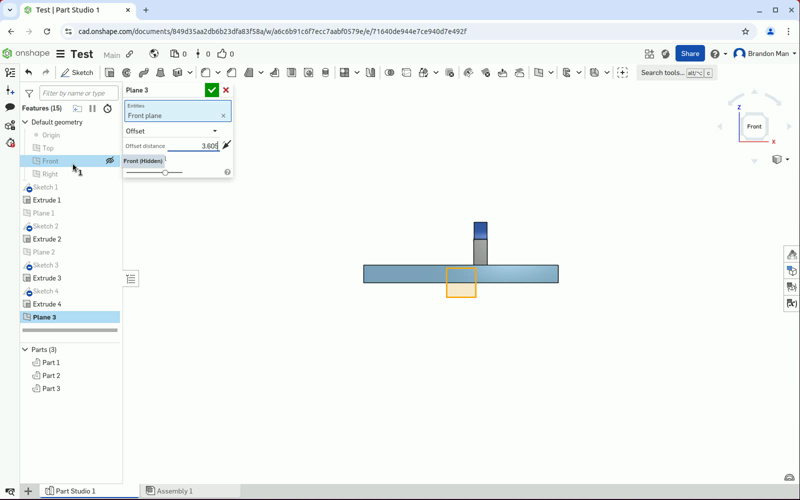
key(enter, 2)
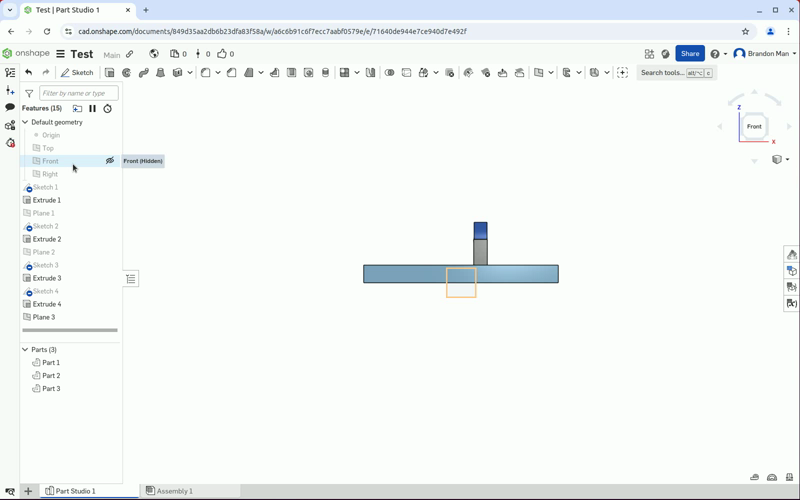
key(shift+s)
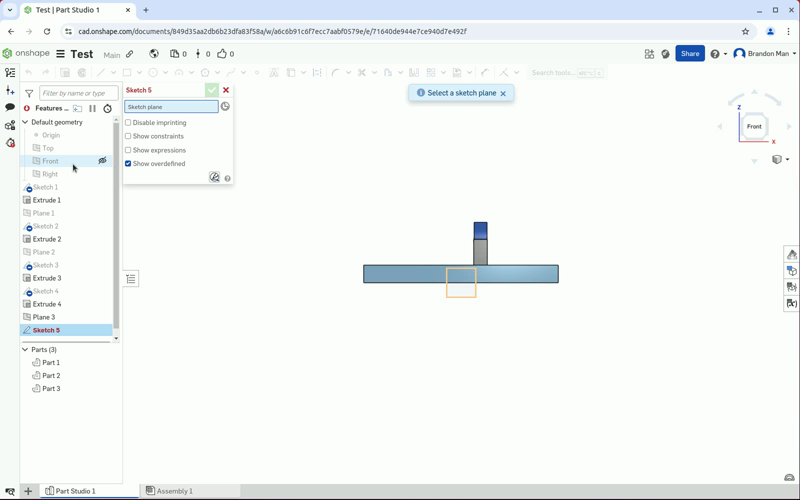
mouse_move(69, 319)
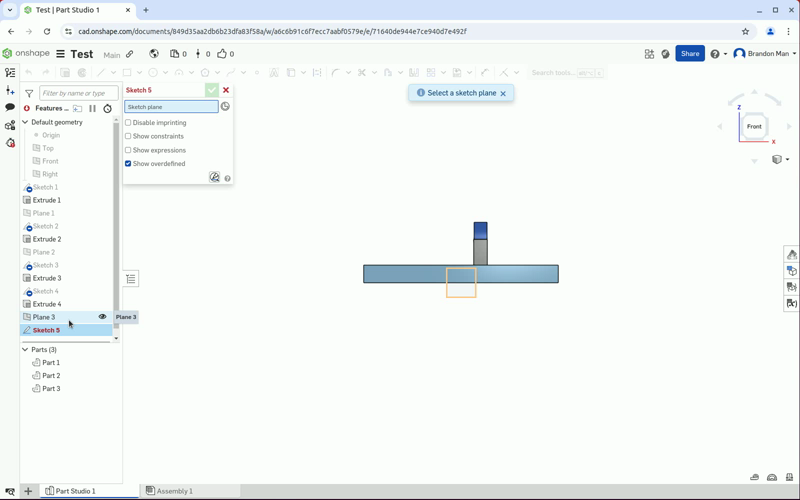
click(69, 319)
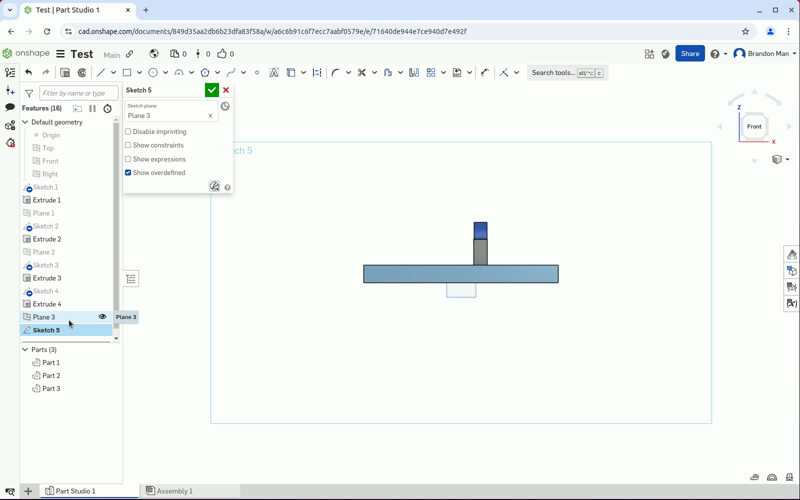
mouse_move(73, 352)
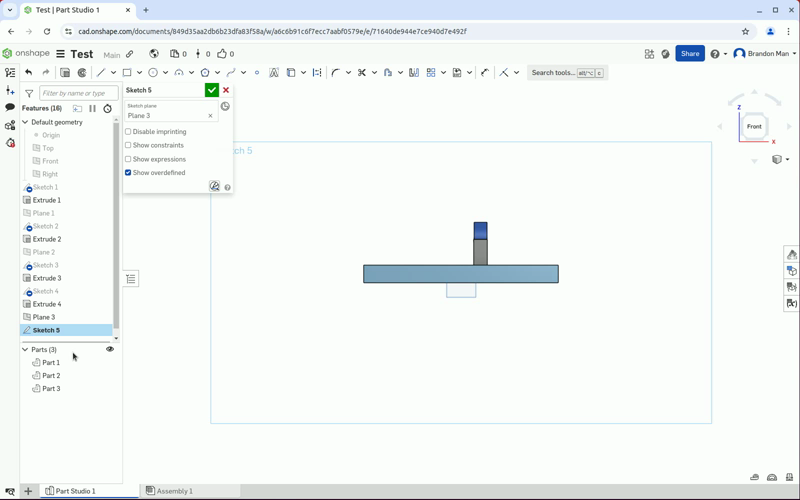
key(y)
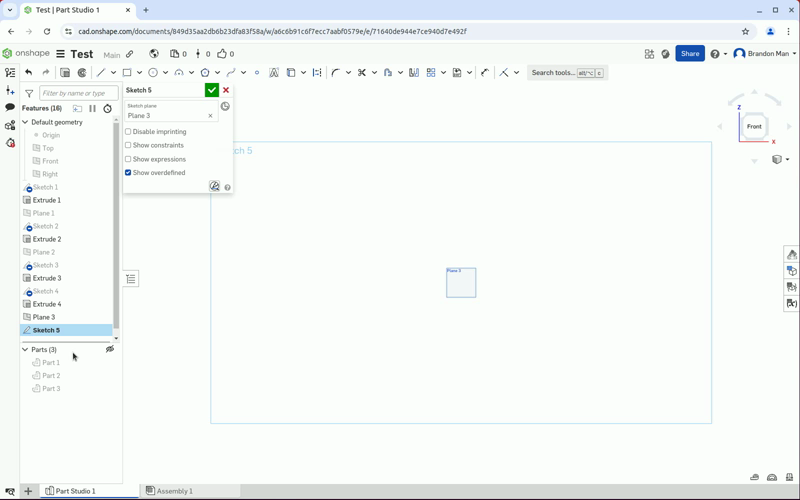
key(l)
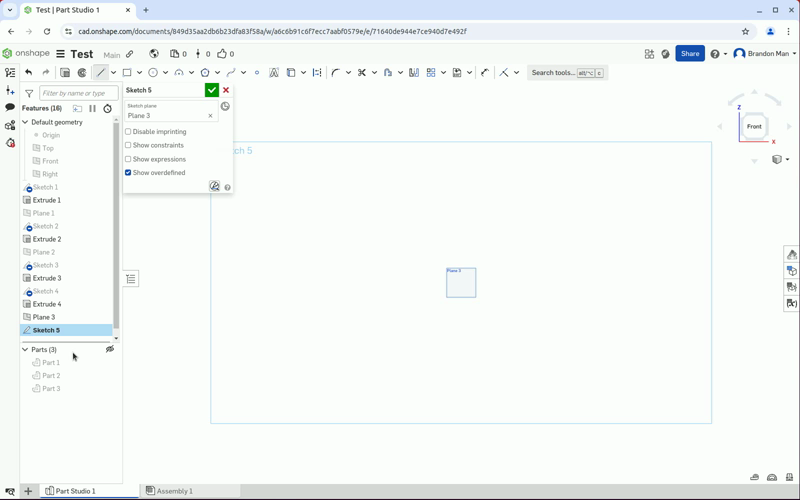
key_down(shift)
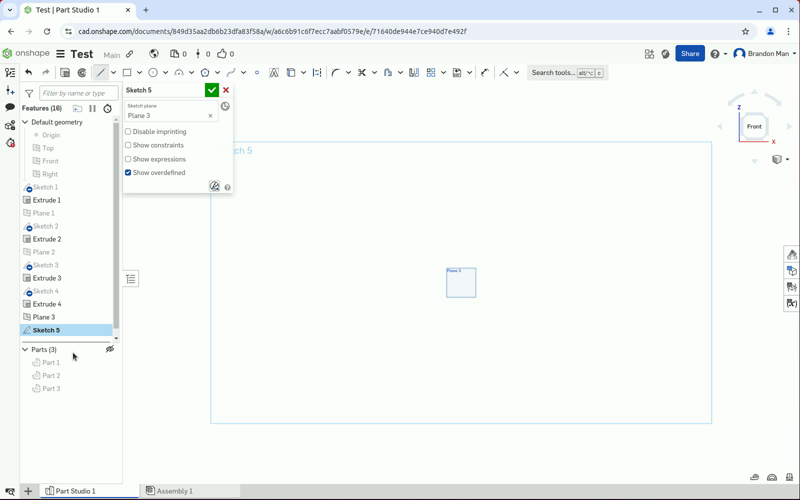
mouse_move(460, 239)
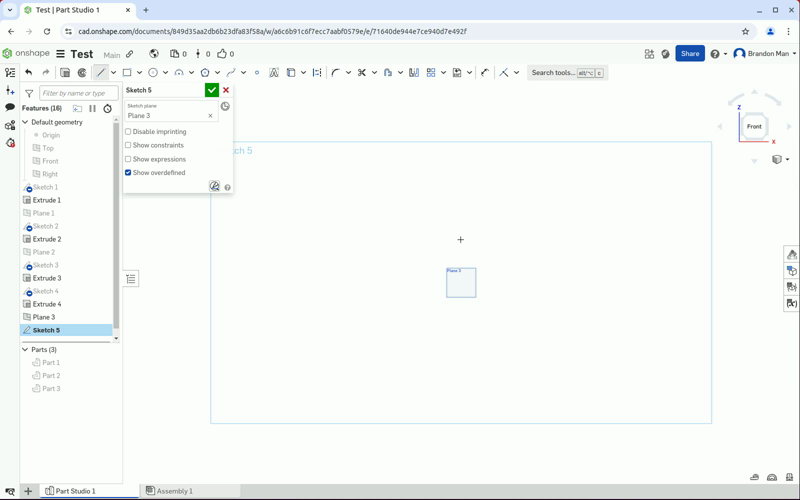
click(460, 239)
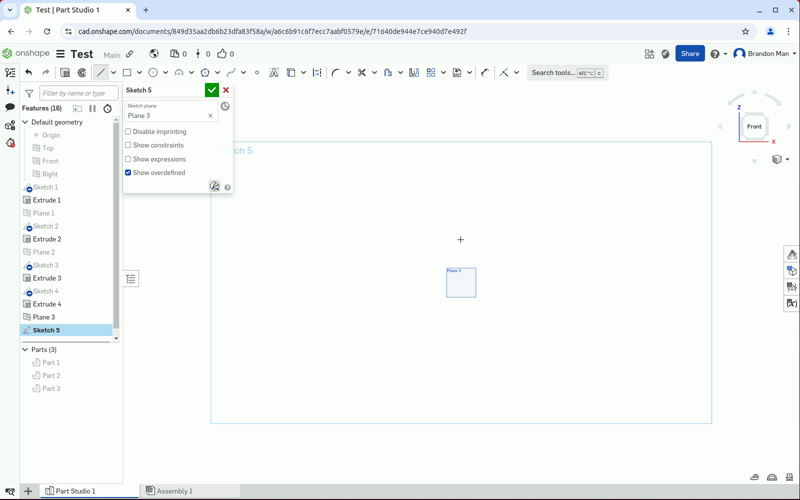
key_up(shift)
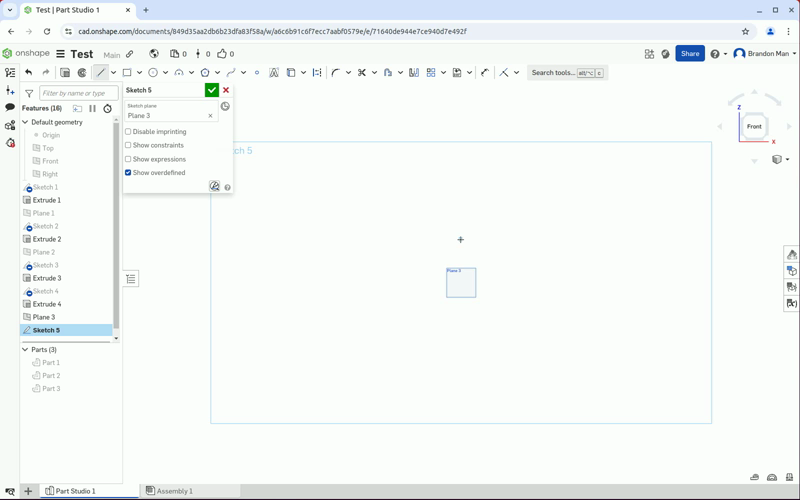
key_down(shift)
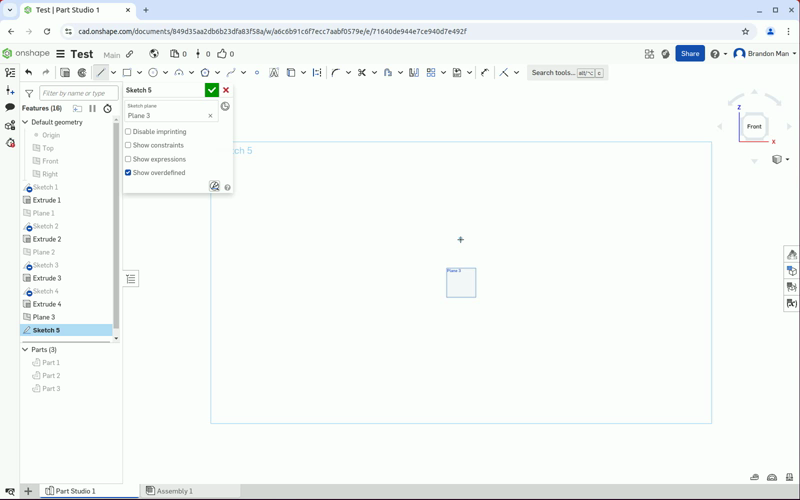
mouse_move(490, 239)
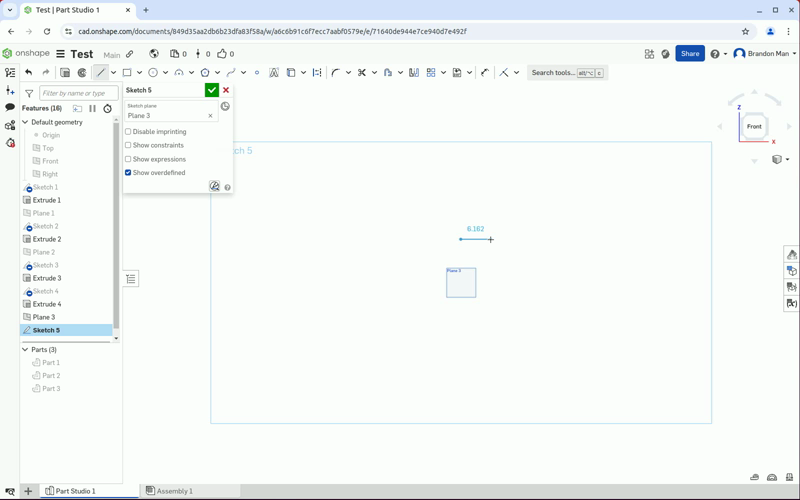
mouse_move(473, 239)
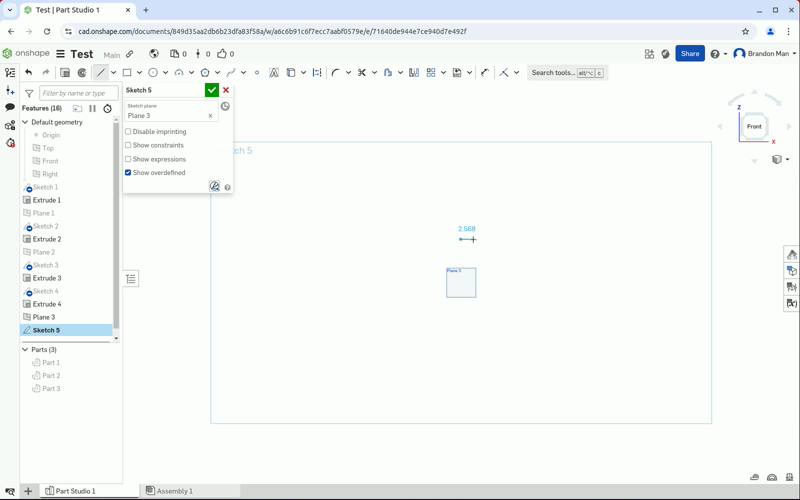
click(473, 239)
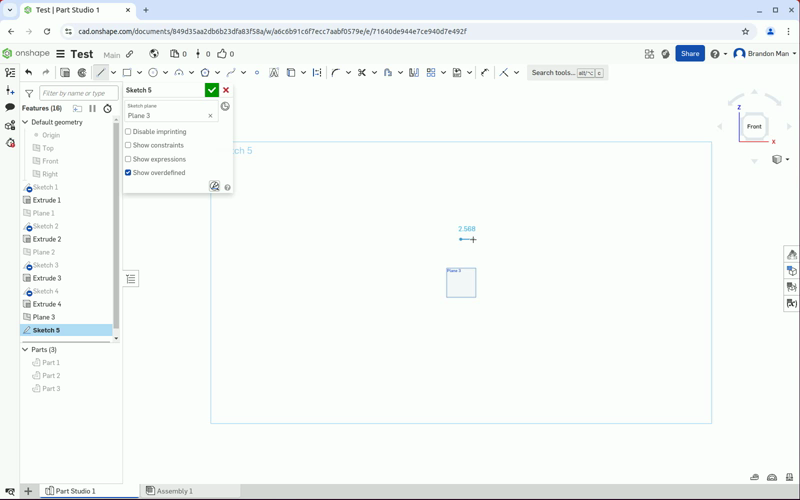
key_up(shift)
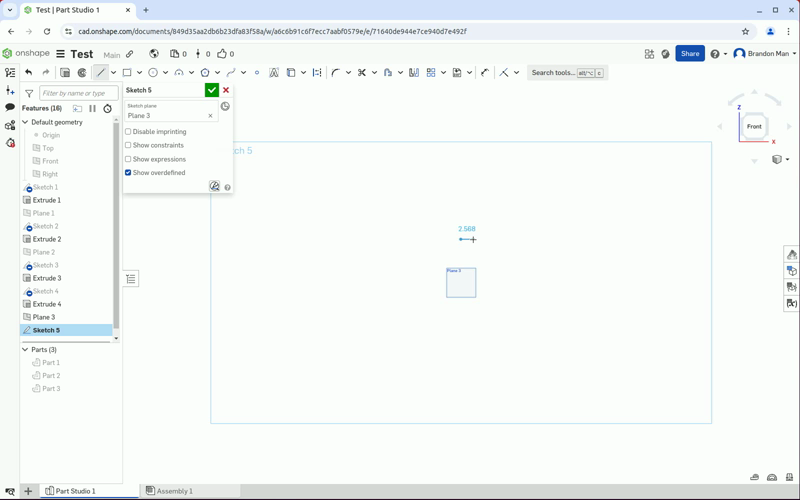
key_down(shift)
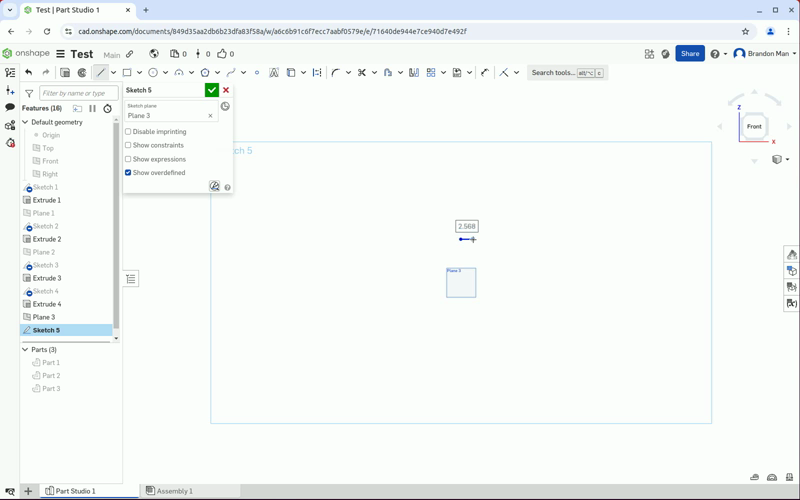
mouse_move(473, 170)
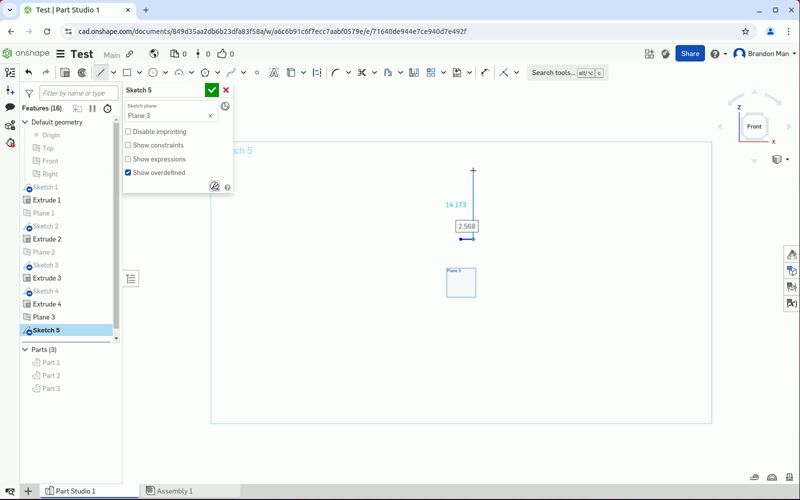
click(473, 170)
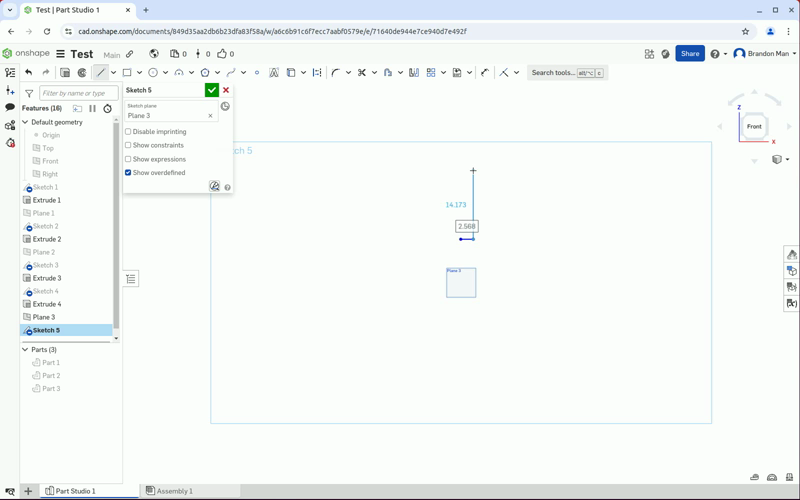
key_up(shift)
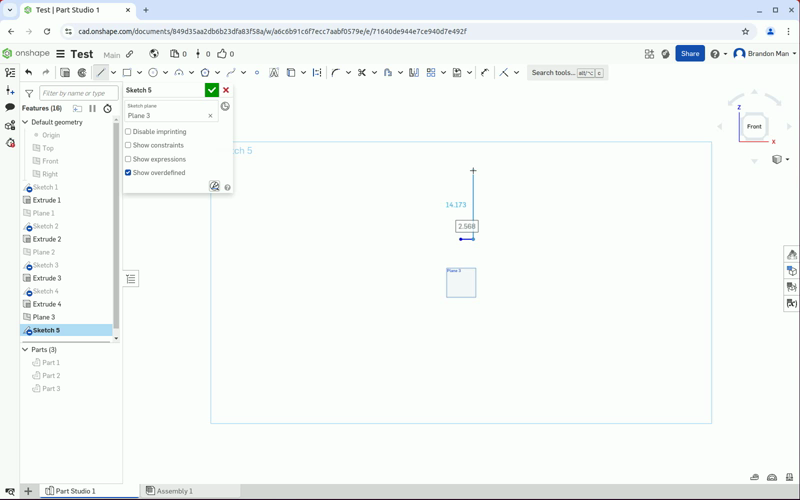
key_down(shift)
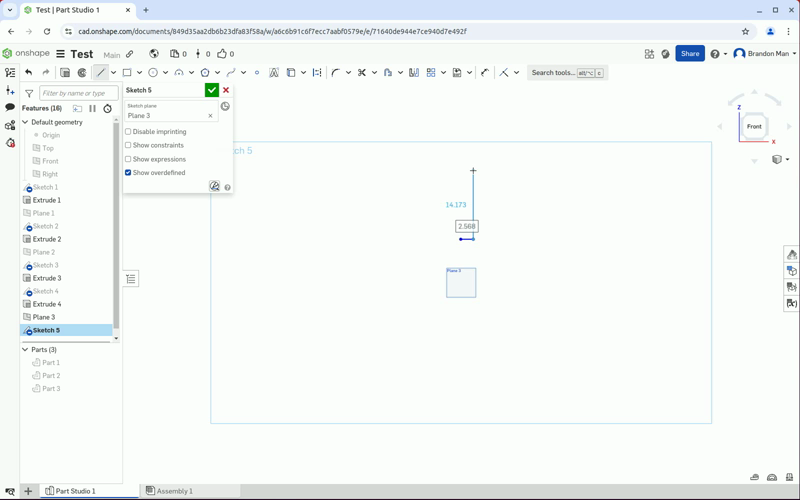
mouse_move(503, 170)
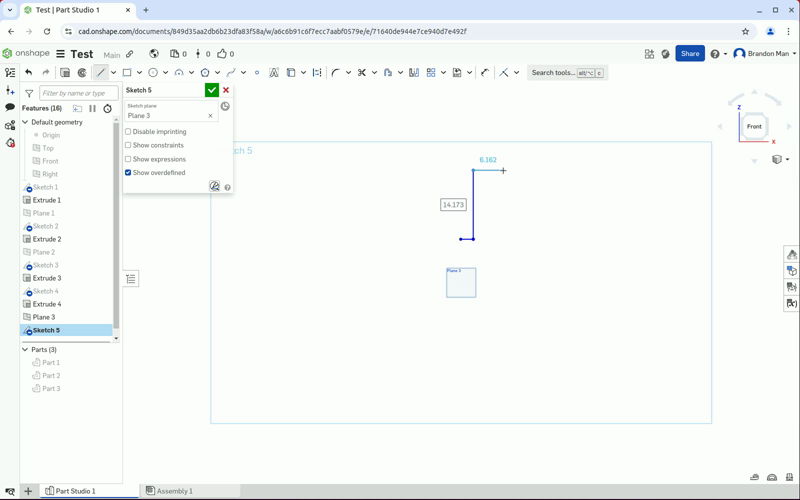
mouse_move(460, 170)
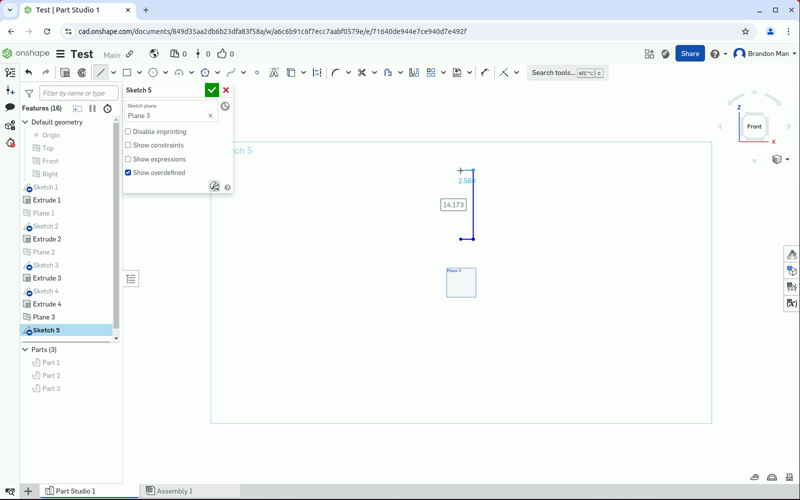
click(460, 170)
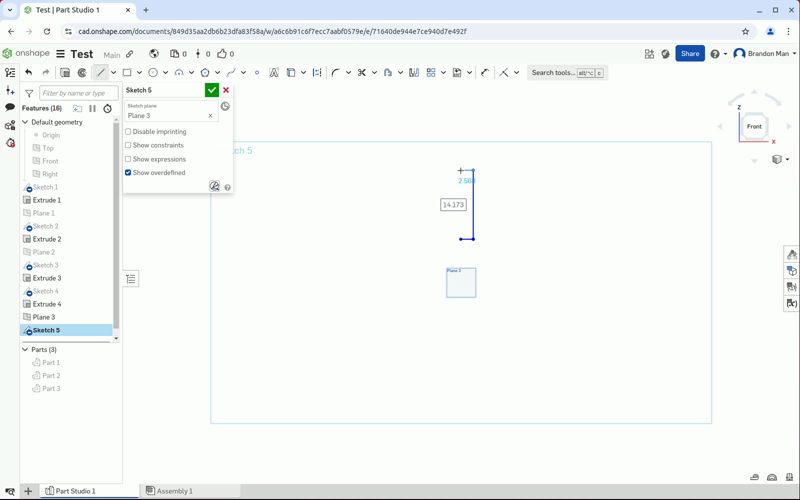
key_up(shift)
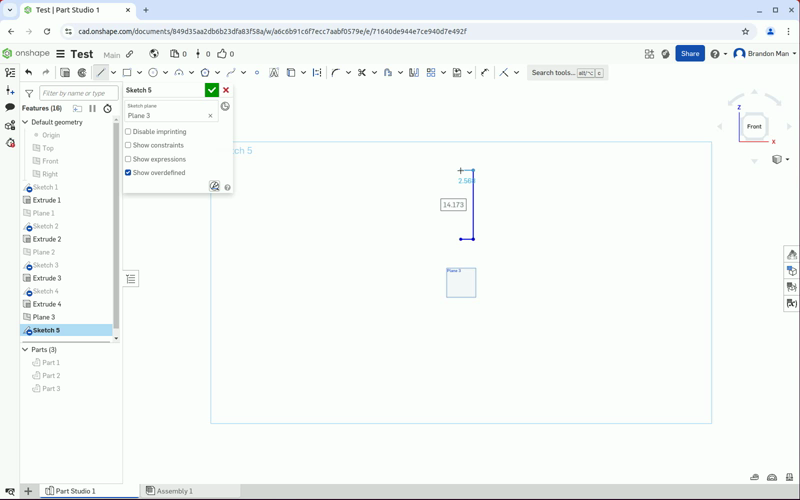
key_down(shift)
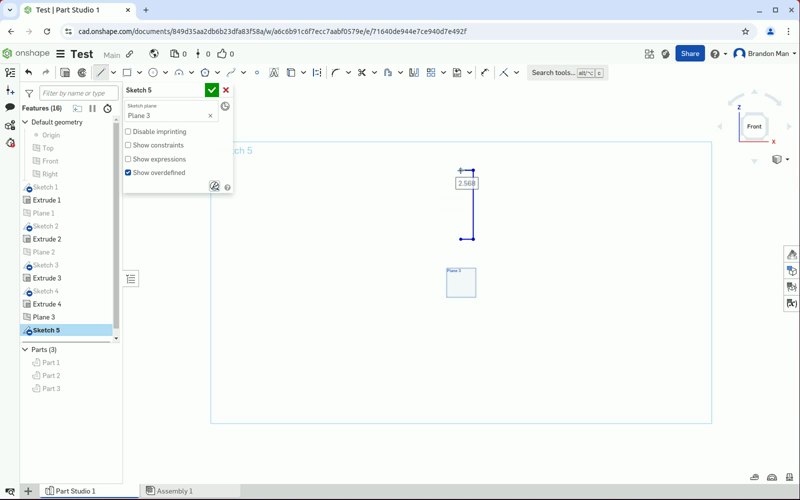
mouse_move(460, 239)
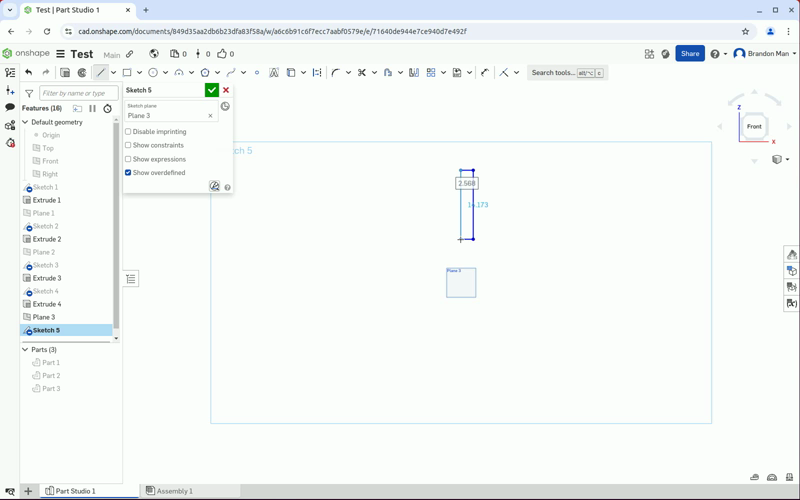
key_up(shift)
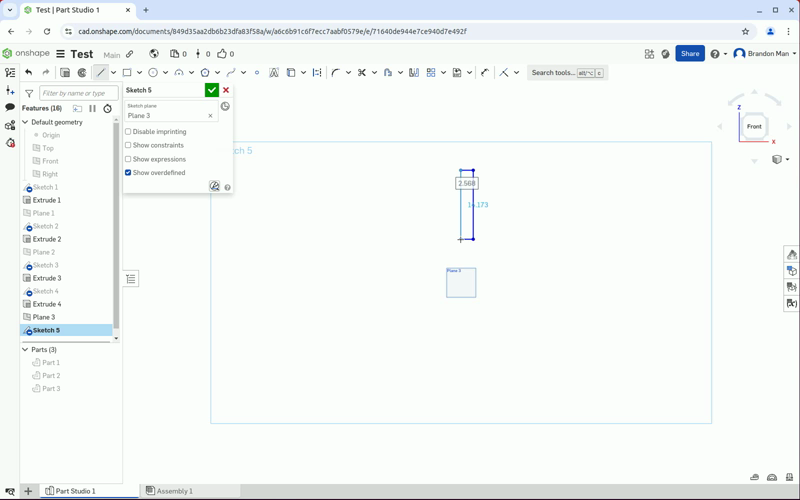
click(460, 239)
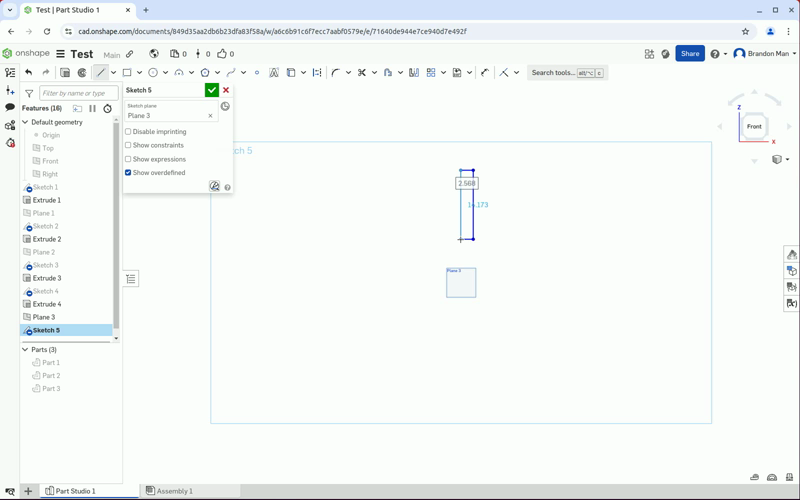
key(esc)
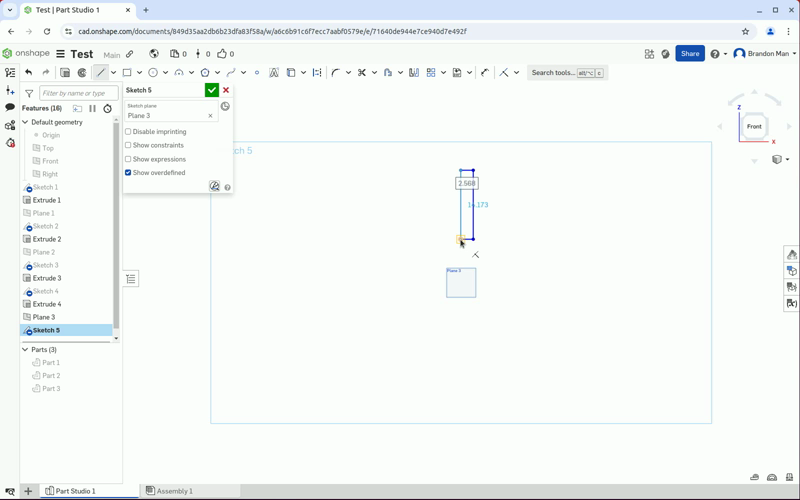
mouse_move(472, 219)
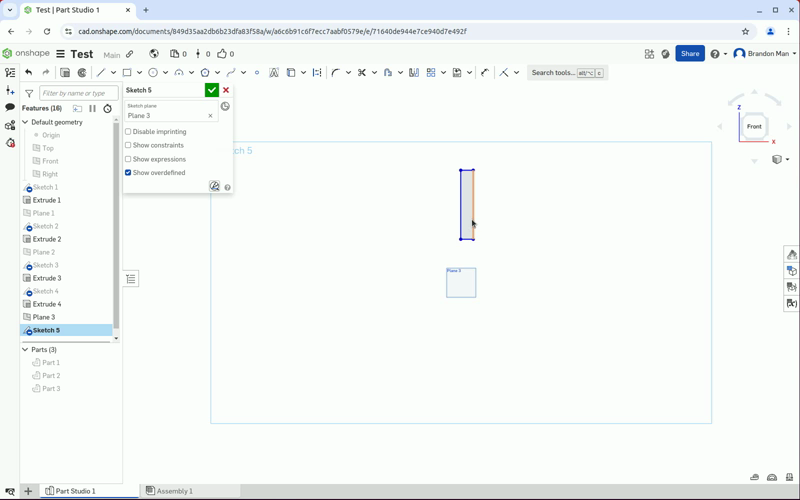
scroll(6)
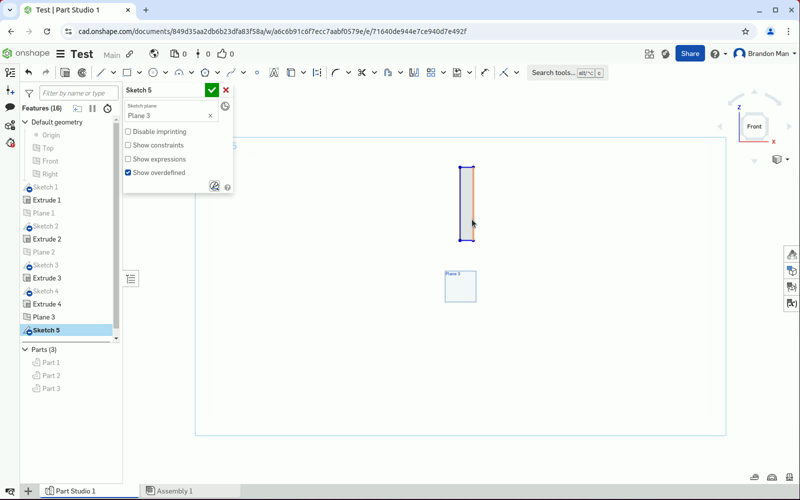
scroll(6)
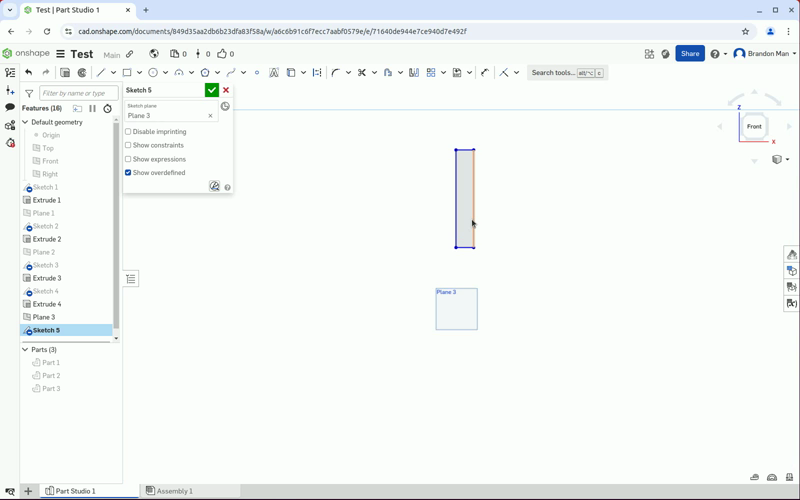
scroll(6)
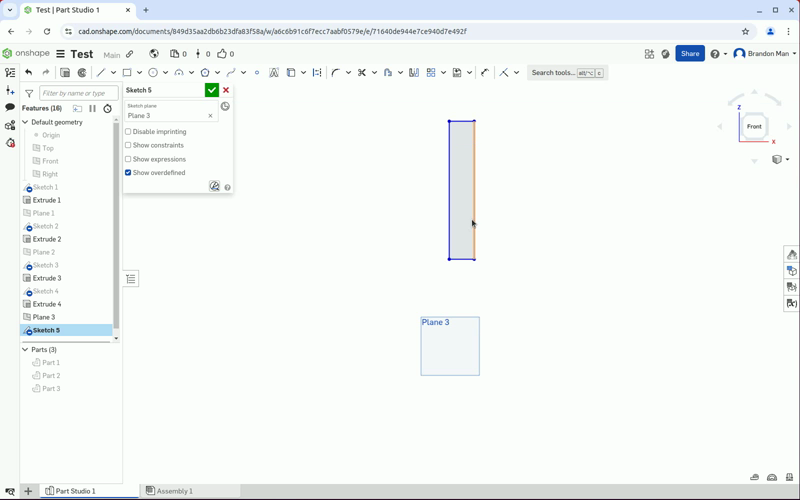
scroll(6)
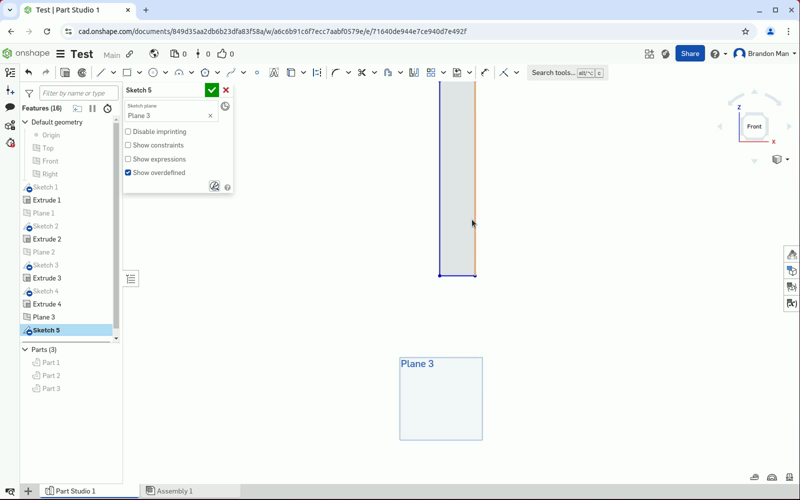
scroll(6)
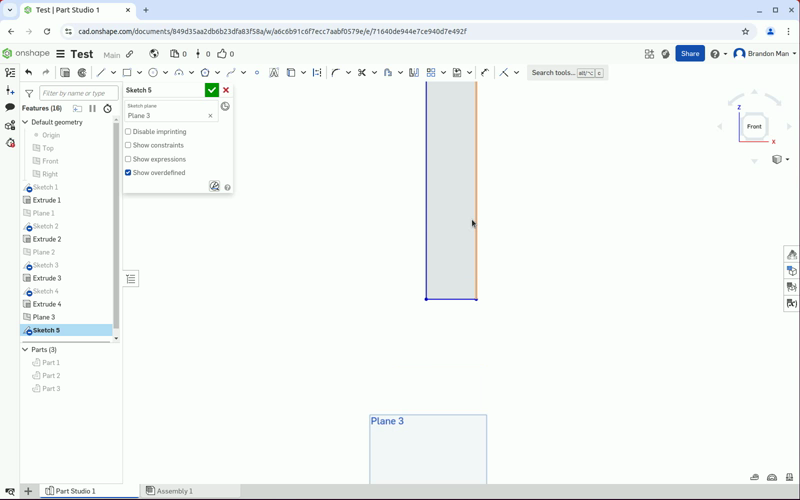
scroll(6)
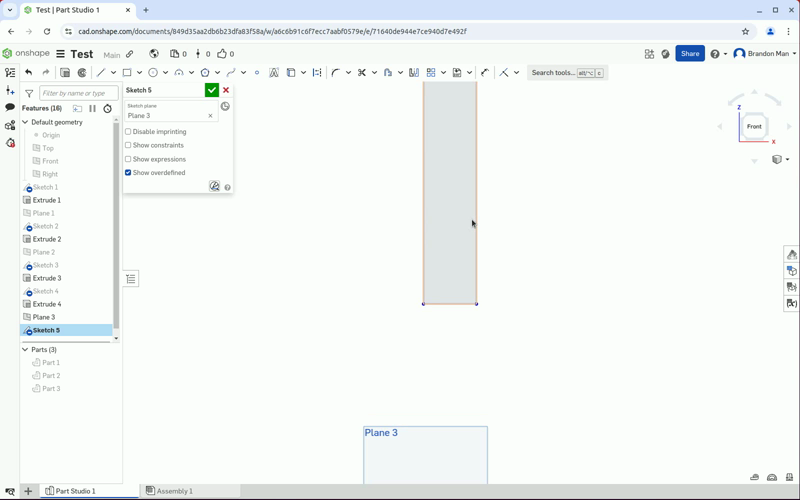
scroll(6)
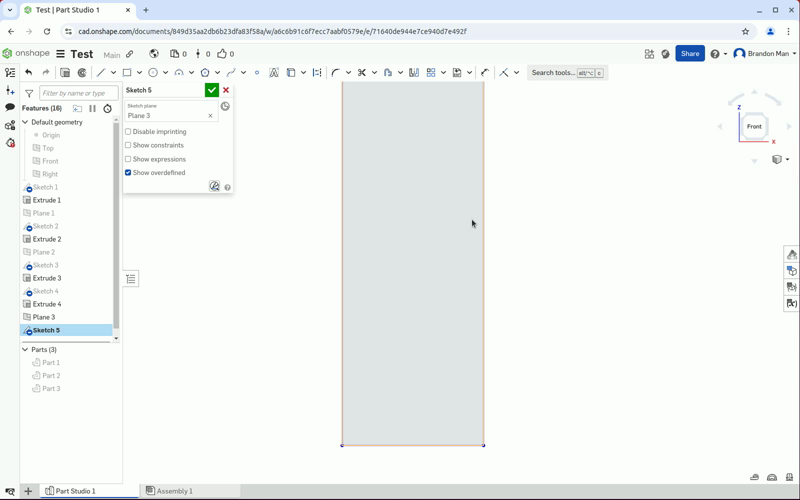
click(472, 219)
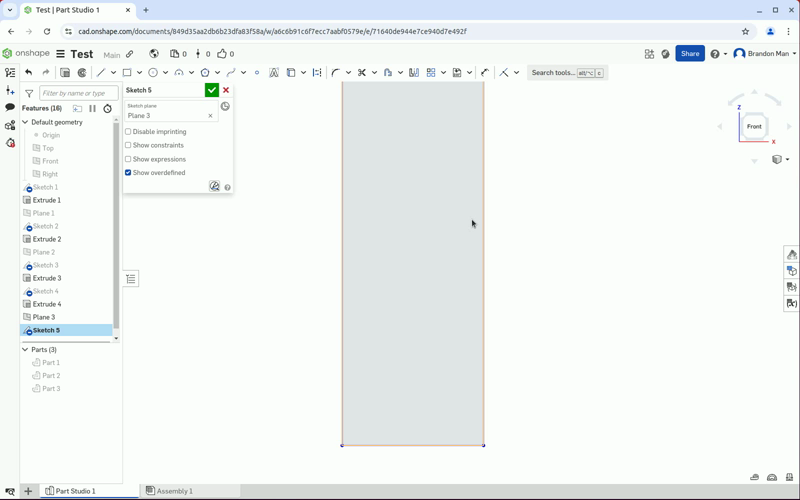
scroll(-6)
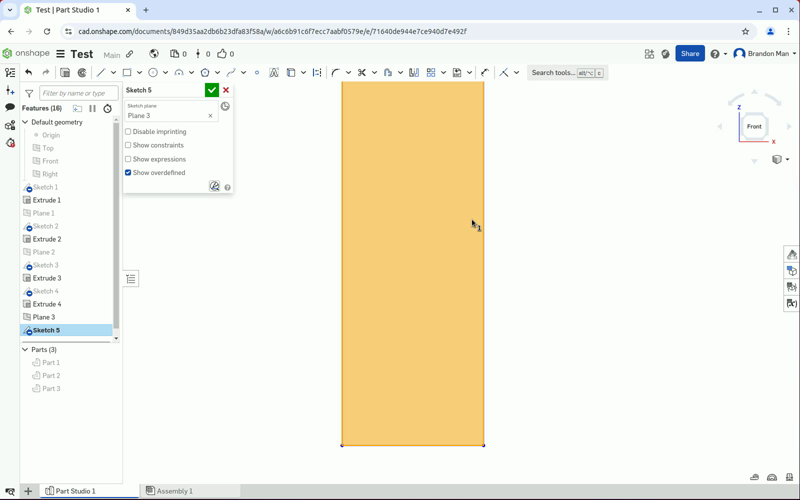
scroll(-6)
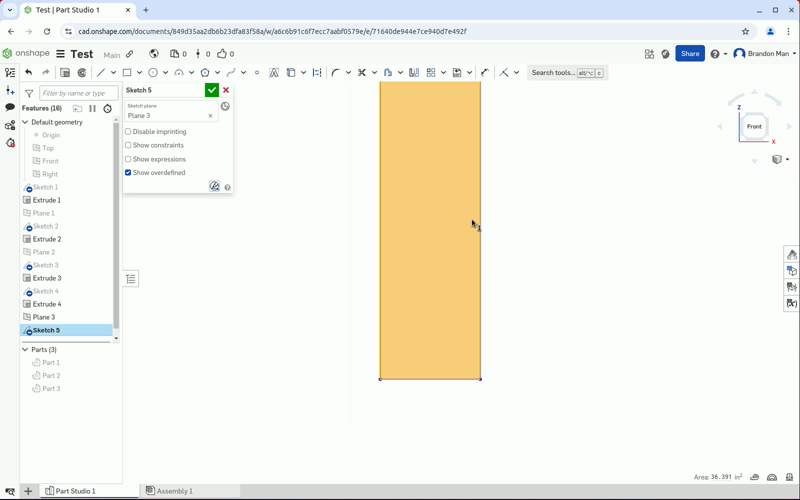
scroll(-6)
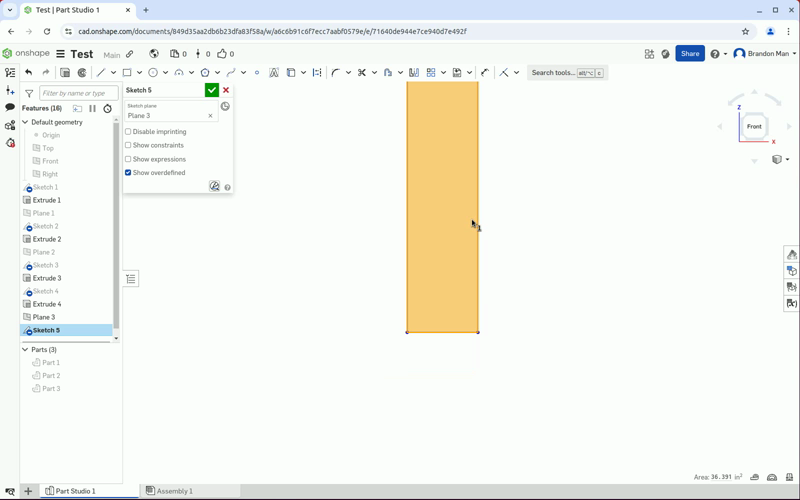
scroll(-6)
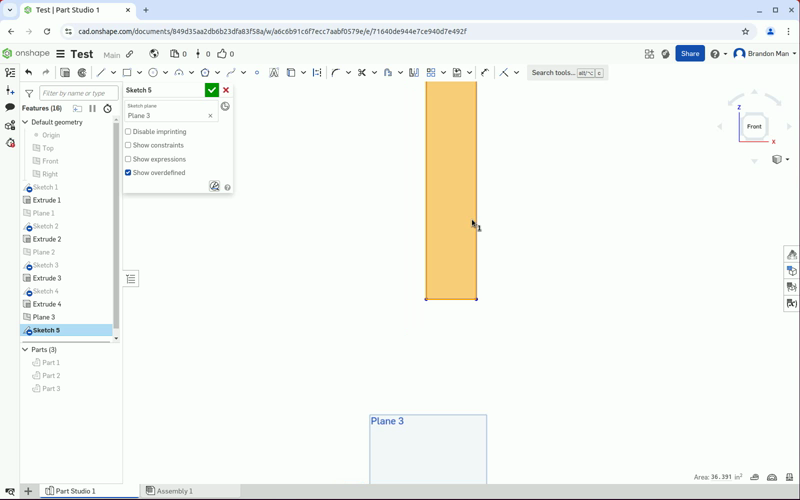
scroll(-6)
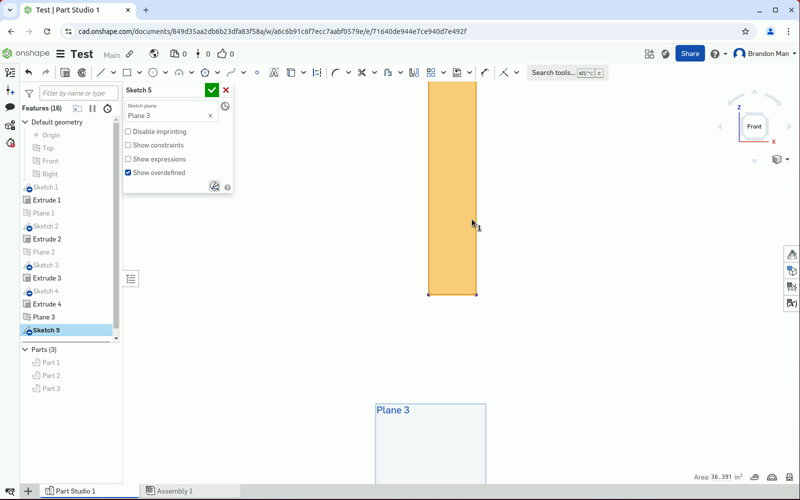
scroll(-6)
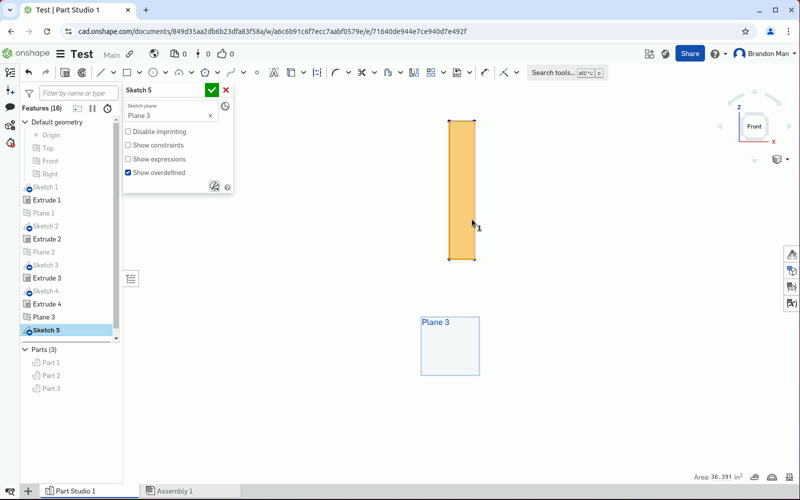
scroll(-6)
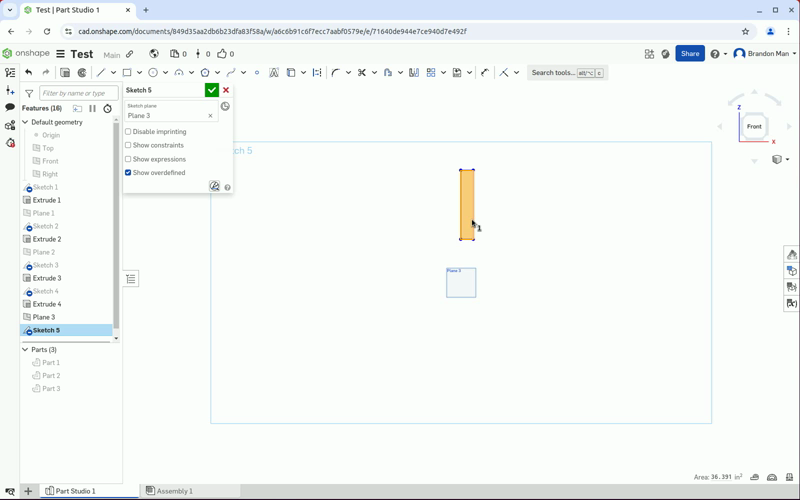
mouse_move(73, 352)
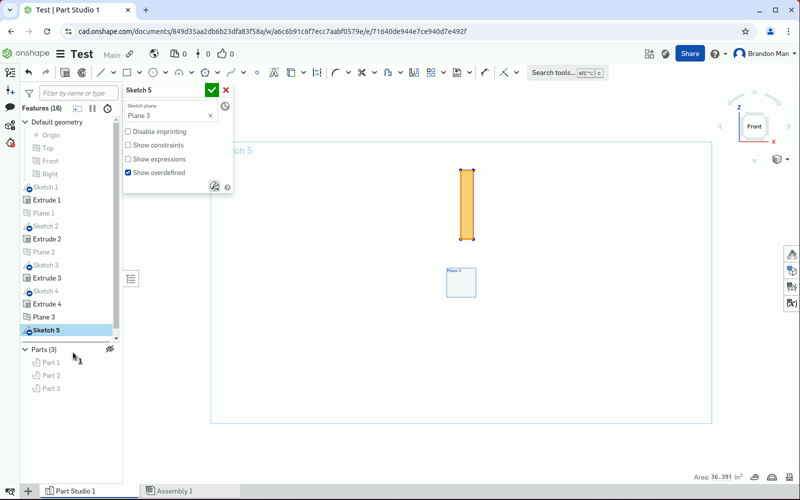
key(shift+y)
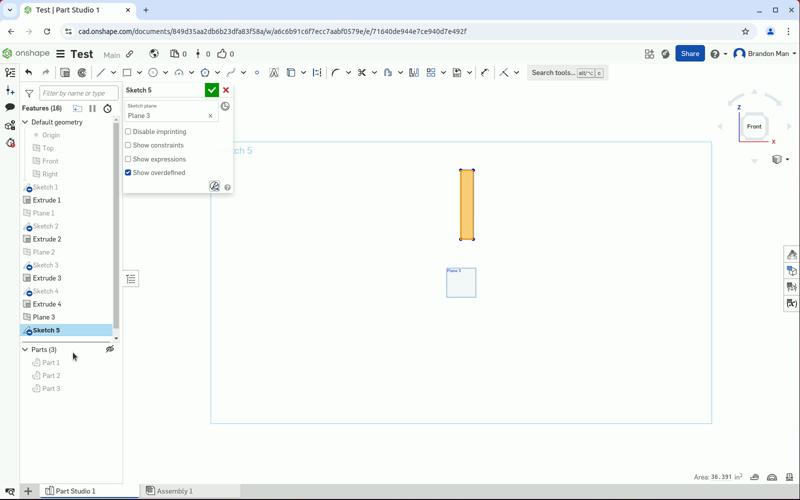
key(shift+e)
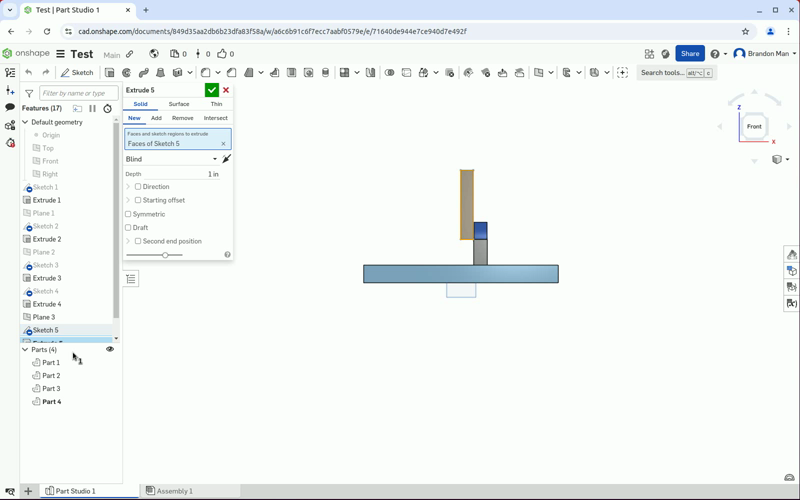
mouse_move(143, 106)
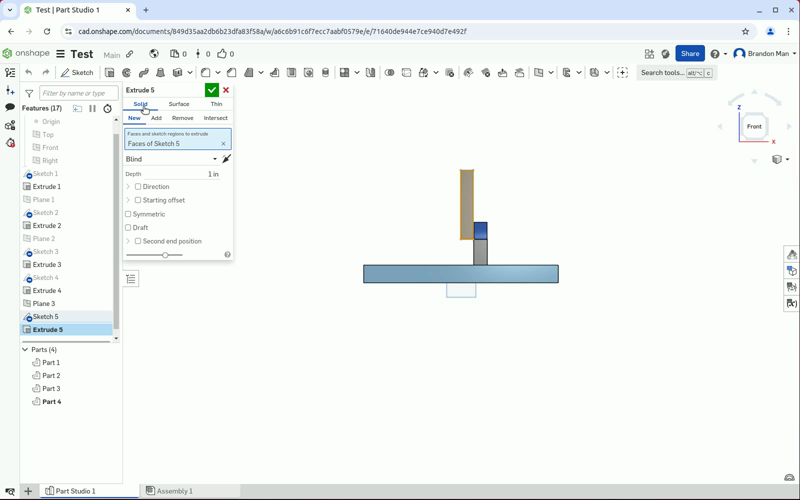
click(143, 106)
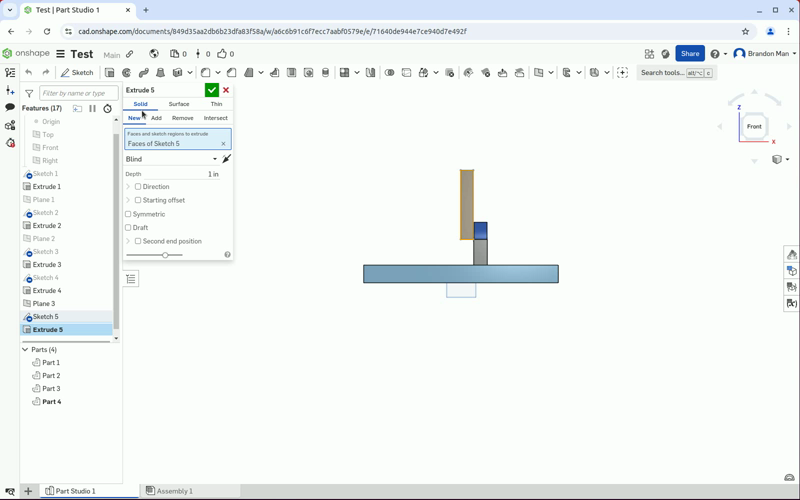
mouse_move(137, 120)
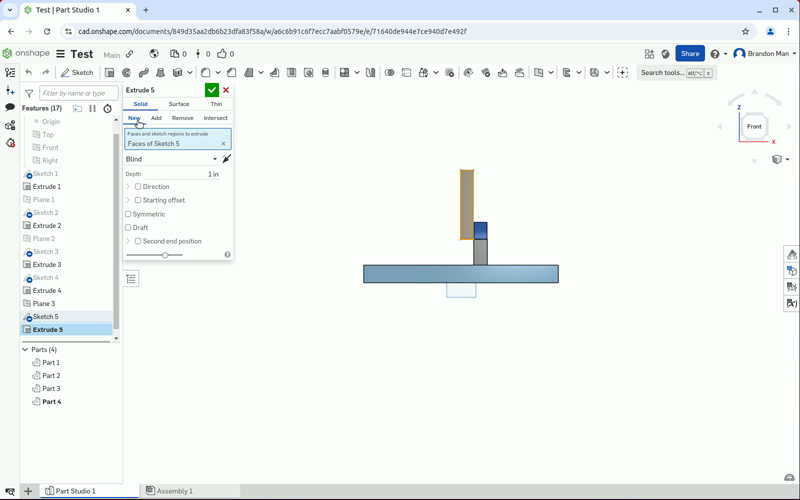
click(137, 120)
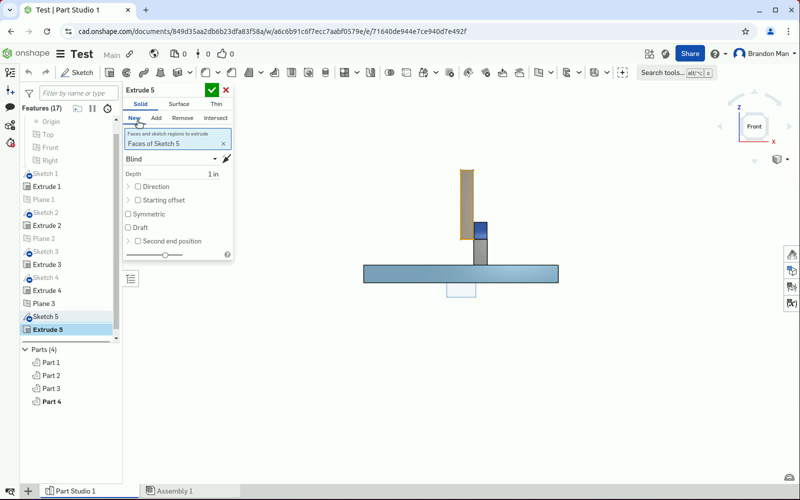
key(tab, 4)
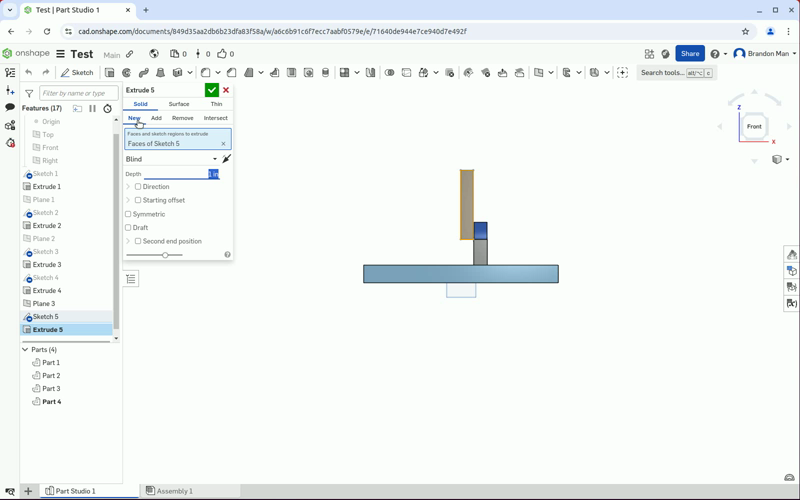
text(-7.221)
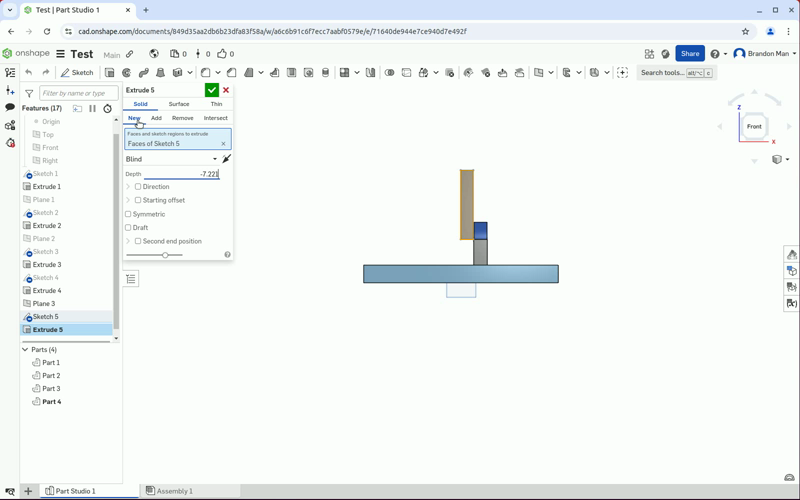
key(enter)
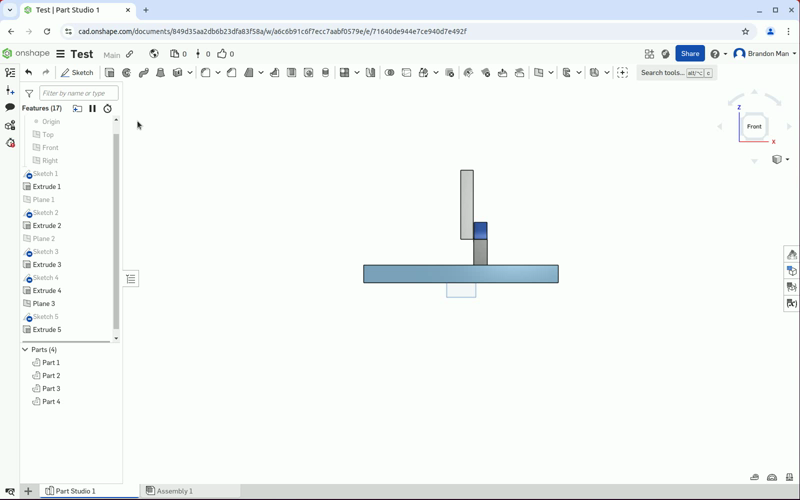
key(shift+h)
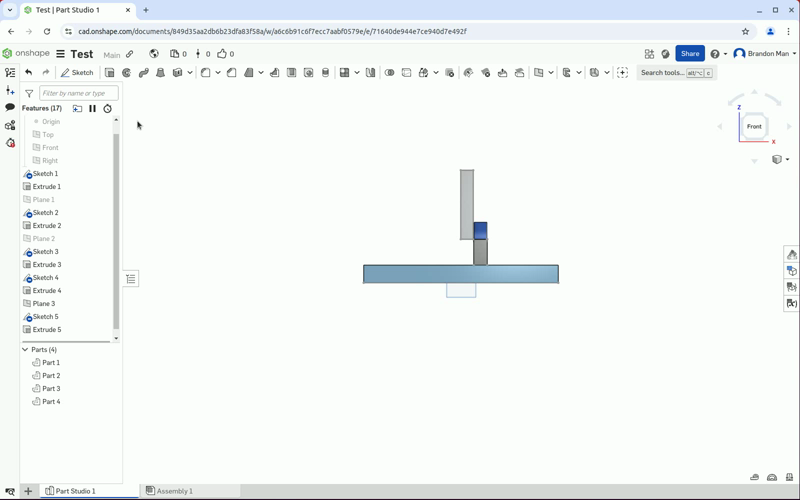
key(shift+h)
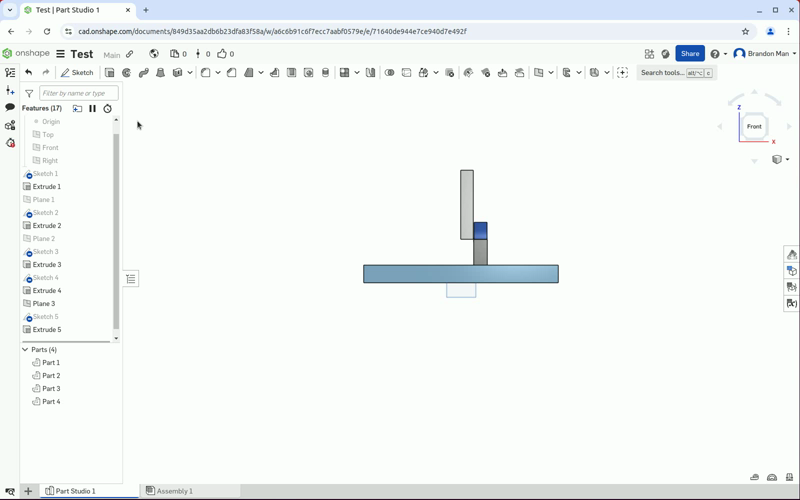
mouse_move(69, 176)
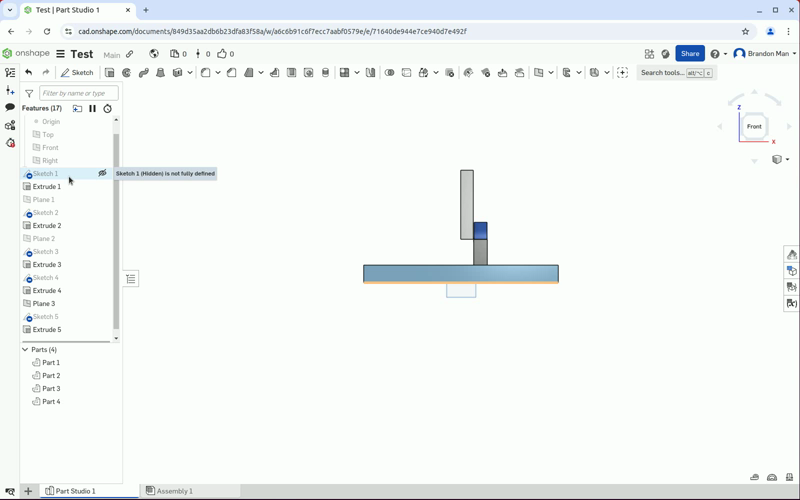
click(69, 176)
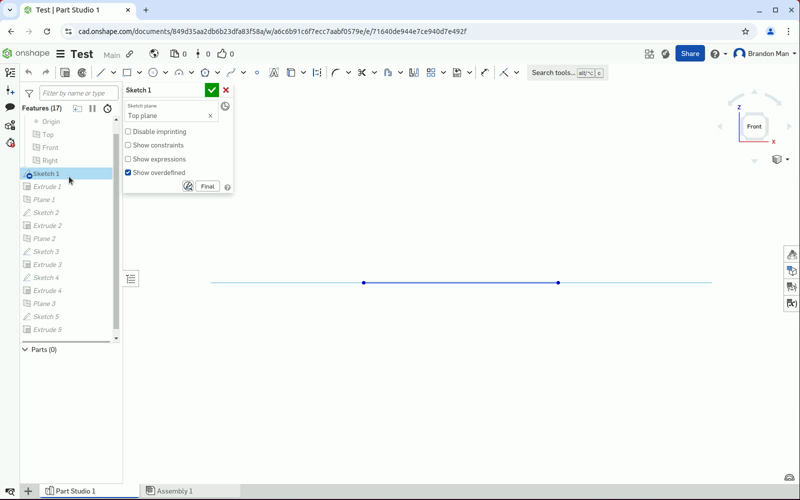
mouse_move(229, 92)
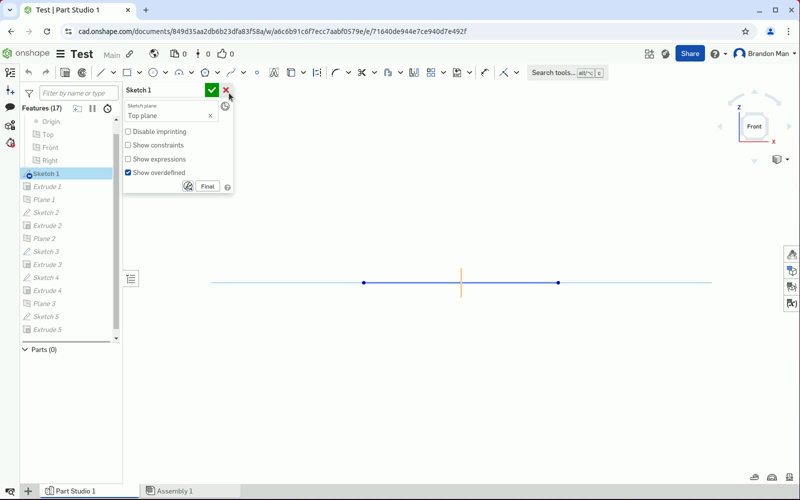
click(229, 92)
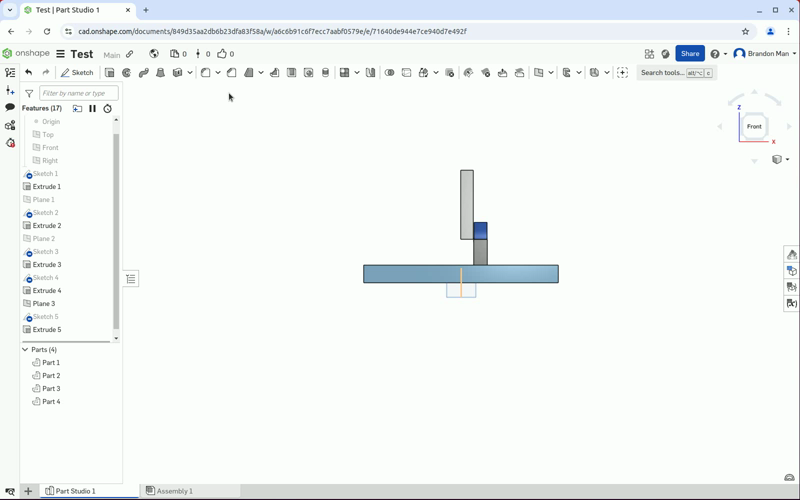
mouse_move(73, 352)
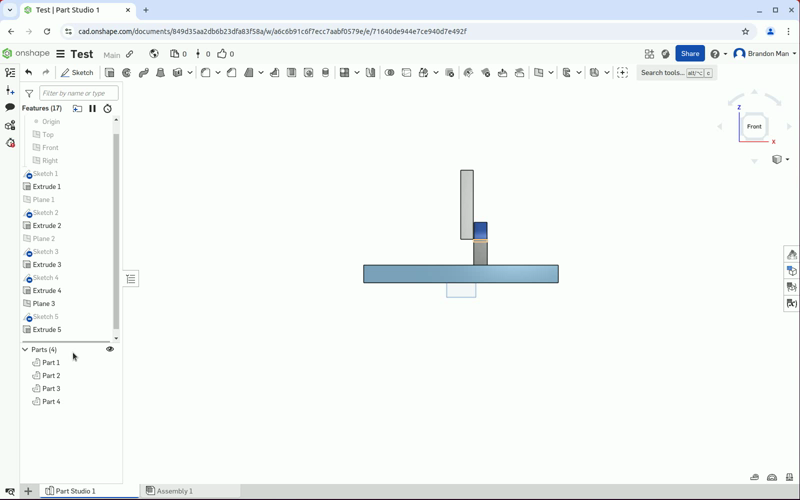
key(y)
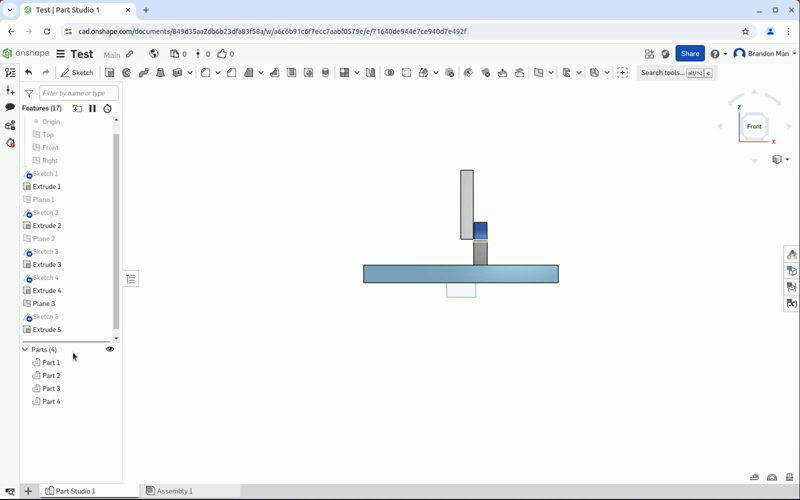
key(shift+p)
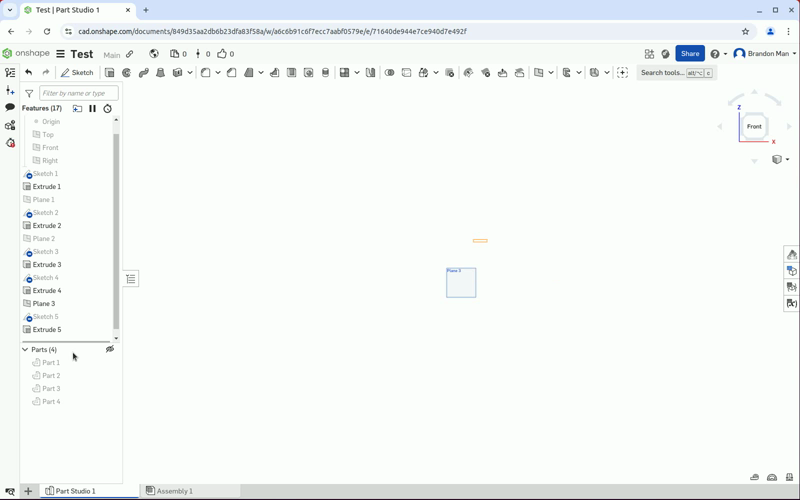
key(space)
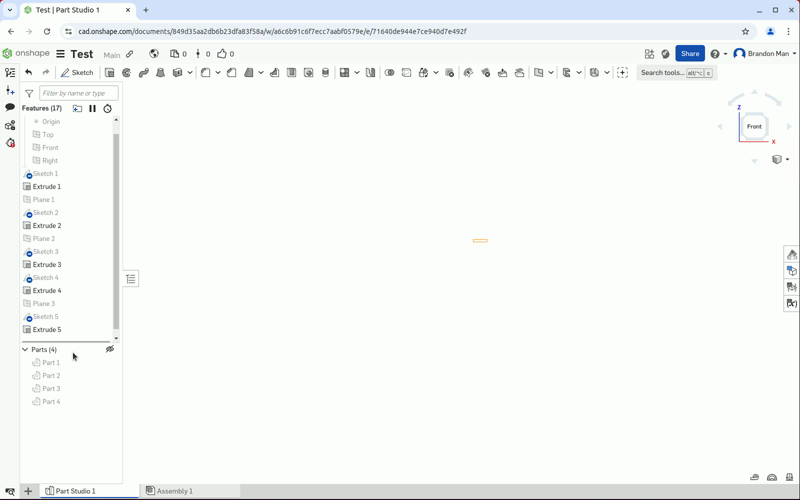
key_down(shift)
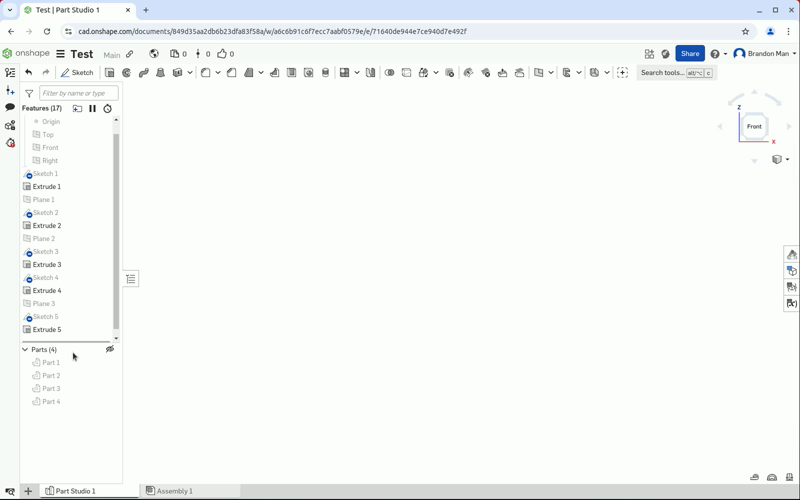
key(left)
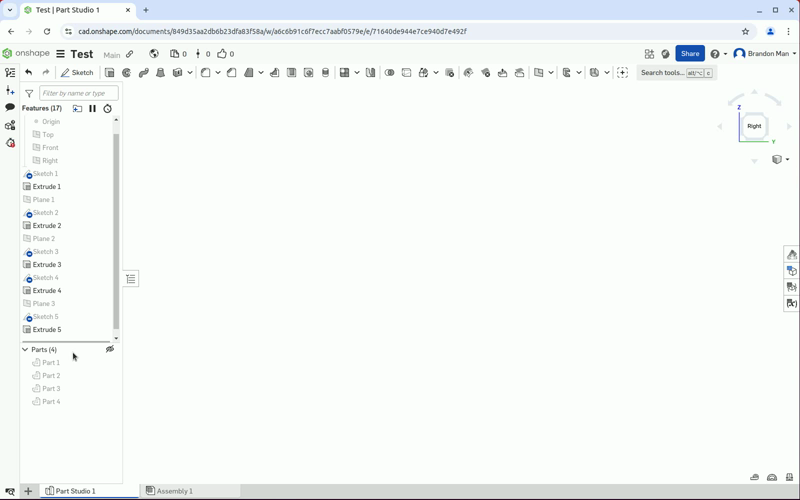
key_up(shift)
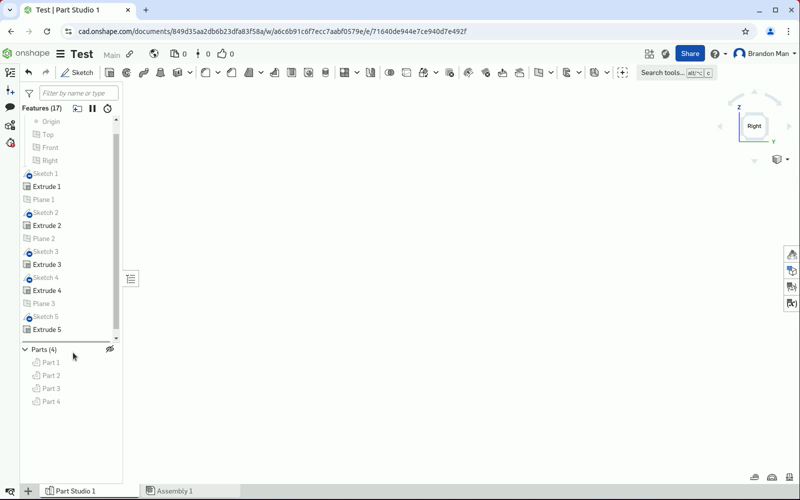
mouse_move(73, 352)
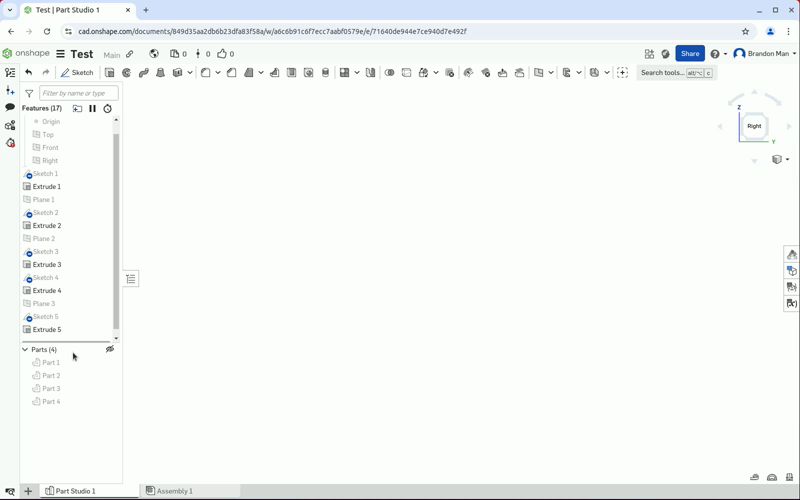
key(shift+y)
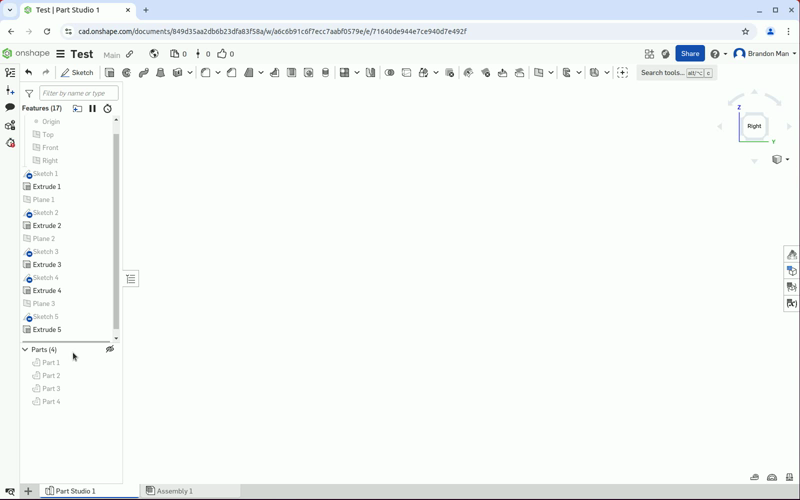
key(shift+s)
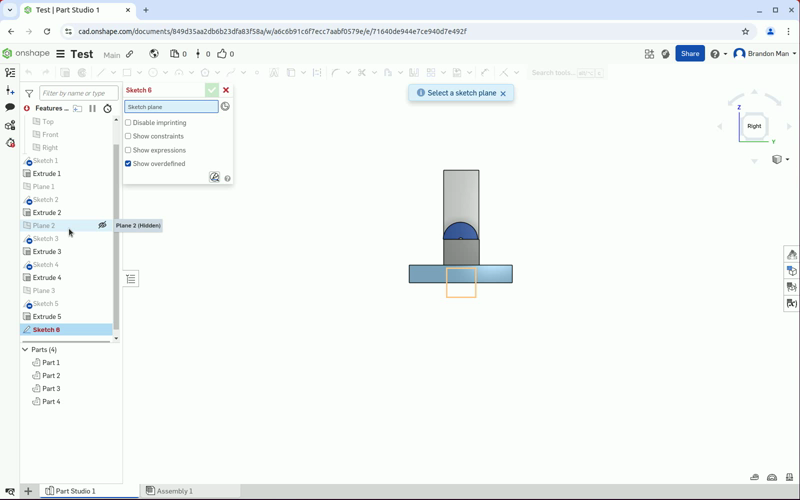
scroll(3)
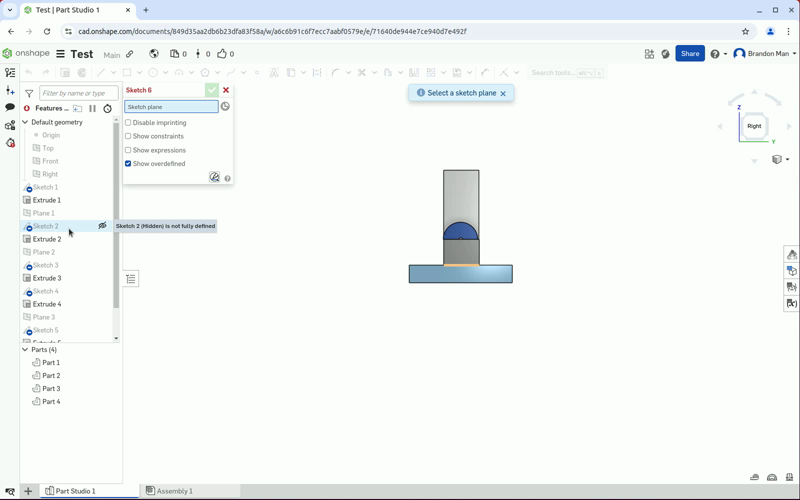
mouse_move(69, 176)
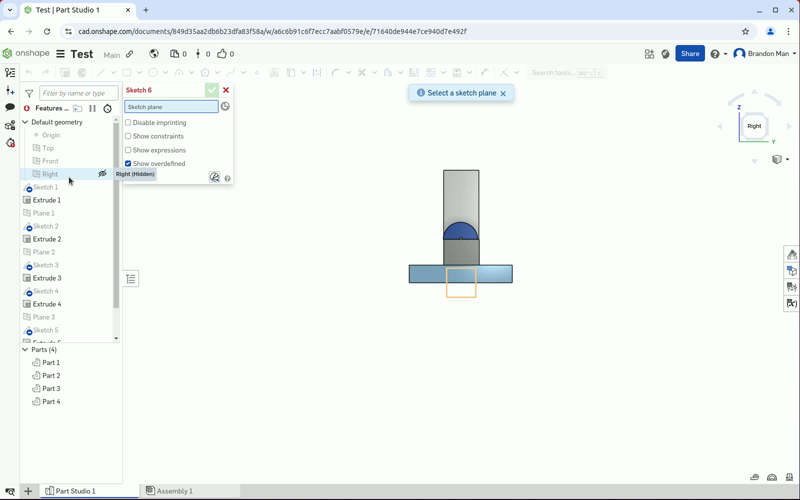
click(69, 176)
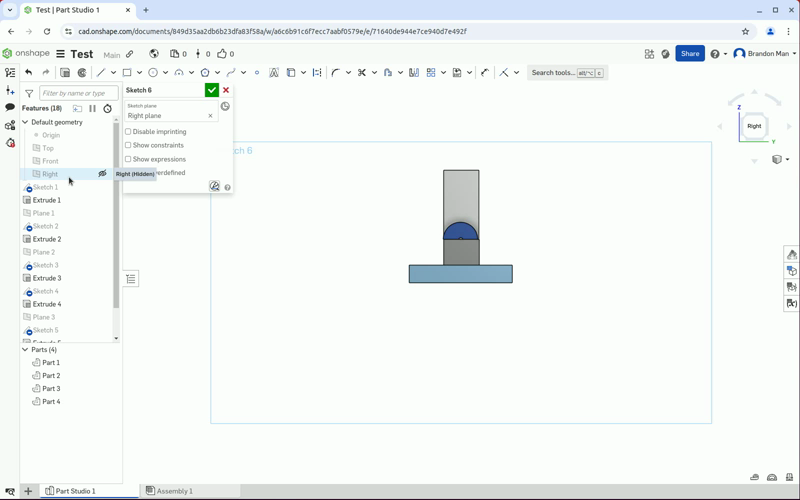
mouse_move(73, 352)
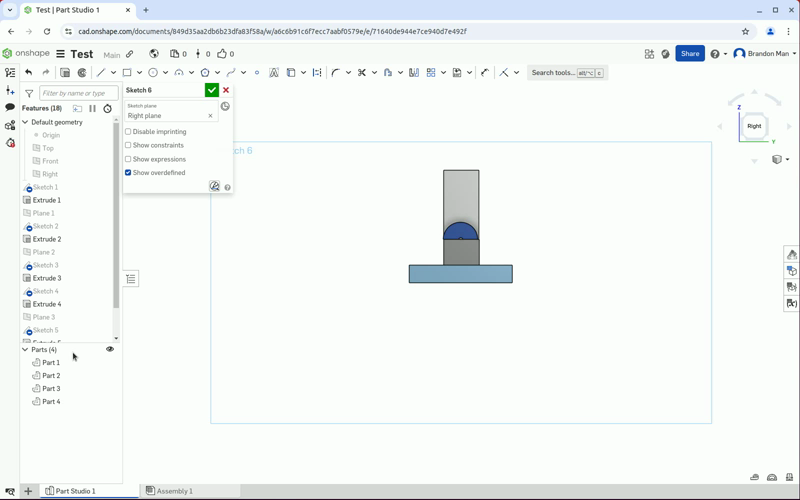
key(y)
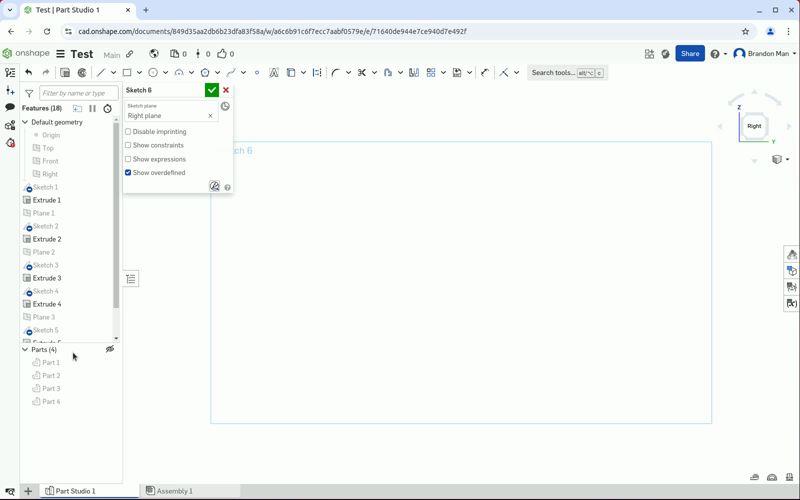
key(a)
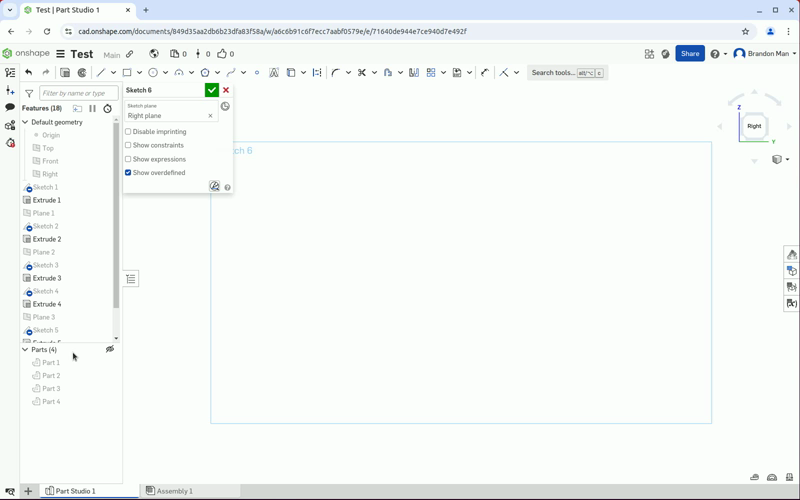
key_down(shift)
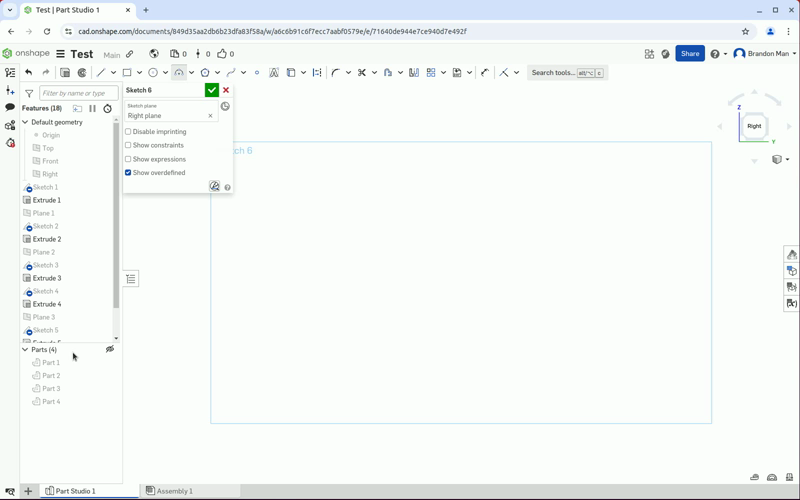
mouse_move(443, 239)
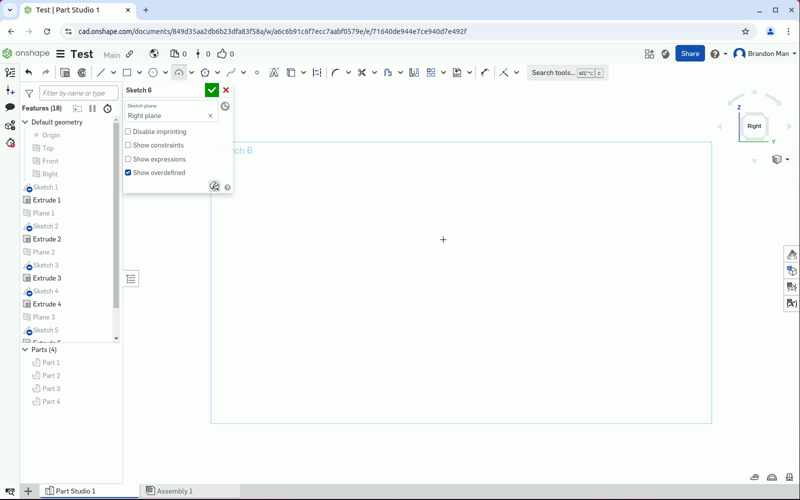
click(443, 239)
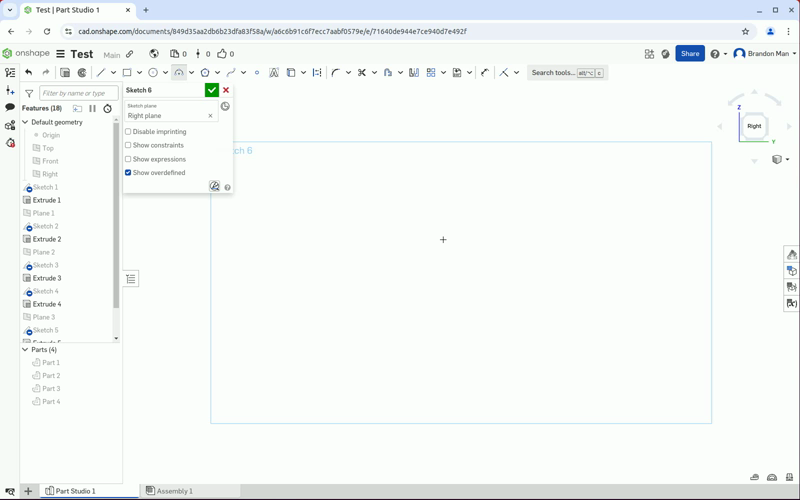
key_up(shift)
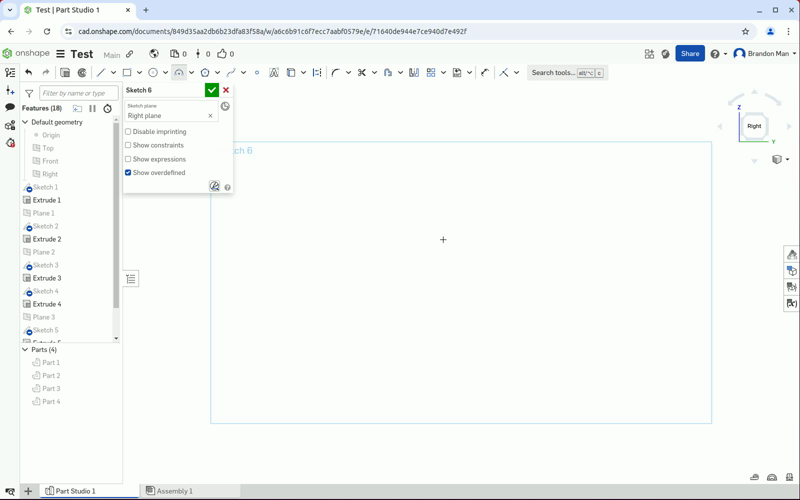
key_down(shift)
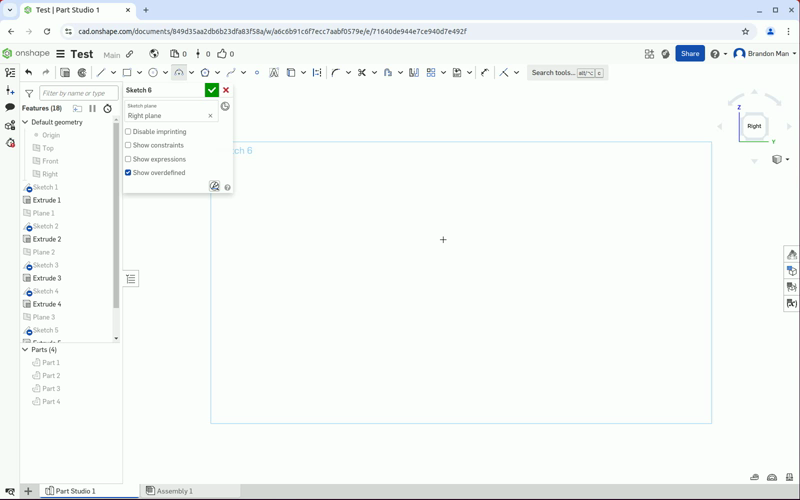
mouse_move(479, 239)
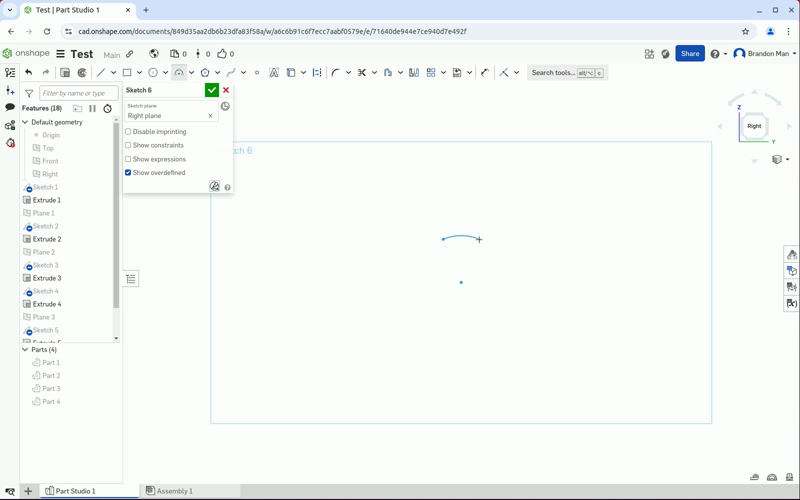
click(479, 239)
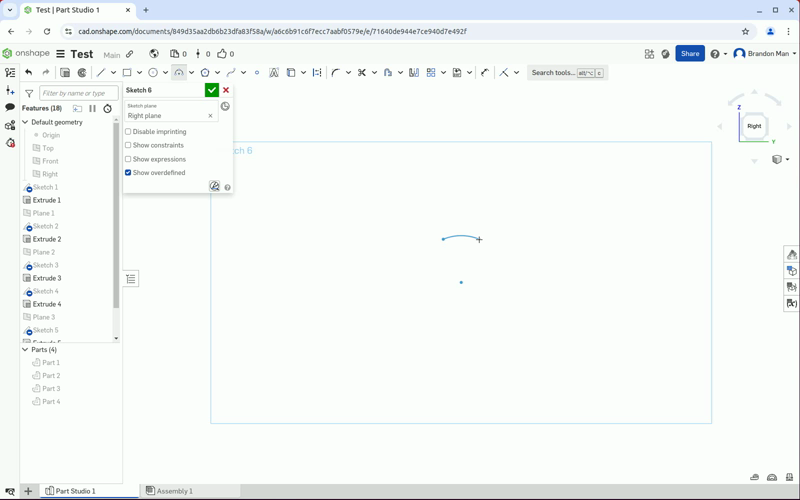
mouse_move(461, 257)
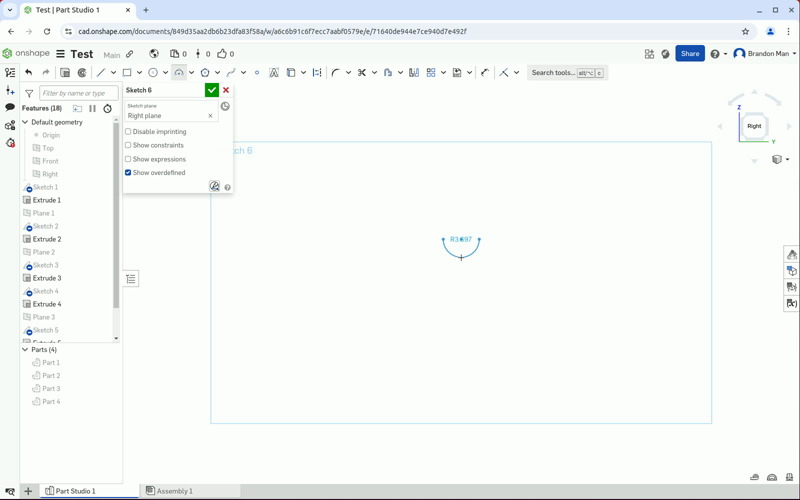
click(461, 257)
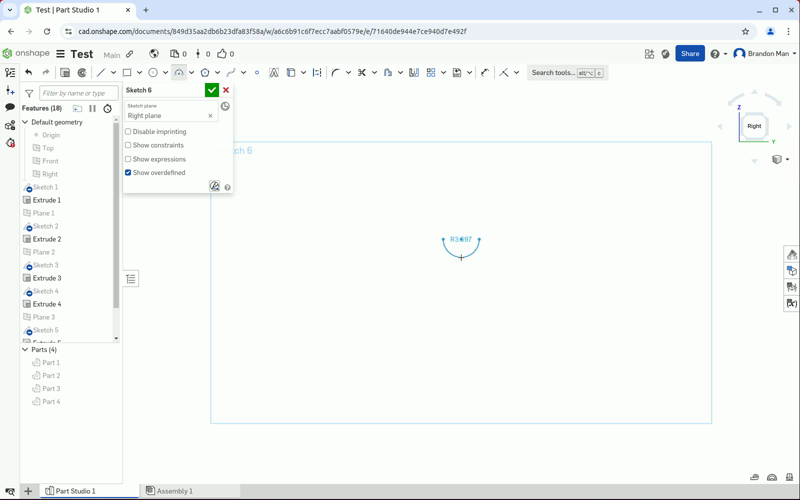
key_up(shift)
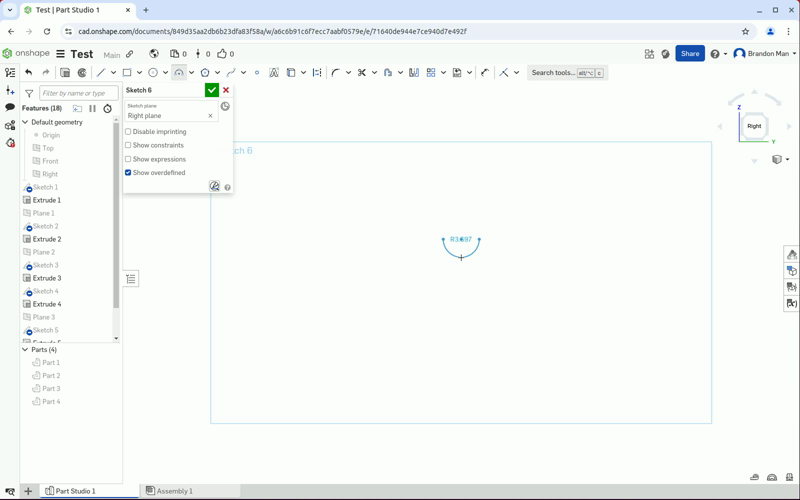
key(esc)
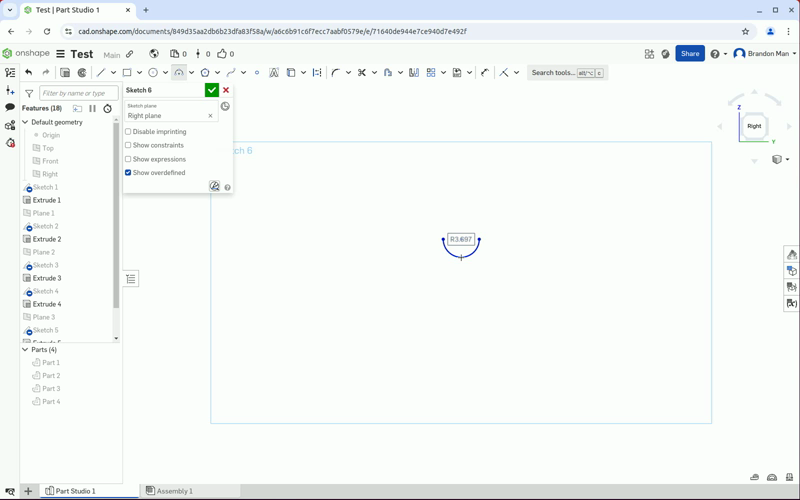
key(l)
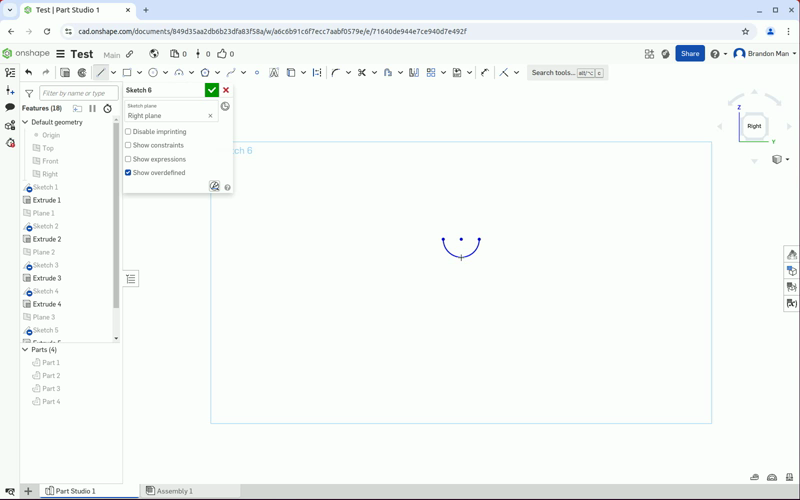
mouse_move(479, 239)
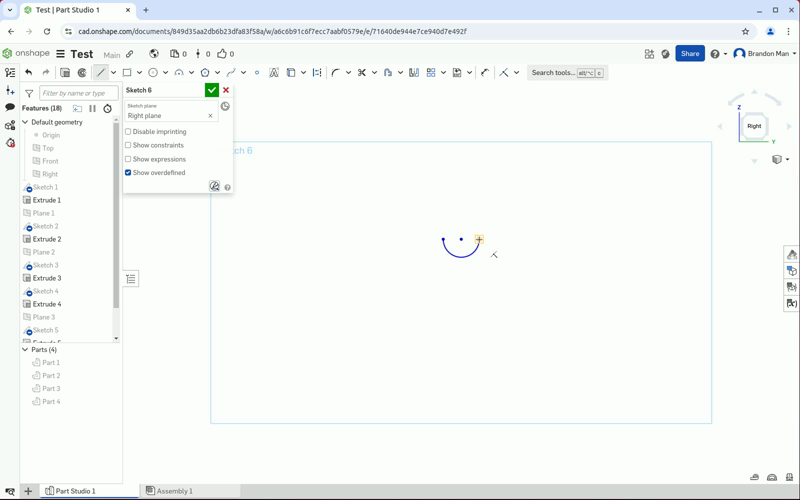
click(479, 239)
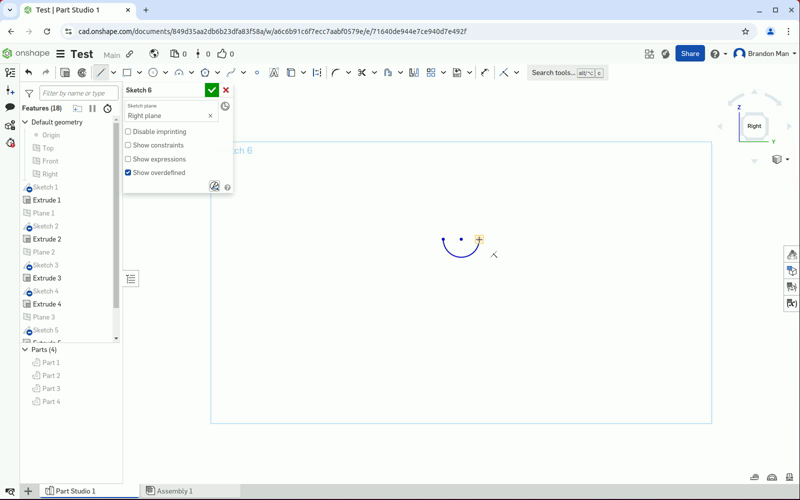
key_down(shift)
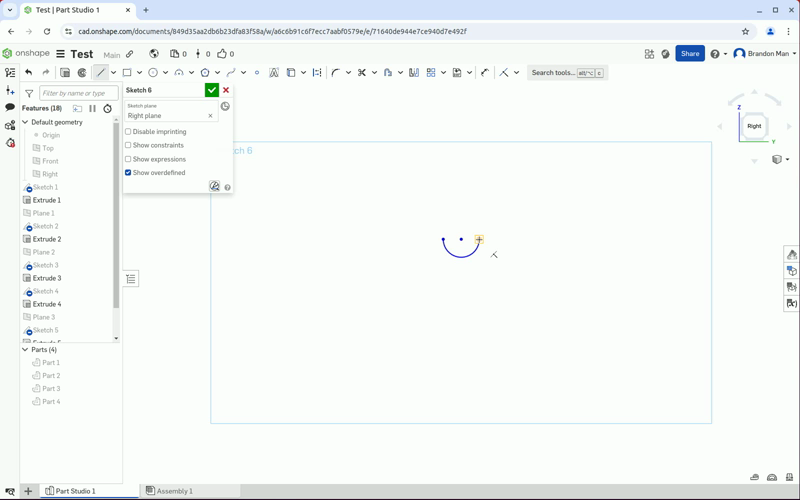
mouse_move(509, 239)
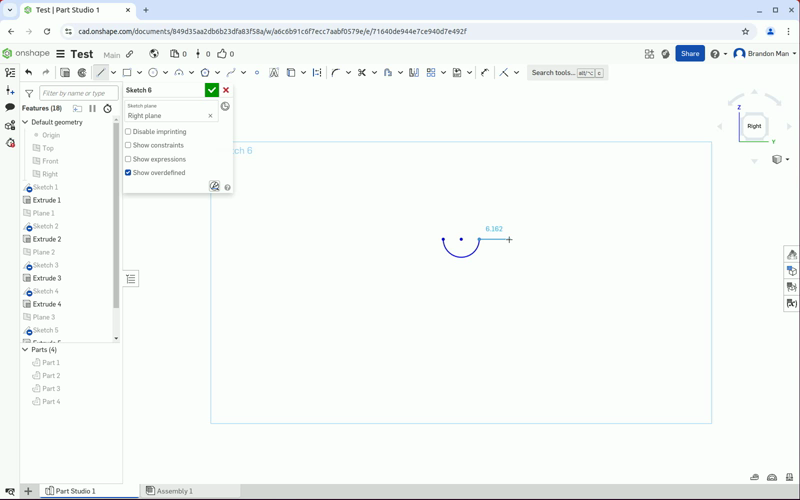
mouse_move(464, 239)
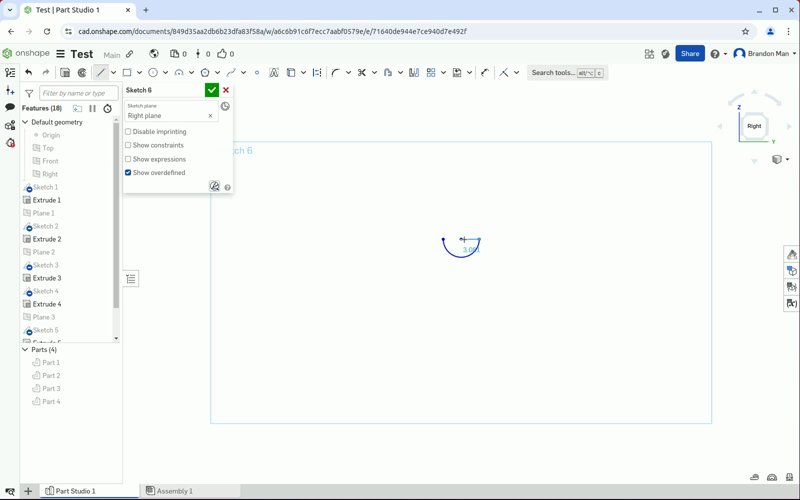
scroll(6)
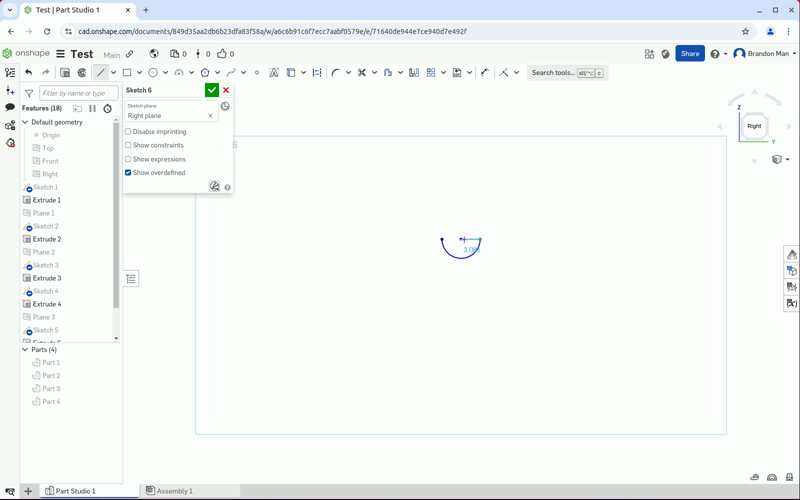
scroll(6)
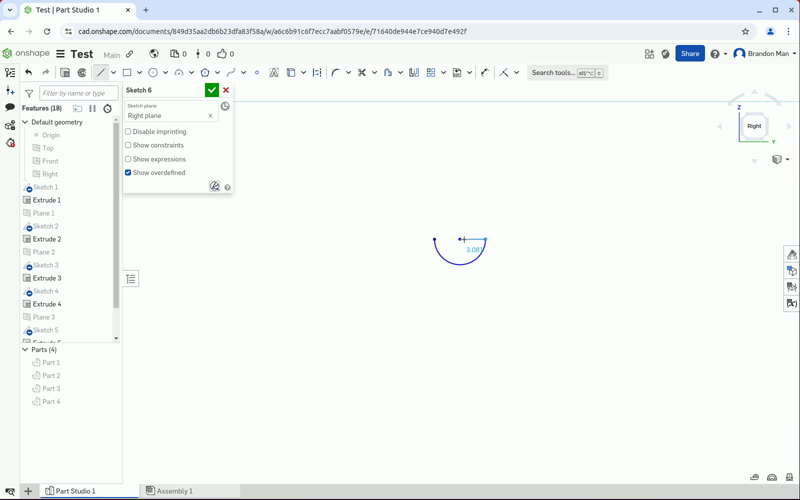
scroll(6)
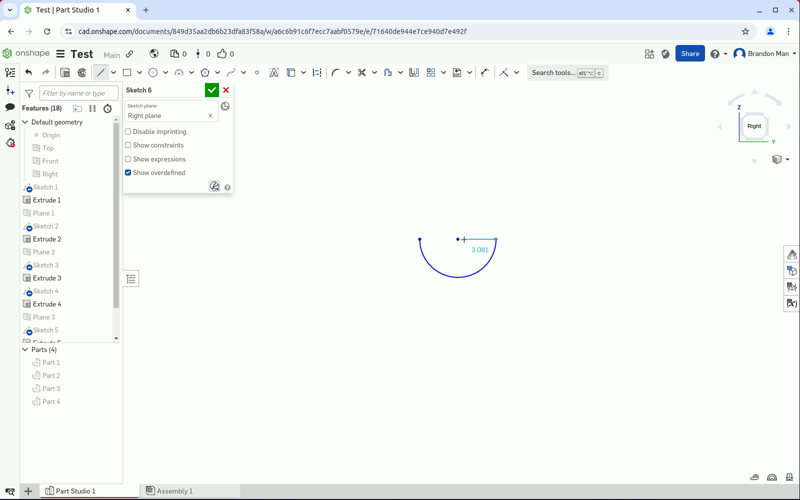
scroll(6)
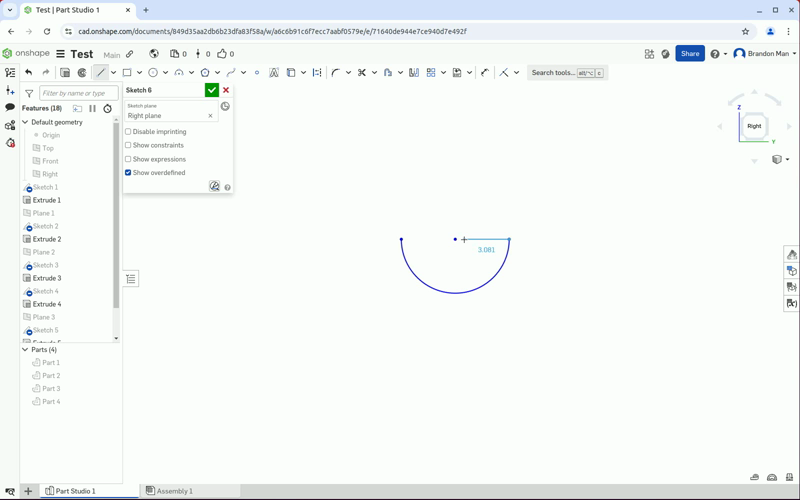
scroll(6)
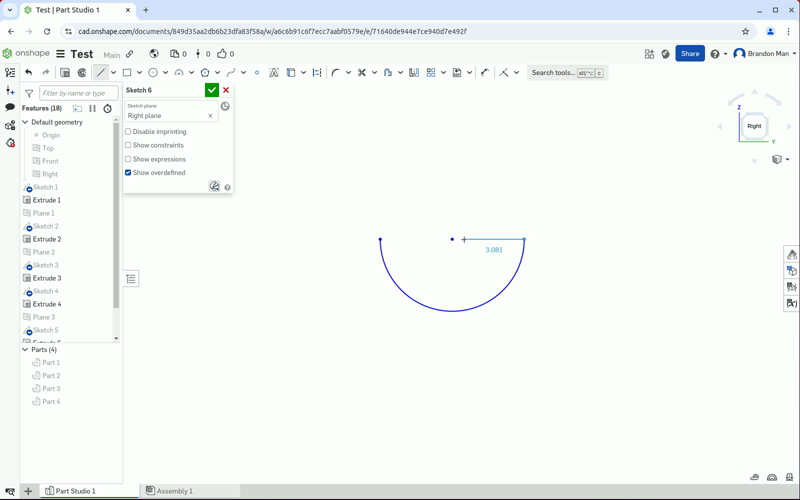
scroll(6)
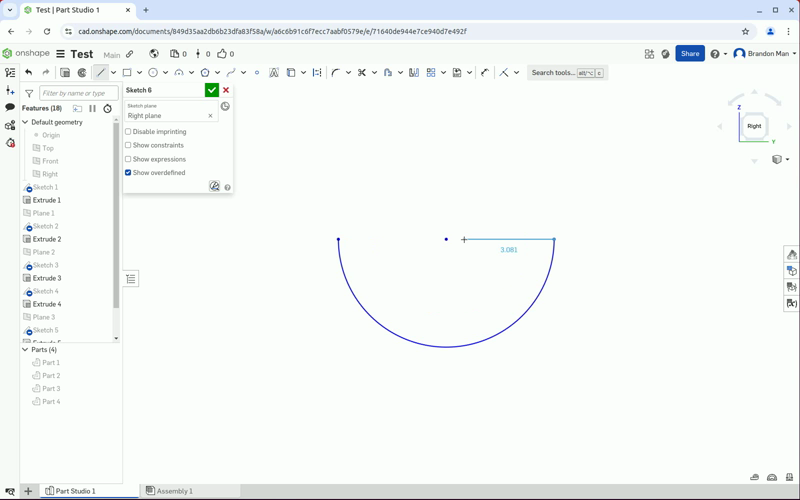
scroll(6)
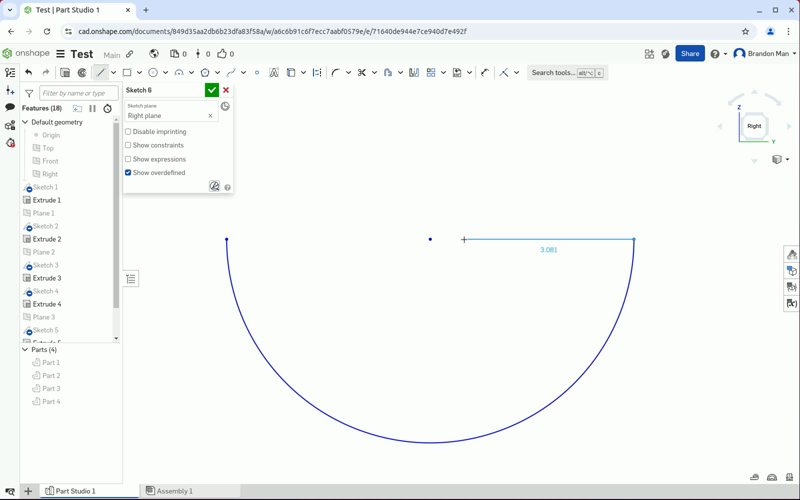
click(464, 239)
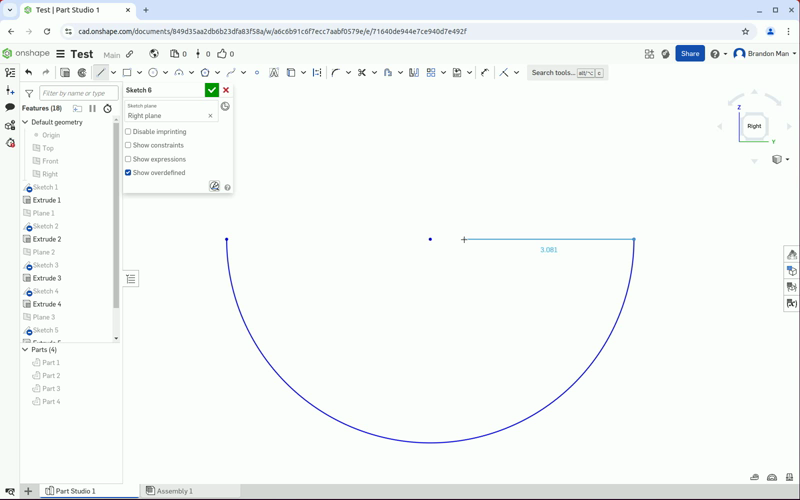
scroll(-6)
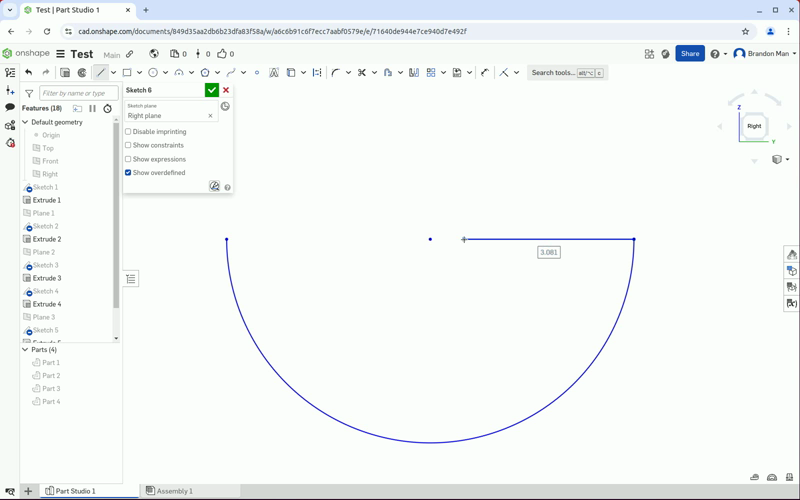
scroll(-6)
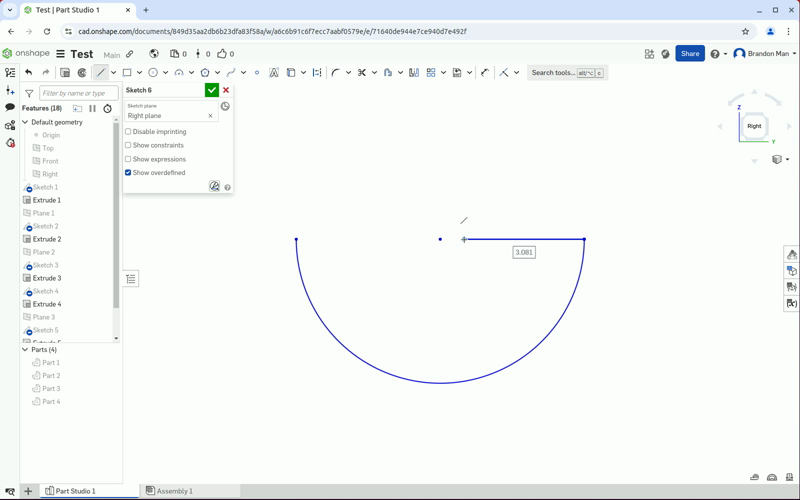
scroll(-6)
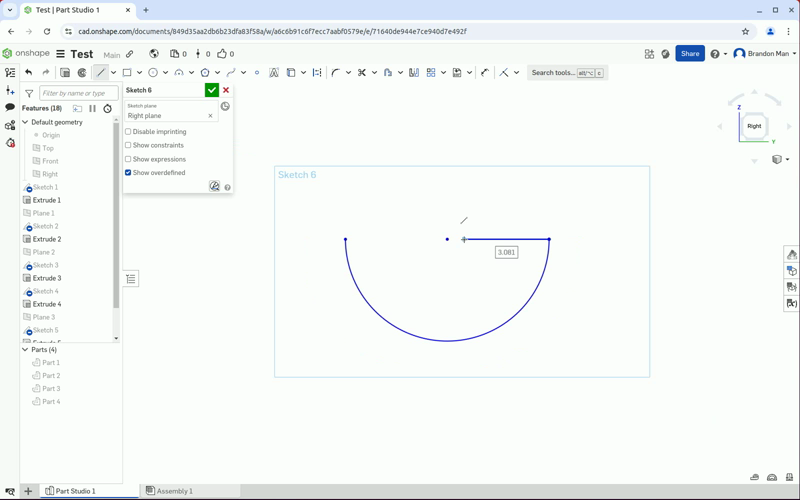
scroll(-6)
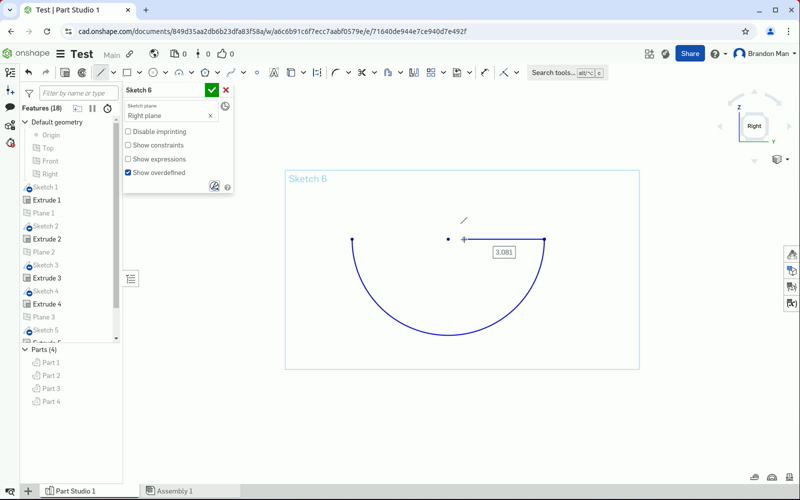
scroll(-6)
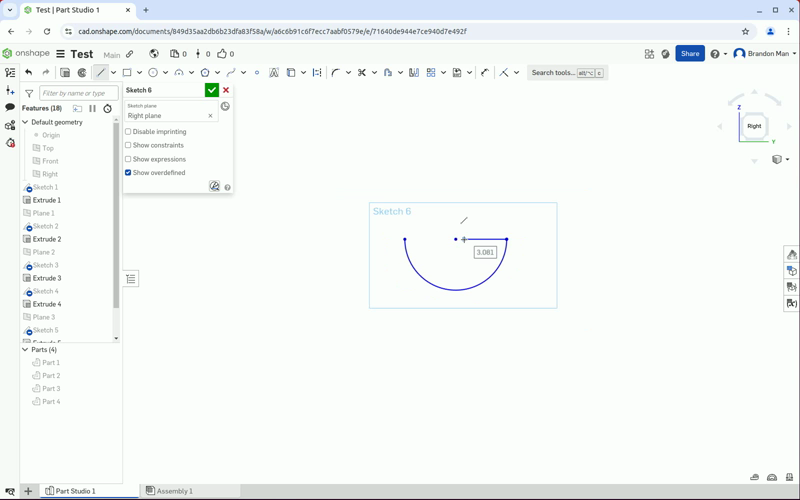
scroll(-6)
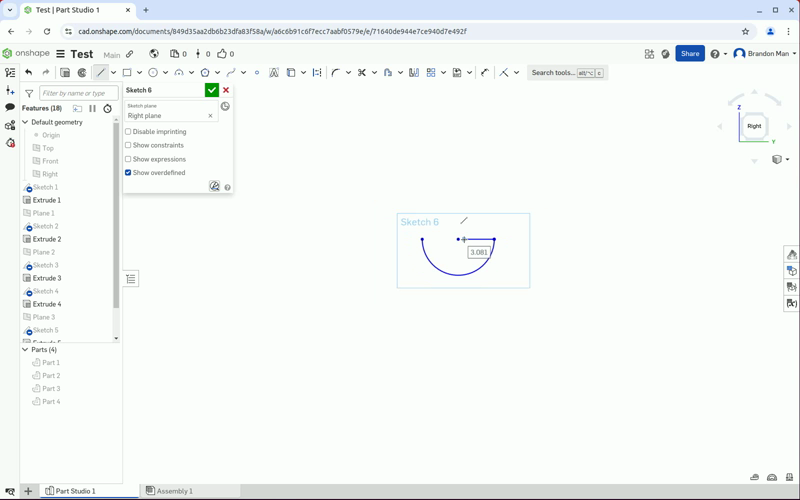
scroll(-6)
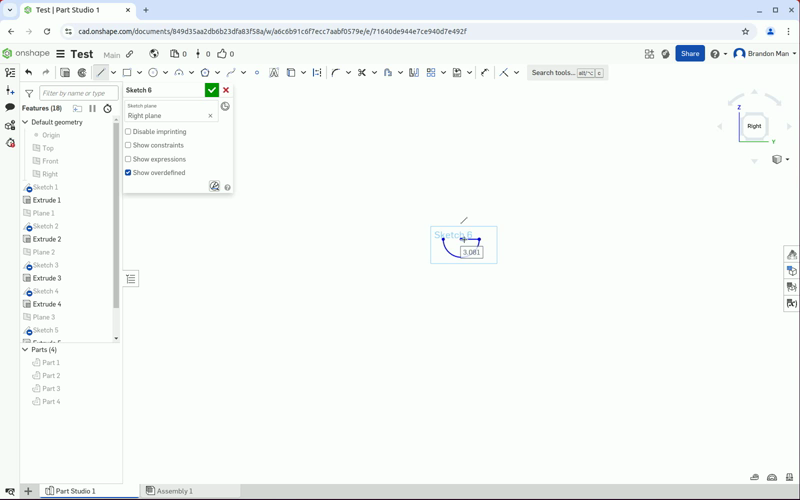
key_up(shift)
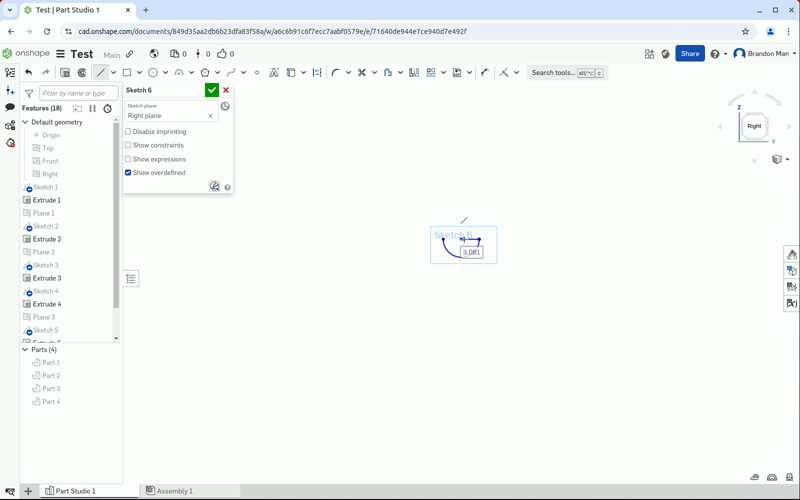
key(esc)
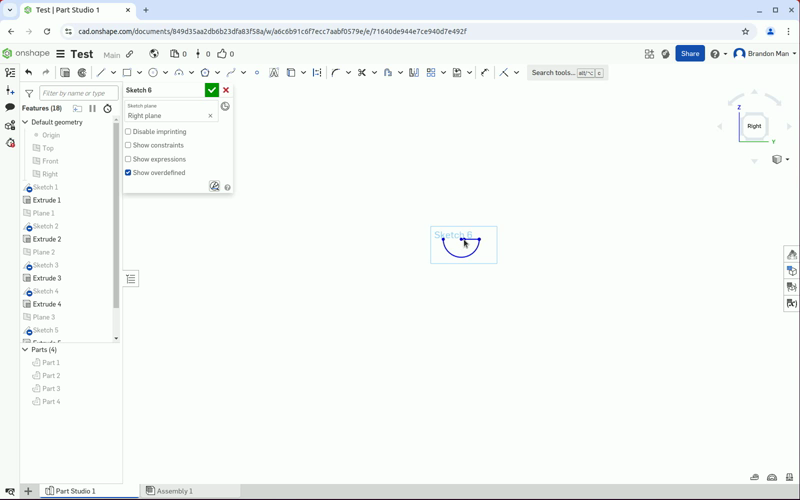
key(a)
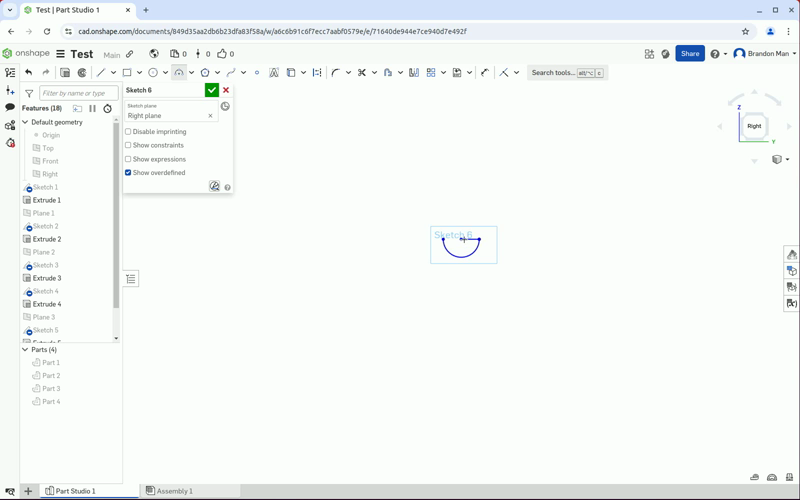
mouse_move(464, 239)
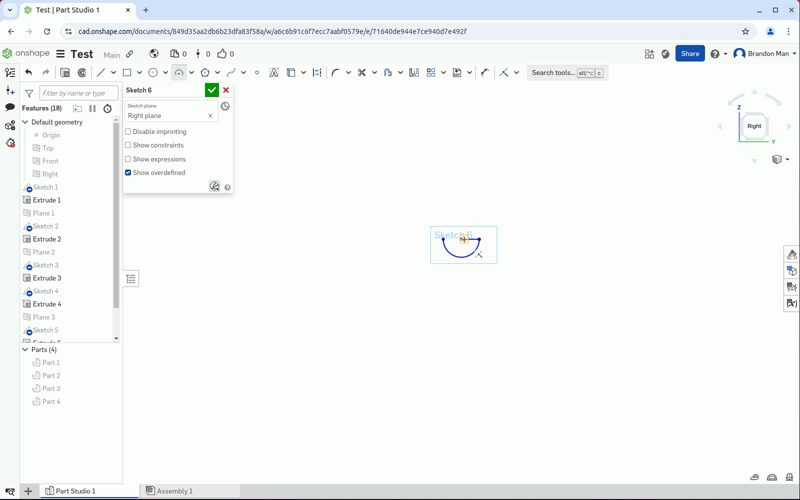
scroll(6)
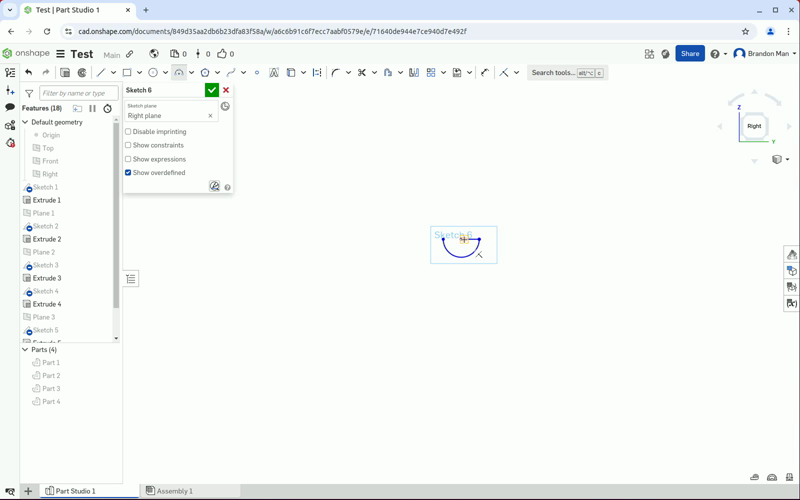
scroll(6)
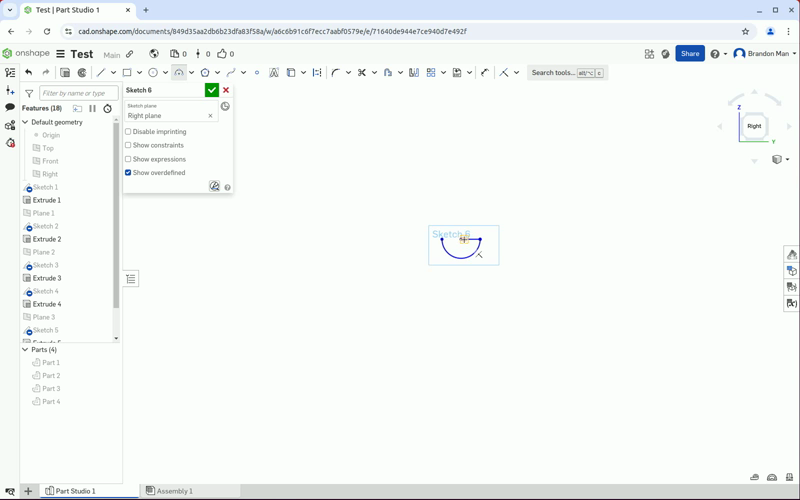
scroll(6)
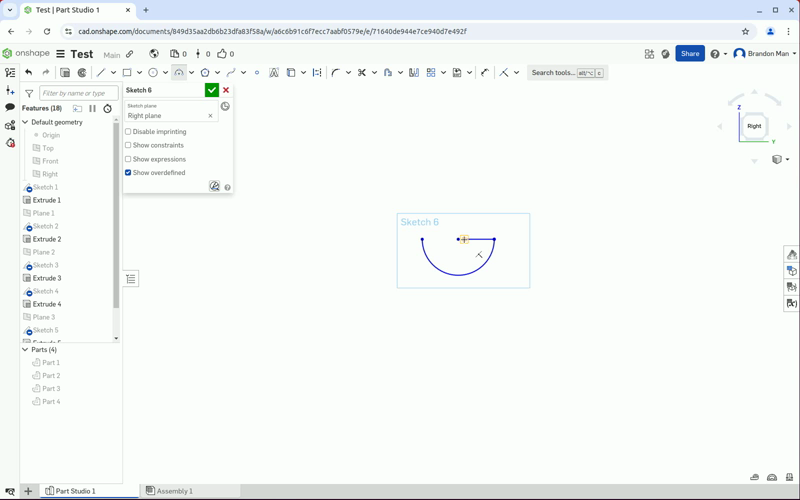
scroll(6)
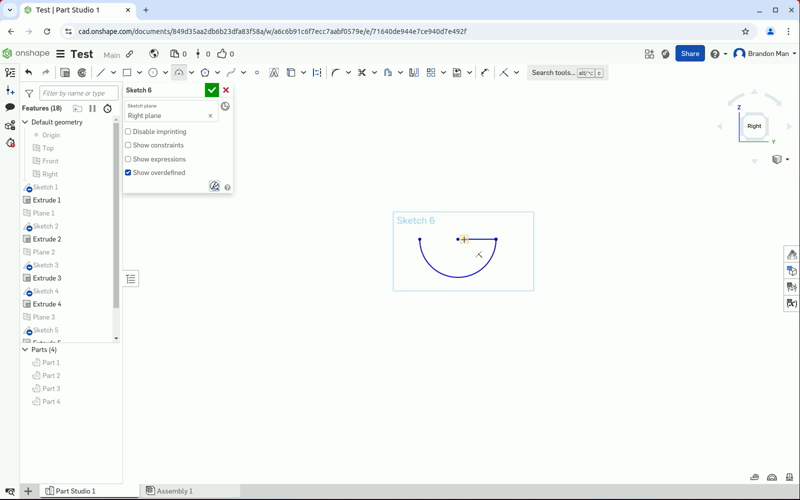
scroll(6)
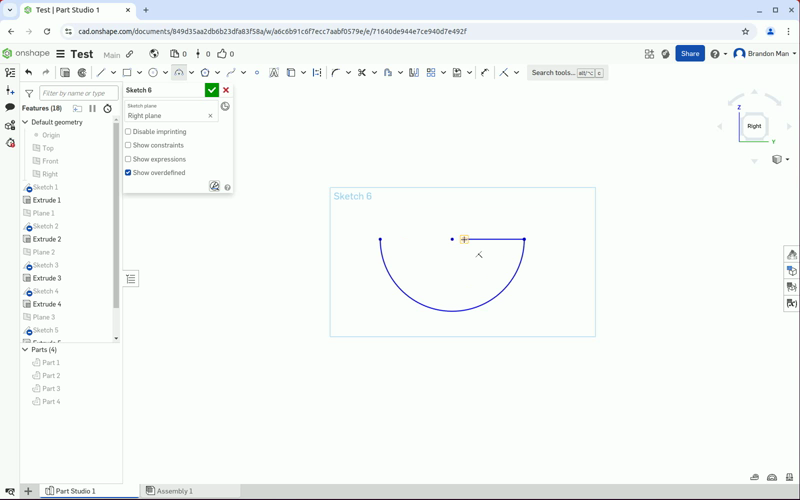
scroll(6)
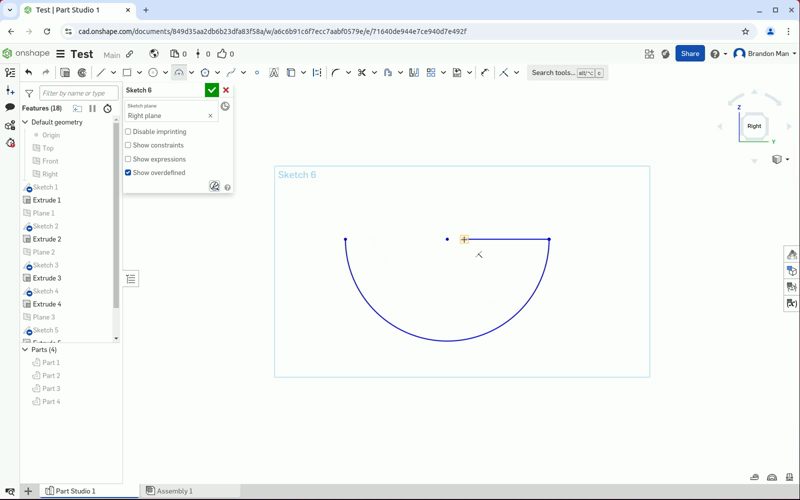
scroll(6)
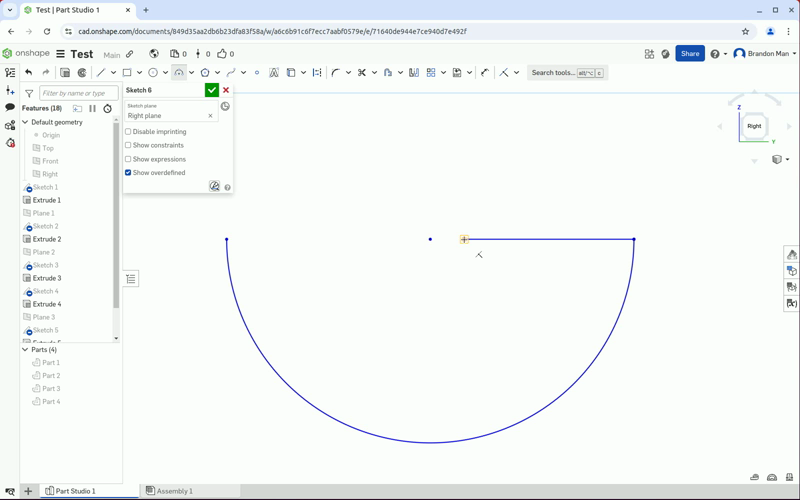
click(464, 239)
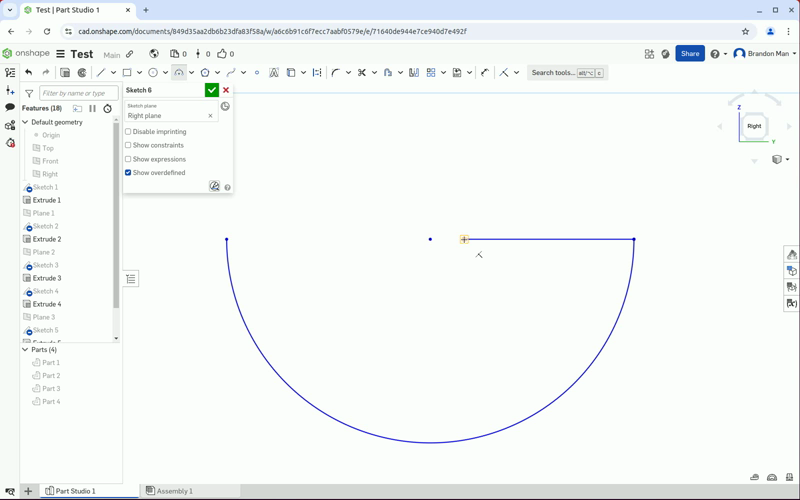
scroll(-6)
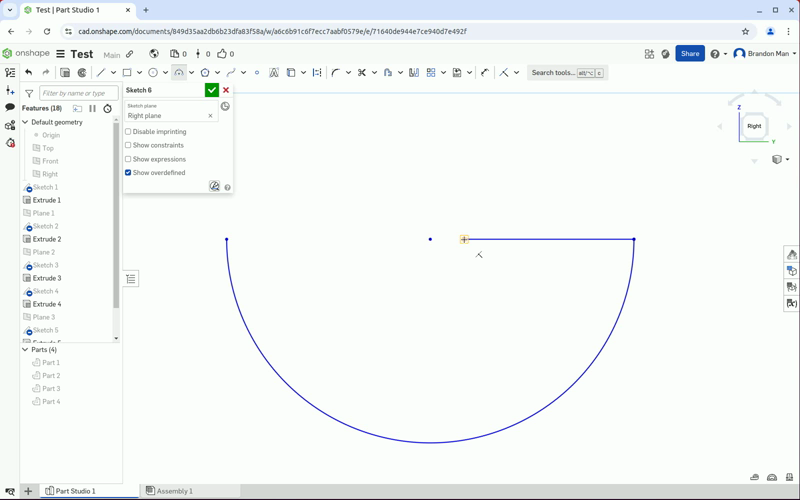
scroll(-6)
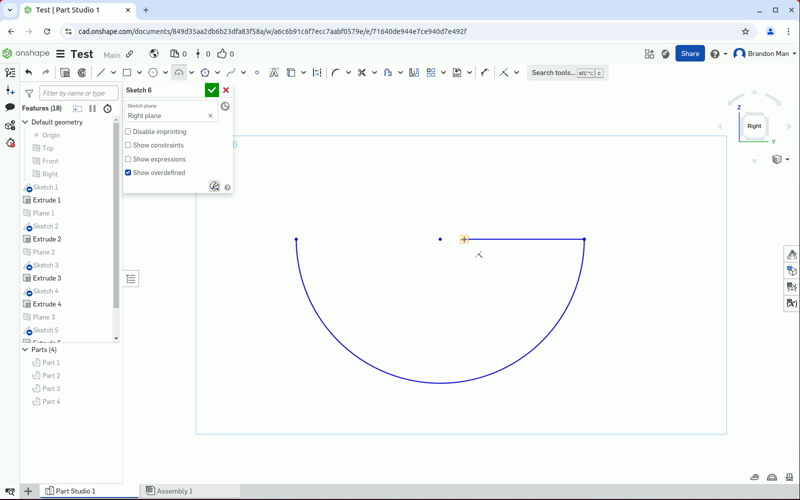
scroll(-6)
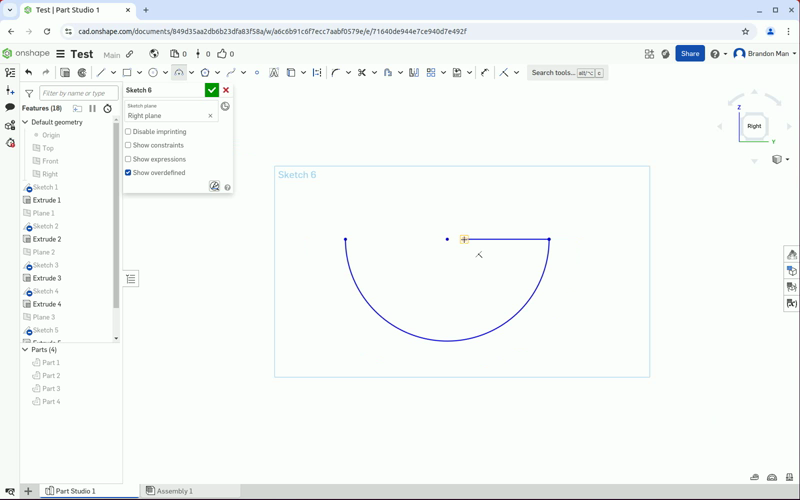
scroll(-6)
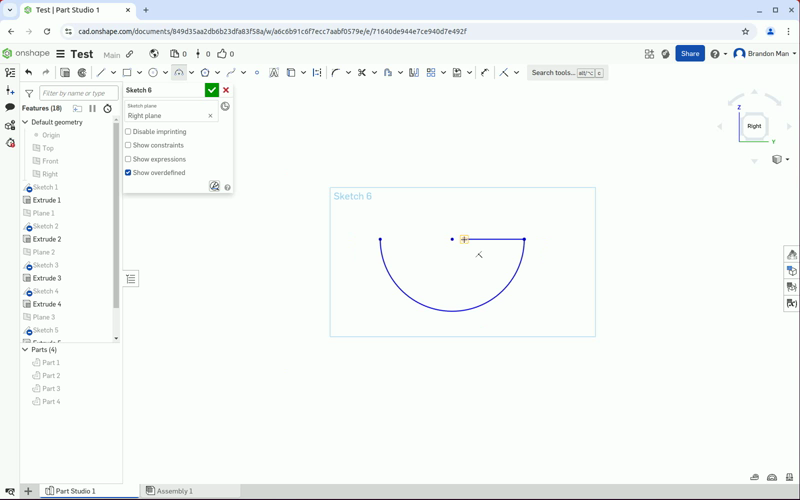
scroll(-6)
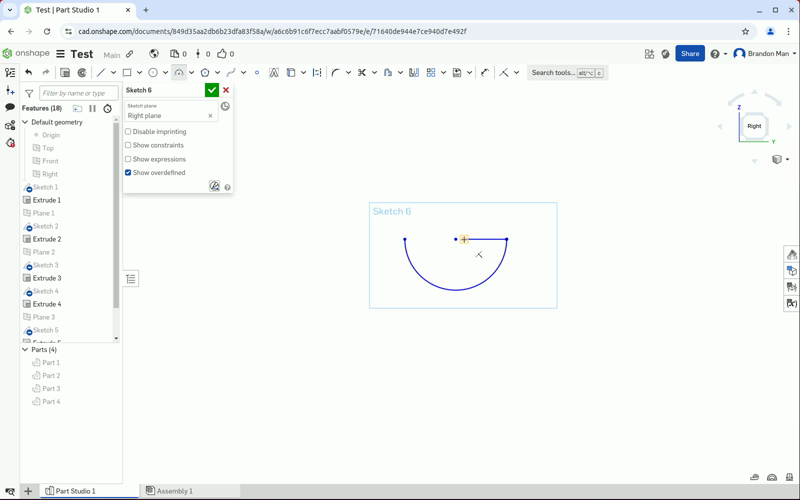
scroll(-6)
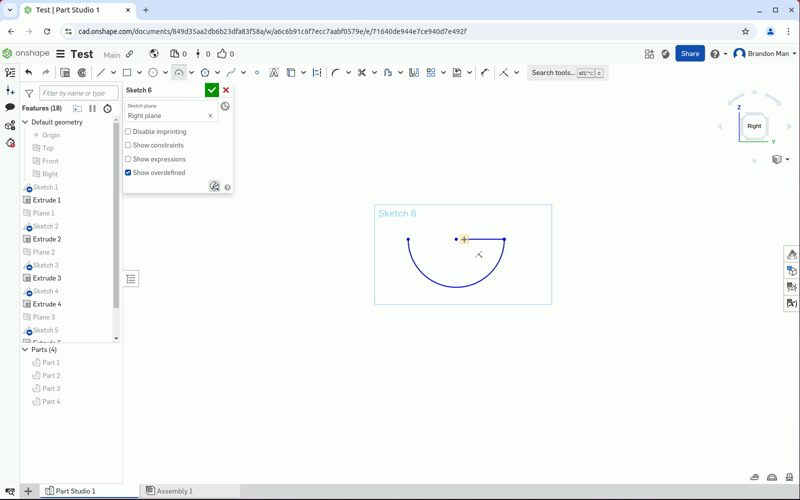
scroll(-6)
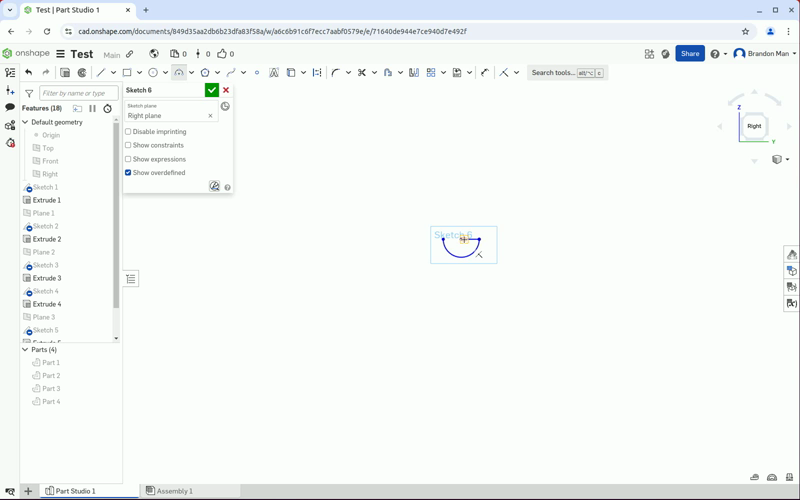
key_down(shift)
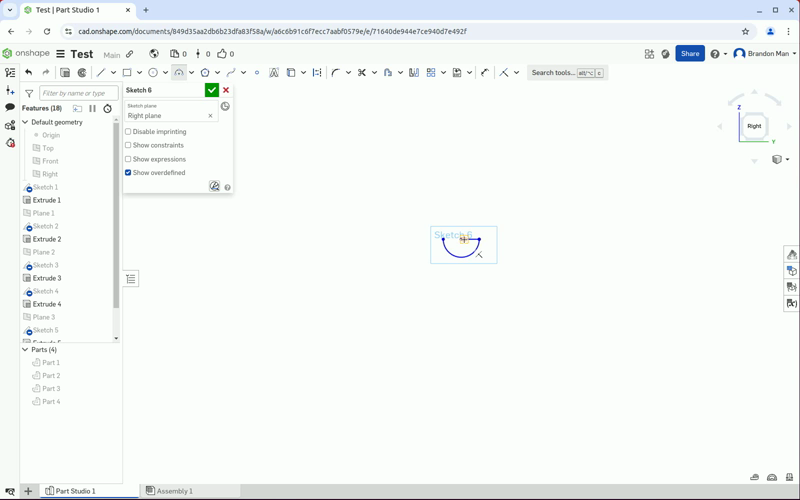
mouse_move(458, 239)
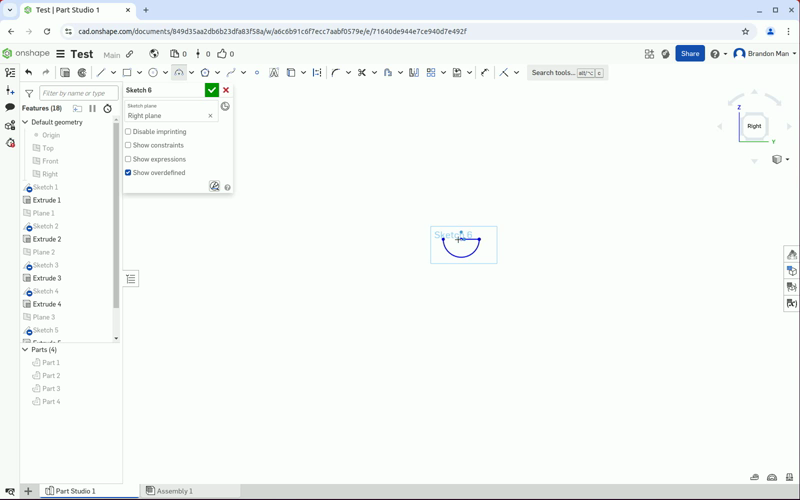
scroll(6)
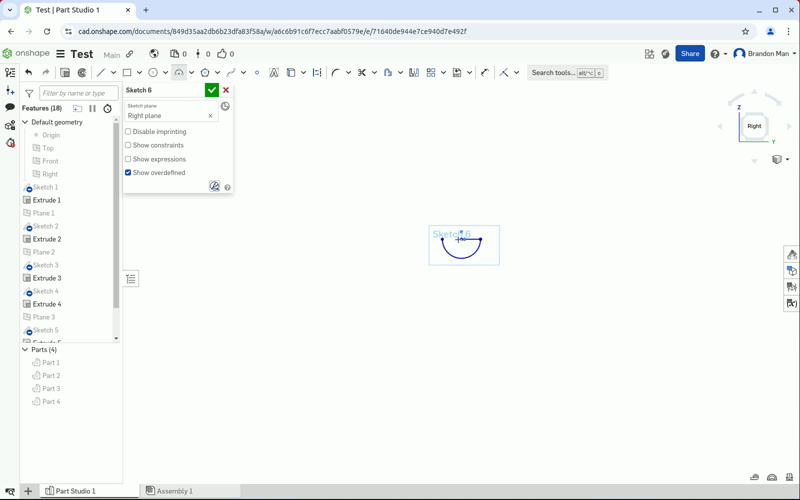
scroll(6)
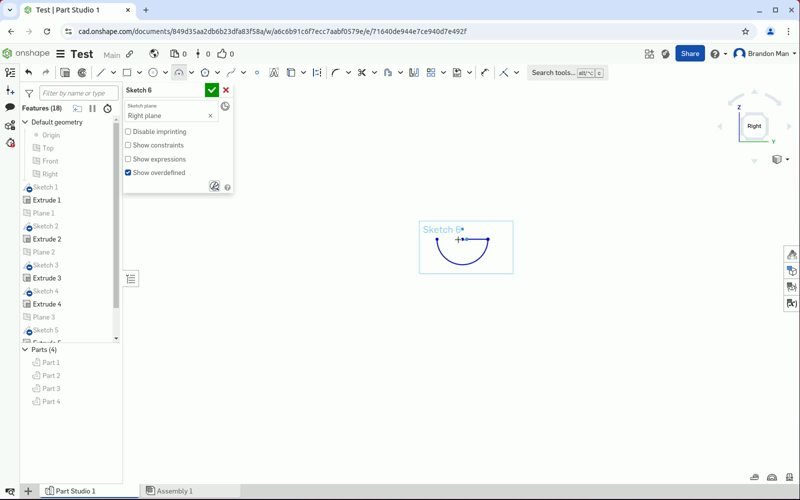
scroll(6)
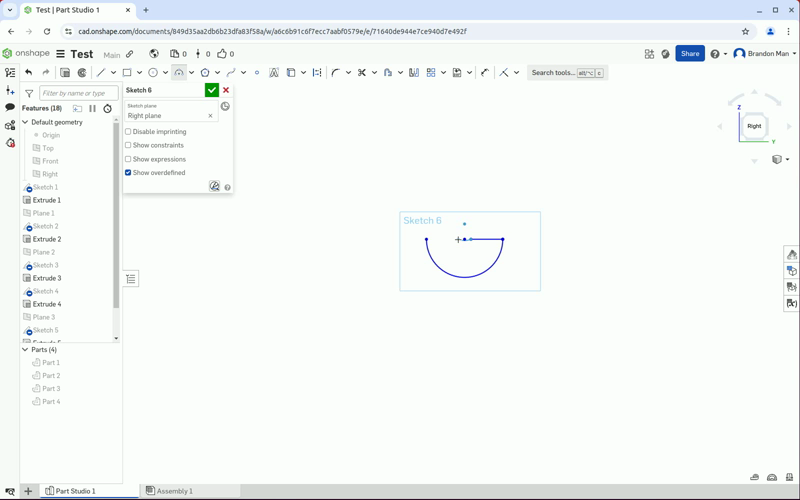
scroll(6)
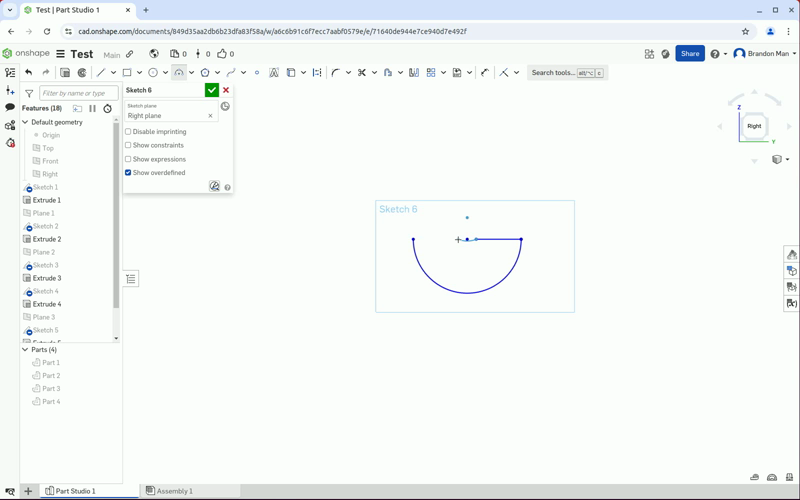
scroll(6)
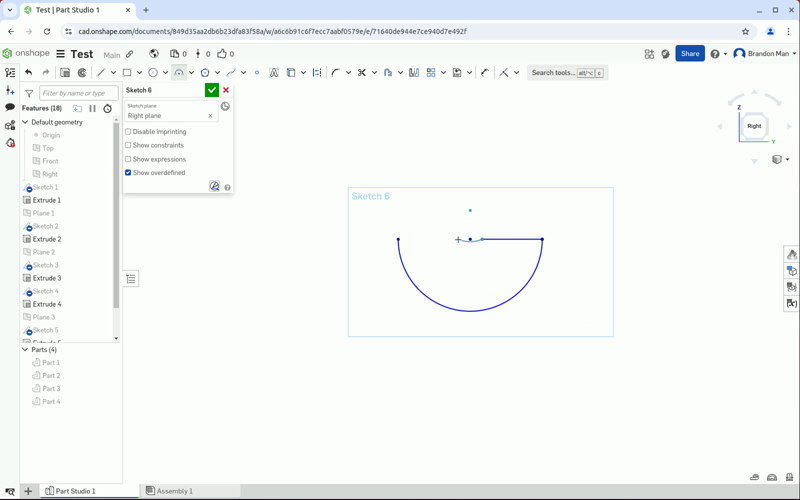
scroll(6)
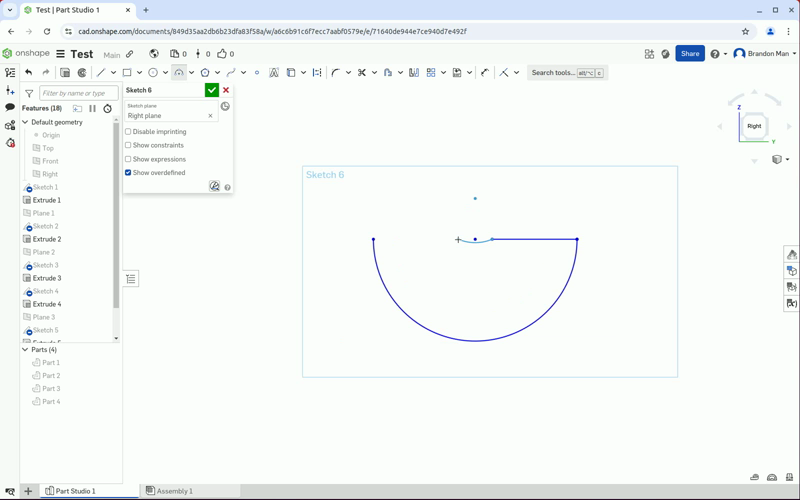
scroll(6)
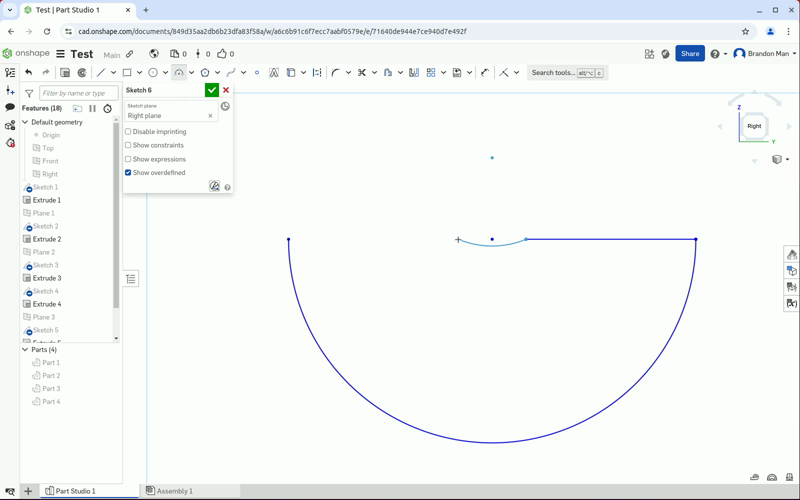
click(458, 239)
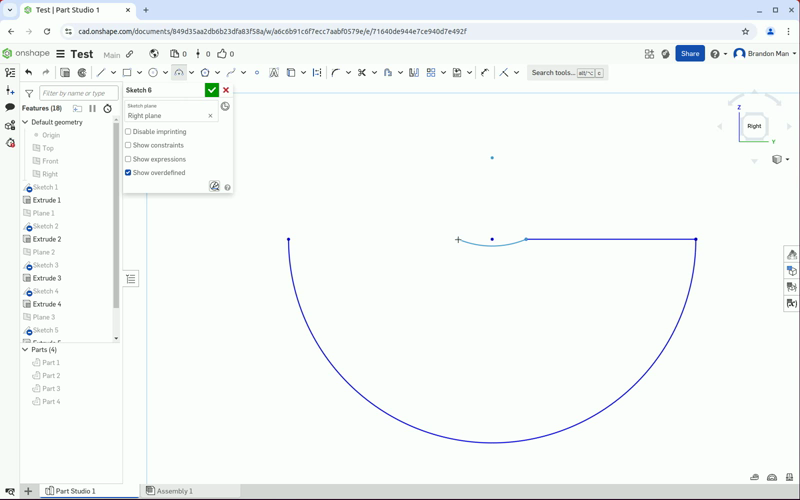
scroll(-6)
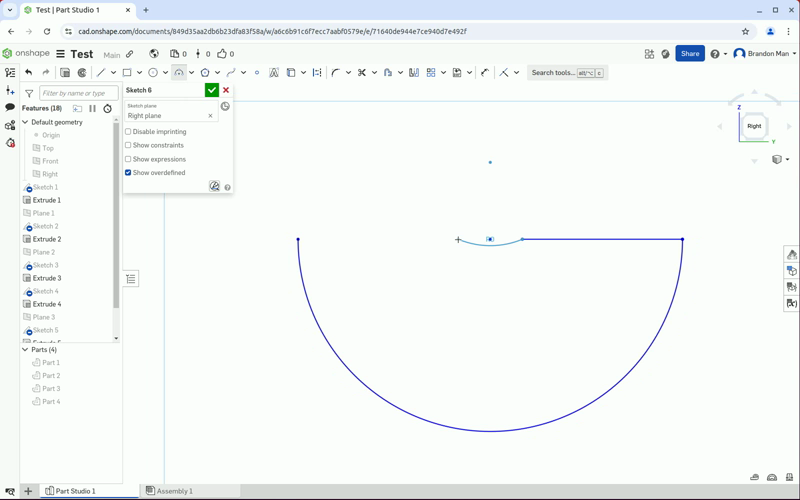
scroll(-6)
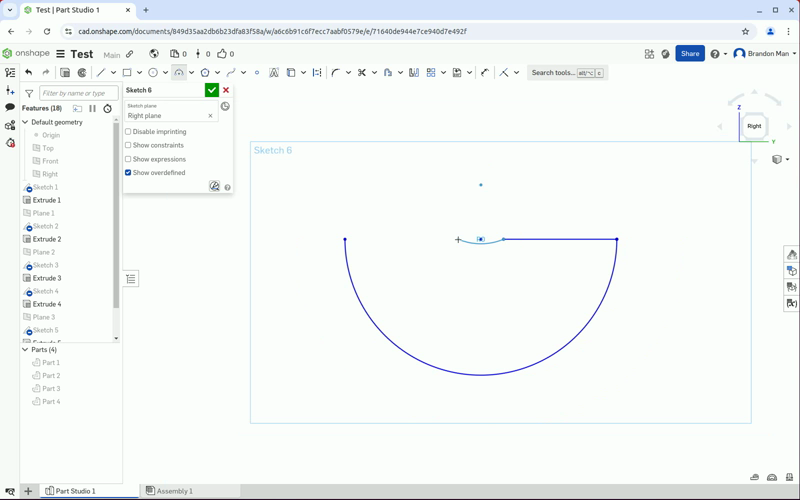
scroll(-6)
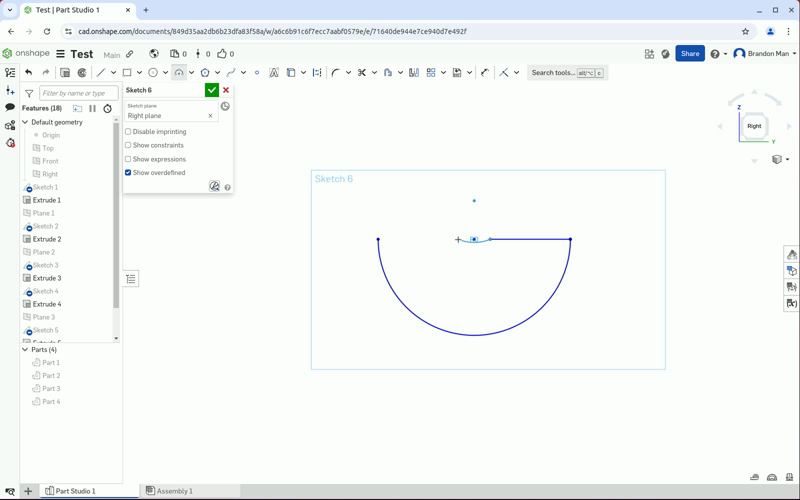
scroll(-6)
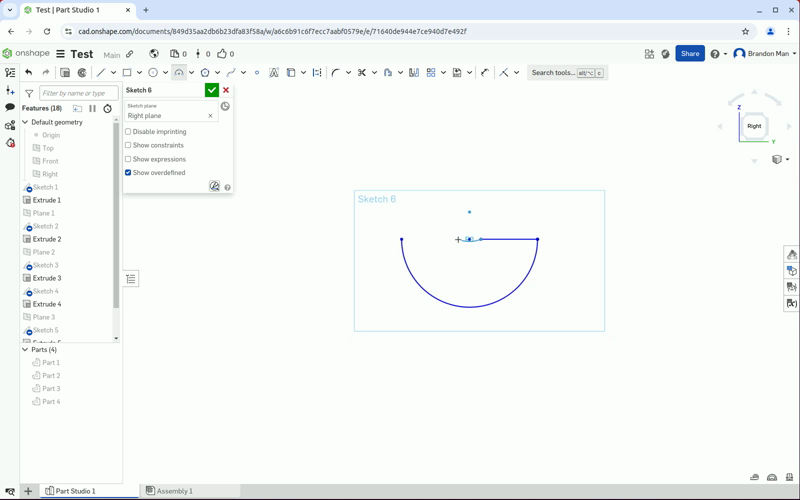
scroll(-6)
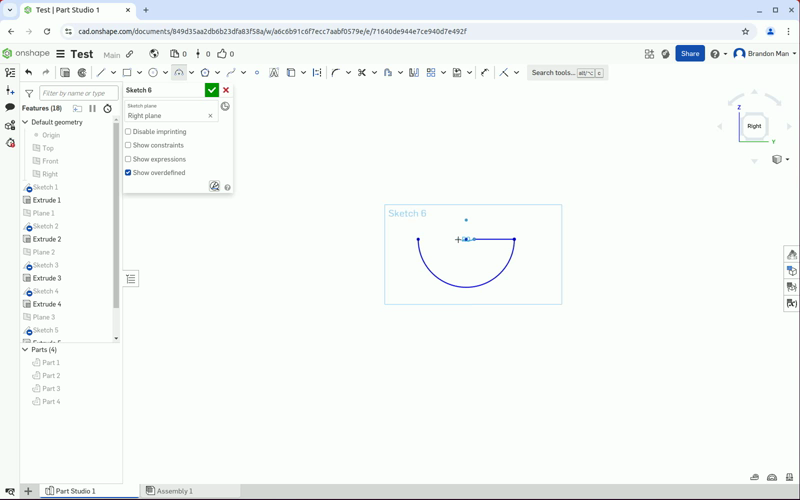
scroll(-6)
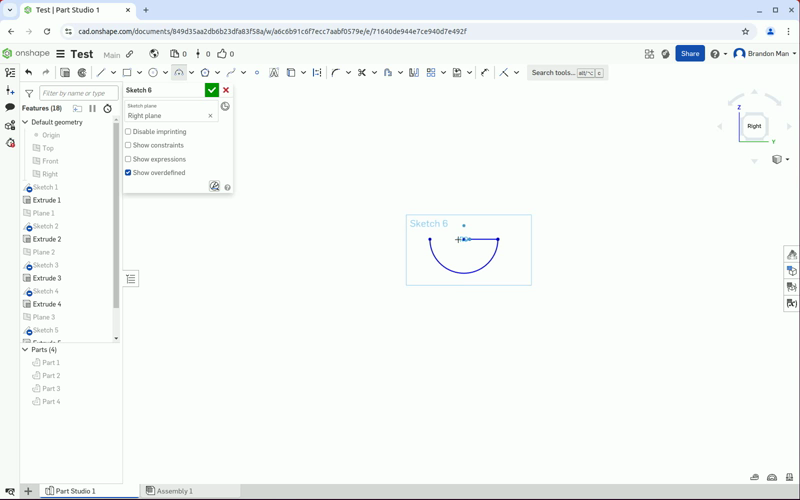
scroll(-6)
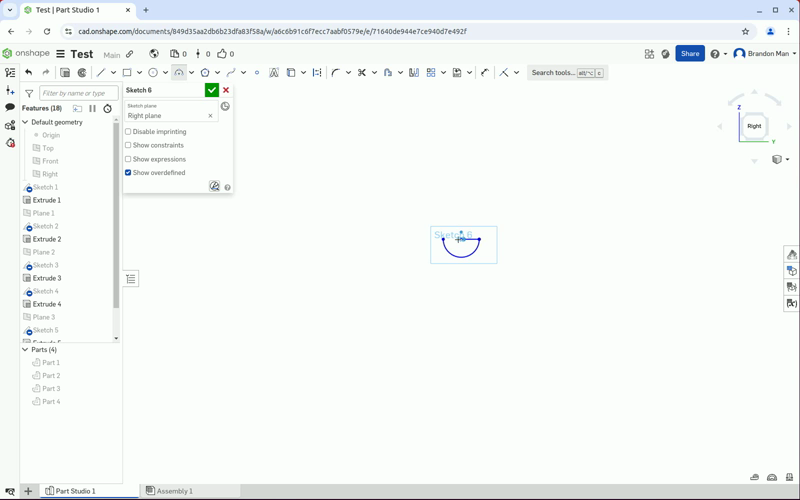
mouse_move(461, 242)
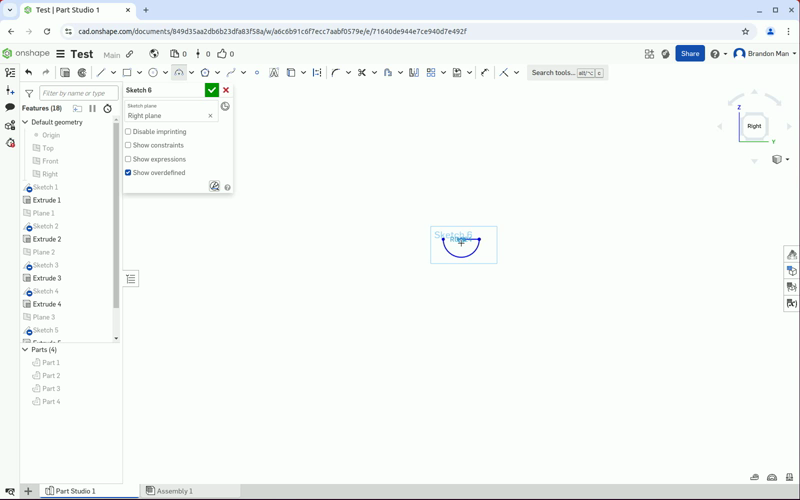
scroll(6)
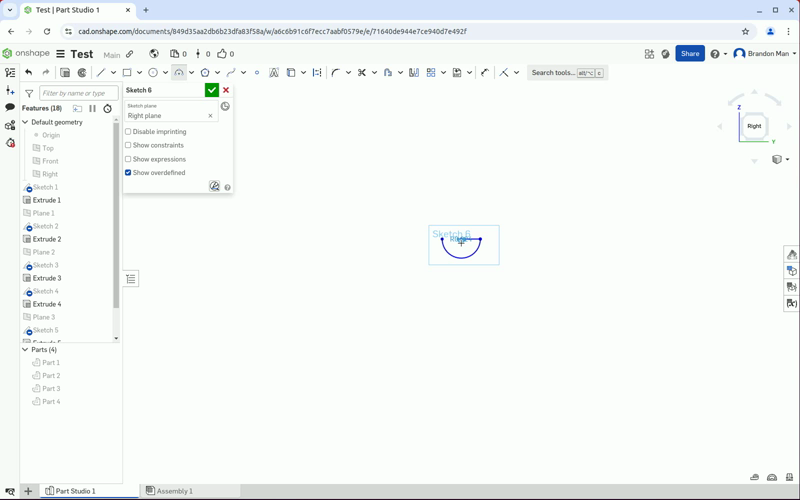
scroll(6)
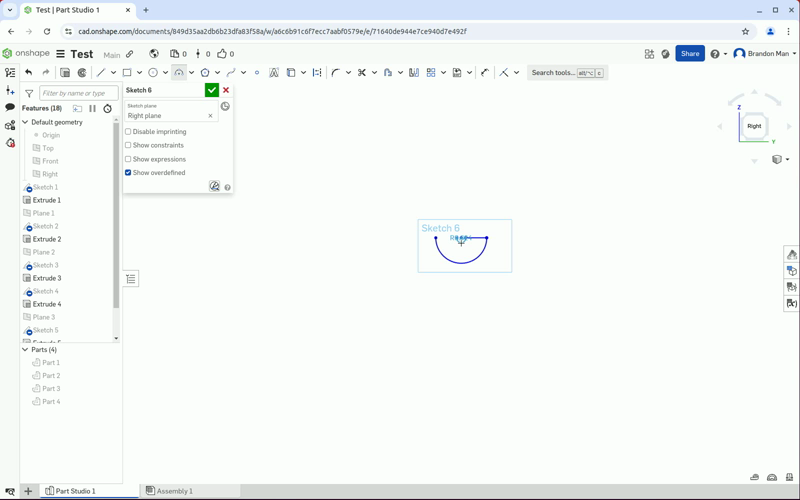
scroll(6)
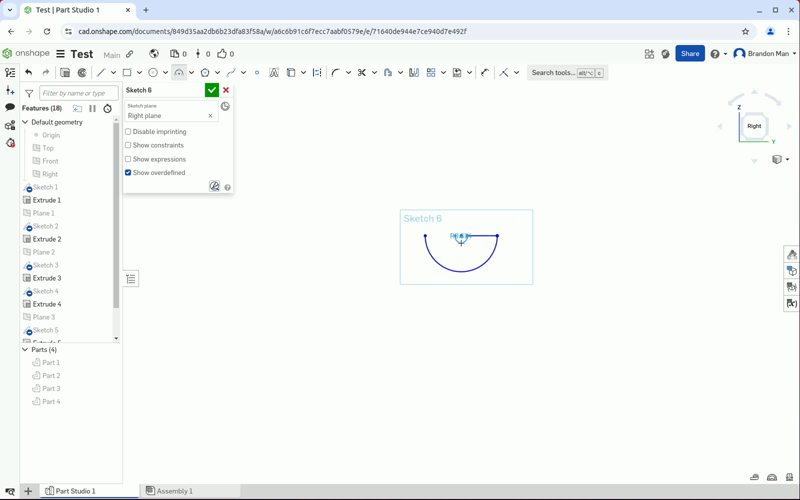
scroll(6)
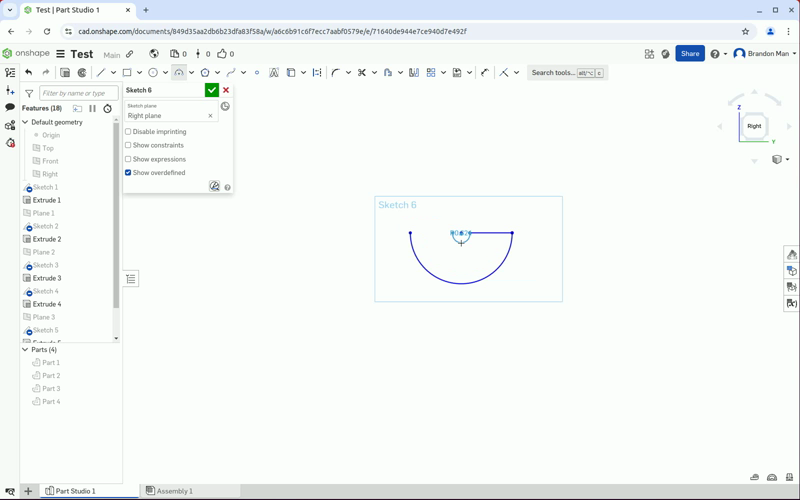
scroll(6)
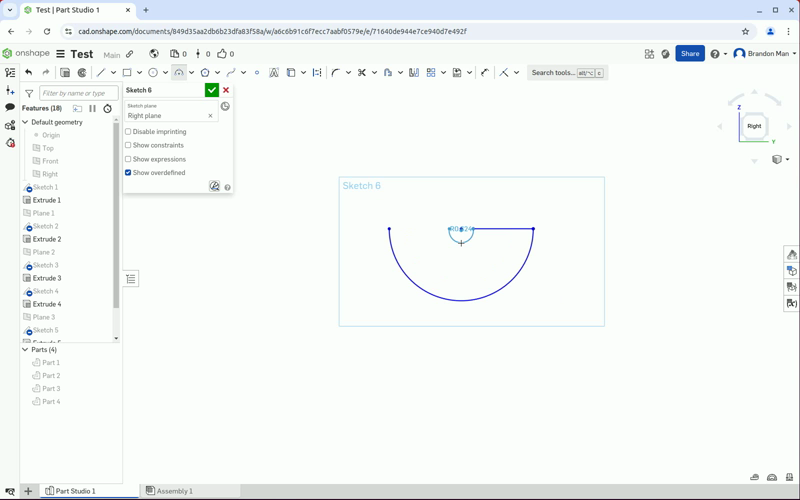
scroll(6)
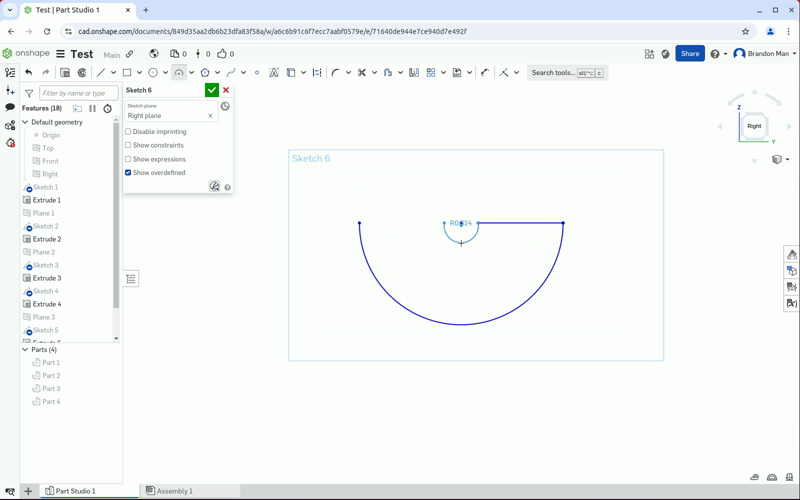
scroll(6)
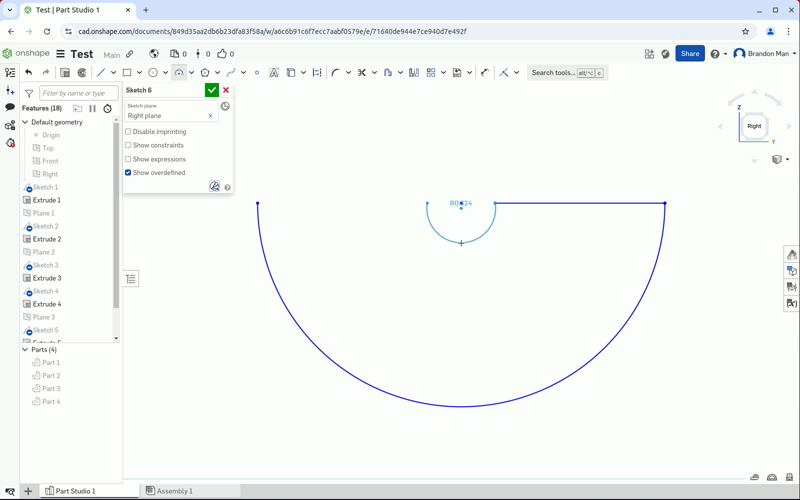
click(461, 242)
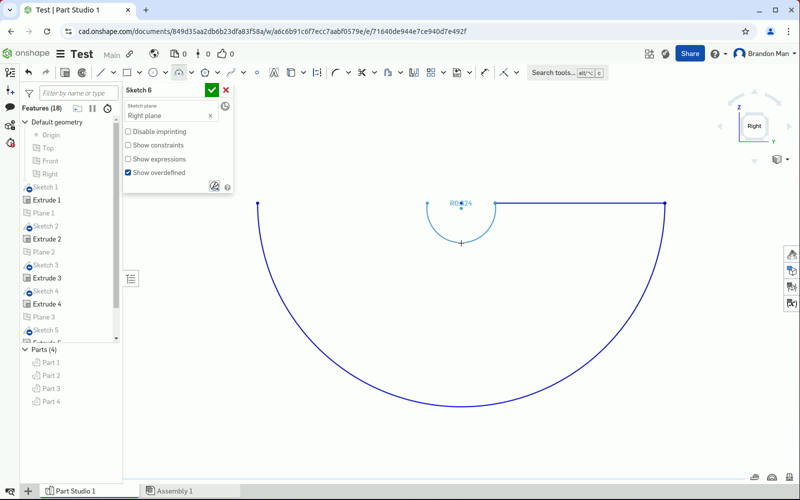
scroll(-6)
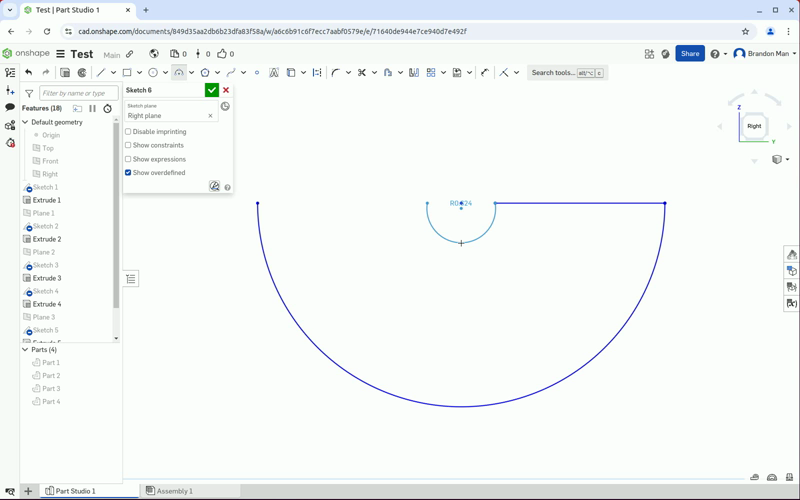
scroll(-6)
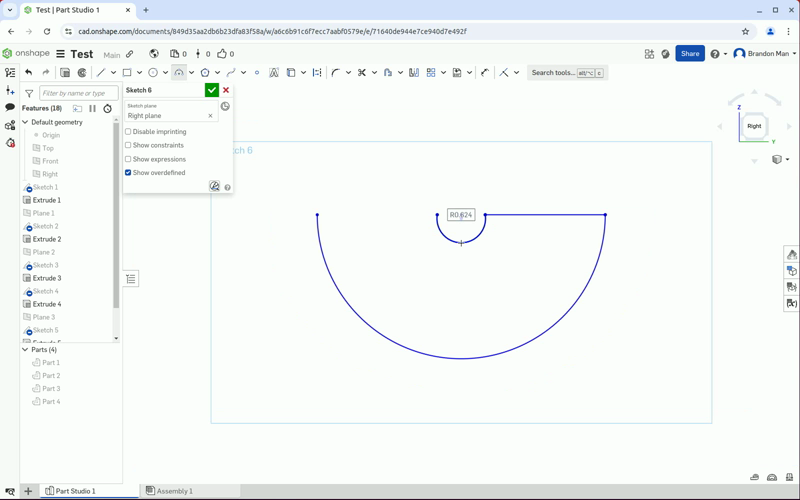
scroll(-6)
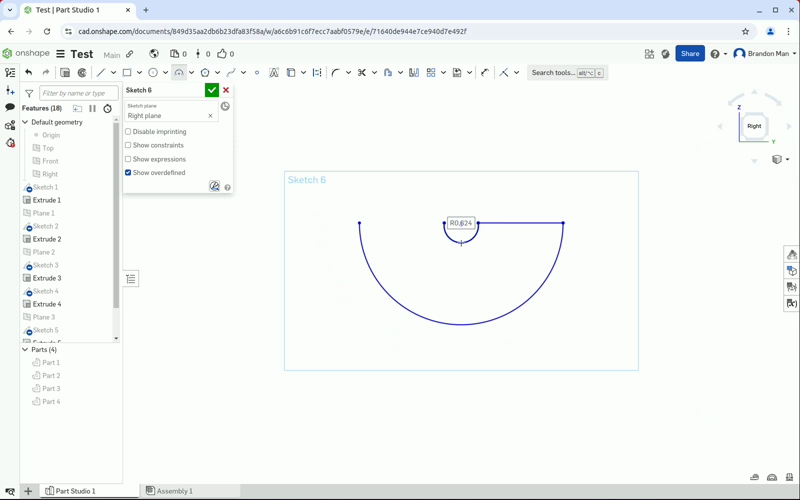
scroll(-6)
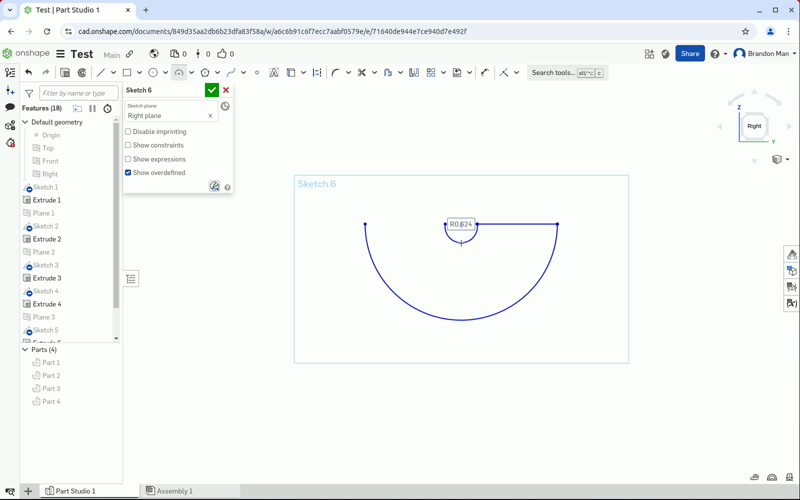
scroll(-6)
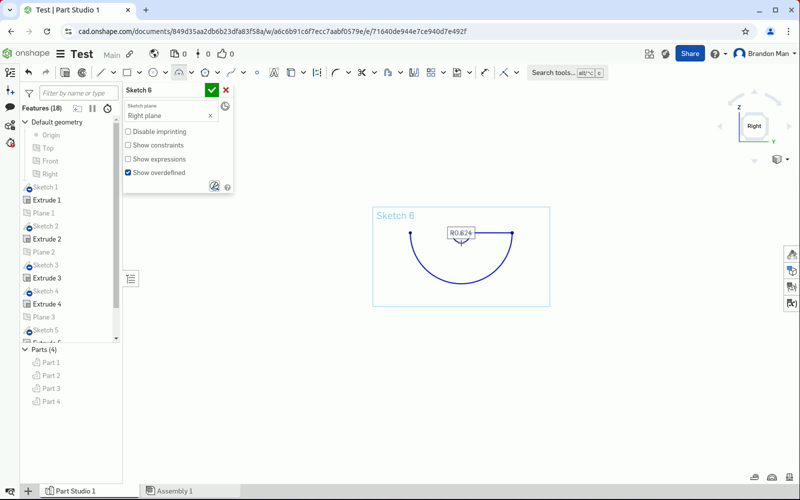
scroll(-6)
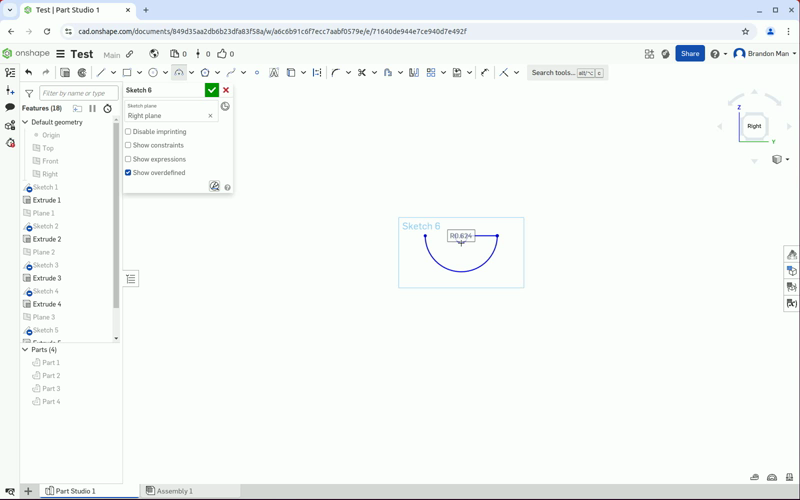
scroll(-6)
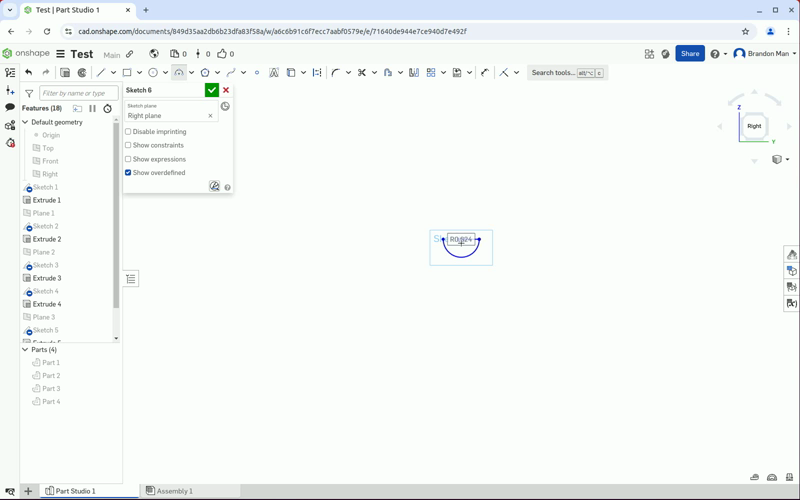
key_up(shift)
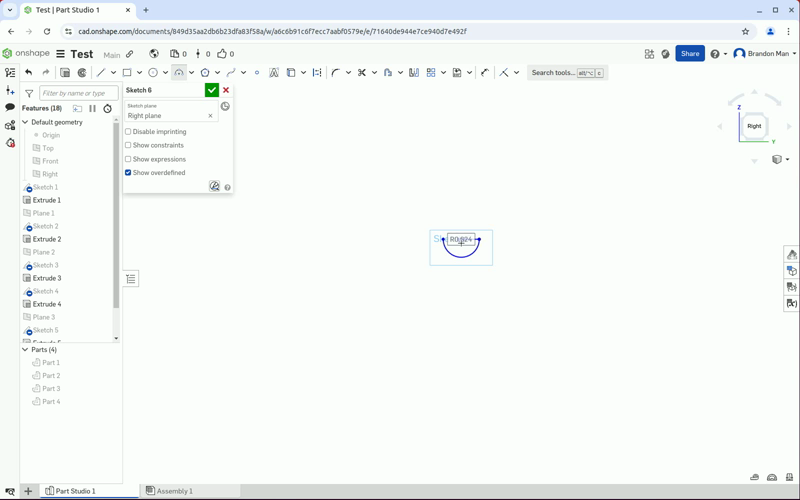
key(esc)
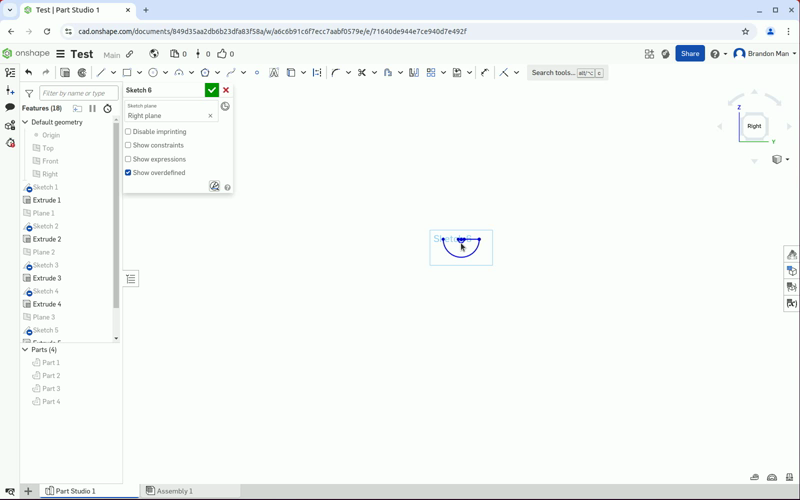
key(l)
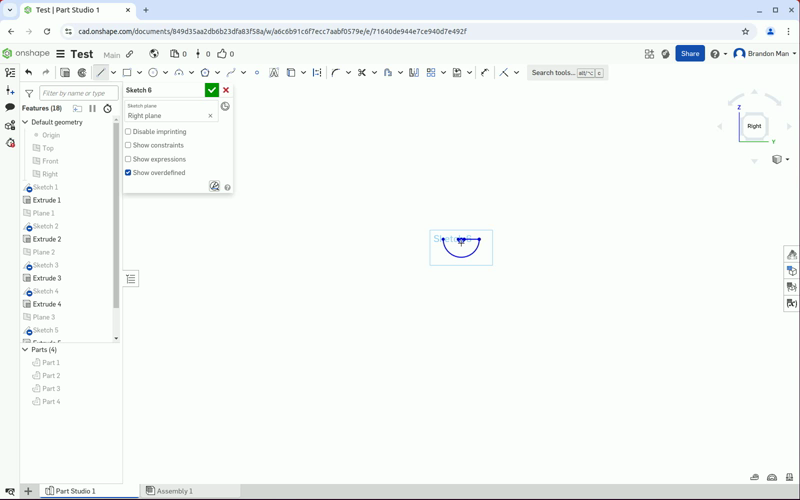
mouse_move(458, 239)
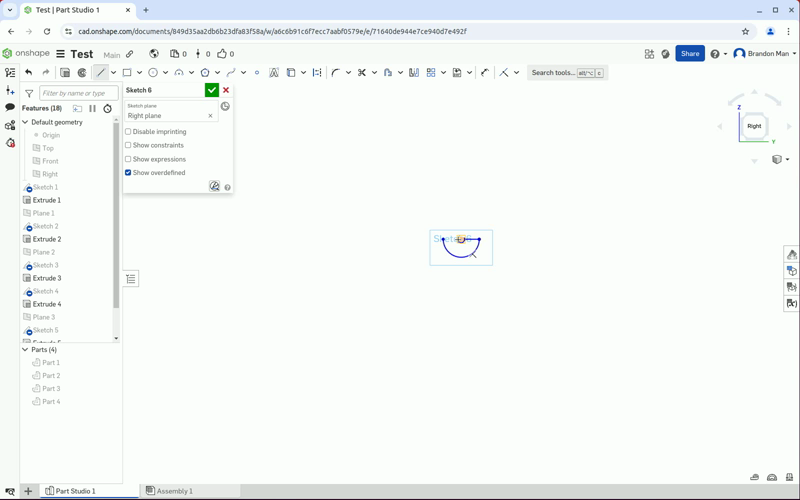
scroll(6)
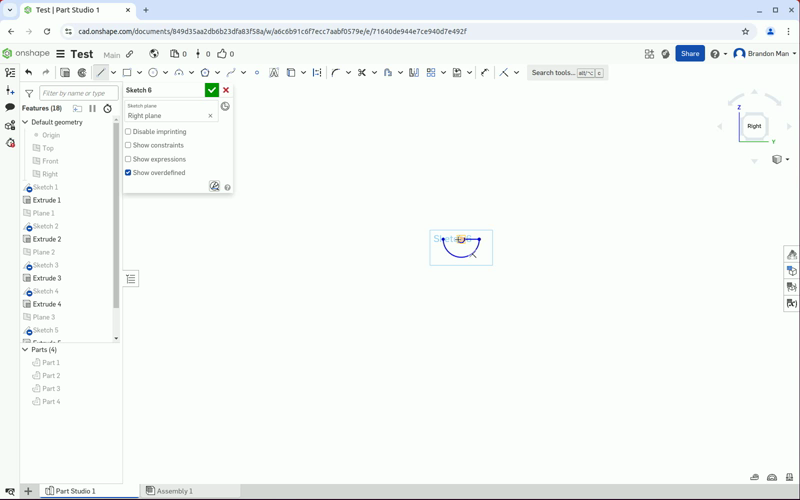
scroll(6)
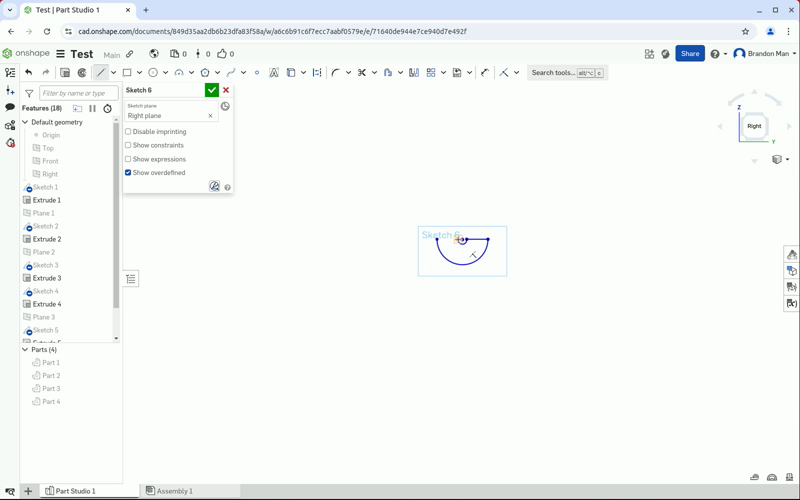
scroll(6)
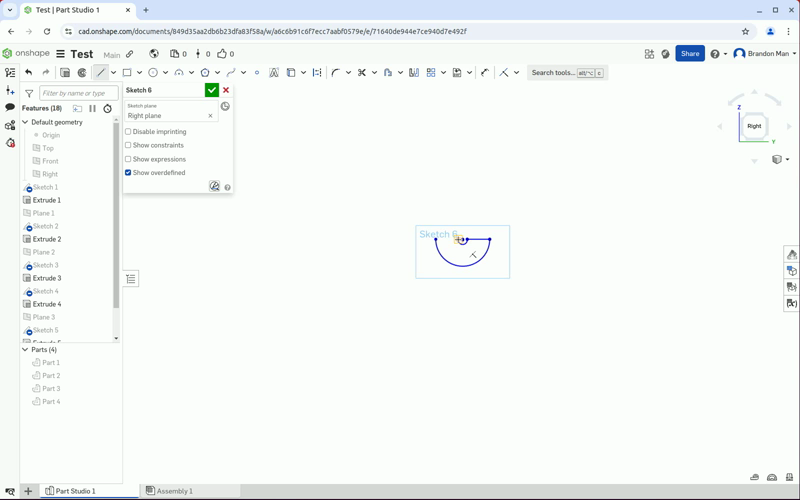
scroll(6)
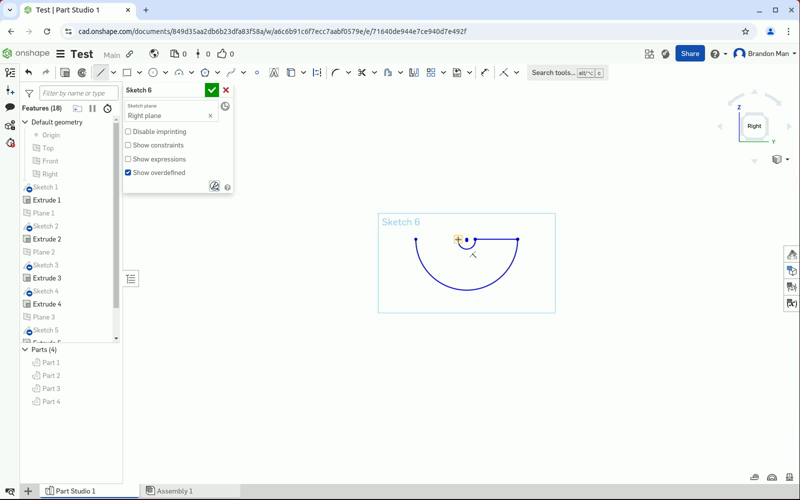
scroll(6)
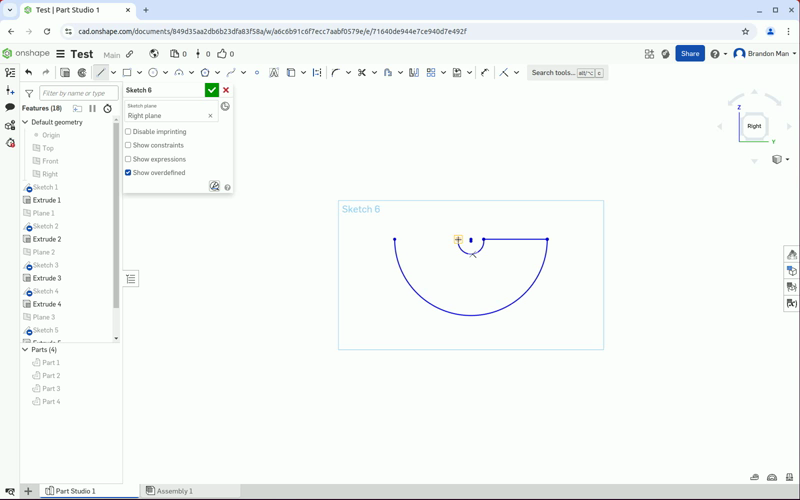
scroll(6)
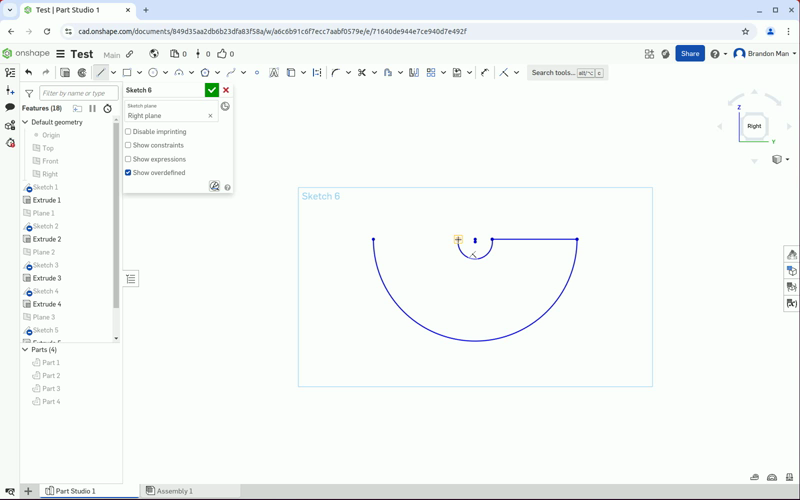
scroll(6)
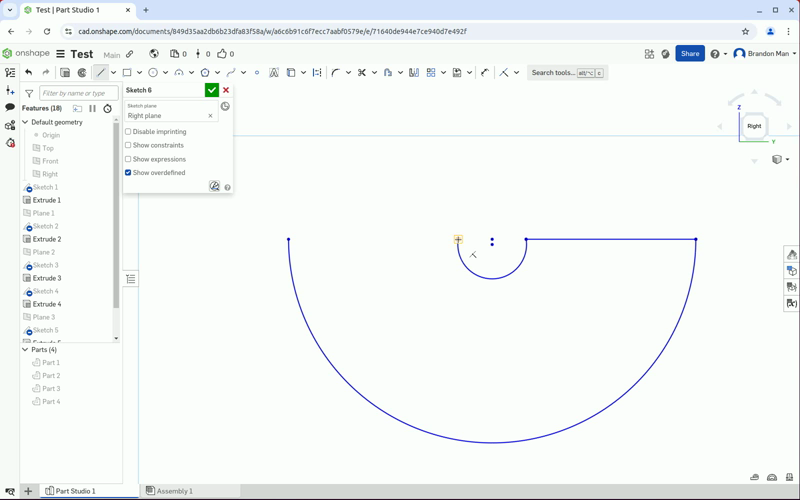
click(458, 239)
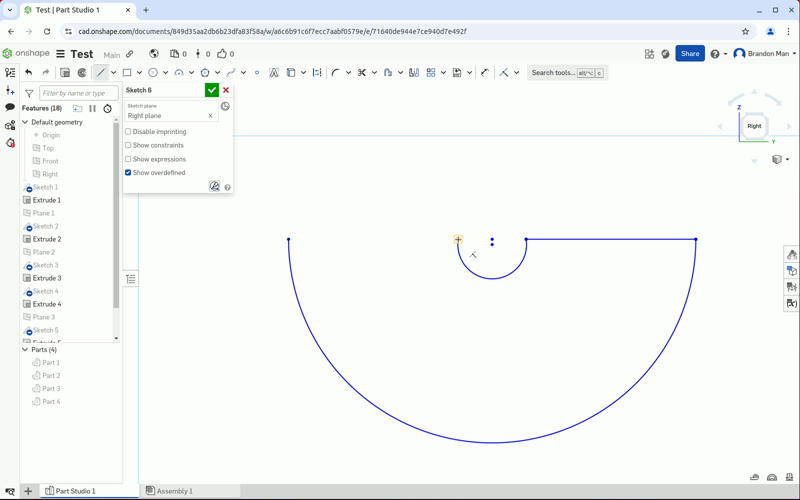
scroll(-6)
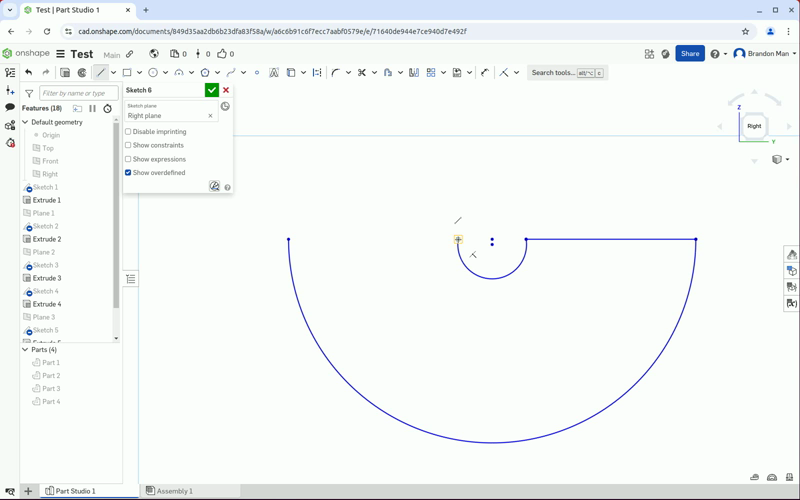
scroll(-6)
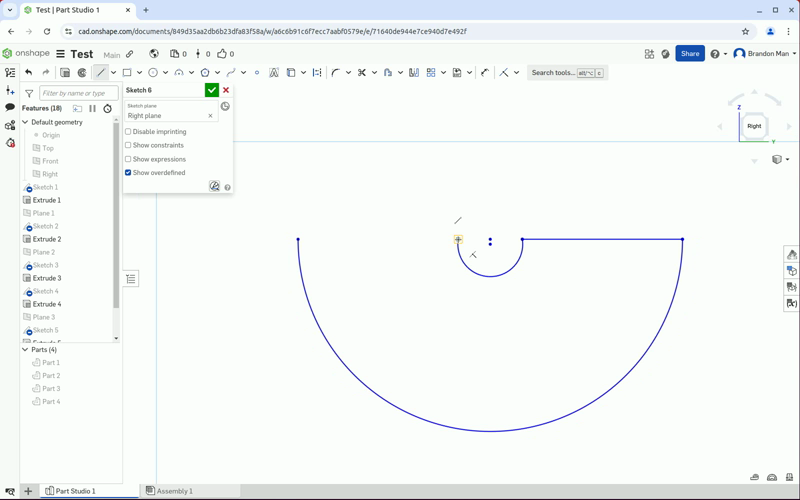
scroll(-6)
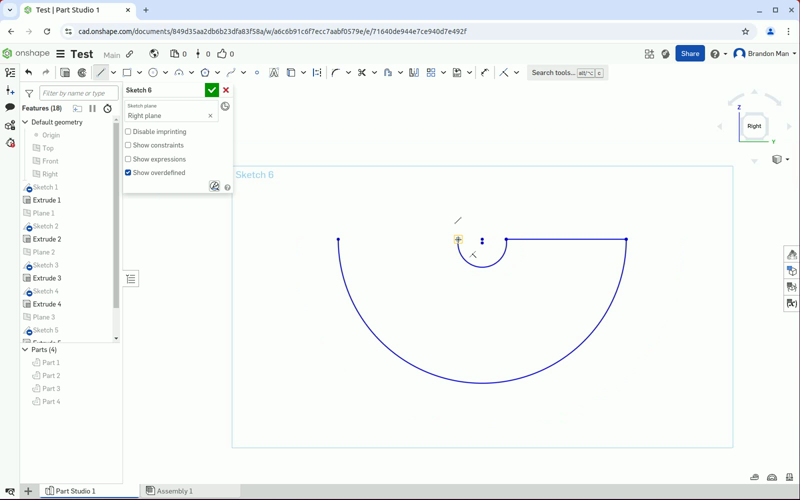
scroll(-6)
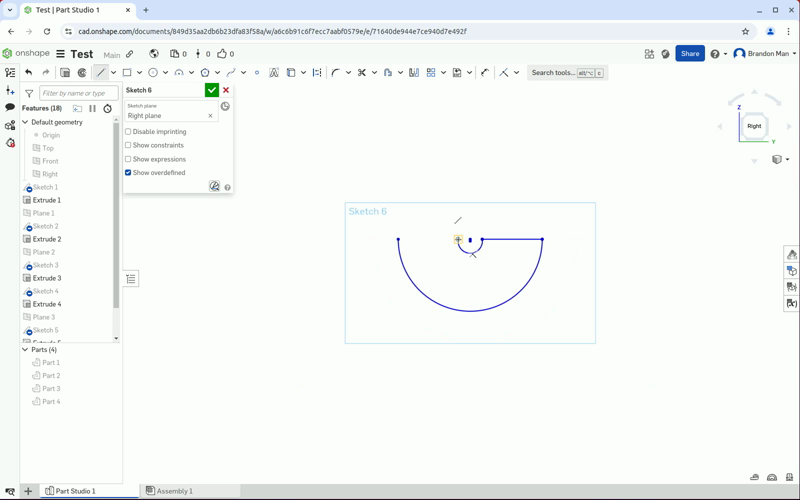
scroll(-6)
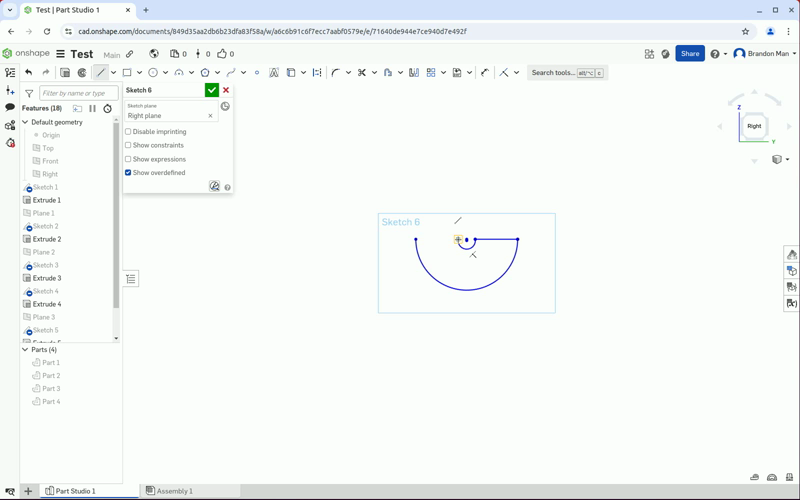
scroll(-6)
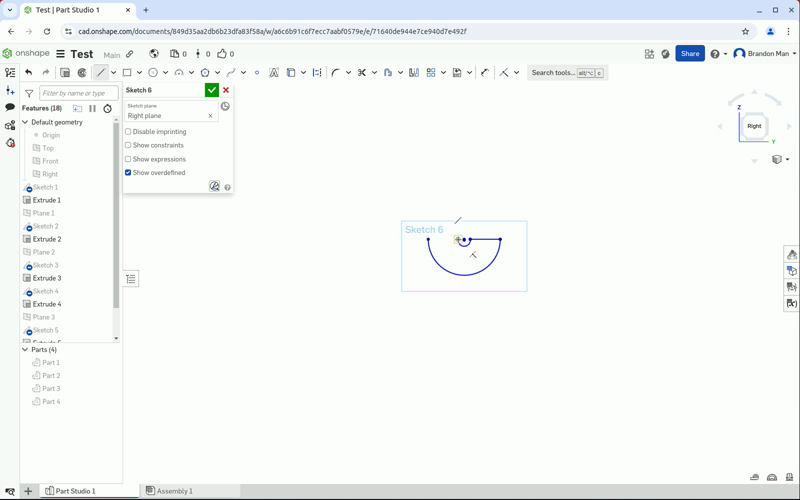
scroll(-6)
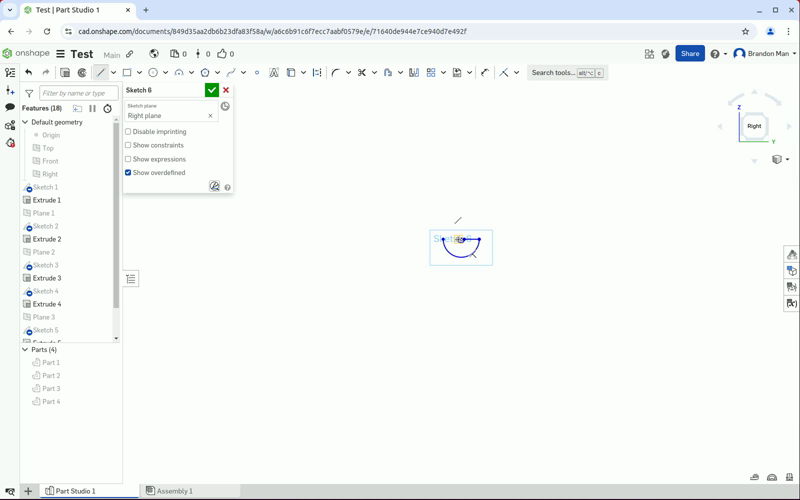
mouse_move(488, 239)
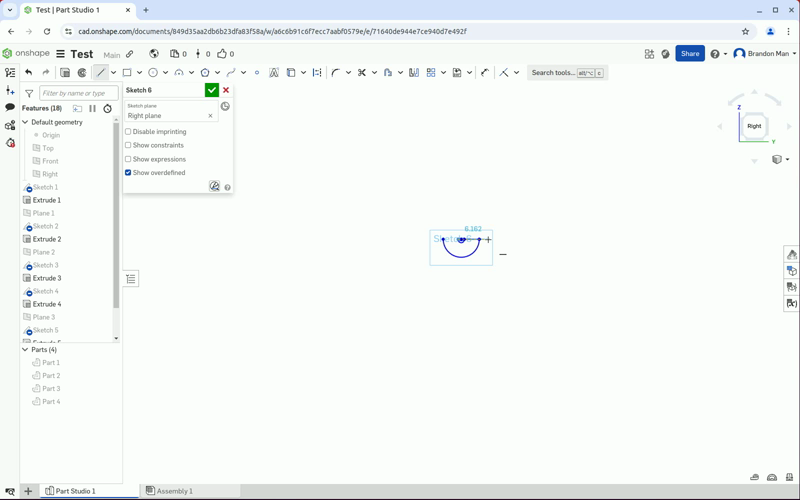
key_down(shift)
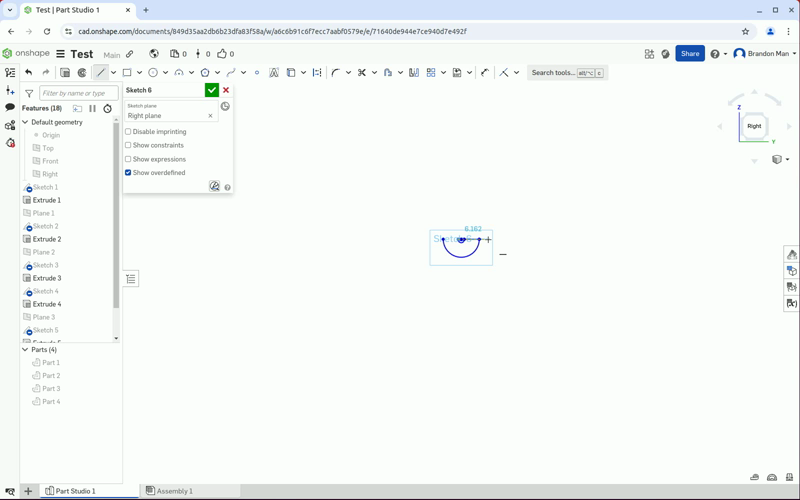
mouse_move(443, 239)
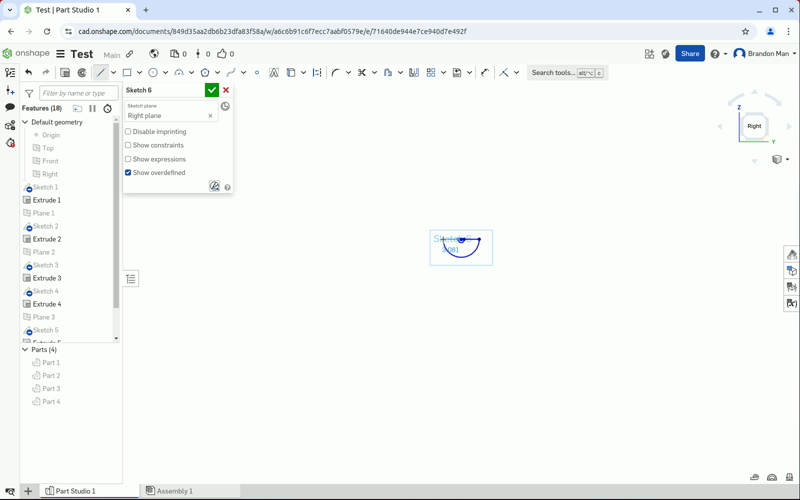
key_up(shift)
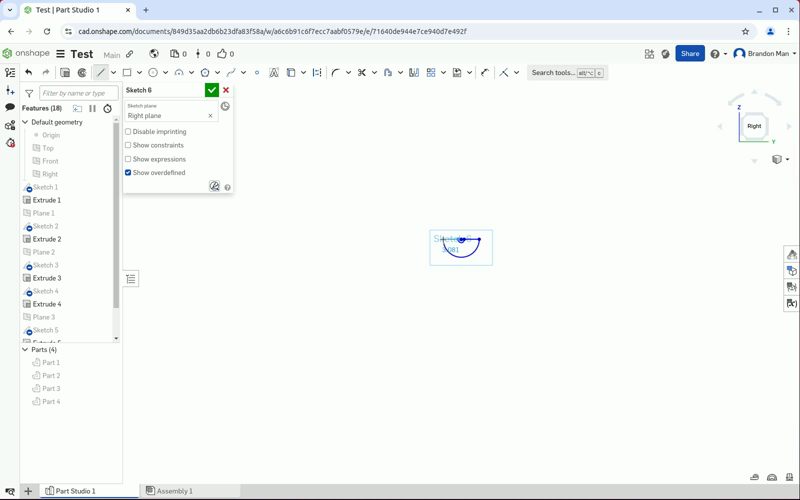
click(443, 239)
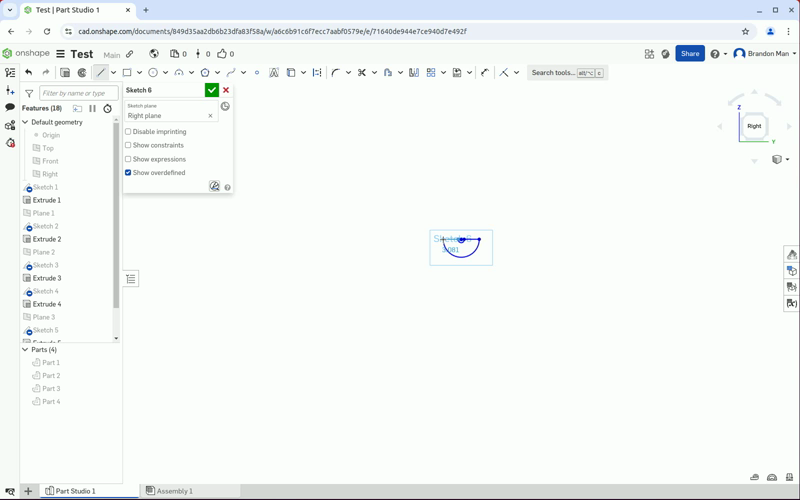
key(esc)
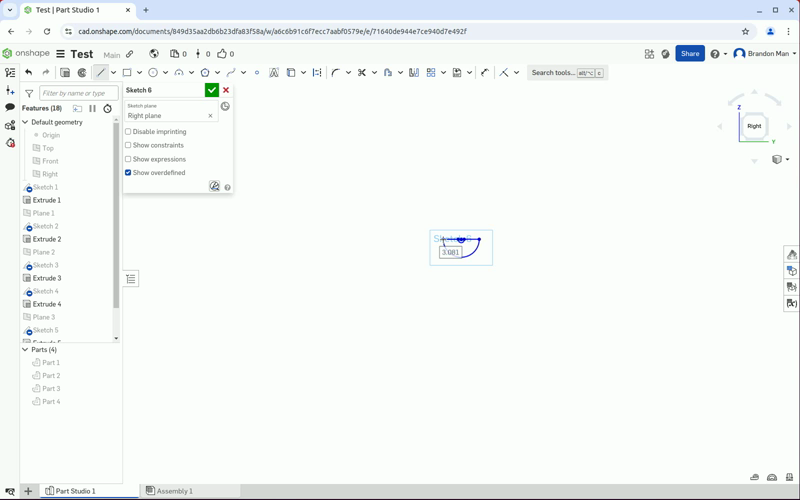
mouse_move(457, 250)
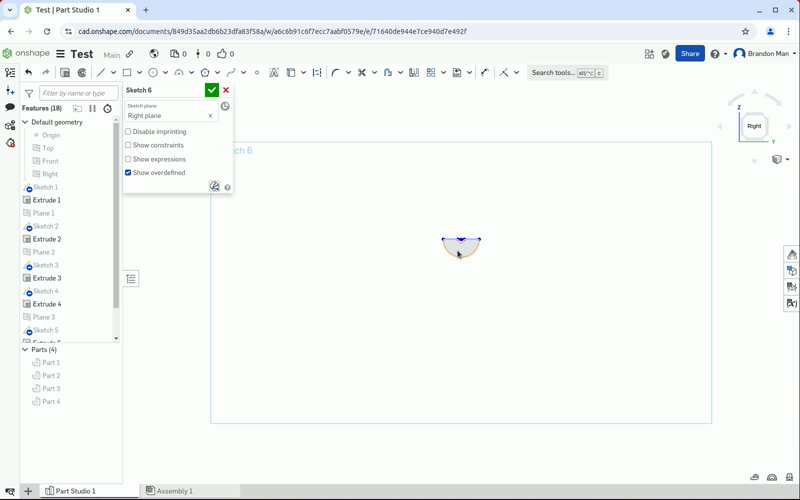
scroll(6)
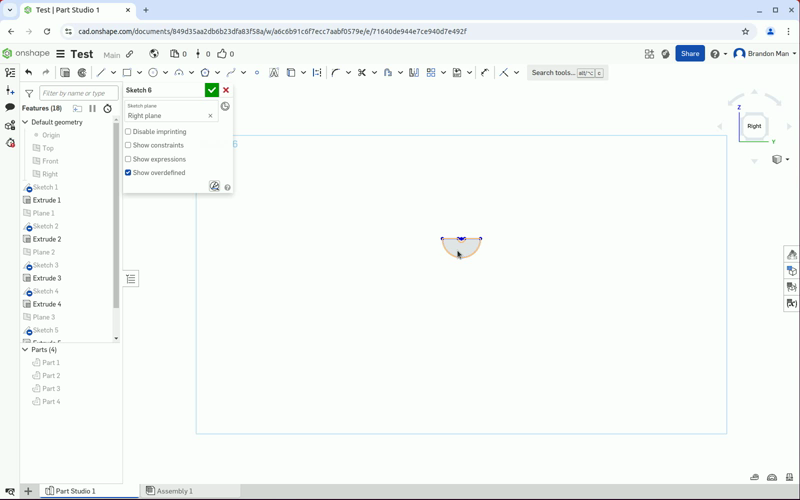
scroll(6)
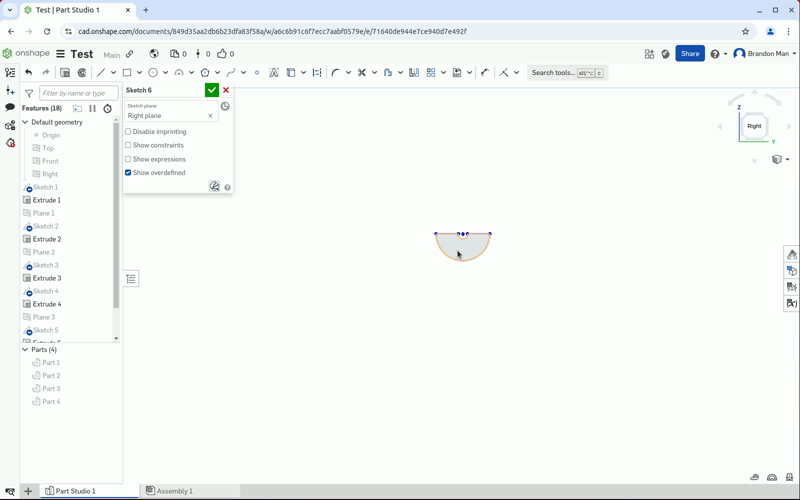
scroll(6)
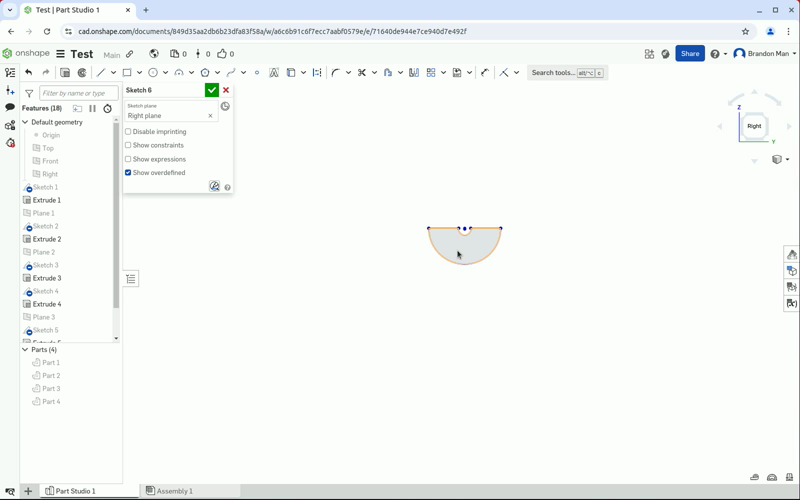
scroll(6)
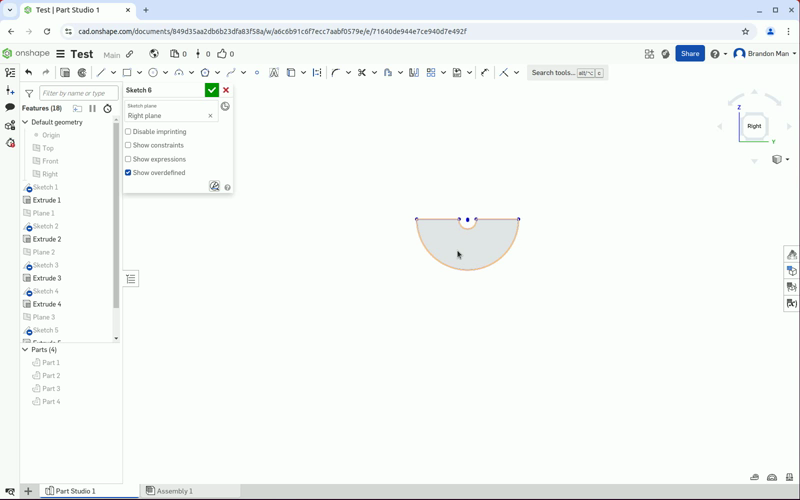
scroll(6)
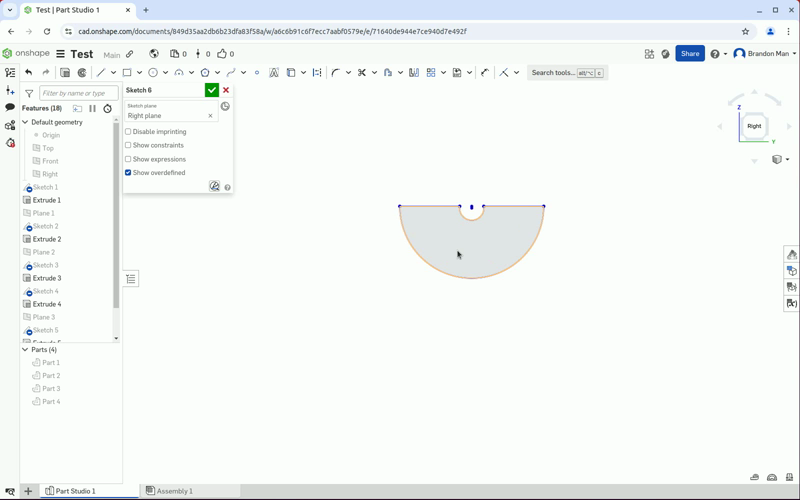
scroll(6)
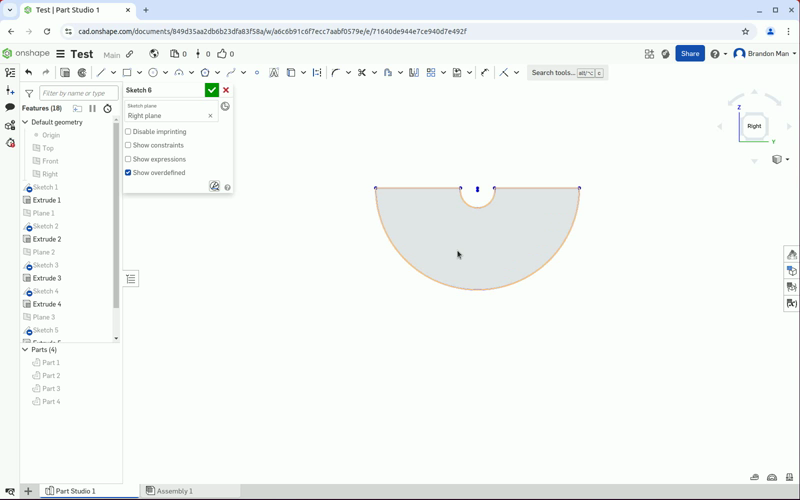
scroll(6)
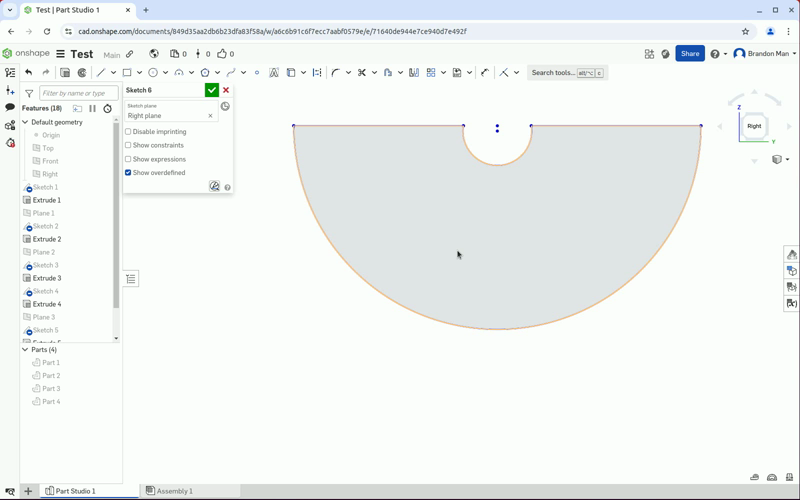
click(457, 250)
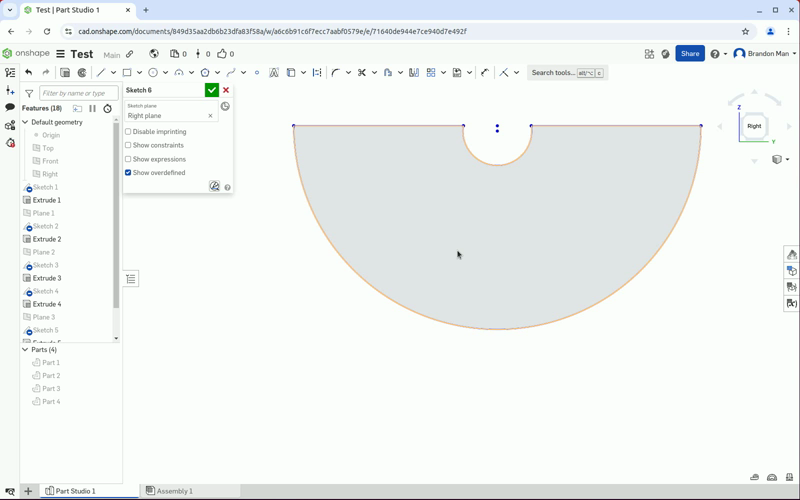
scroll(-6)
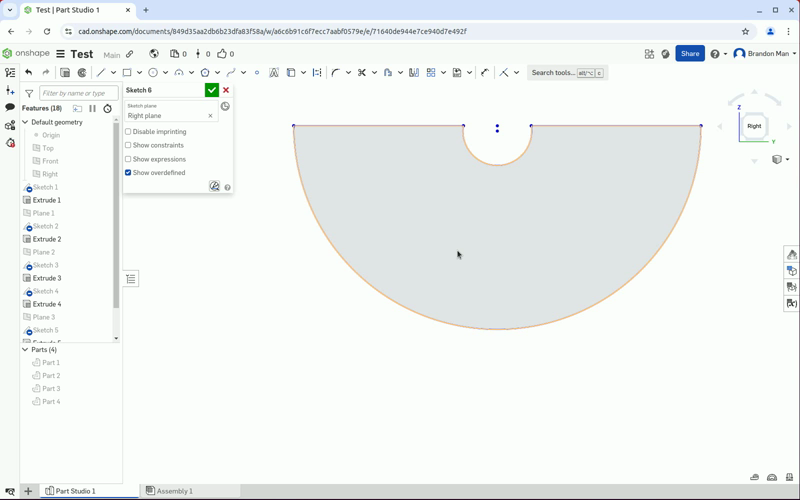
scroll(-6)
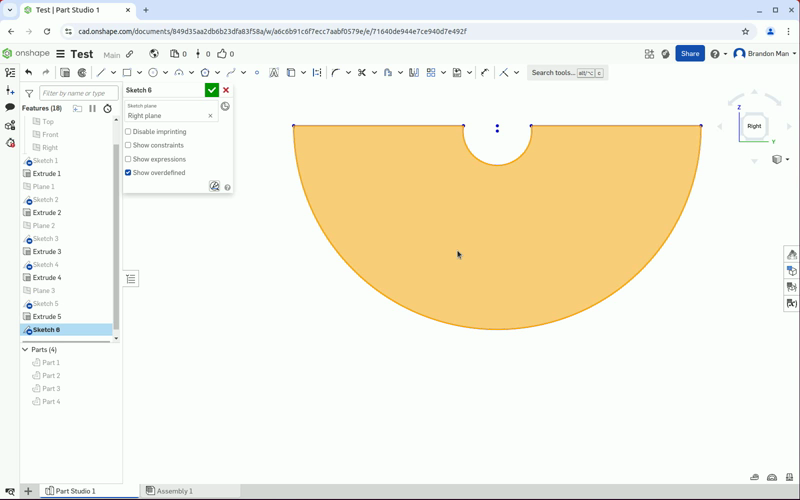
scroll(-6)
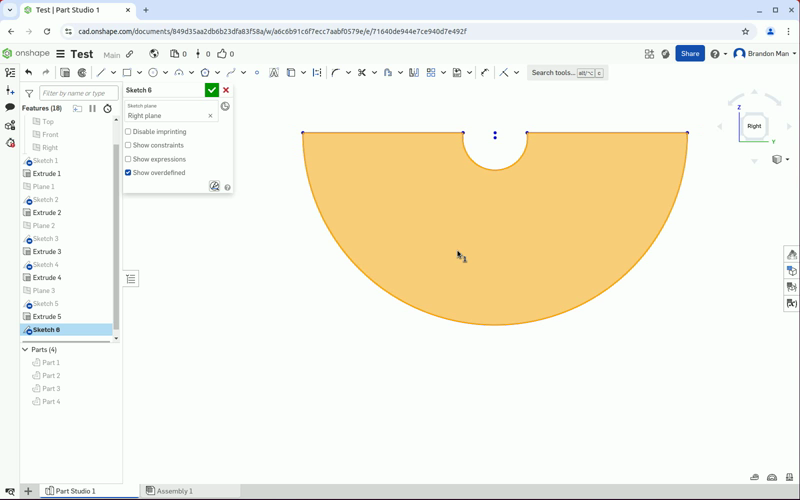
scroll(-6)
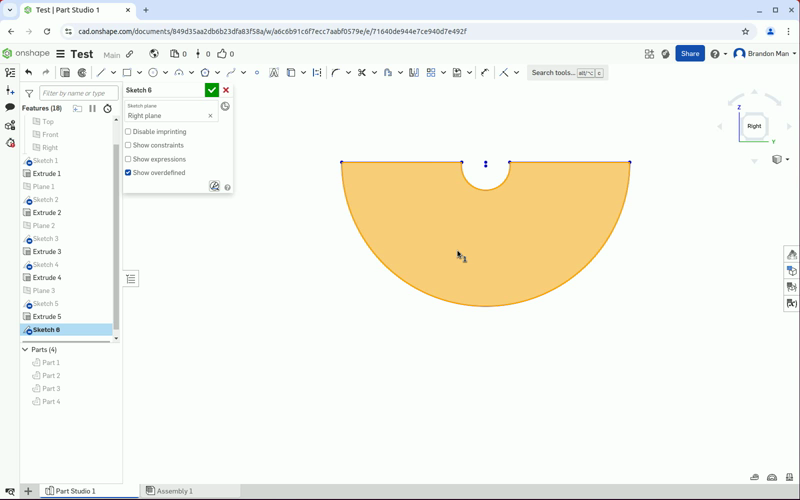
scroll(-6)
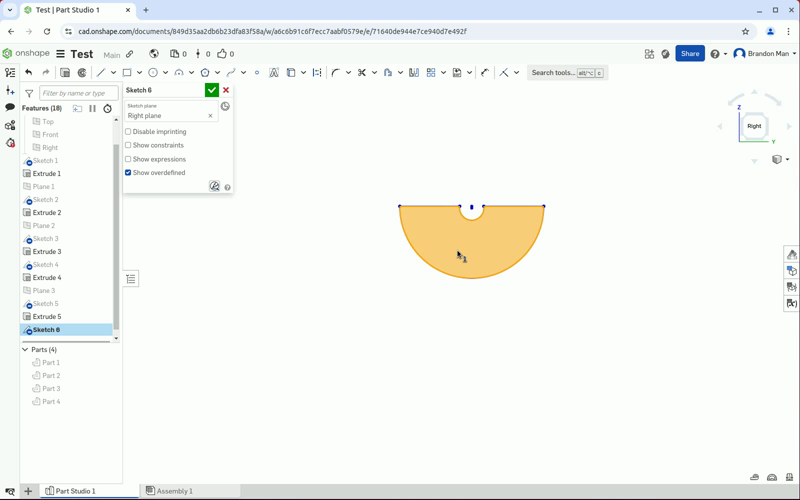
scroll(-6)
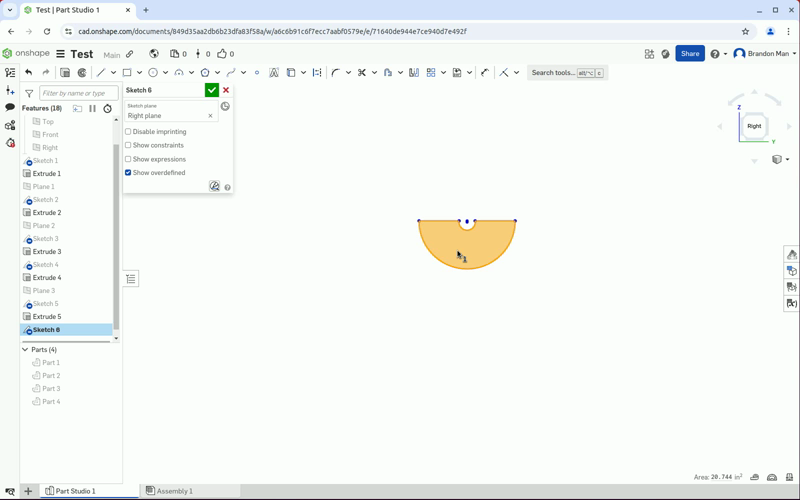
scroll(-6)
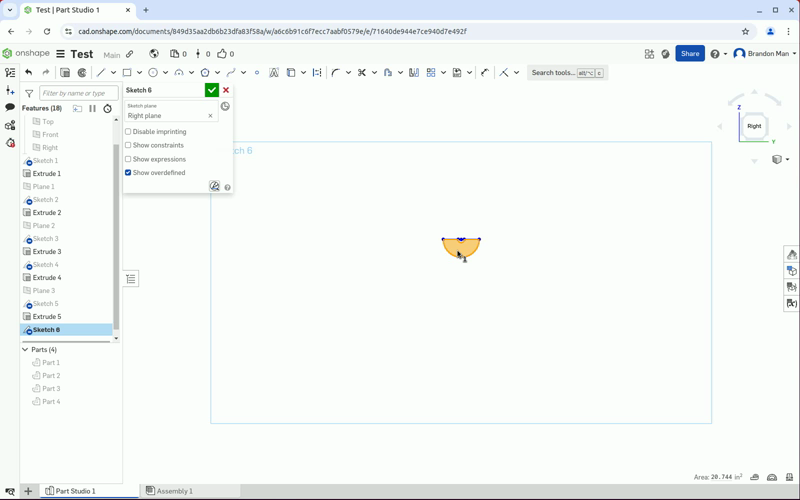
mouse_move(73, 352)
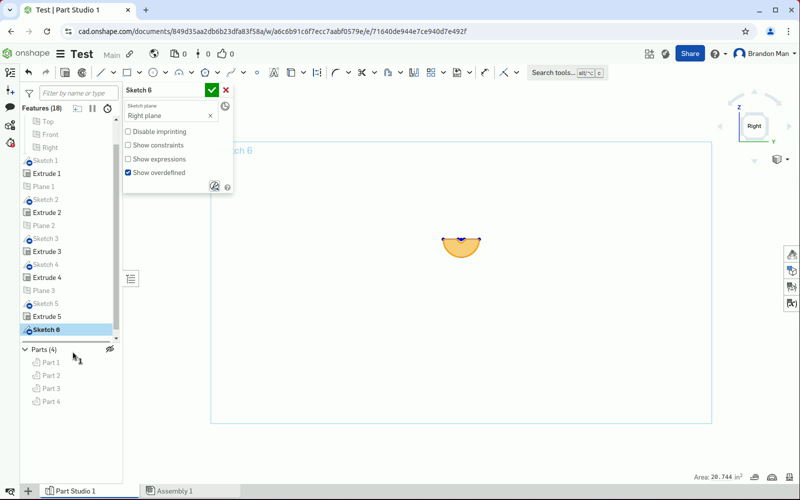
key(shift+y)
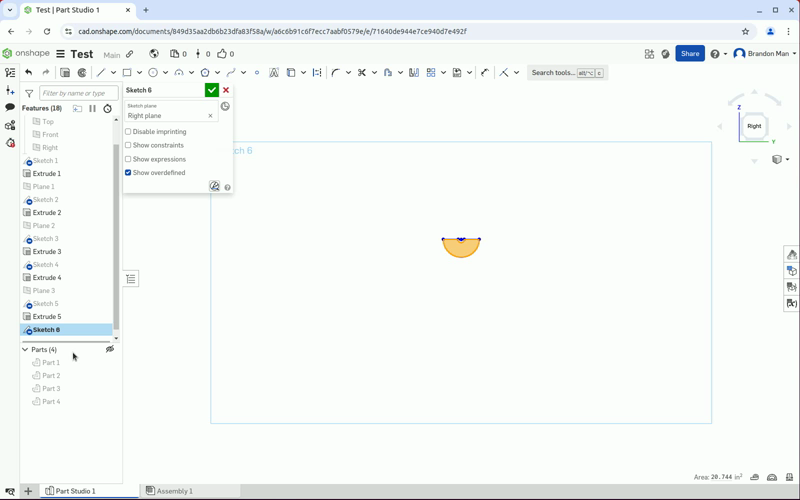
key(shift+e)
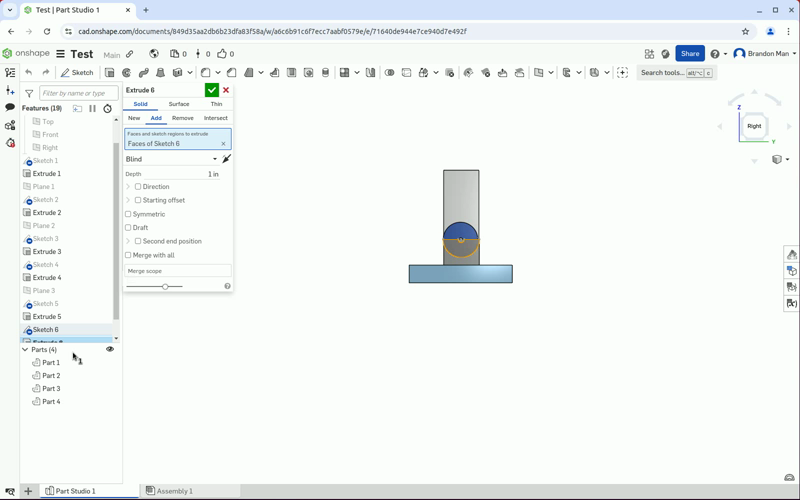
mouse_move(143, 106)
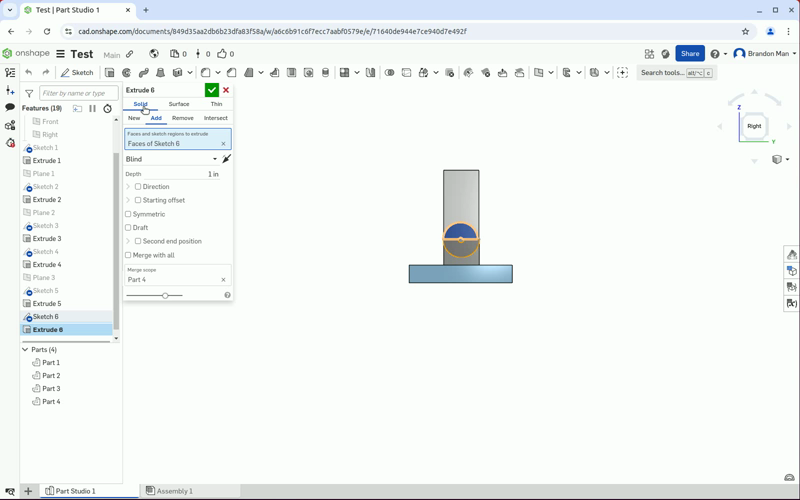
click(143, 106)
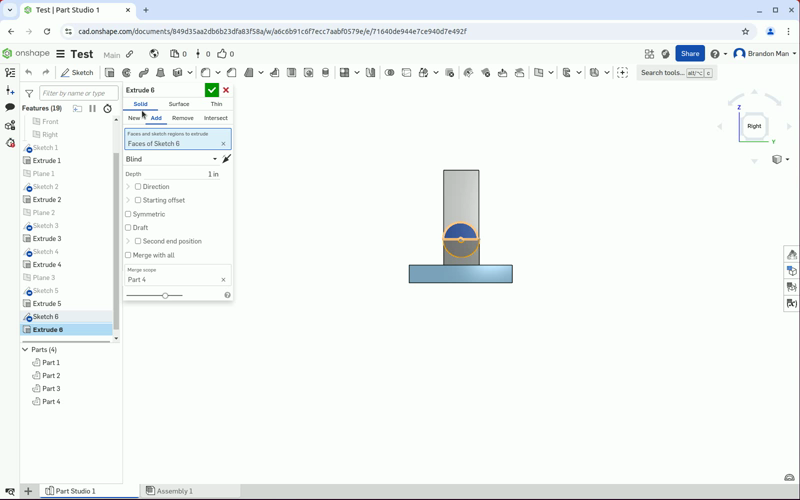
mouse_move(137, 120)
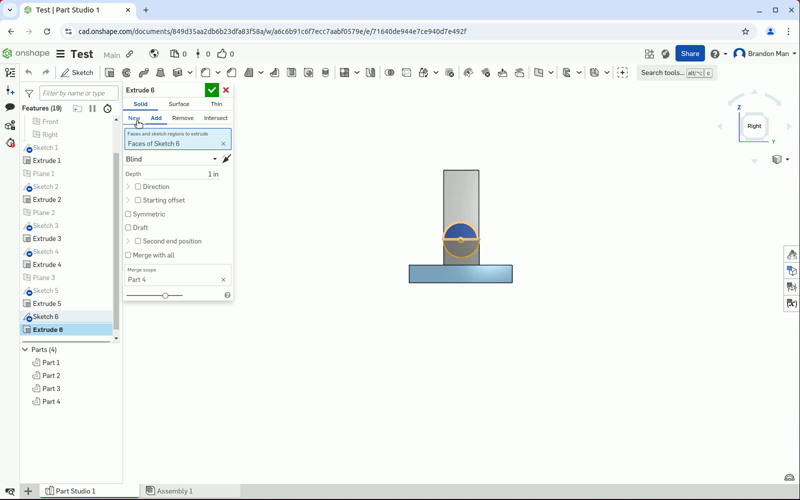
click(137, 120)
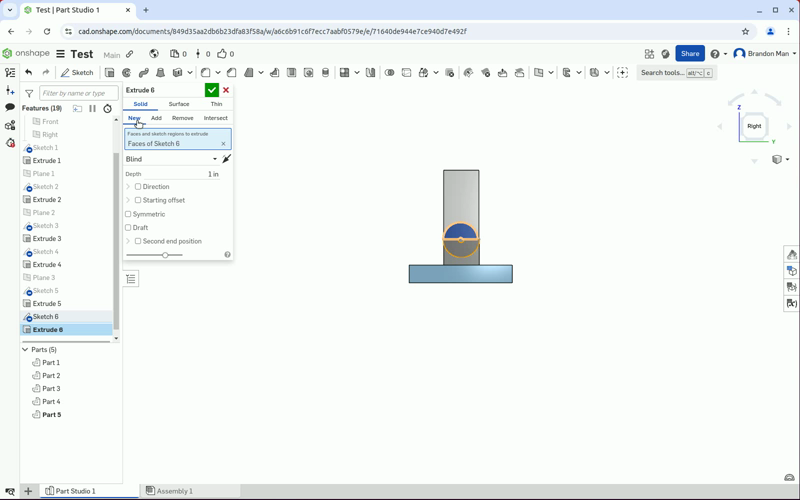
key(tab, 4)
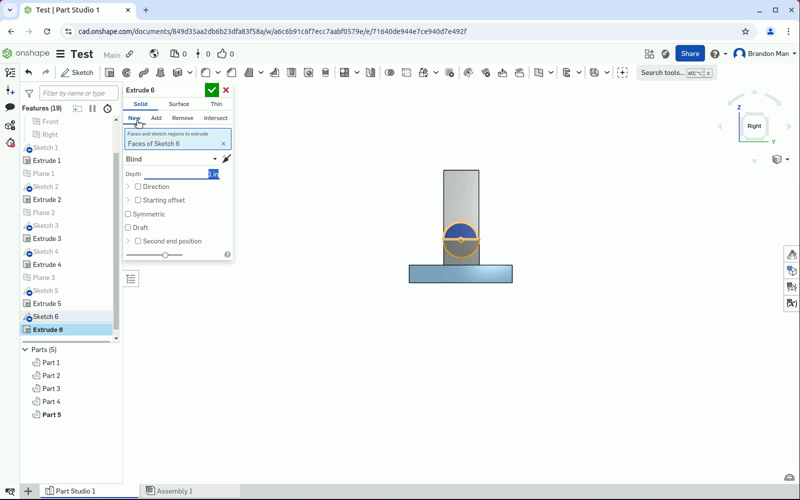
text(-2.648)
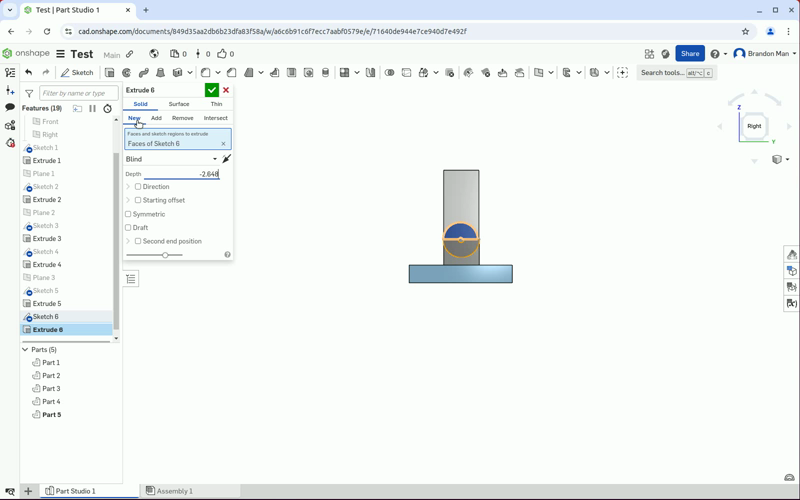
key(enter)
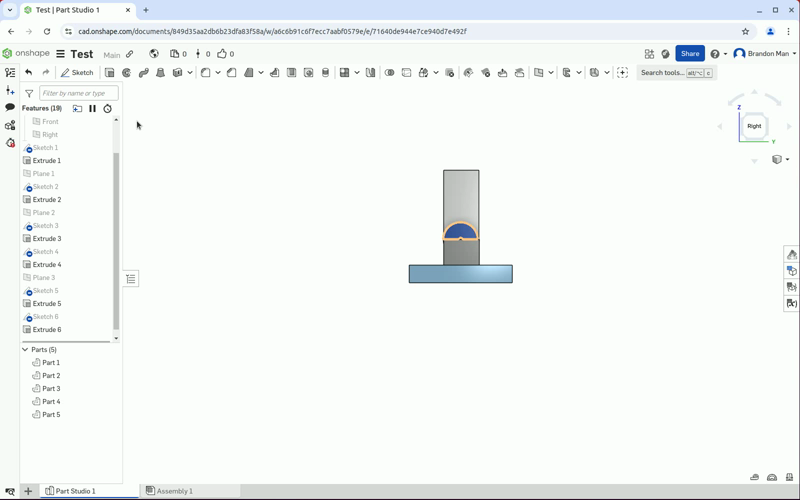
key(shift+h)
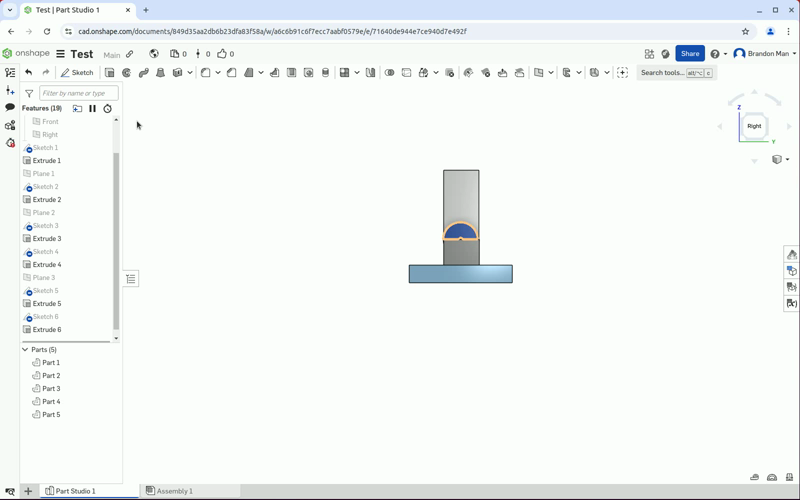
key(shift+h)
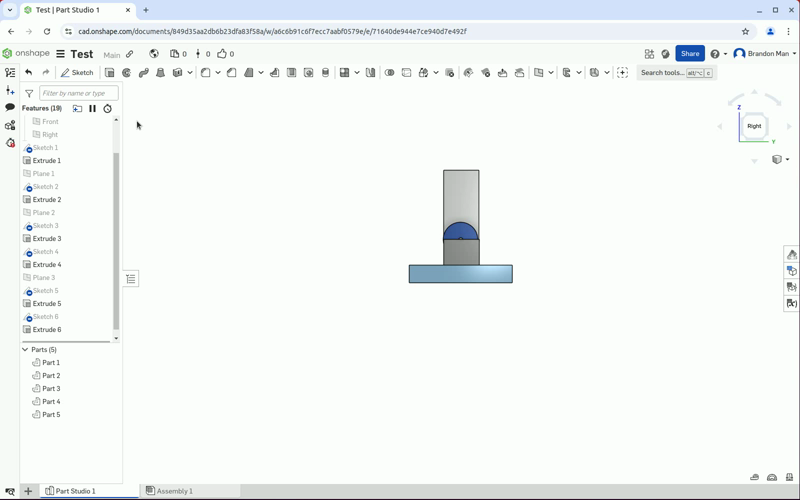
mouse_move(69, 150)
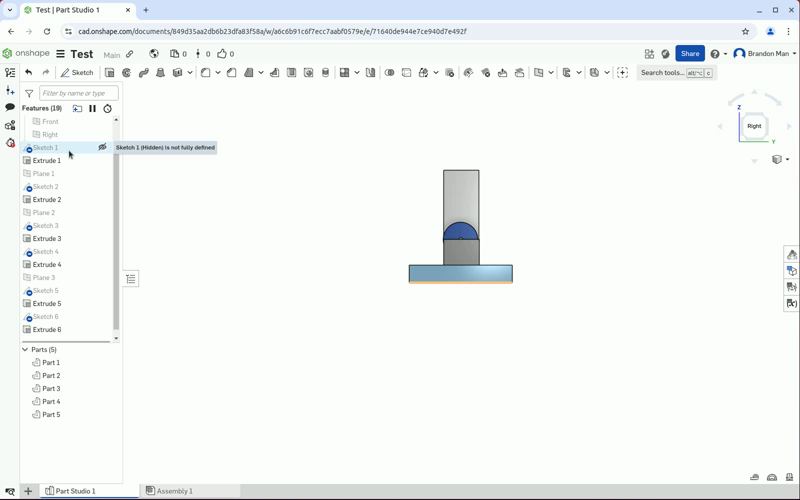
click(69, 150)
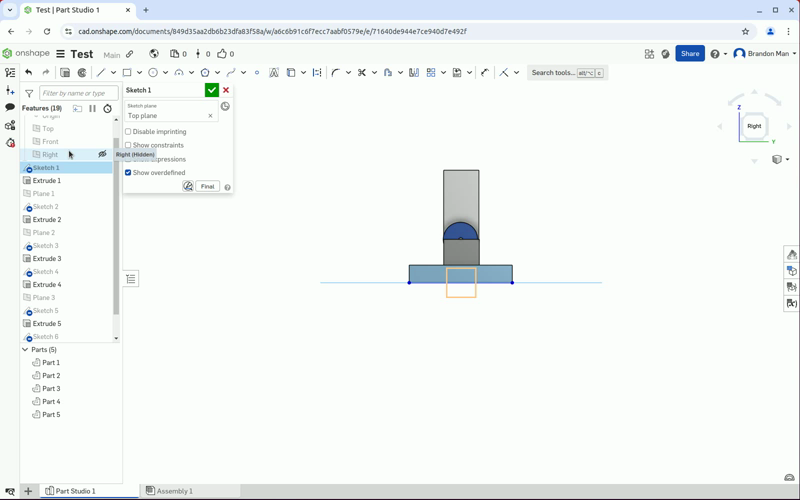
mouse_move(229, 92)
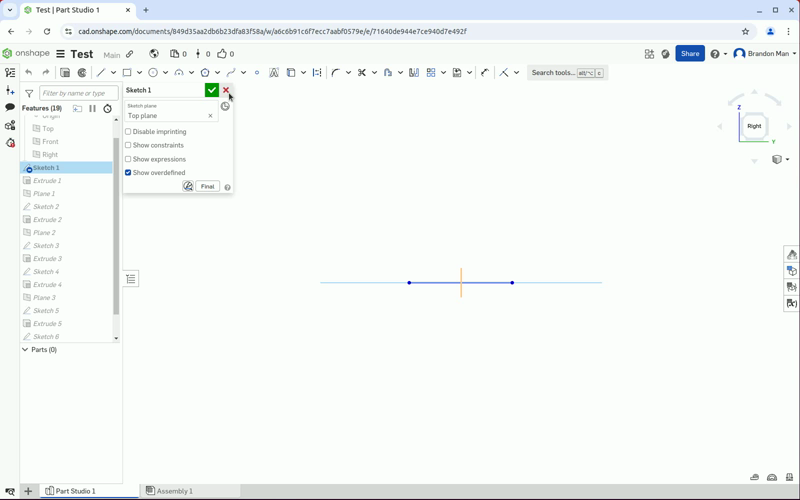
click(229, 92)
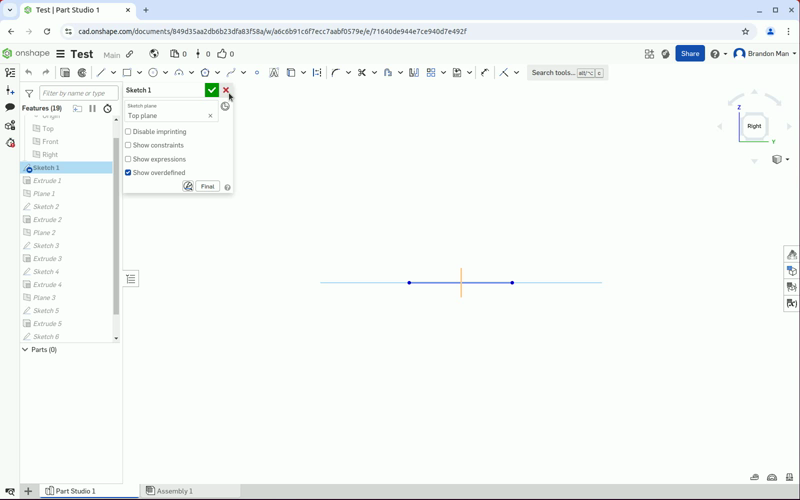
key(shift+s)
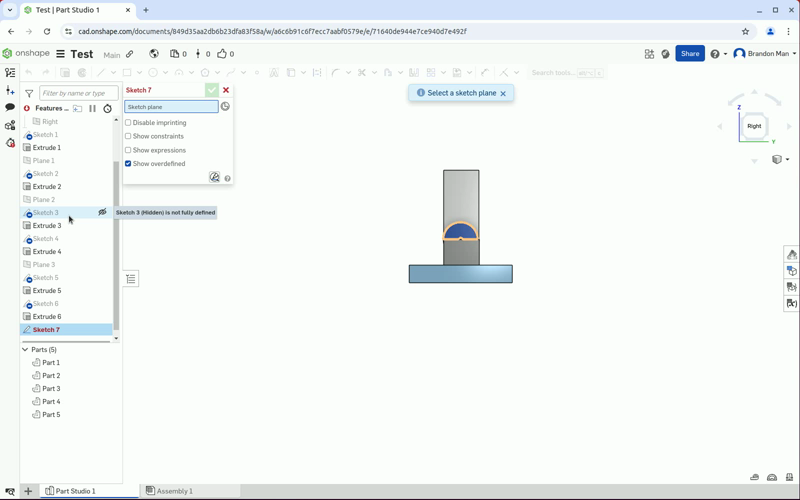
scroll(3)
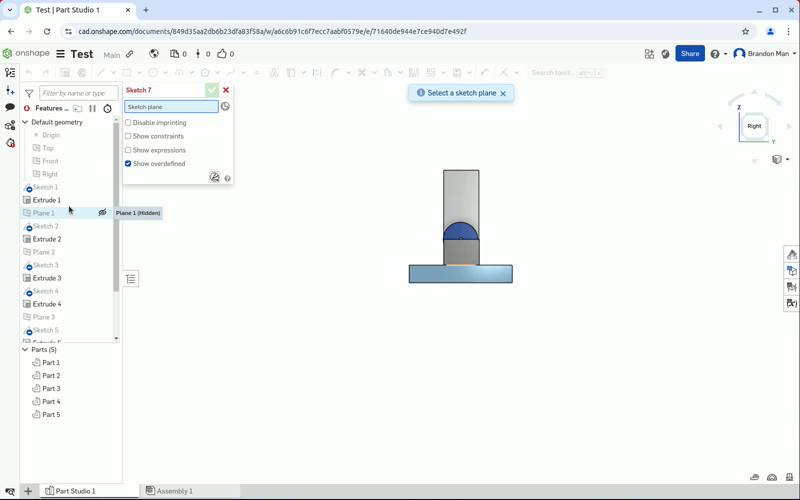
mouse_move(69, 176)
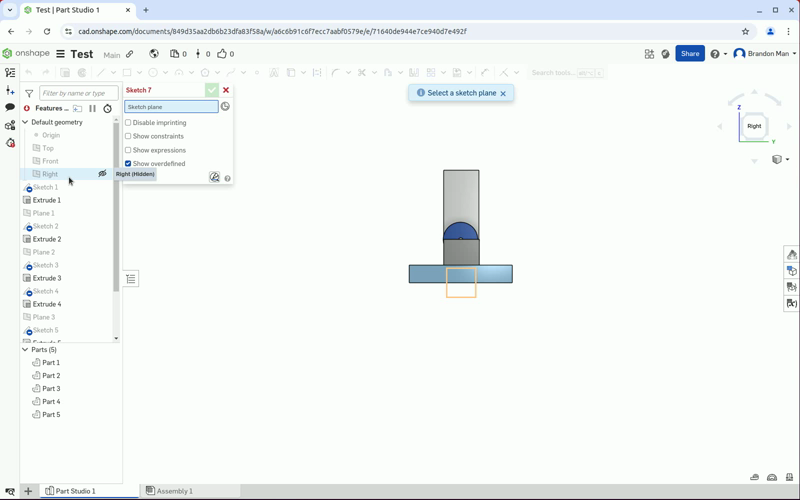
click(69, 176)
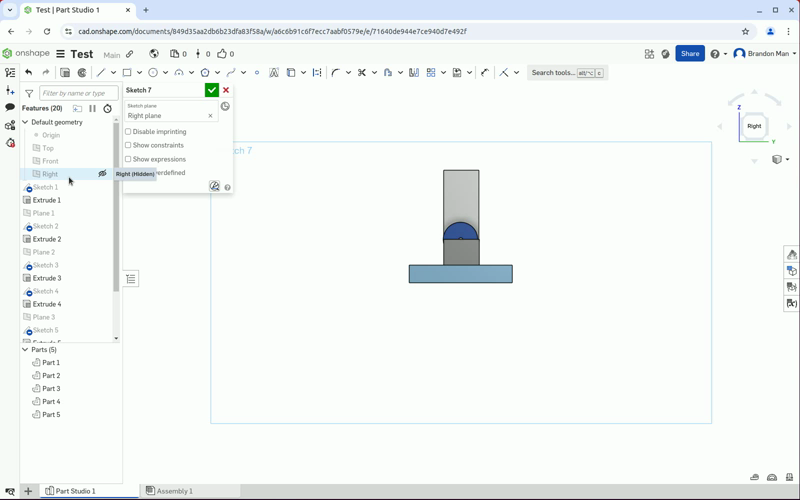
mouse_move(73, 352)
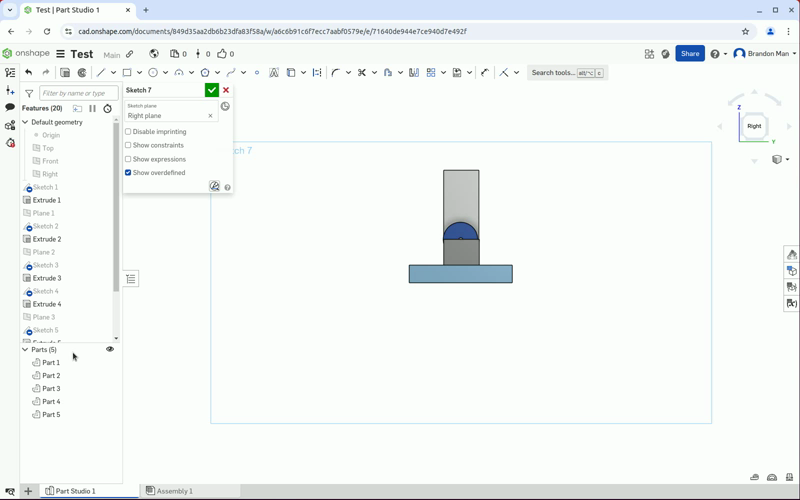
key(y)
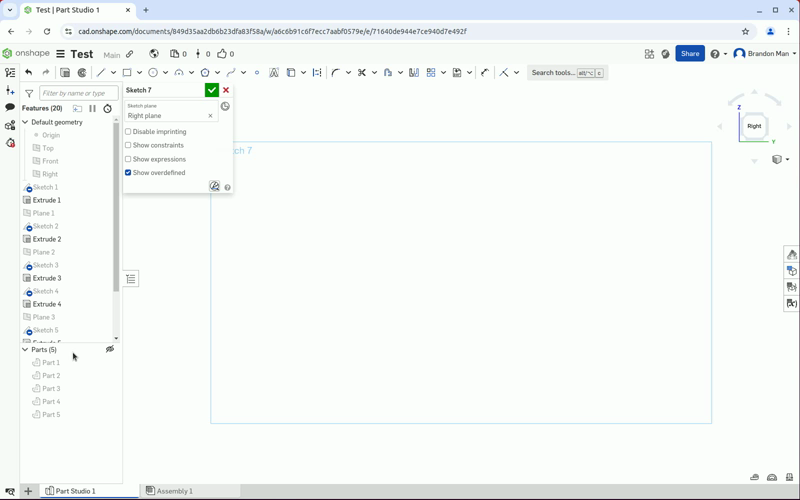
key(l)
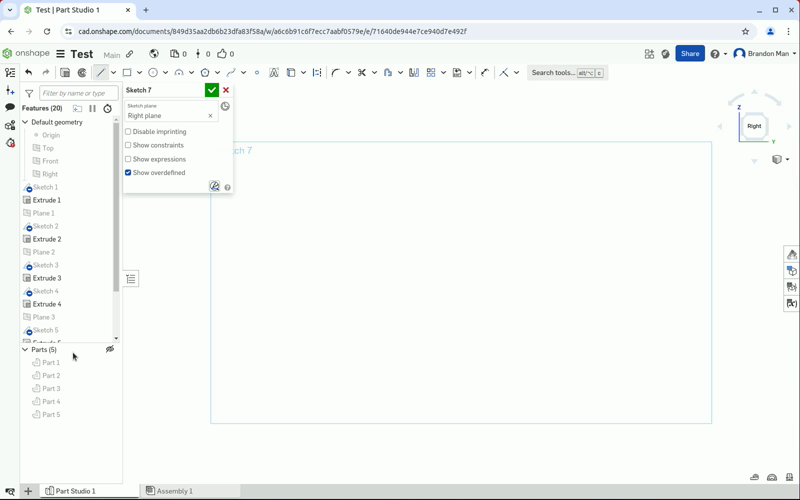
key_down(shift)
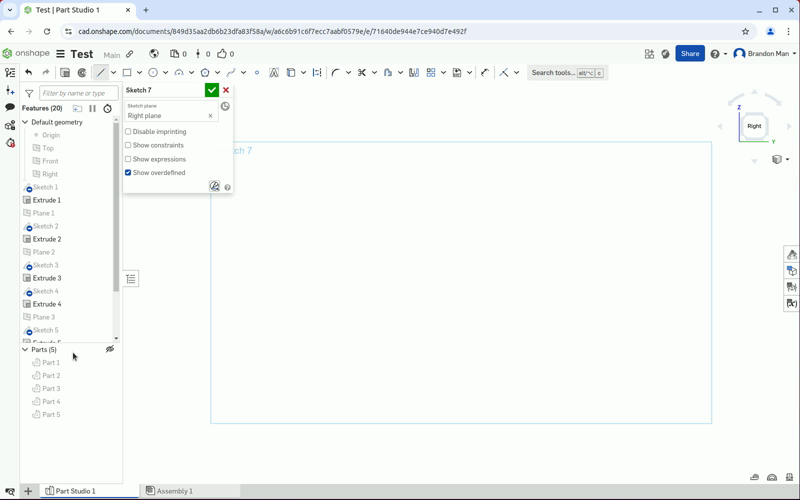
mouse_move(457, 239)
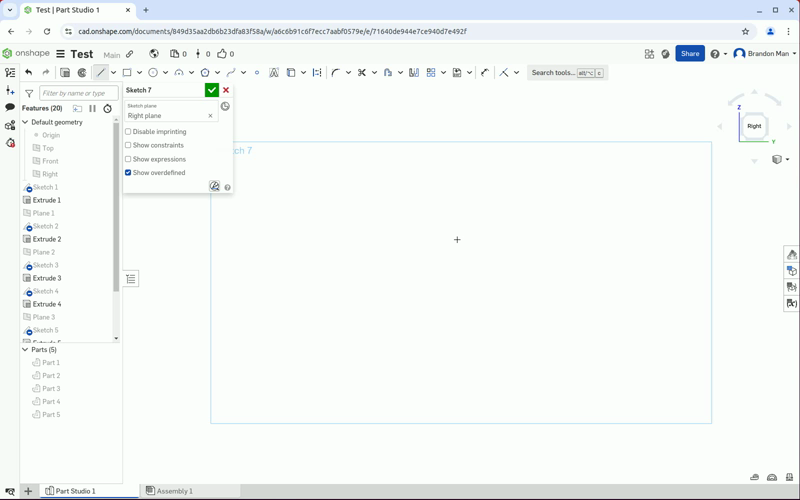
click(457, 239)
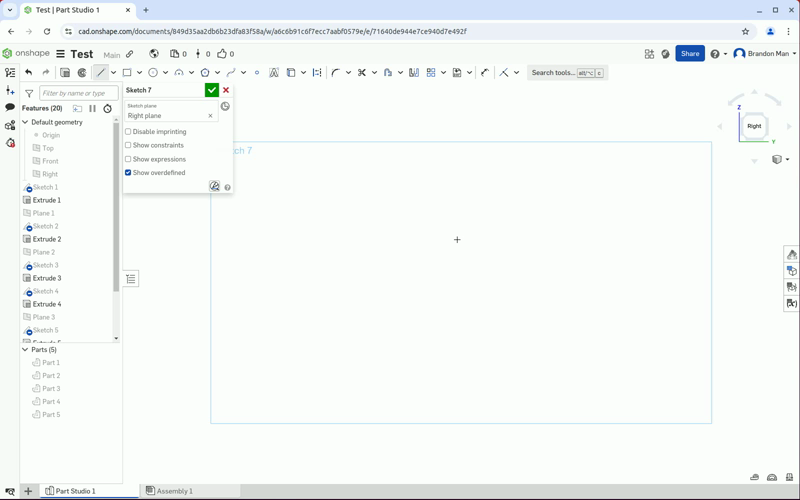
key_up(shift)
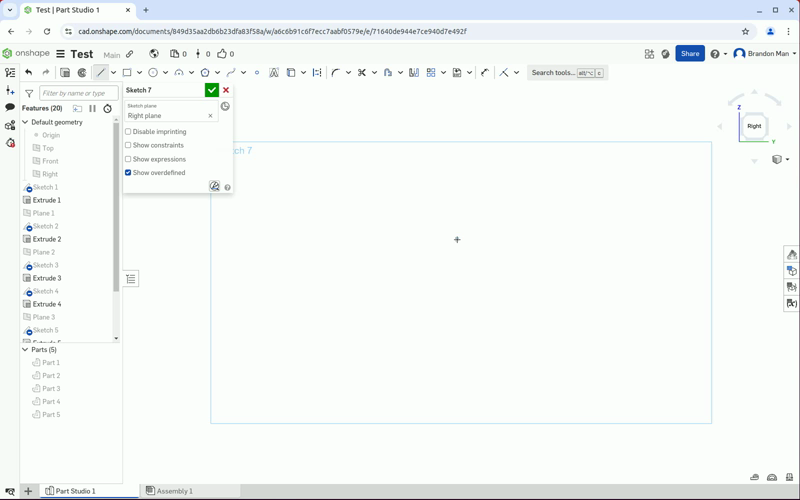
key_down(shift)
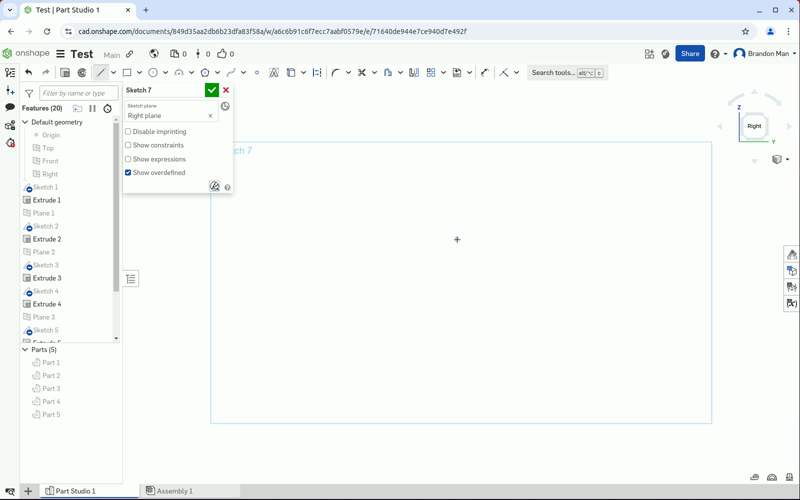
mouse_move(487, 239)
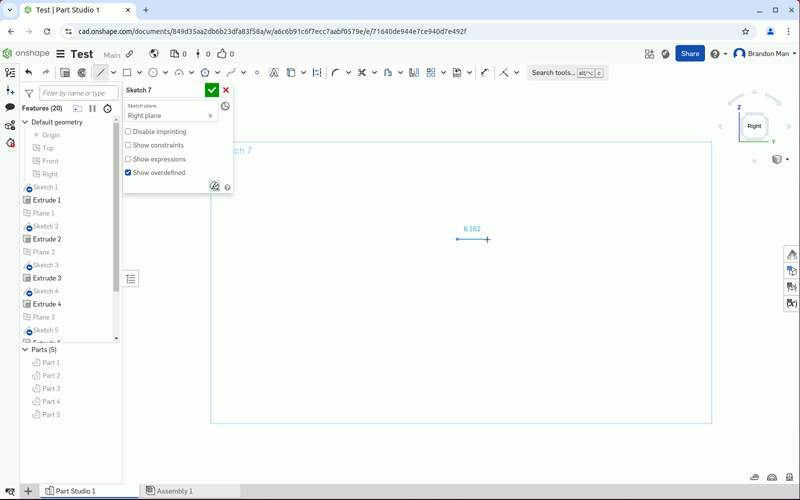
mouse_move(464, 239)
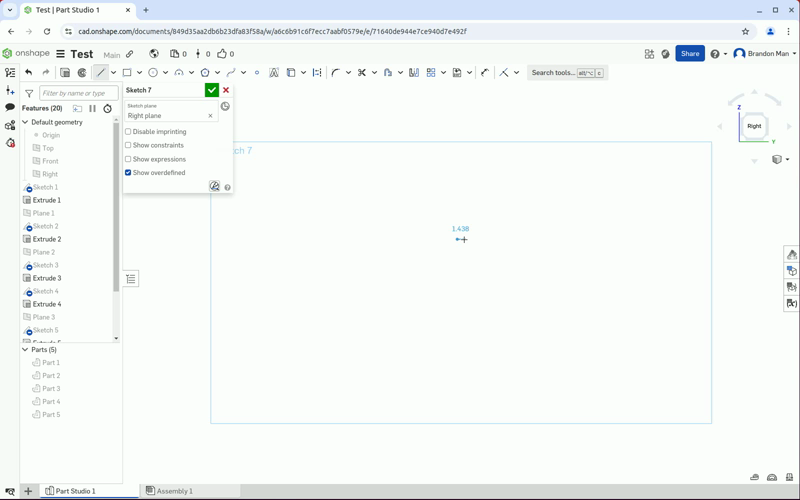
scroll(6)
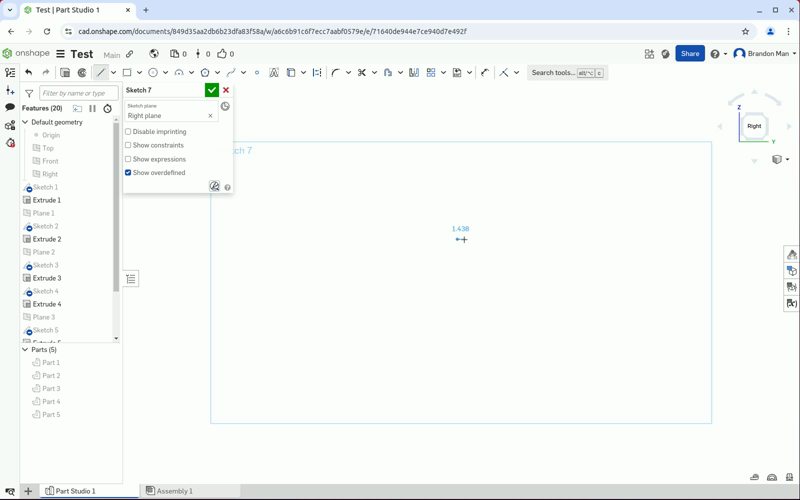
scroll(6)
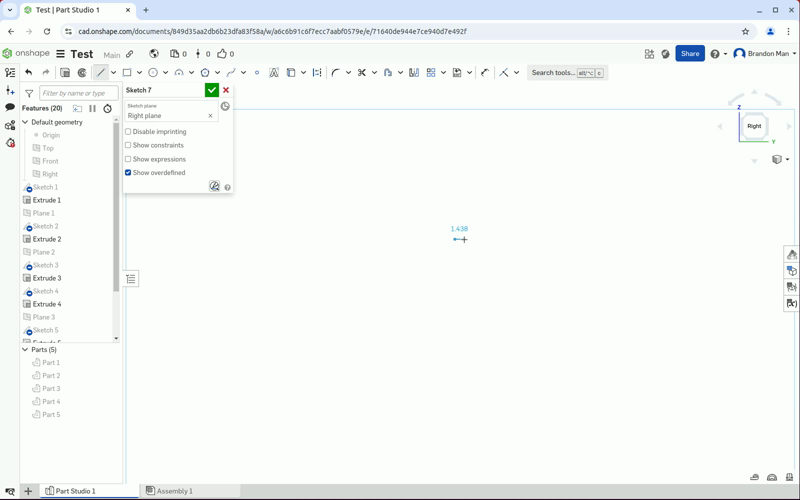
scroll(6)
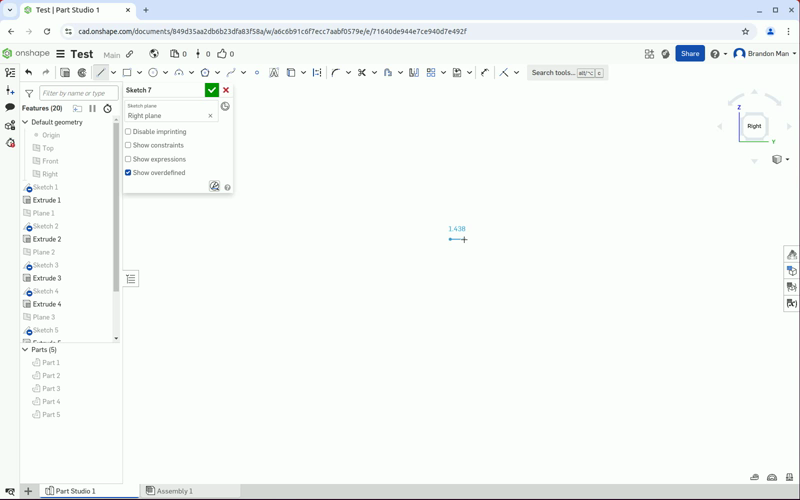
scroll(6)
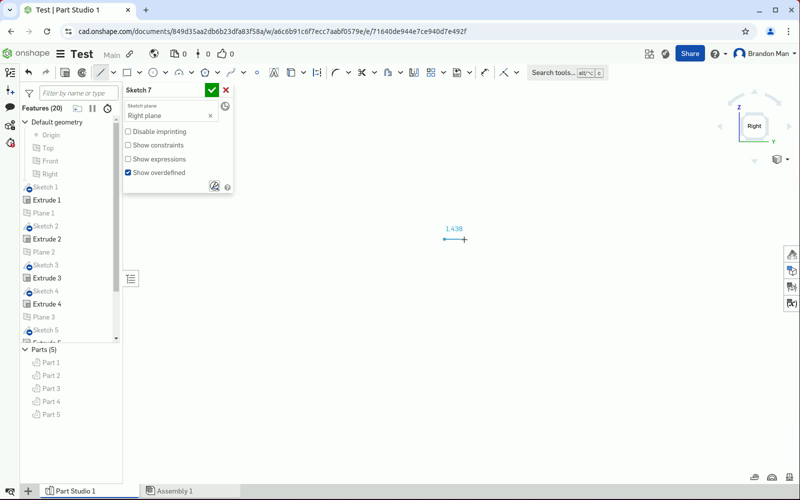
scroll(6)
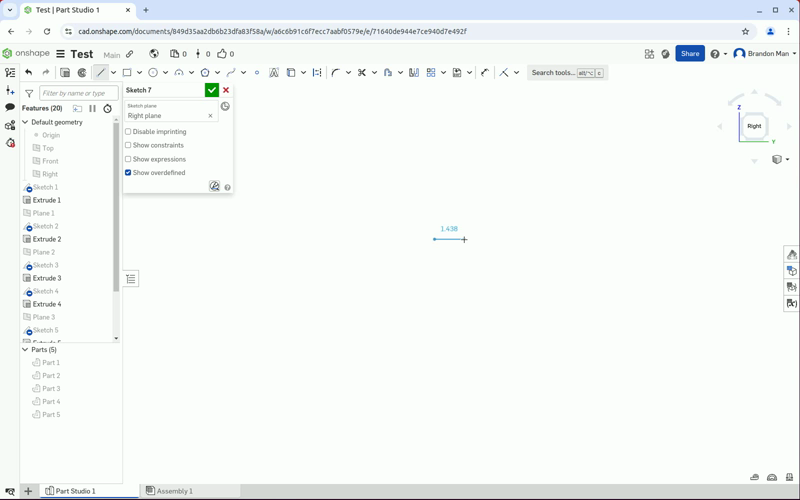
scroll(6)
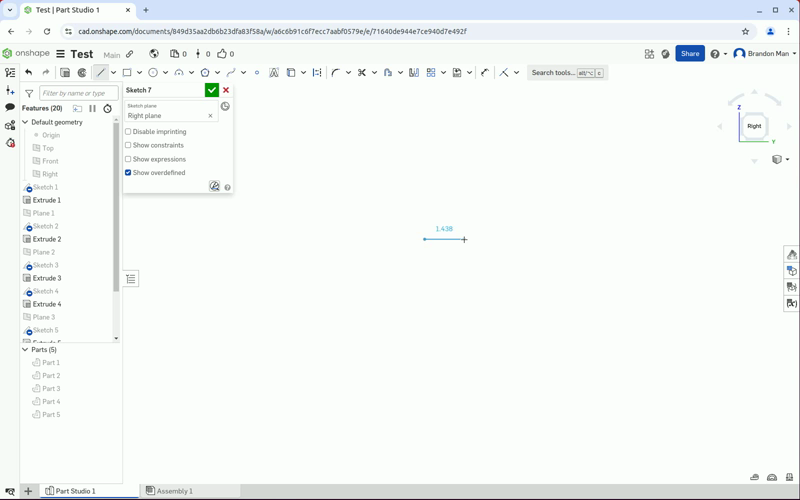
scroll(6)
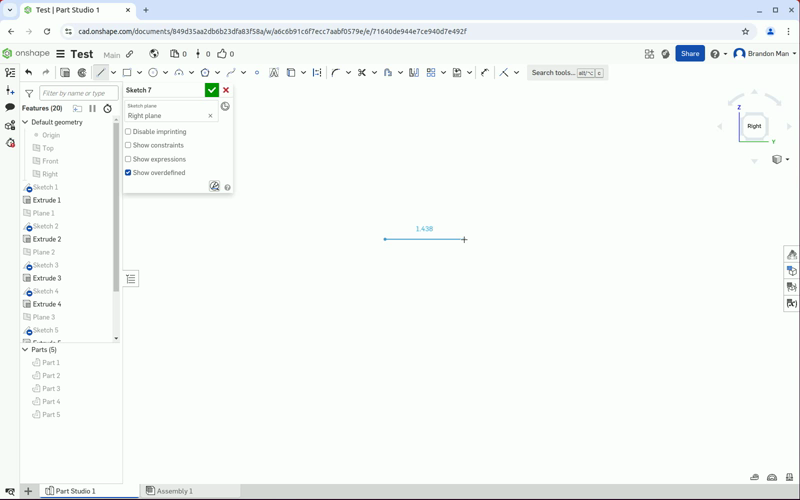
click(464, 239)
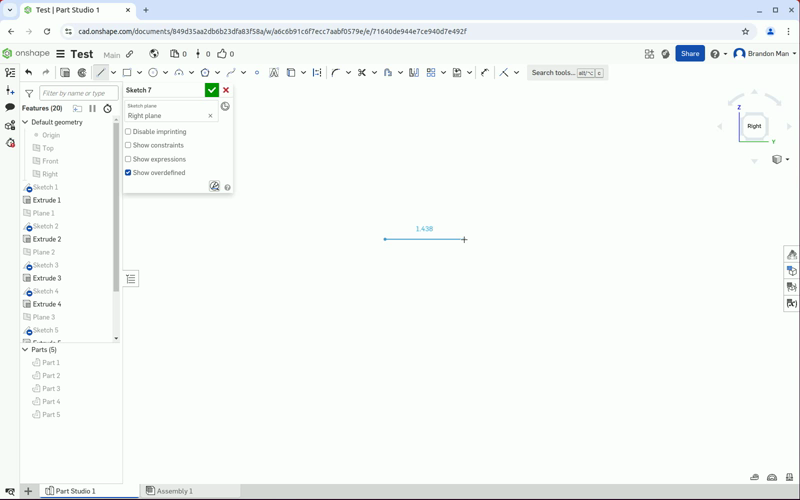
scroll(-6)
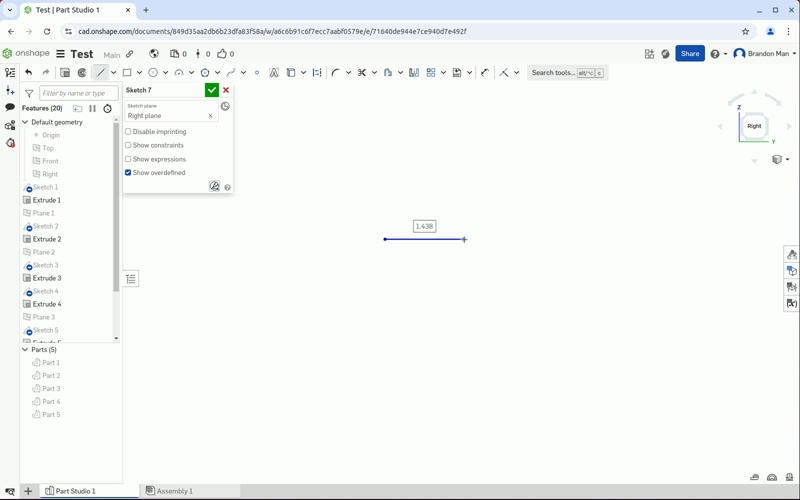
scroll(-6)
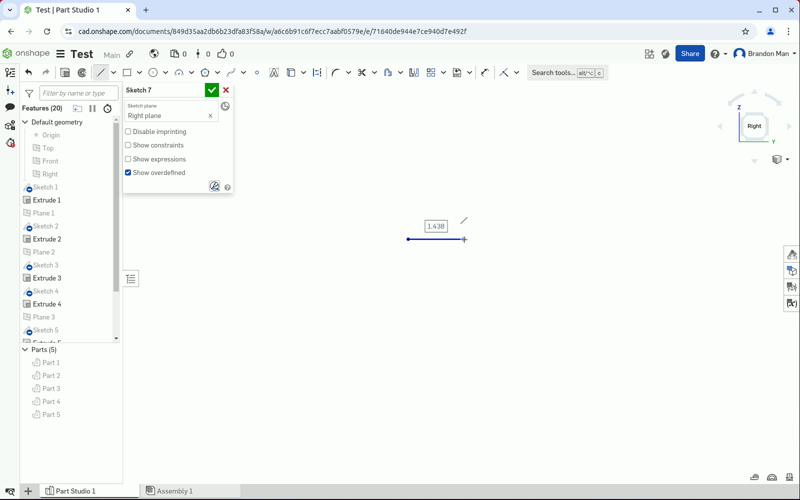
scroll(-6)
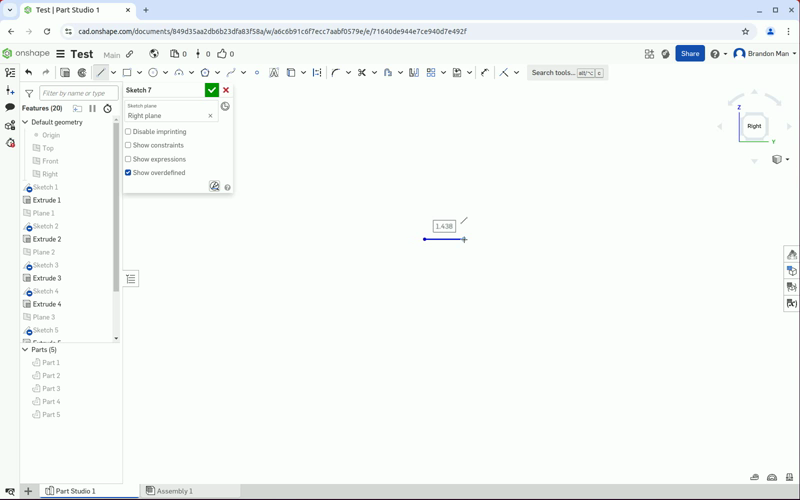
scroll(-6)
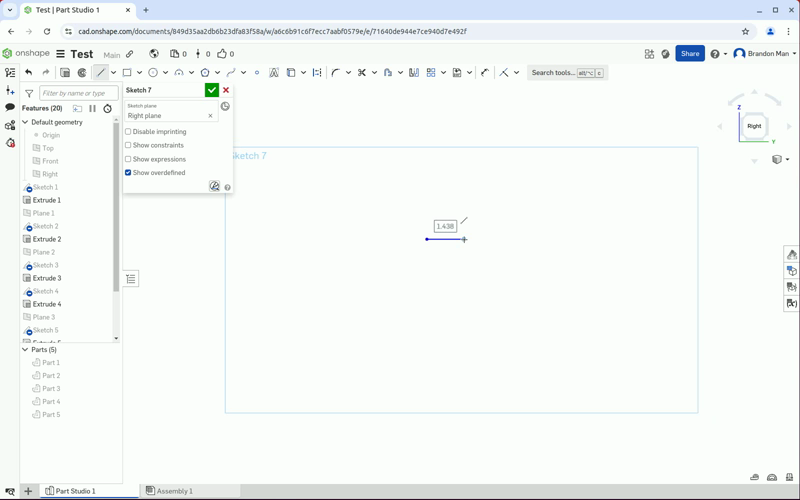
scroll(-6)
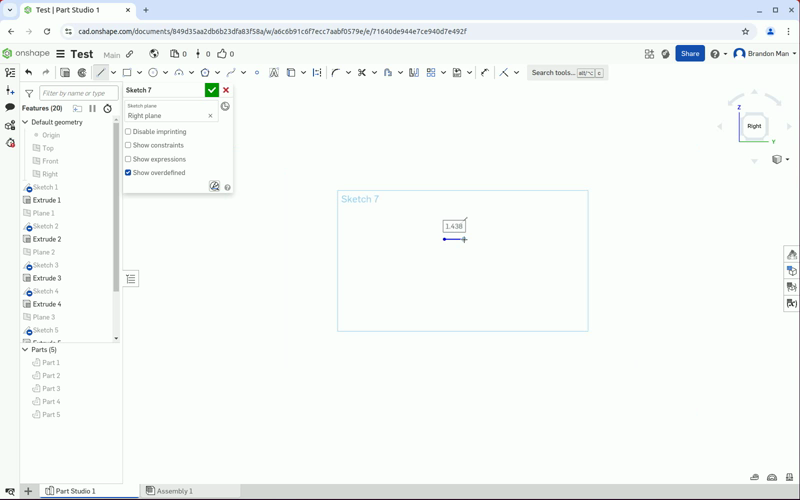
scroll(-6)
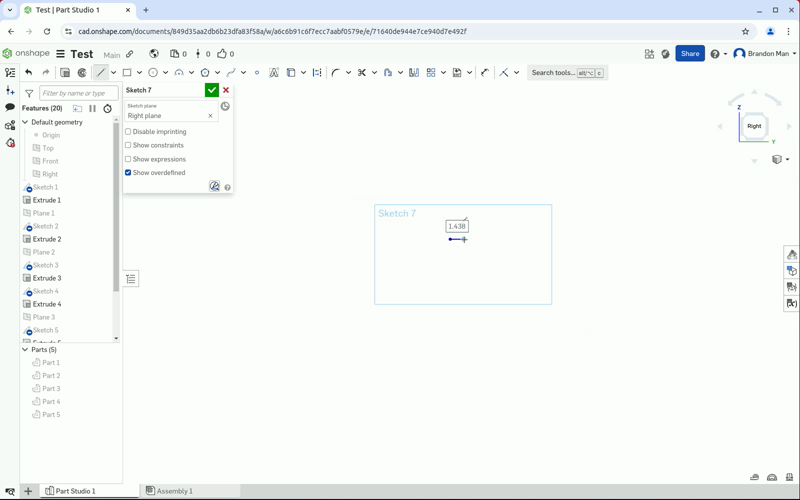
scroll(-6)
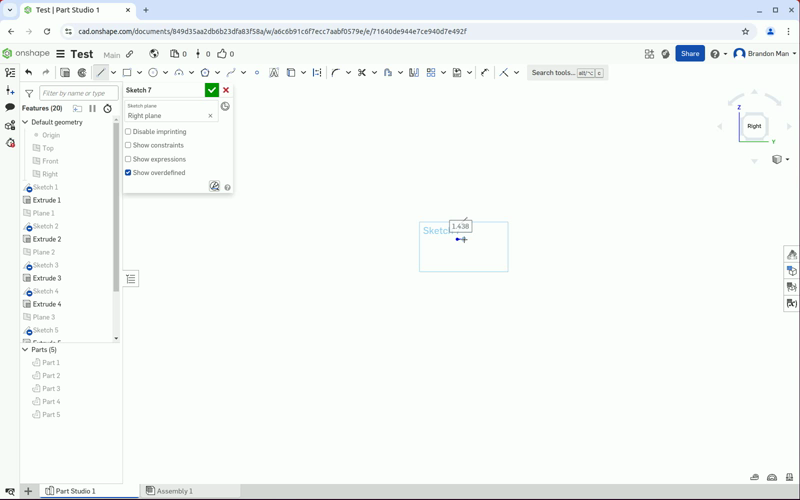
key_up(shift)
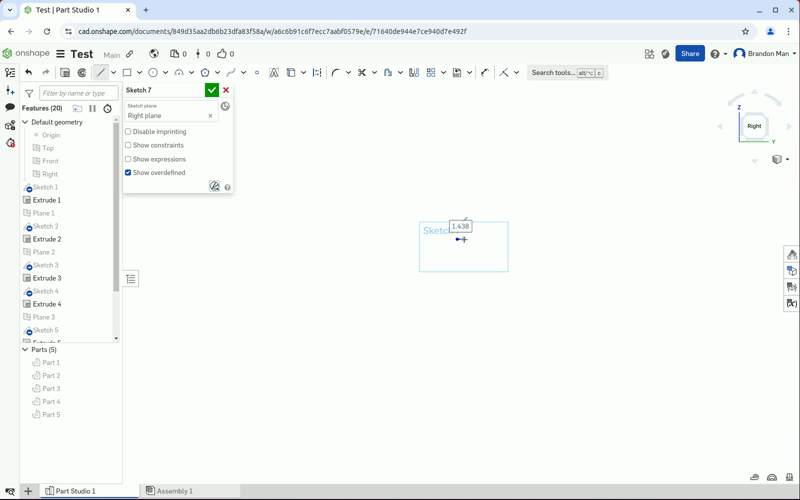
key(esc)
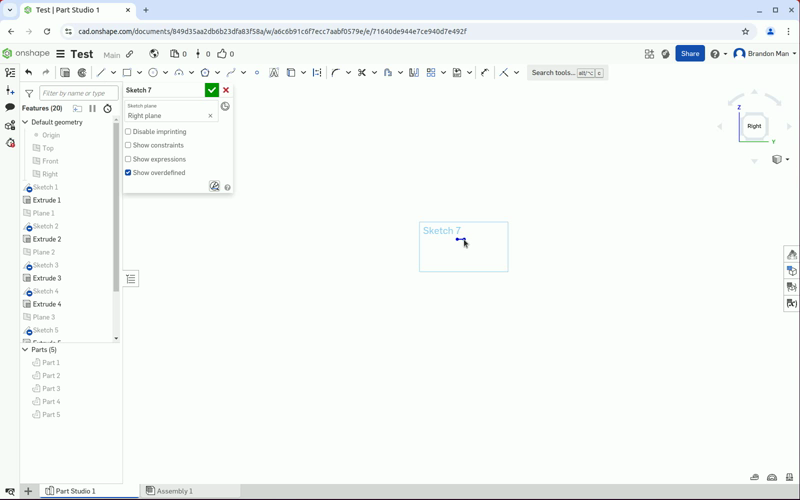
key(a)
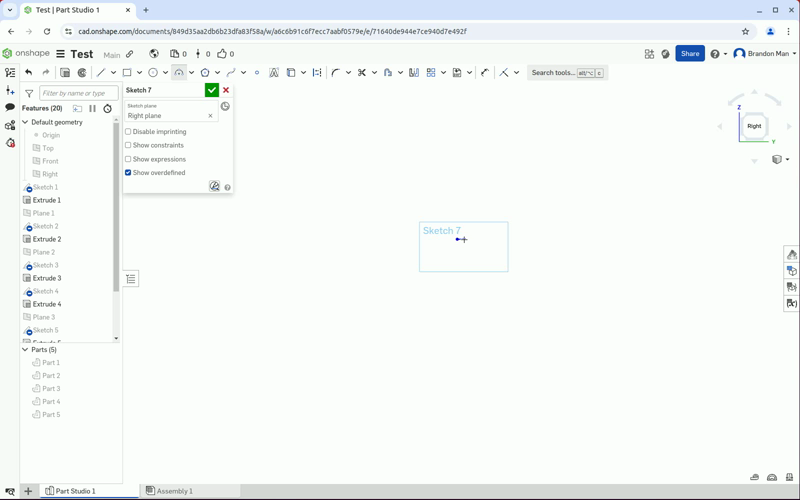
mouse_move(464, 239)
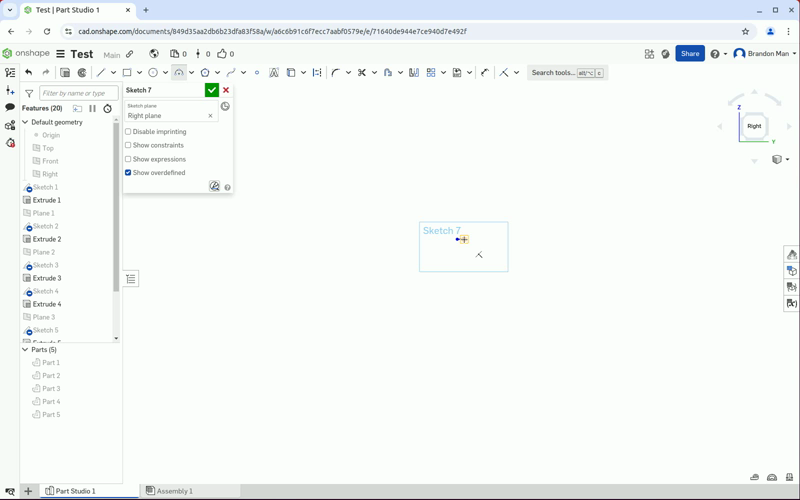
click(464, 239)
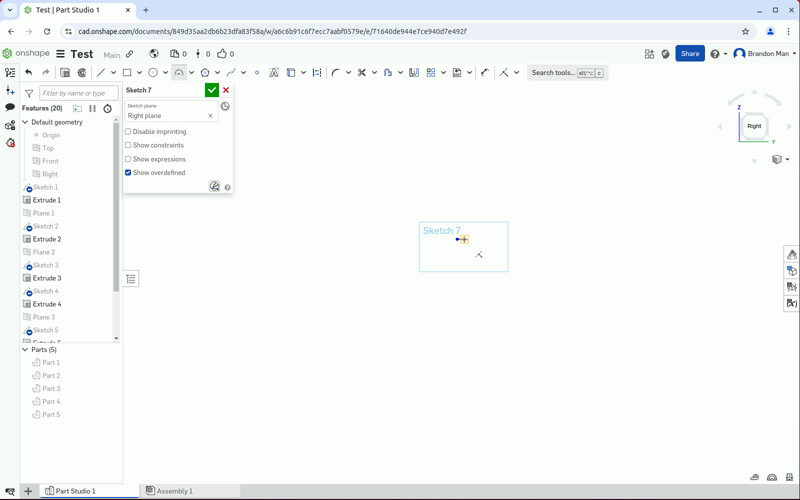
mouse_move(457, 239)
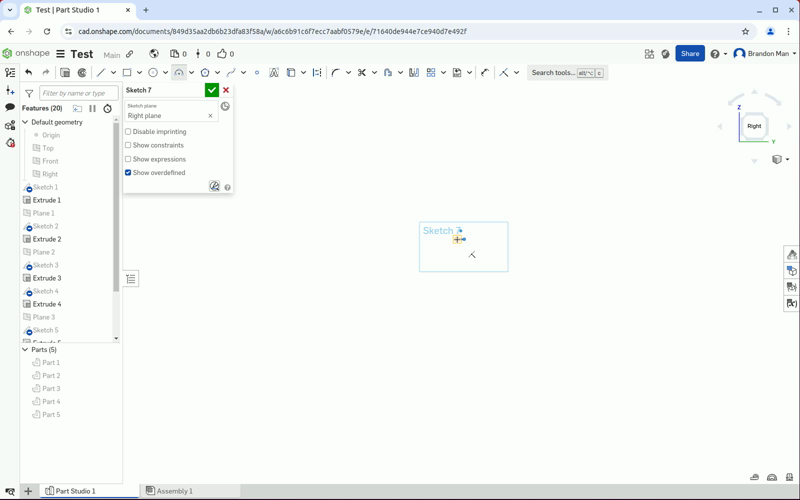
scroll(6)
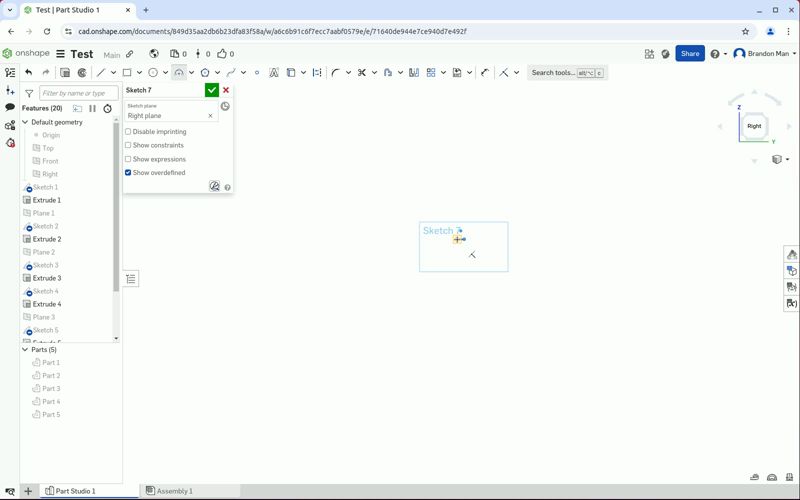
scroll(6)
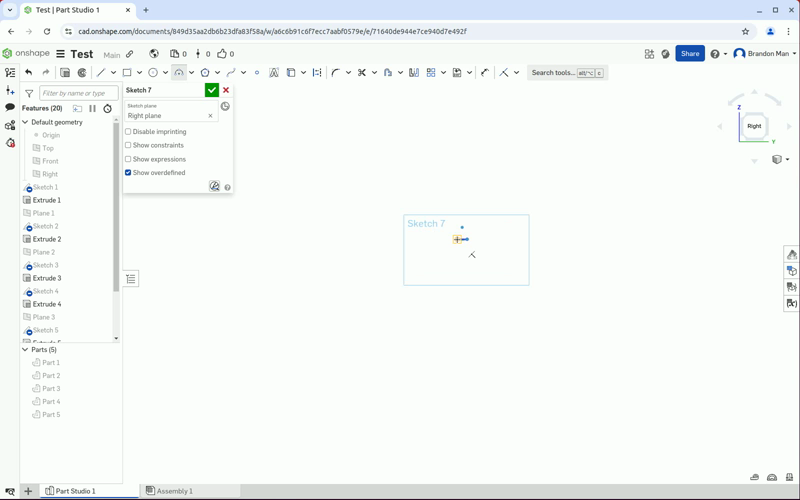
scroll(6)
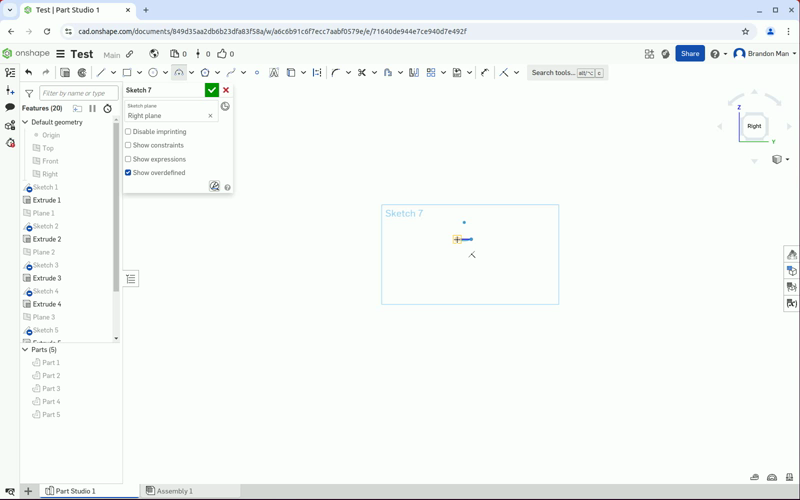
scroll(6)
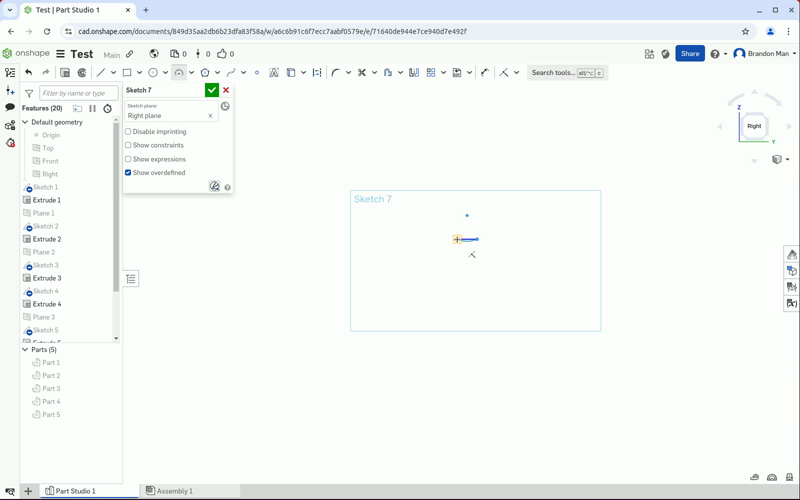
scroll(6)
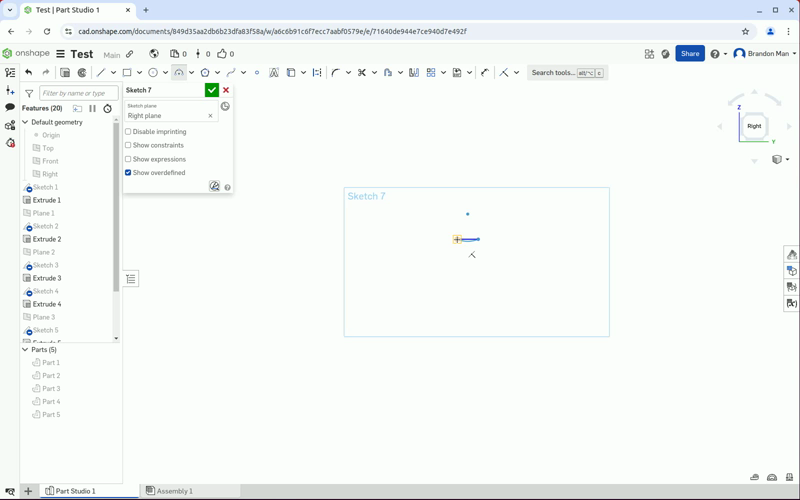
scroll(6)
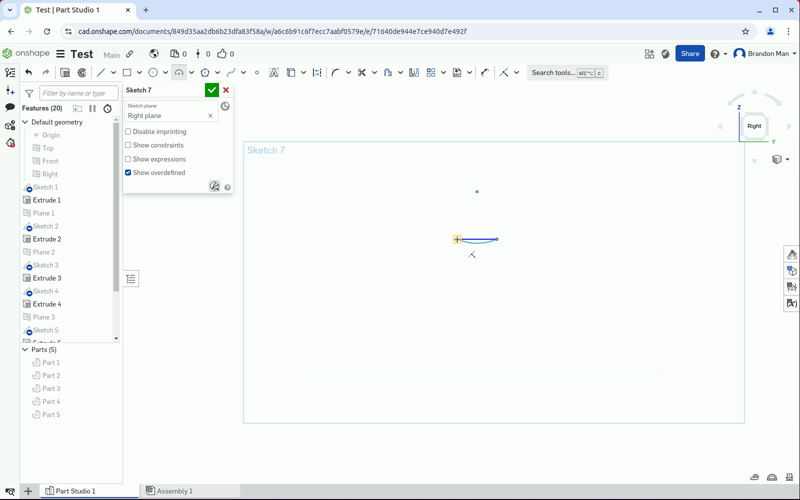
scroll(6)
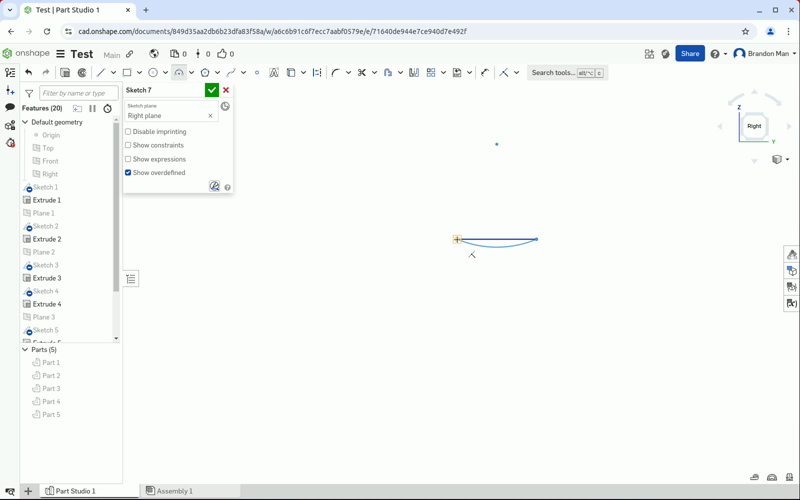
click(457, 239)
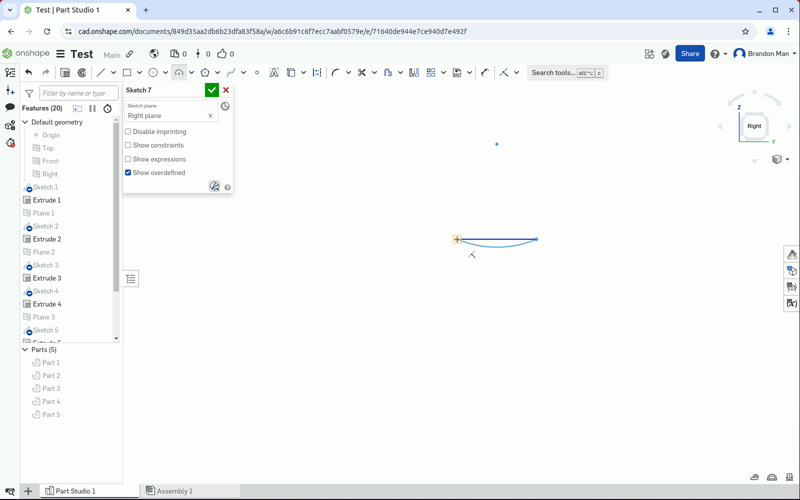
scroll(-6)
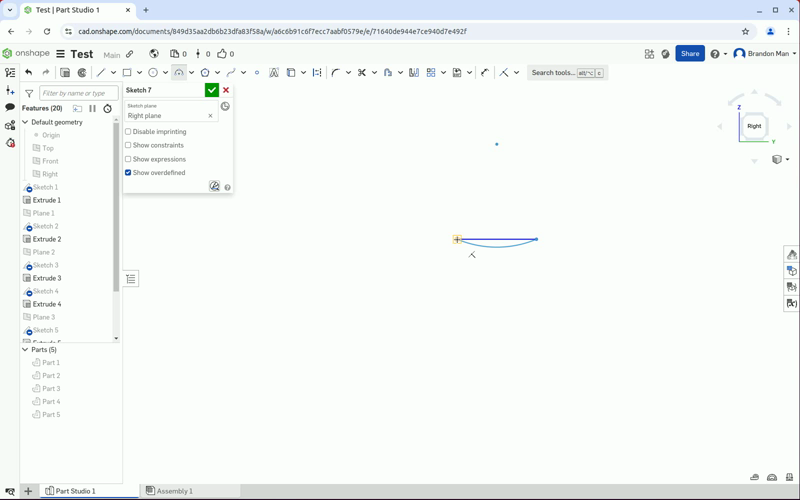
scroll(-6)
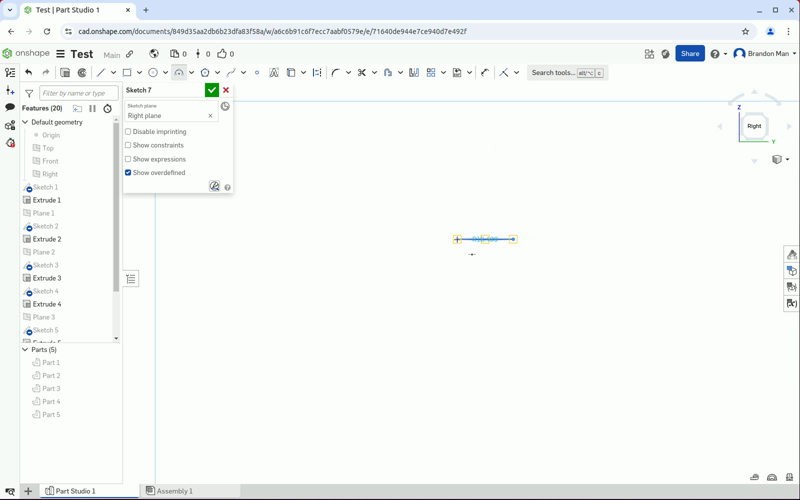
scroll(-6)
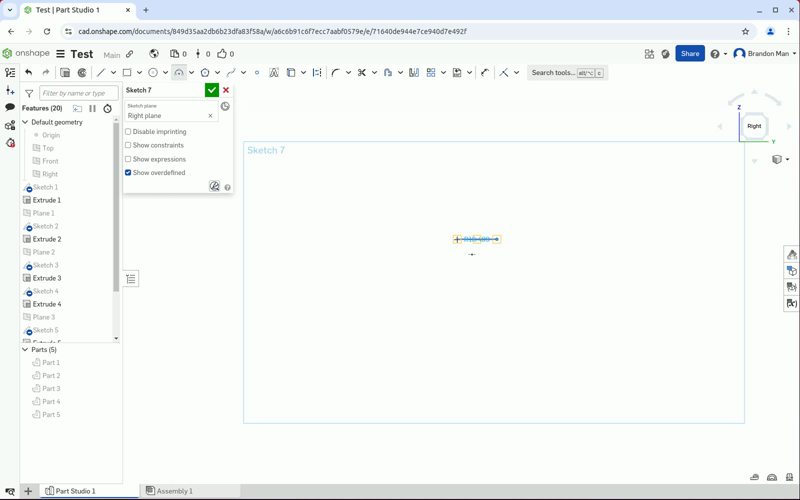
scroll(-6)
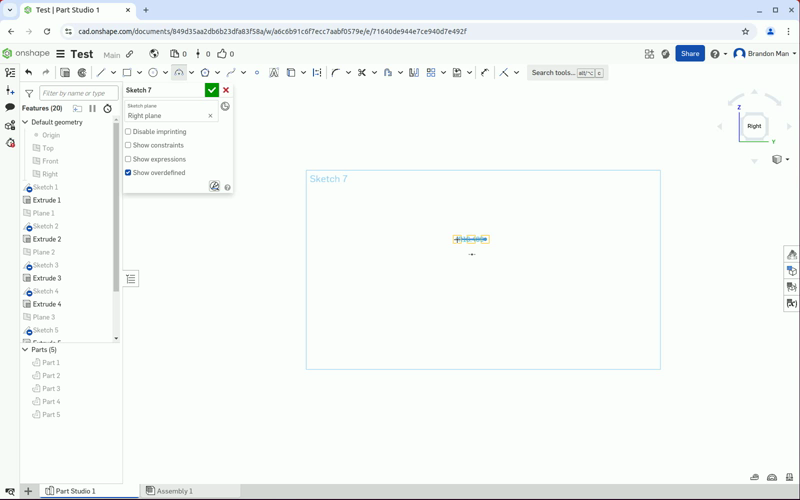
scroll(-6)
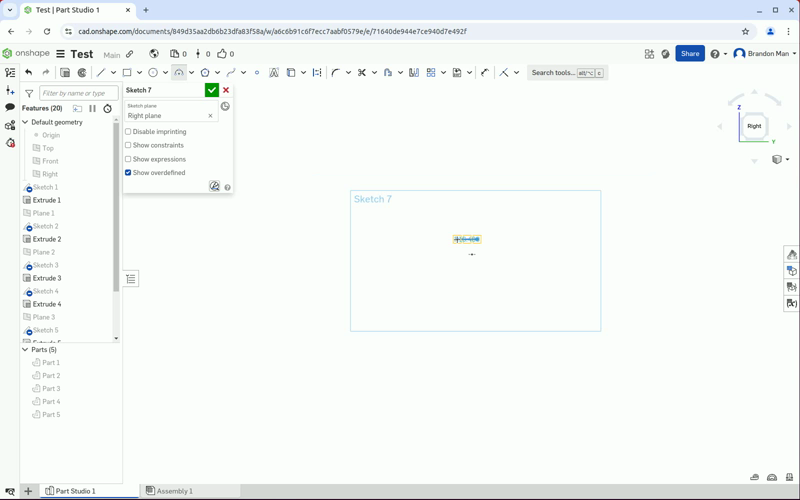
scroll(-6)
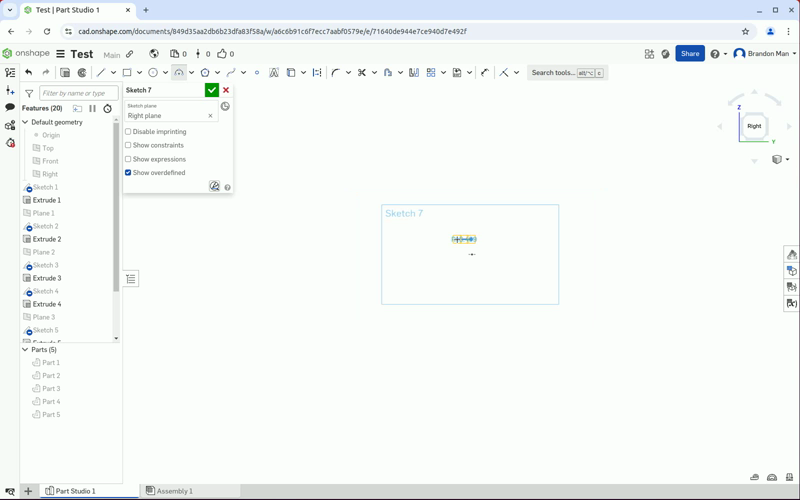
scroll(-6)
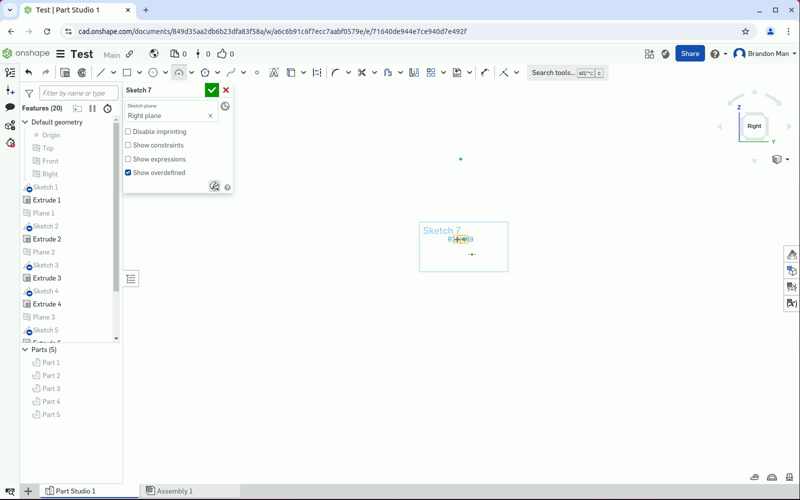
key_down(shift)
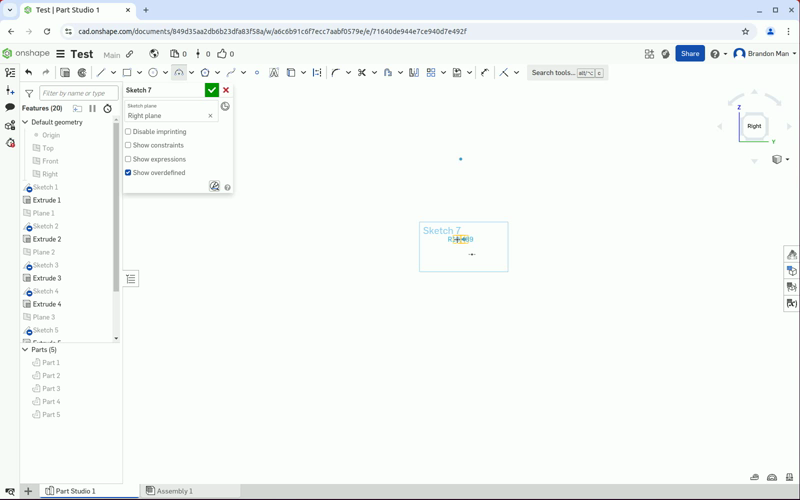
mouse_move(460, 236)
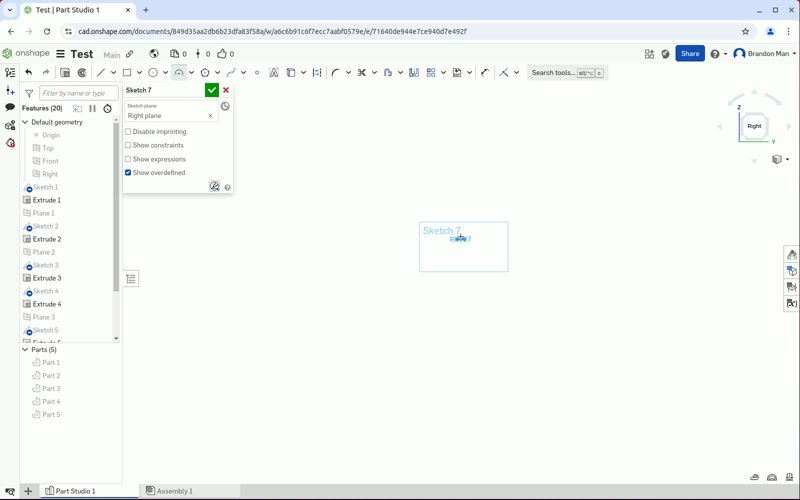
scroll(6)
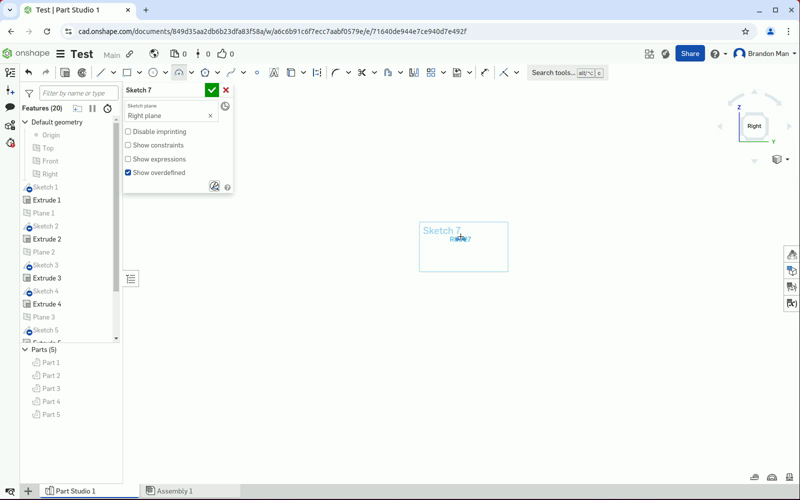
scroll(6)
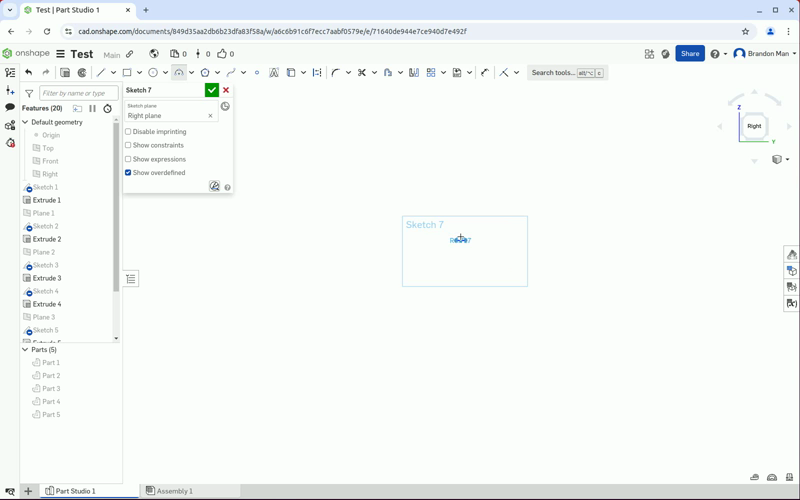
scroll(6)
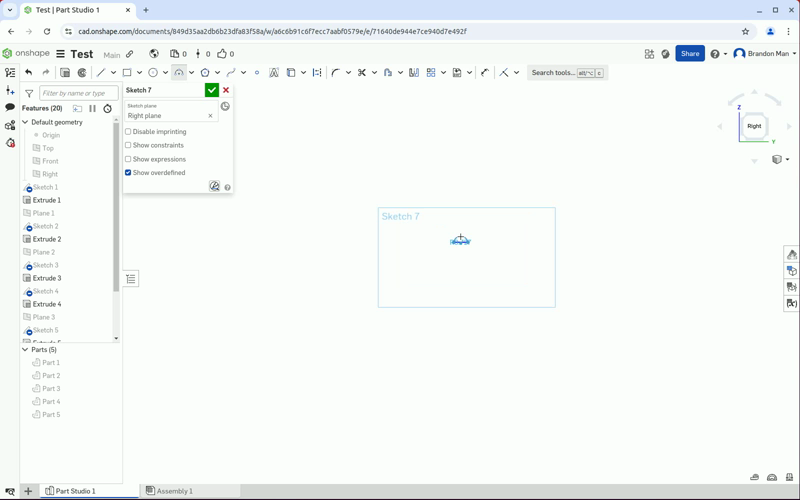
scroll(6)
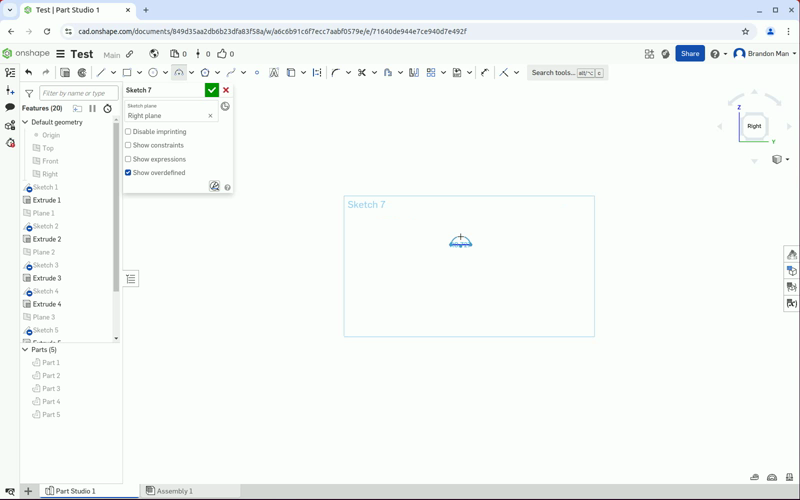
scroll(6)
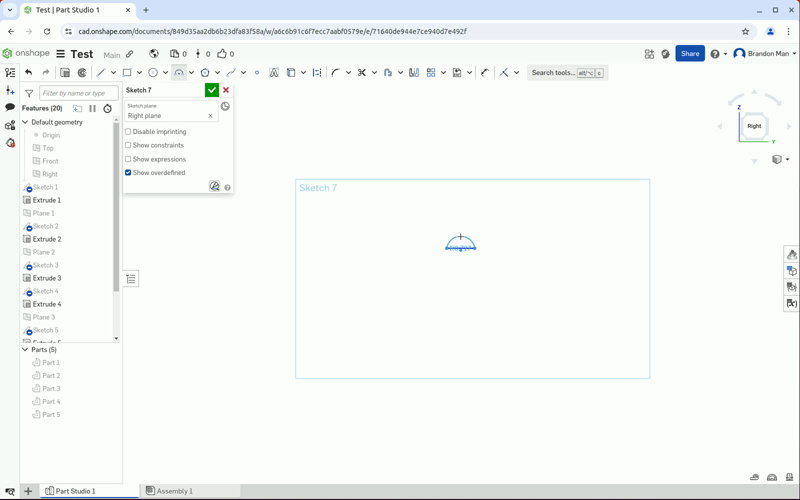
scroll(6)
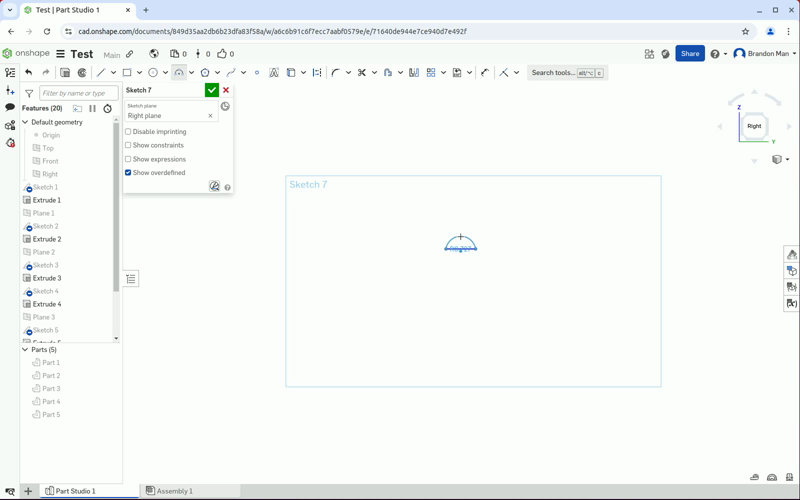
scroll(6)
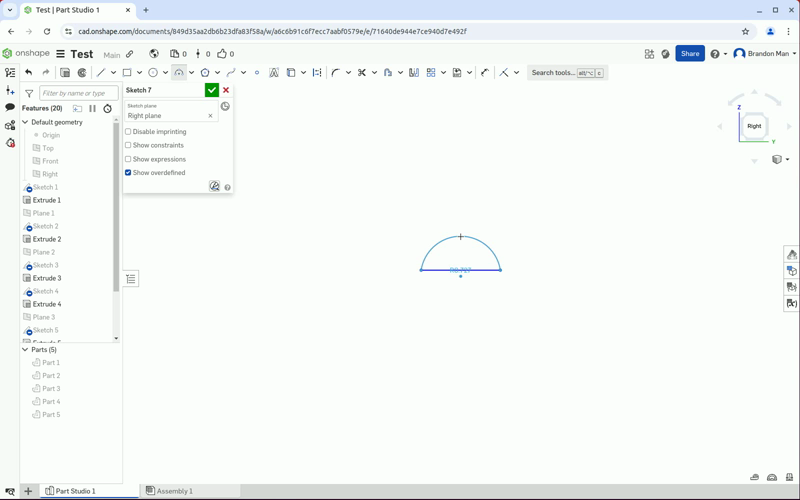
click(460, 236)
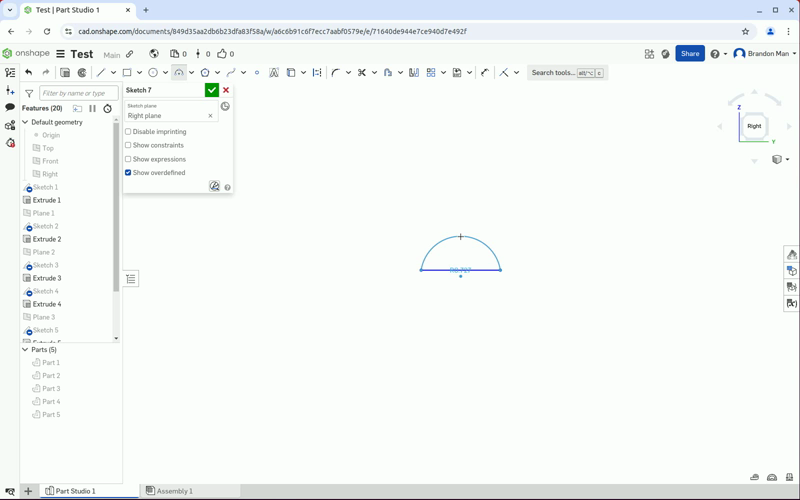
scroll(-6)
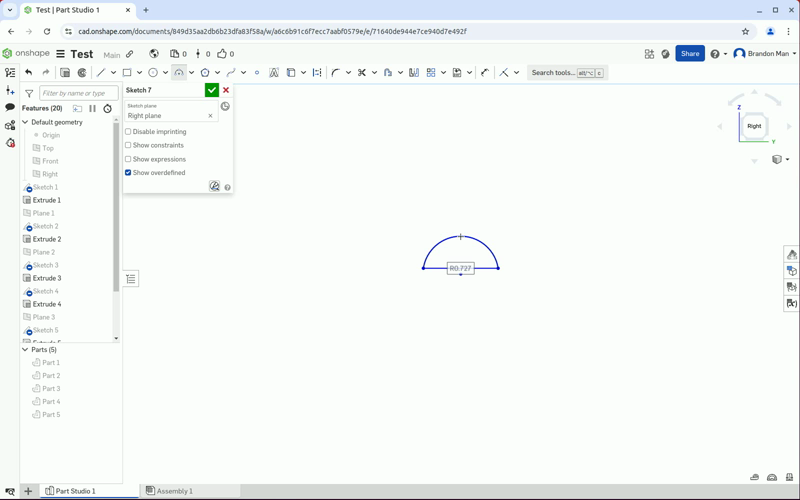
scroll(-6)
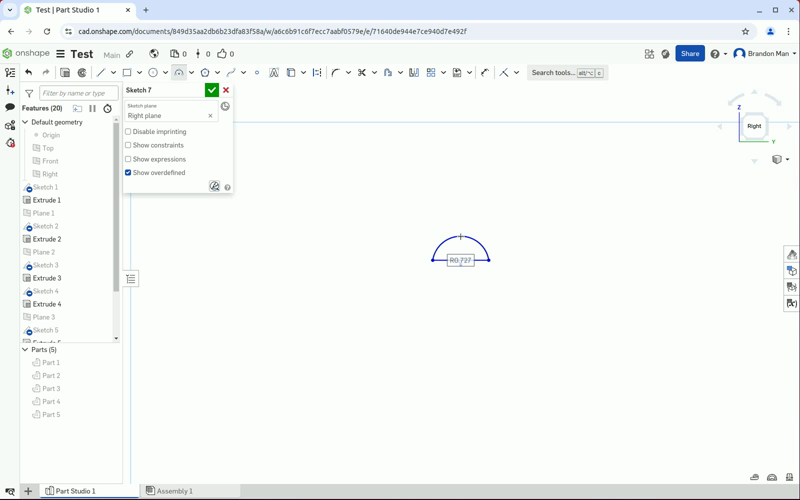
scroll(-6)
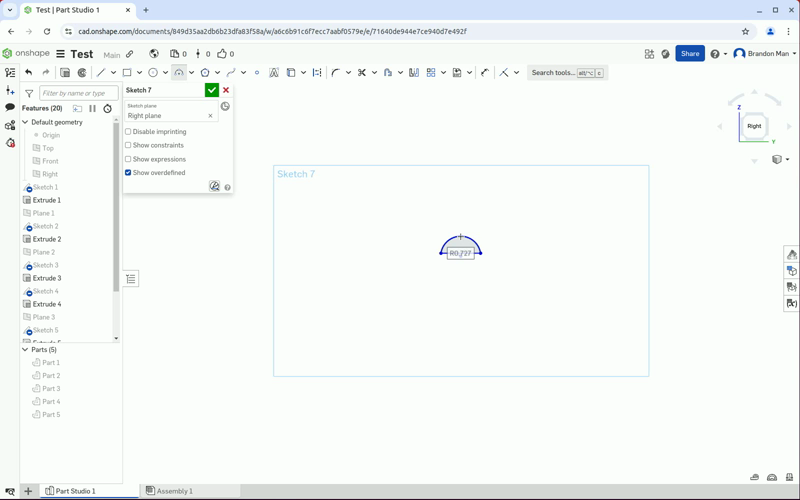
scroll(-6)
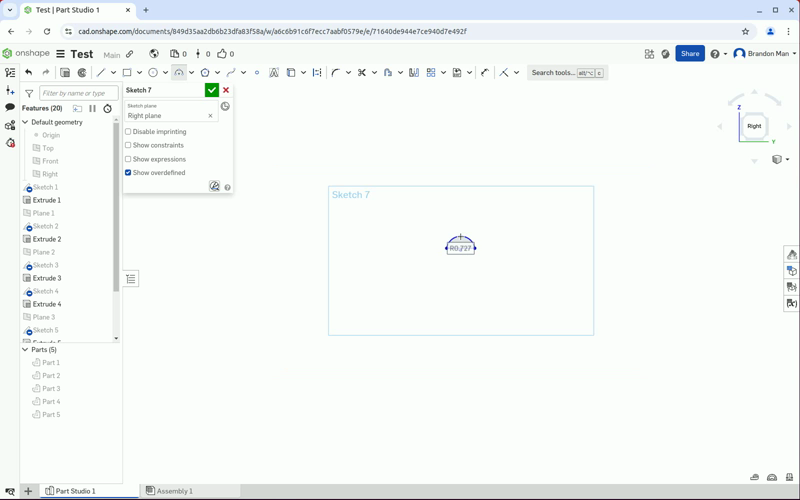
scroll(-6)
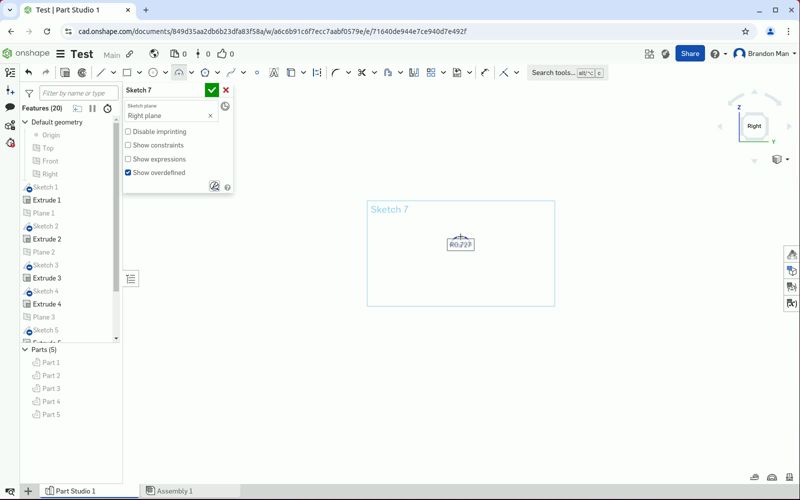
scroll(-6)
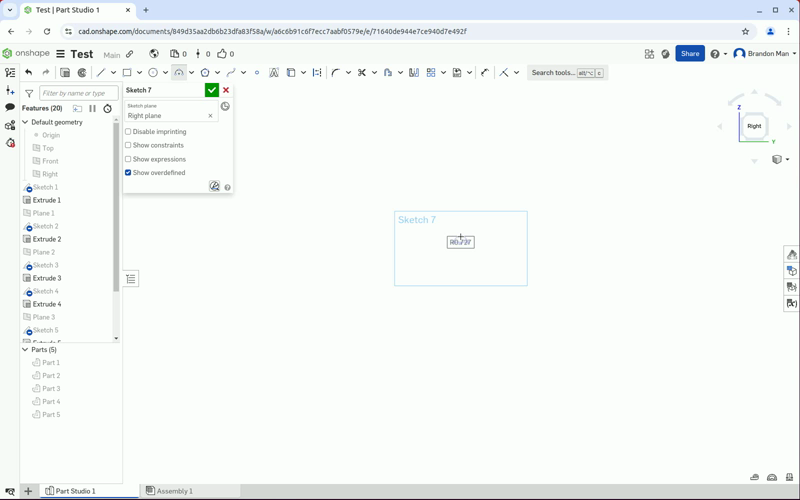
scroll(-6)
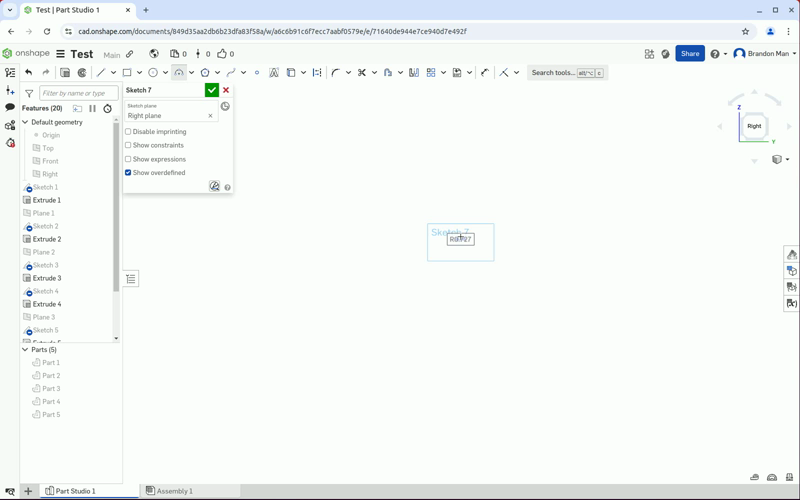
key_up(shift)
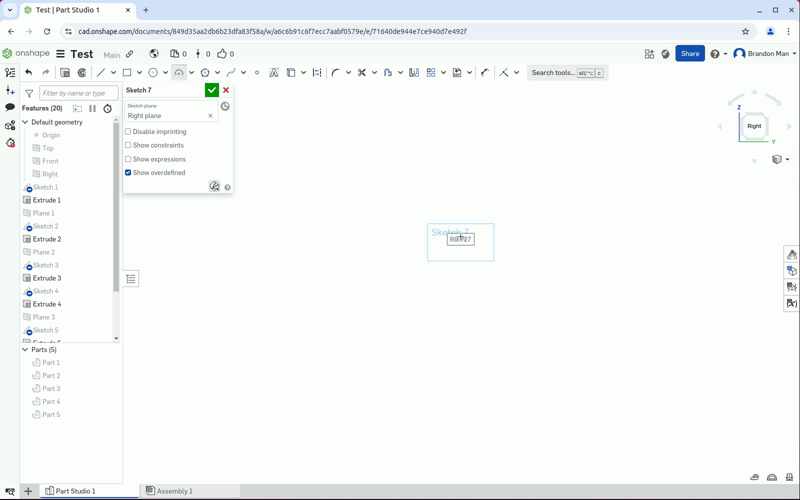
key(esc)
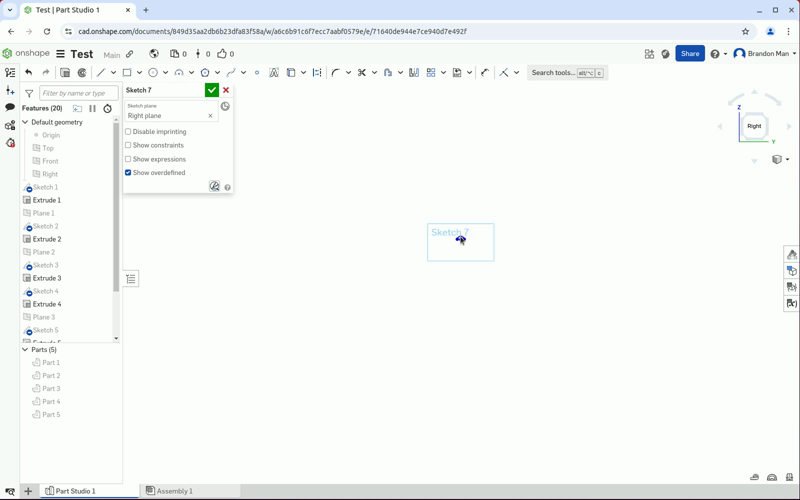
mouse_move(462, 237)
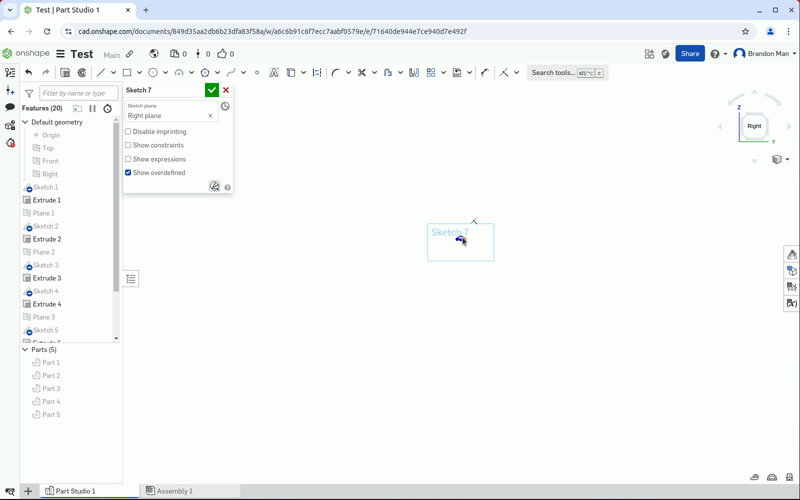
scroll(6)
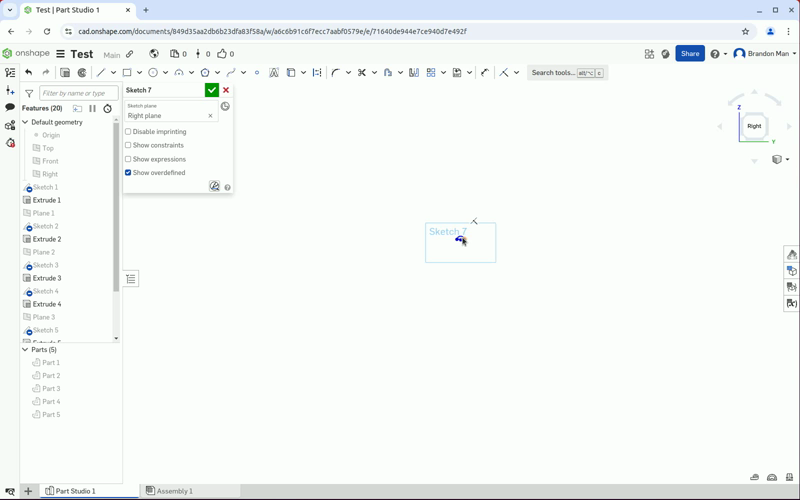
scroll(6)
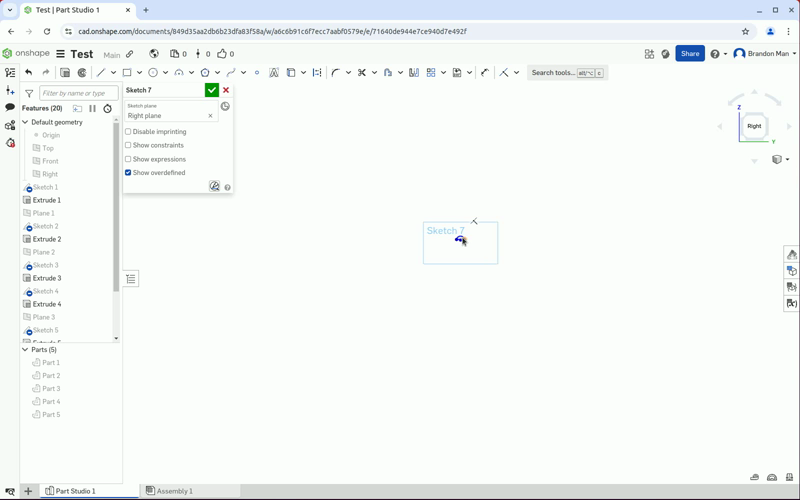
scroll(6)
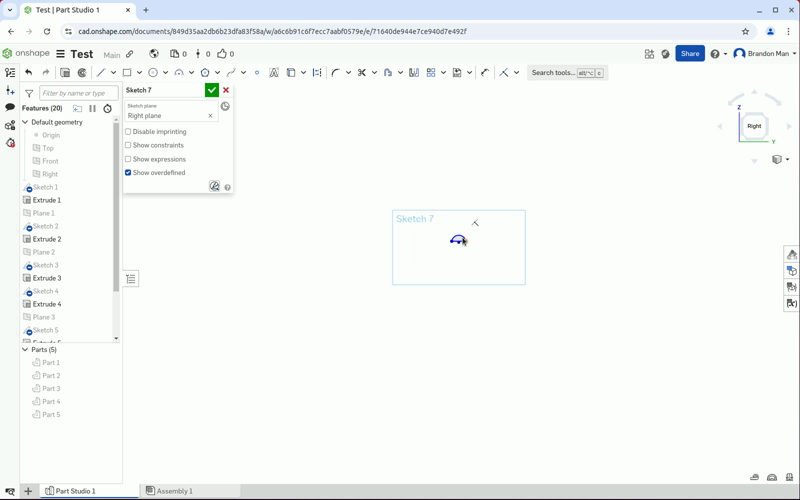
scroll(6)
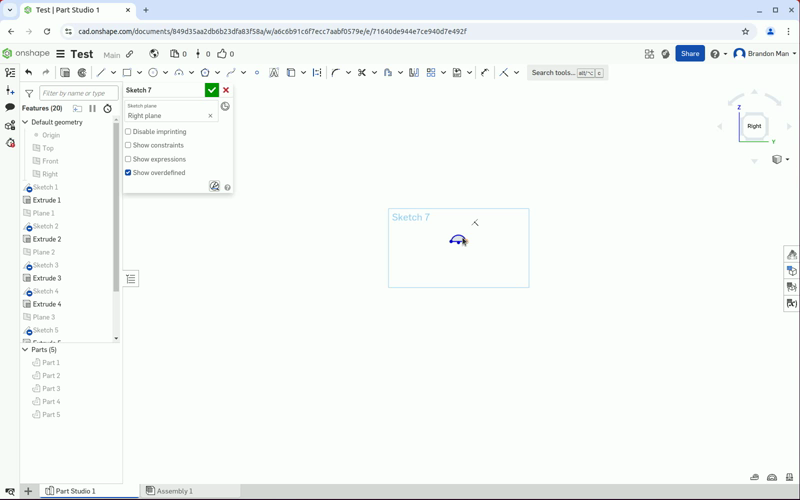
scroll(6)
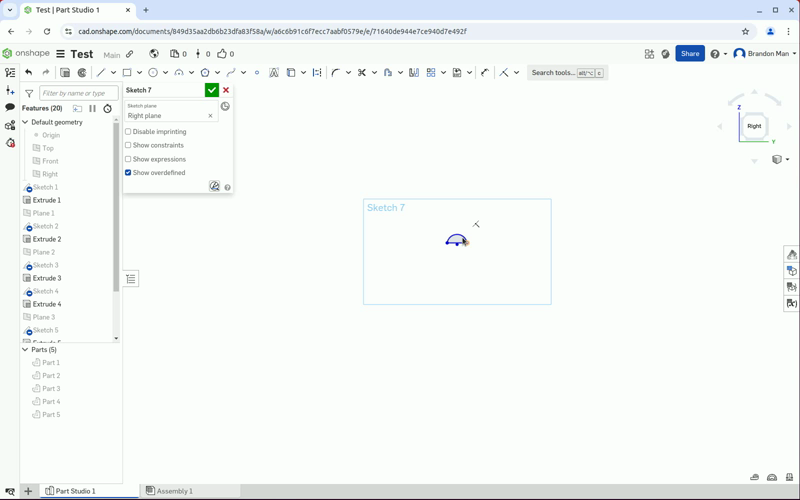
scroll(6)
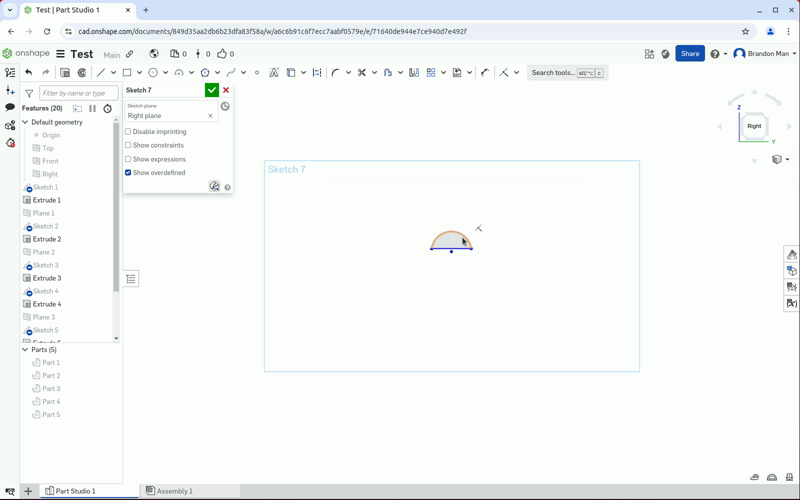
scroll(6)
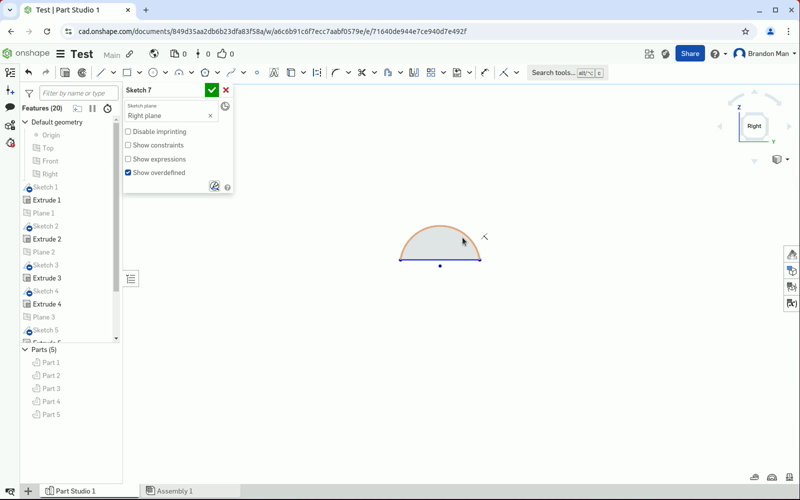
click(462, 237)
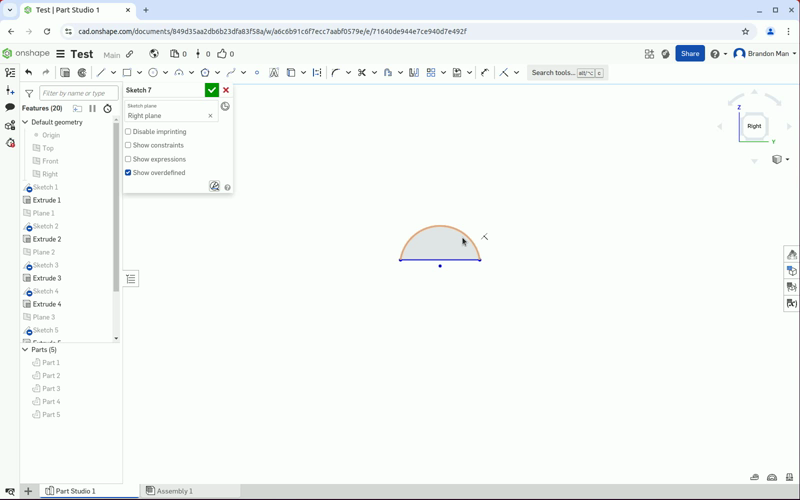
scroll(-6)
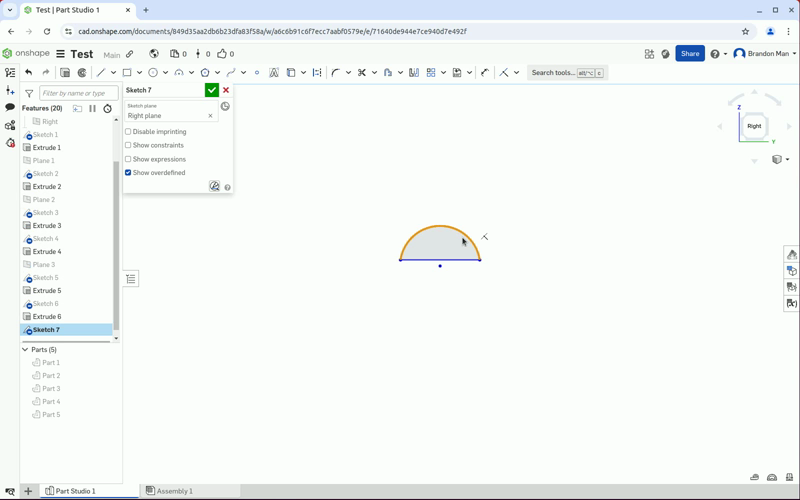
scroll(-6)
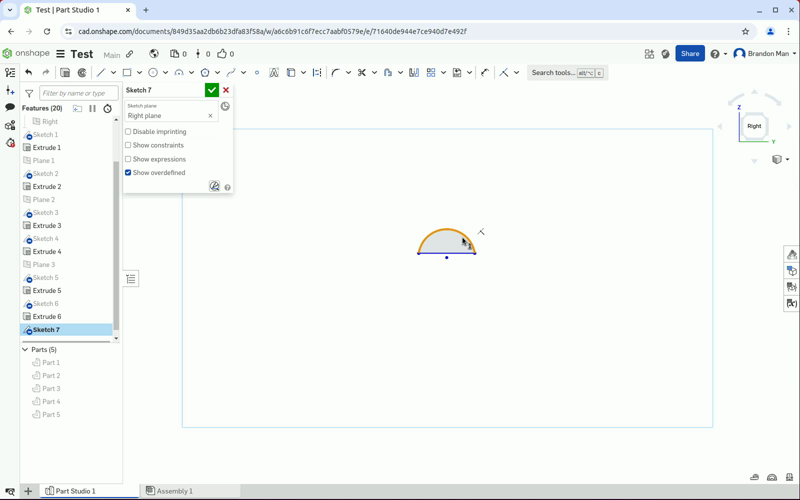
scroll(-6)
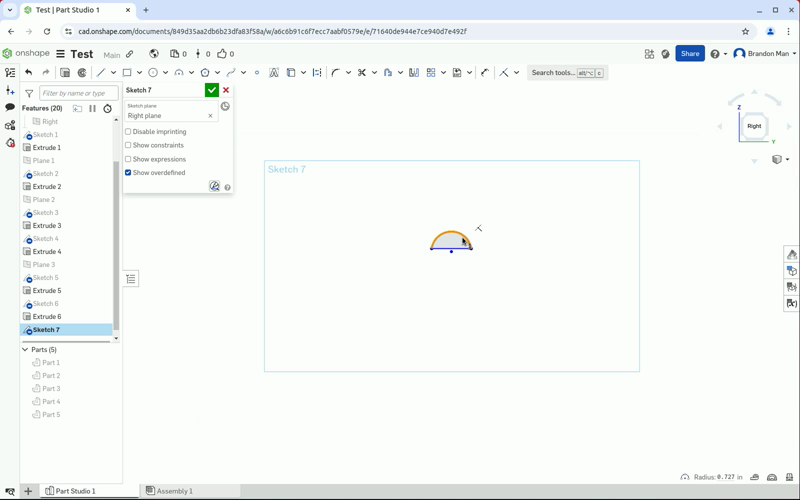
scroll(-6)
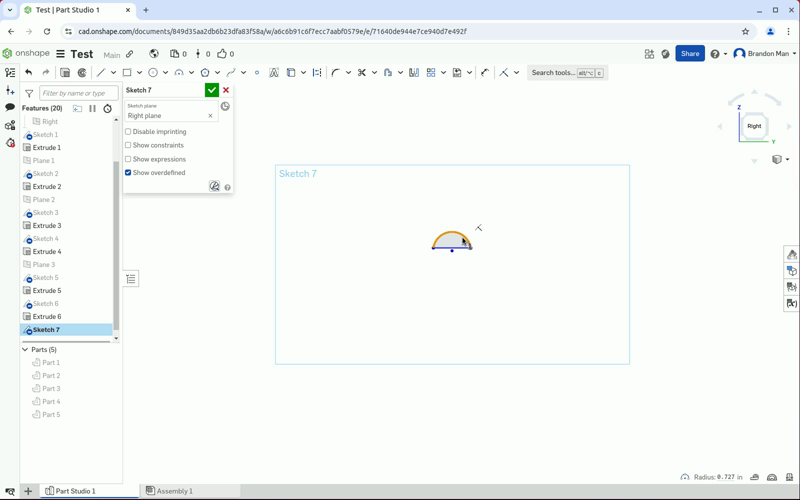
scroll(-6)
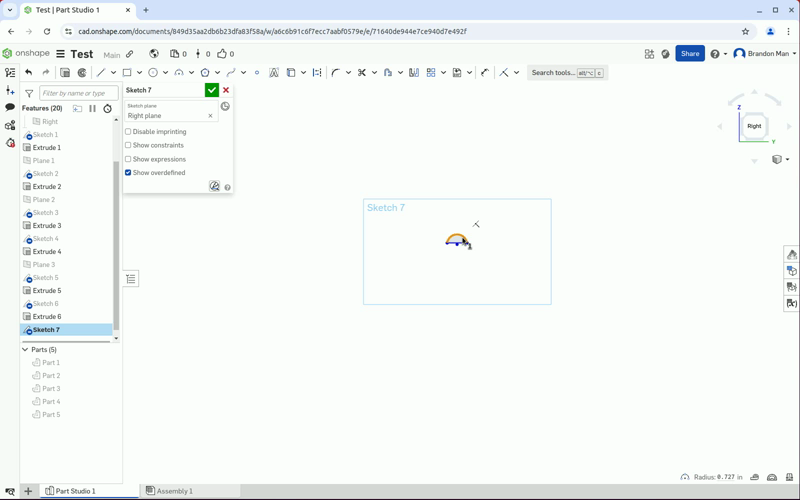
scroll(-6)
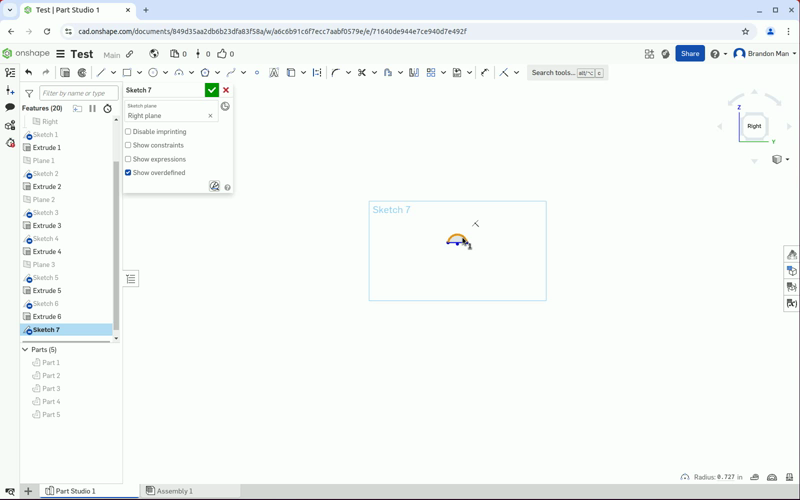
scroll(-6)
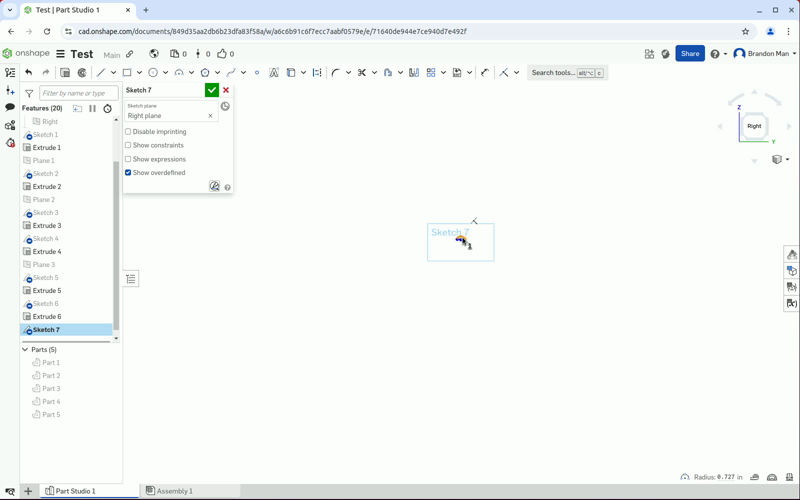
mouse_move(73, 352)
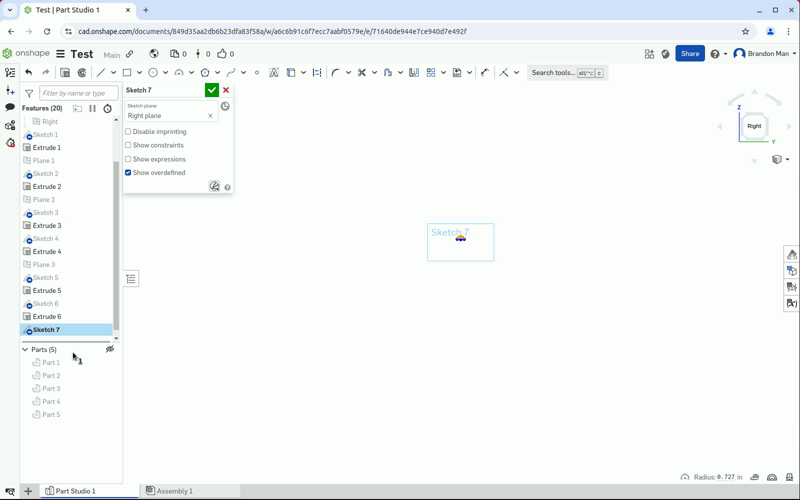
key(shift+y)
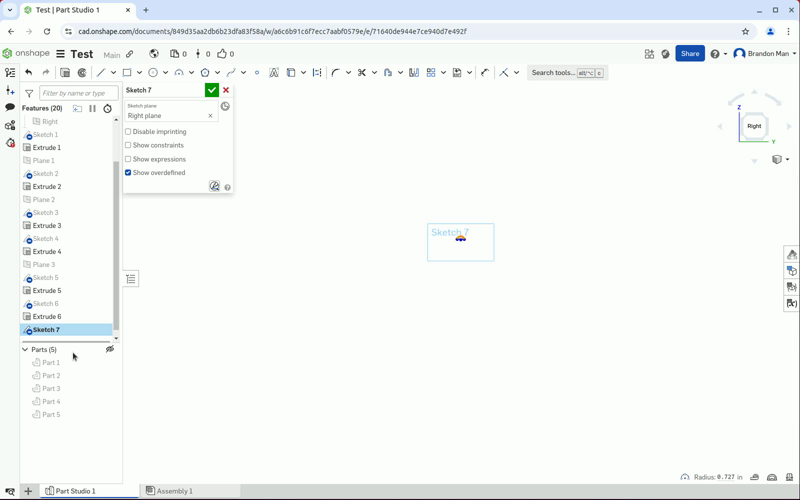
key(shift+e)
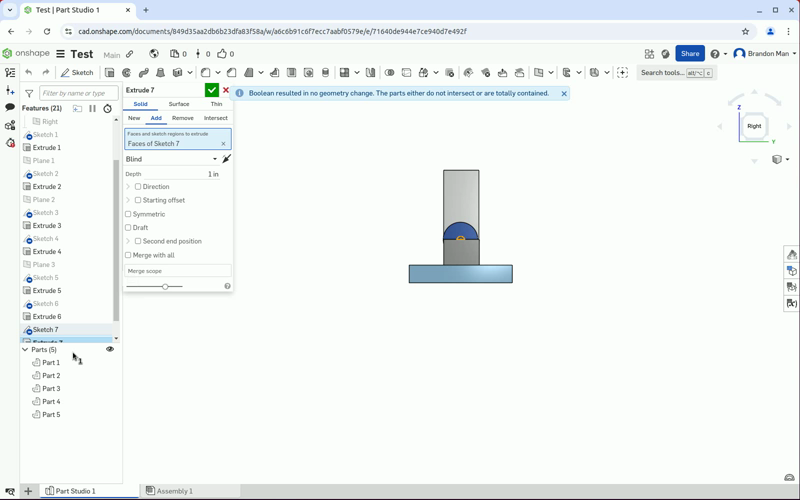
mouse_move(143, 106)
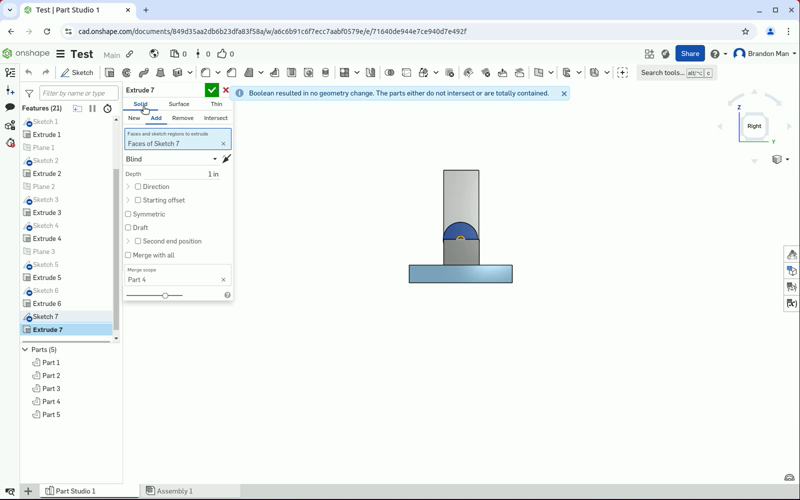
click(143, 106)
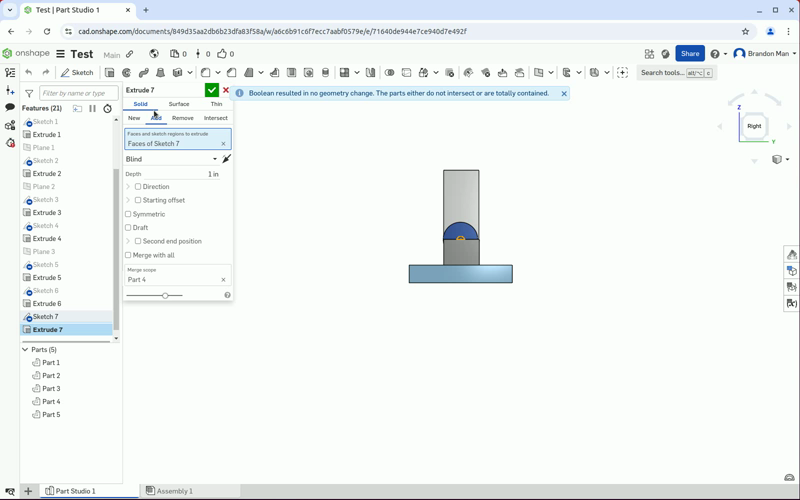
mouse_move(186, 120)
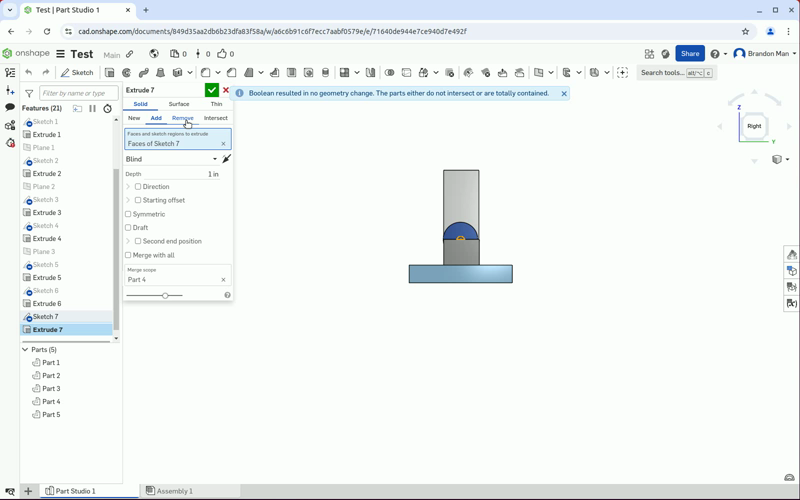
click(186, 120)
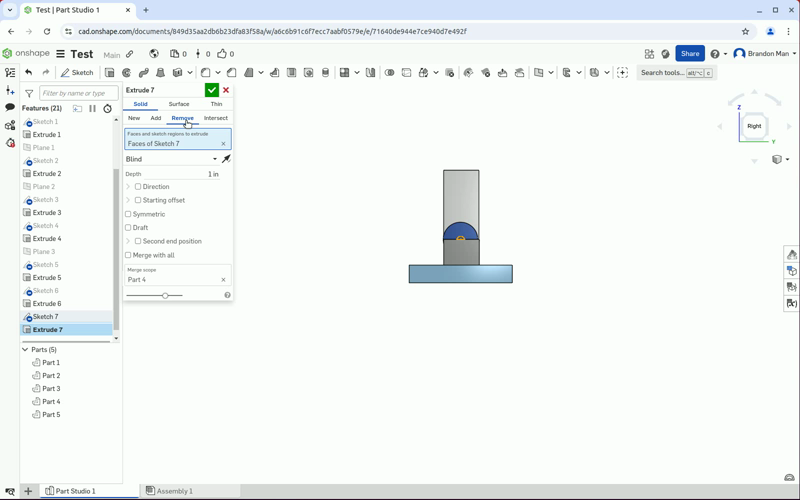
key(tab, 4)
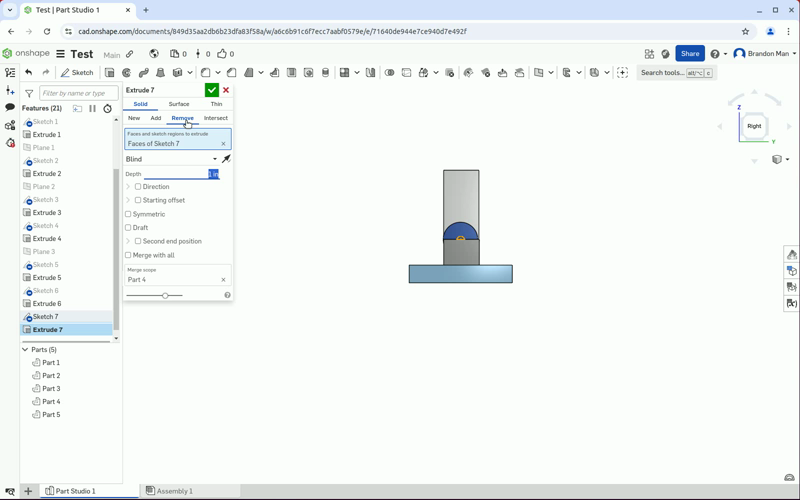
text(7.943)
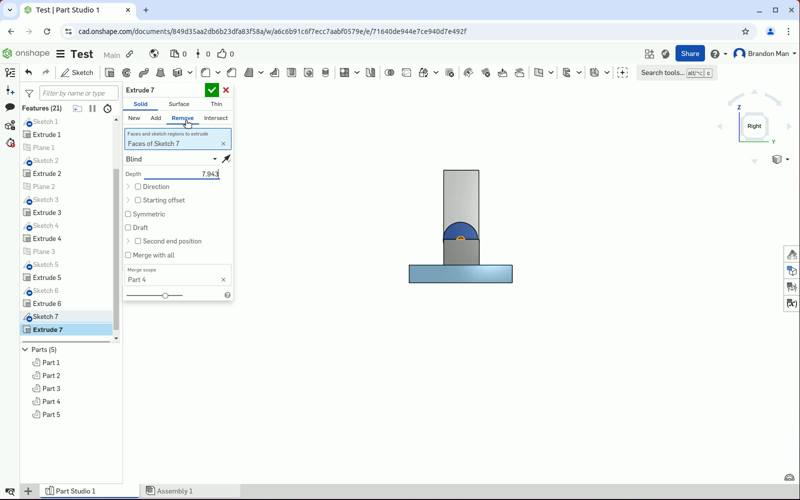
key(tab, 6)
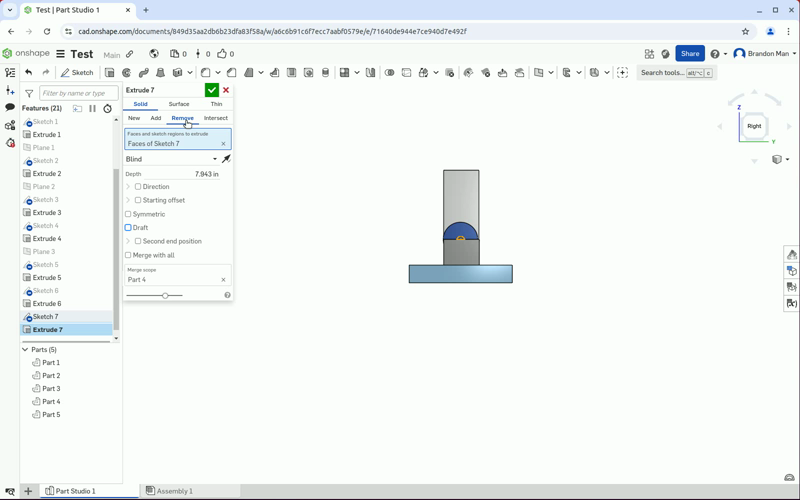
key(space)
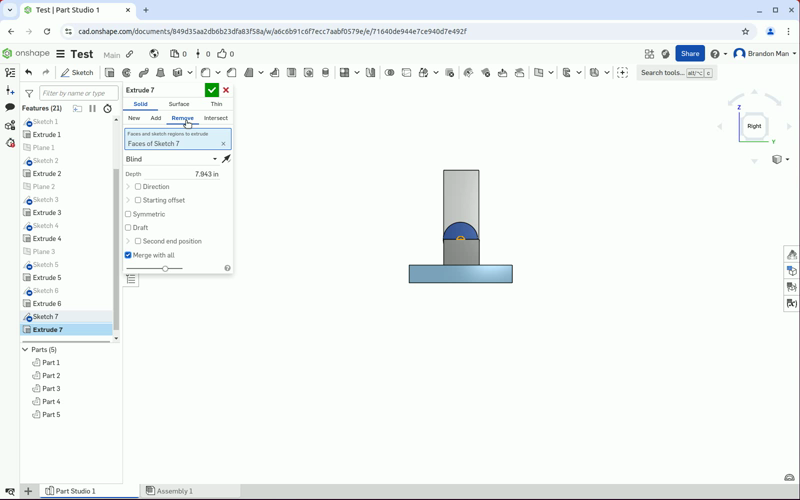
key(enter)
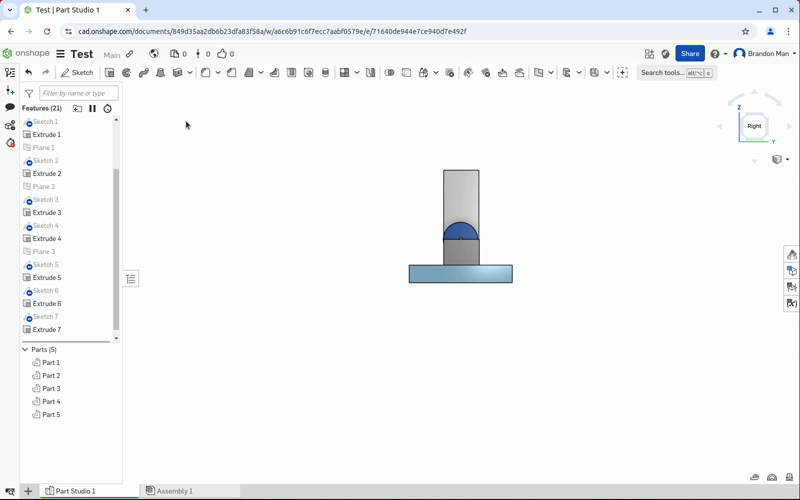
key(shift+h)
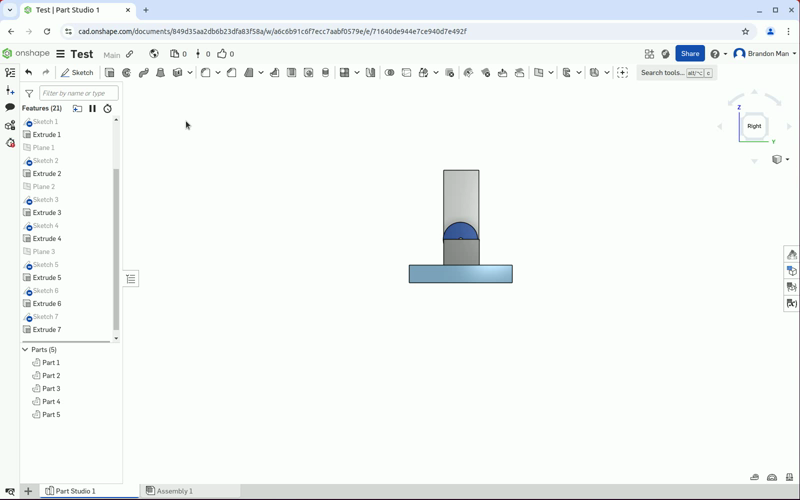
key(shift+h)
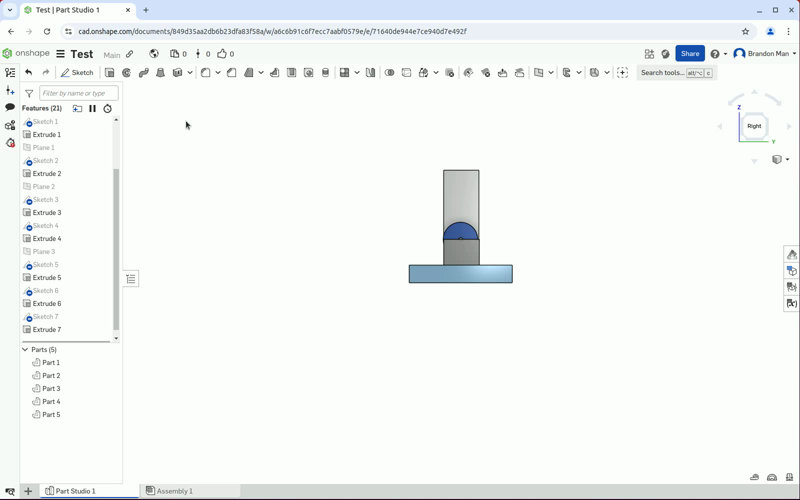
mouse_move(69, 124)
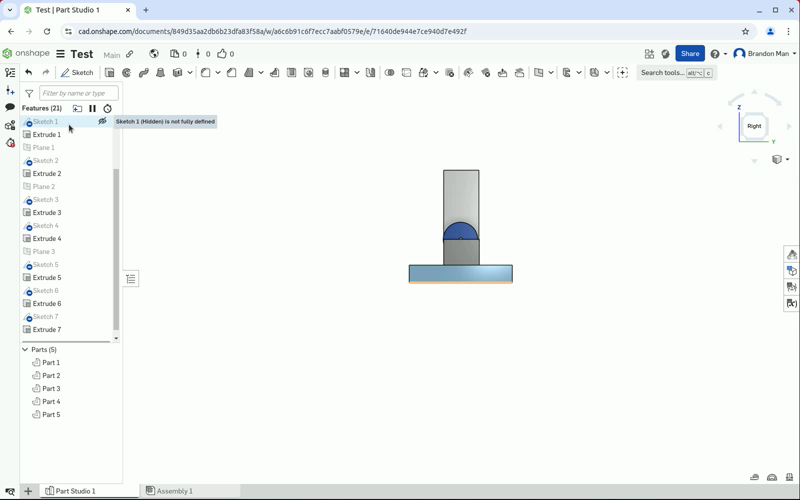
click(69, 124)
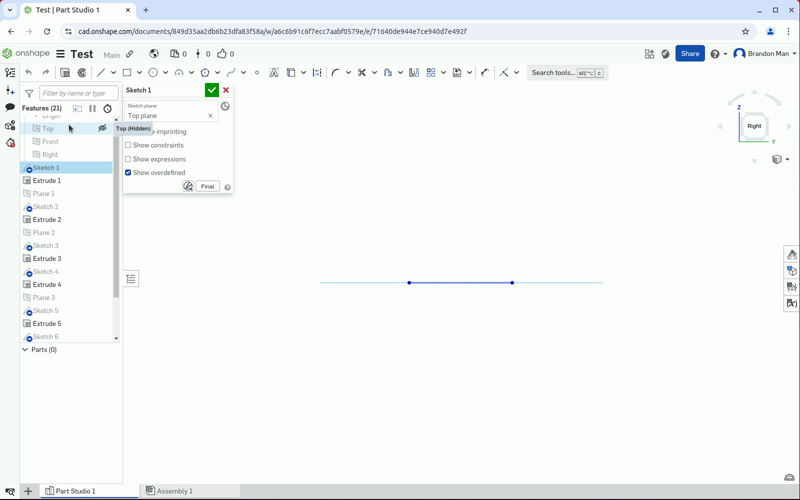
mouse_move(229, 92)
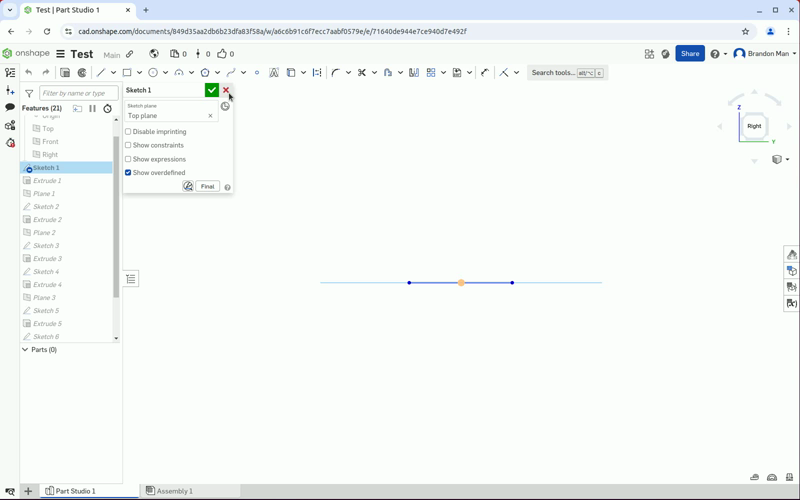
click(229, 92)
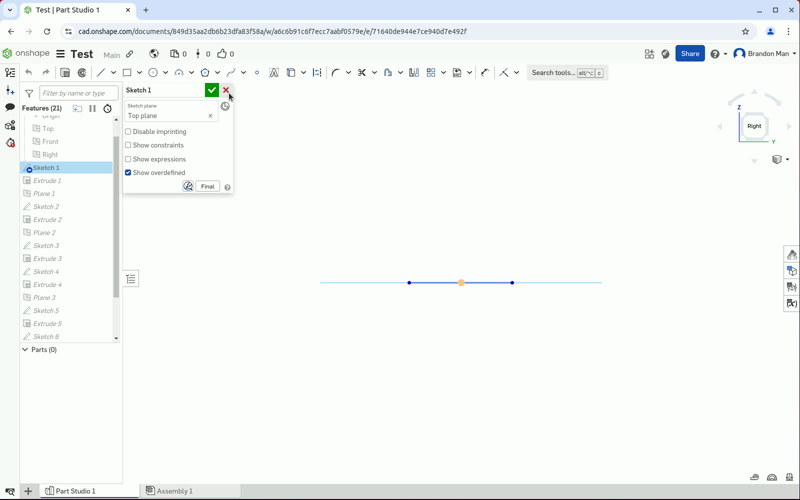
key(shift+s)
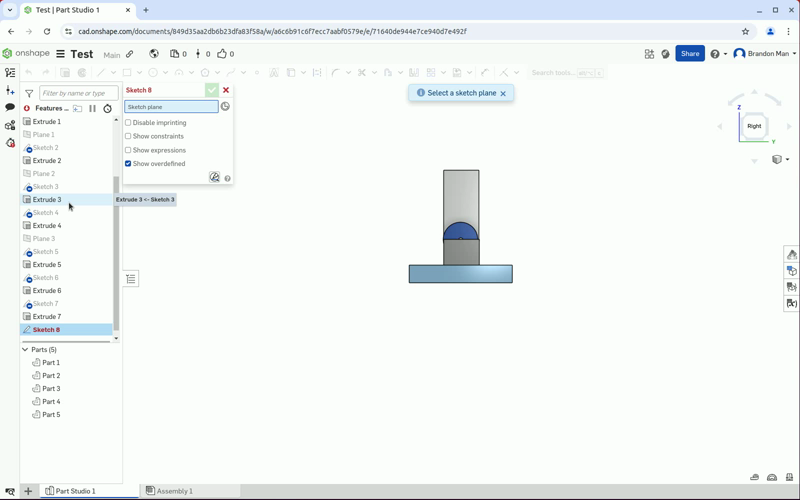
scroll(3)
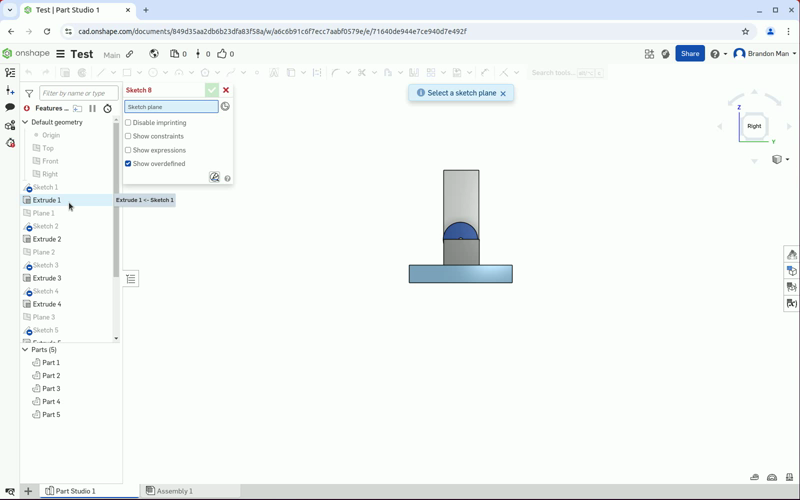
mouse_move(69, 176)
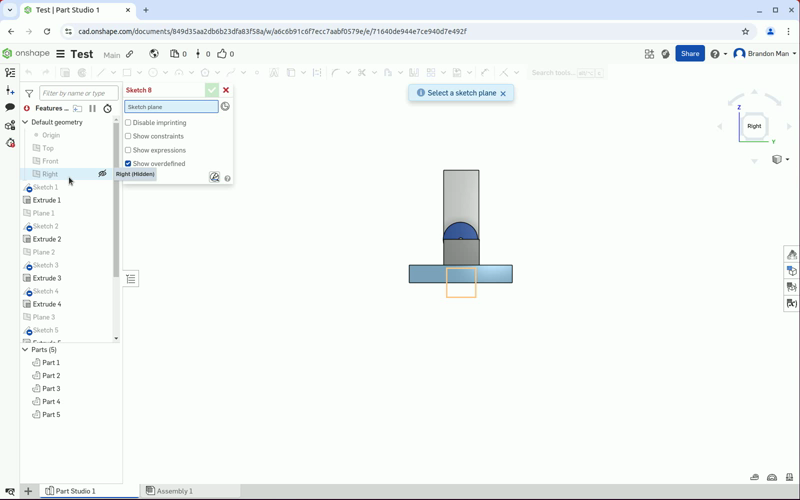
click(69, 176)
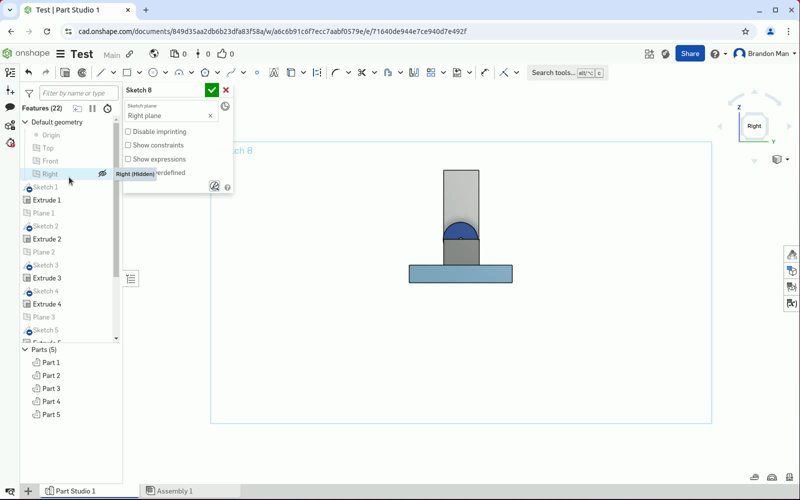
mouse_move(73, 352)
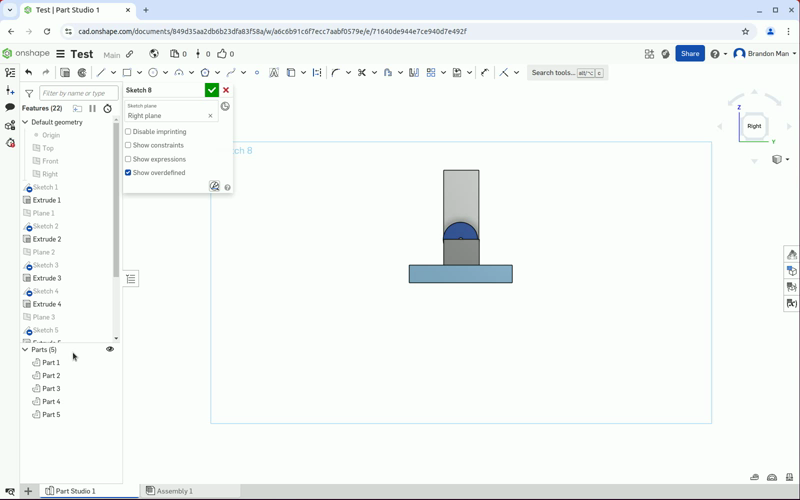
key(y)
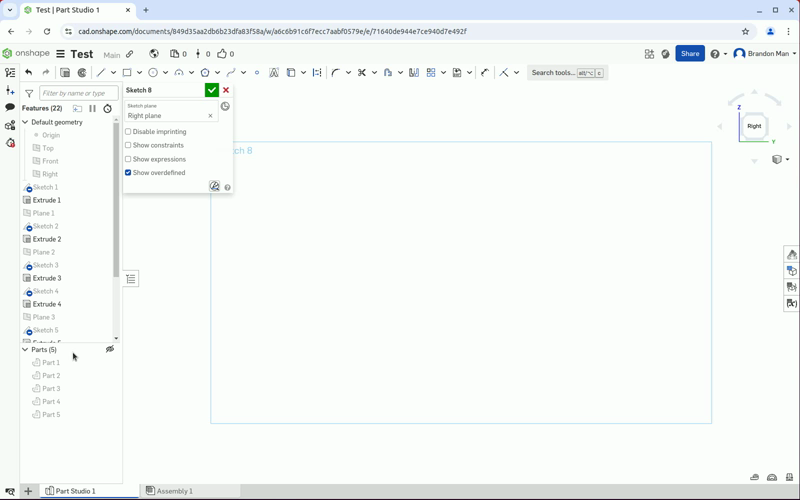
key(a)
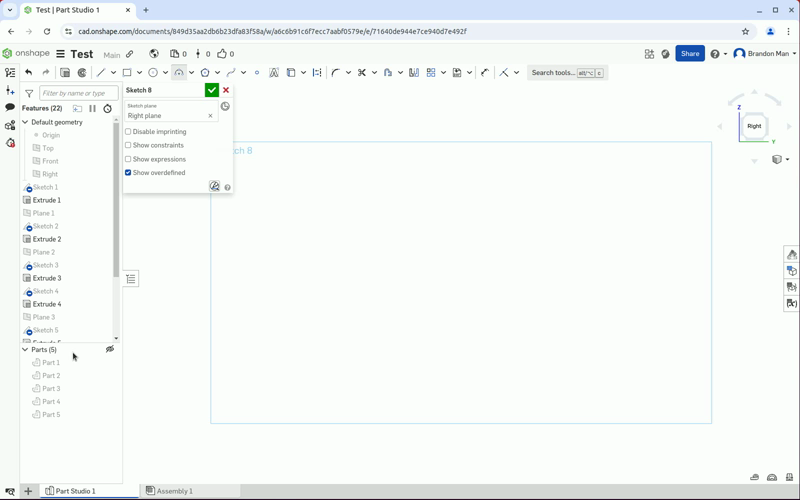
key_down(shift)
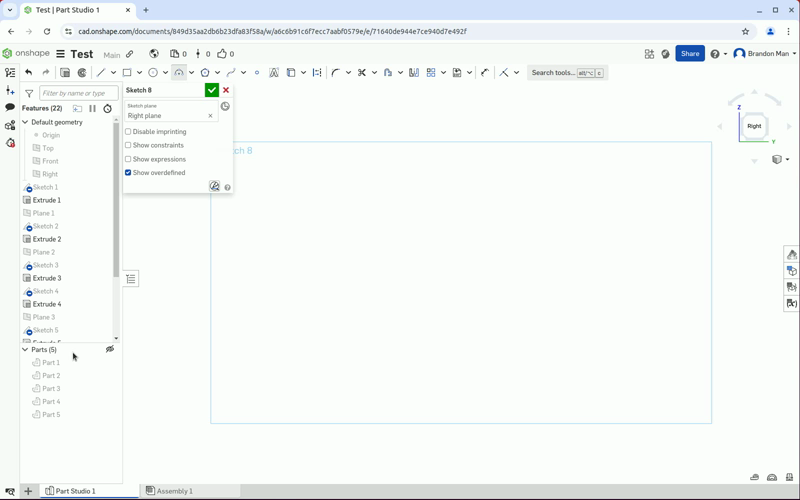
mouse_move(457, 239)
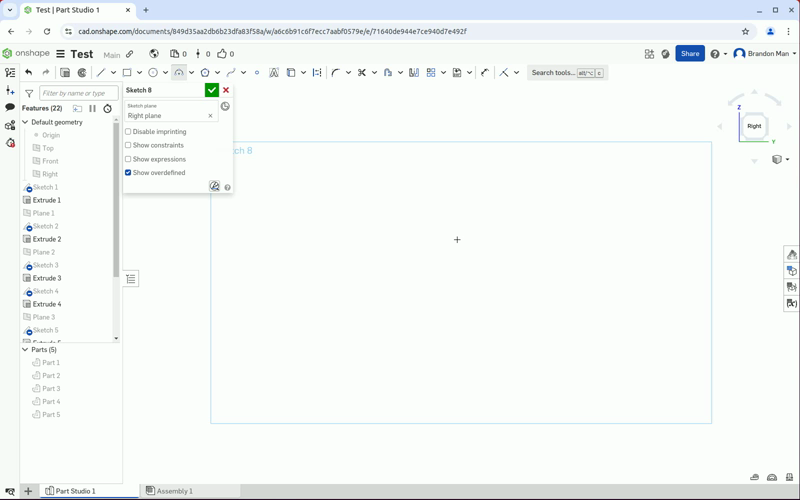
click(457, 239)
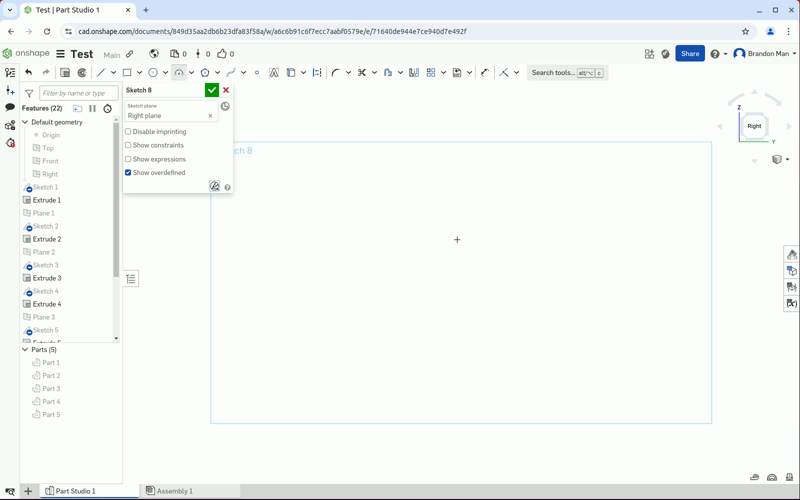
key_up(shift)
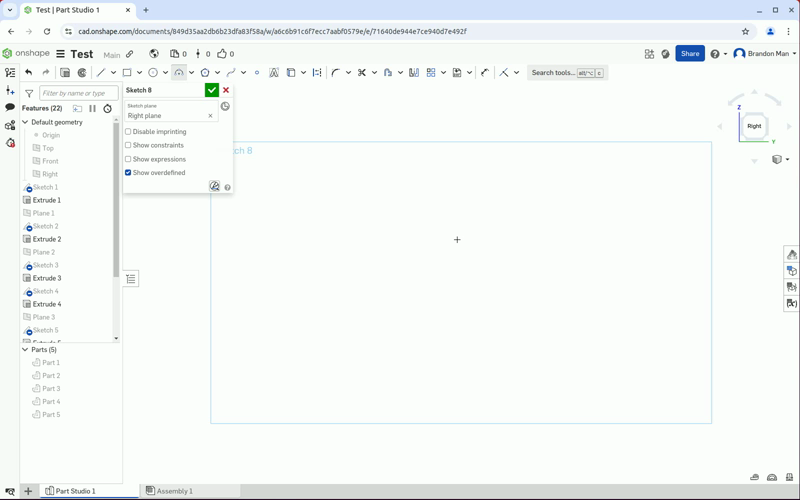
key_down(shift)
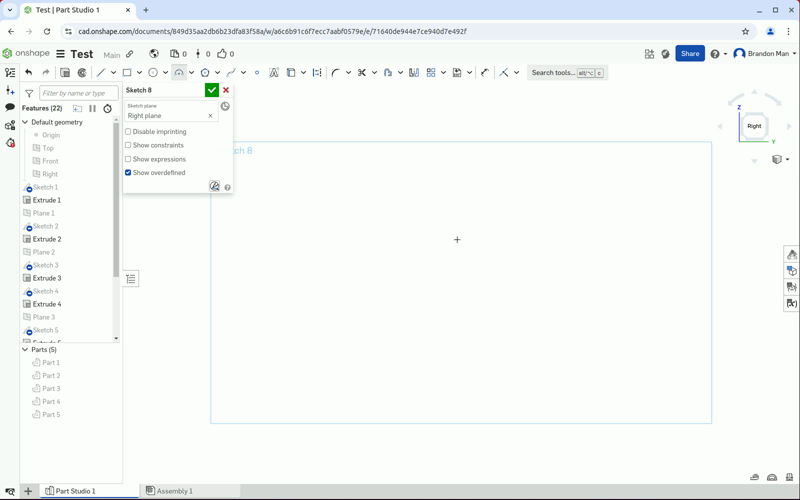
mouse_move(464, 239)
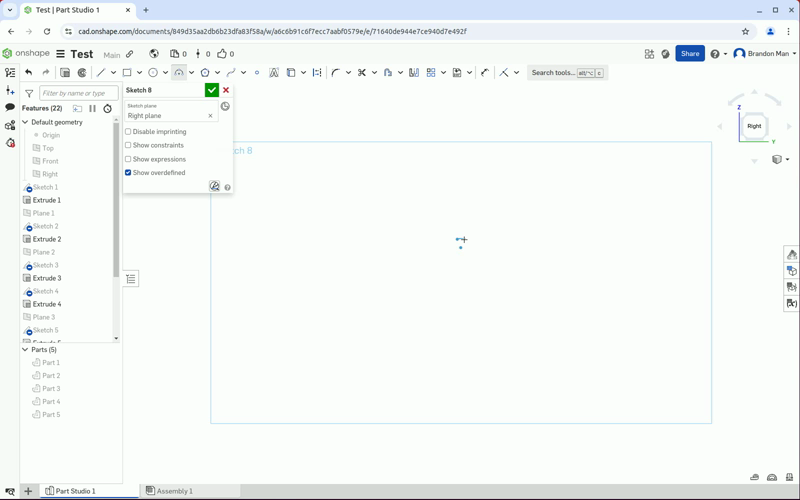
scroll(6)
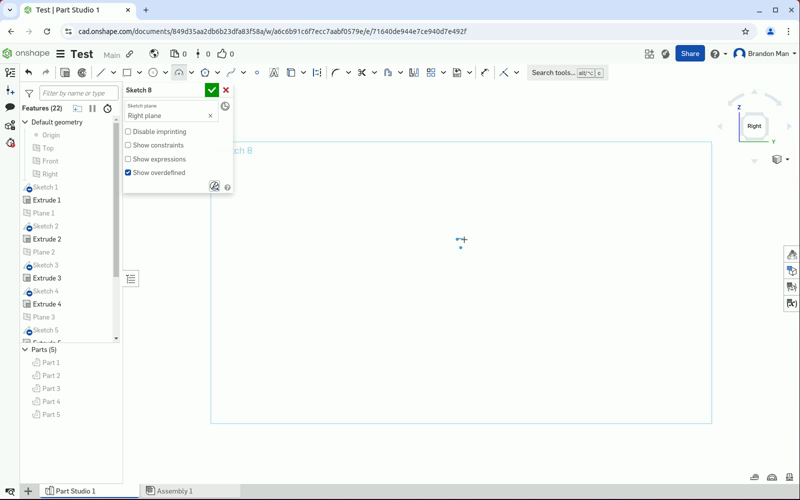
scroll(6)
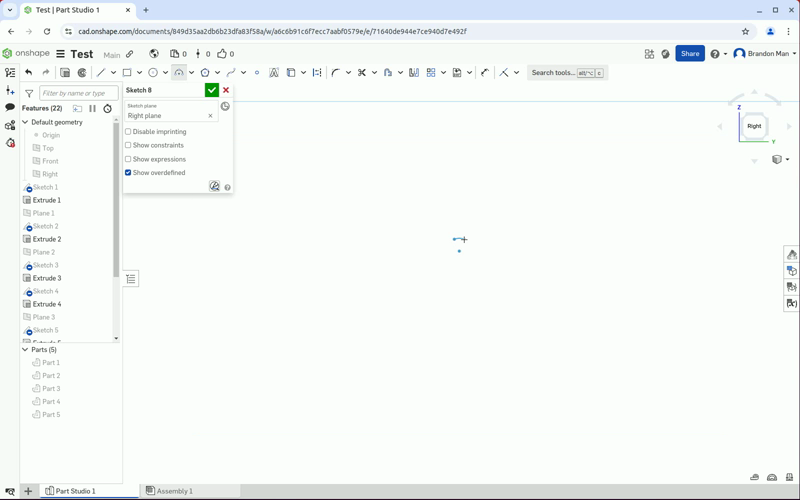
scroll(6)
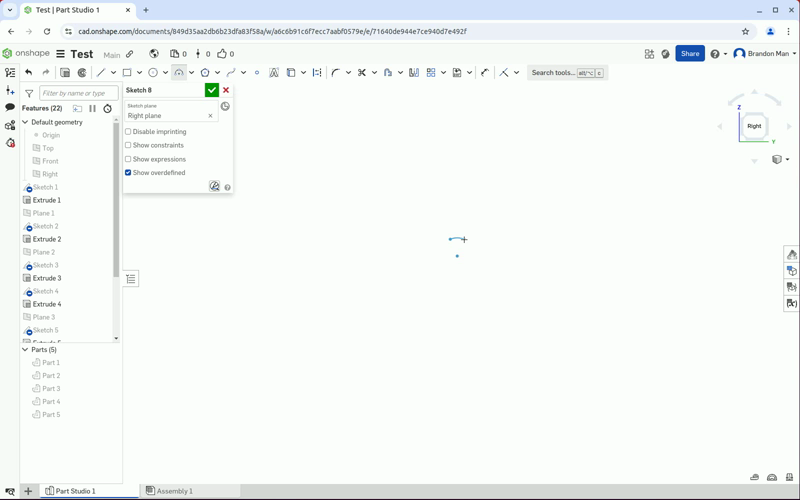
scroll(6)
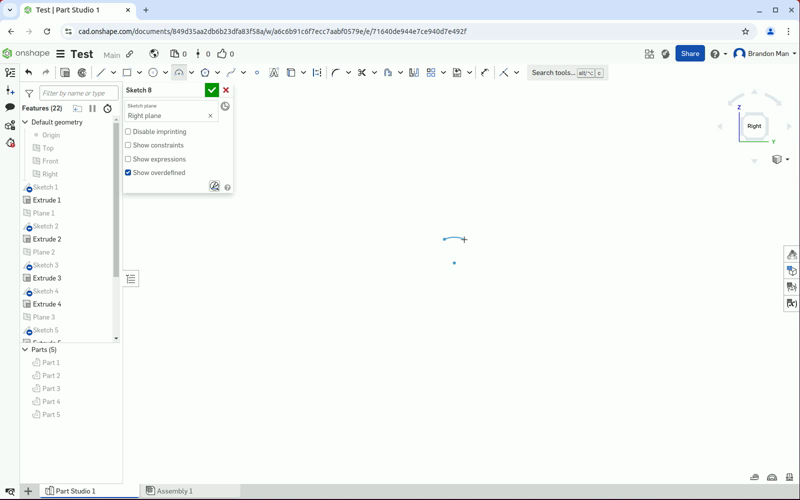
scroll(6)
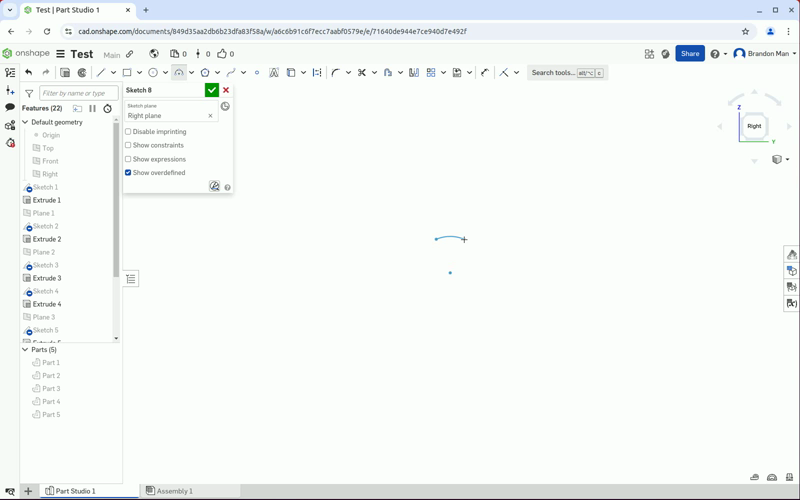
scroll(6)
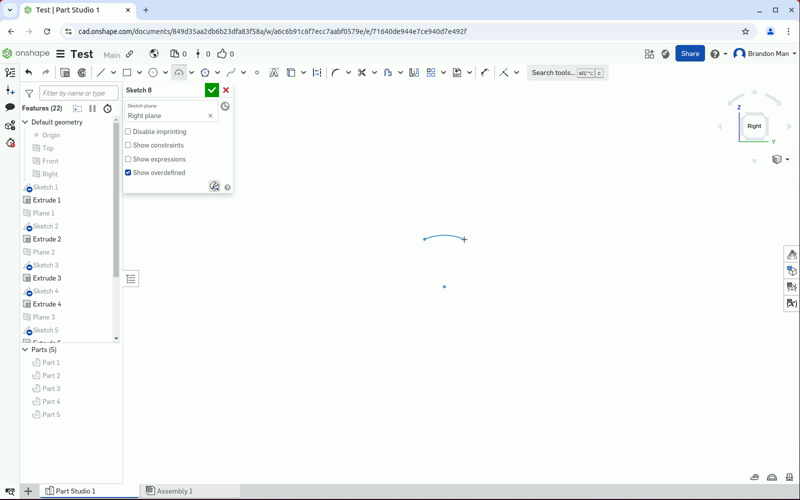
scroll(6)
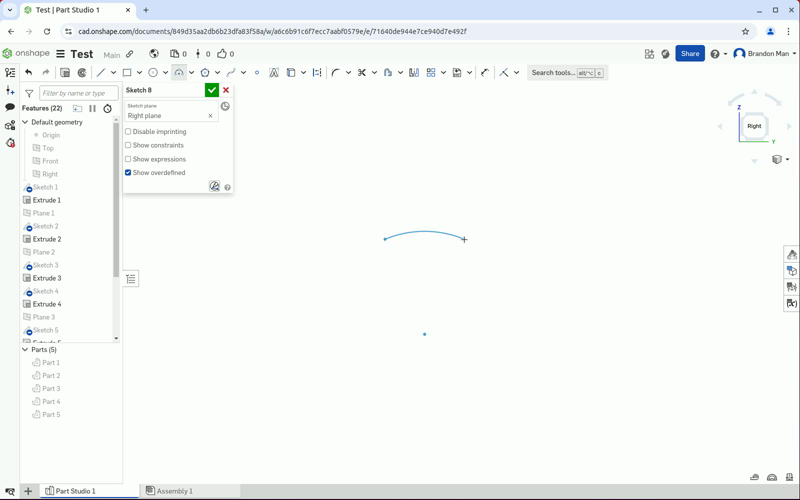
click(464, 239)
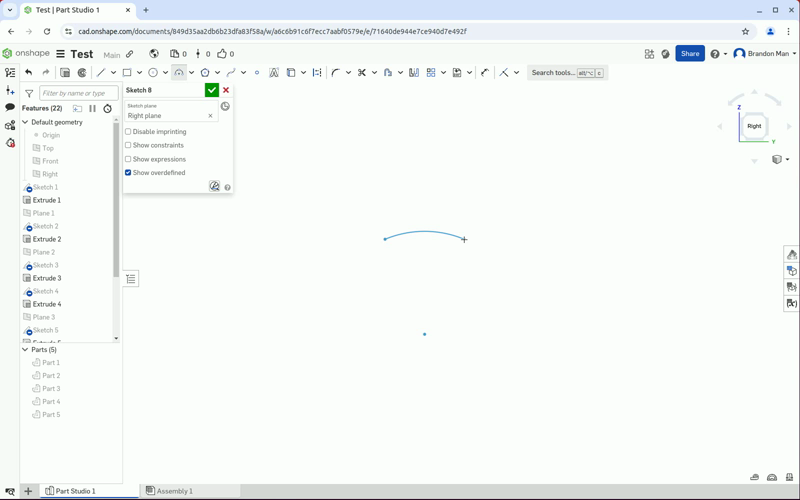
scroll(-6)
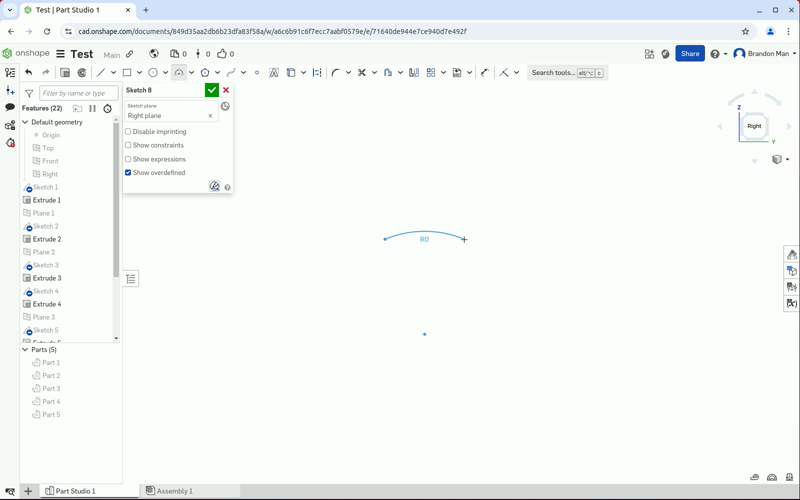
scroll(-6)
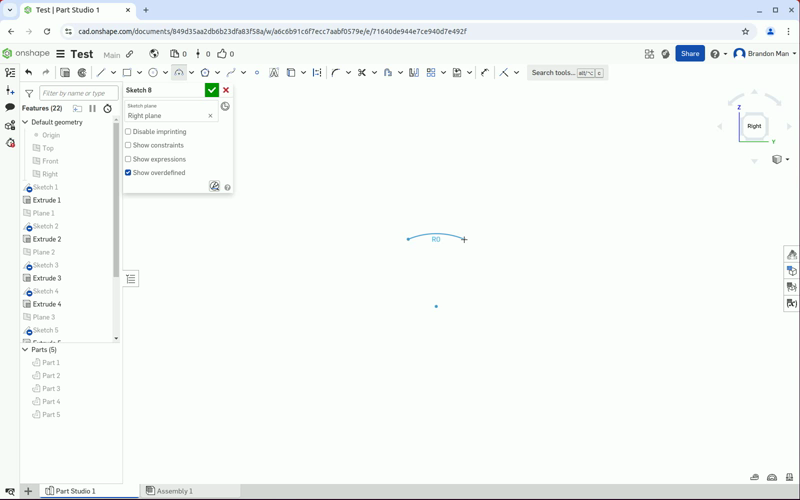
scroll(-6)
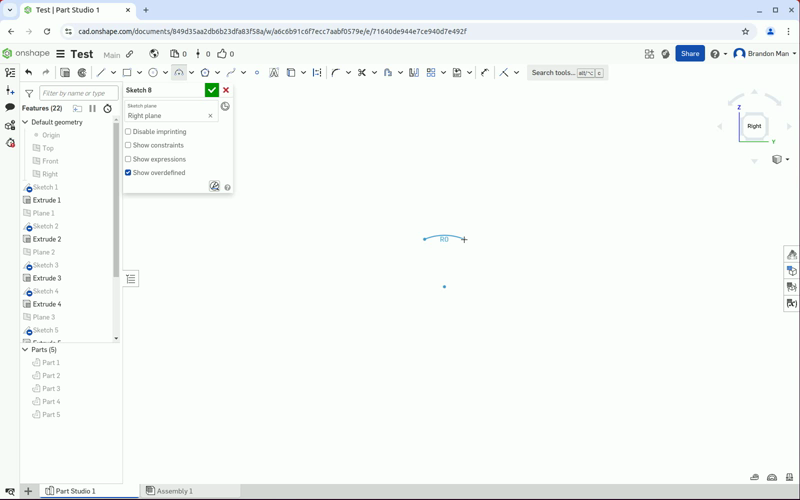
scroll(-6)
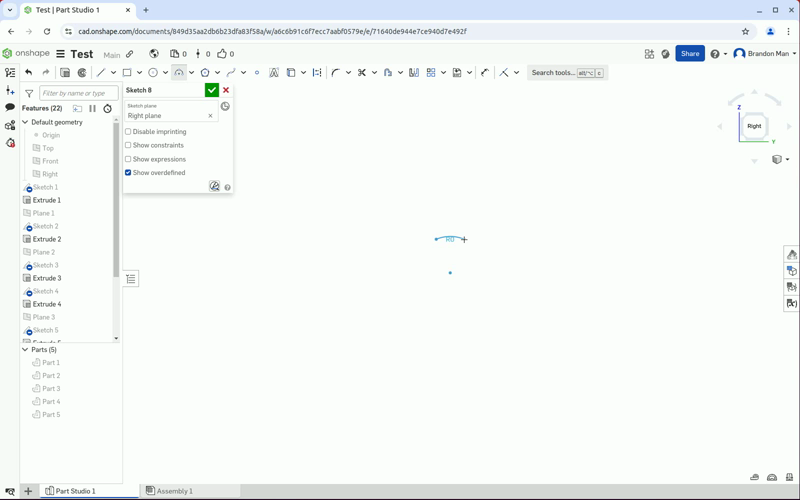
scroll(-6)
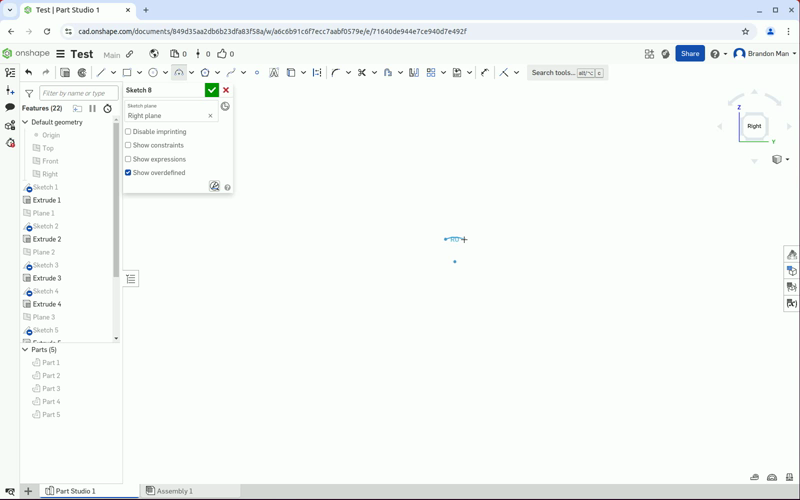
scroll(-6)
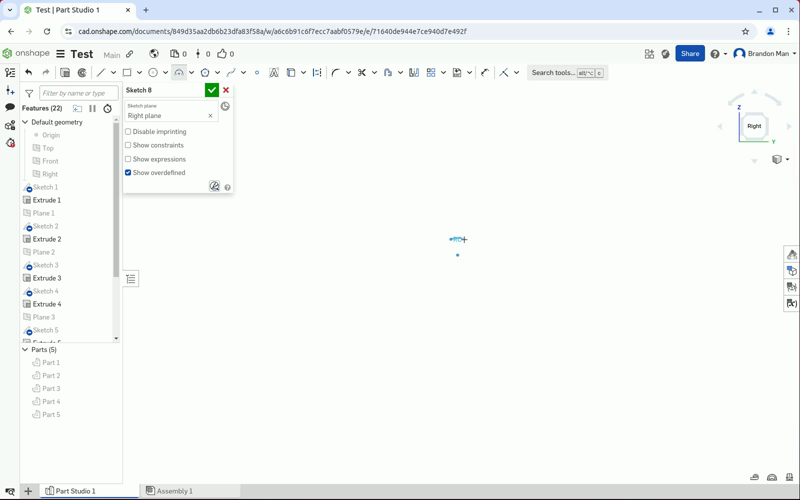
scroll(-6)
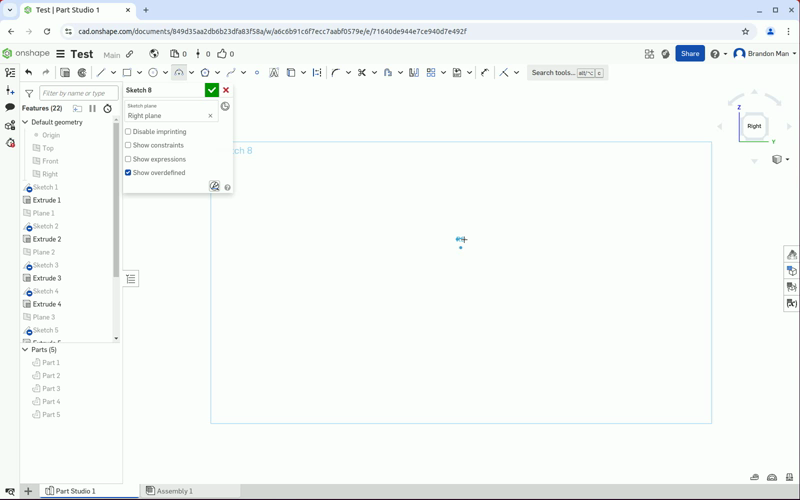
mouse_move(460, 243)
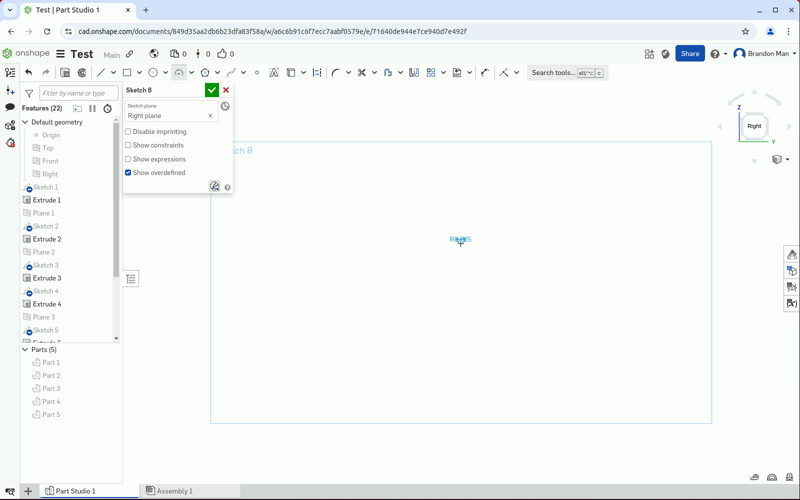
scroll(6)
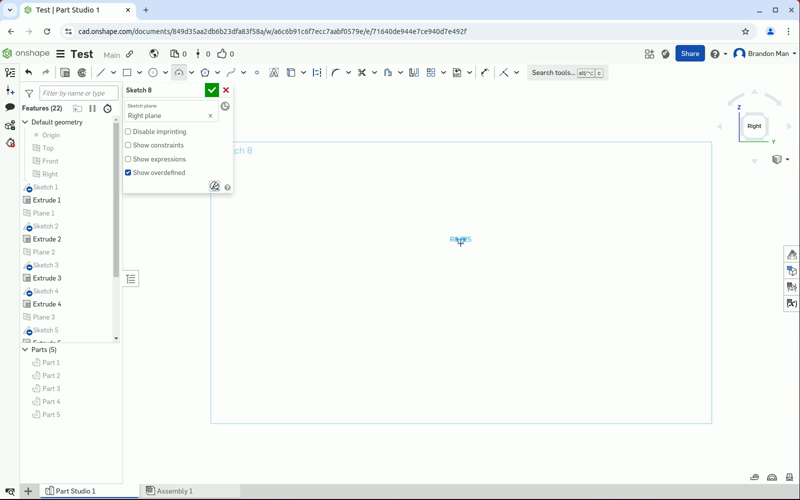
scroll(6)
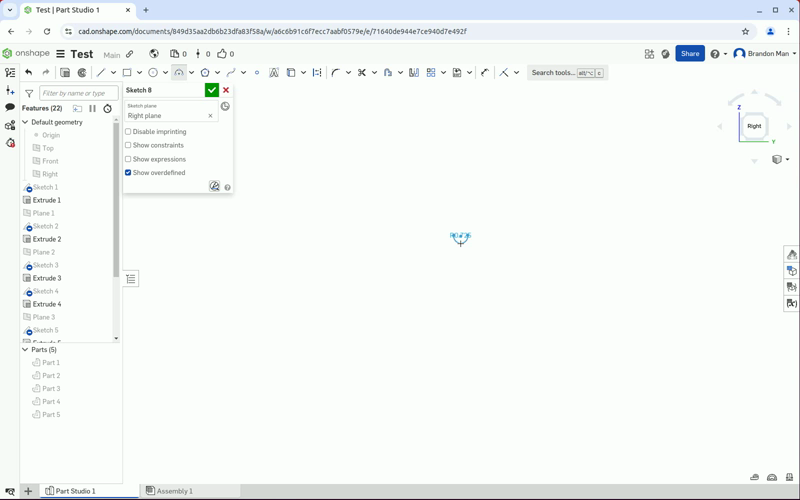
scroll(6)
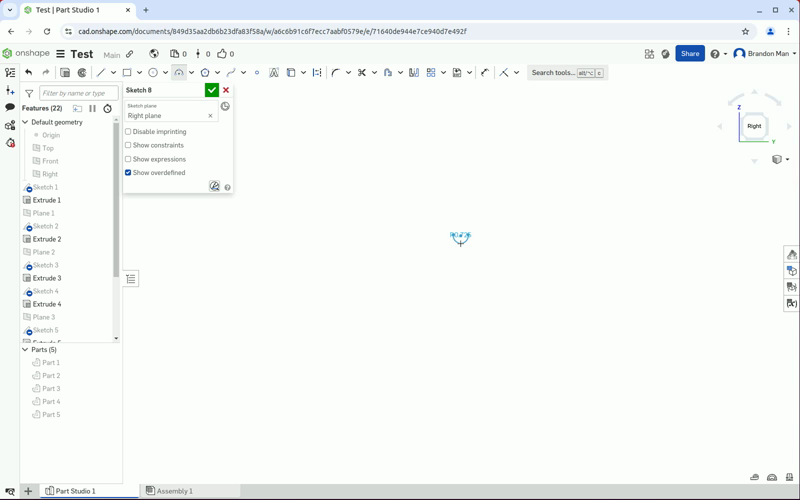
scroll(6)
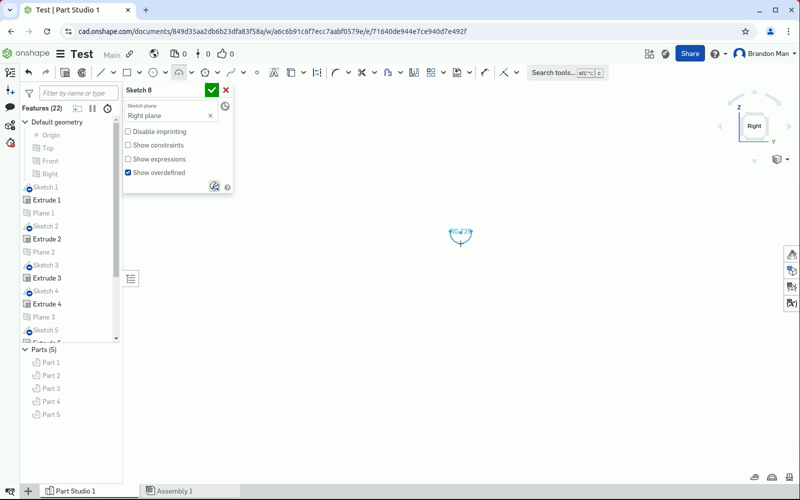
scroll(6)
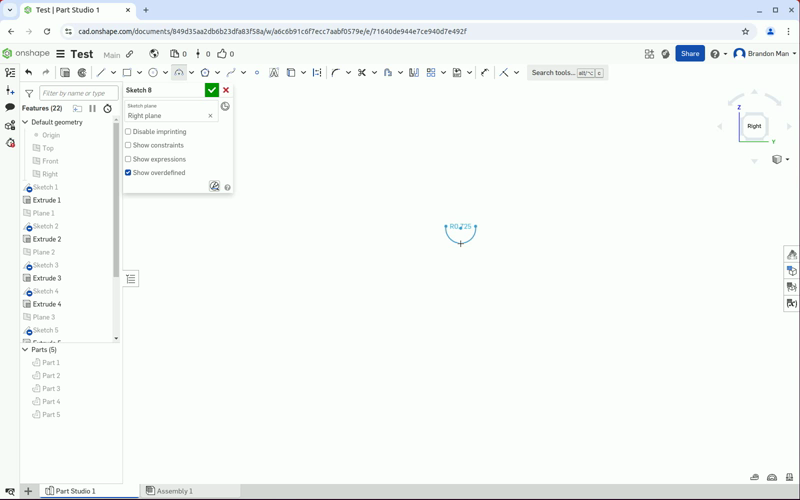
scroll(6)
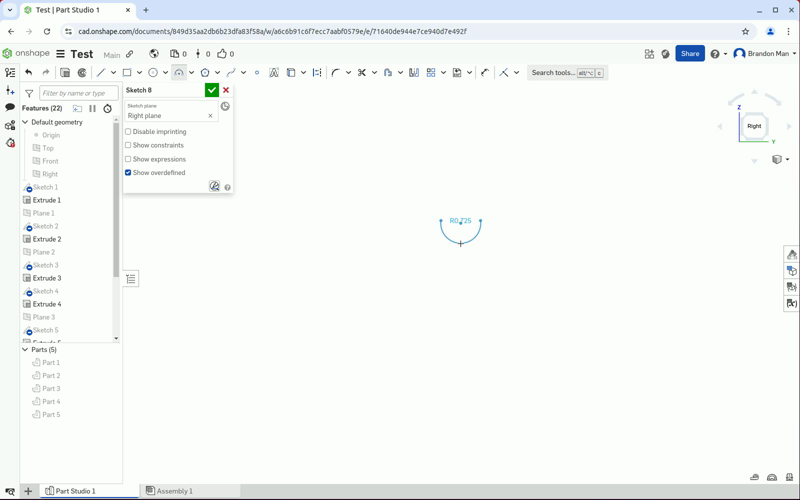
scroll(6)
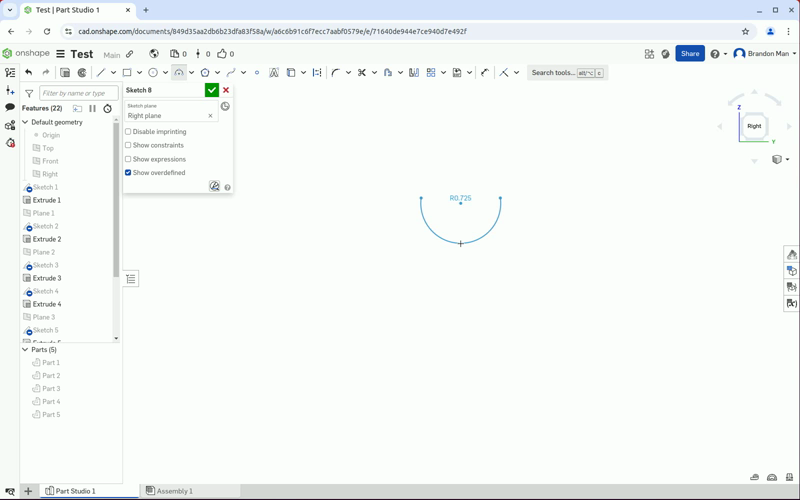
click(460, 243)
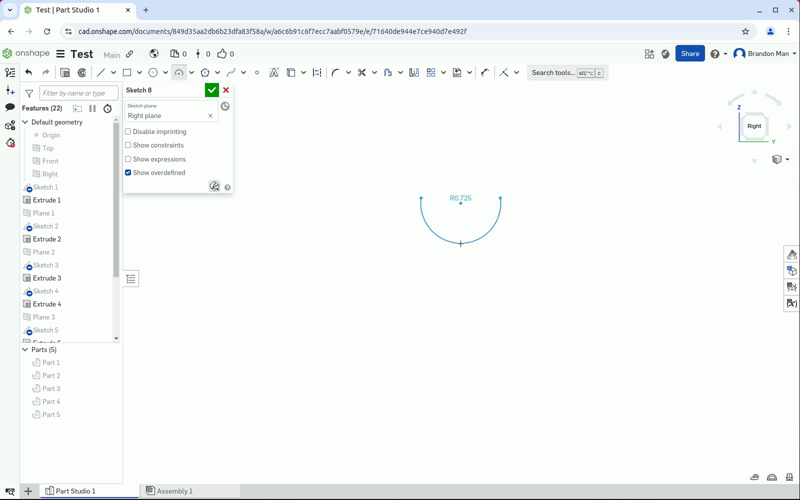
scroll(-6)
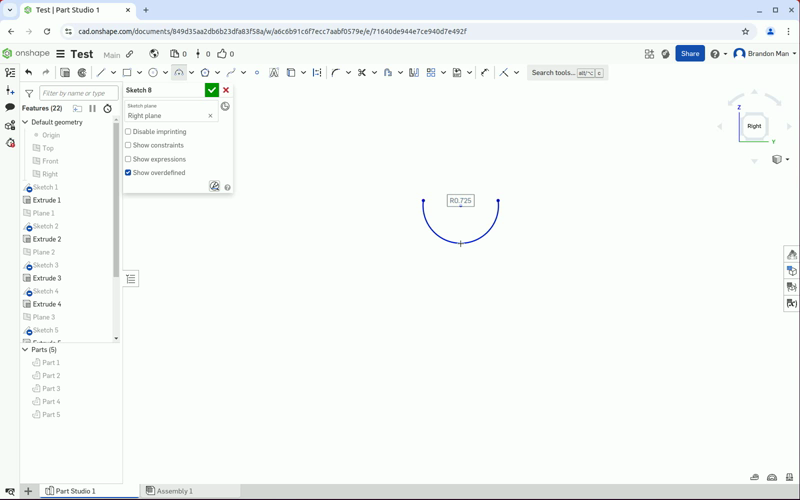
scroll(-6)
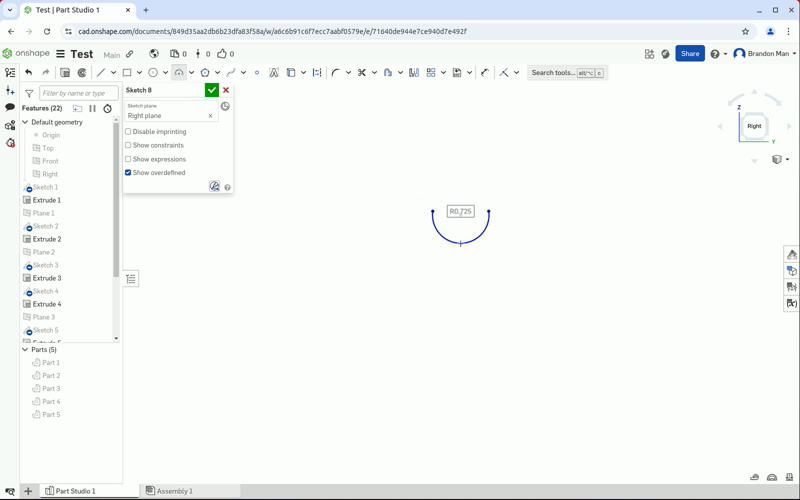
scroll(-6)
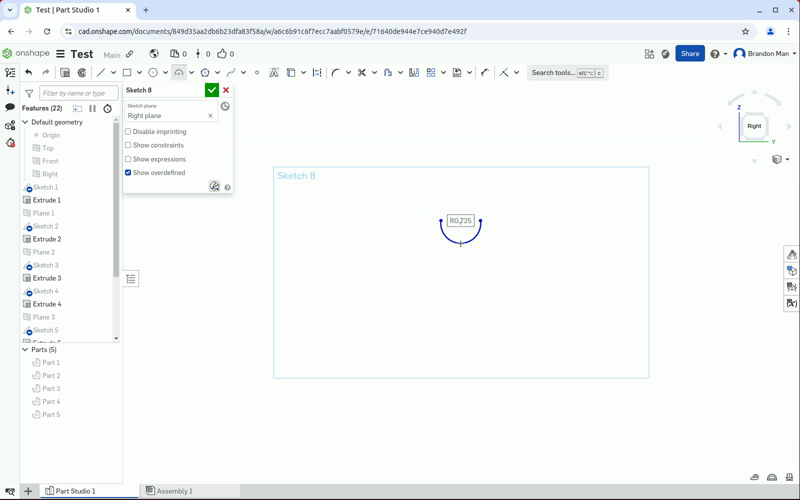
scroll(-6)
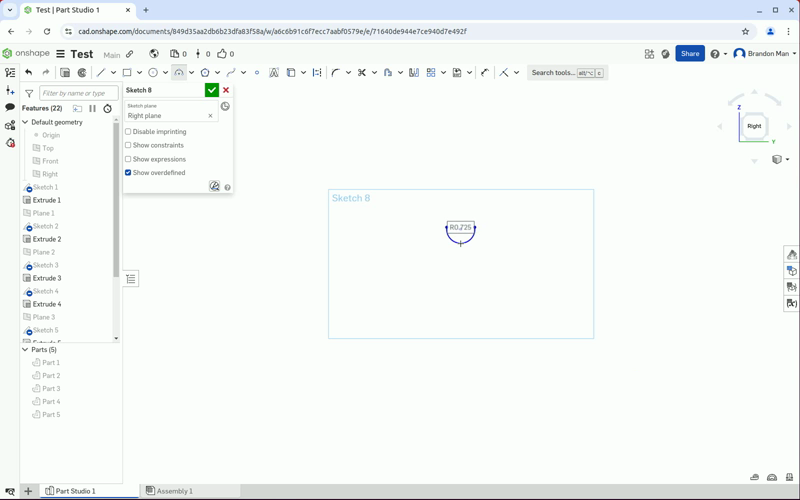
scroll(-6)
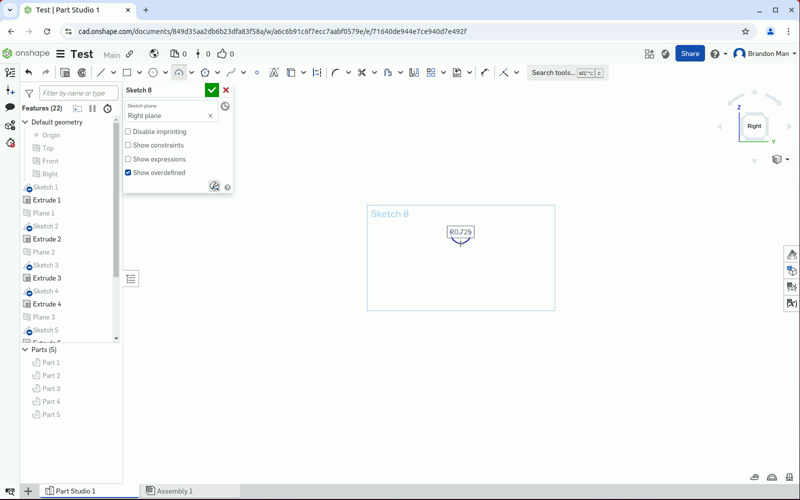
scroll(-6)
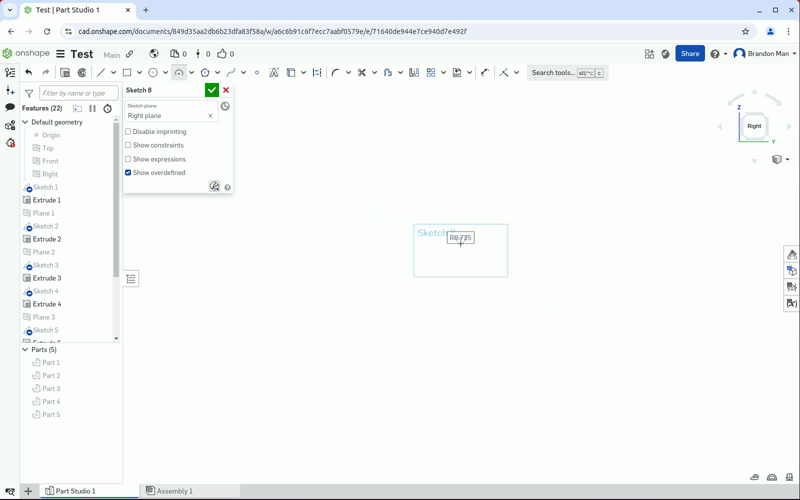
scroll(-6)
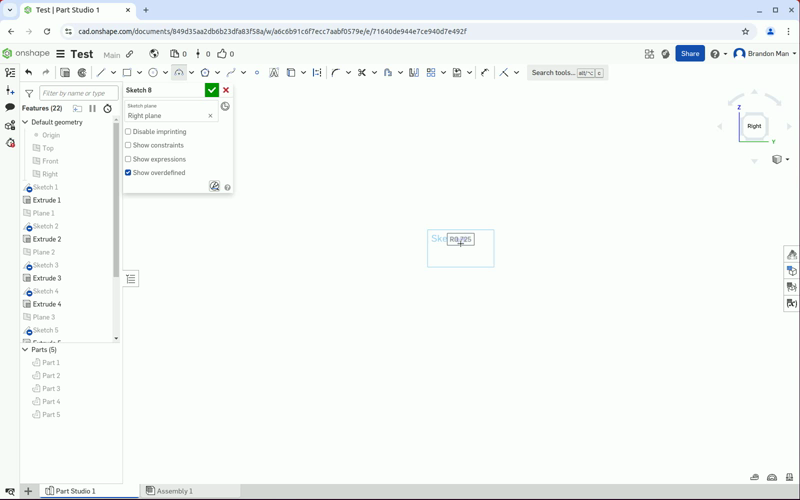
key_up(shift)
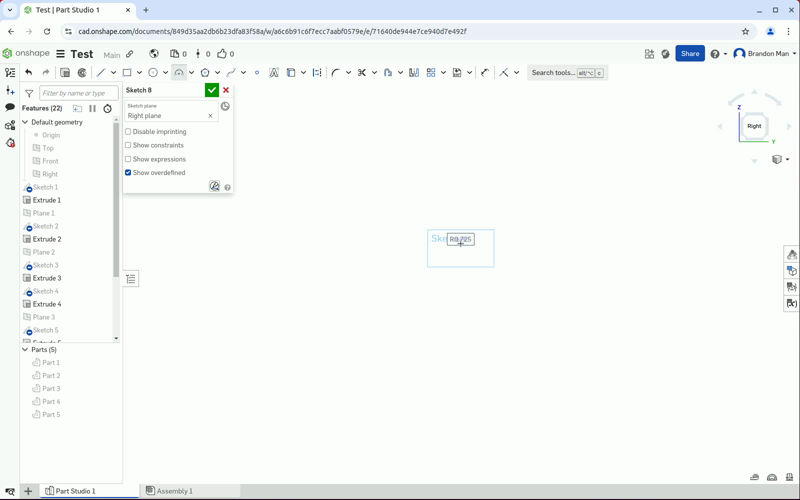
key(esc)
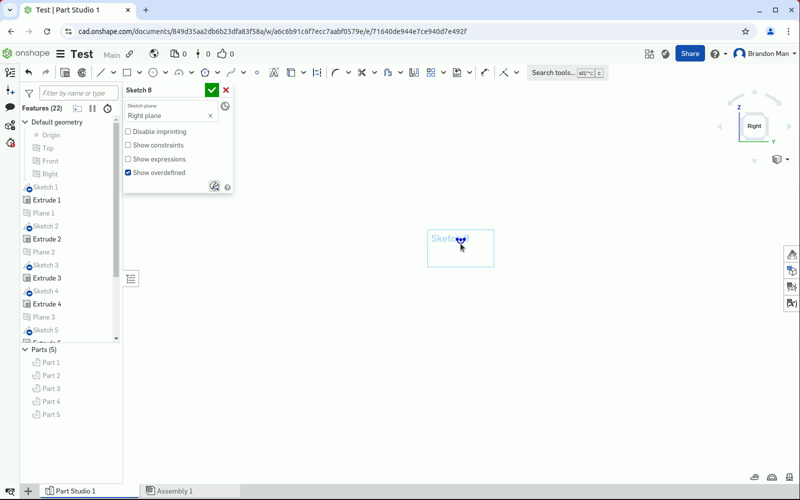
key(l)
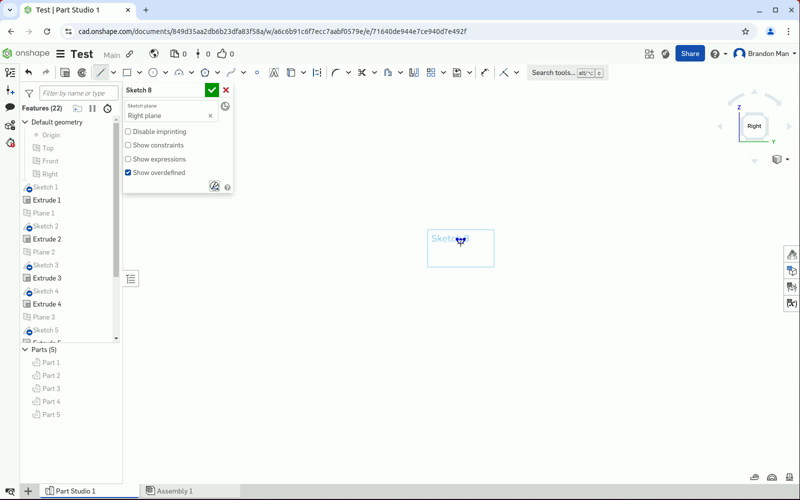
mouse_move(464, 239)
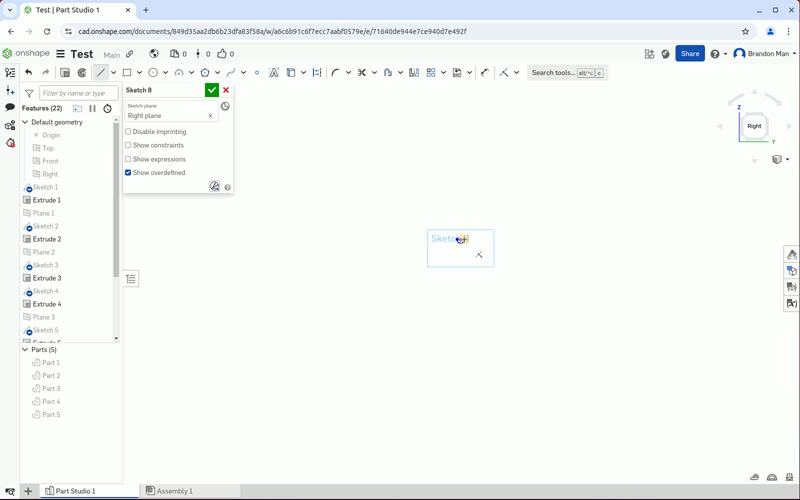
scroll(6)
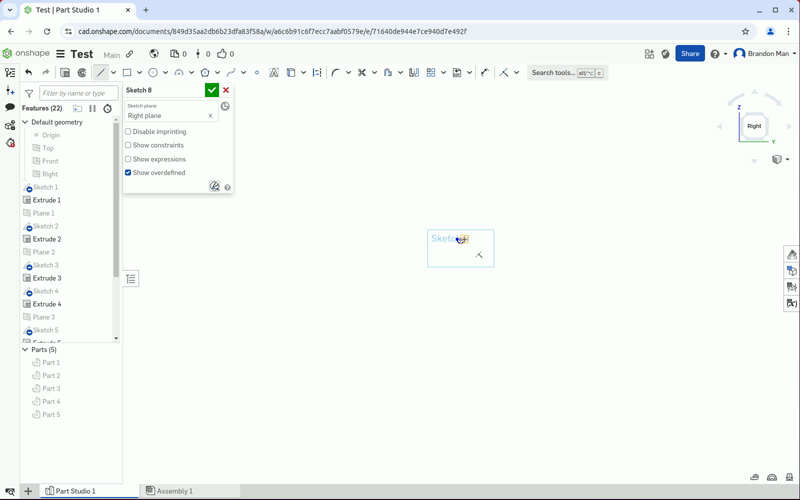
scroll(6)
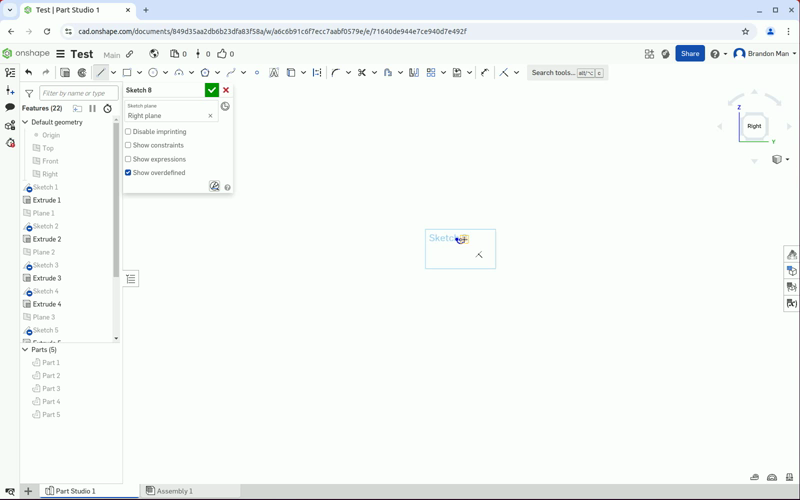
scroll(6)
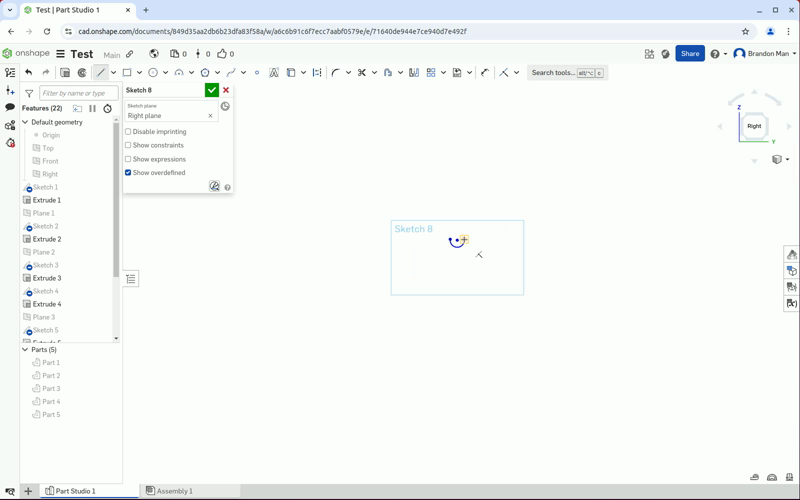
scroll(6)
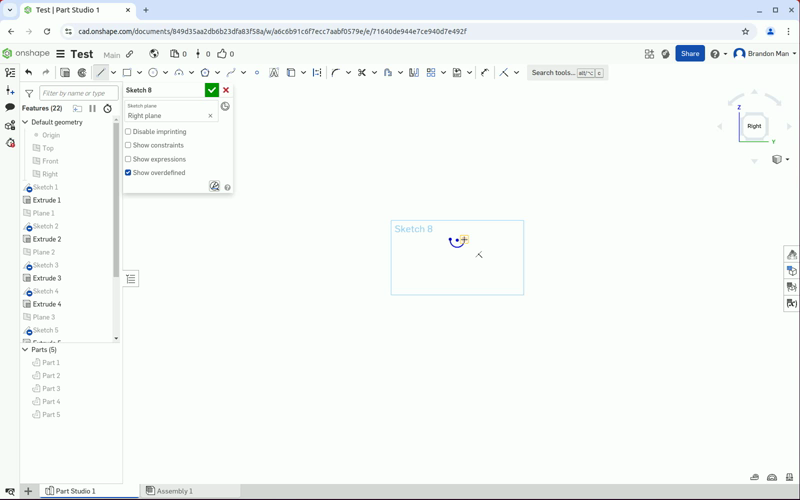
scroll(6)
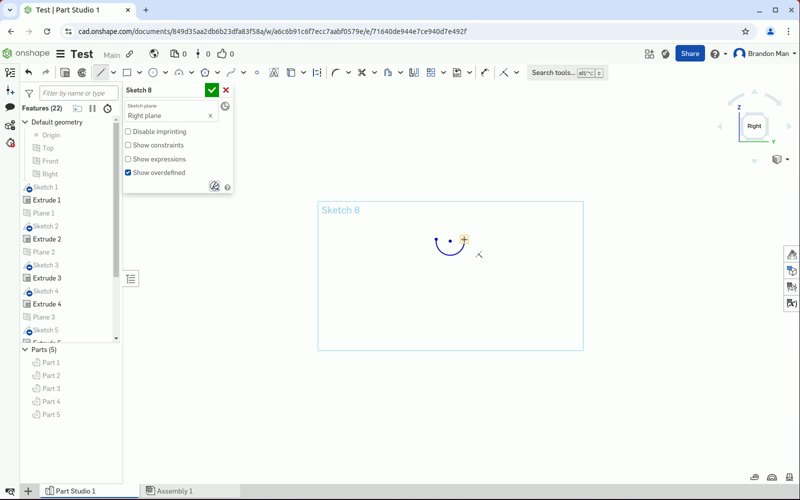
scroll(6)
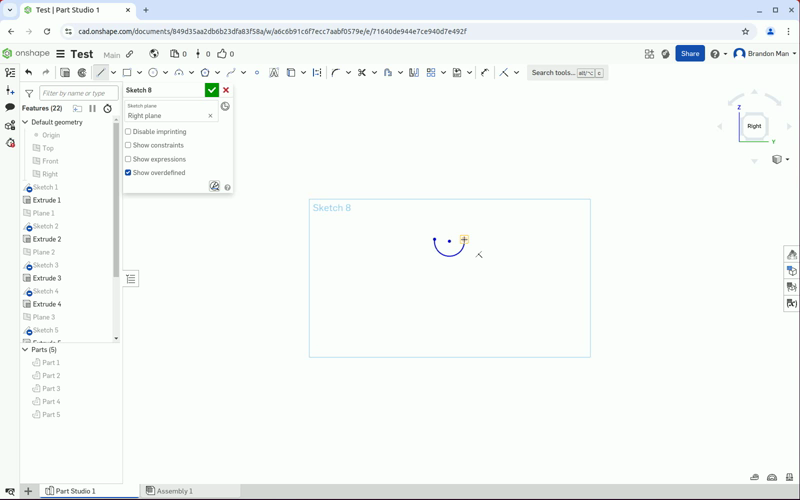
scroll(6)
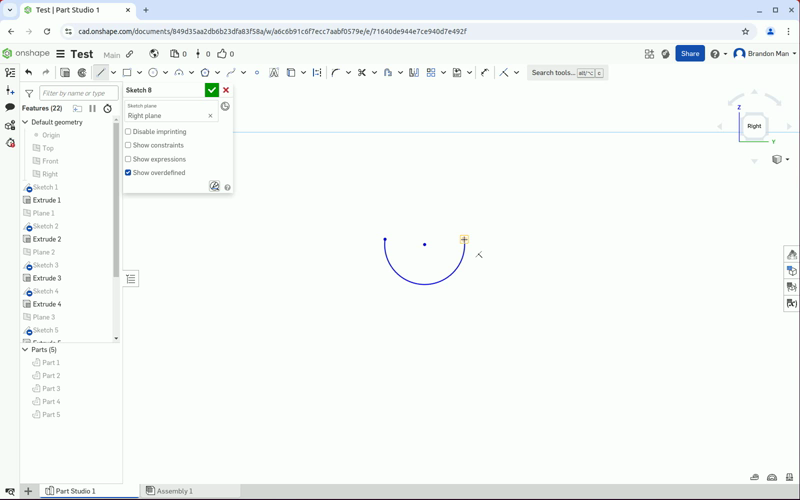
click(464, 239)
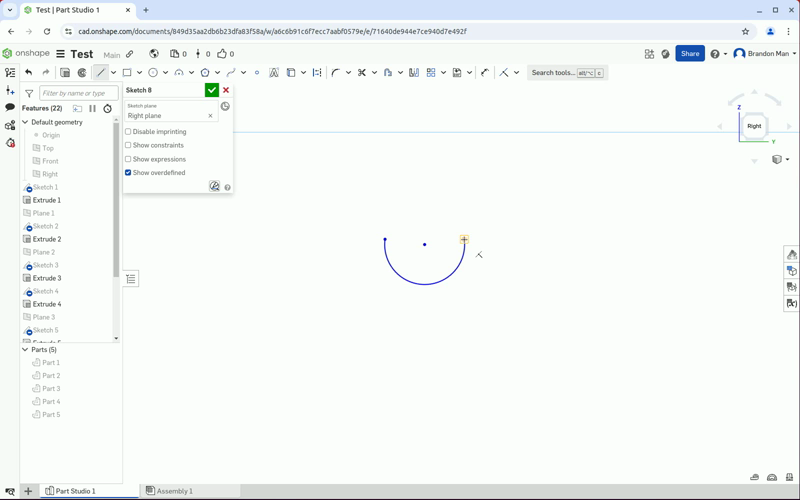
scroll(-6)
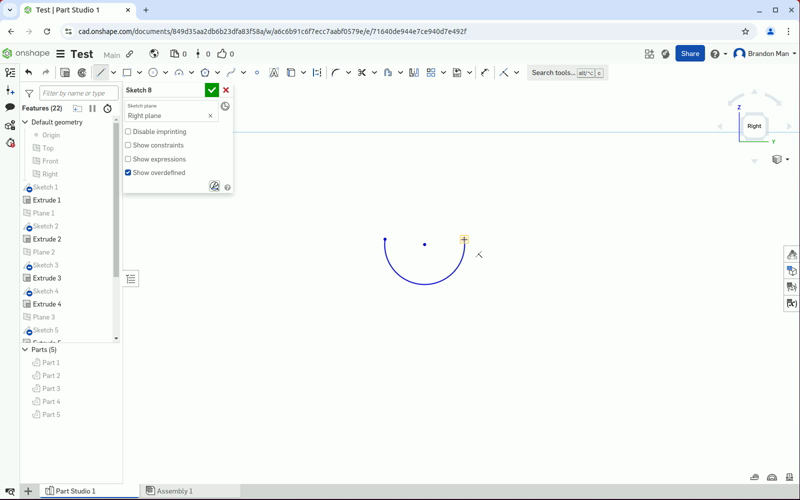
scroll(-6)
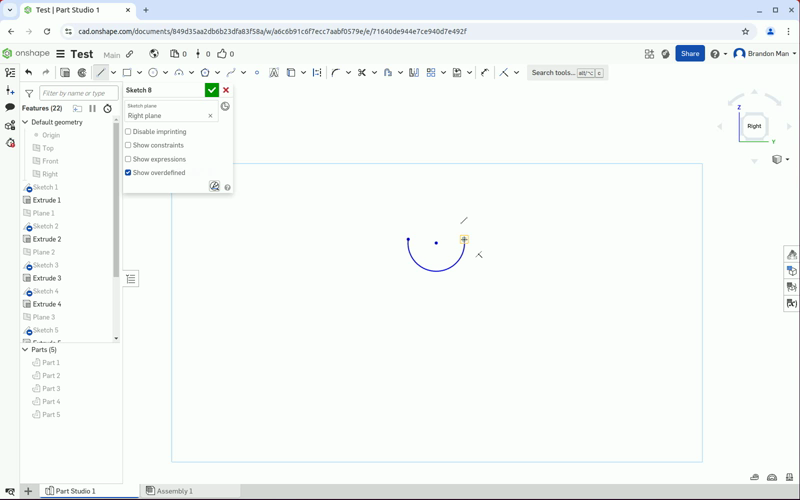
scroll(-6)
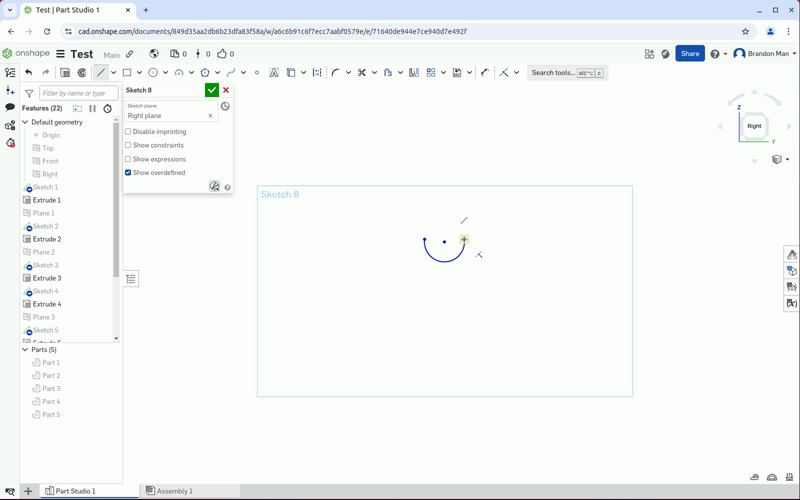
scroll(-6)
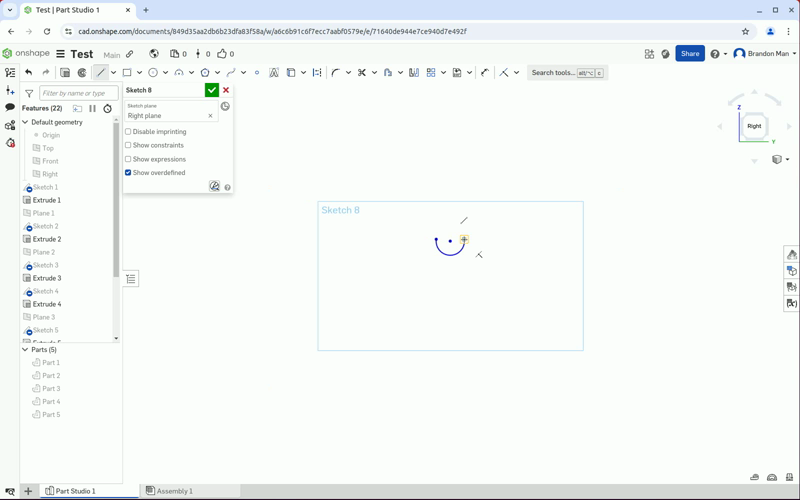
scroll(-6)
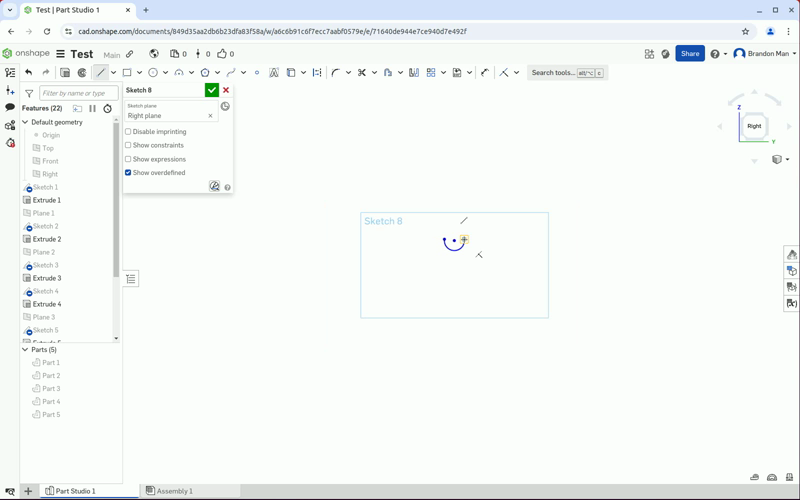
scroll(-6)
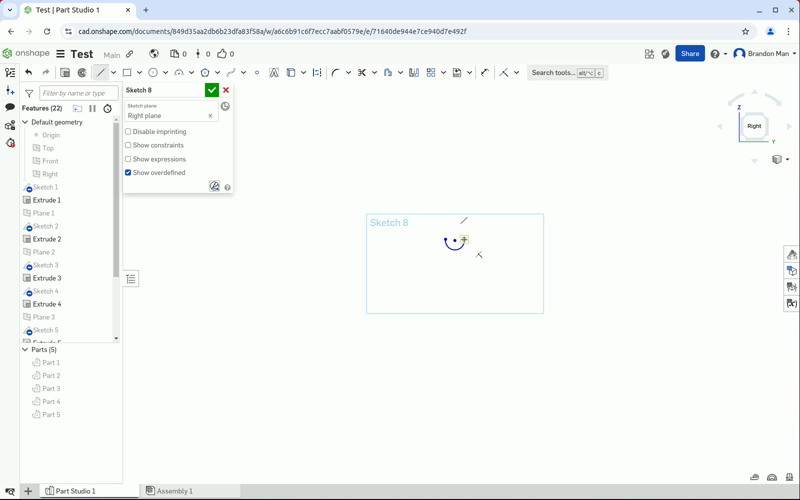
scroll(-6)
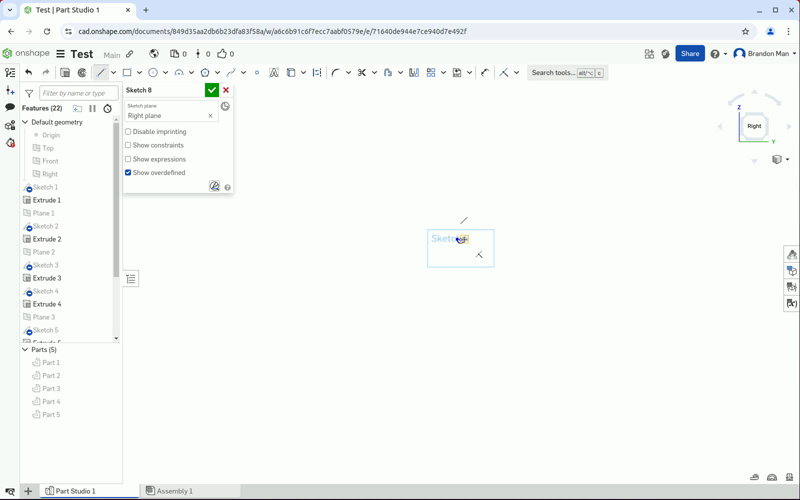
mouse_move(494, 239)
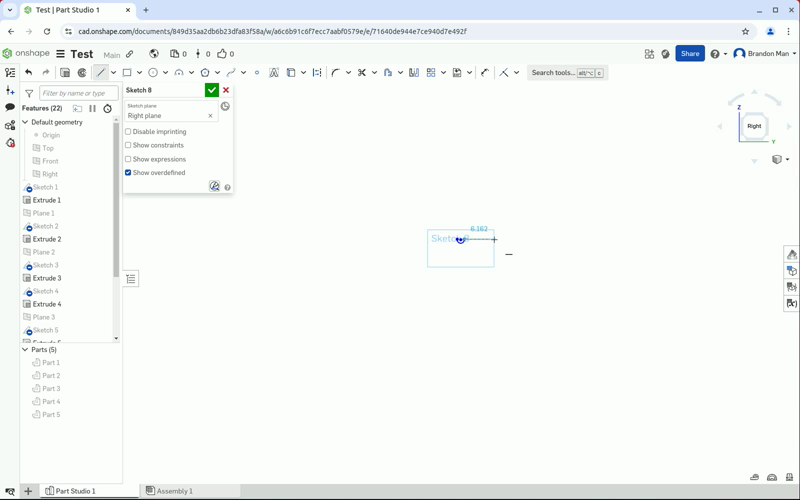
key_down(shift)
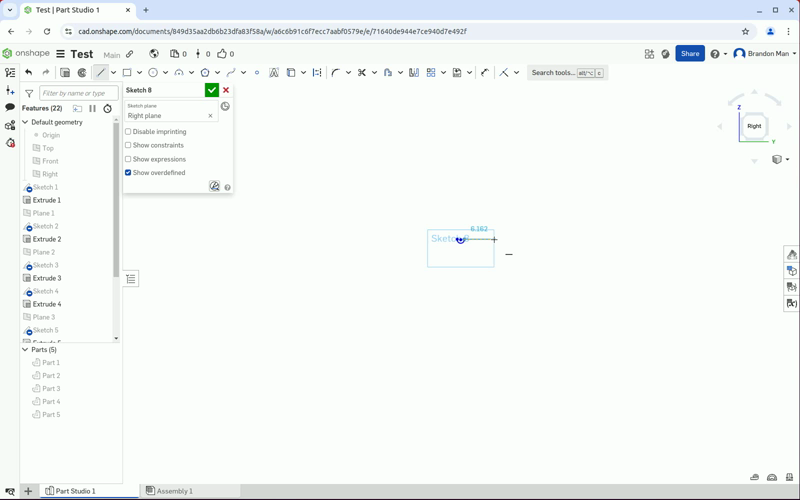
mouse_move(457, 239)
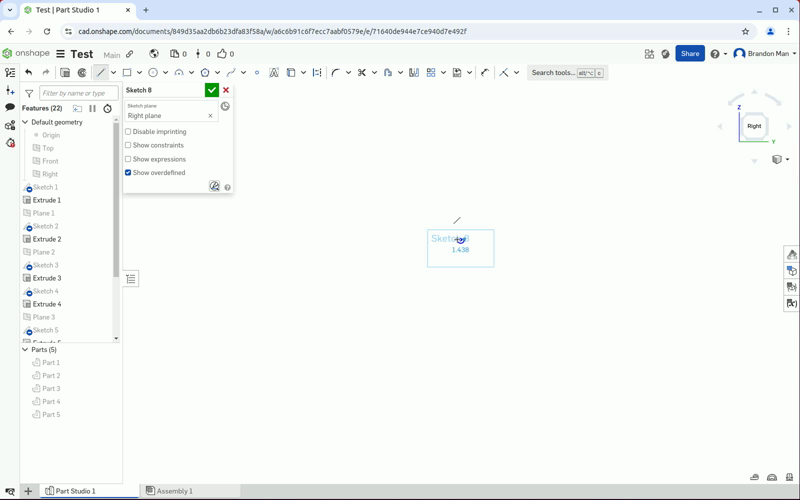
scroll(6)
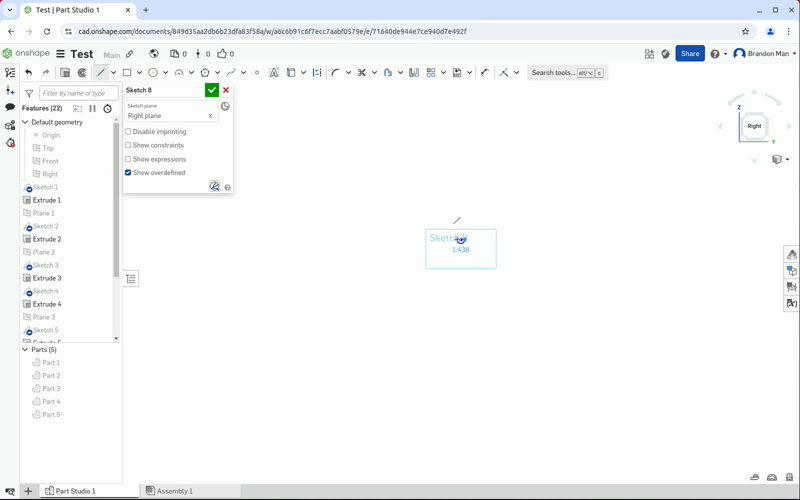
scroll(6)
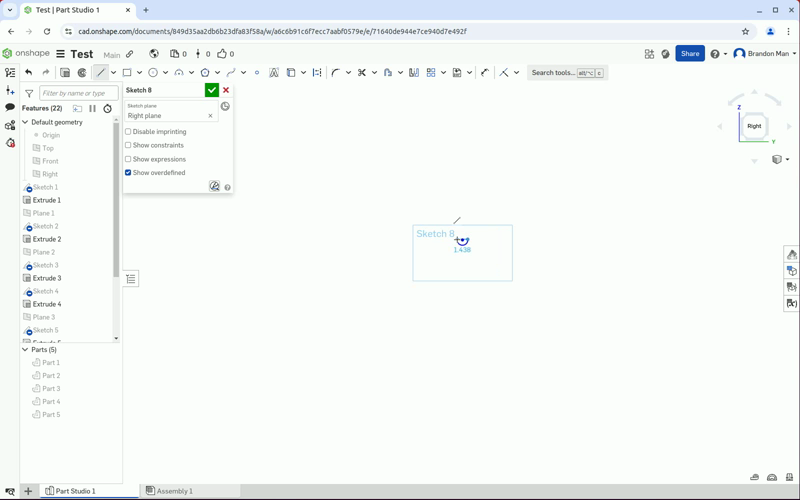
scroll(6)
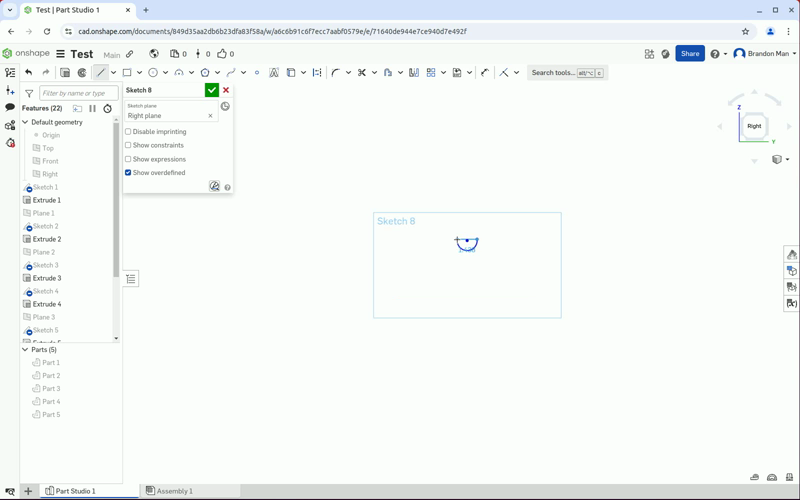
scroll(6)
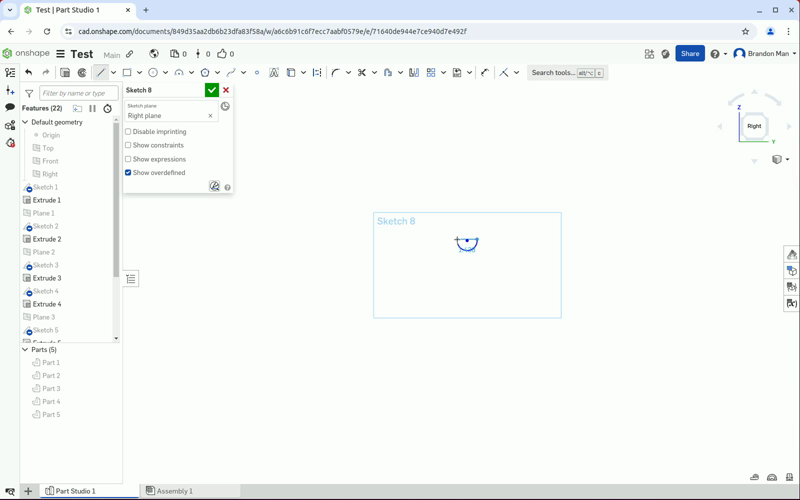
scroll(6)
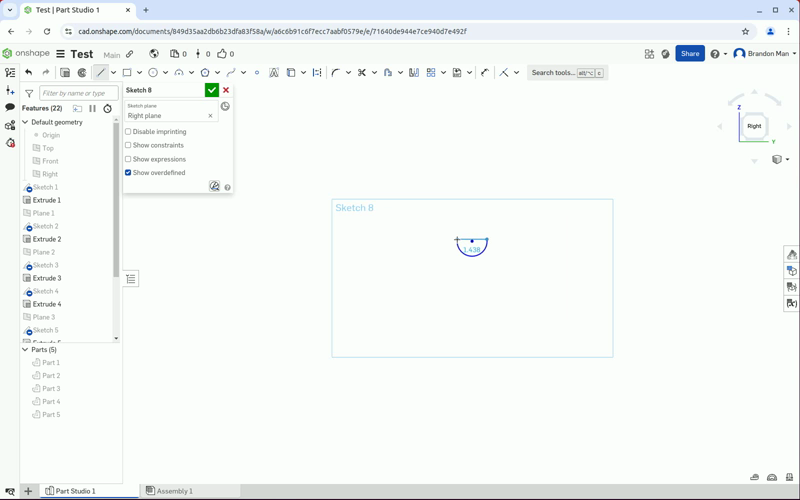
scroll(6)
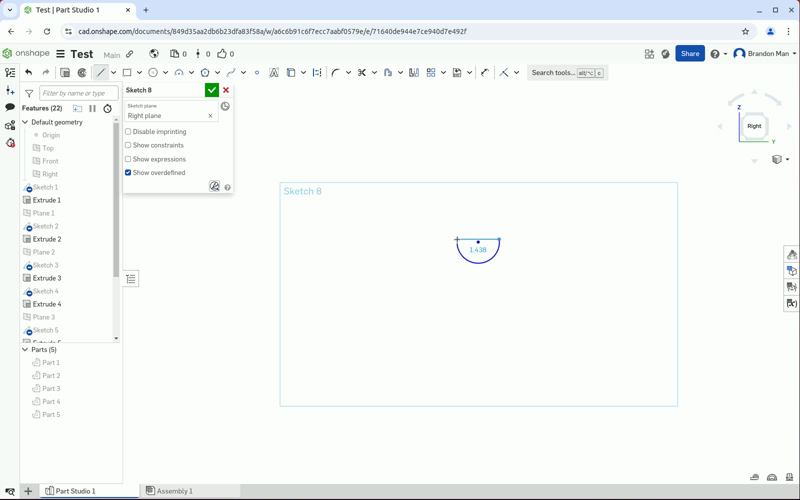
scroll(6)
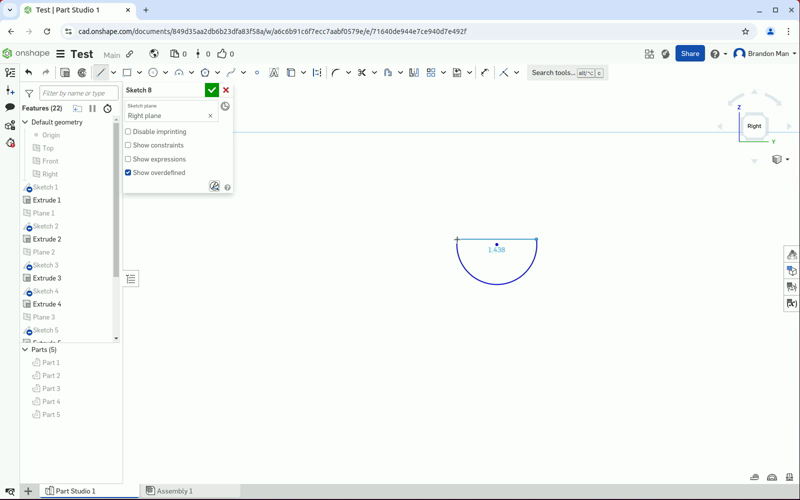
key_up(shift)
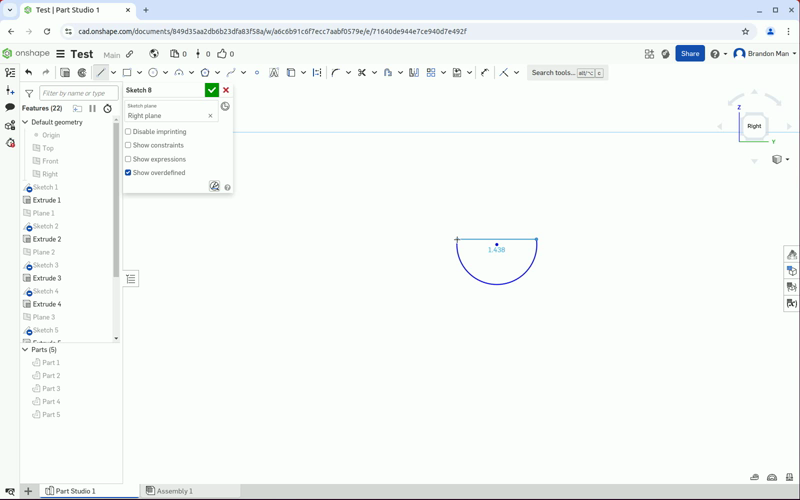
click(457, 239)
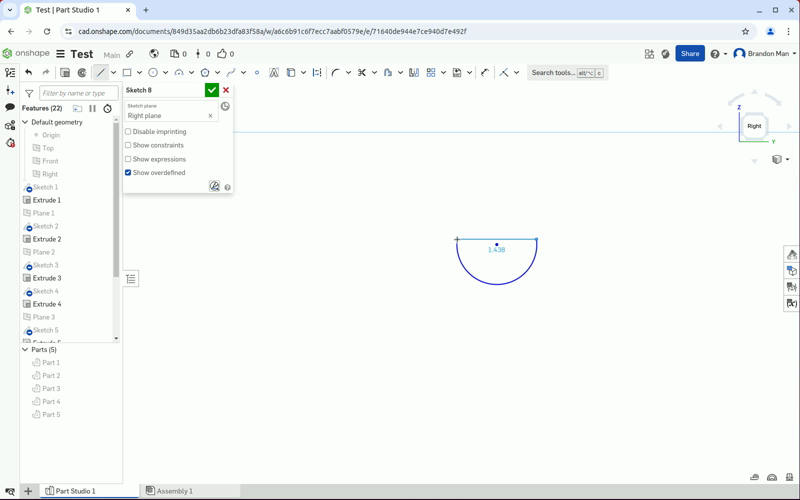
scroll(-6)
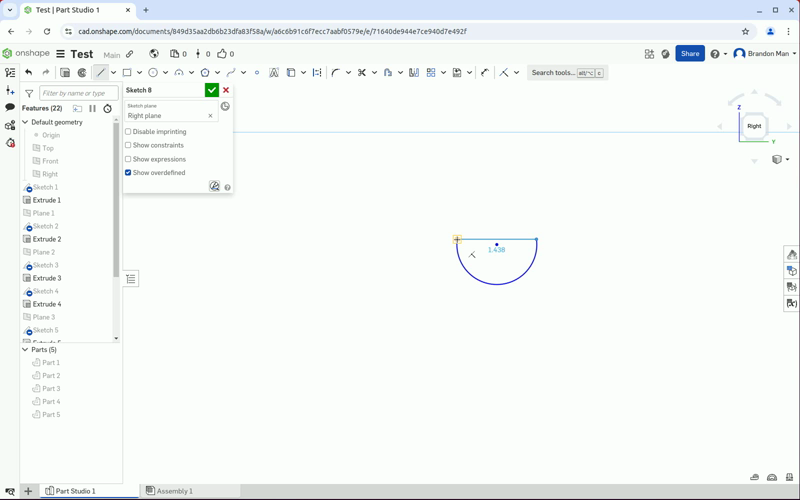
scroll(-6)
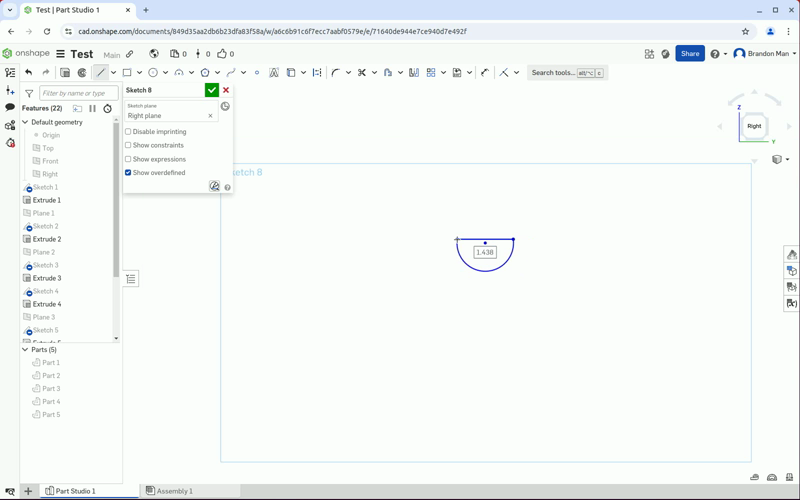
scroll(-6)
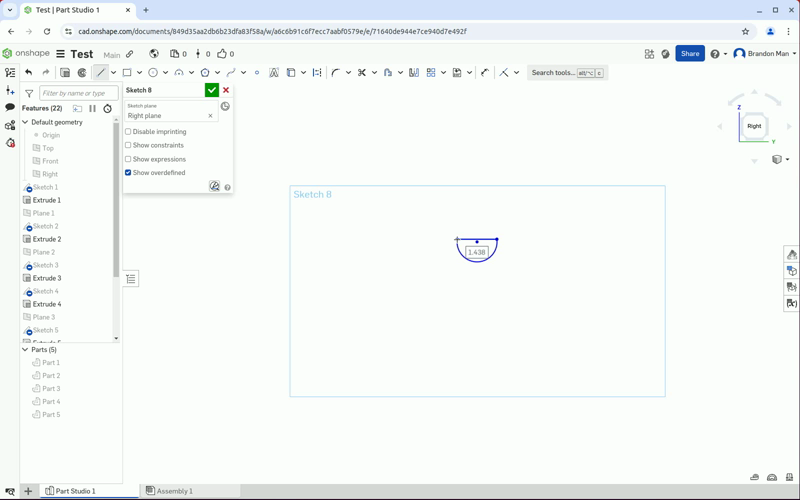
scroll(-6)
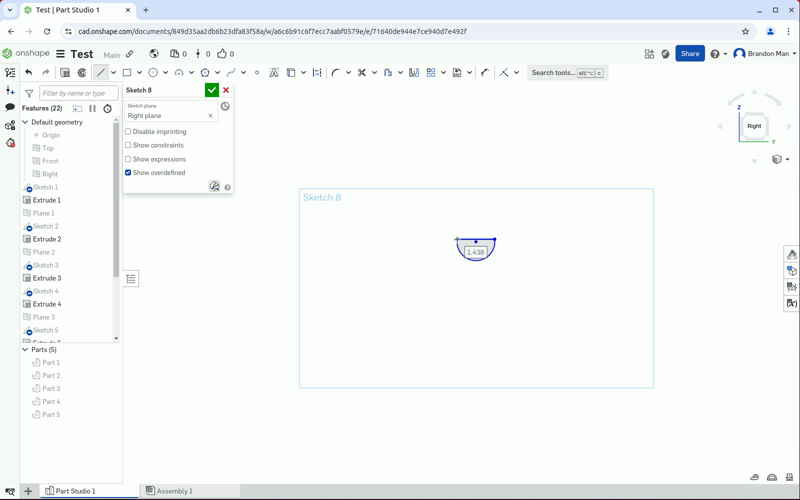
scroll(-6)
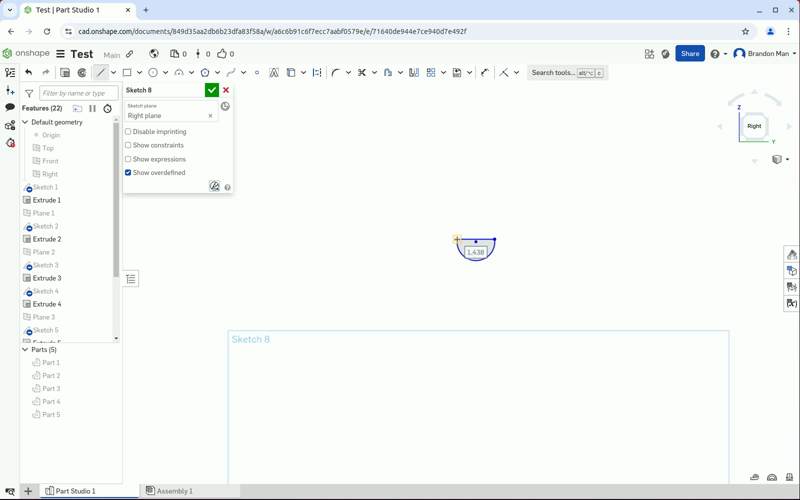
scroll(-6)
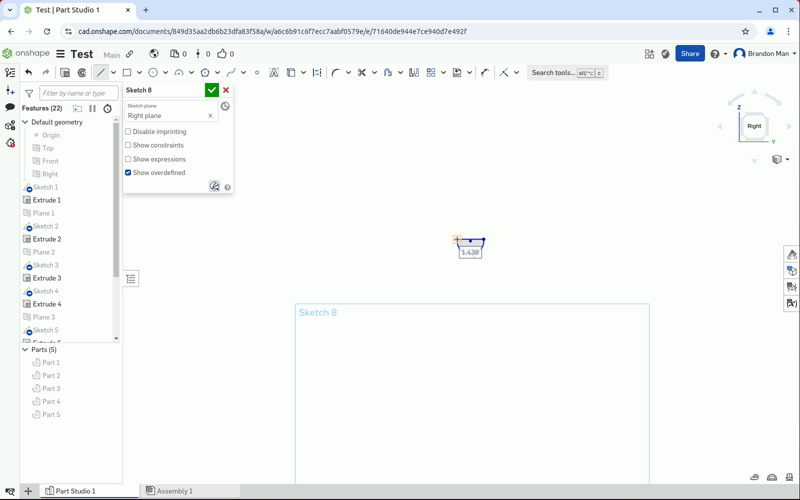
scroll(-6)
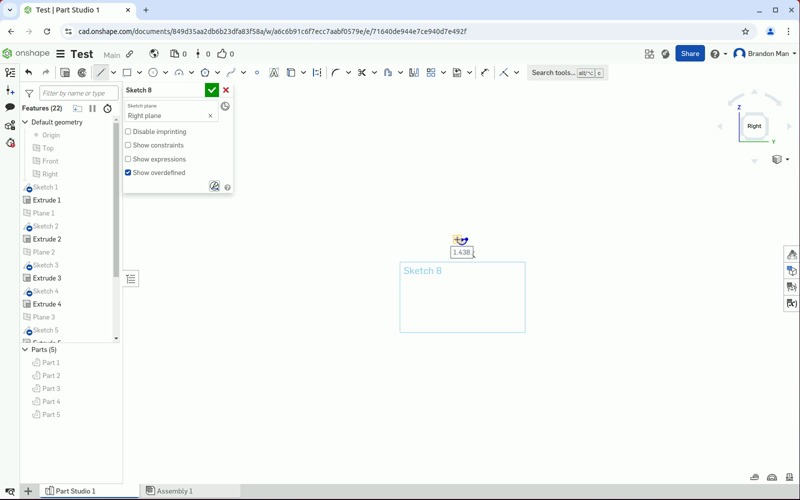
key(esc)
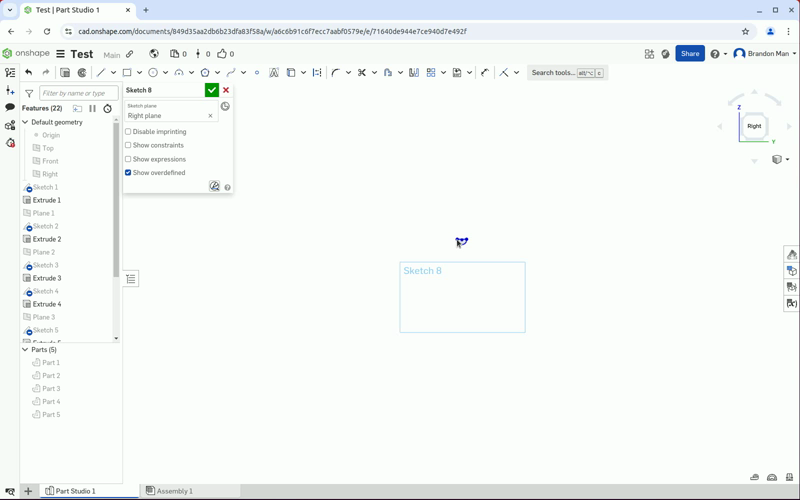
mouse_move(459, 242)
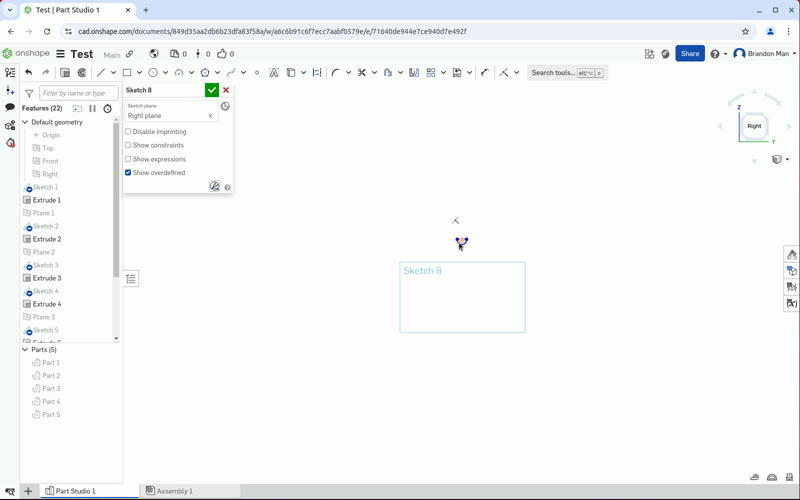
scroll(6)
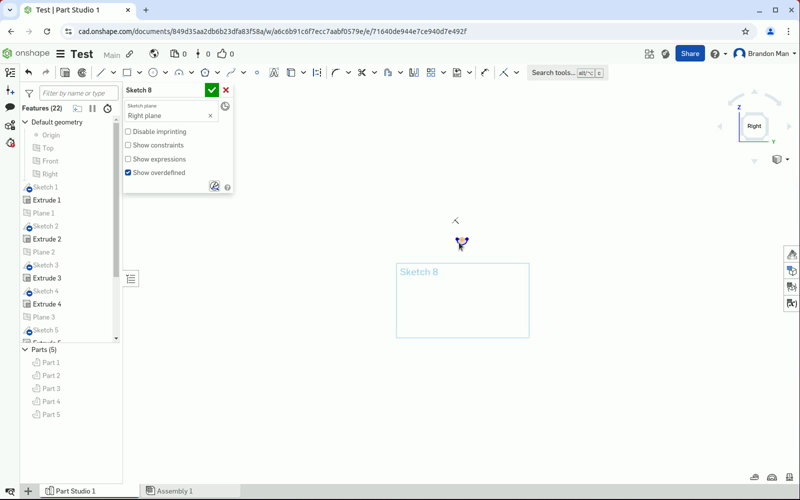
scroll(6)
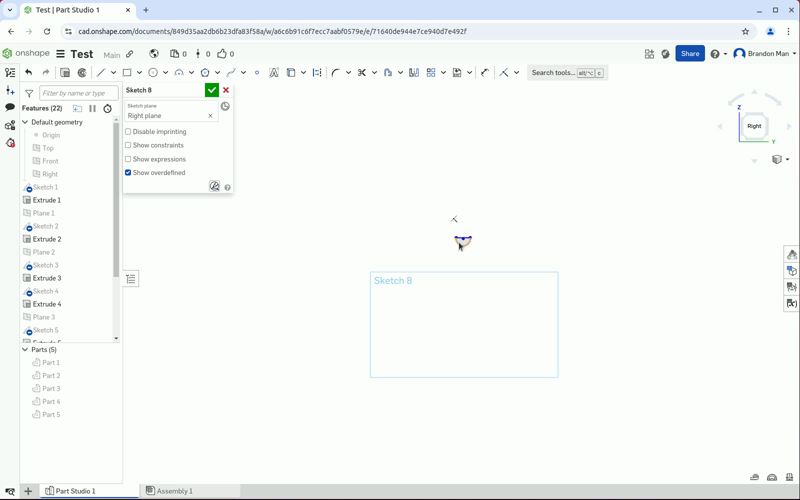
scroll(6)
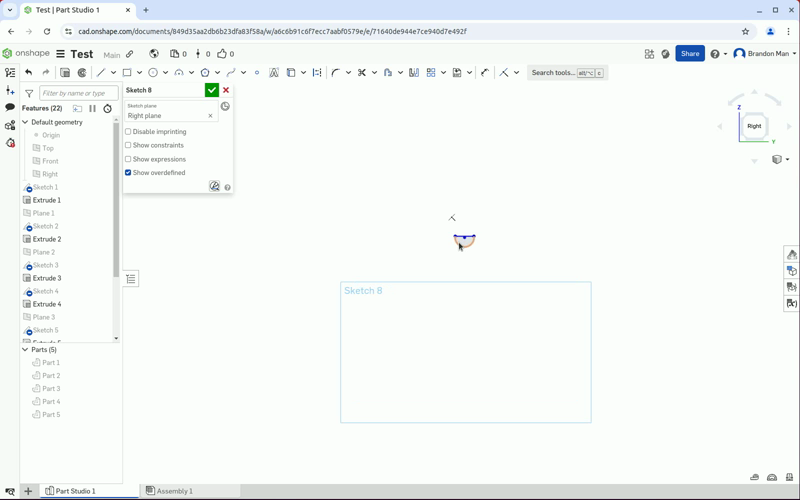
scroll(6)
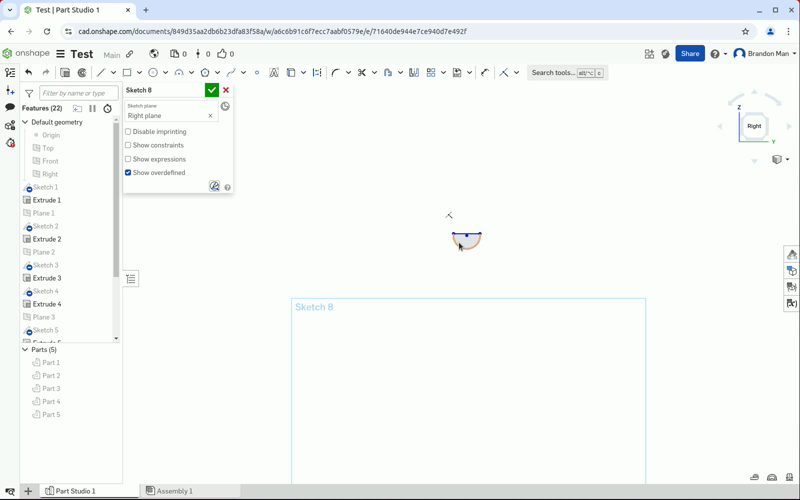
scroll(6)
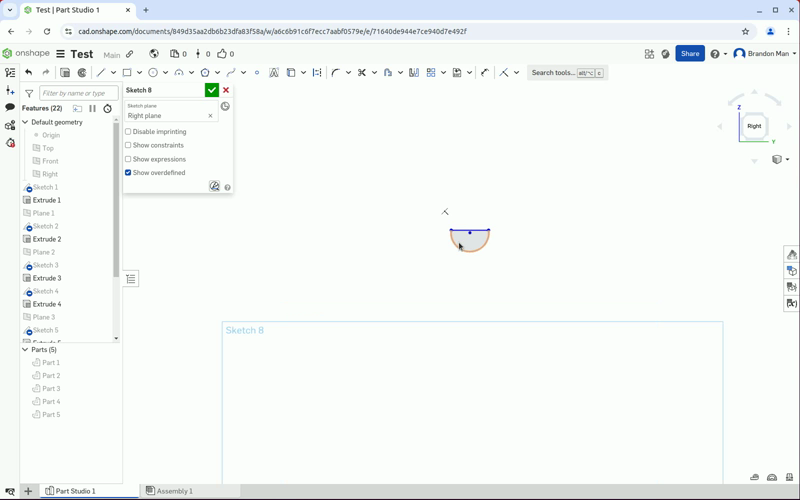
scroll(6)
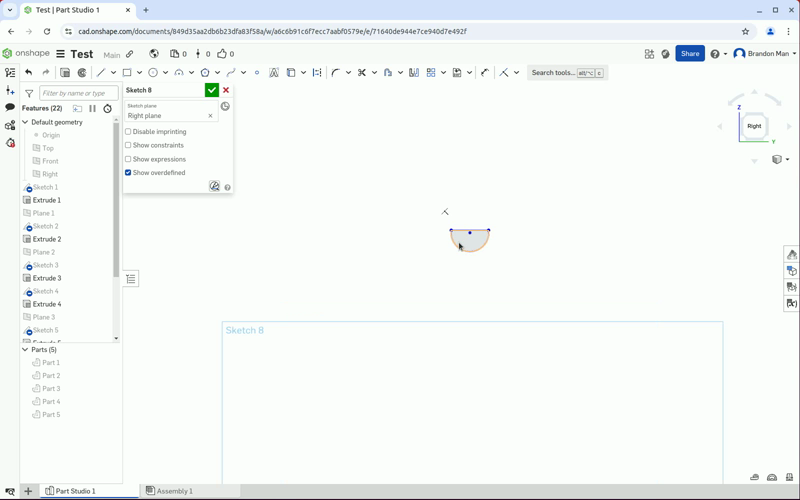
scroll(6)
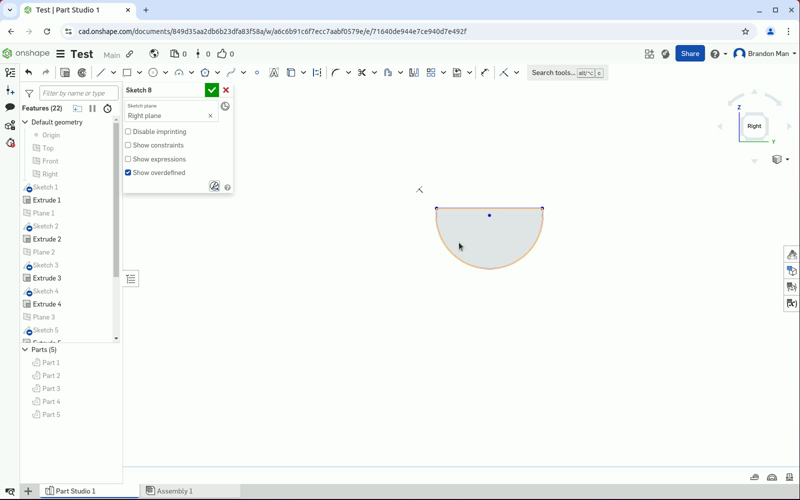
click(459, 242)
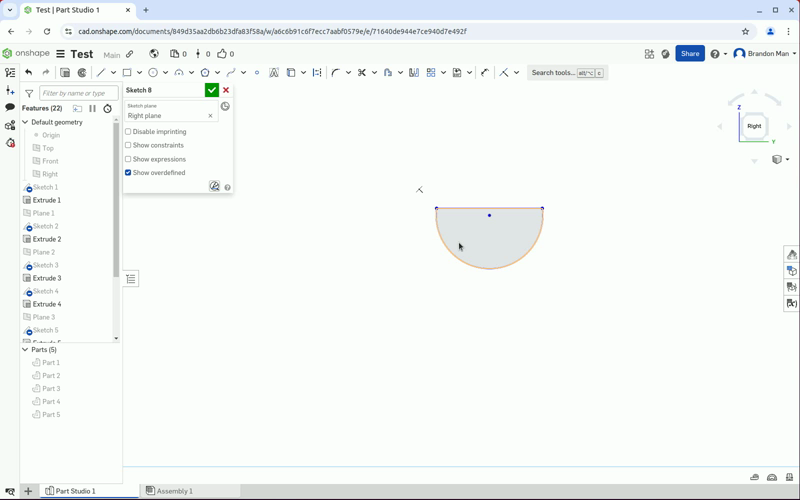
scroll(-6)
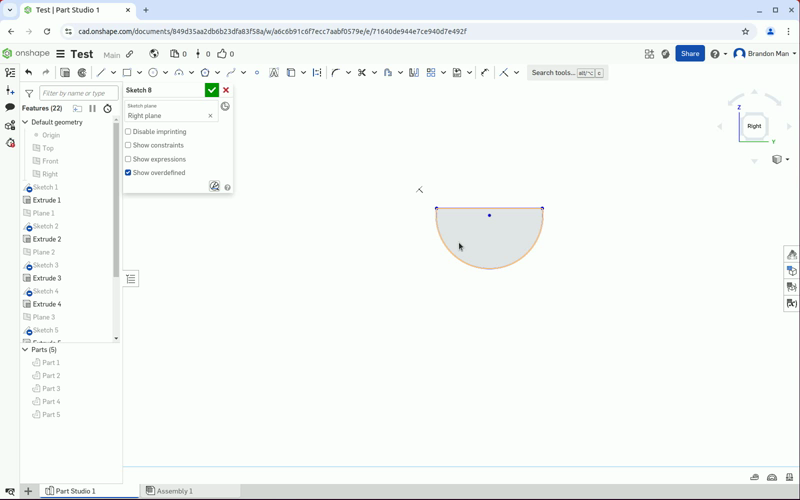
scroll(-6)
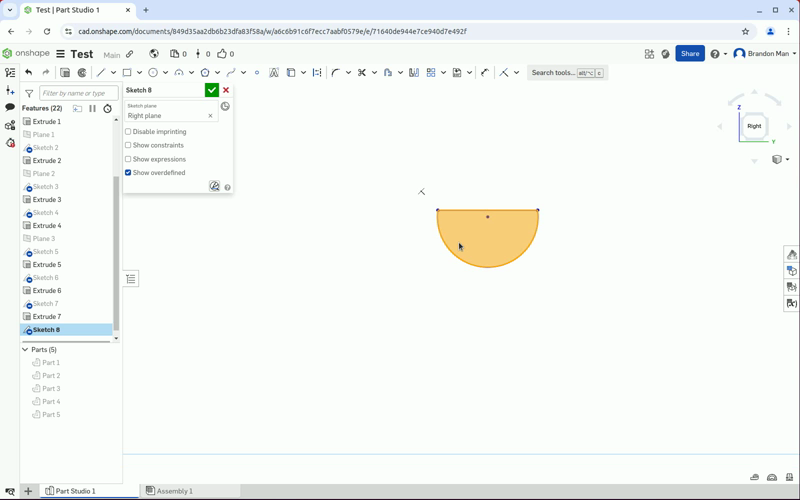
scroll(-6)
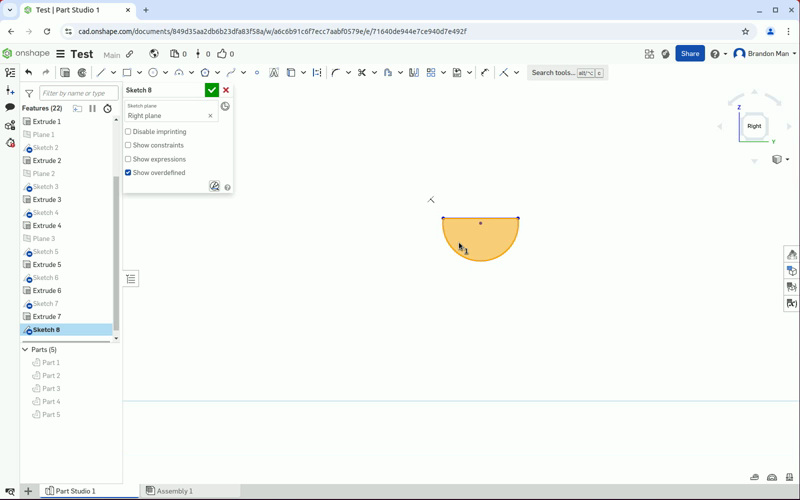
scroll(-6)
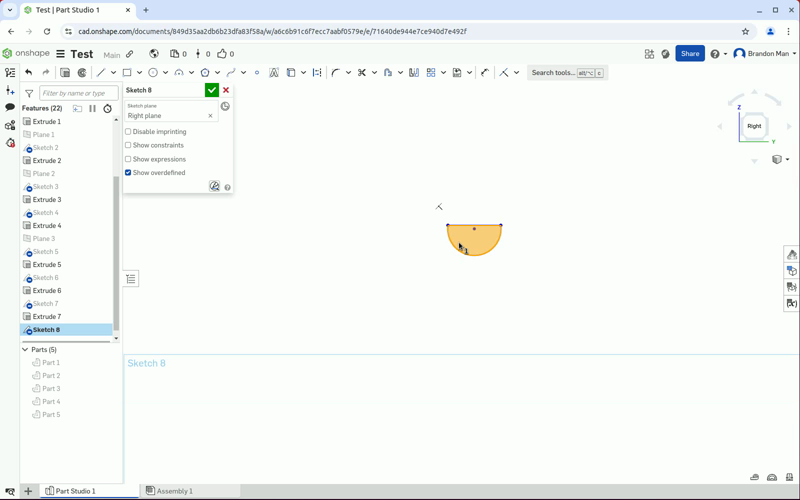
scroll(-6)
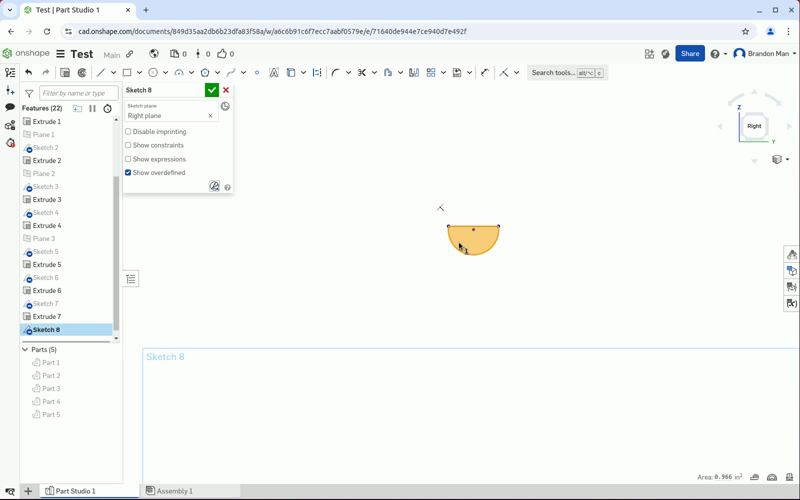
scroll(-6)
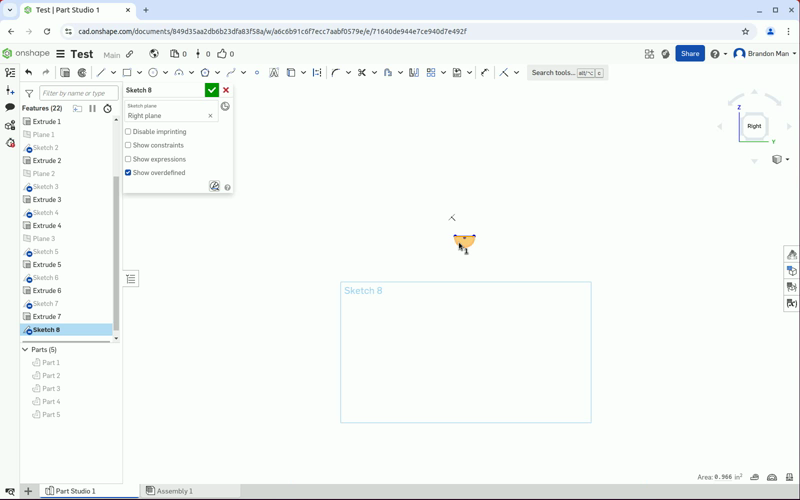
scroll(-6)
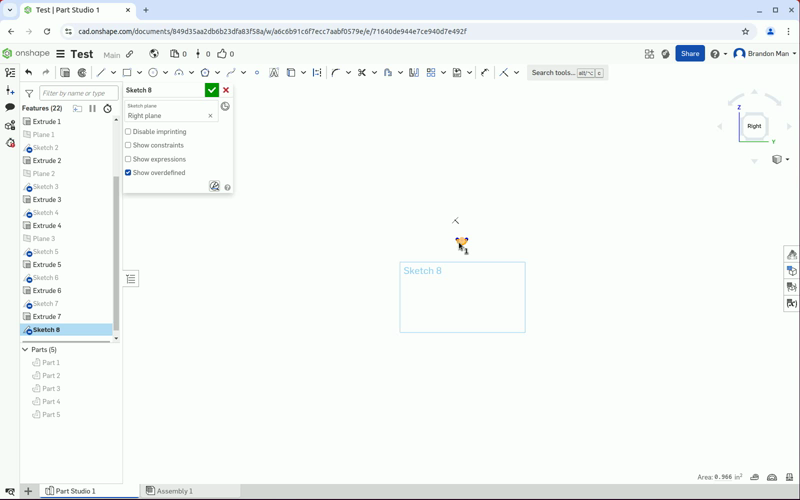
mouse_move(73, 352)
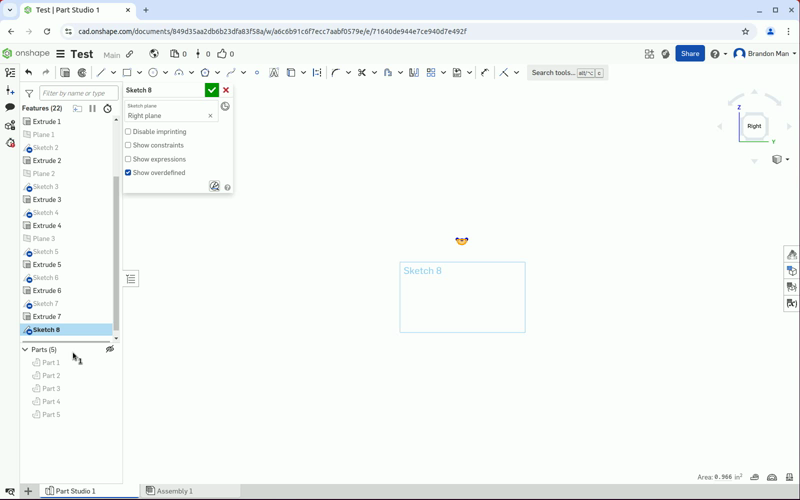
key(shift+y)
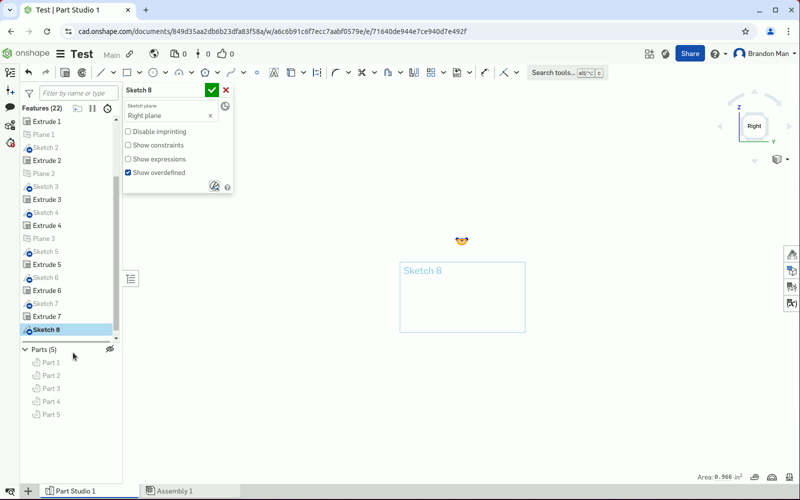
key(shift+e)
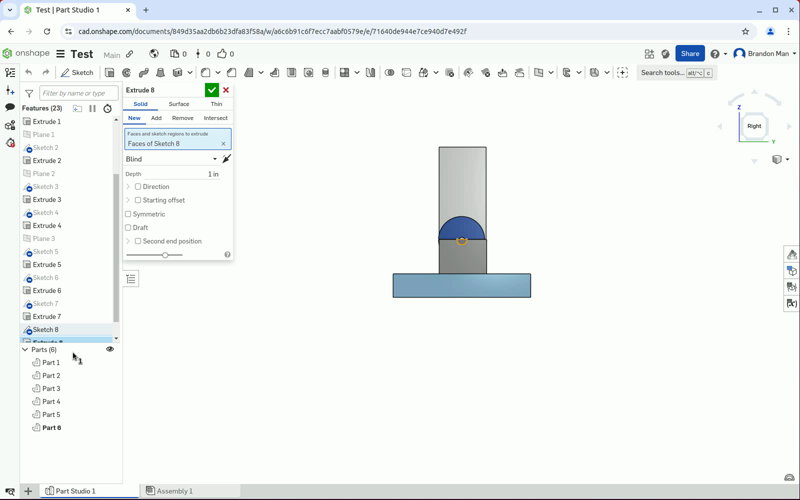
mouse_move(143, 106)
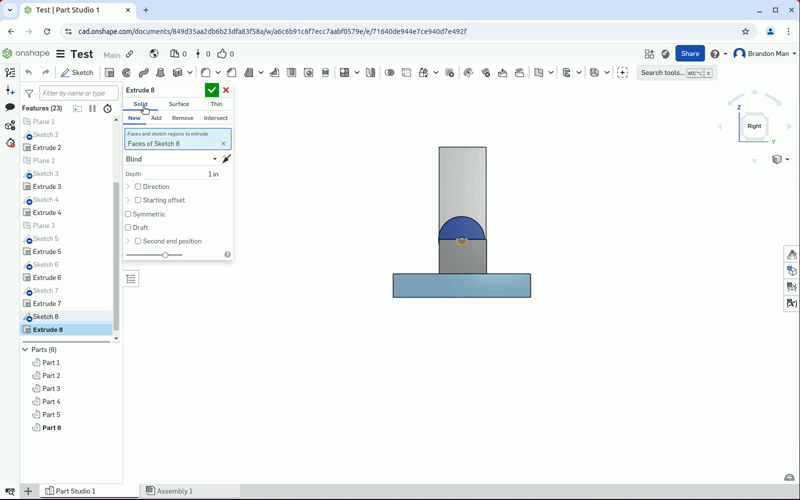
click(143, 106)
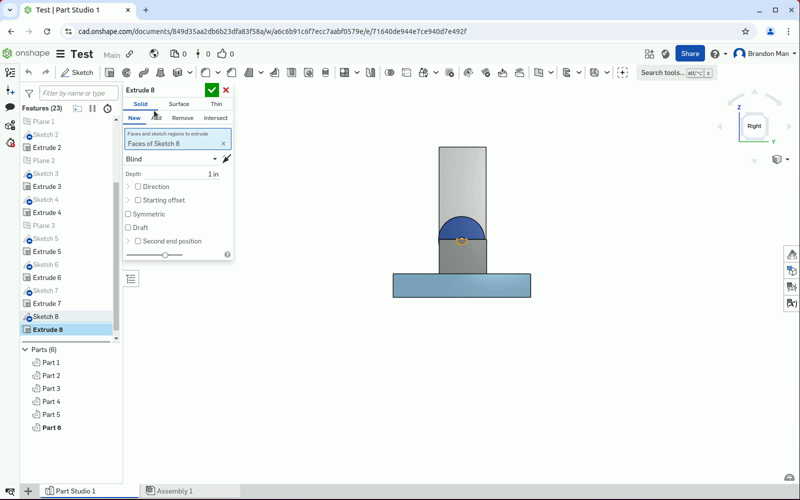
mouse_move(186, 120)
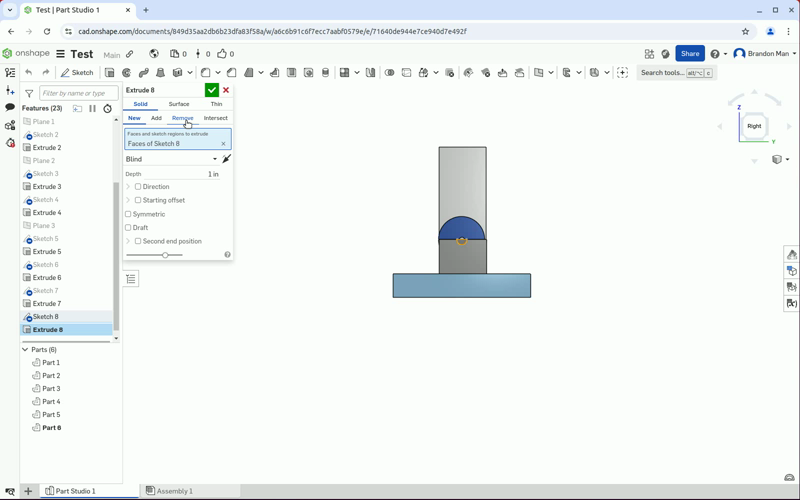
click(186, 120)
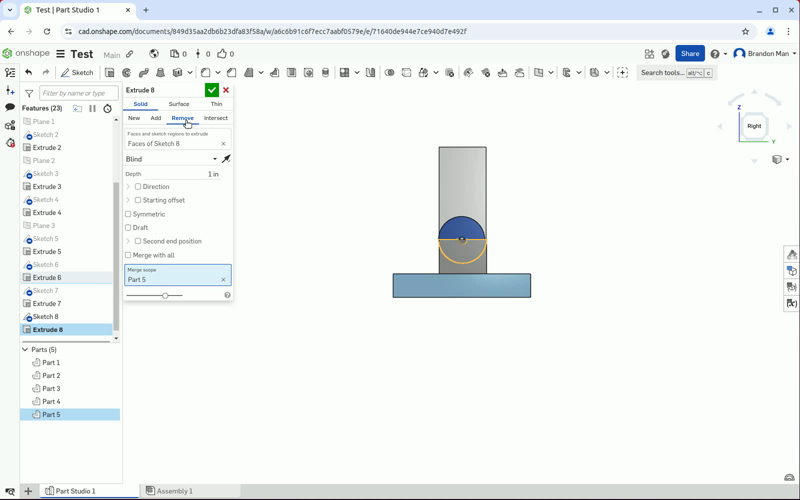
key(tab, 4)
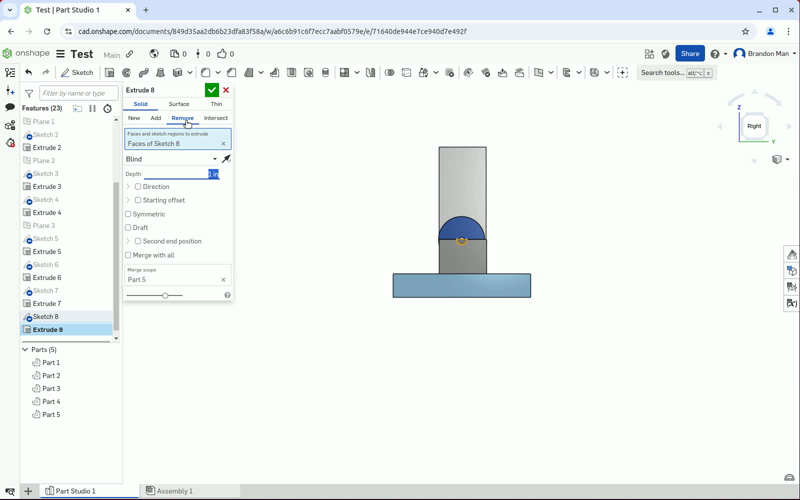
text(7.943)
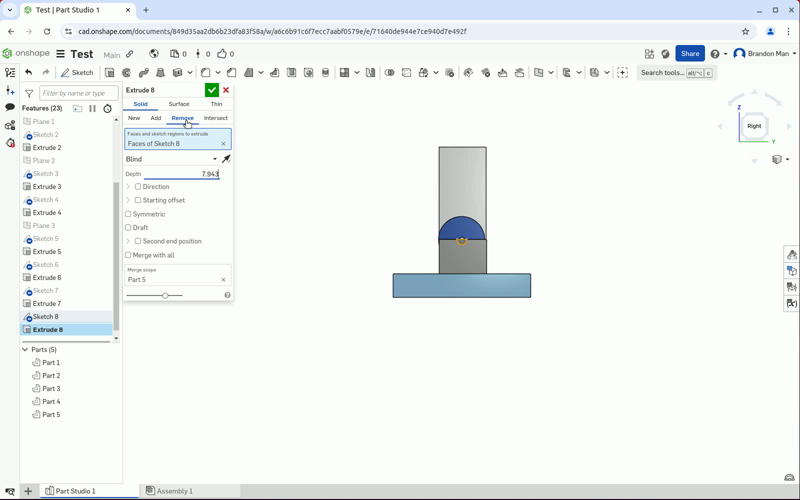
key(tab, 6)
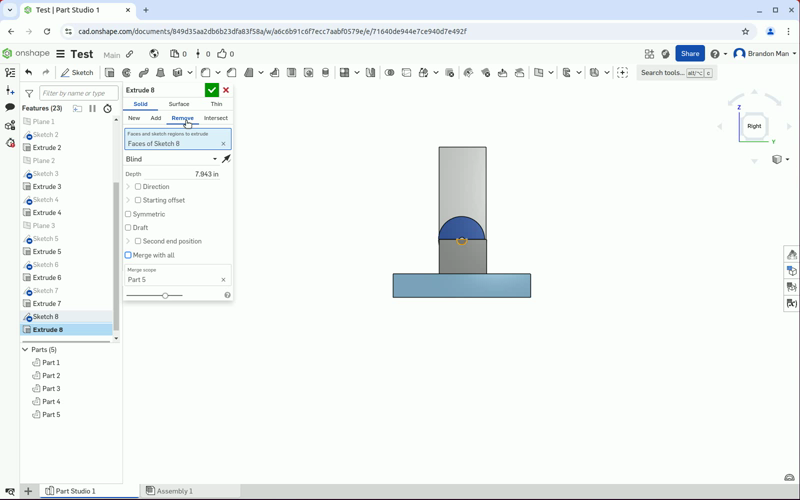
key(space)
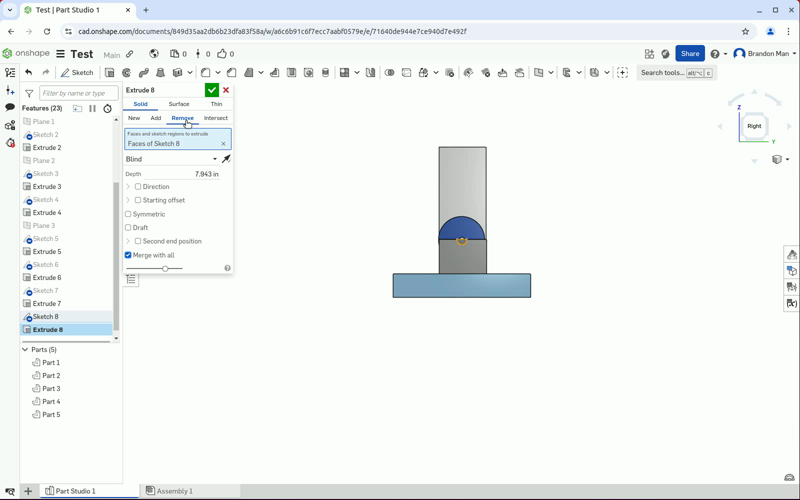
key(enter)
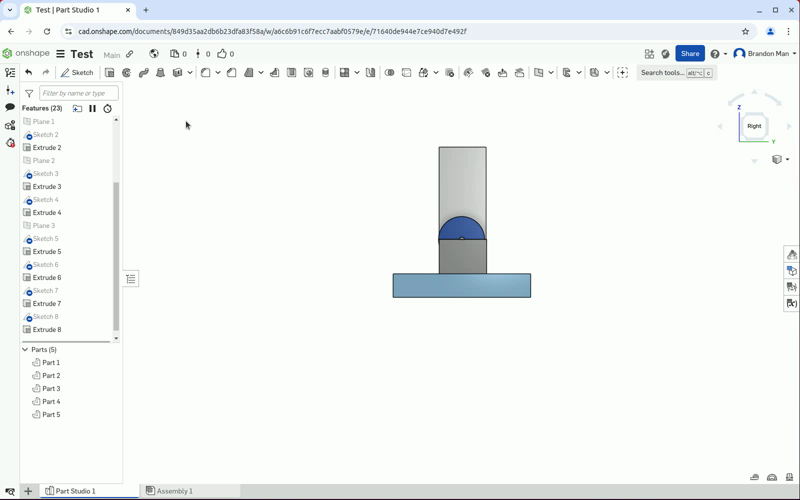
key(shift+h)
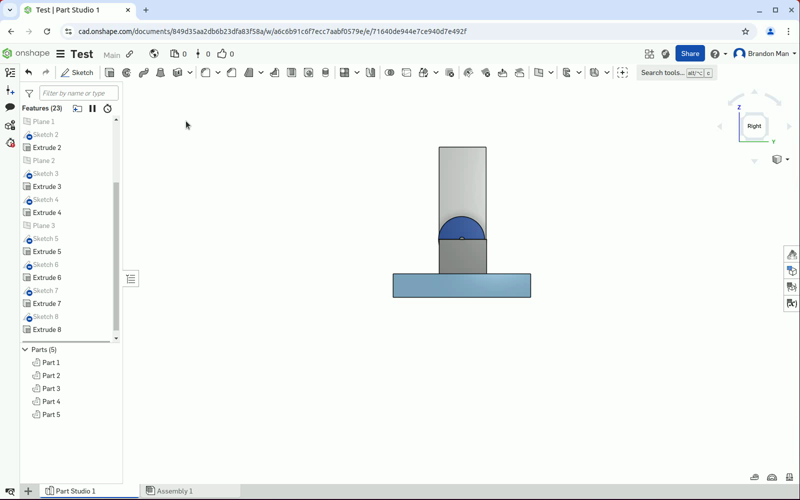
key(shift+h)
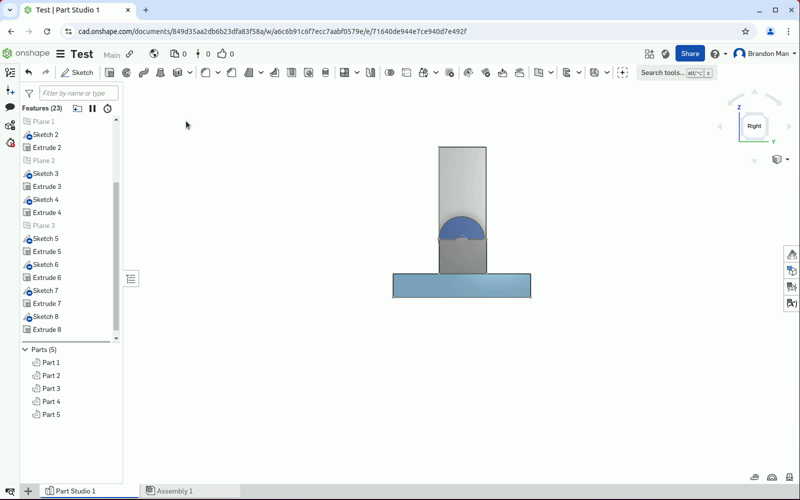
key(shift+7)
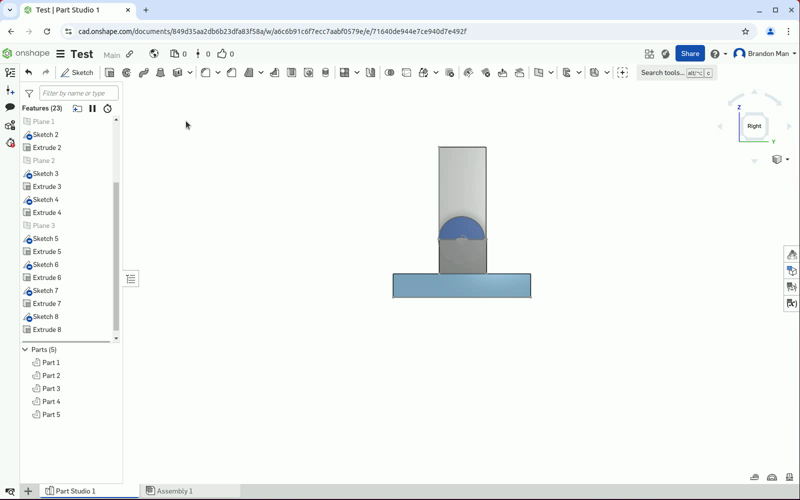
key(right, 2)
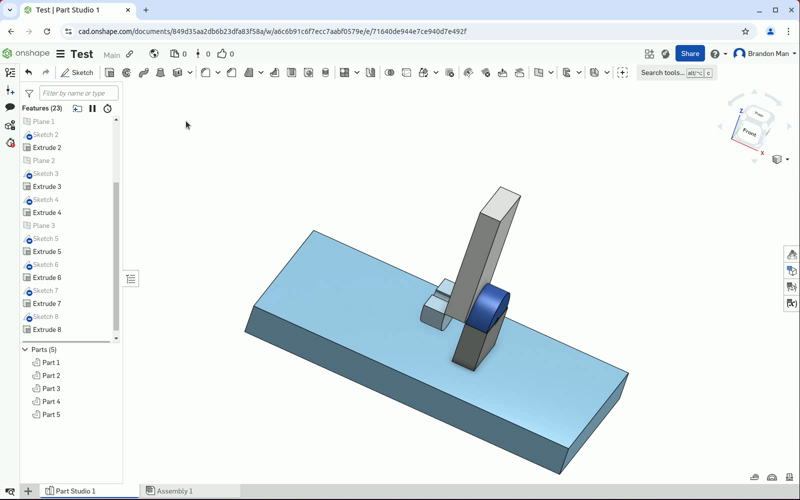
key(down, 2)
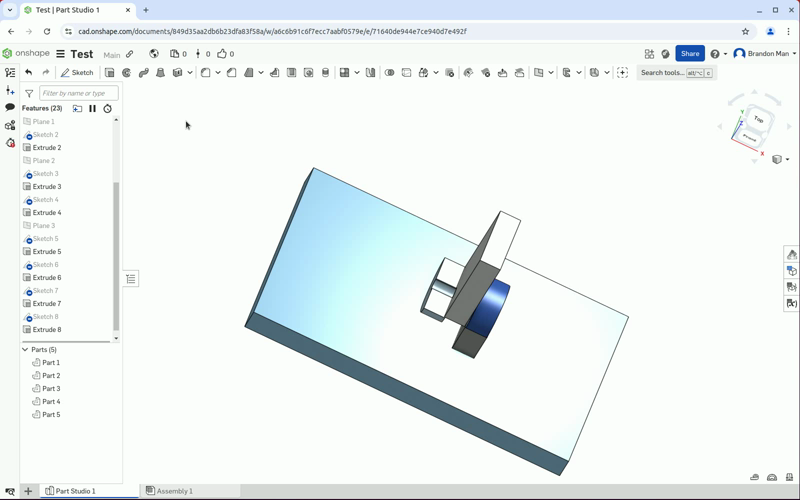
key(up, 2)
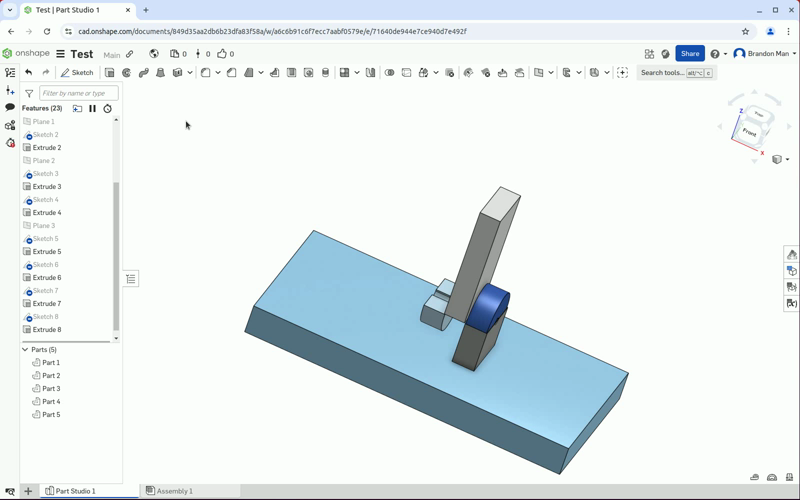
key(left, 2)
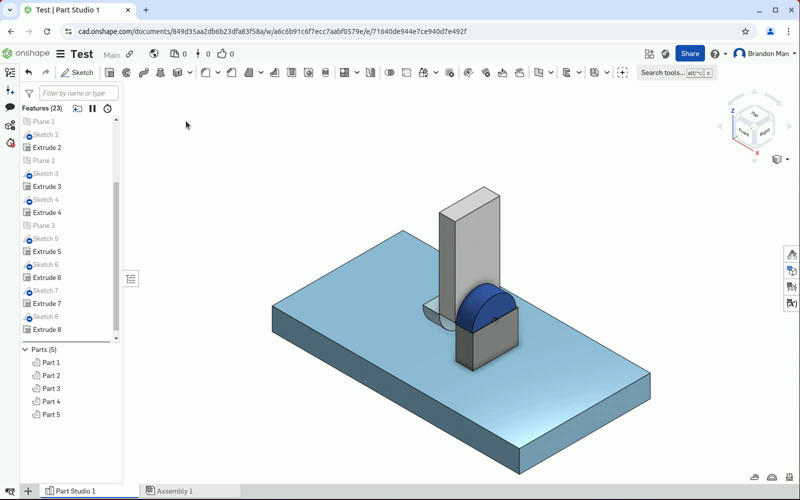
mouse_move(69, 98)
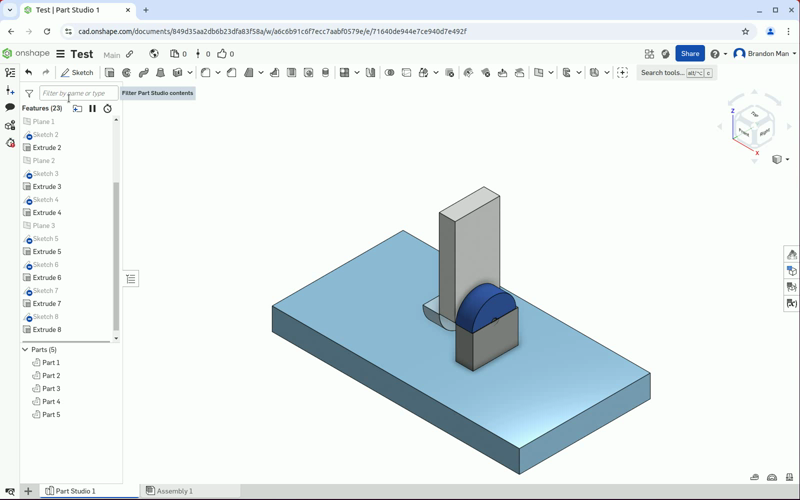
click(69, 98)